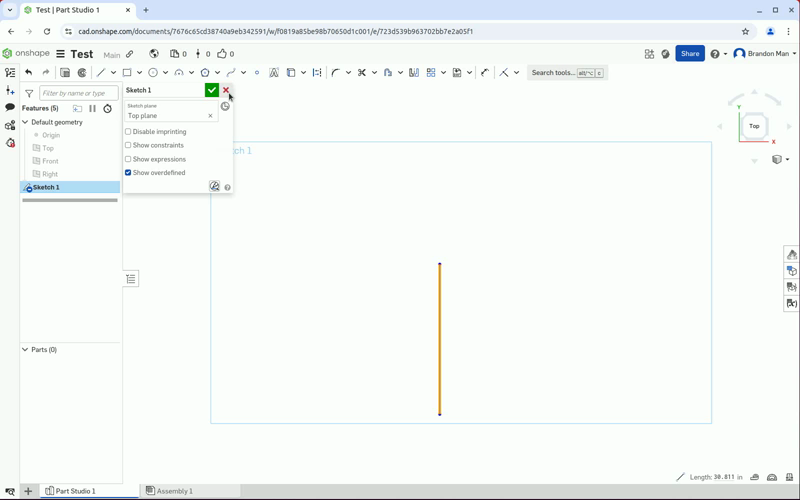
key(shift+h)
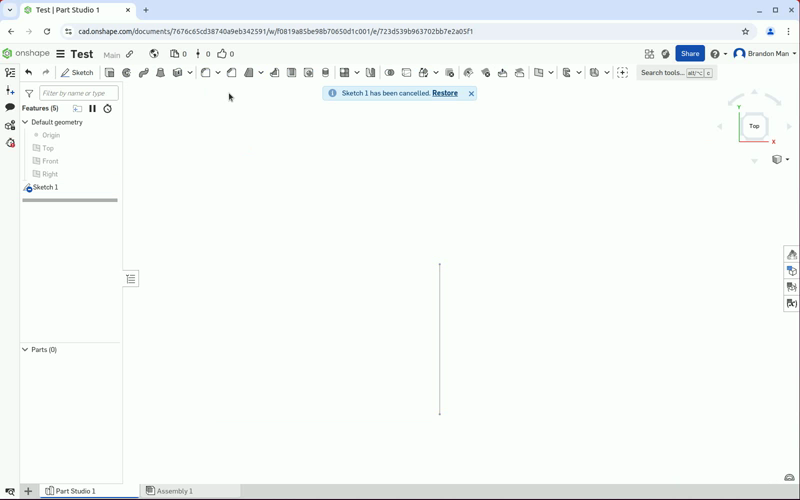
key(shift+s)
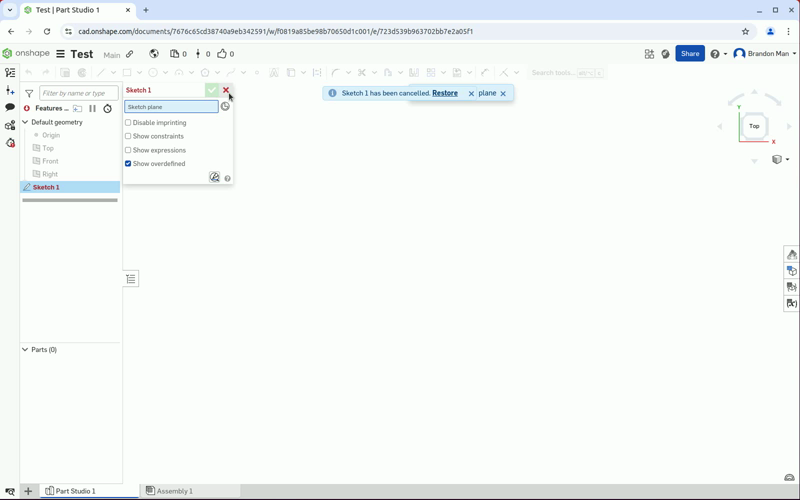
mouse_move(73, 150)
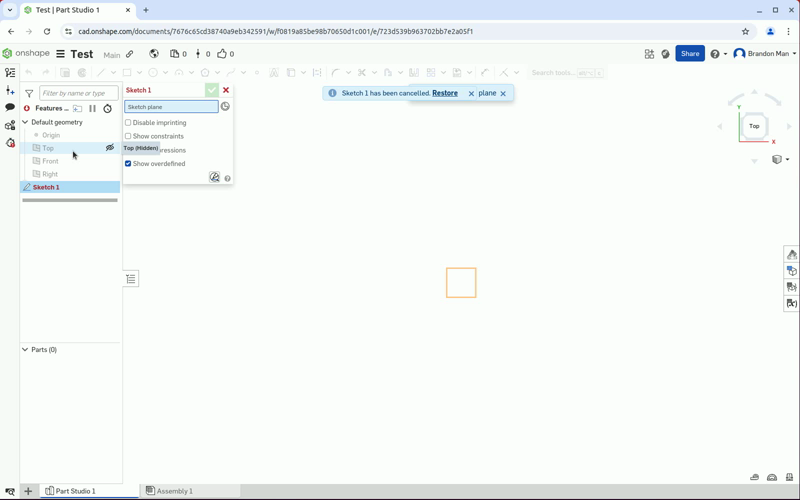
click(73, 150)
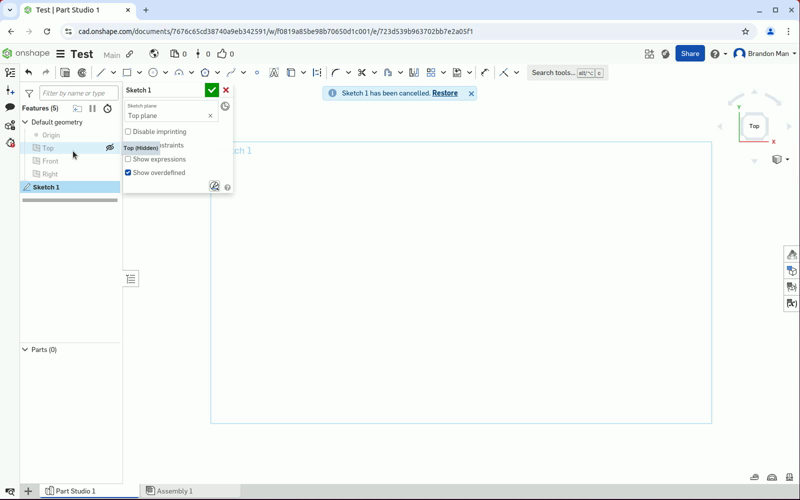
mouse_move(73, 352)
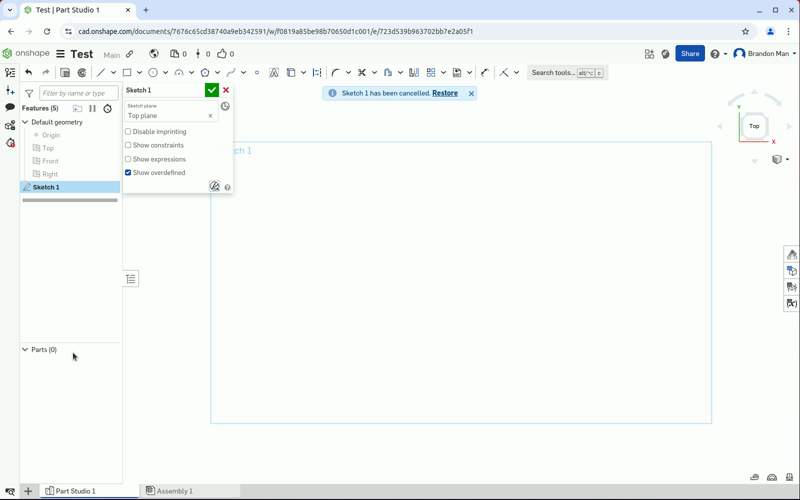
key(y)
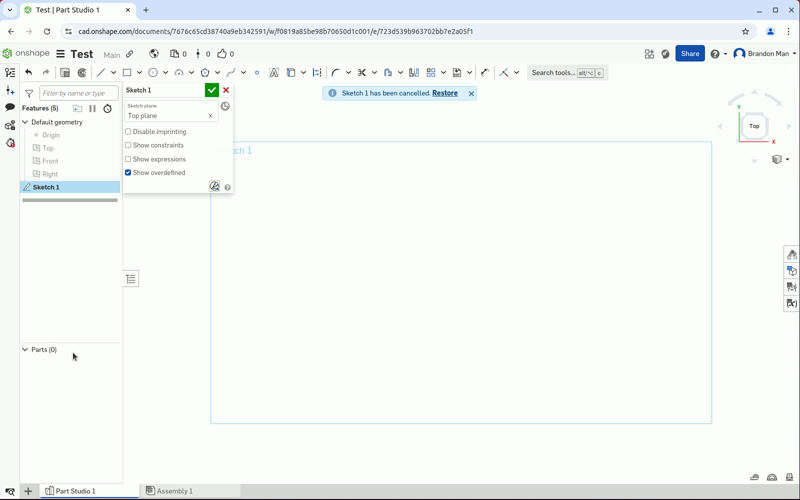
key(l)
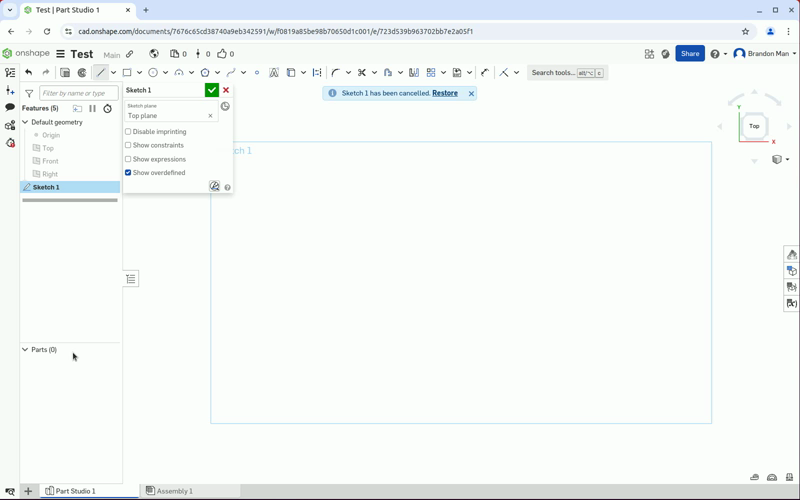
key_down(shift)
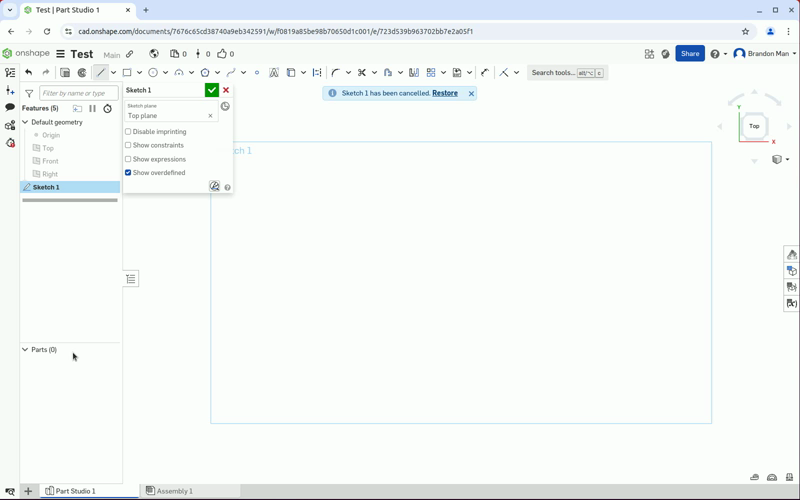
mouse_move(348, 372)
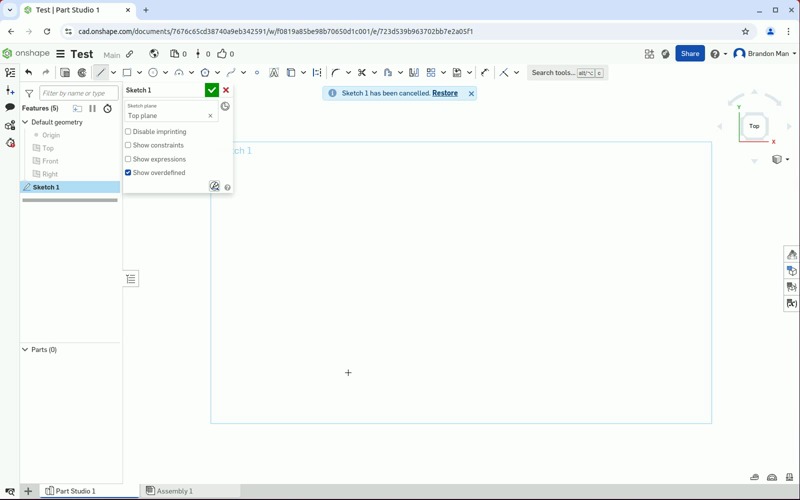
click(348, 372)
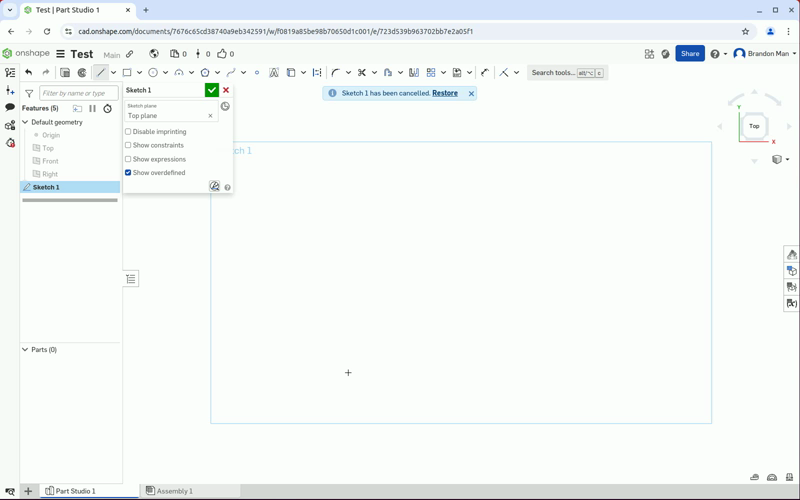
key_up(shift)
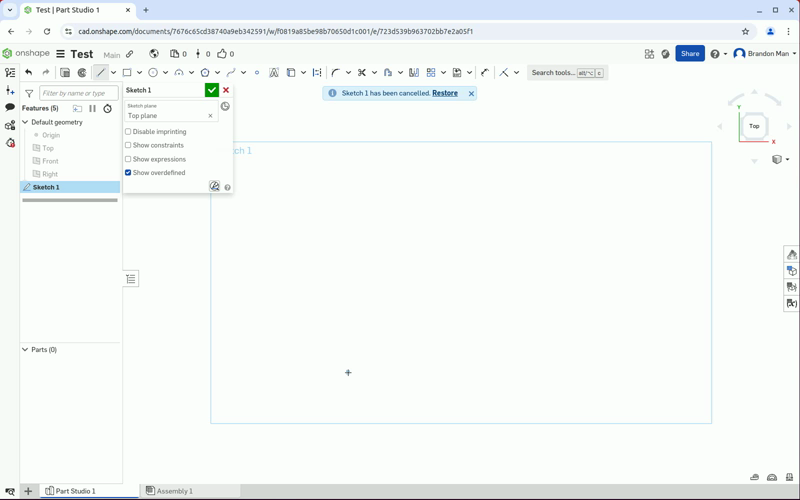
key_down(shift)
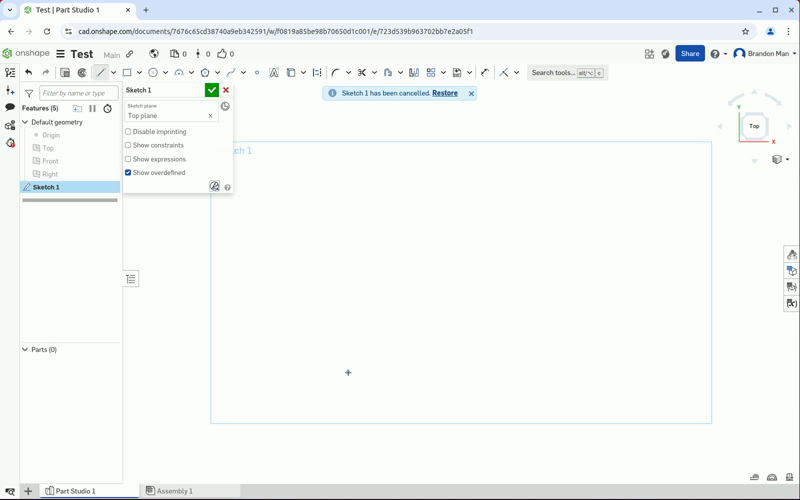
mouse_move(572, 372)
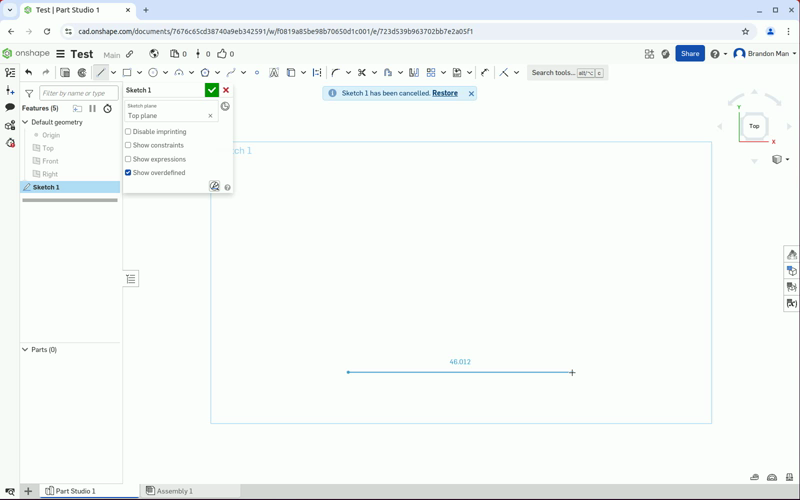
click(572, 372)
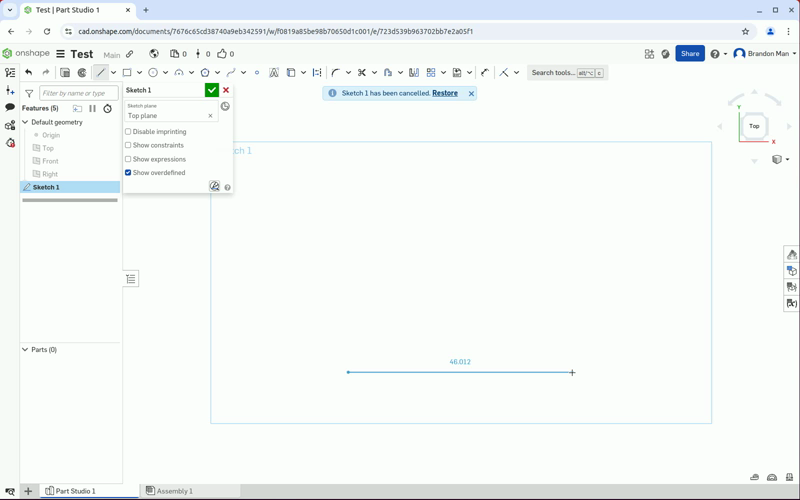
key_up(shift)
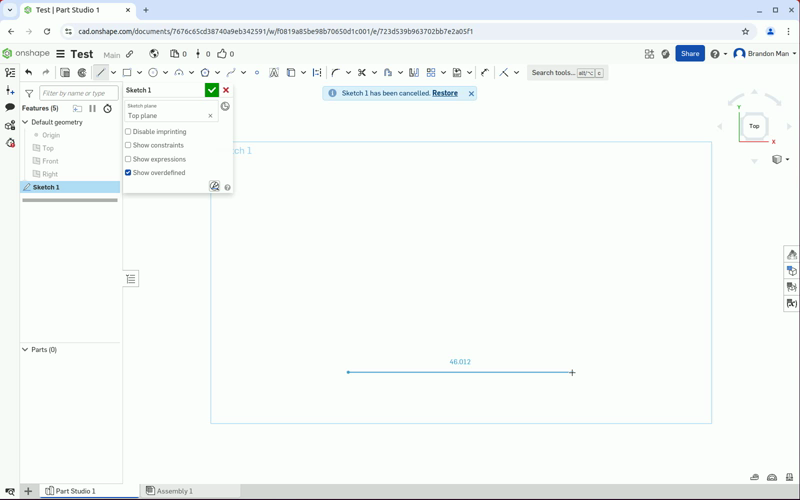
key_down(shift)
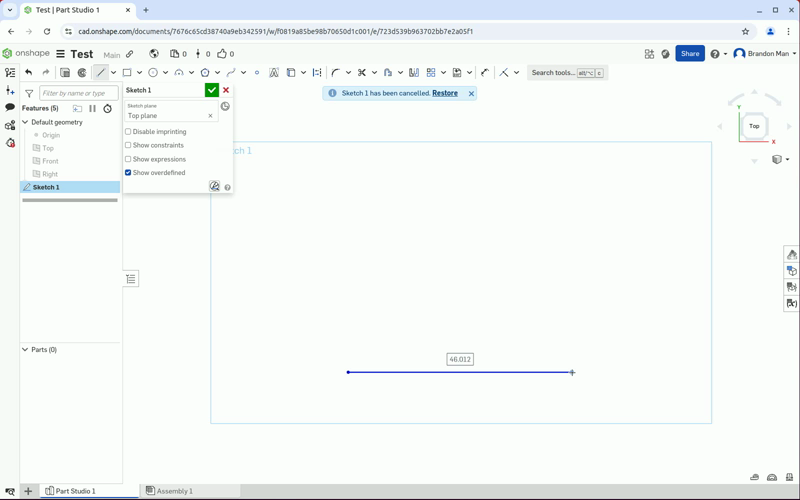
mouse_move(572, 195)
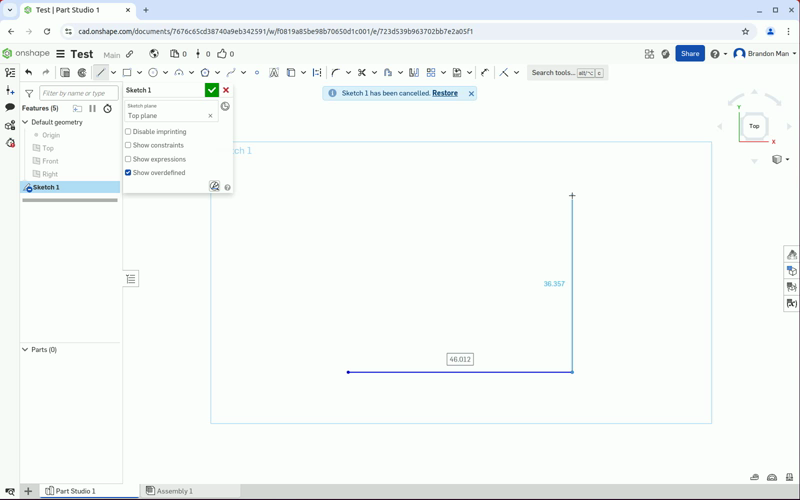
click(572, 195)
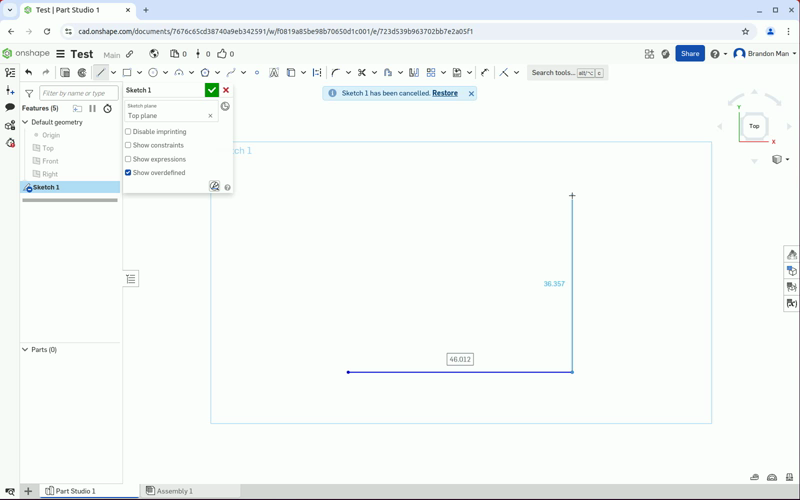
key_up(shift)
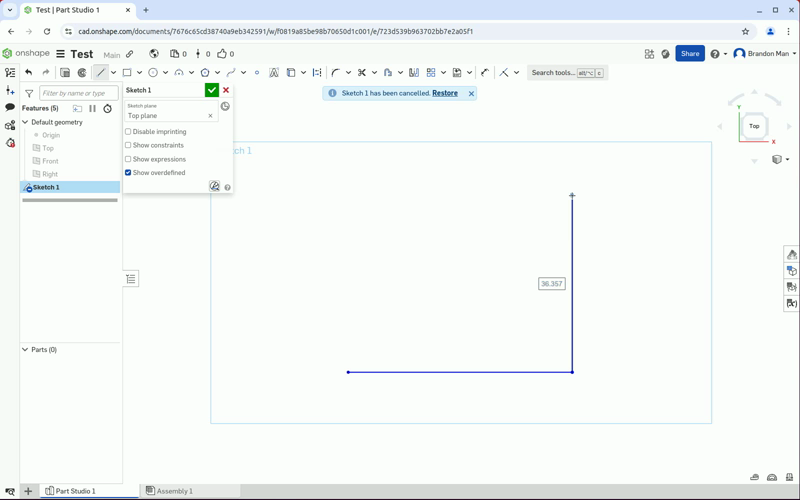
key_down(shift)
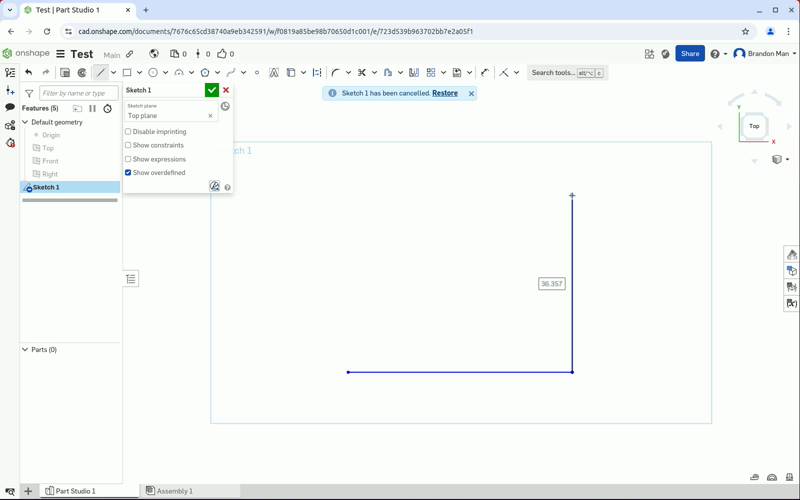
mouse_move(348, 195)
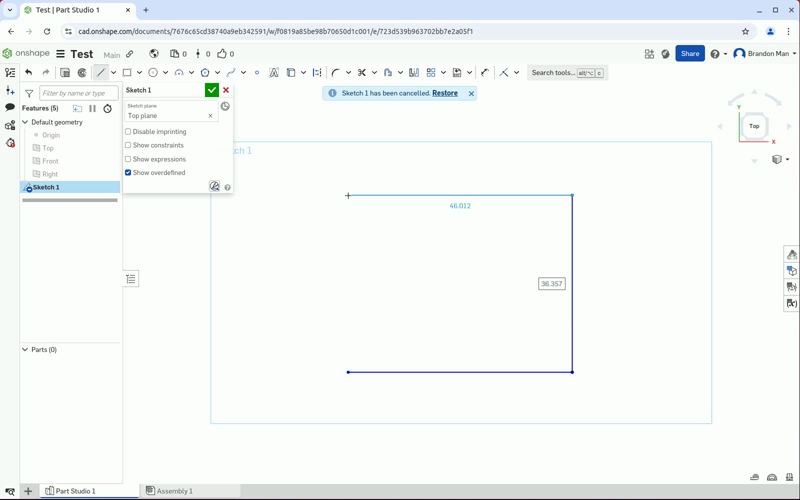
click(348, 195)
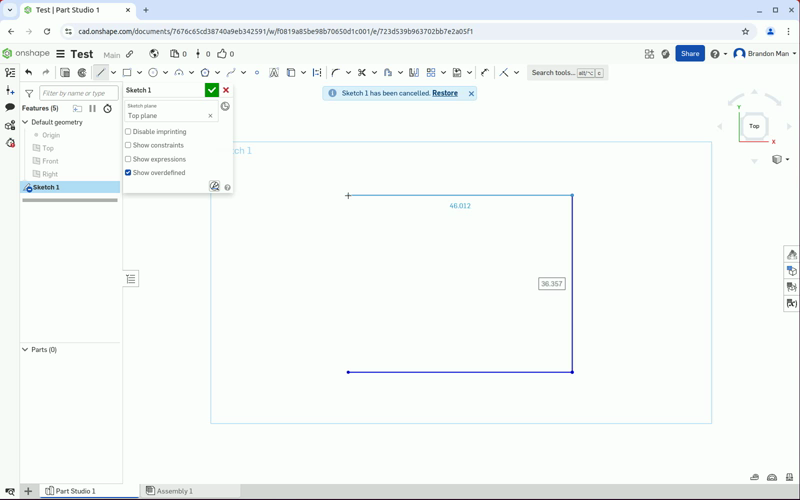
key_up(shift)
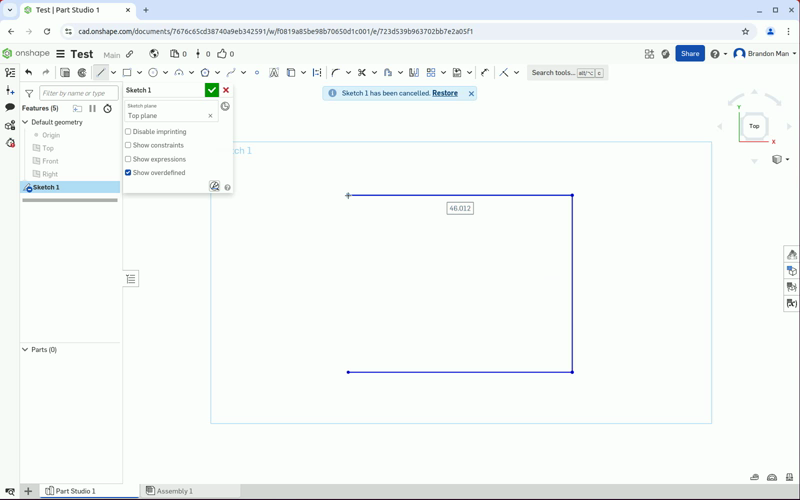
key_down(shift)
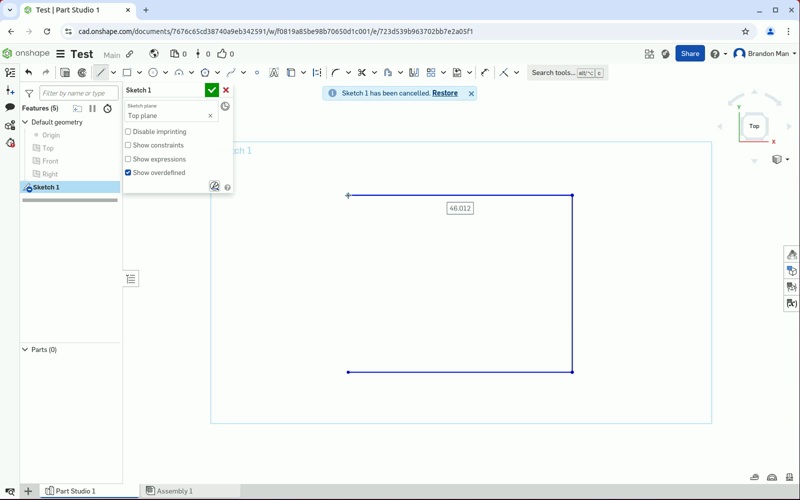
mouse_move(348, 372)
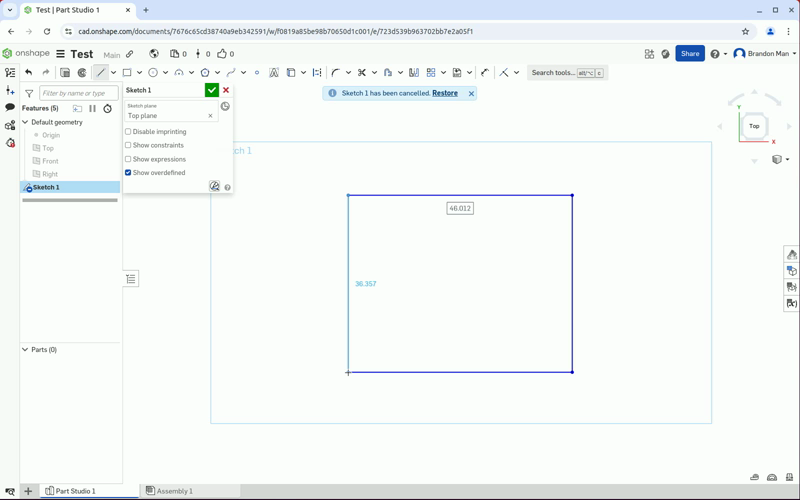
key_up(shift)
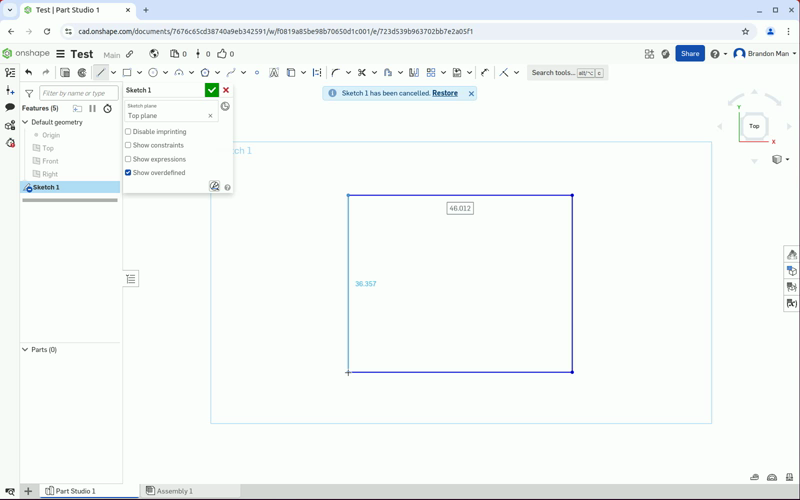
click(348, 372)
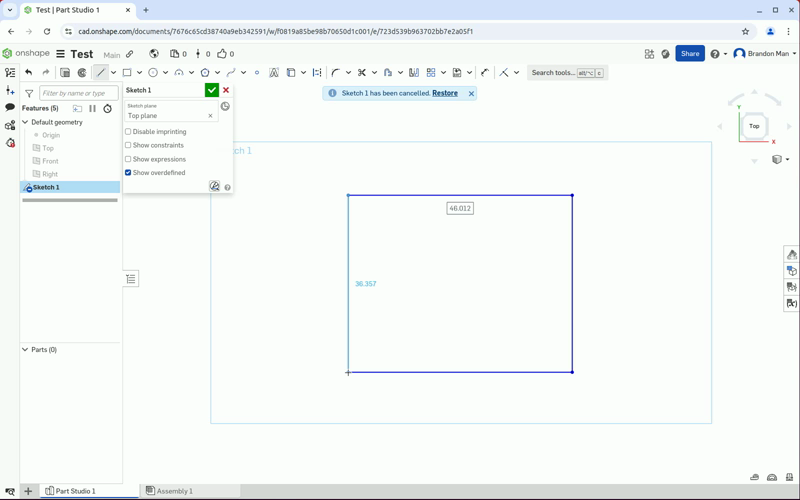
key(esc)
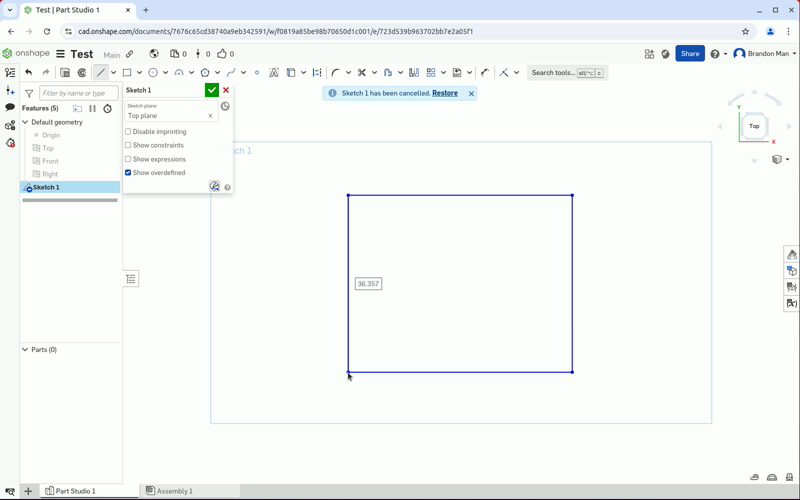
mouse_move(413, 259)
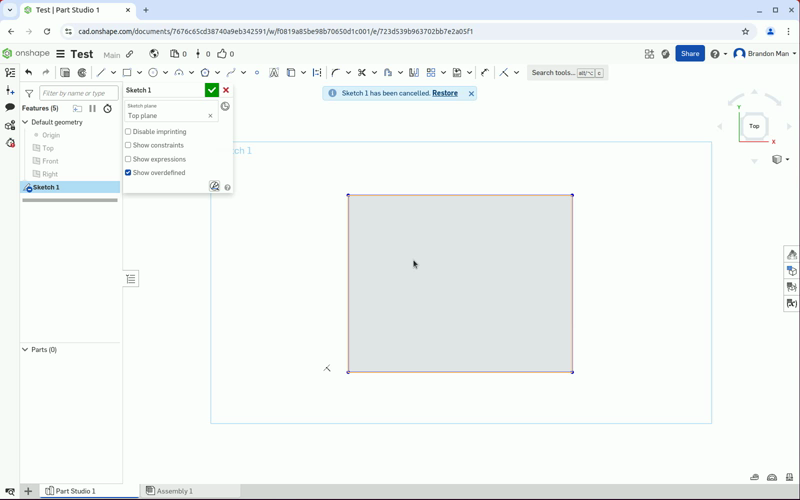
click(413, 259)
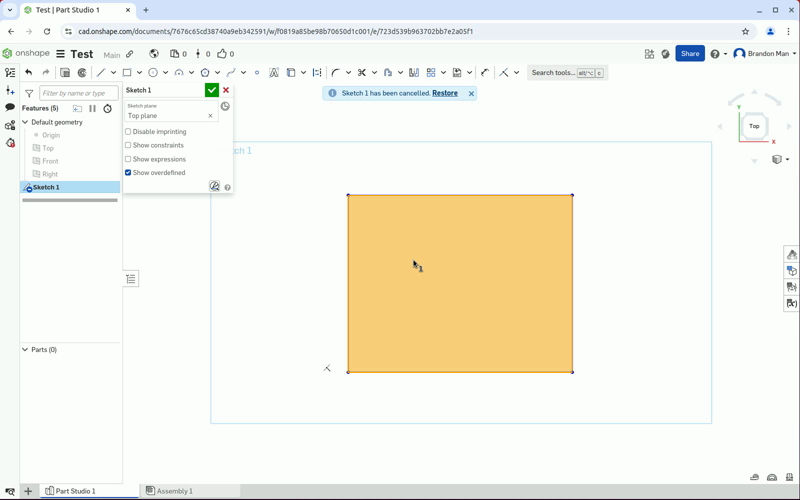
mouse_move(73, 352)
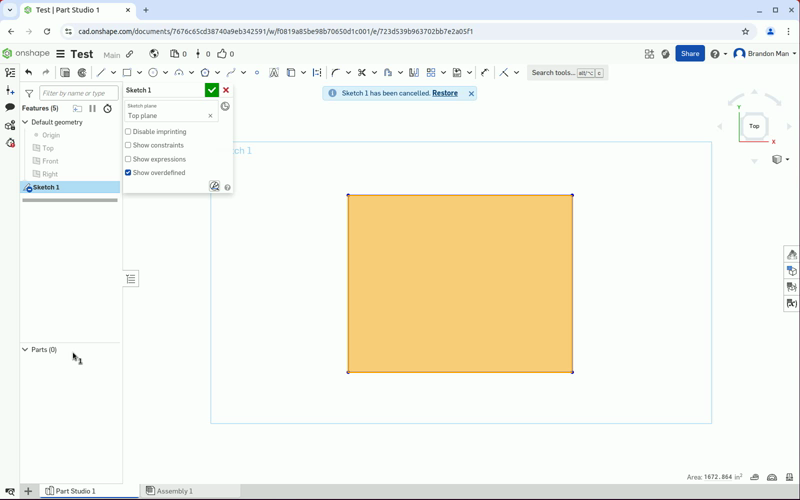
key(shift+y)
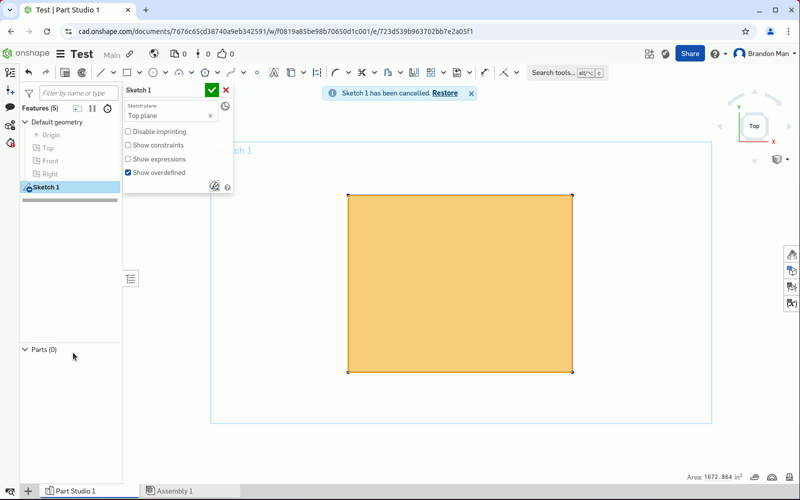
key(shift+e)
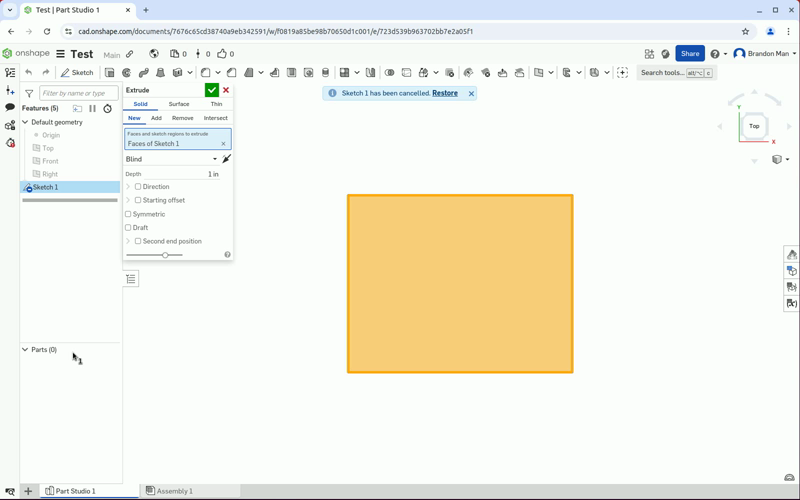
mouse_move(143, 106)
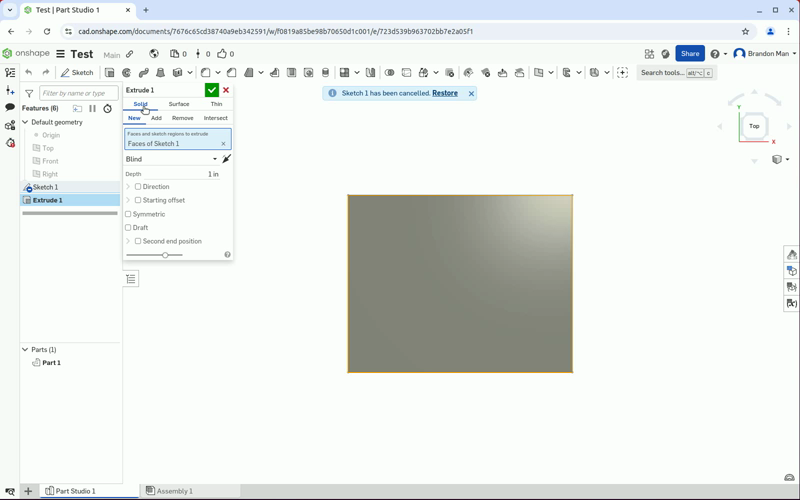
click(143, 106)
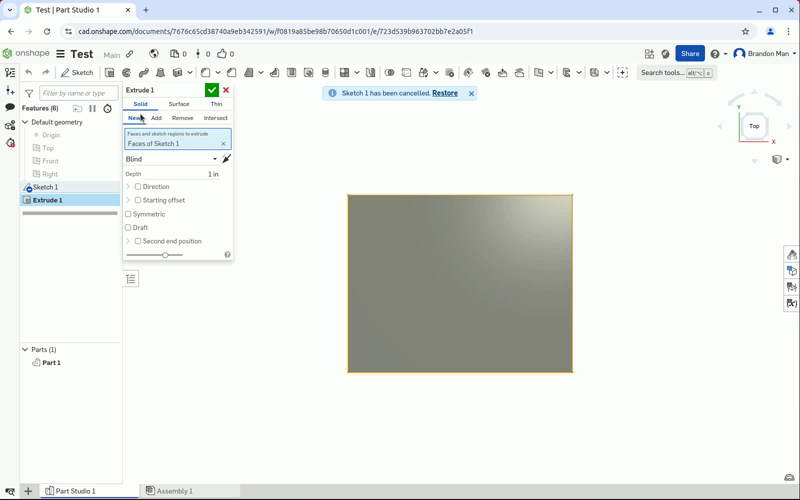
mouse_move(137, 120)
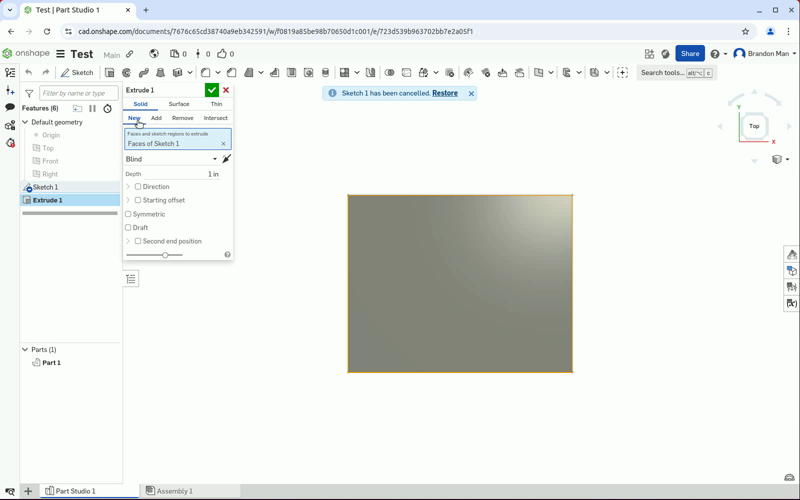
click(137, 120)
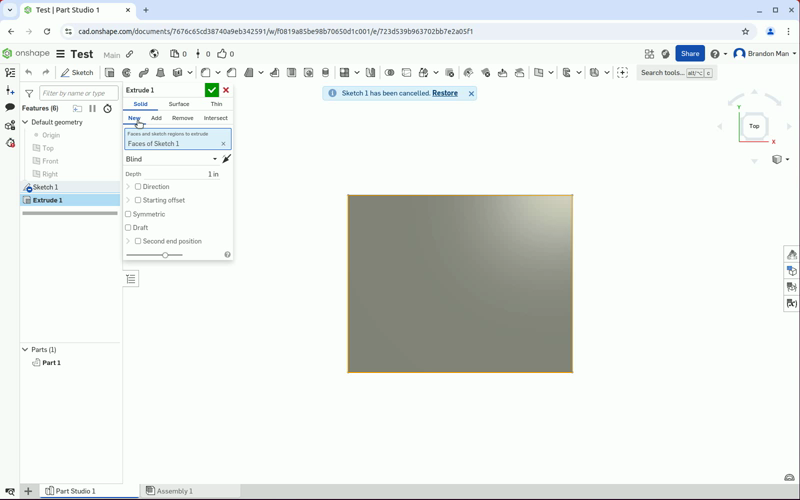
key(tab, 4)
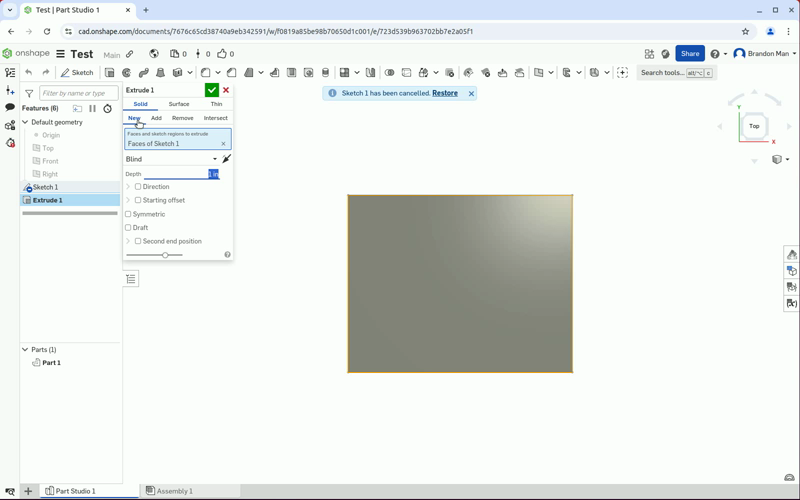
text(0.481)
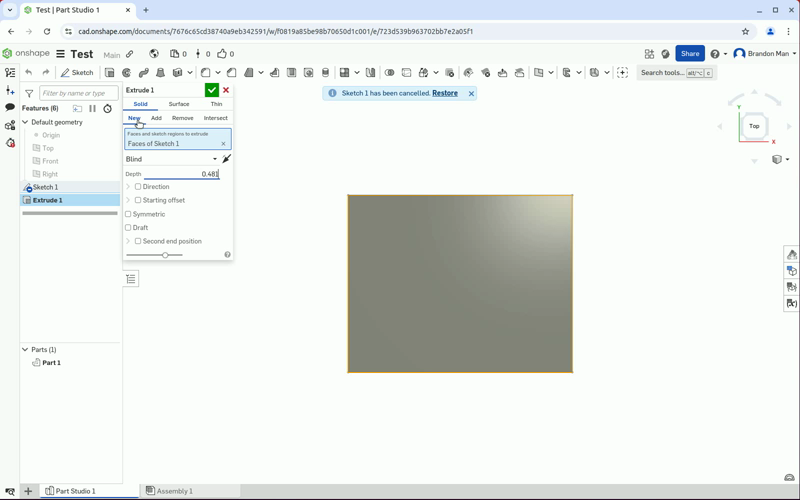
key(enter)
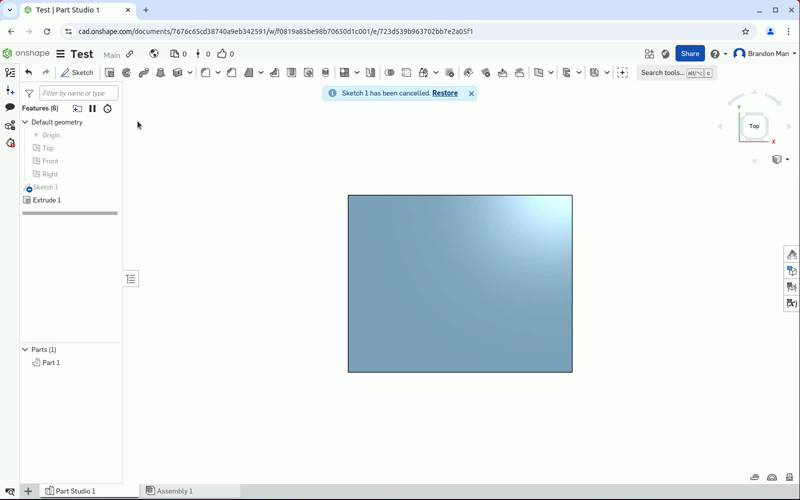
key(shift+h)
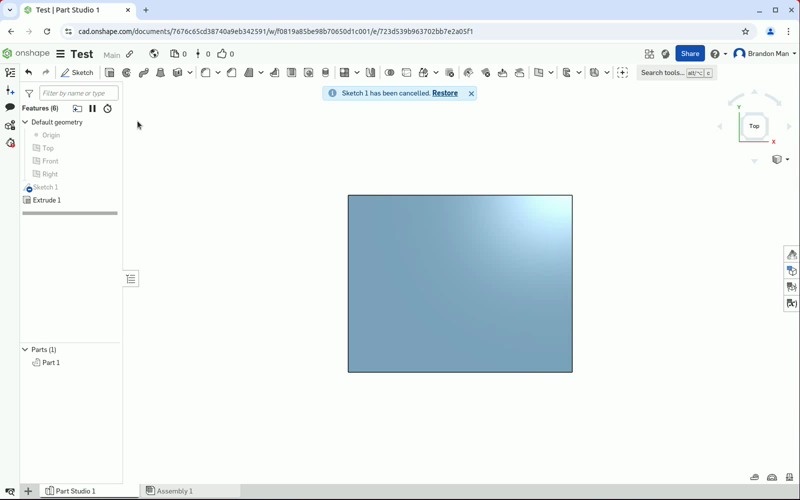
key(shift+h)
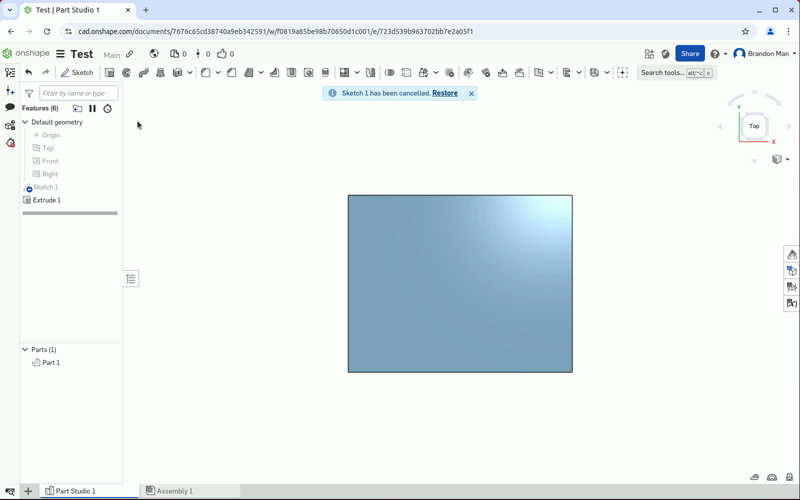
mouse_move(73, 189)
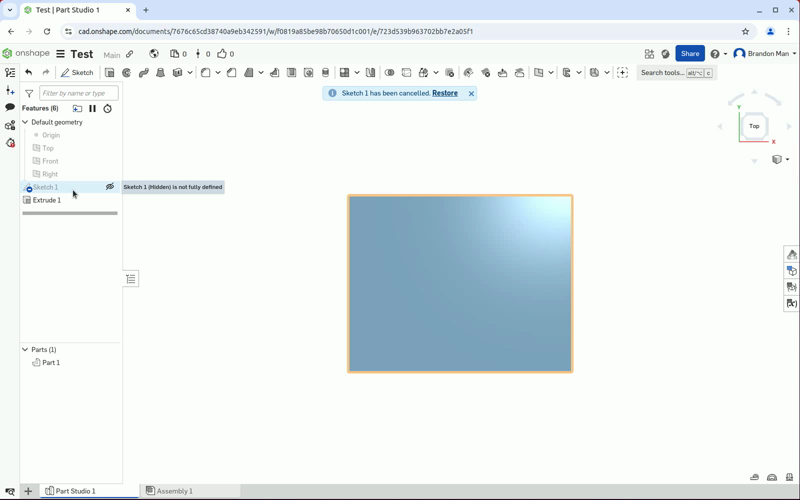
click(73, 189)
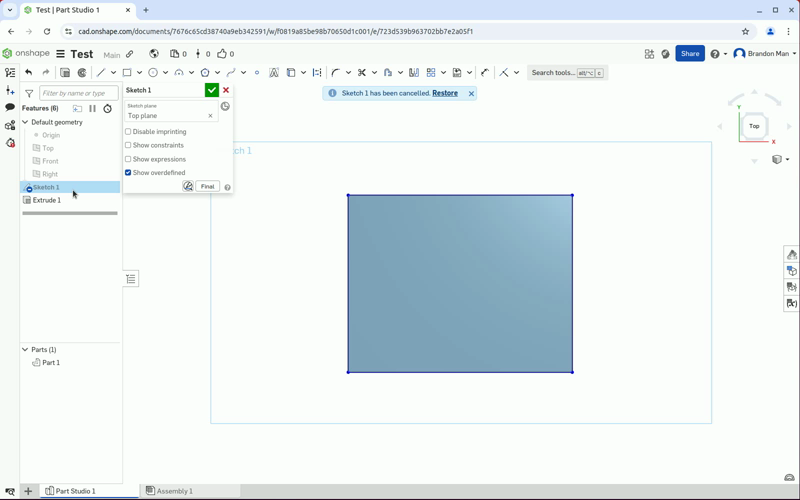
mouse_move(229, 92)
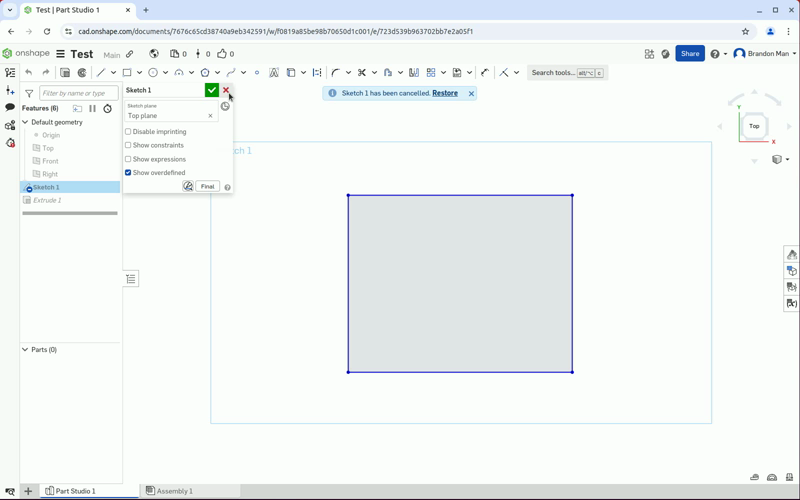
click(229, 92)
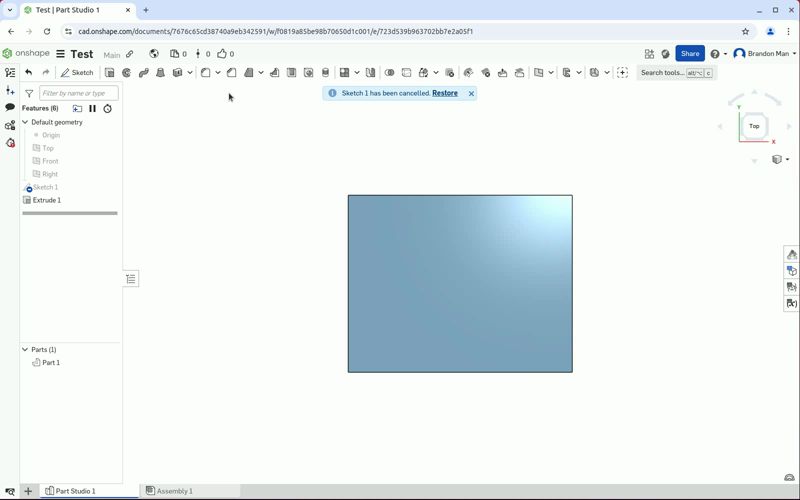
mouse_move(541, 75)
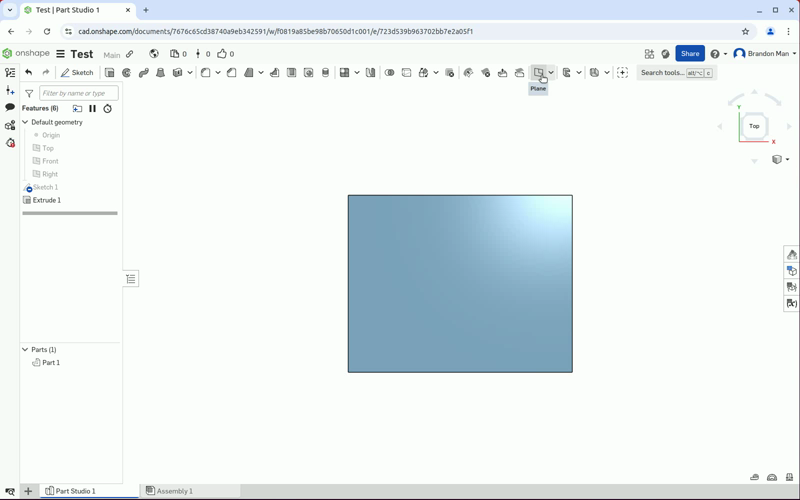
click(541, 75)
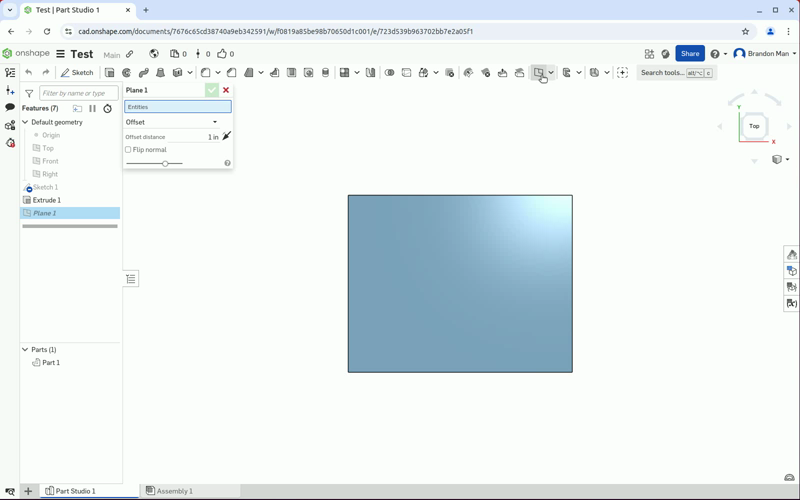
mouse_move(73, 150)
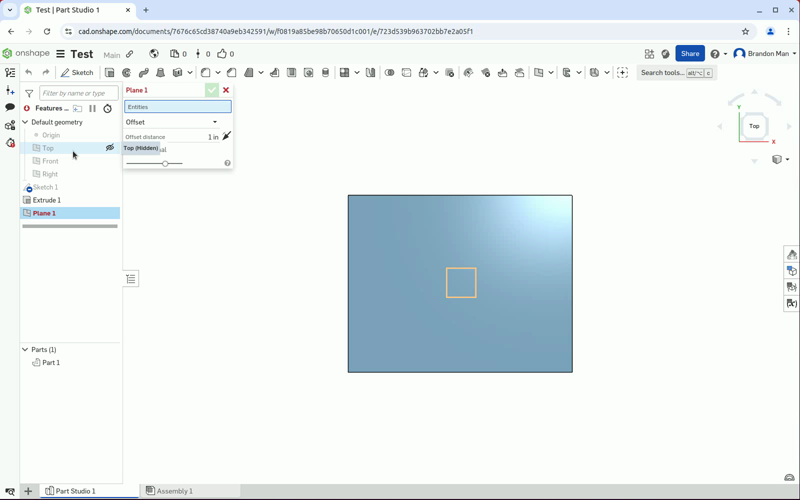
click(73, 150)
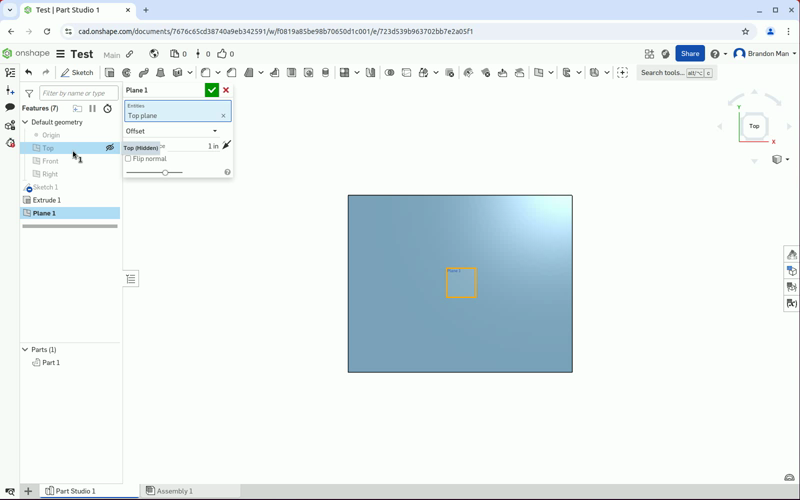
key(tab, 2)
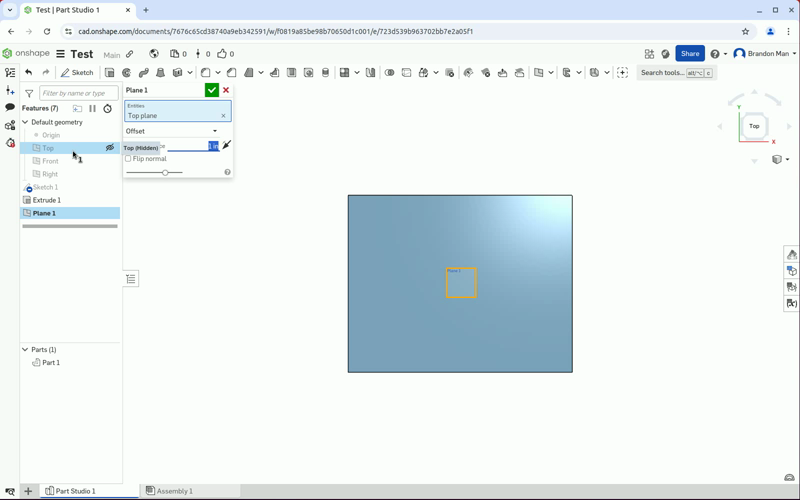
text(0.493)
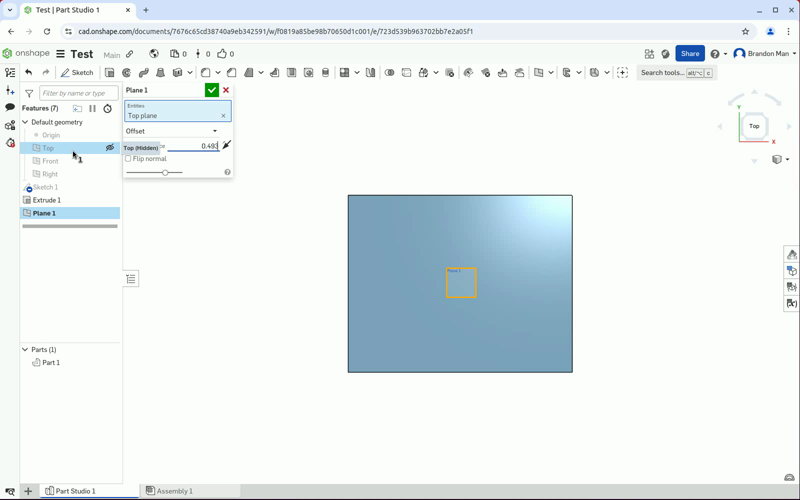
key(enter, 2)
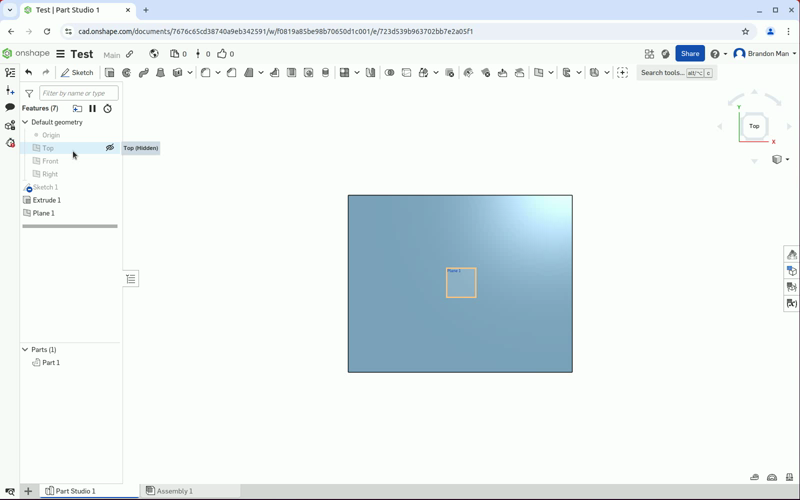
key(shift+s)
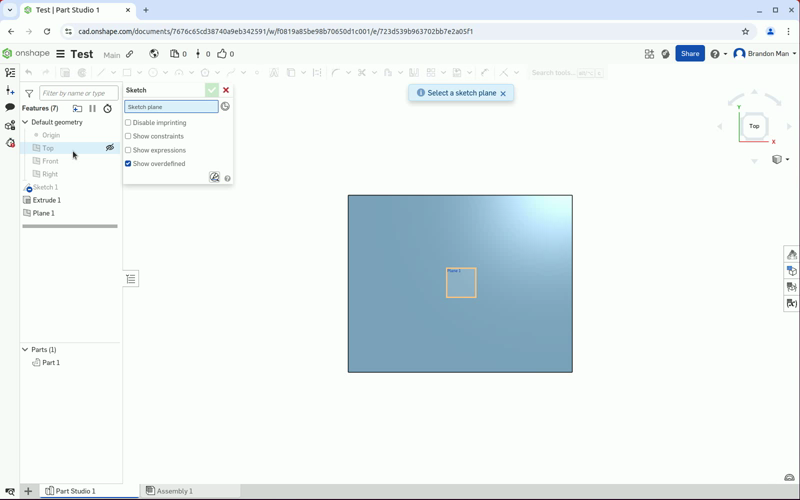
mouse_move(73, 215)
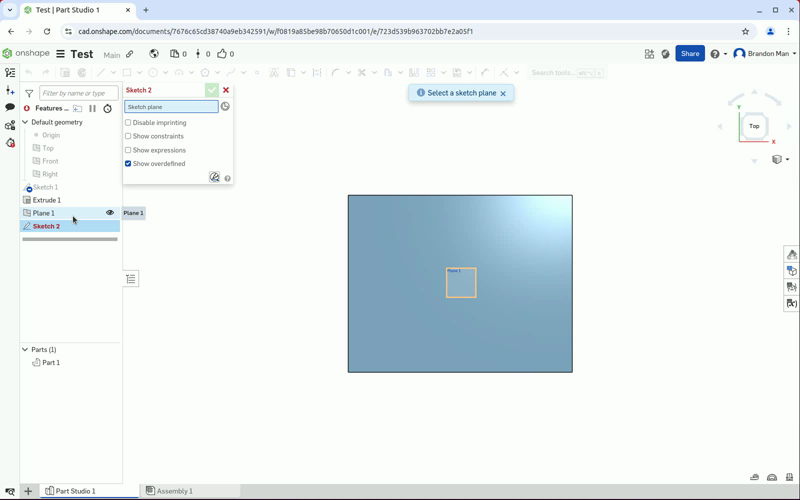
click(73, 215)
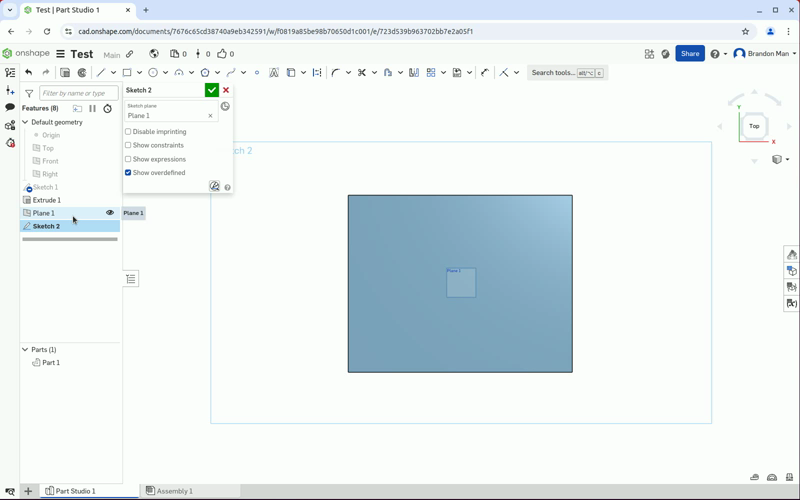
mouse_move(73, 352)
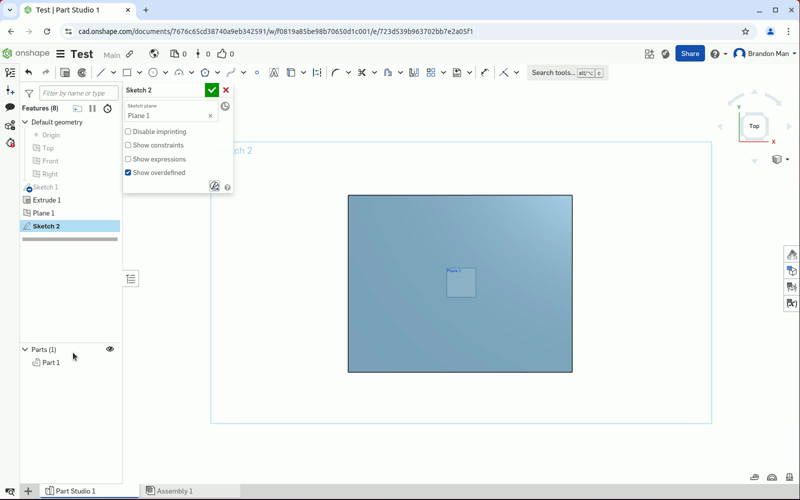
key(y)
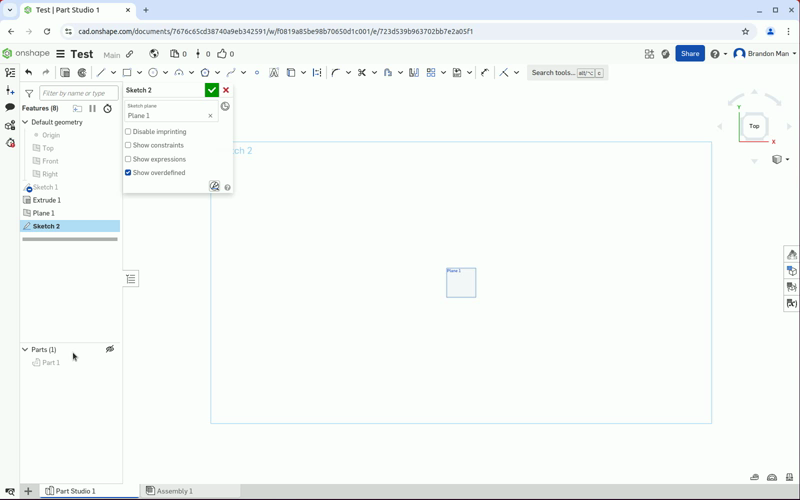
key(l)
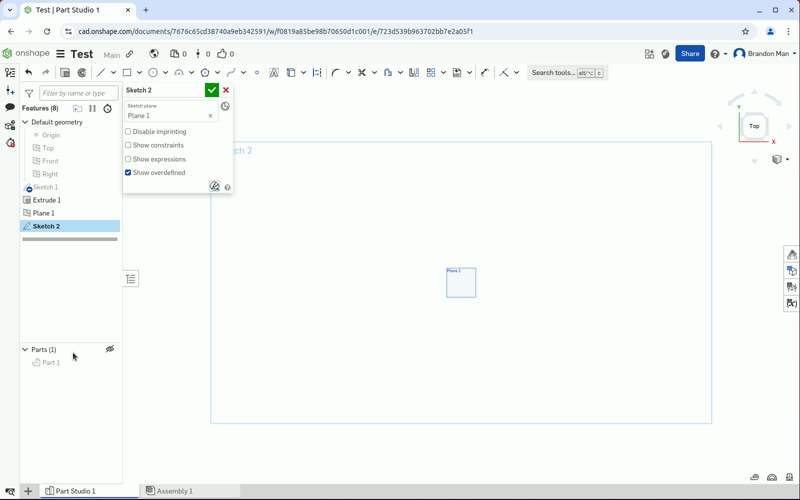
key_down(shift)
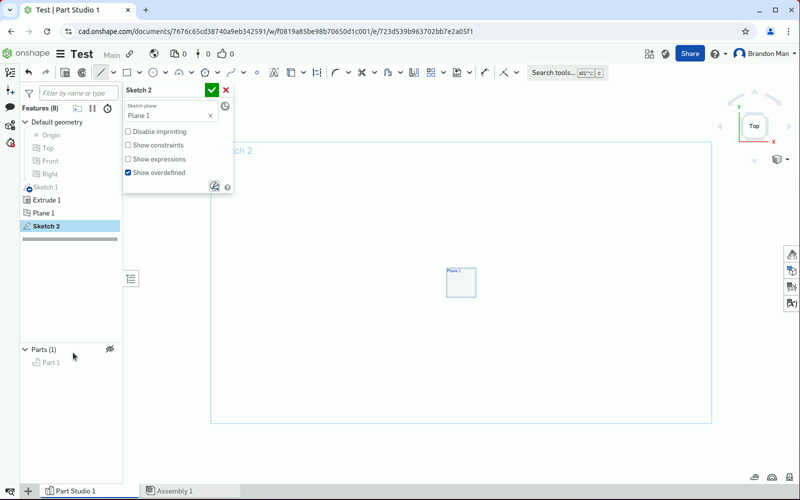
mouse_move(543, 370)
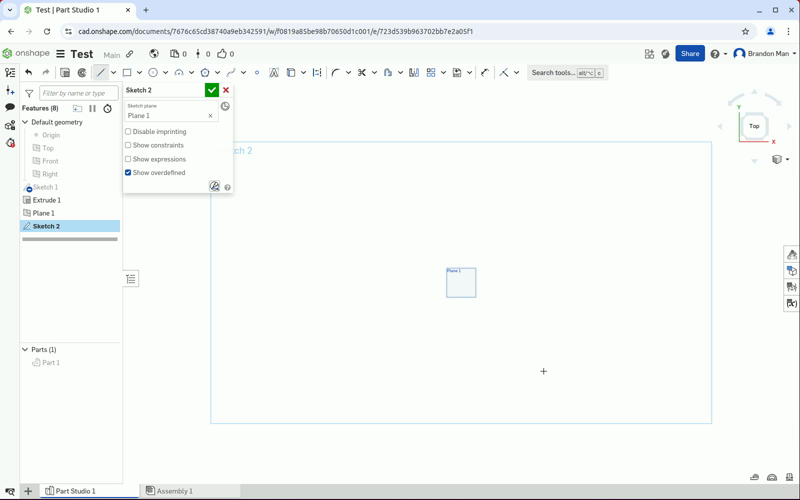
click(543, 370)
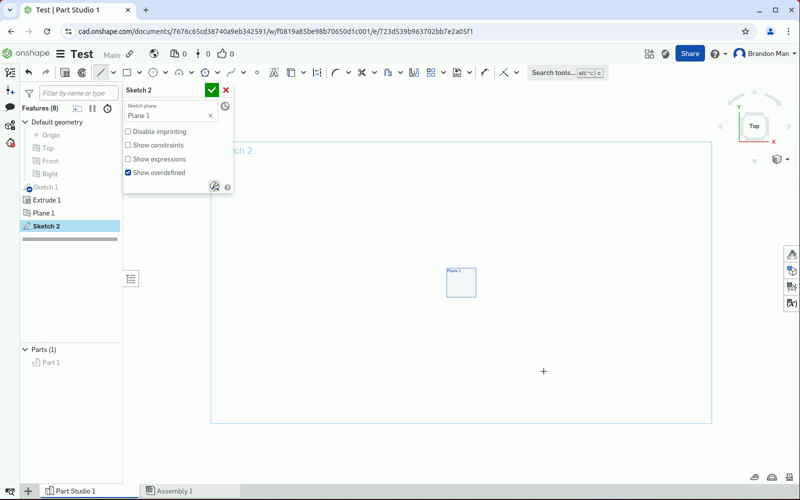
key_up(shift)
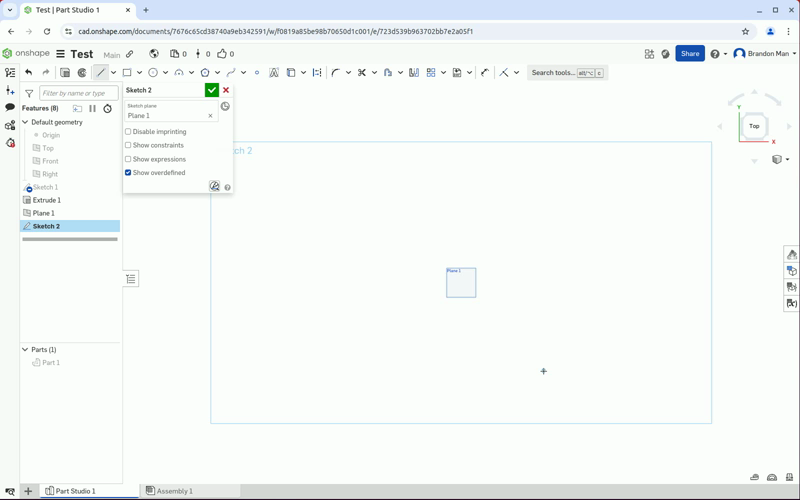
key_down(shift)
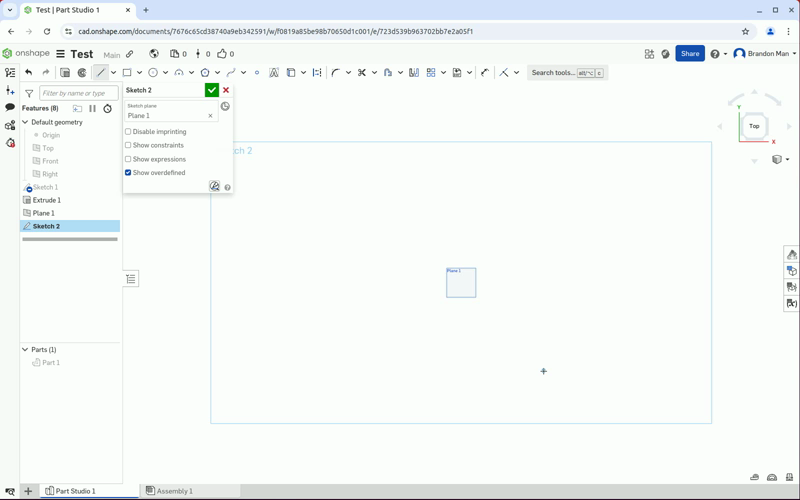
mouse_move(573, 370)
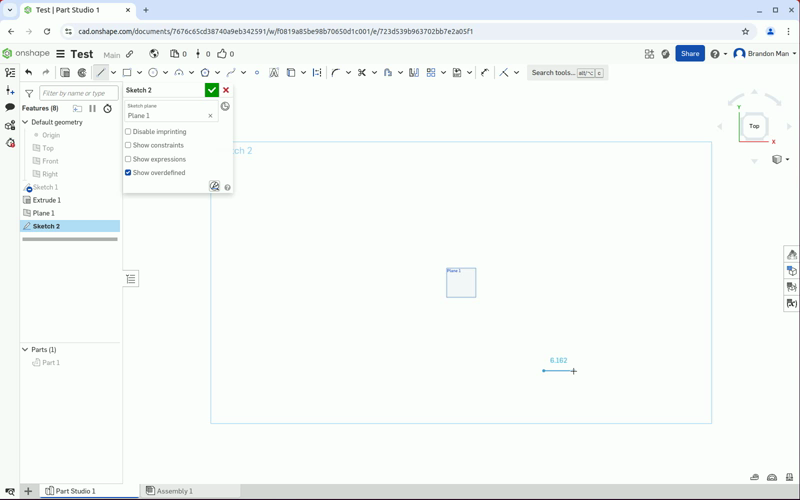
mouse_move(548, 370)
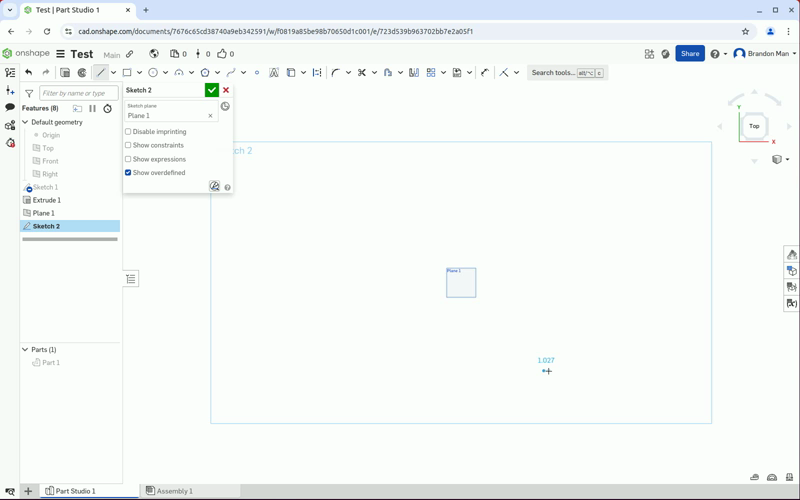
scroll(6)
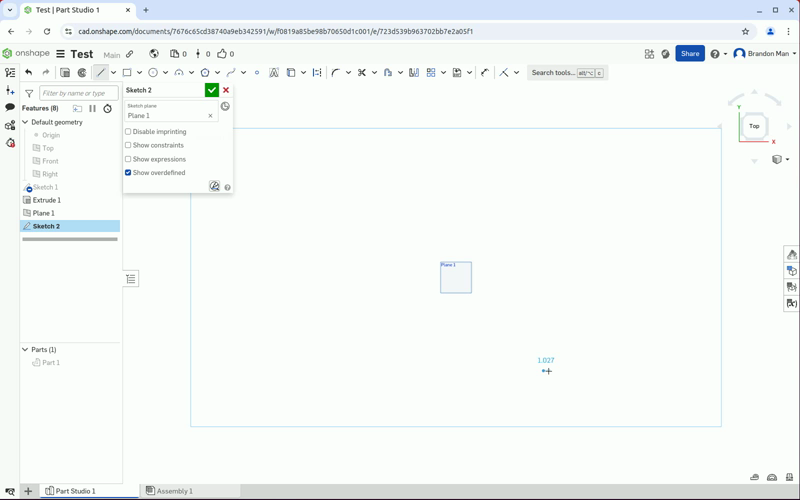
scroll(6)
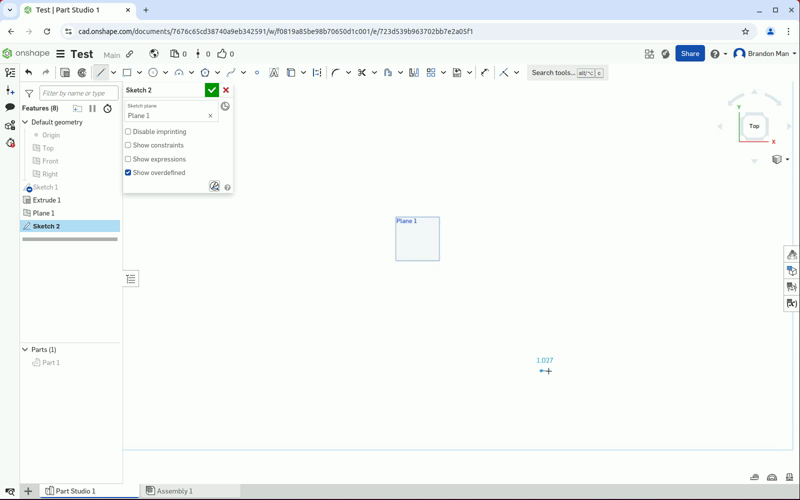
scroll(6)
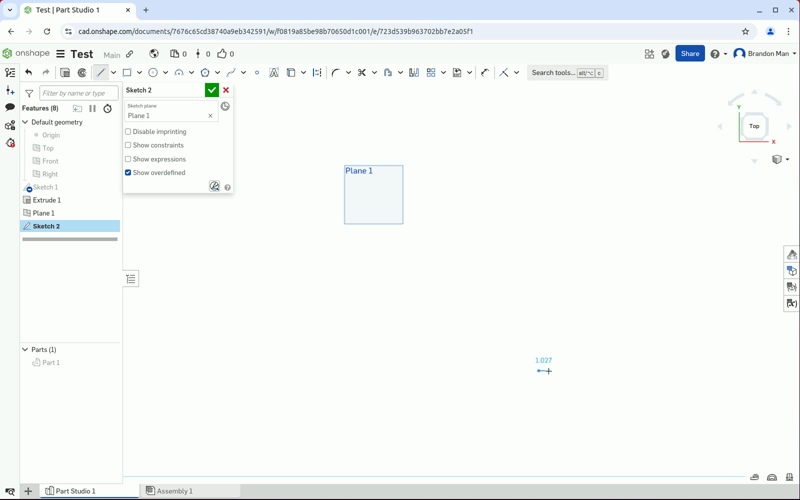
scroll(6)
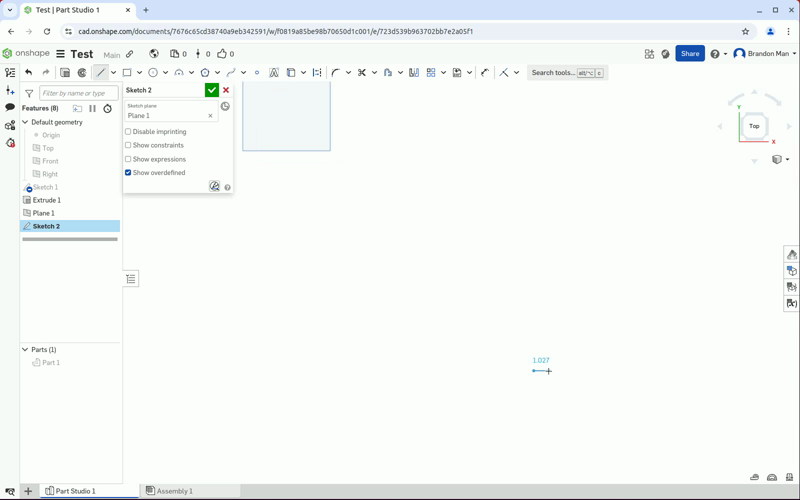
scroll(6)
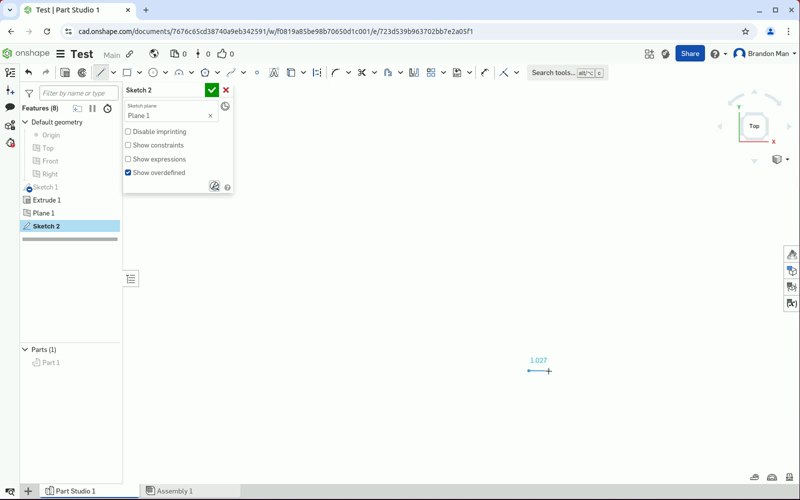
scroll(6)
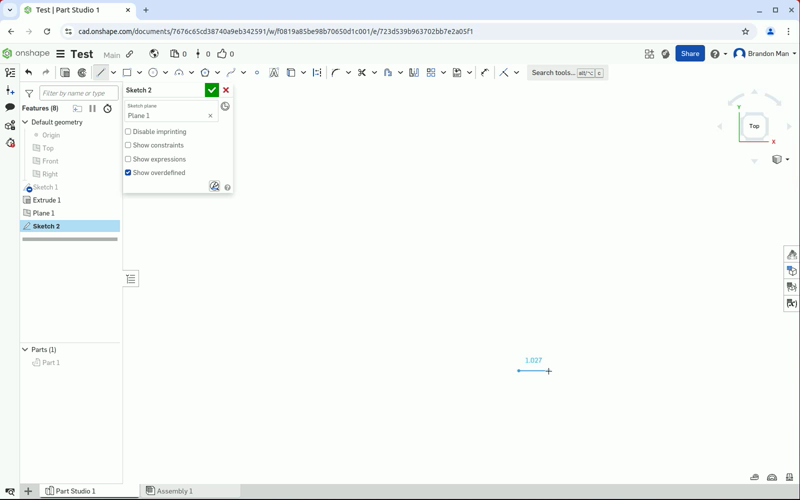
scroll(6)
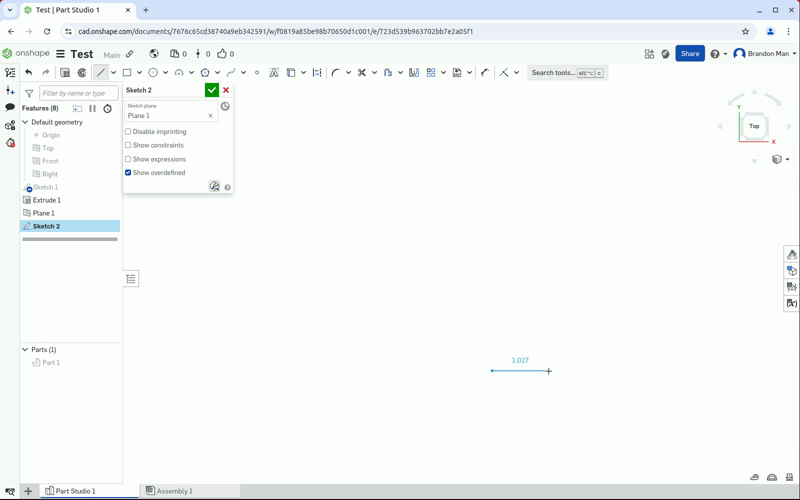
click(548, 370)
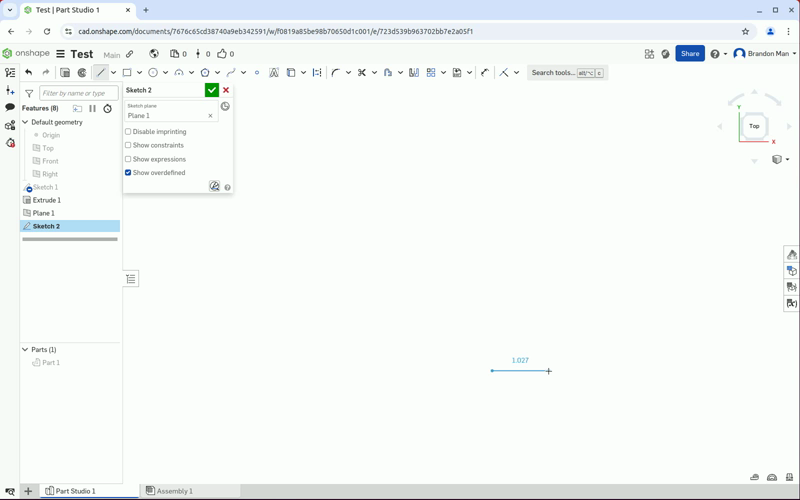
scroll(-6)
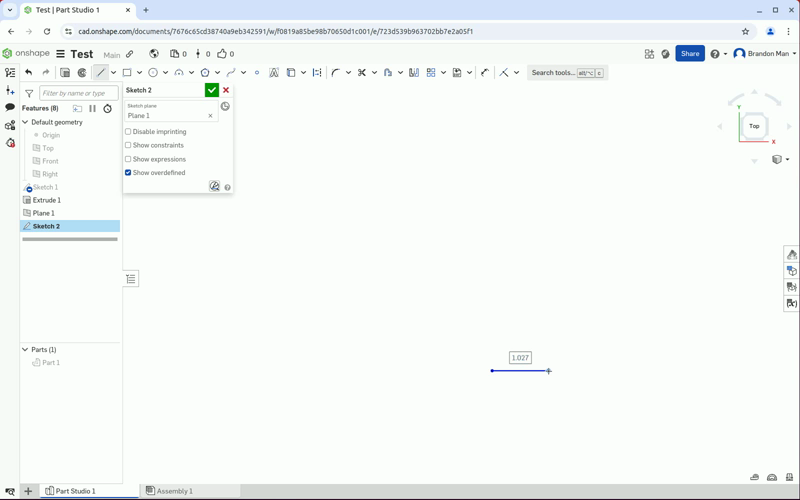
scroll(-6)
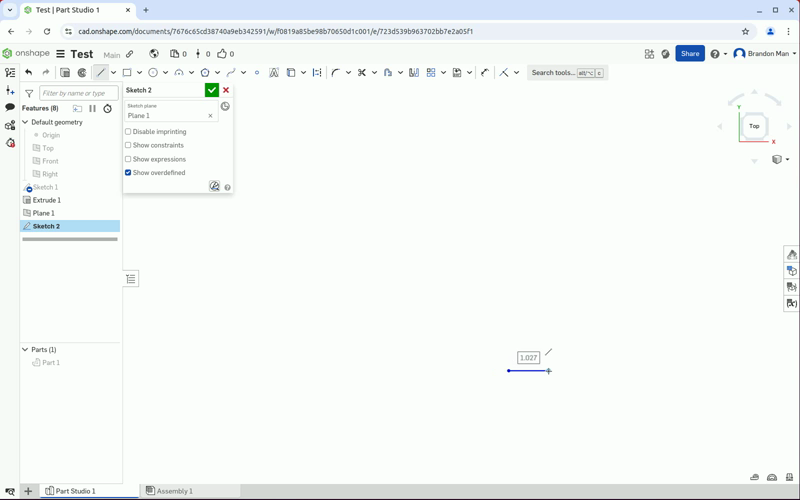
scroll(-6)
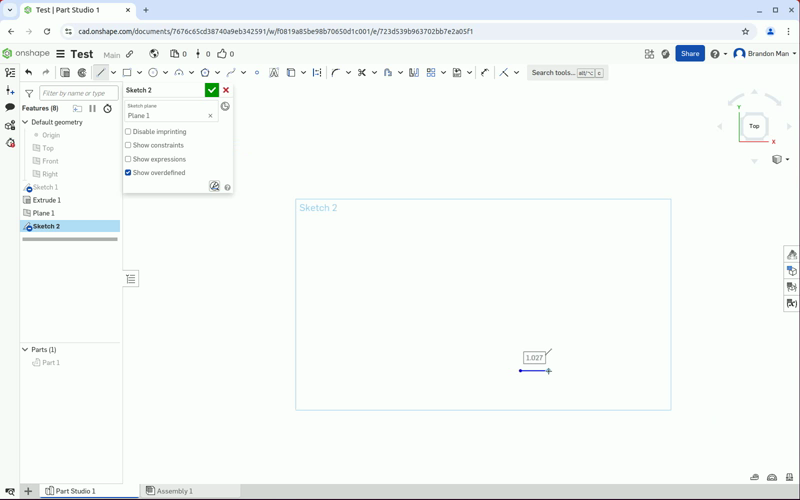
scroll(-6)
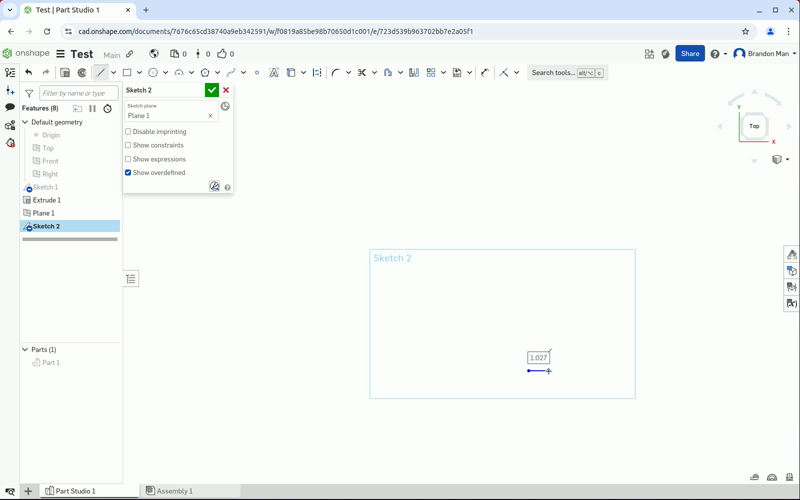
scroll(-6)
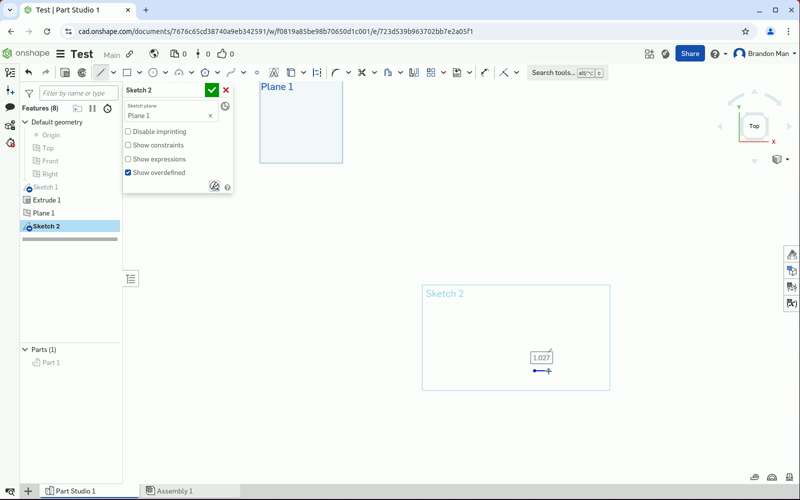
scroll(-6)
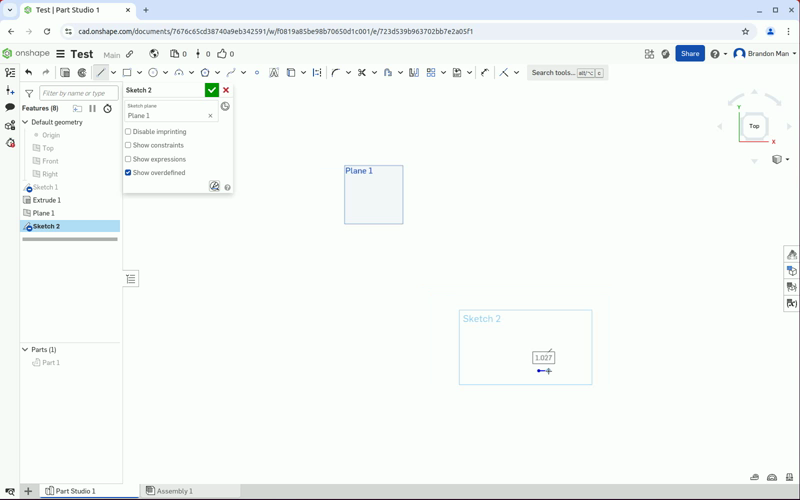
scroll(-6)
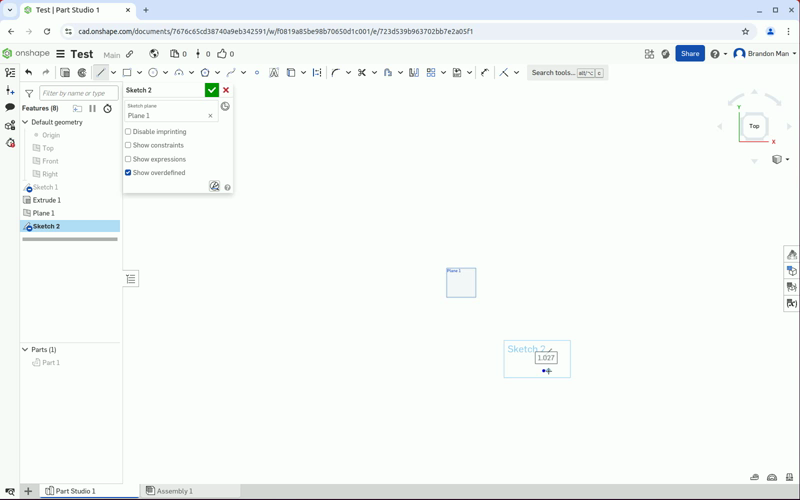
key_up(shift)
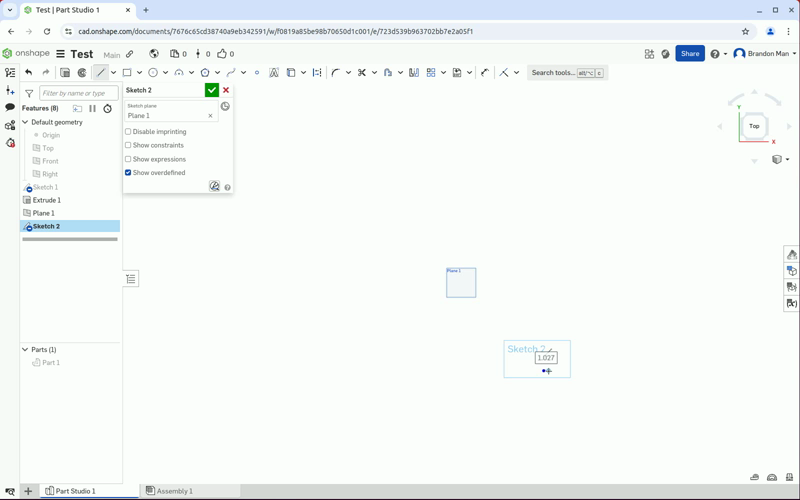
key_down(shift)
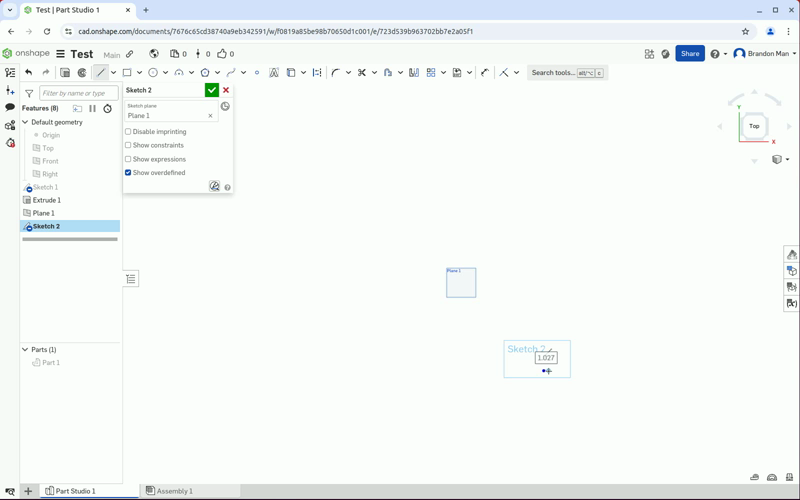
mouse_move(578, 370)
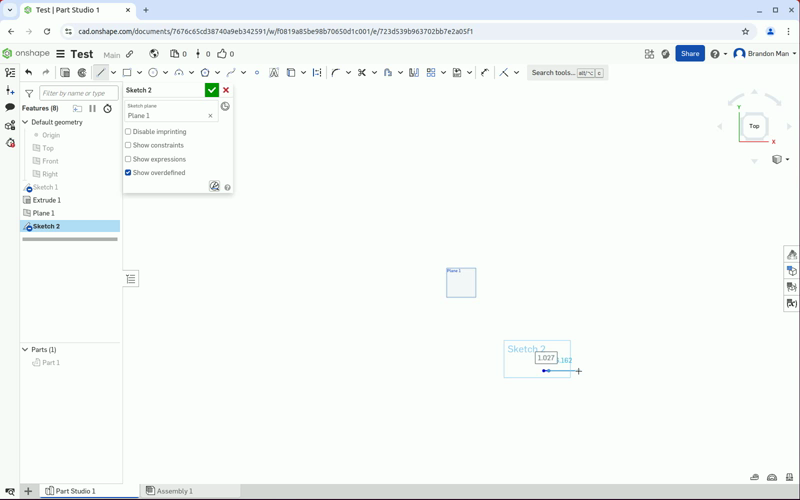
mouse_move(548, 366)
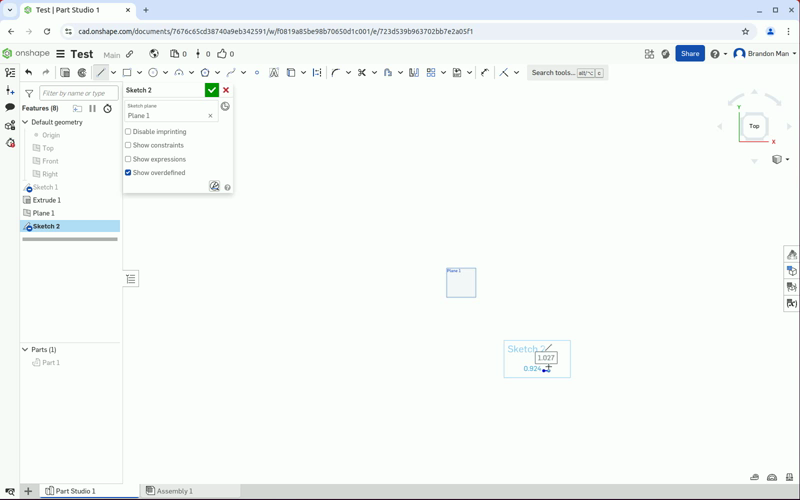
scroll(6)
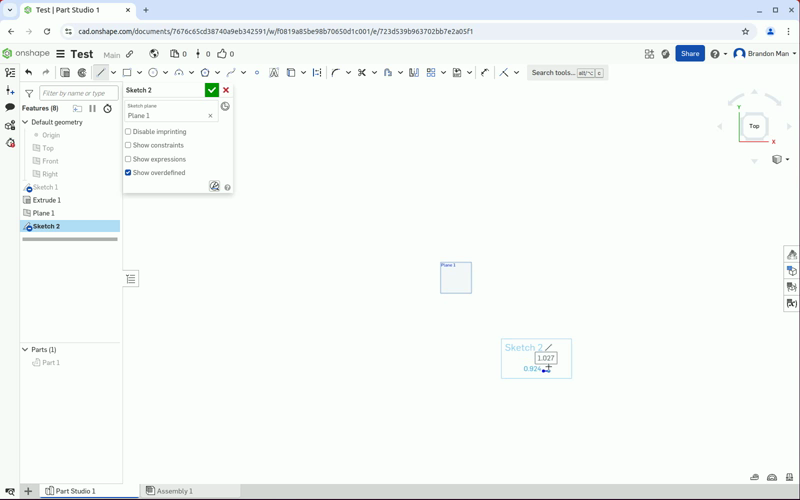
scroll(6)
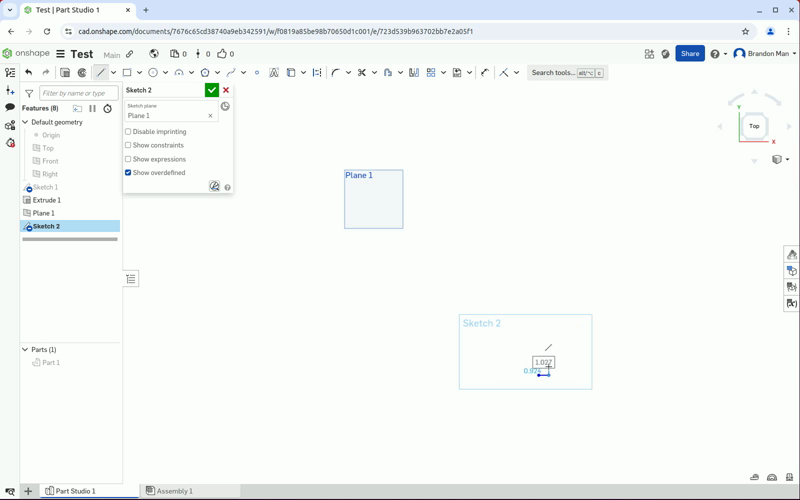
scroll(6)
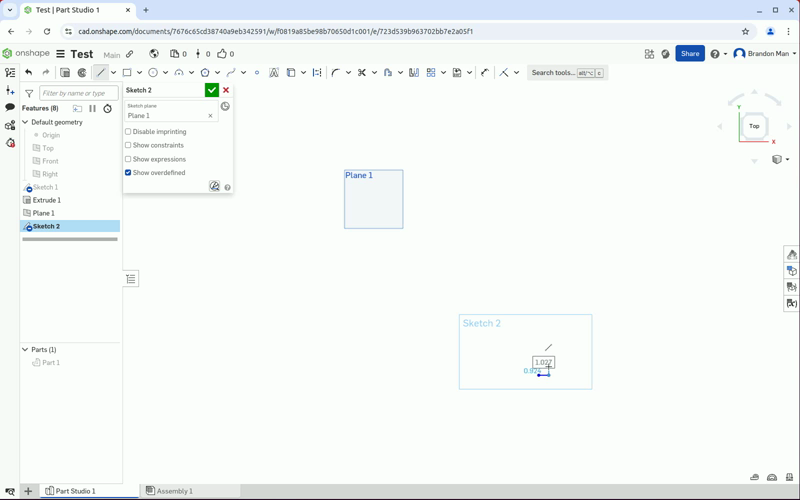
scroll(6)
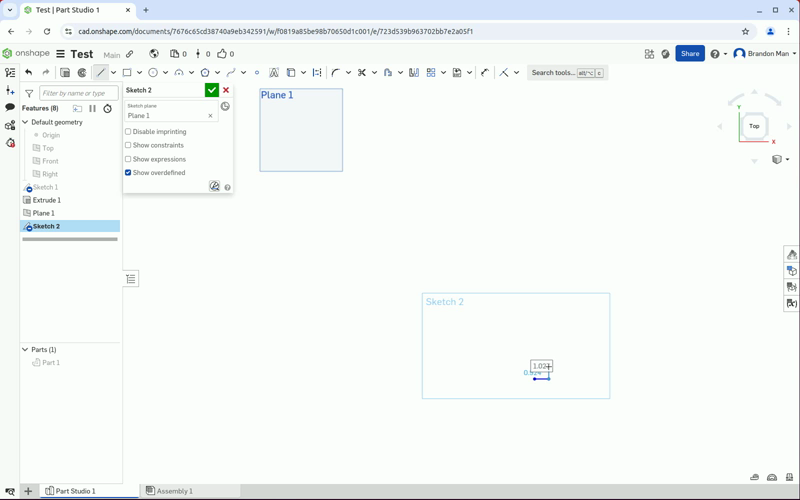
scroll(6)
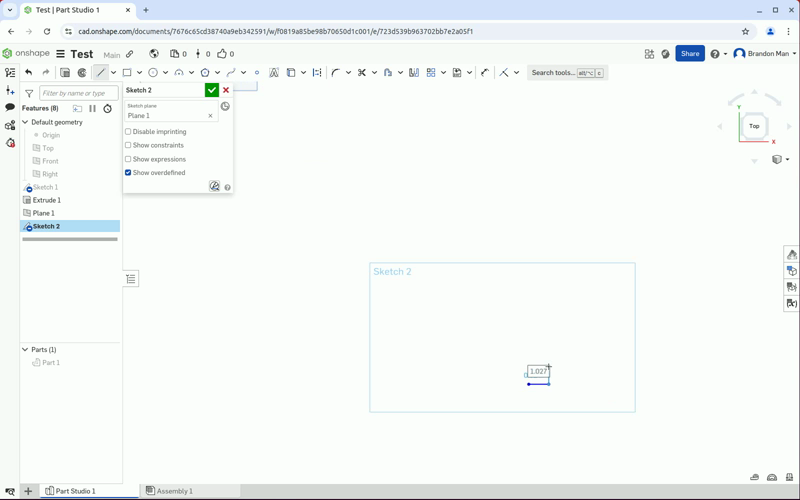
scroll(6)
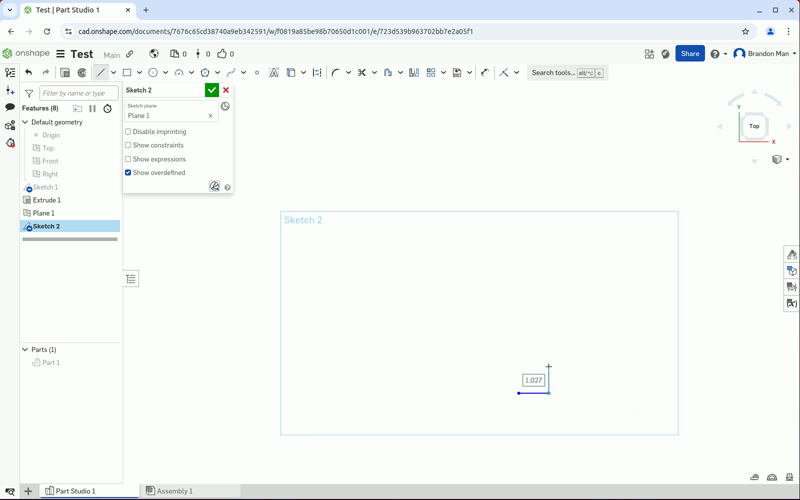
scroll(6)
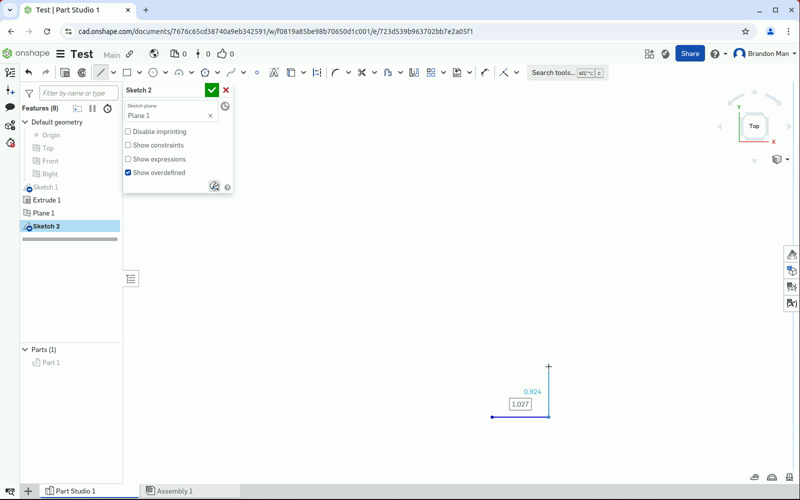
click(548, 366)
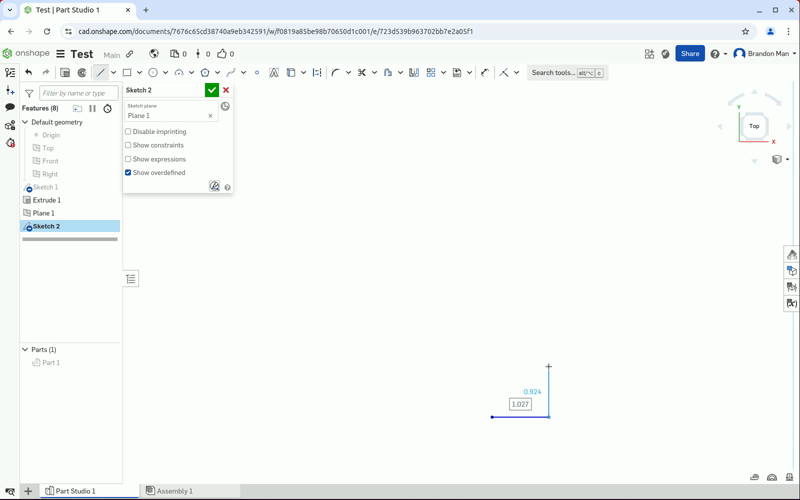
scroll(-6)
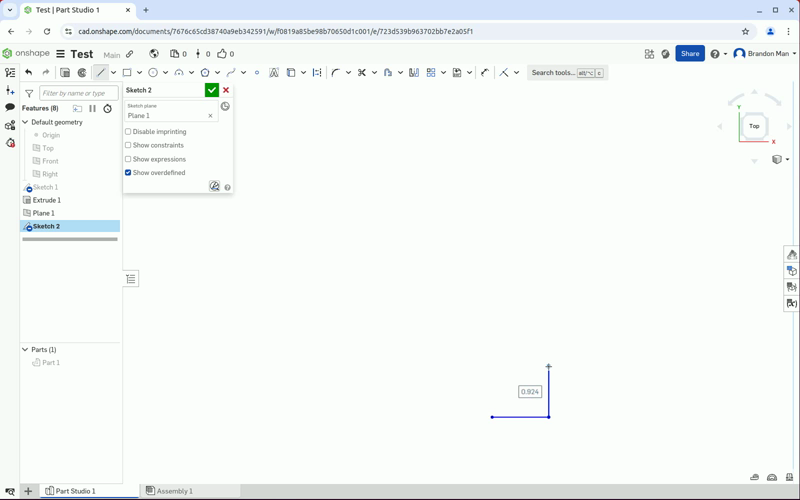
scroll(-6)
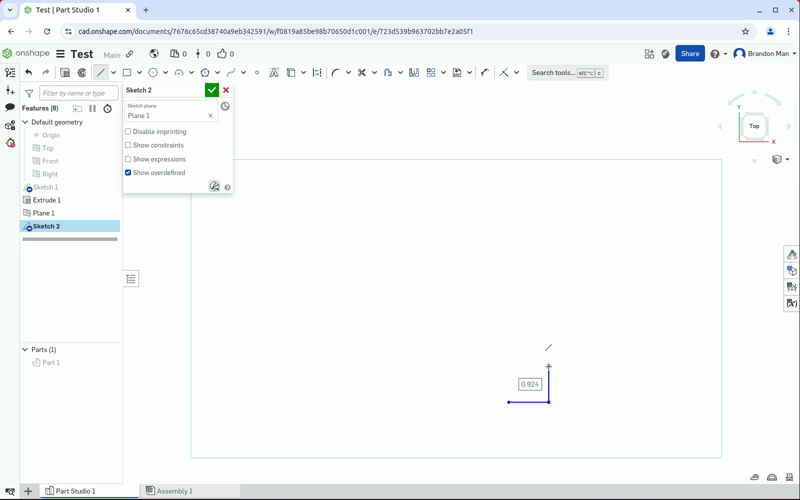
scroll(-6)
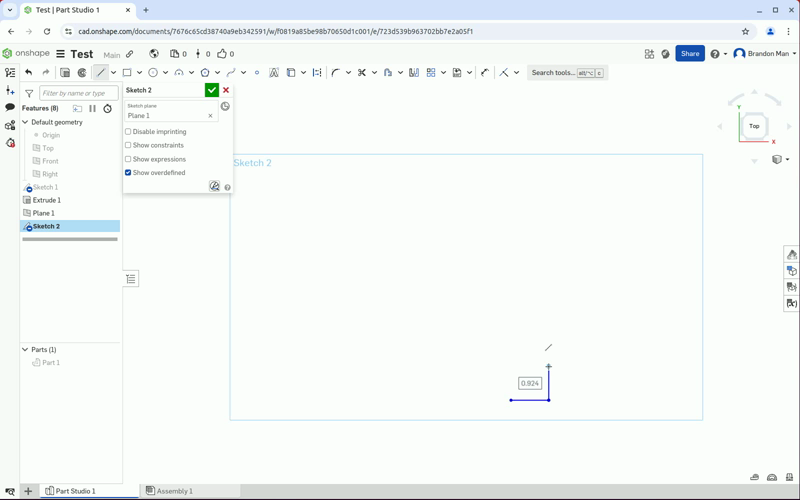
scroll(-6)
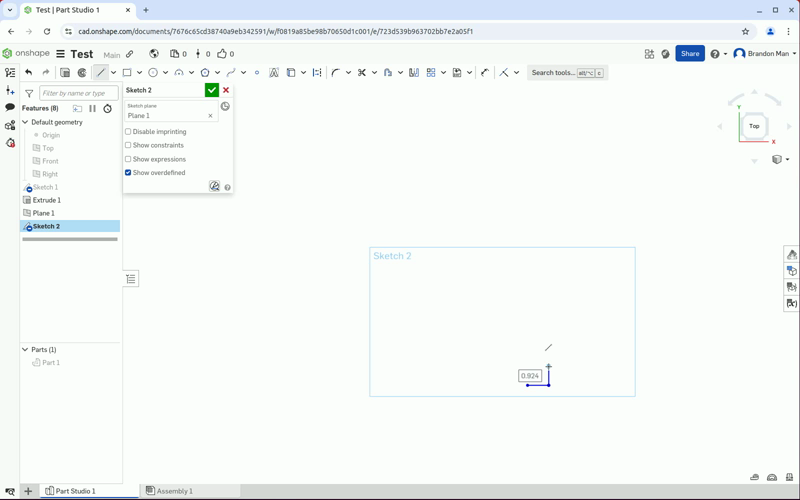
scroll(-6)
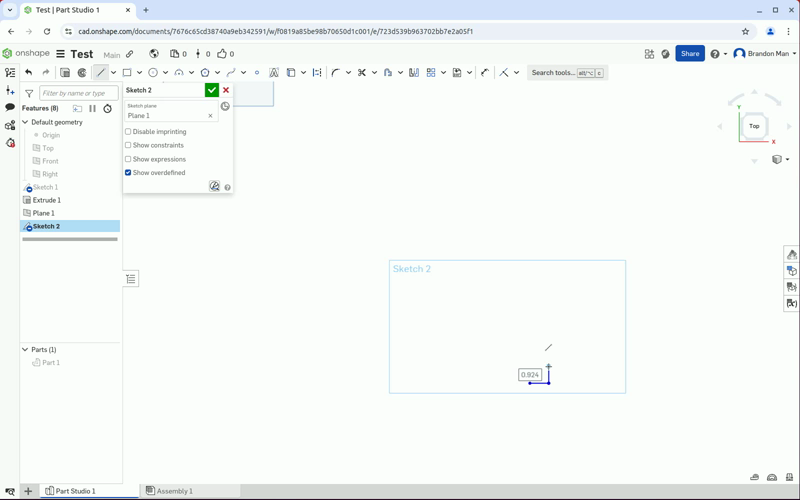
scroll(-6)
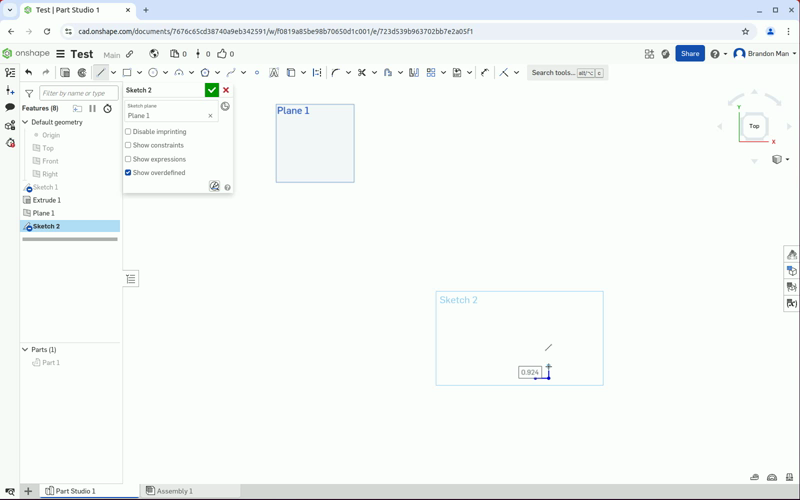
scroll(-6)
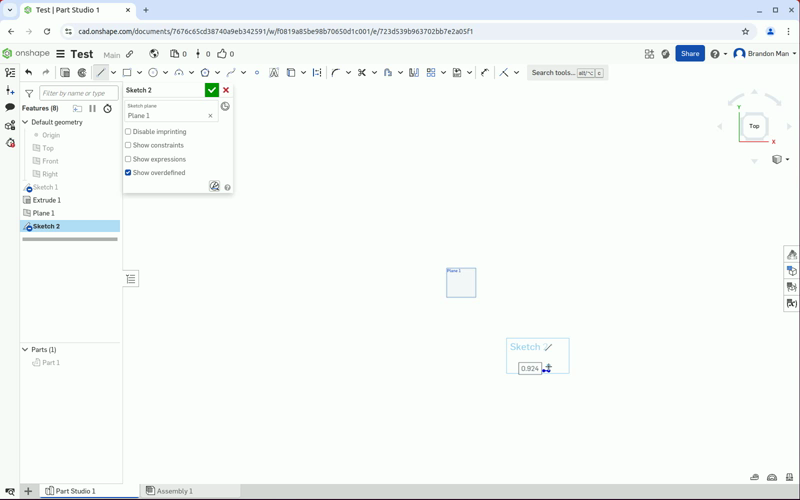
key_up(shift)
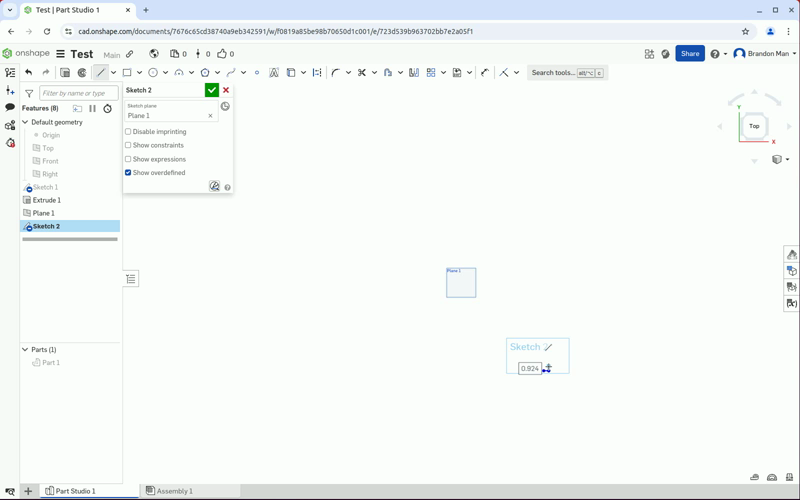
key_down(shift)
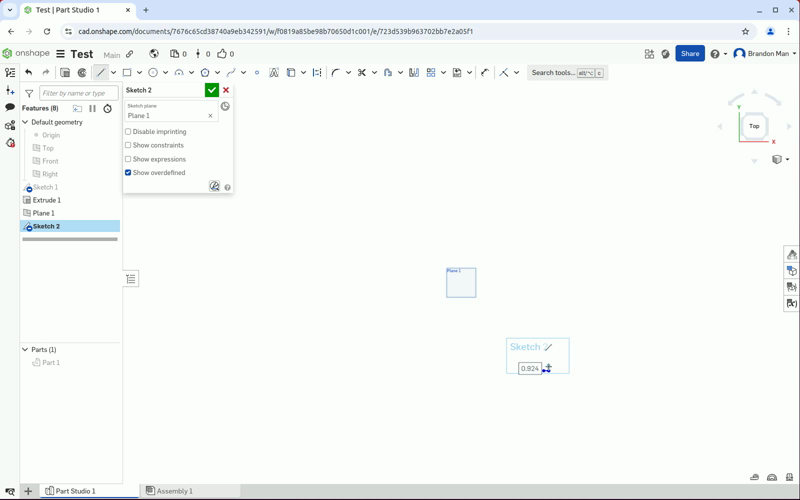
mouse_move(578, 366)
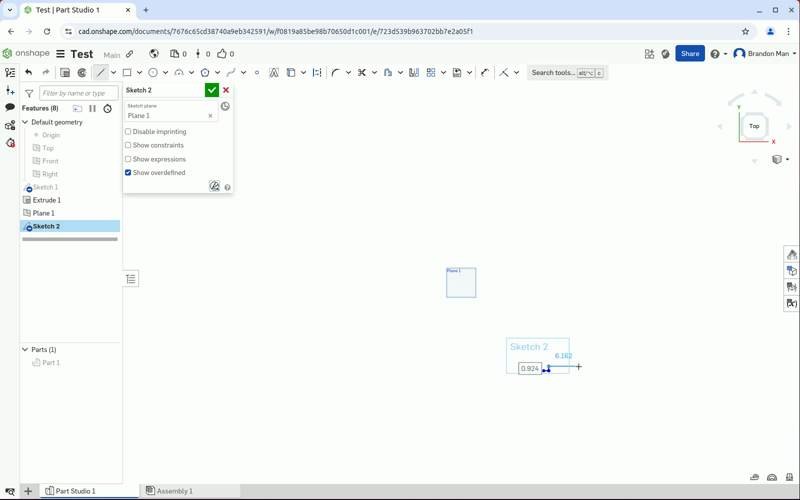
mouse_move(543, 366)
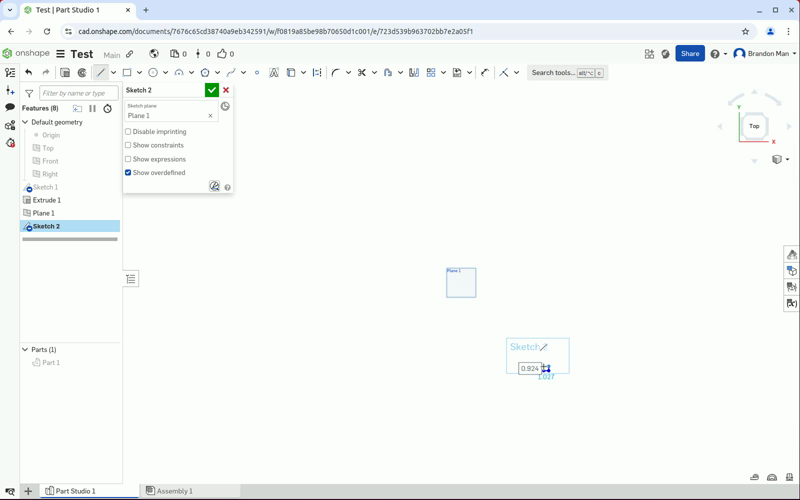
scroll(6)
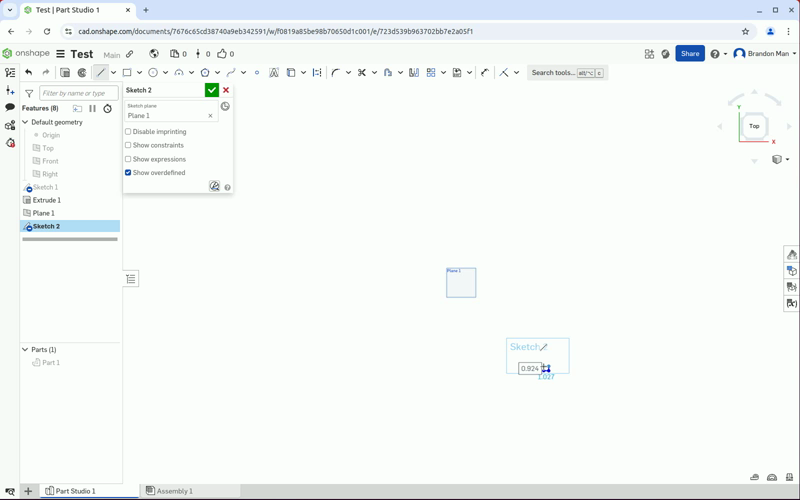
scroll(6)
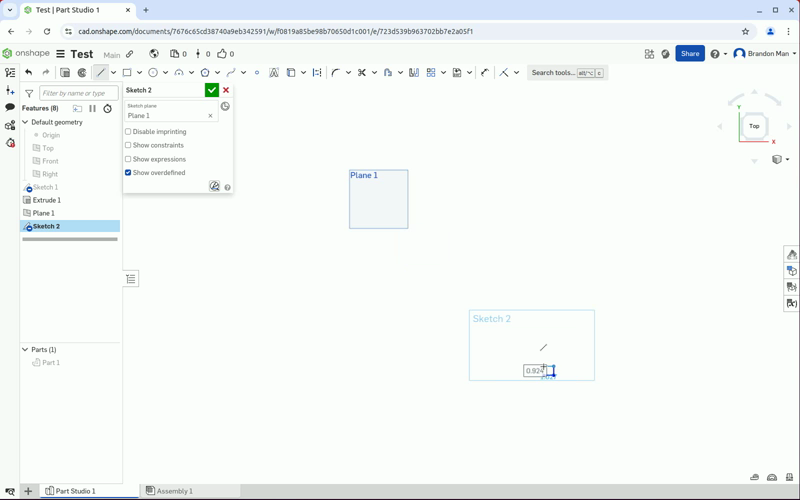
scroll(6)
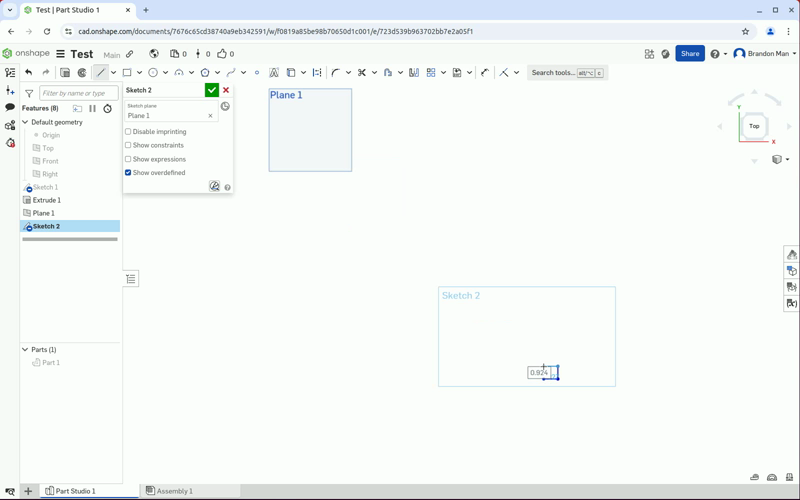
scroll(6)
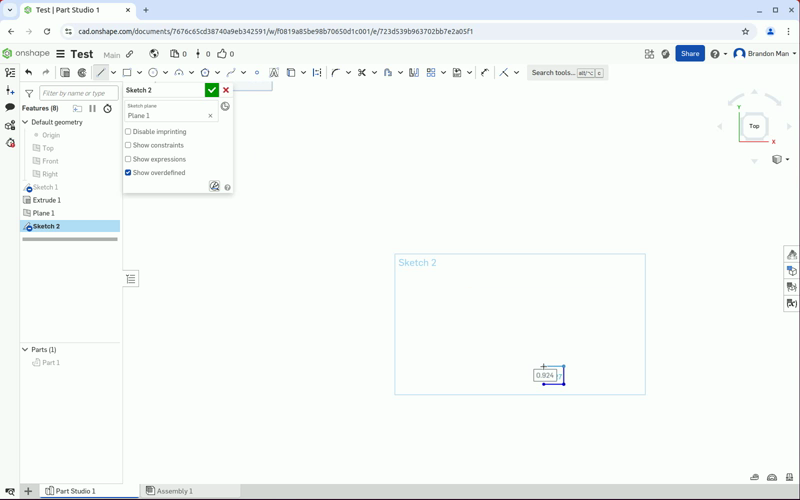
scroll(6)
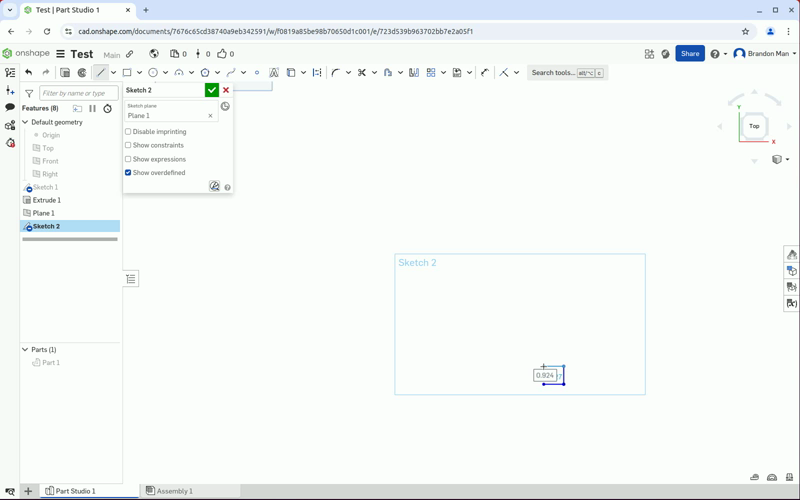
scroll(6)
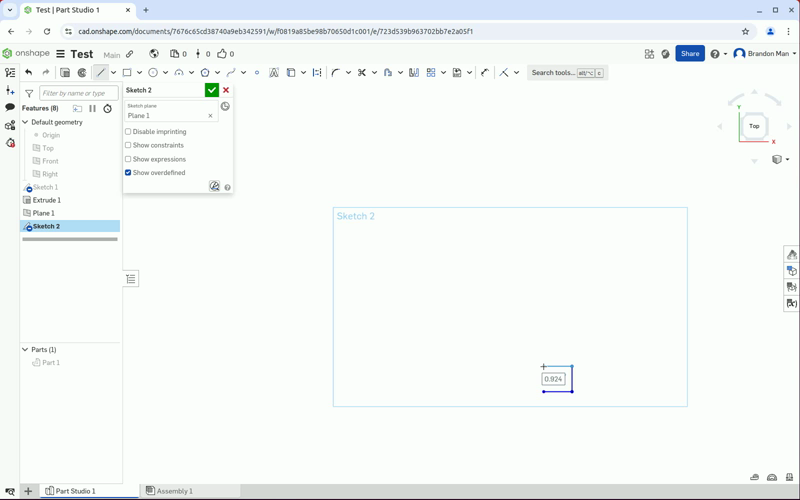
scroll(6)
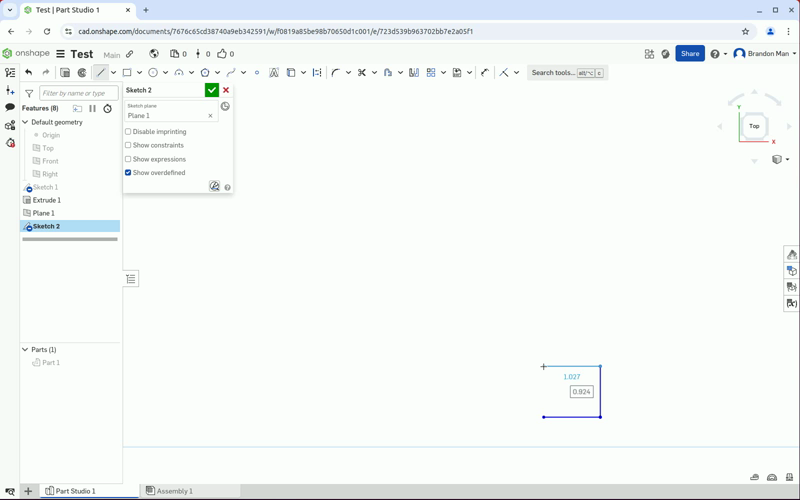
click(543, 366)
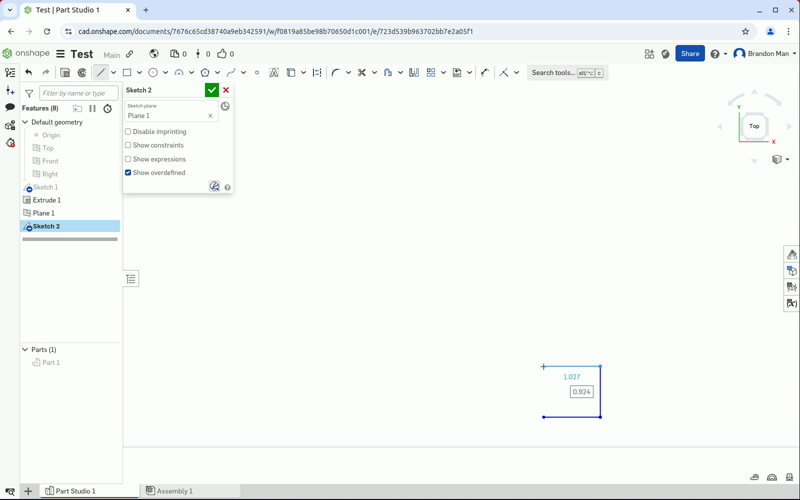
scroll(-6)
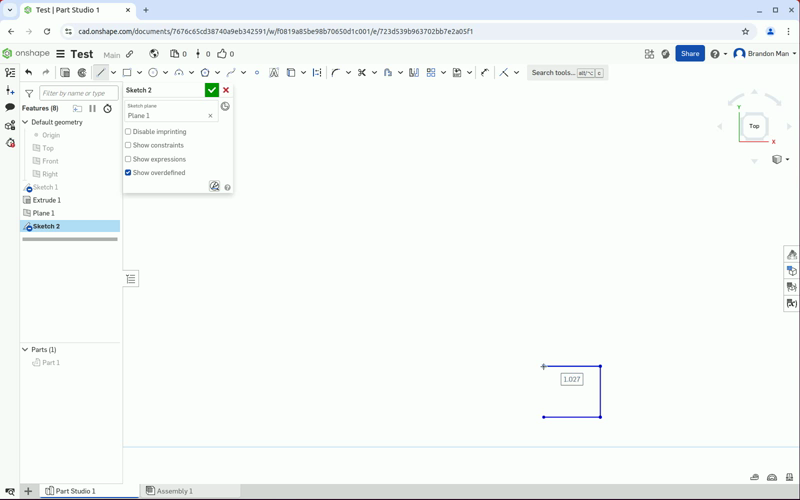
scroll(-6)
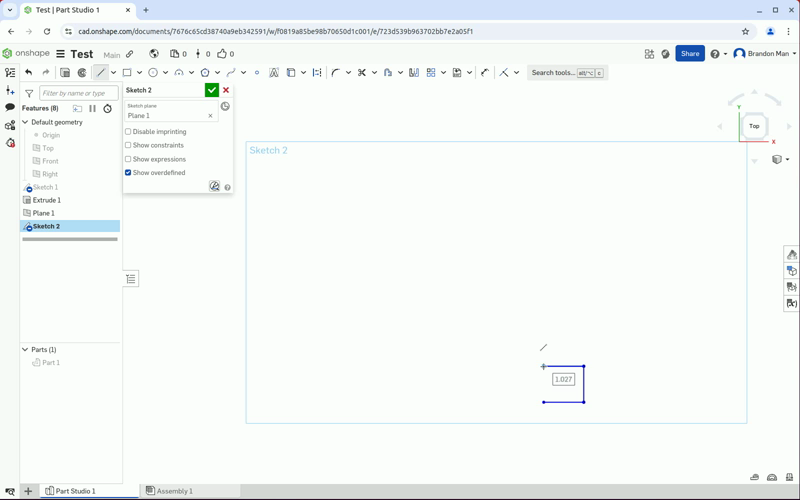
scroll(-6)
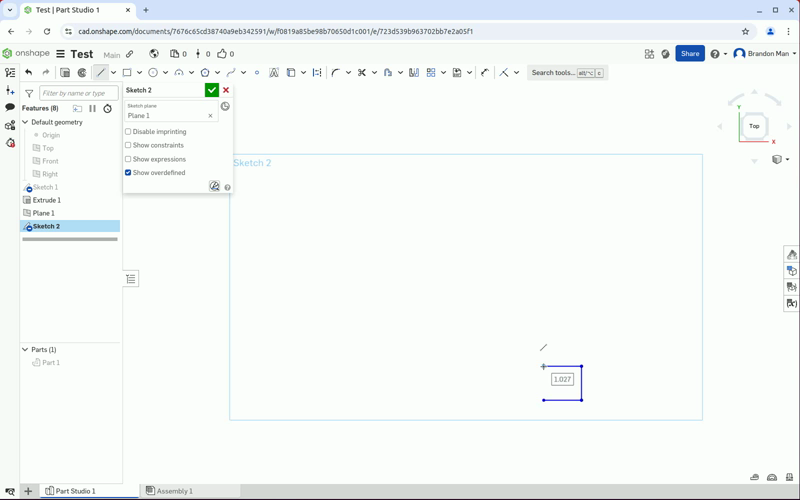
scroll(-6)
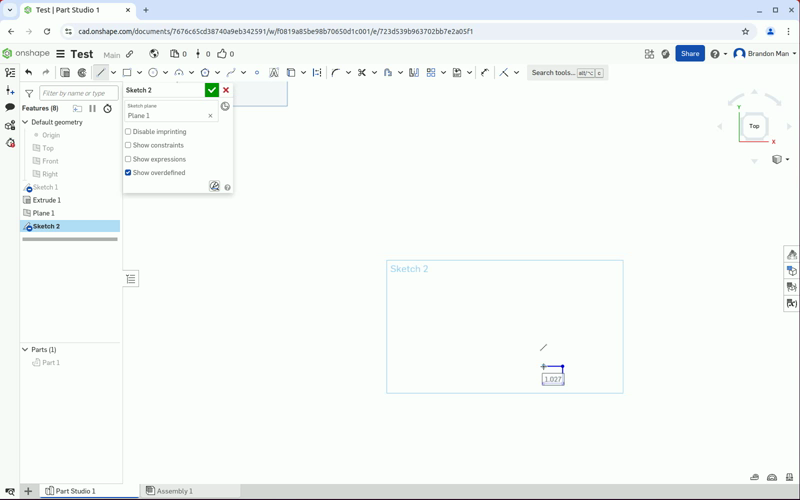
scroll(-6)
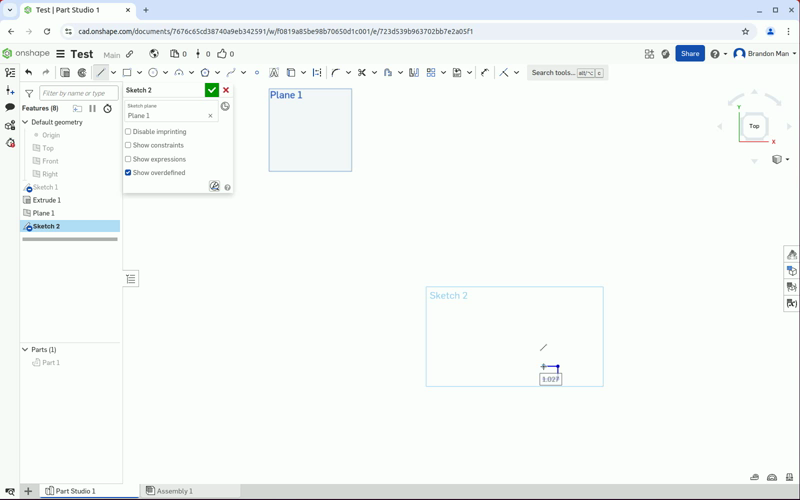
scroll(-6)
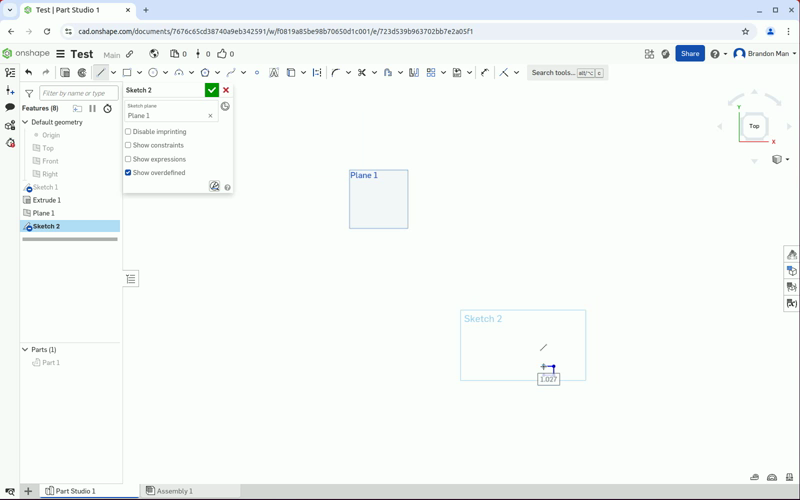
scroll(-6)
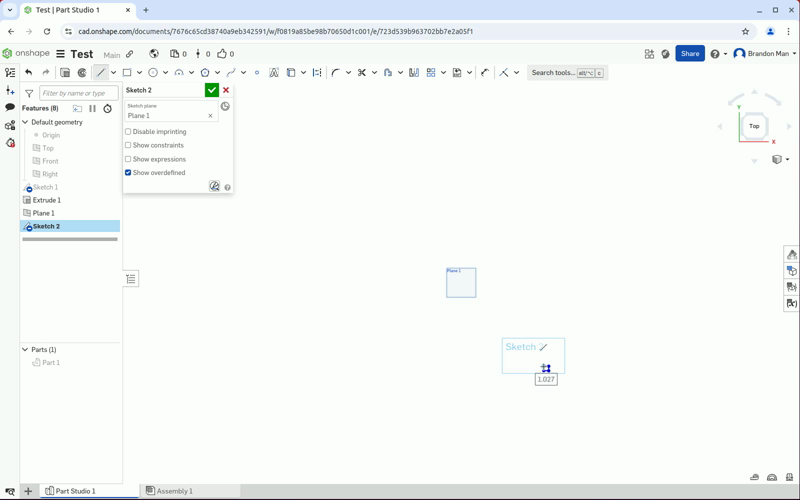
key_up(shift)
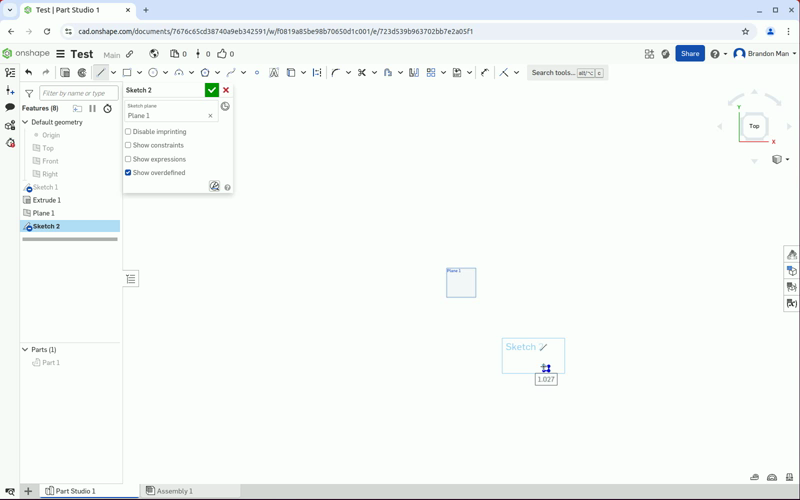
mouse_move(573, 366)
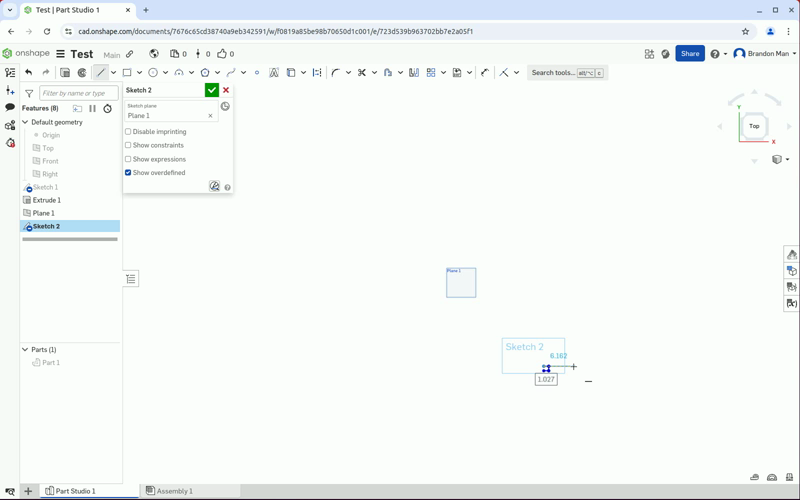
key_down(shift)
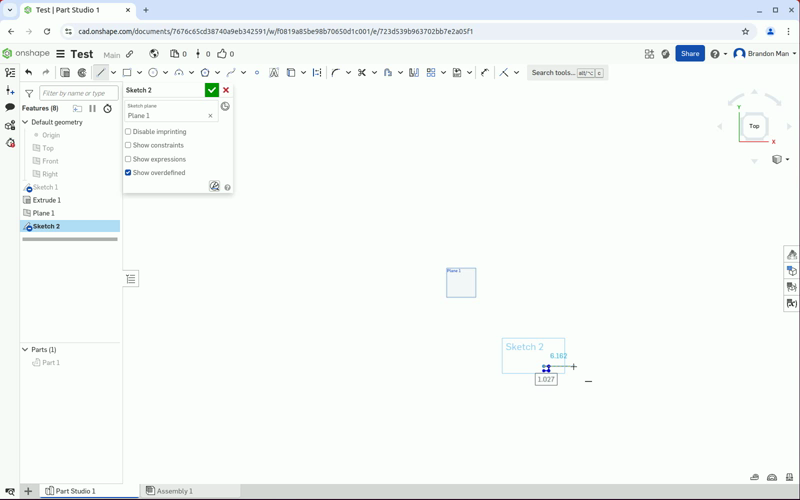
mouse_move(543, 370)
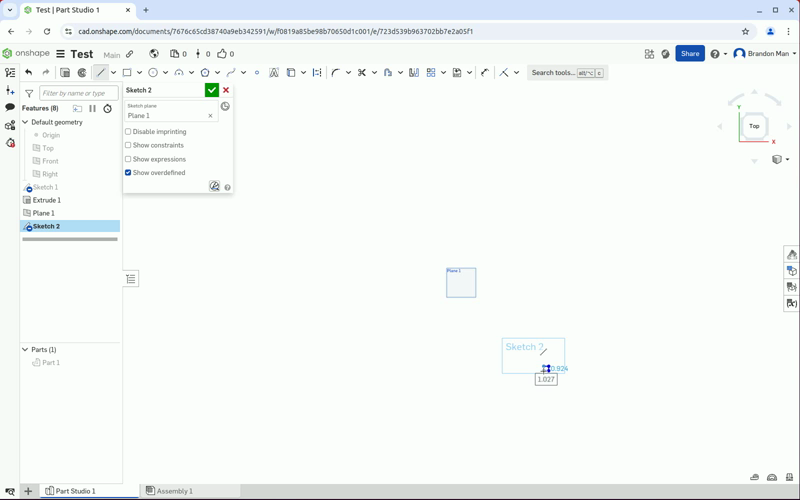
scroll(6)
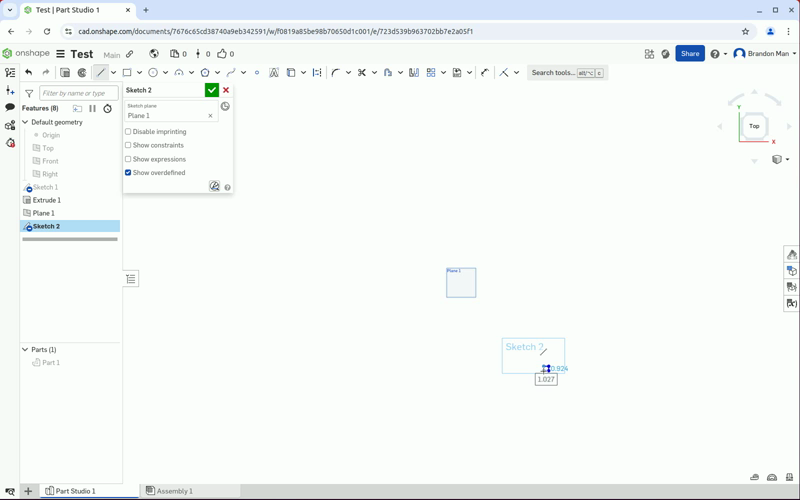
scroll(6)
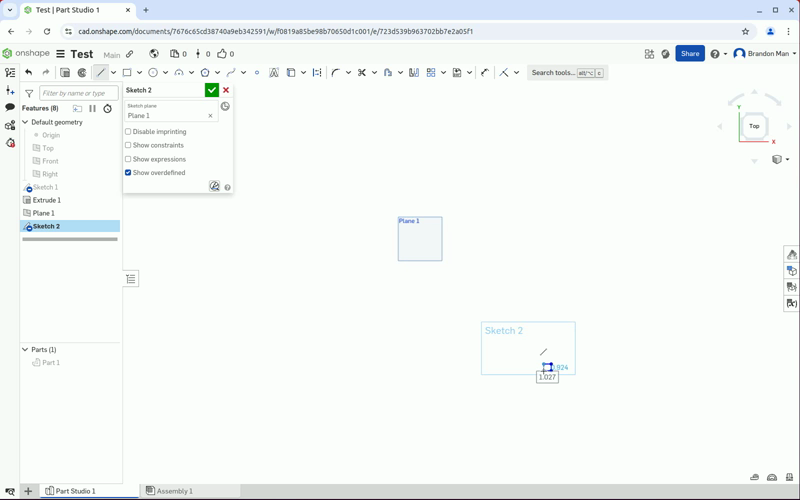
scroll(6)
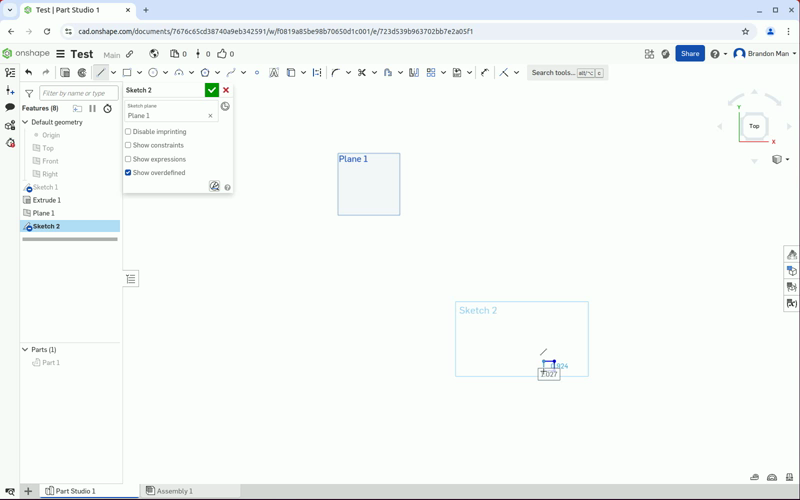
scroll(6)
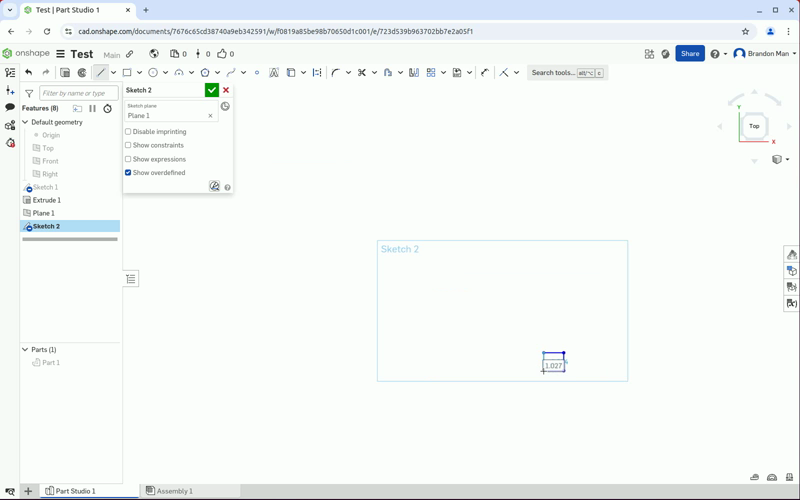
scroll(6)
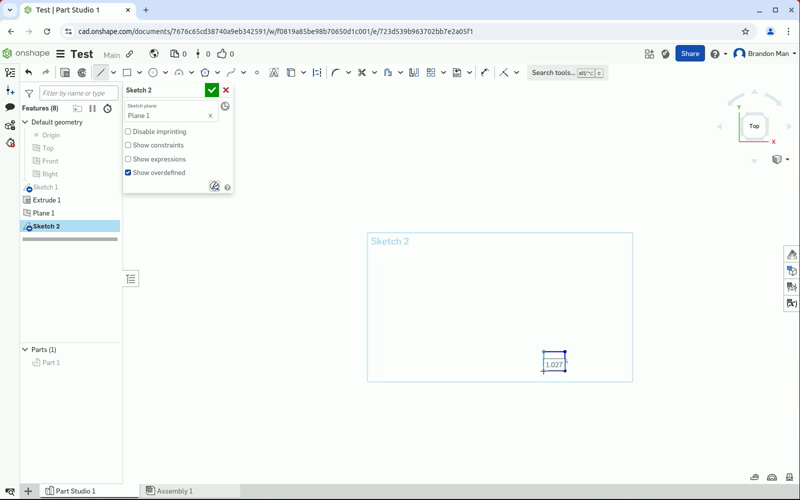
scroll(6)
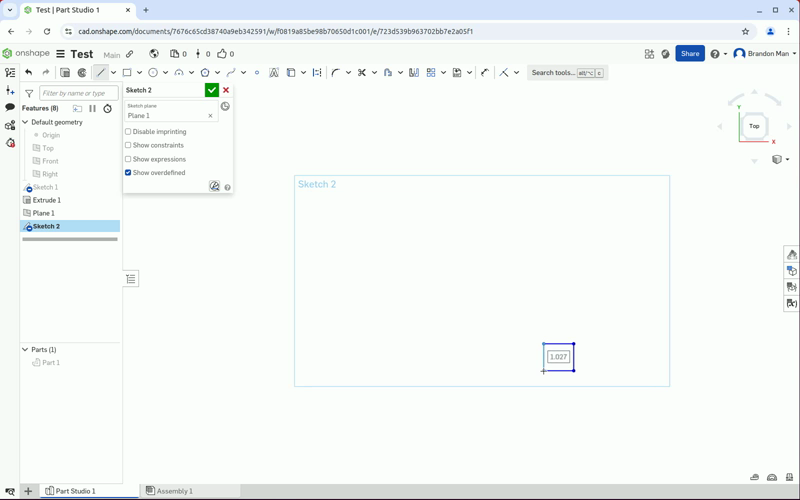
scroll(6)
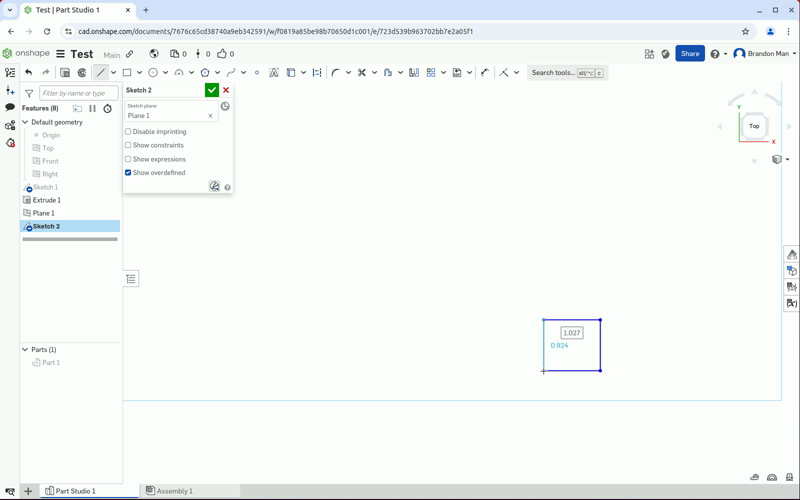
key_up(shift)
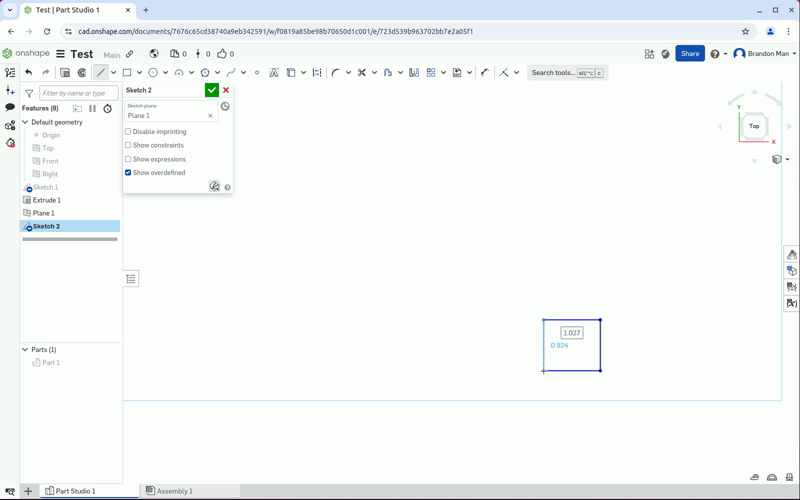
click(543, 370)
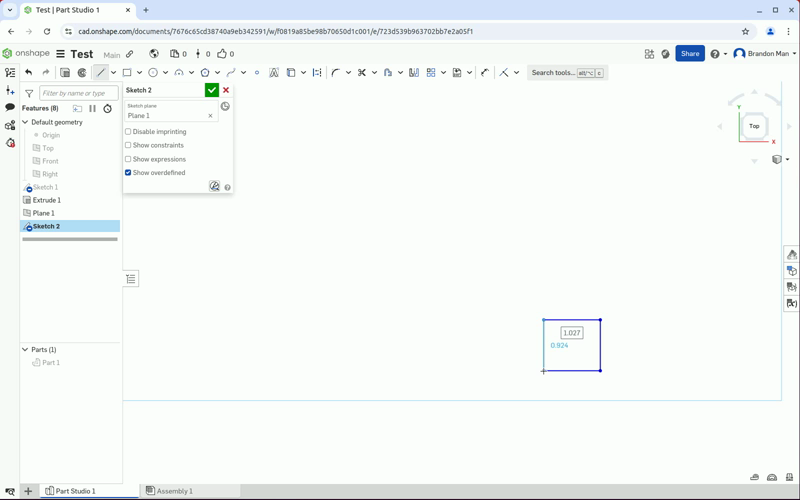
scroll(-6)
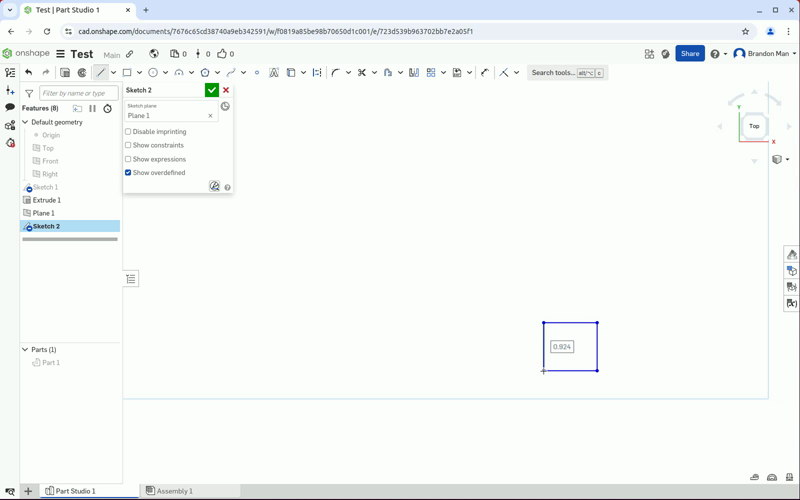
scroll(-6)
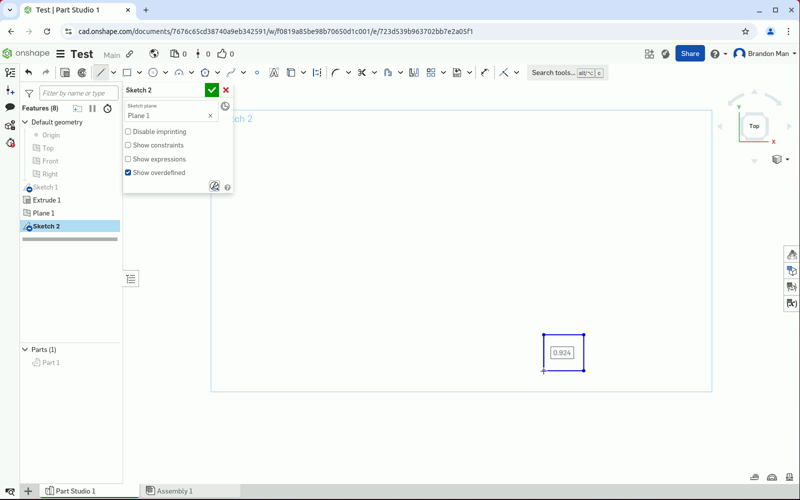
scroll(-6)
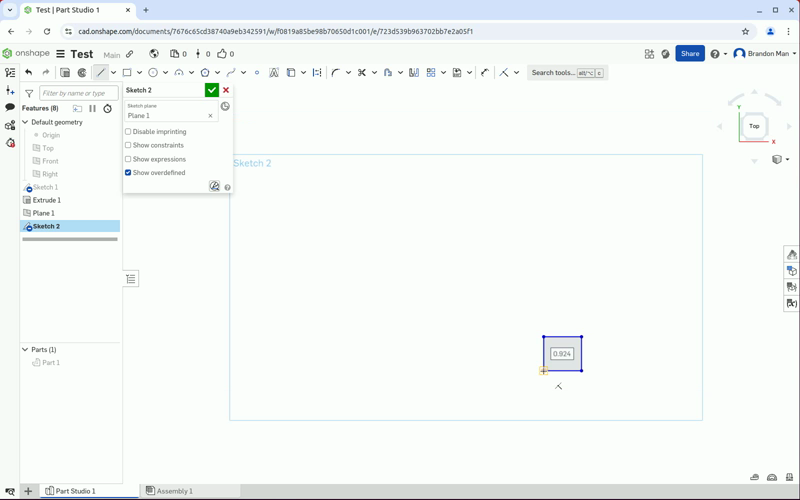
scroll(-6)
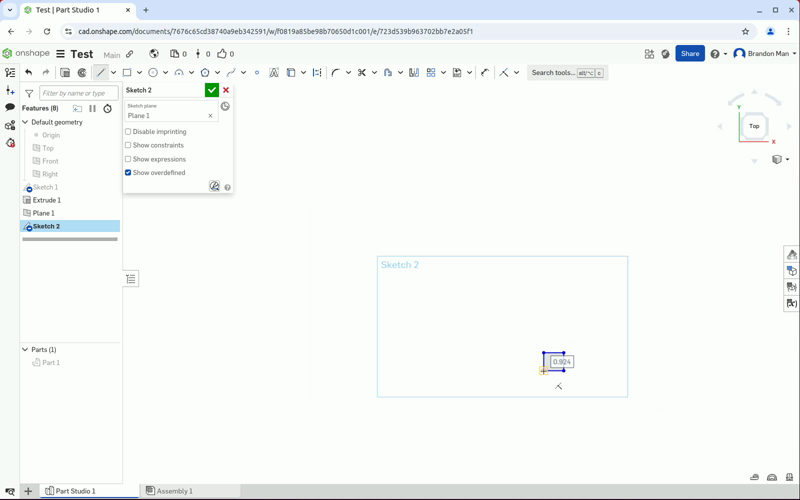
scroll(-6)
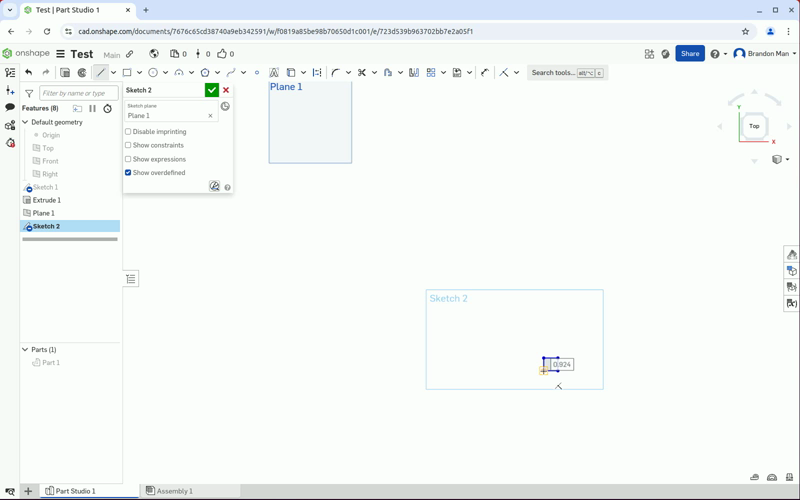
scroll(-6)
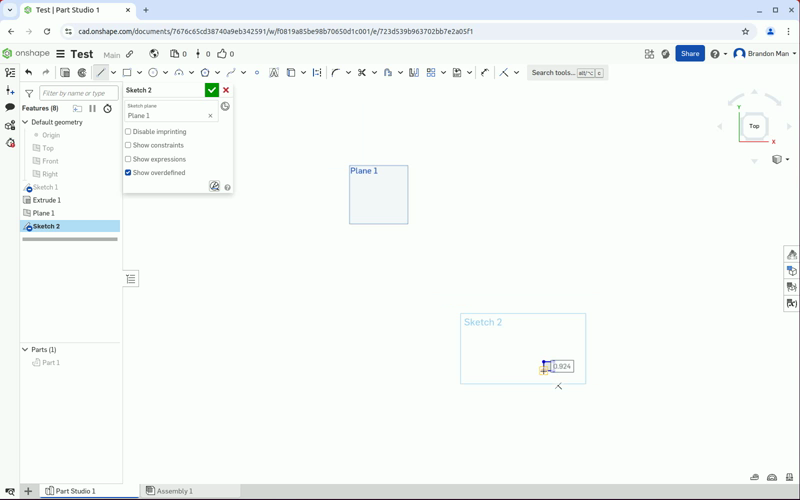
scroll(-6)
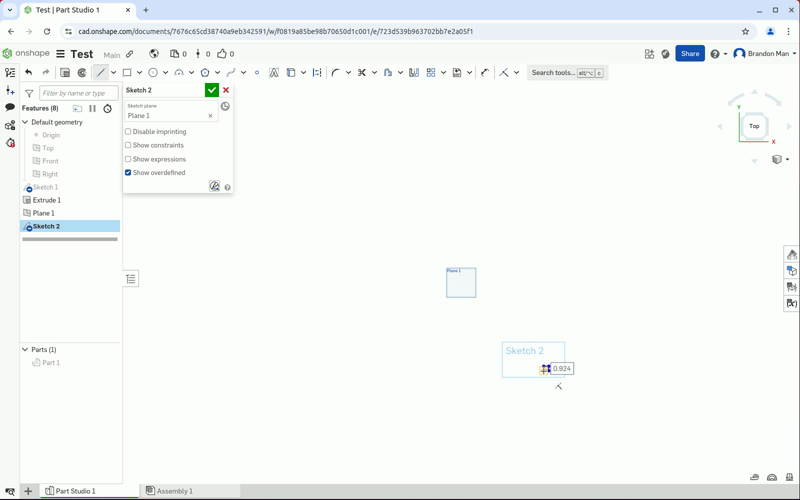
key(esc)
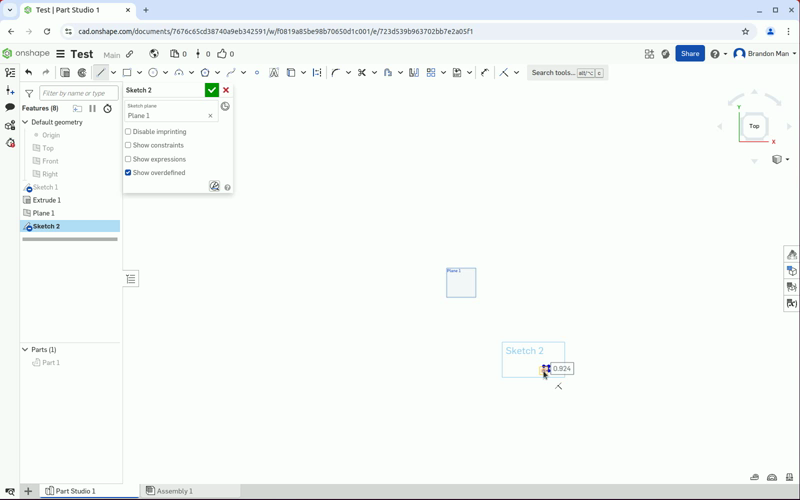
mouse_move(547, 368)
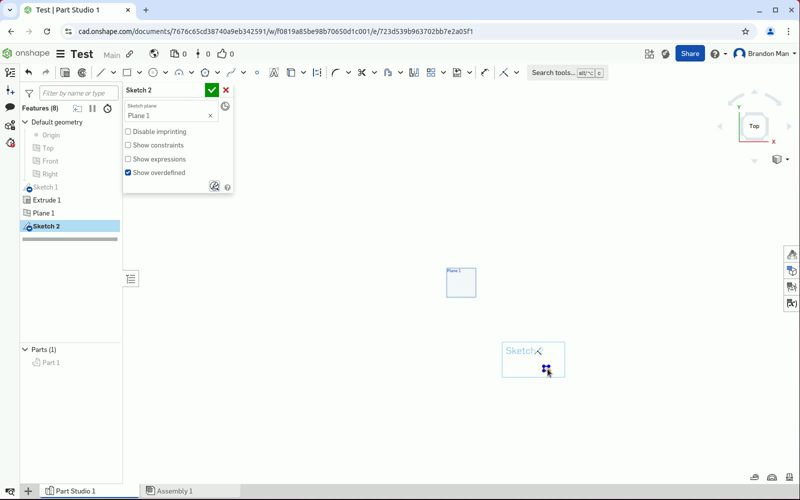
scroll(6)
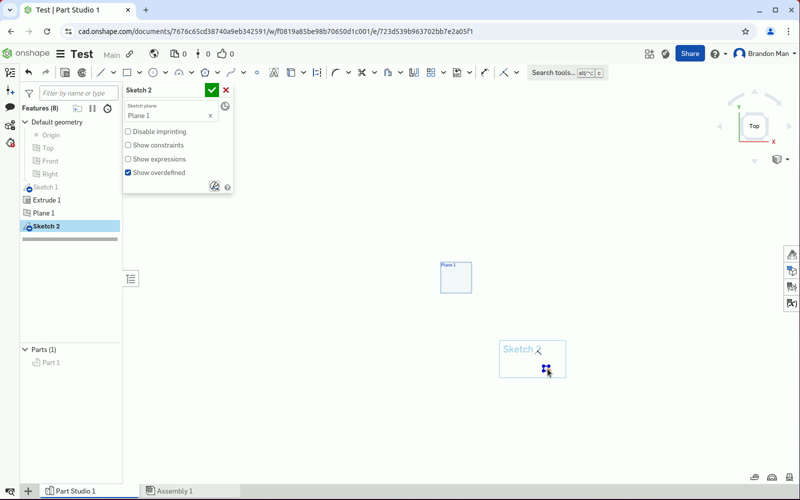
scroll(6)
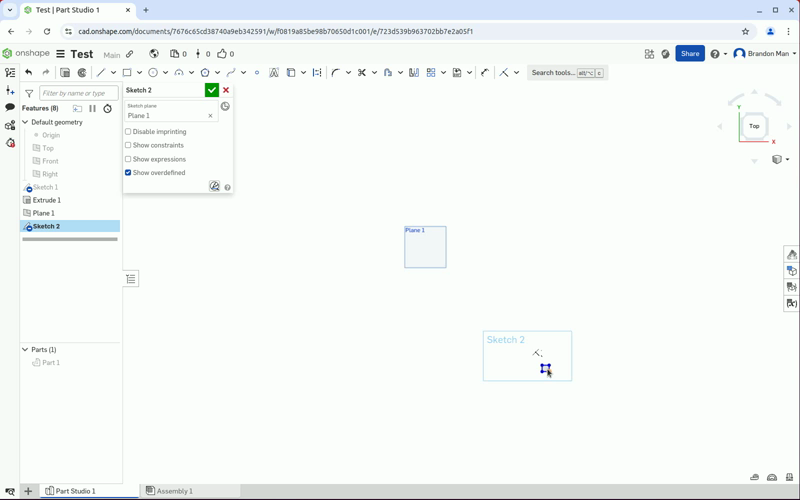
scroll(6)
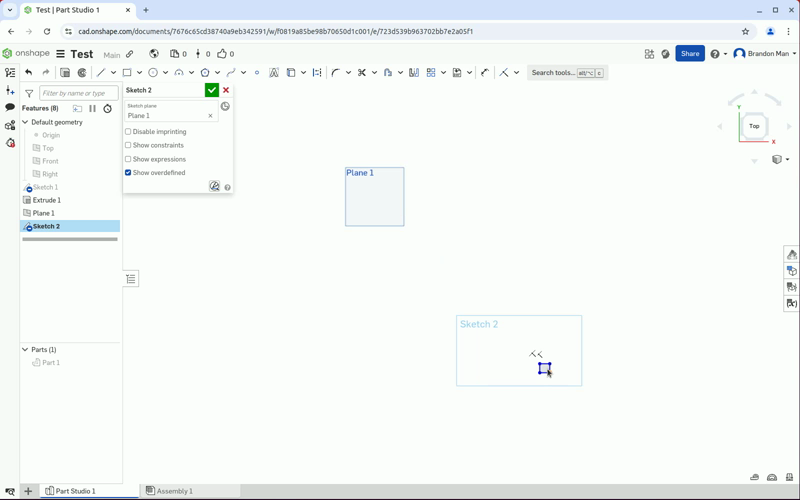
scroll(6)
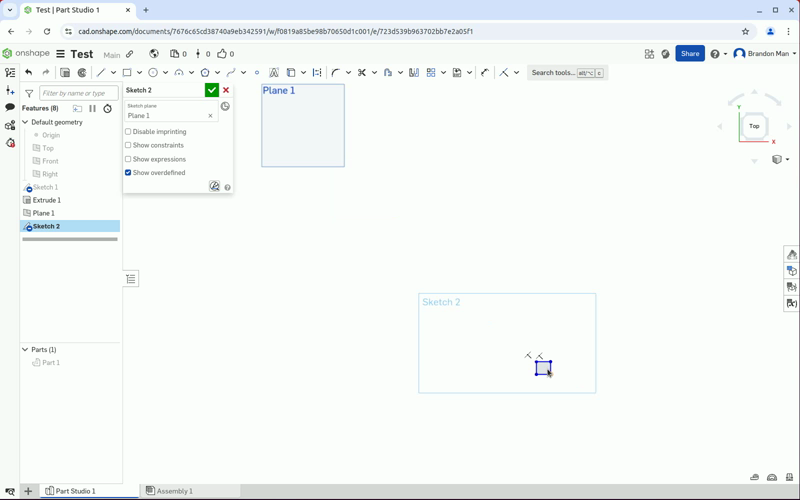
scroll(6)
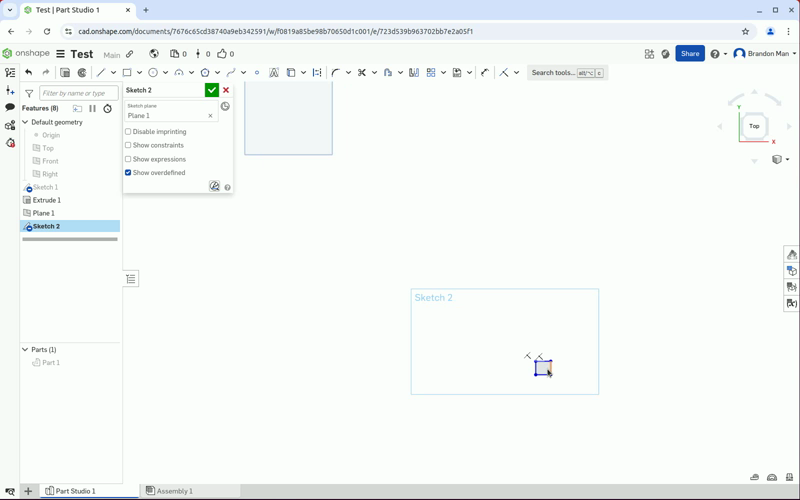
scroll(6)
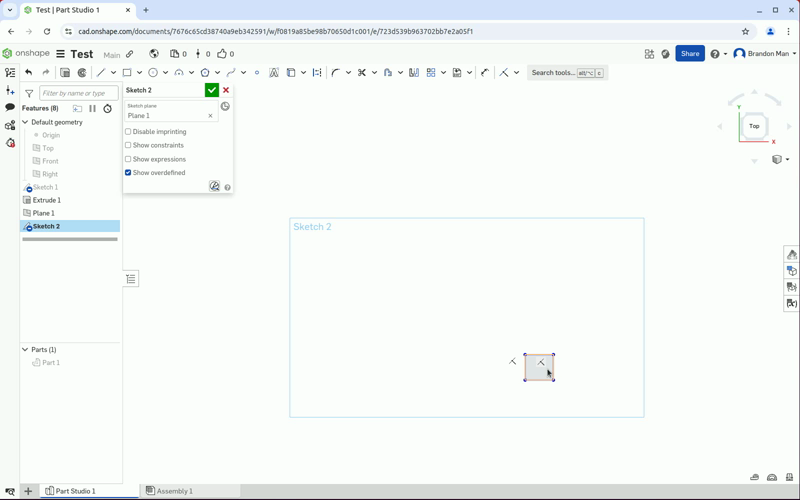
scroll(6)
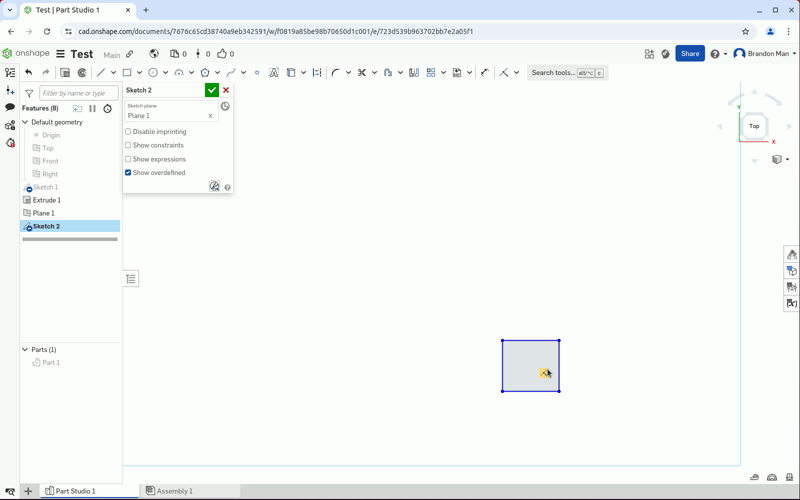
click(547, 368)
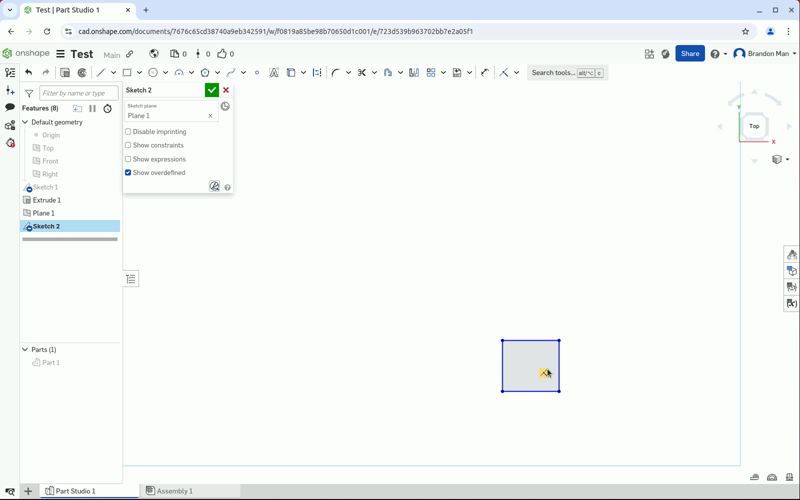
scroll(-6)
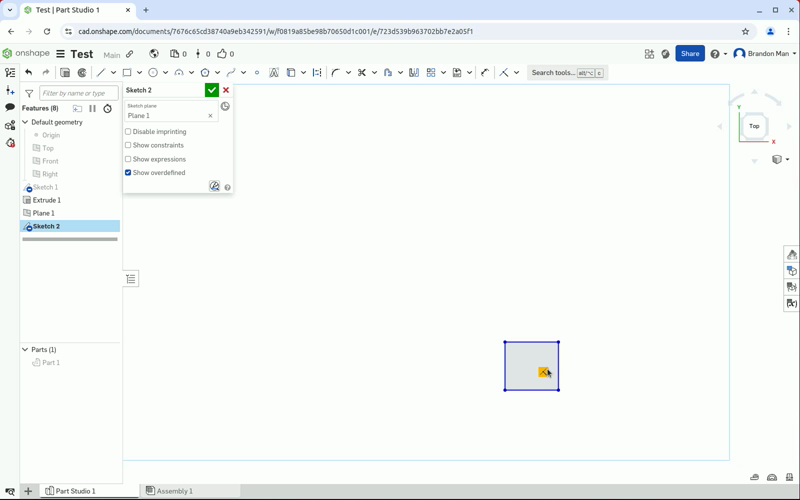
scroll(-6)
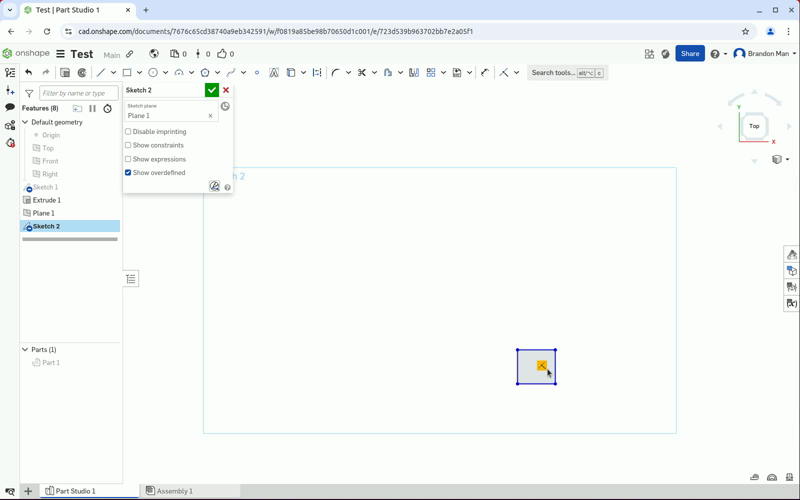
scroll(-6)
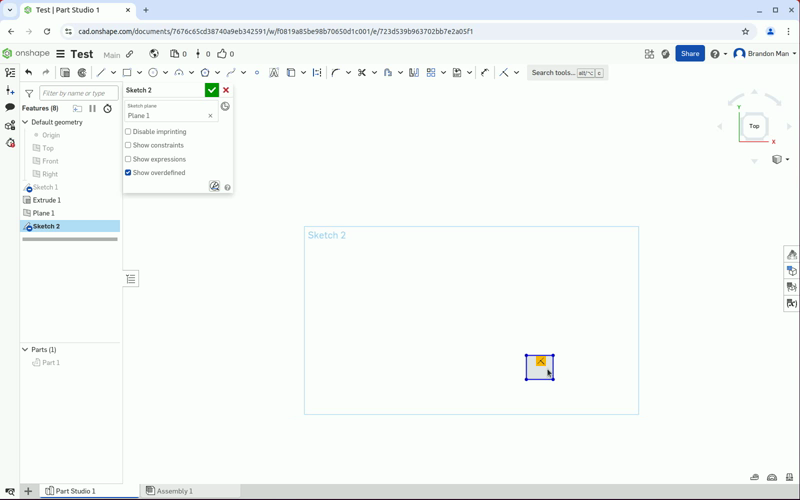
scroll(-6)
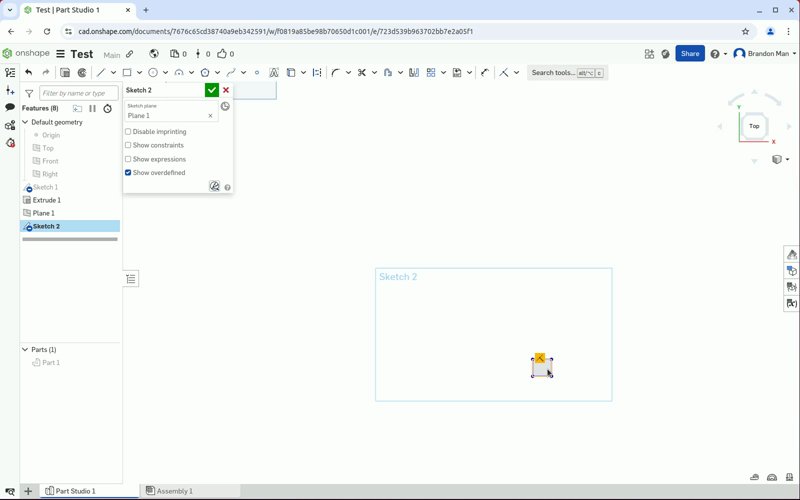
scroll(-6)
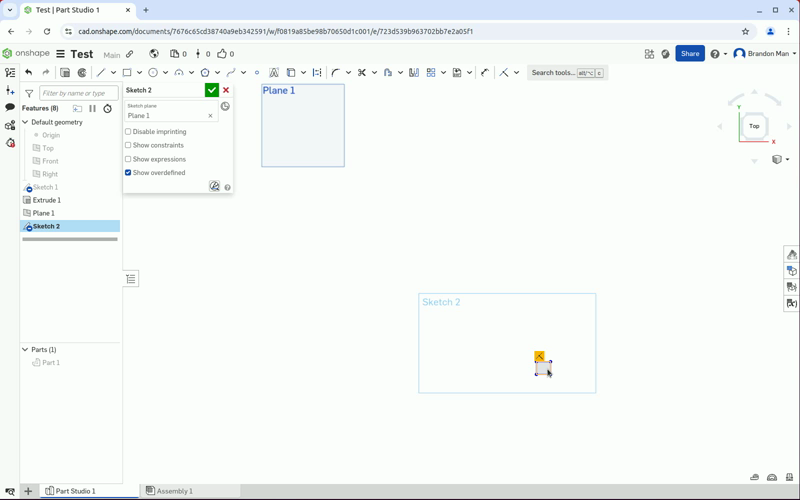
scroll(-6)
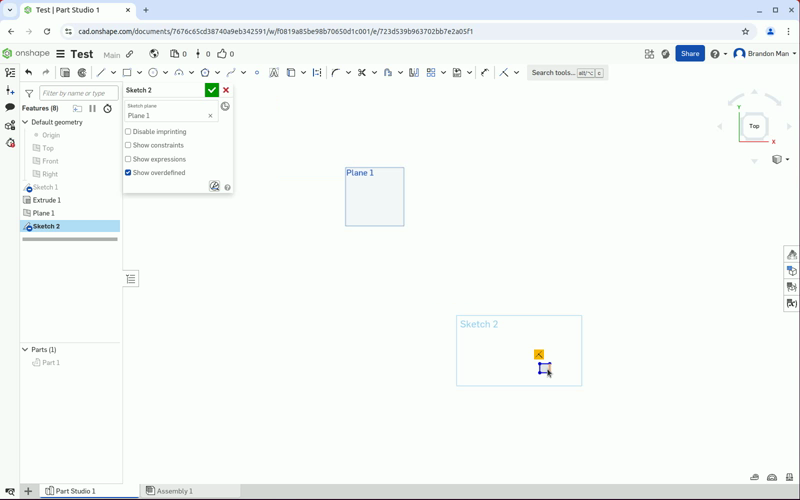
scroll(-6)
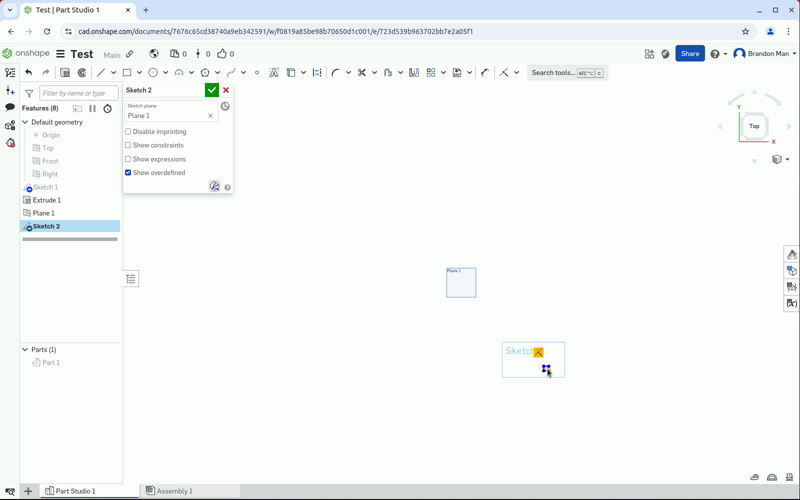
mouse_move(73, 352)
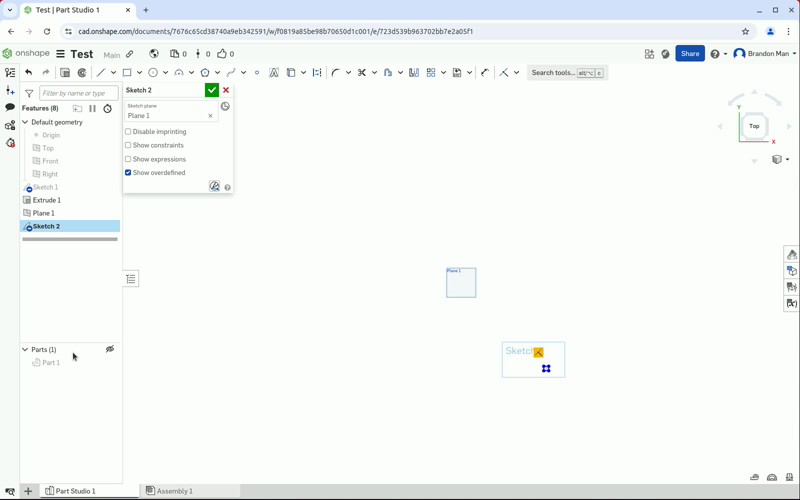
key(shift+y)
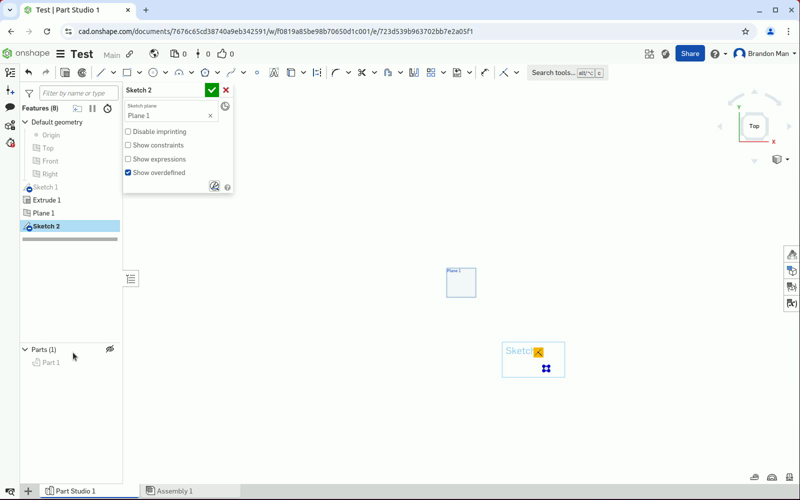
key(shift+e)
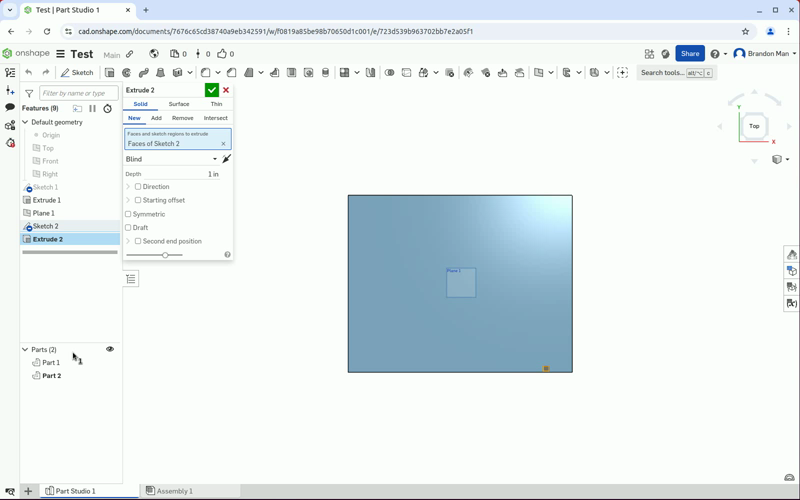
mouse_move(143, 106)
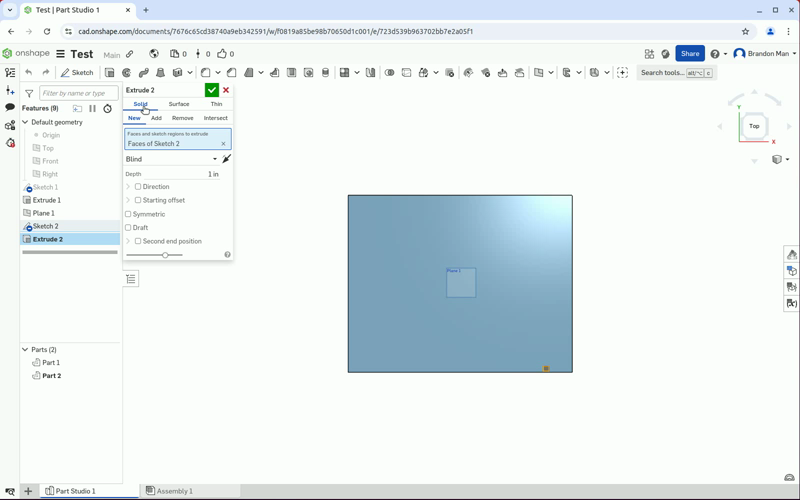
click(143, 106)
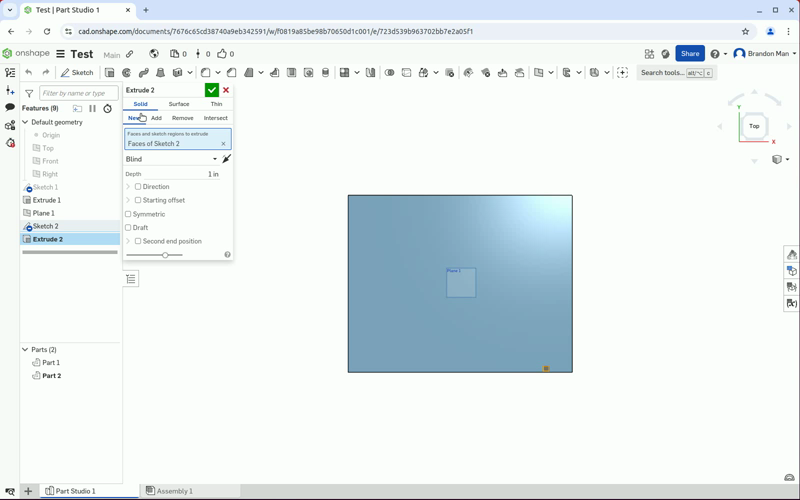
mouse_move(137, 120)
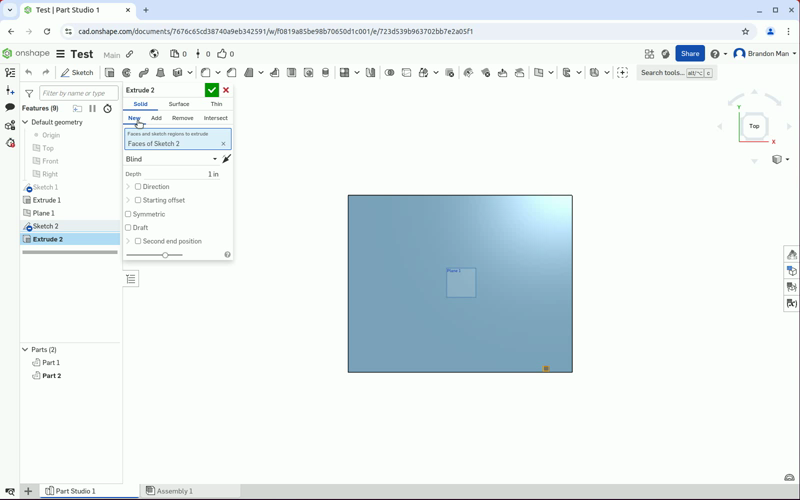
click(137, 120)
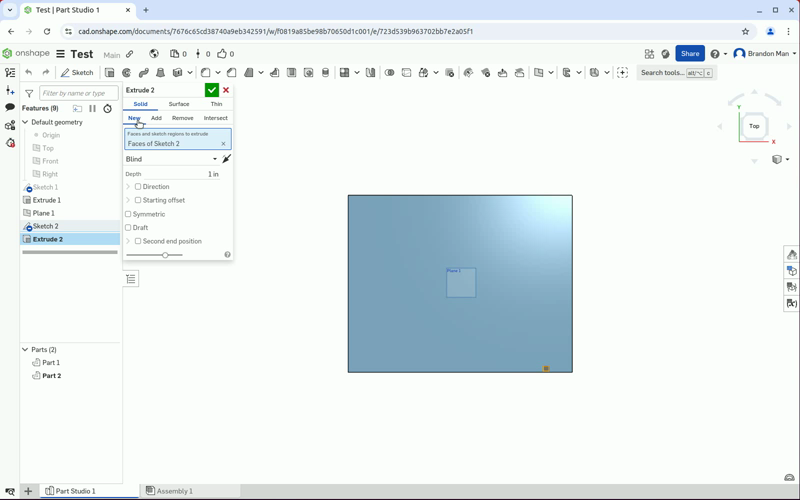
key(tab, 4)
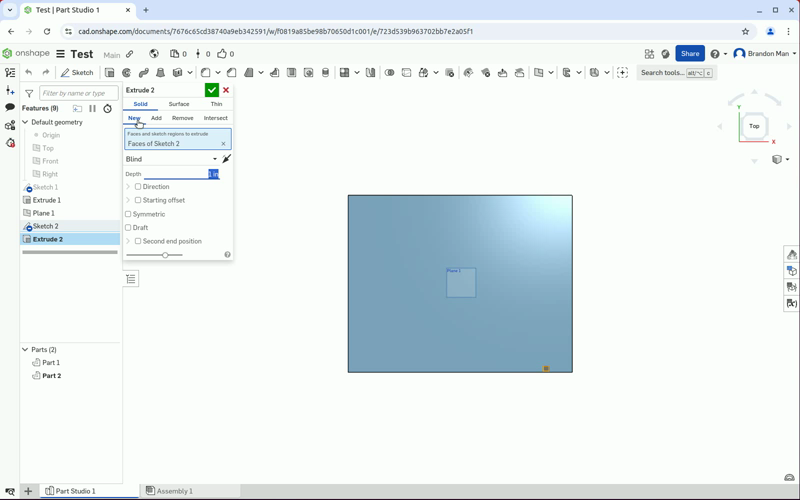
text(0.241)
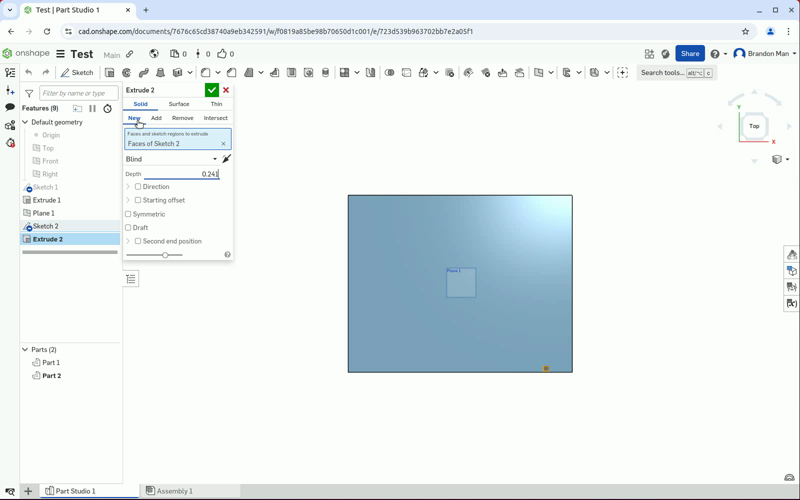
key(enter)
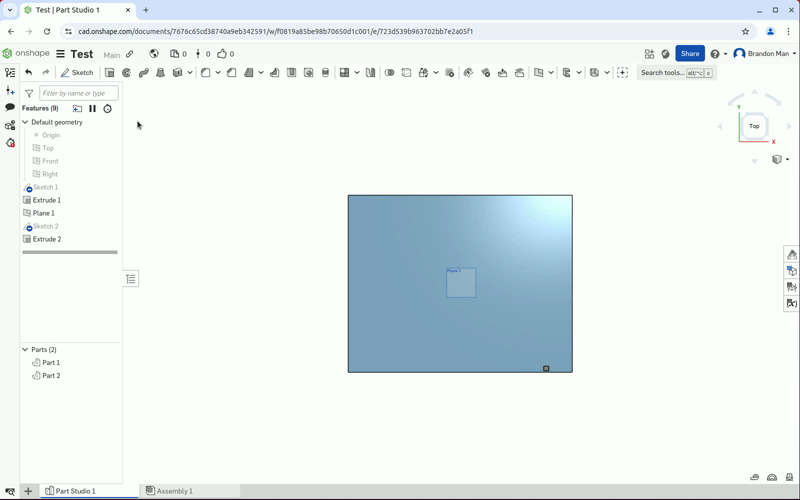
key(shift+h)
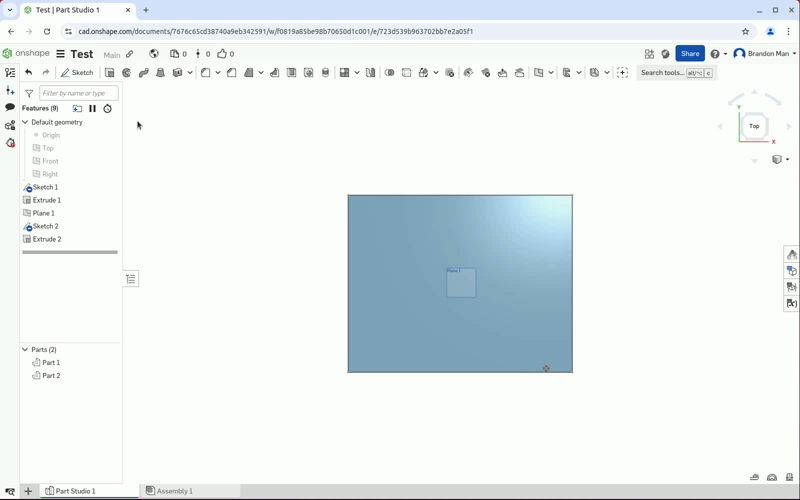
key(shift+h)
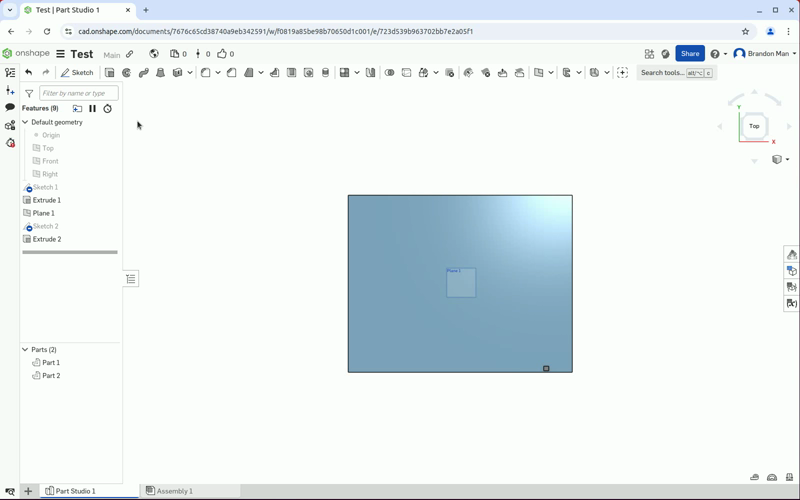
mouse_move(73, 189)
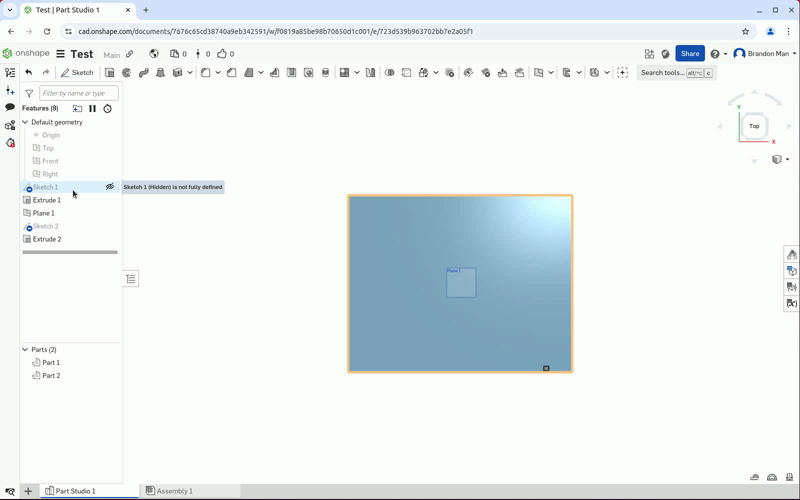
click(73, 189)
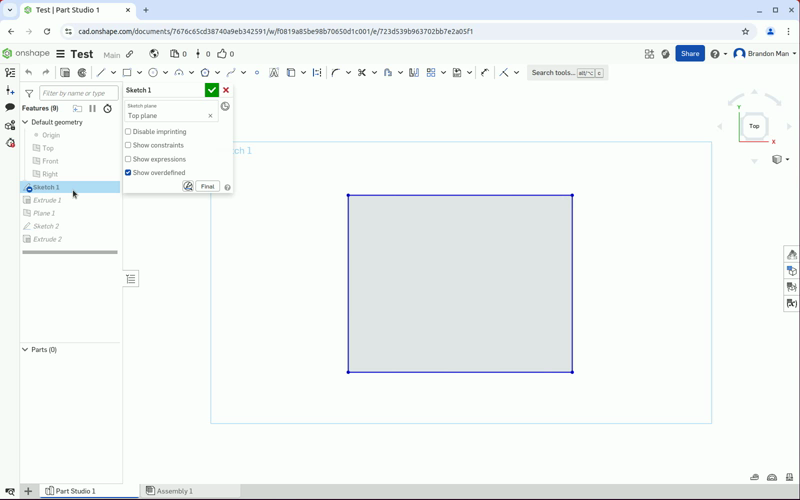
mouse_move(229, 92)
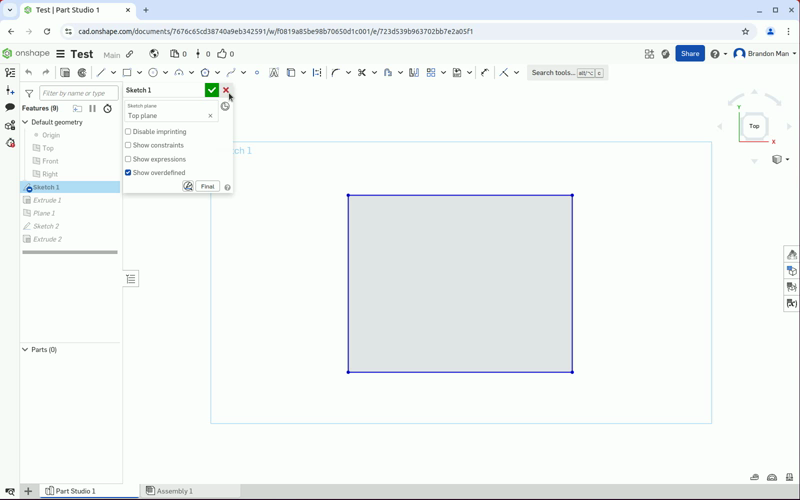
click(229, 92)
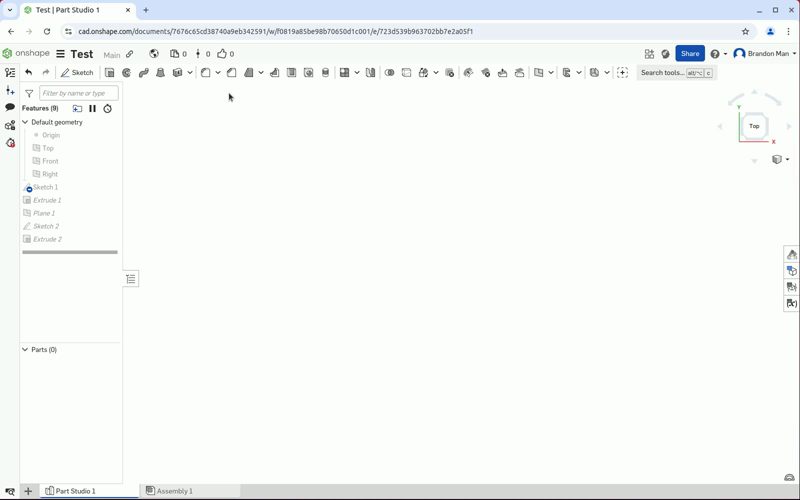
key(shift+s)
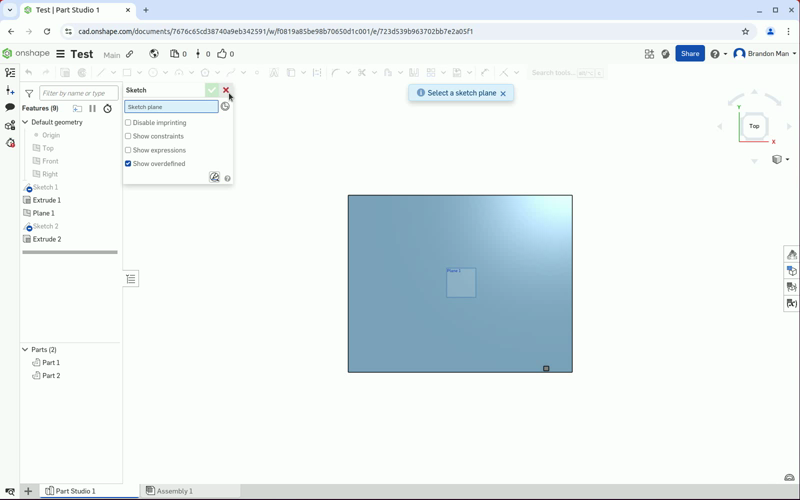
mouse_move(73, 215)
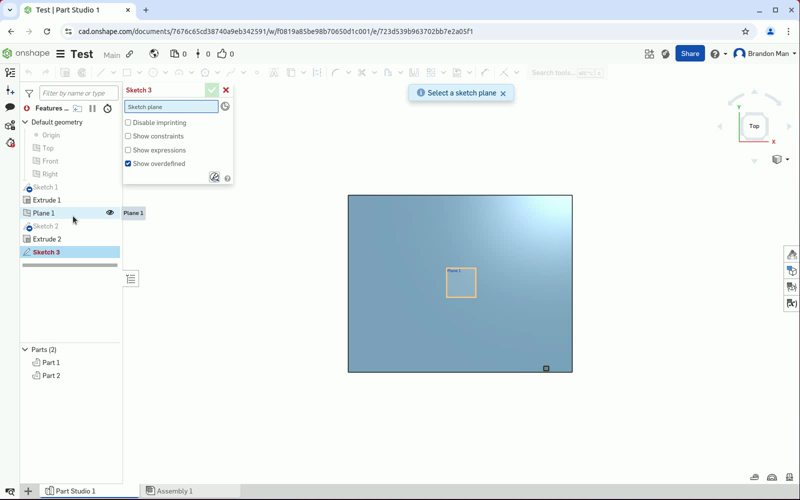
click(73, 215)
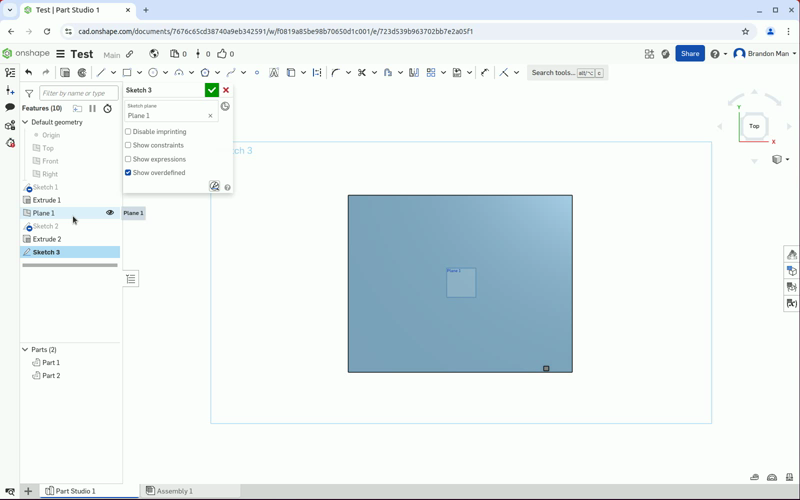
mouse_move(73, 352)
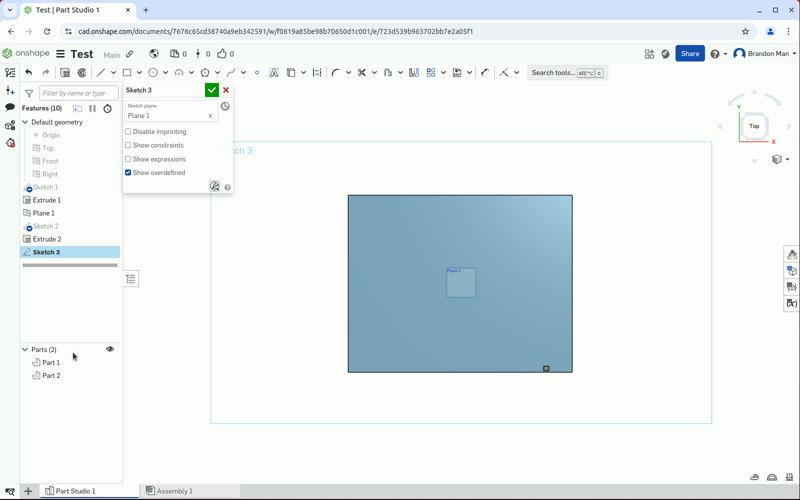
key(y)
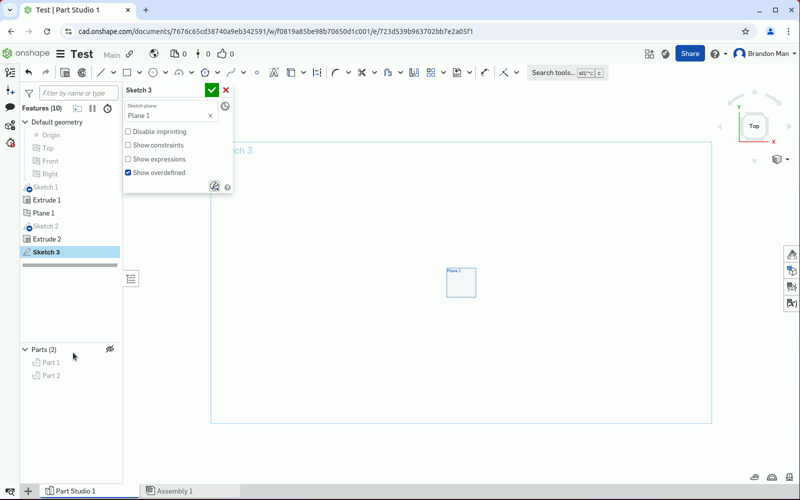
key(l)
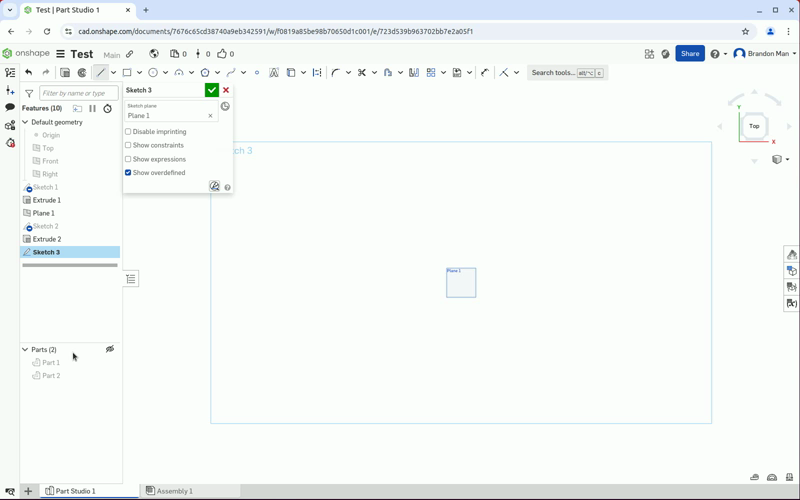
key_down(shift)
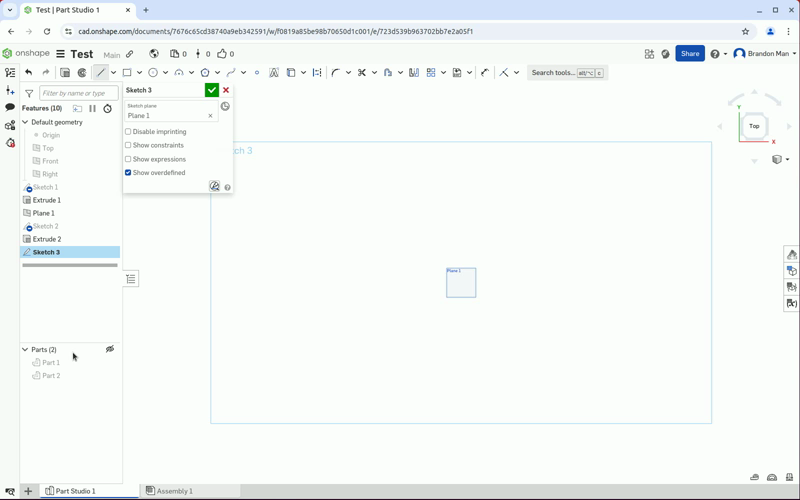
mouse_move(532, 370)
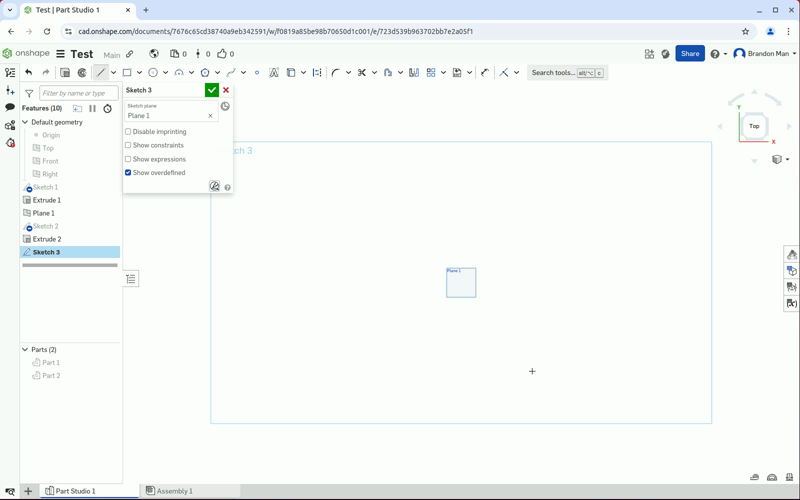
click(532, 370)
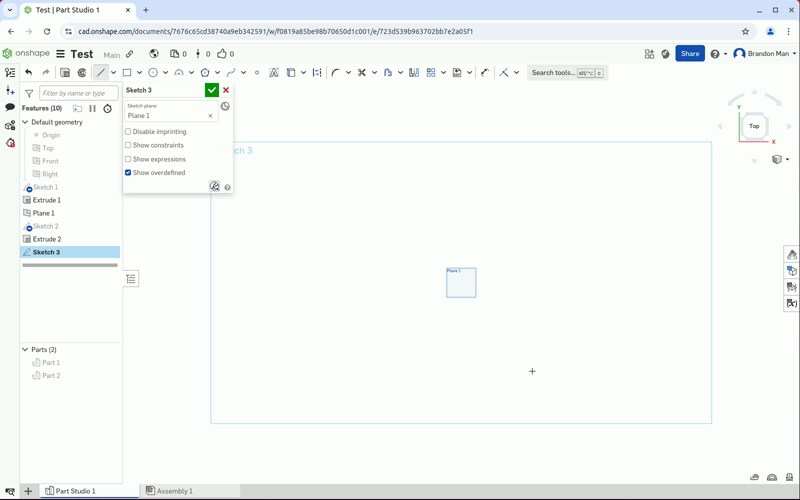
key_up(shift)
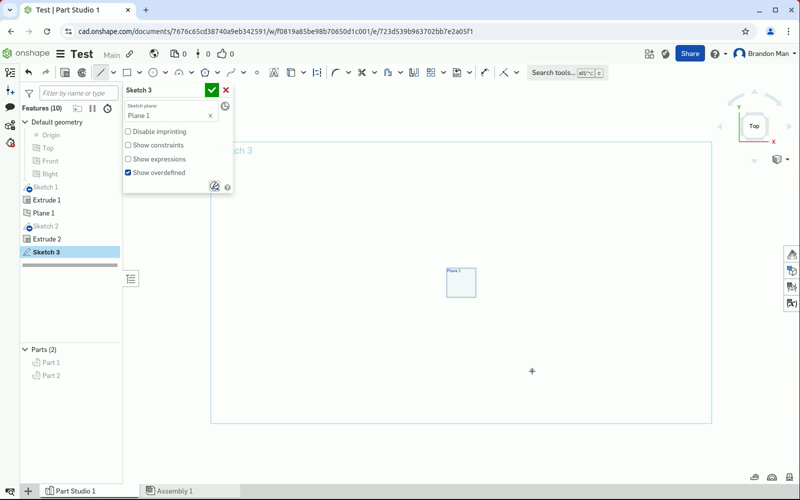
key_down(shift)
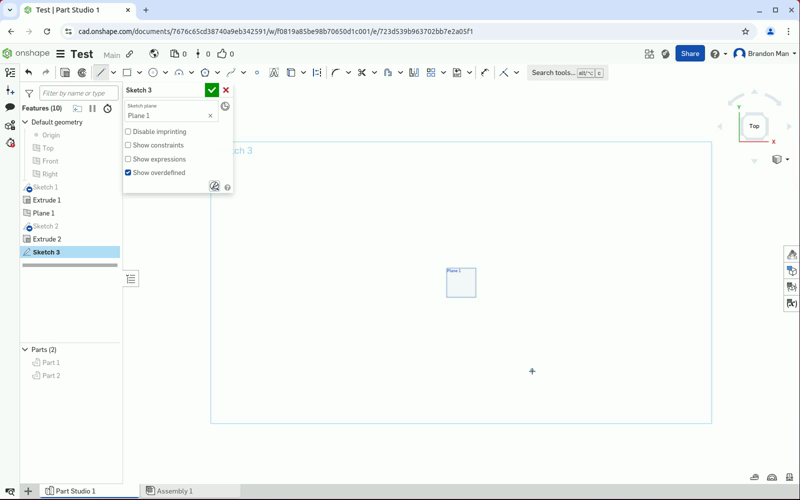
mouse_move(562, 370)
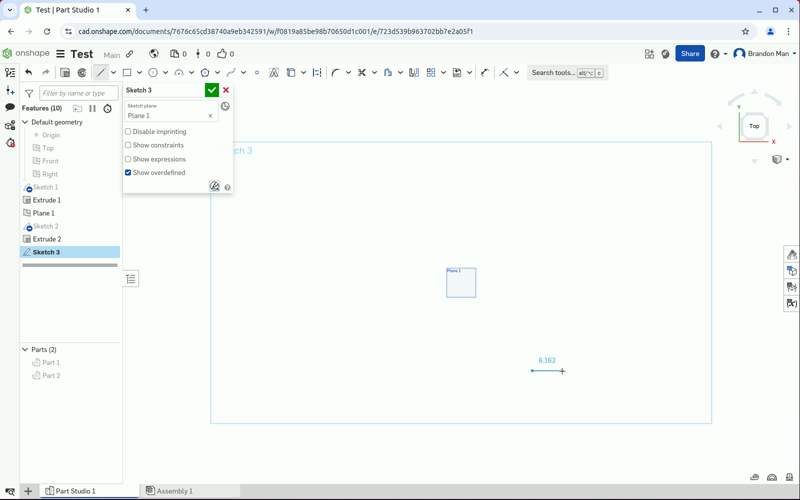
mouse_move(537, 370)
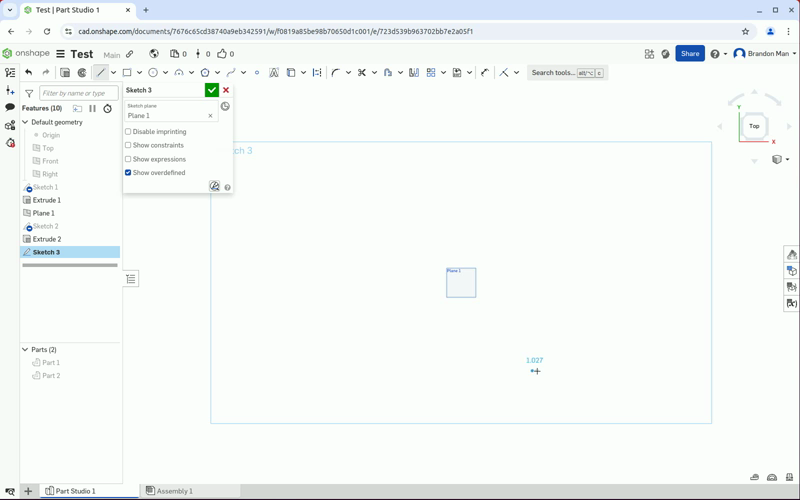
scroll(6)
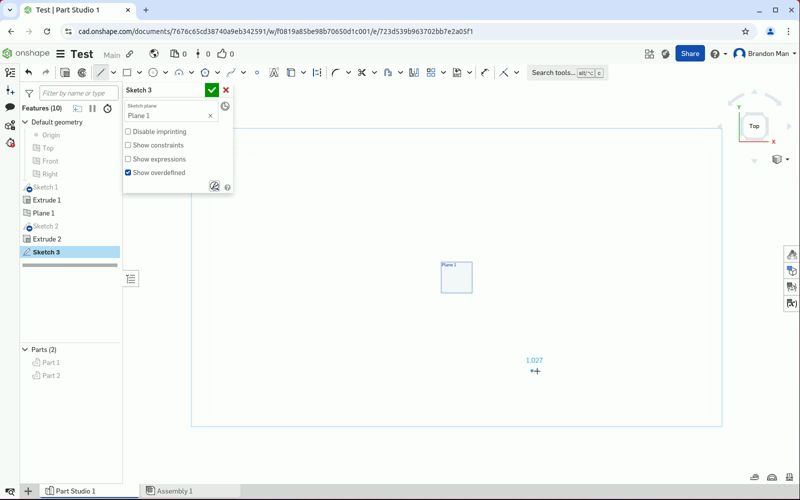
scroll(6)
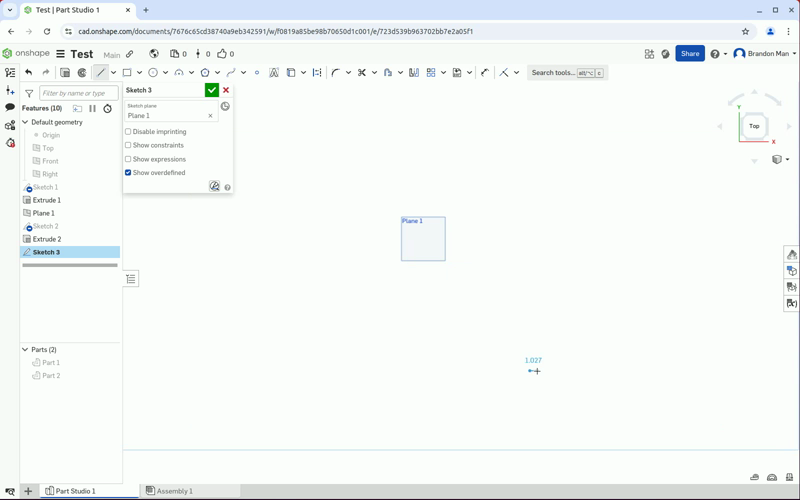
scroll(6)
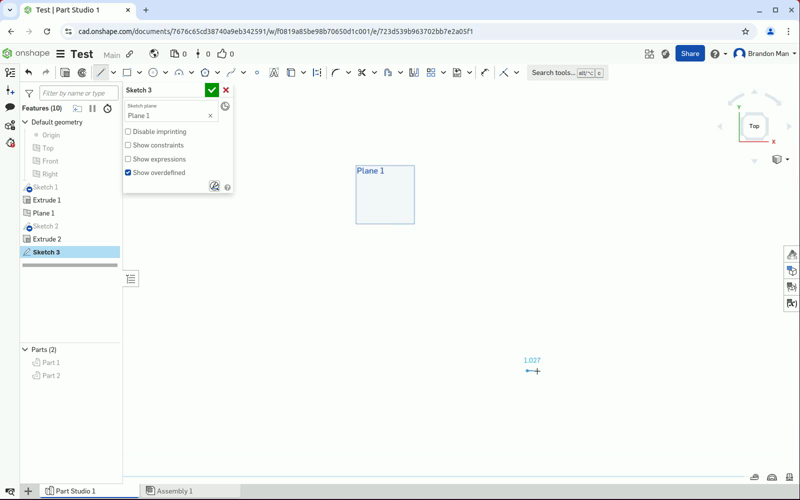
scroll(6)
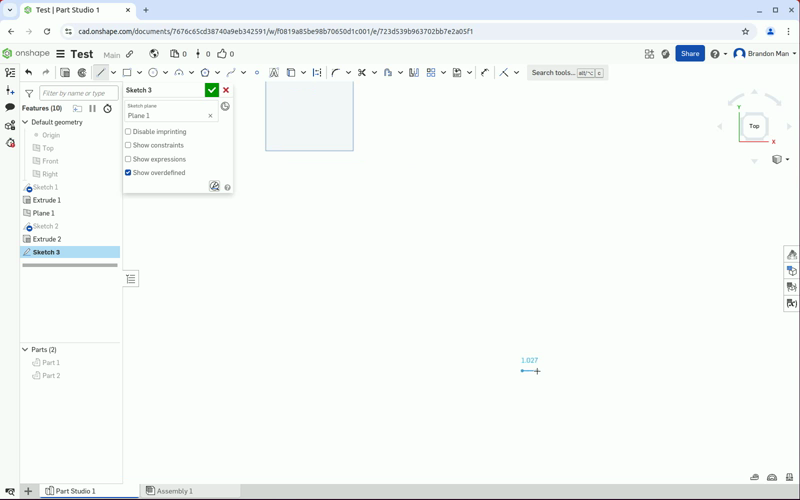
scroll(6)
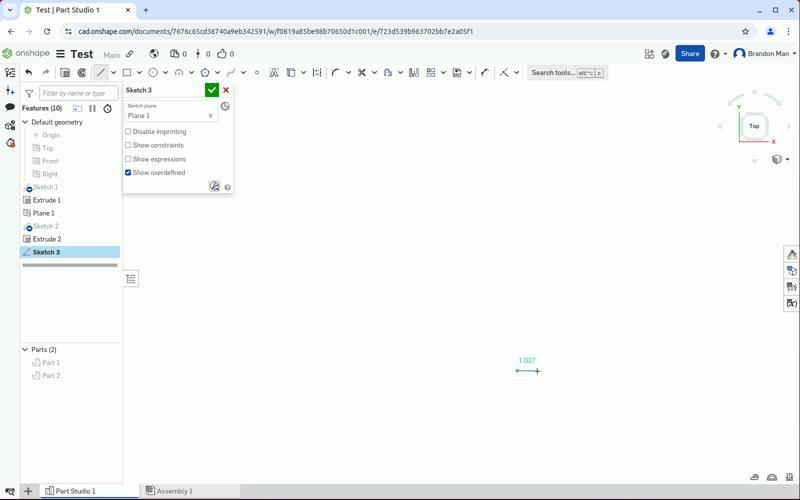
scroll(6)
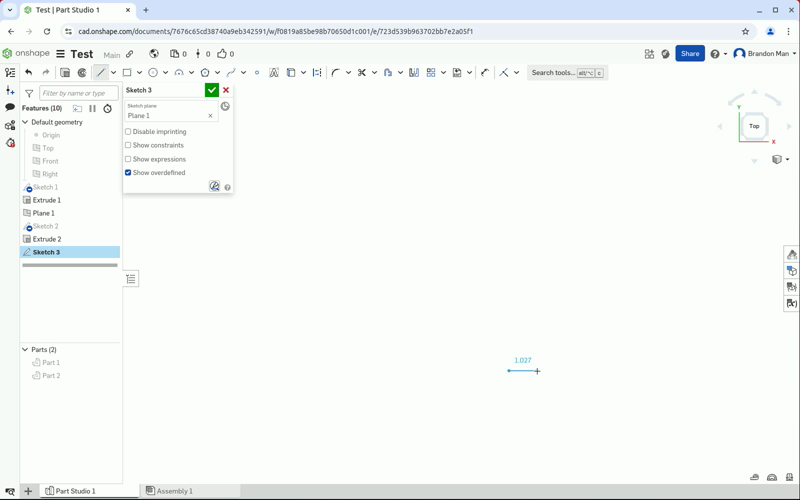
scroll(6)
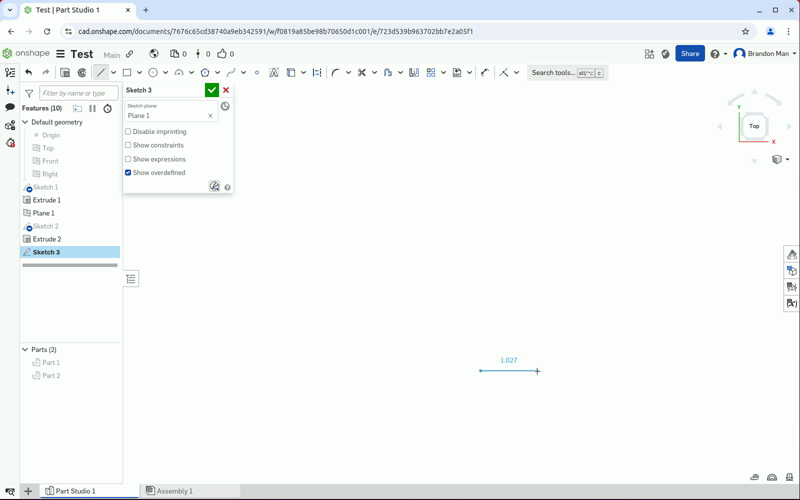
click(537, 370)
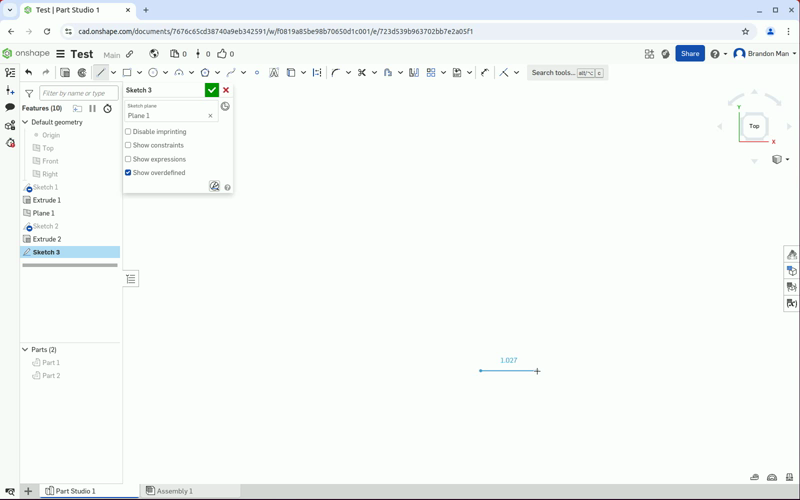
scroll(-6)
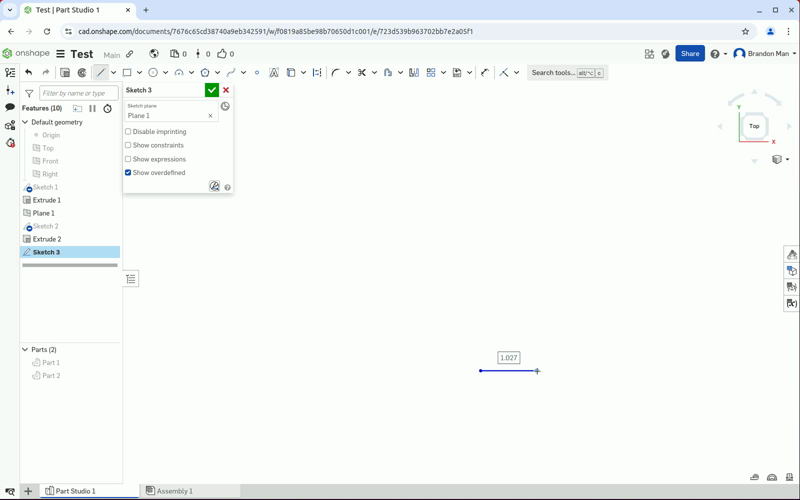
scroll(-6)
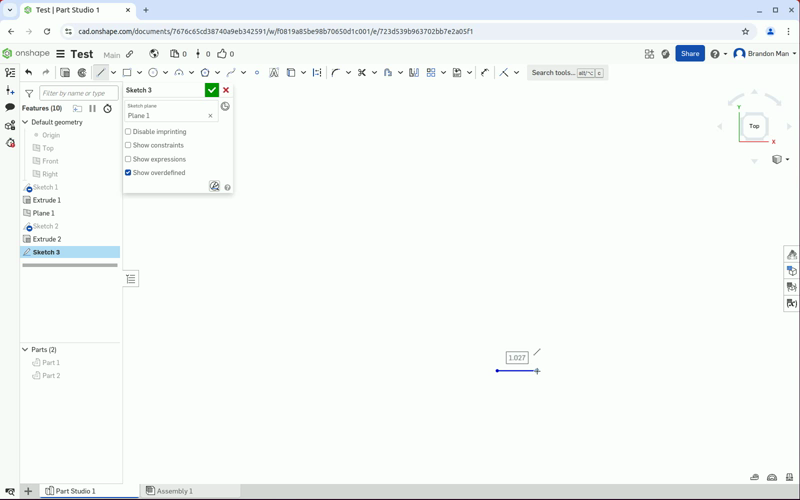
scroll(-6)
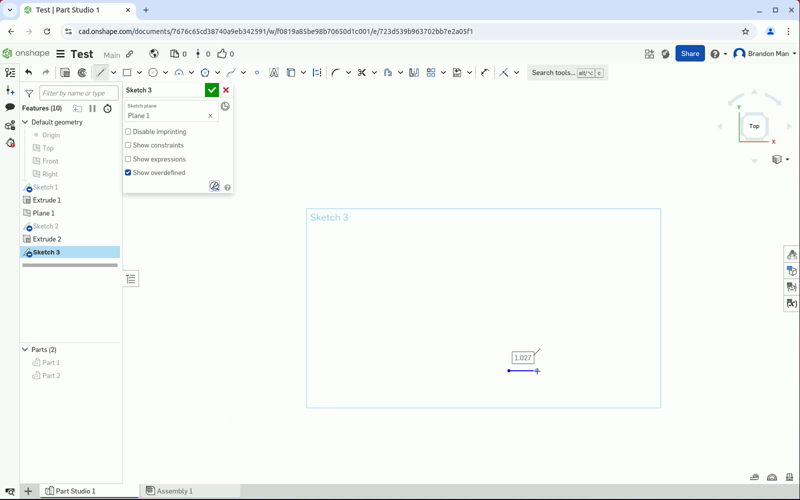
scroll(-6)
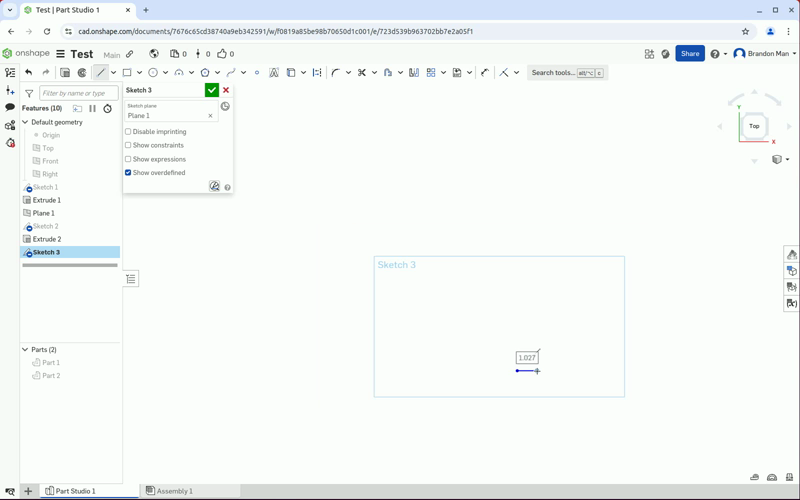
scroll(-6)
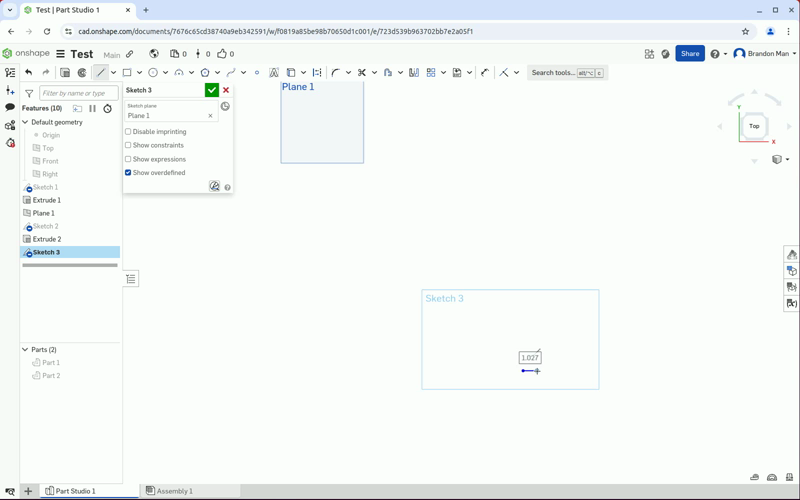
scroll(-6)
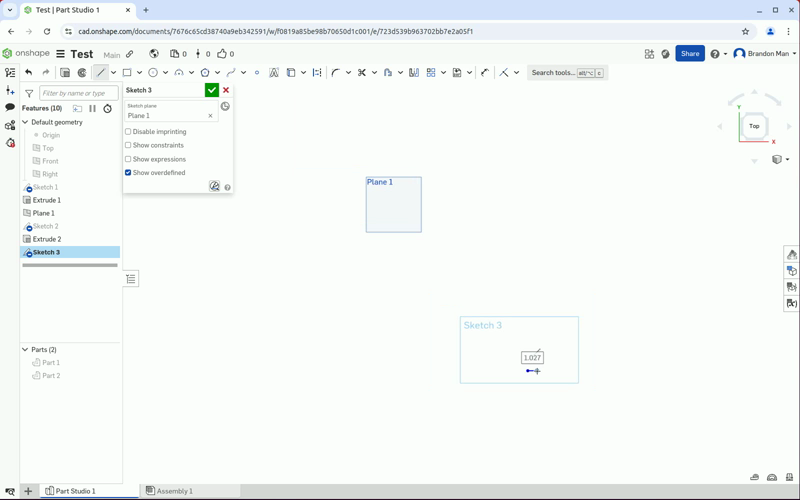
scroll(-6)
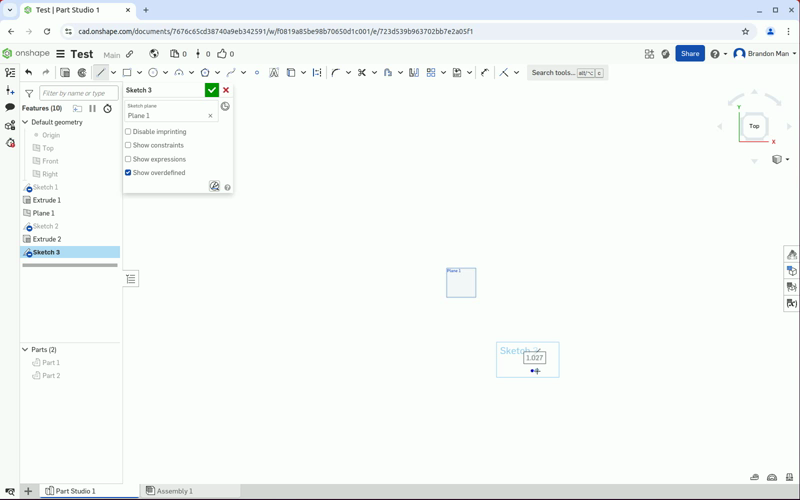
key_up(shift)
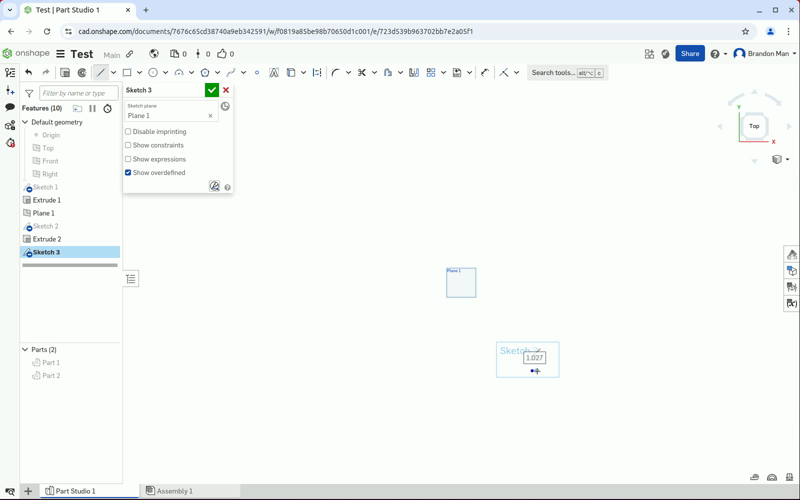
key_down(shift)
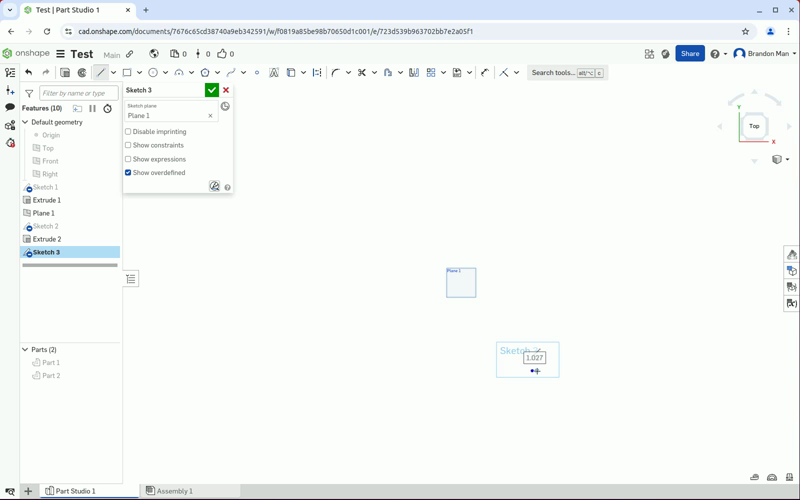
mouse_move(567, 370)
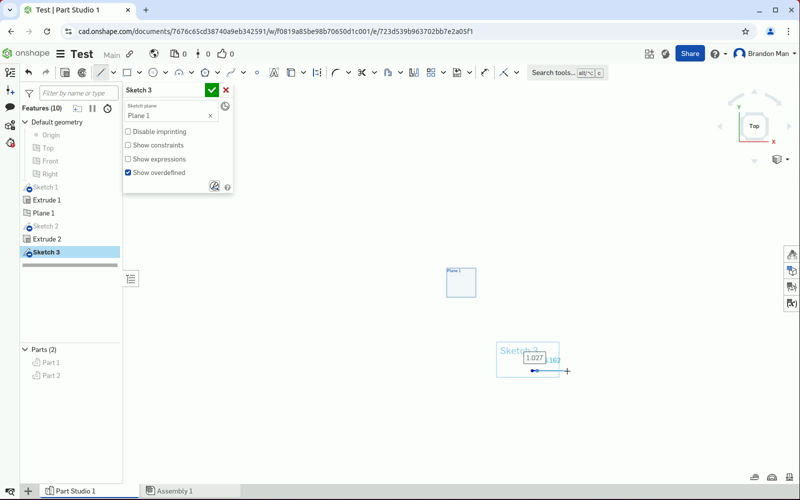
mouse_move(537, 366)
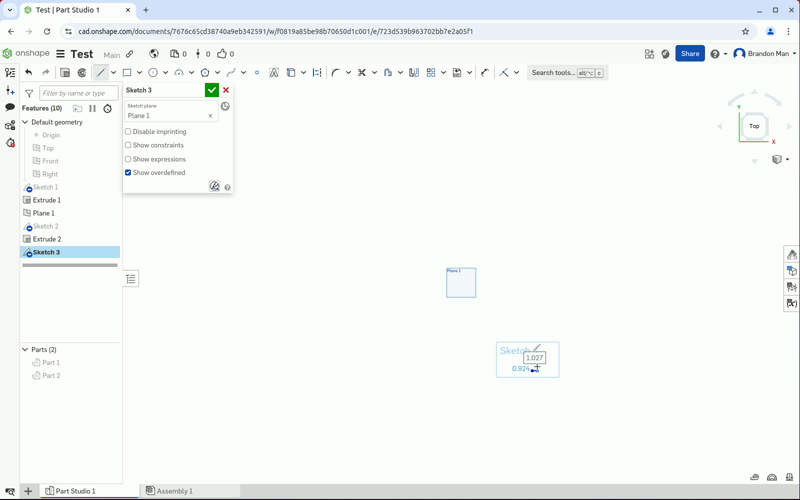
scroll(6)
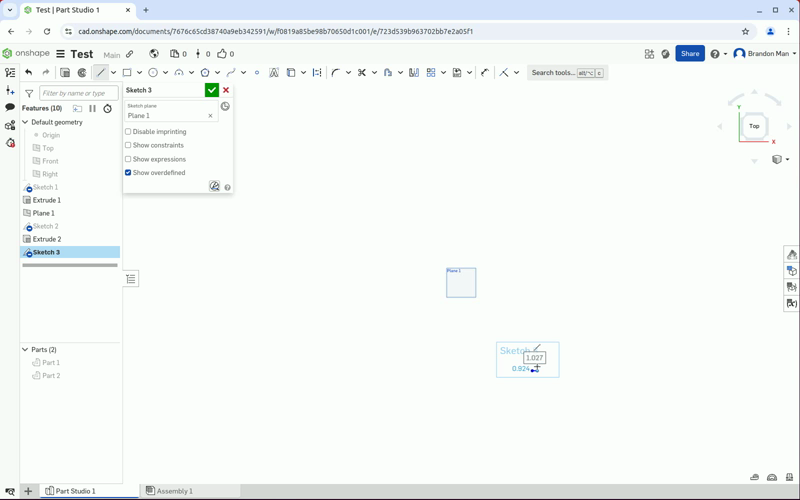
scroll(6)
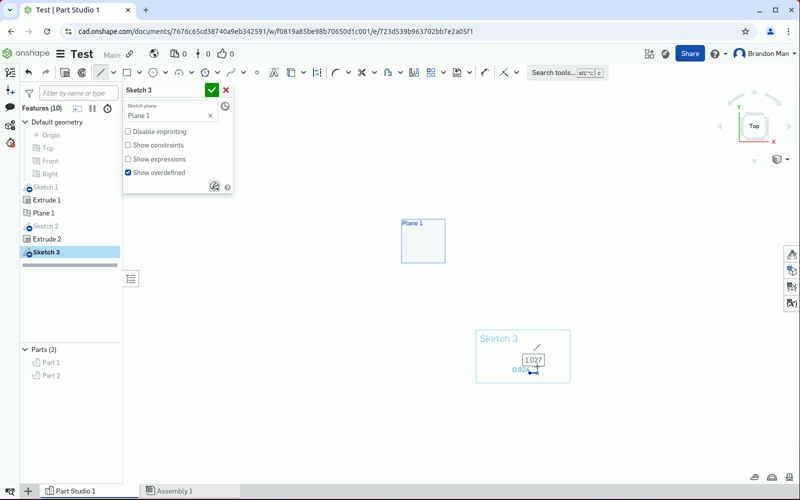
scroll(6)
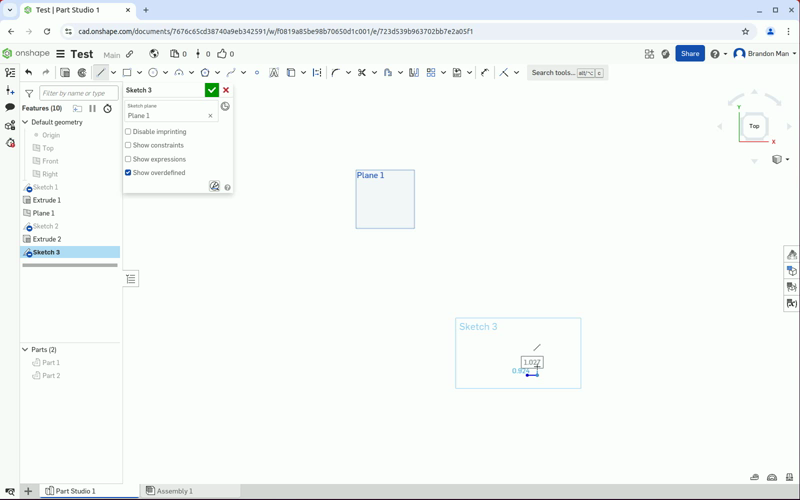
scroll(6)
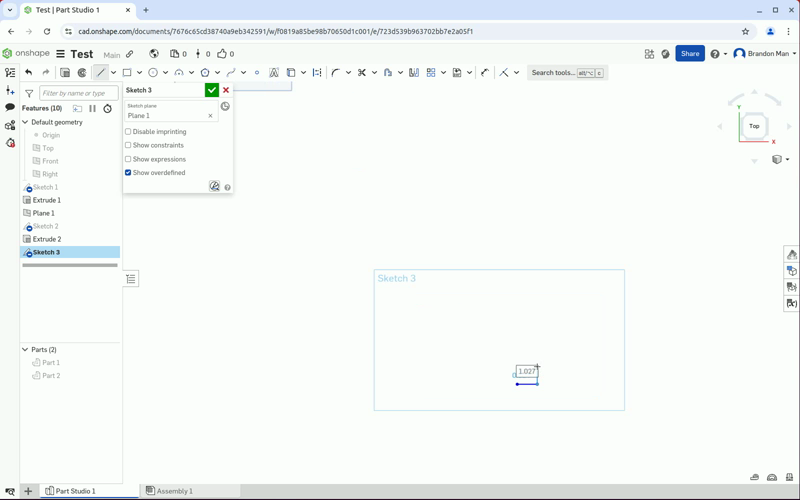
scroll(6)
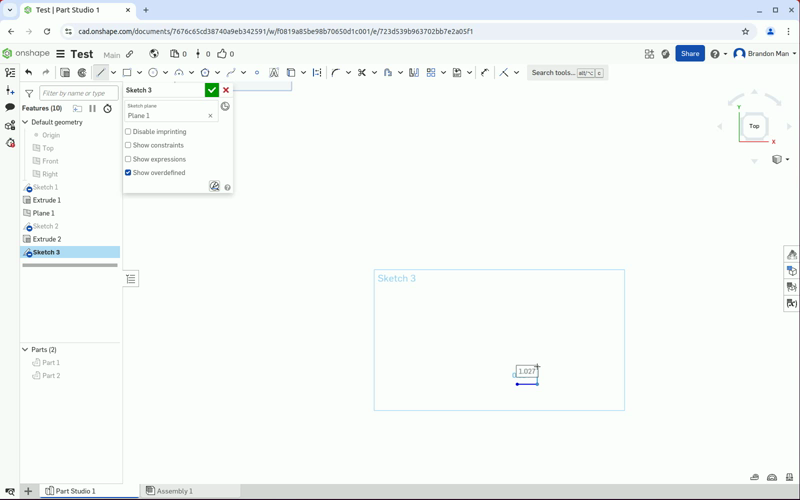
scroll(6)
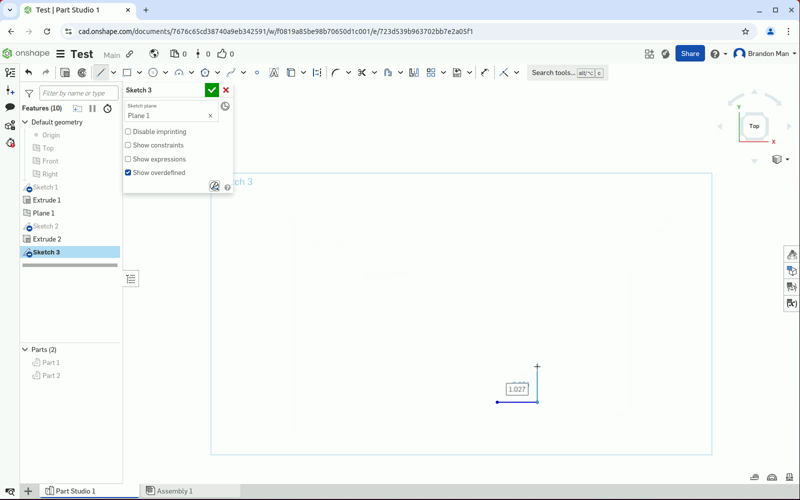
scroll(6)
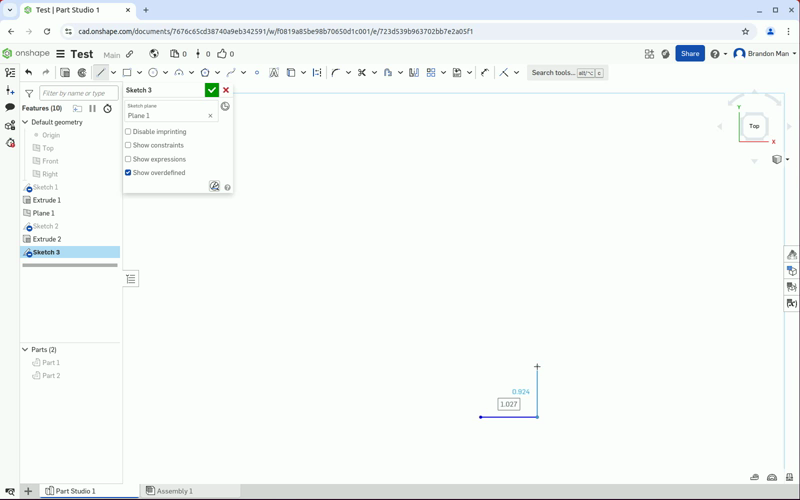
click(537, 366)
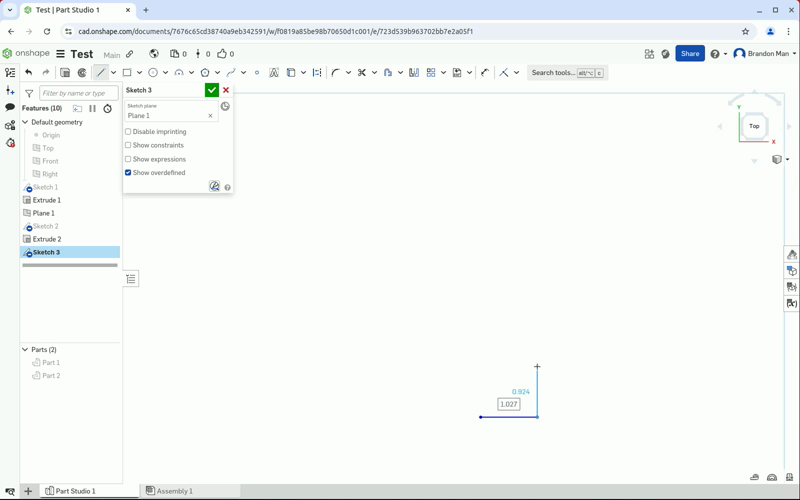
scroll(-6)
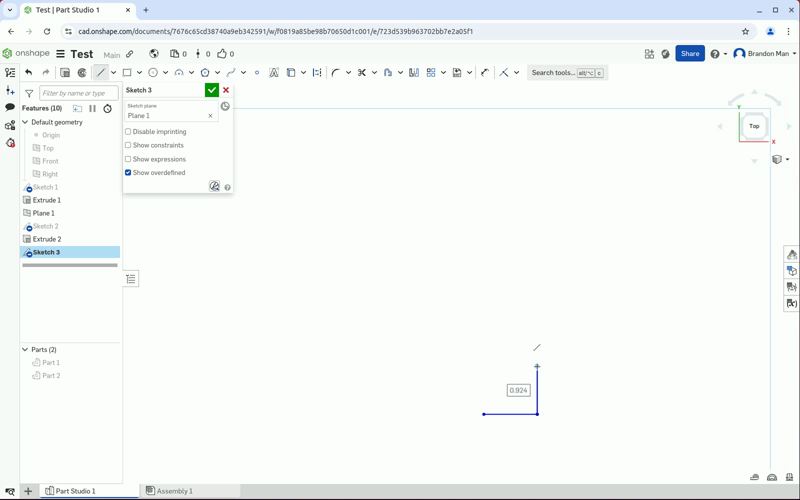
scroll(-6)
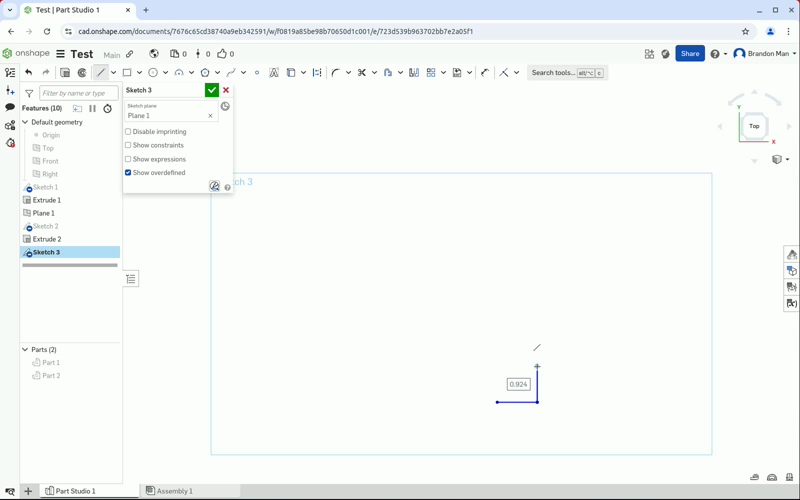
scroll(-6)
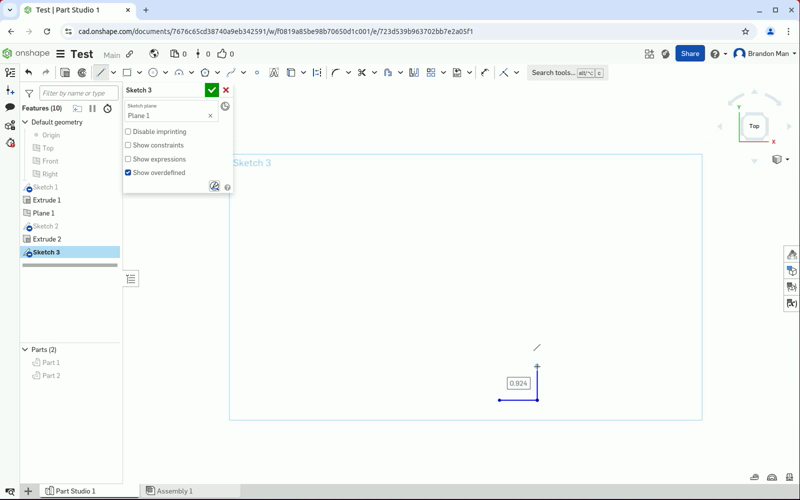
scroll(-6)
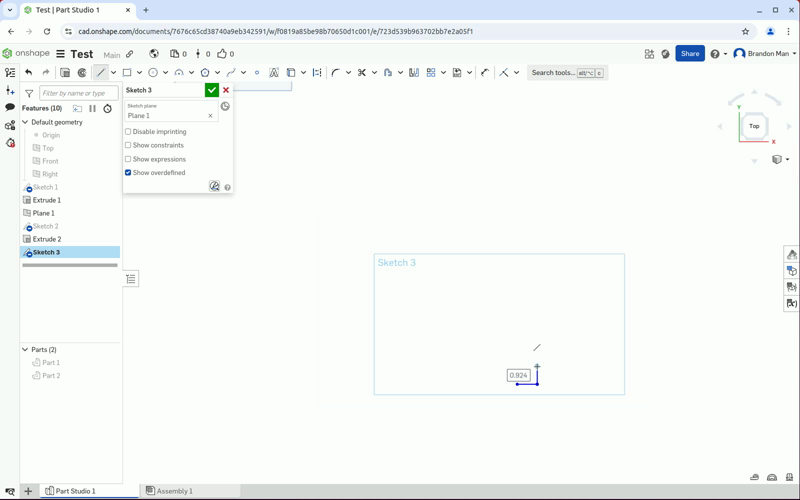
scroll(-6)
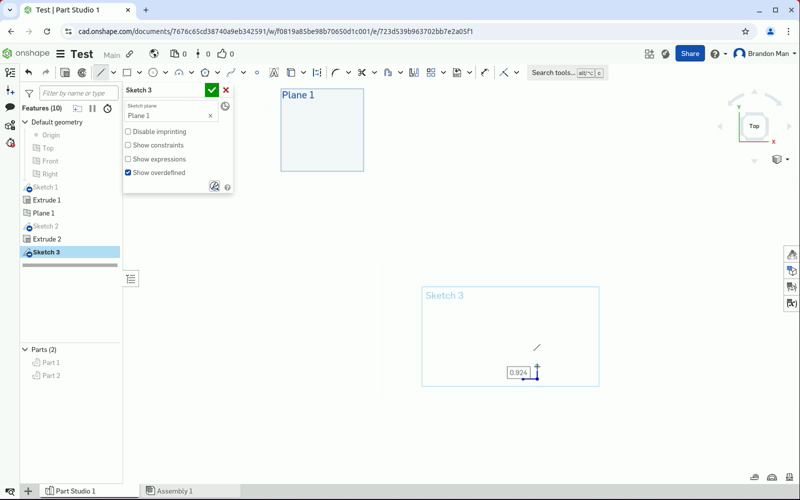
scroll(-6)
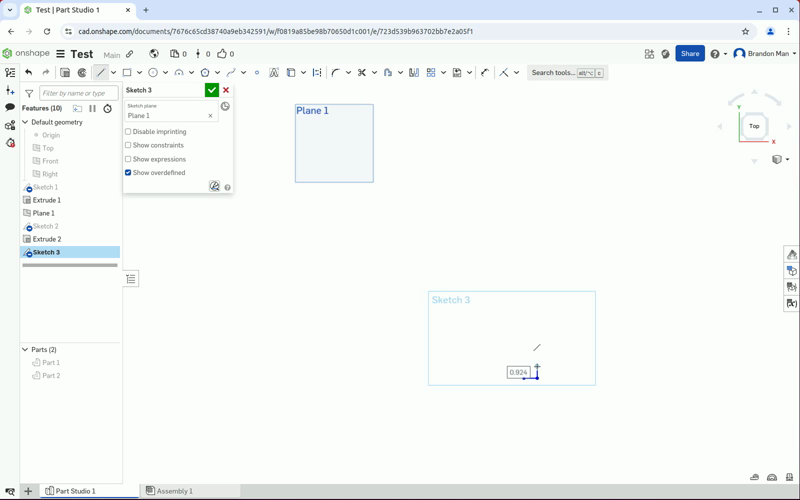
scroll(-6)
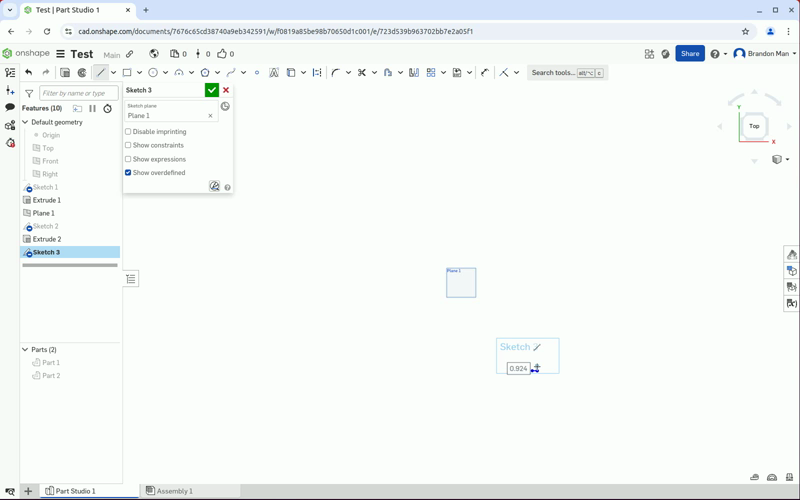
key_up(shift)
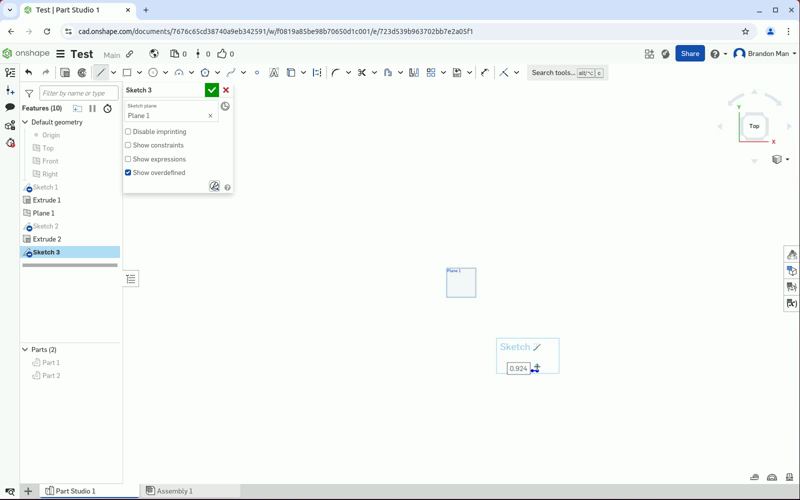
key_down(shift)
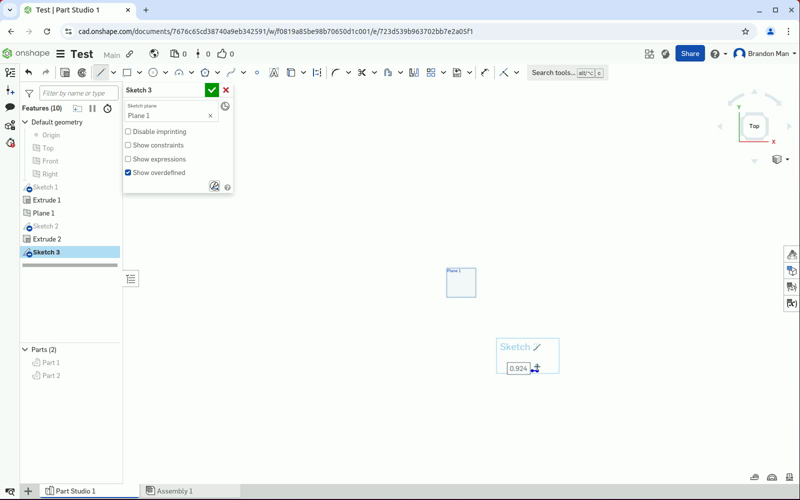
mouse_move(567, 366)
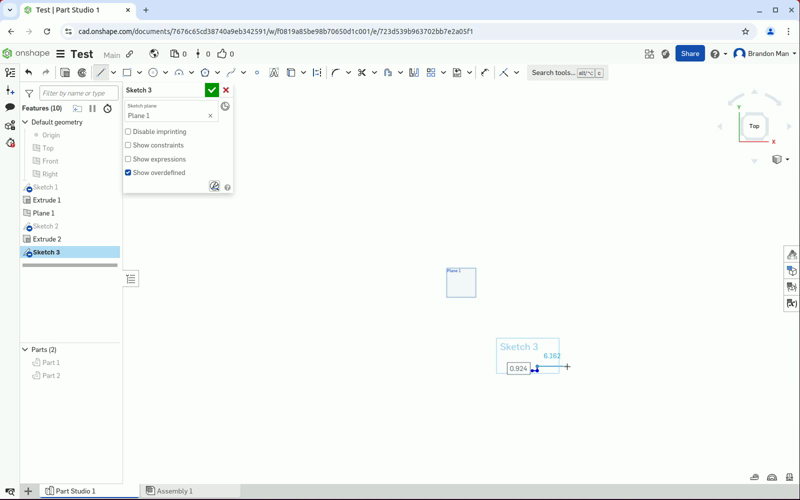
mouse_move(532, 366)
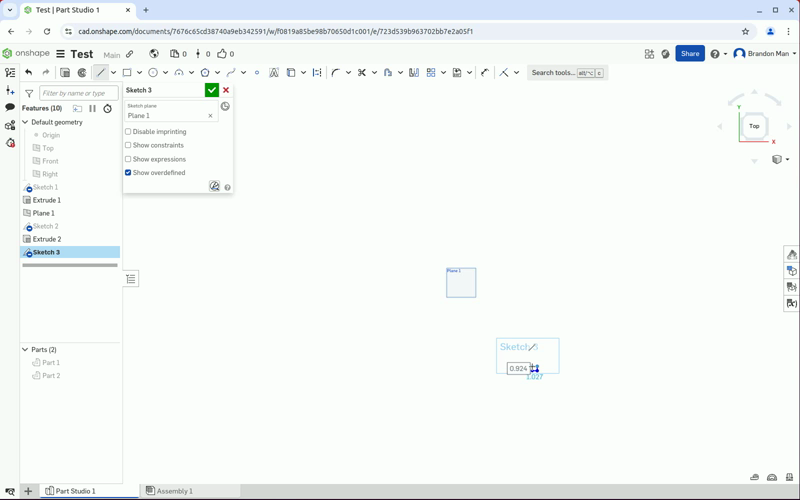
scroll(6)
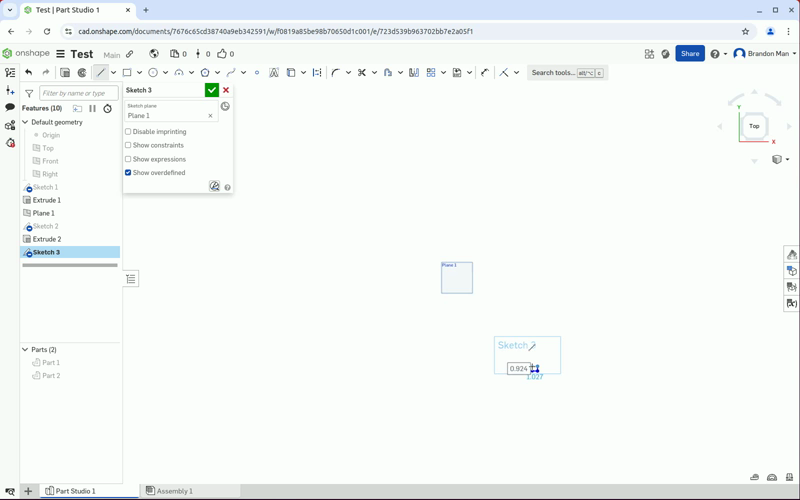
scroll(6)
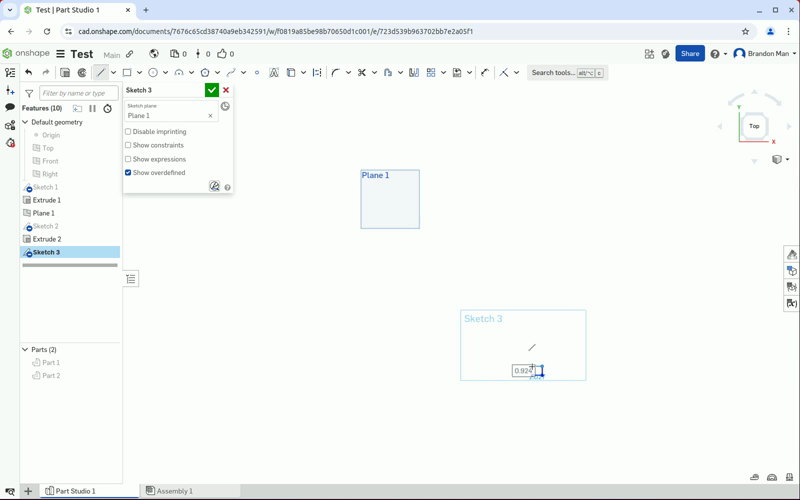
scroll(6)
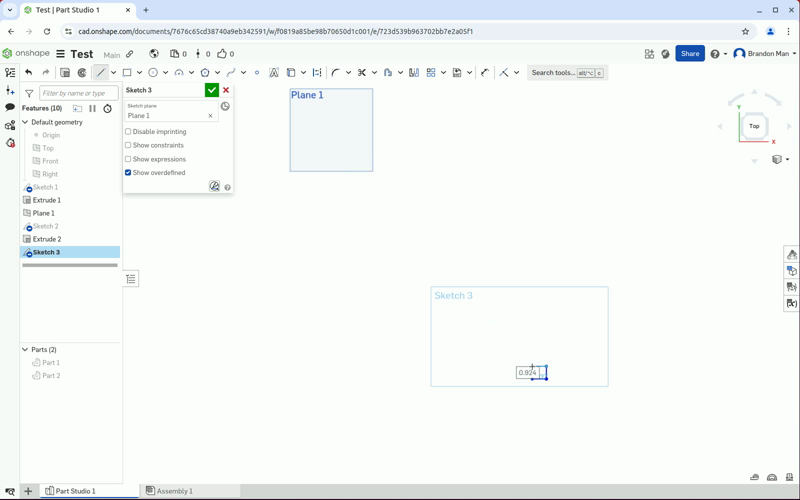
scroll(6)
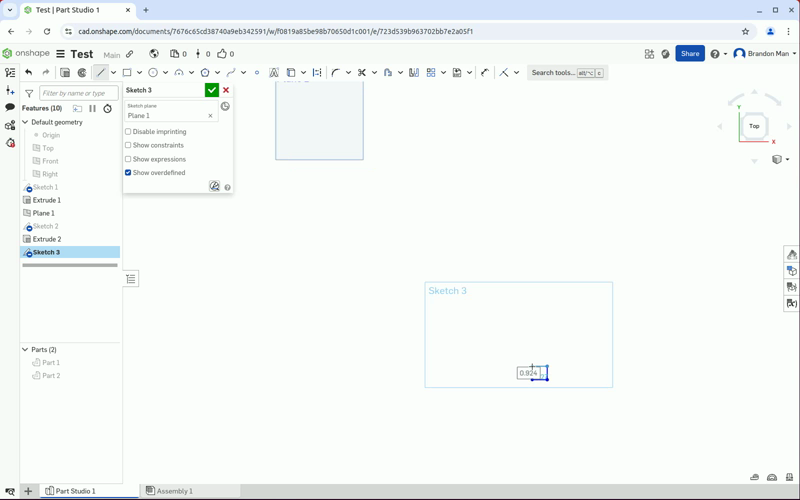
scroll(6)
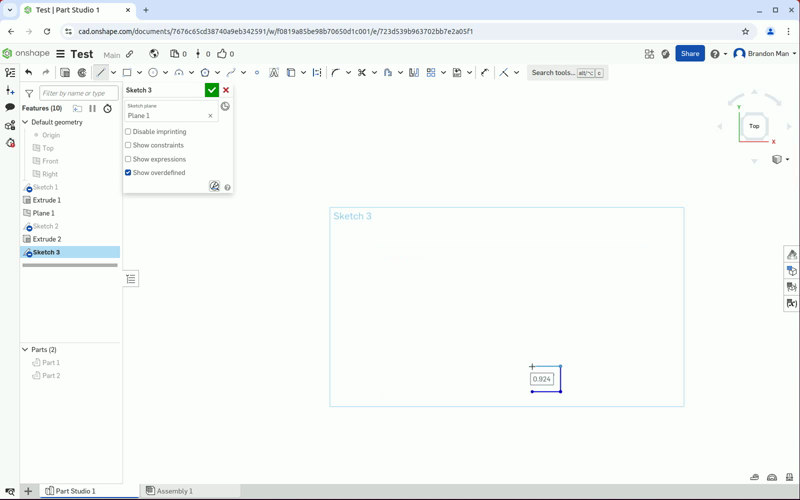
scroll(6)
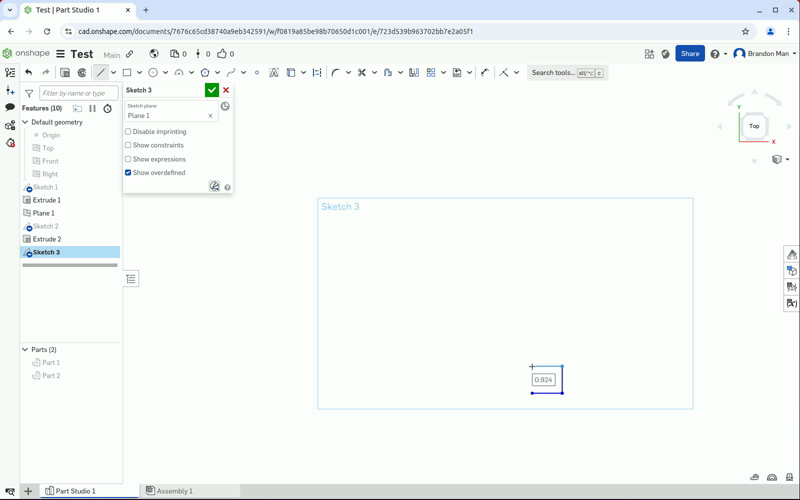
scroll(6)
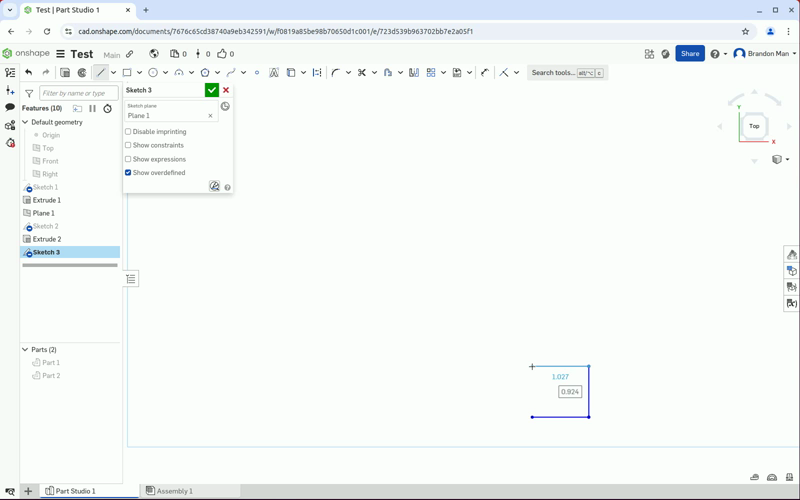
click(532, 366)
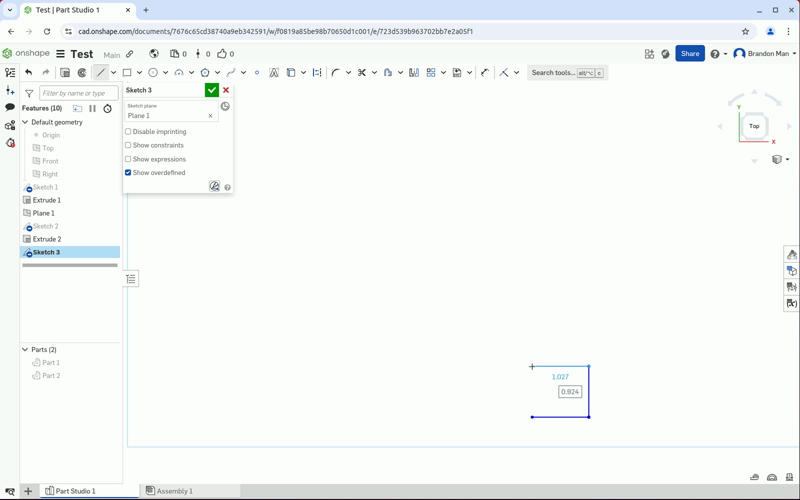
scroll(-6)
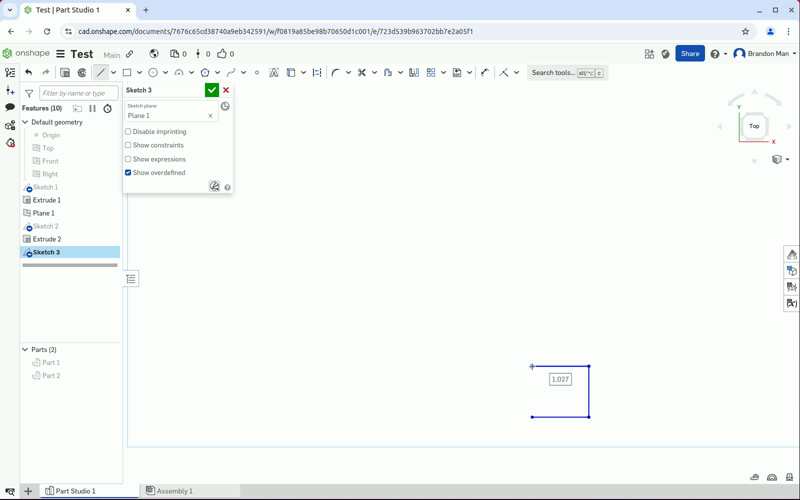
scroll(-6)
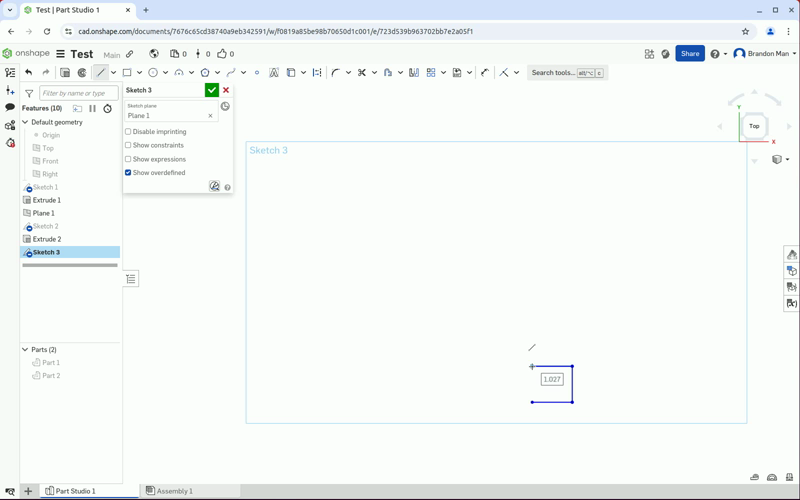
scroll(-6)
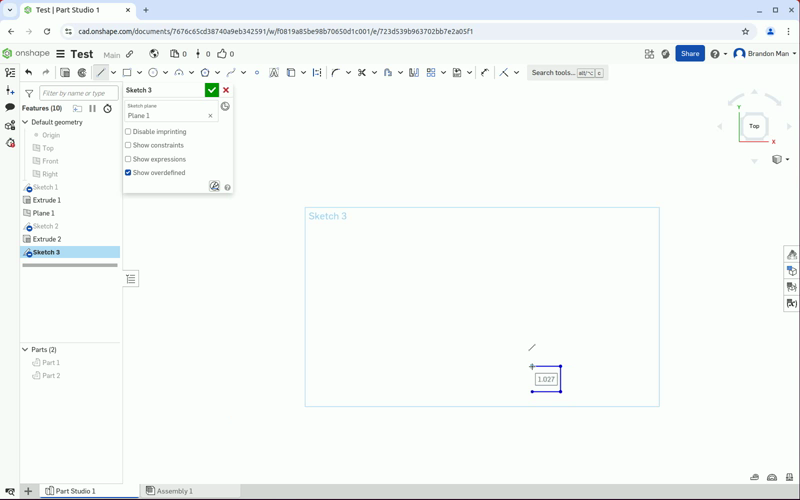
scroll(-6)
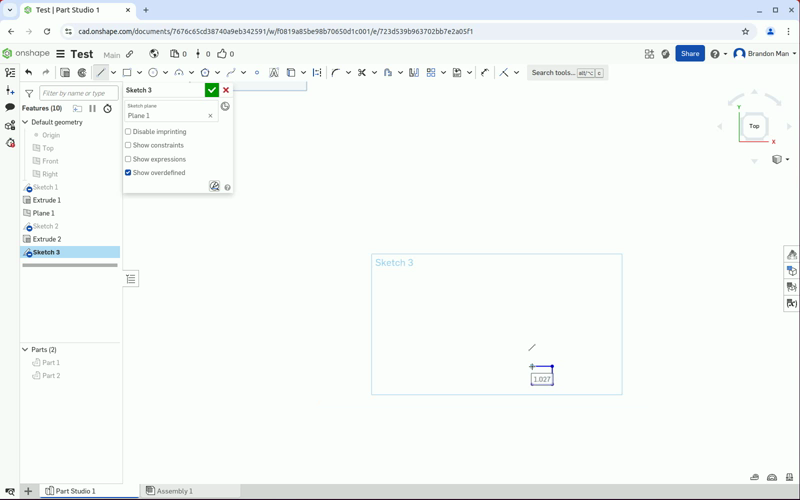
scroll(-6)
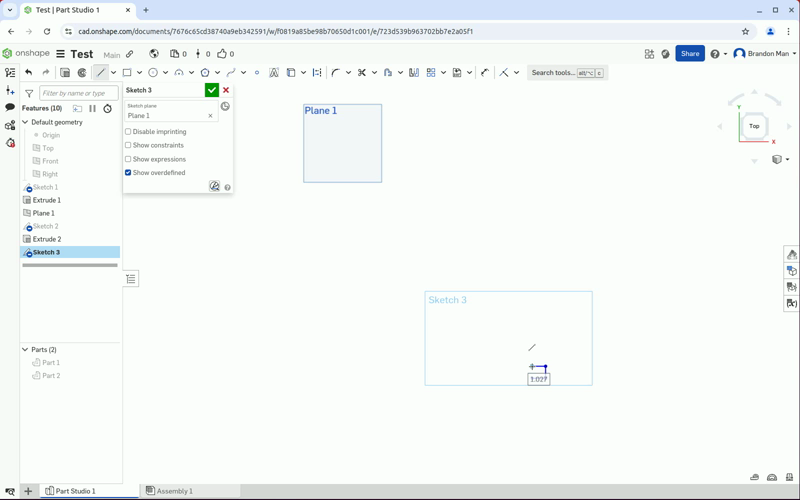
scroll(-6)
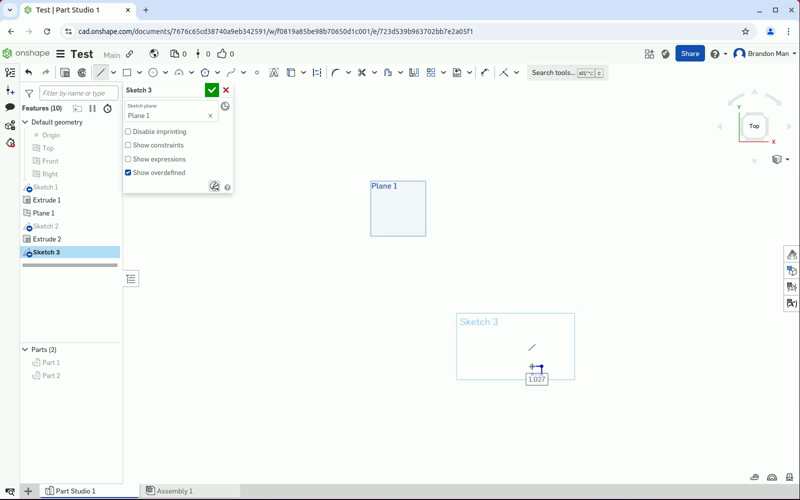
scroll(-6)
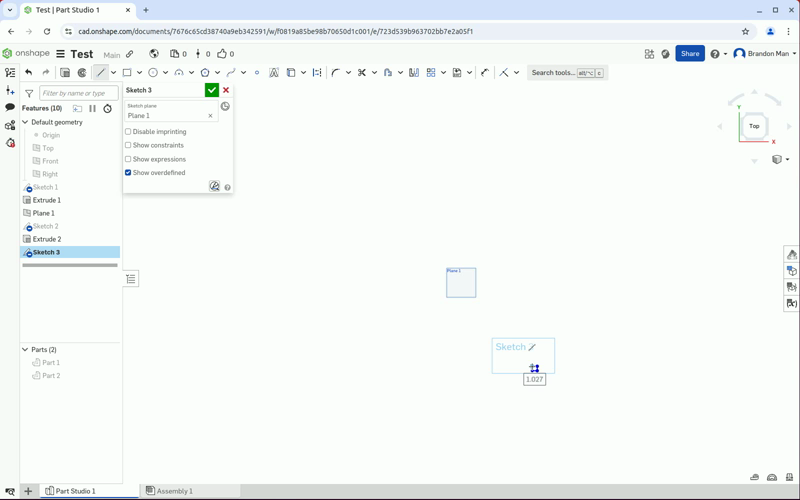
key_up(shift)
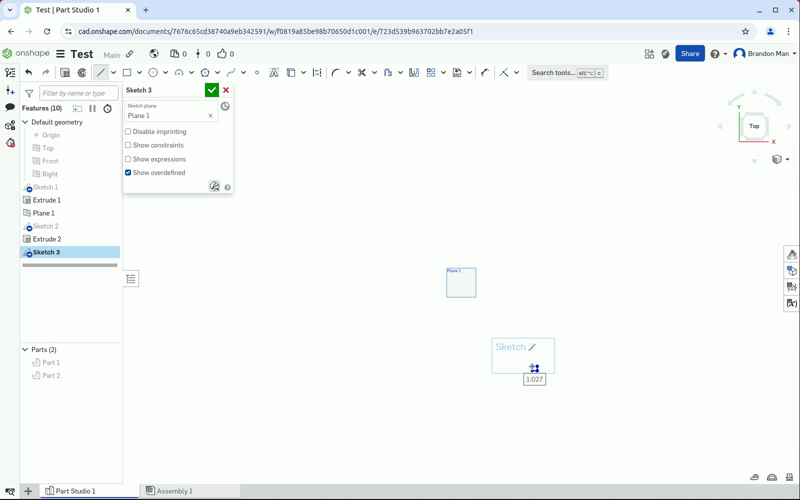
mouse_move(562, 366)
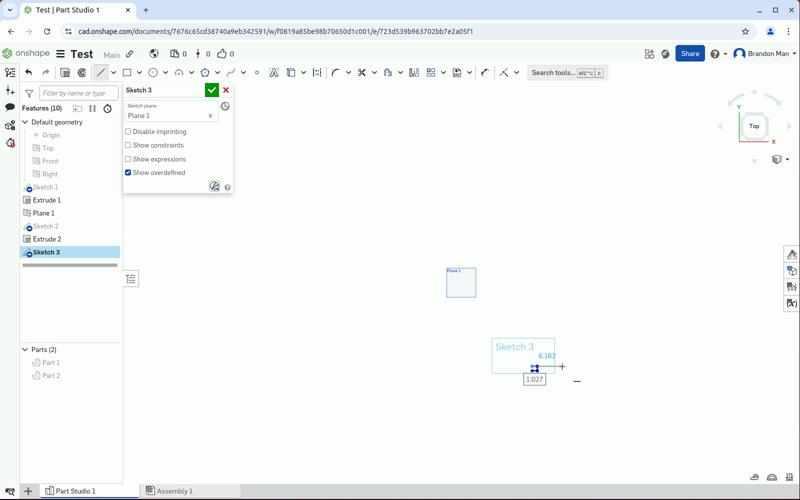
key_down(shift)
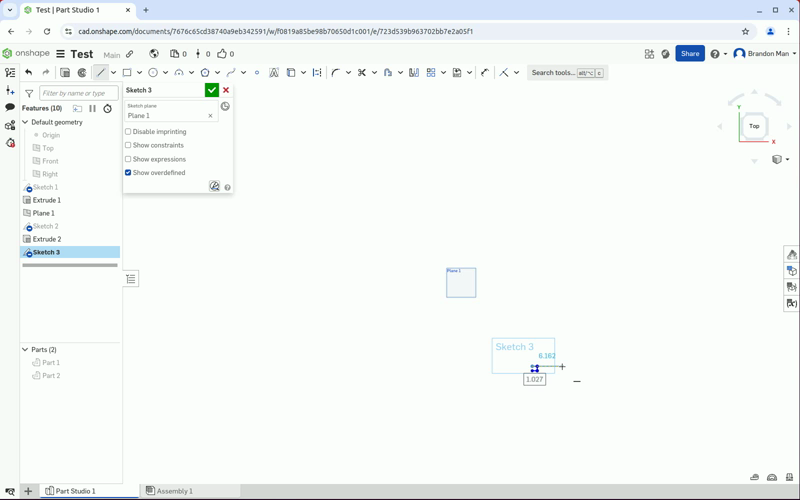
mouse_move(532, 370)
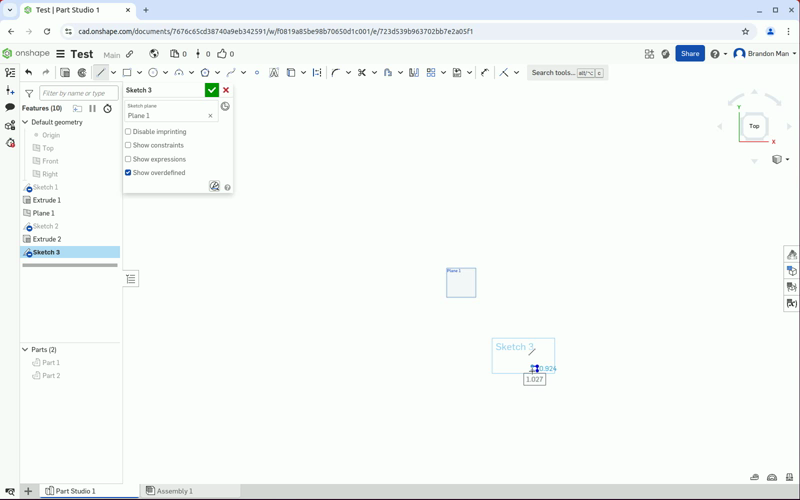
scroll(6)
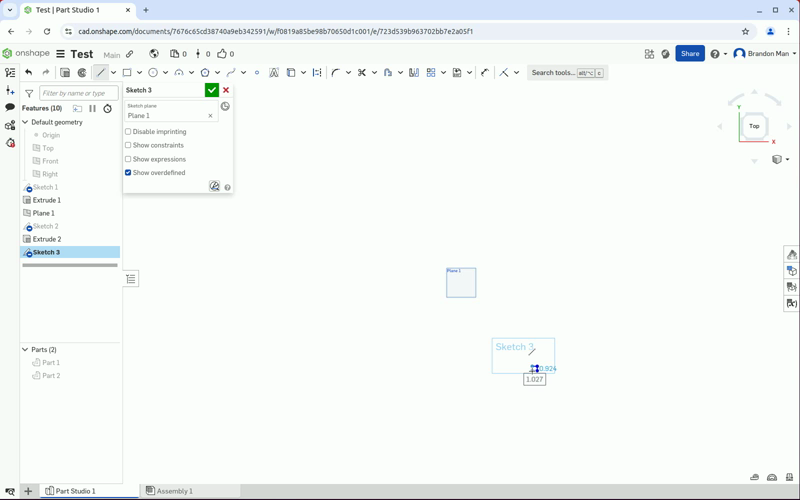
scroll(6)
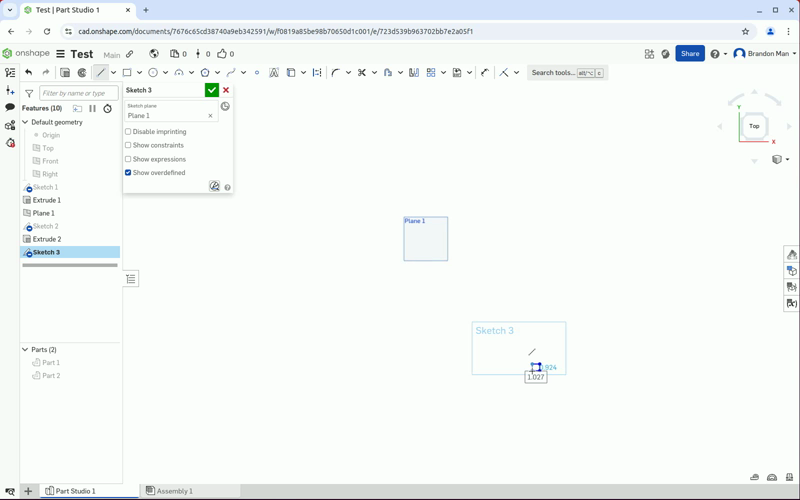
scroll(6)
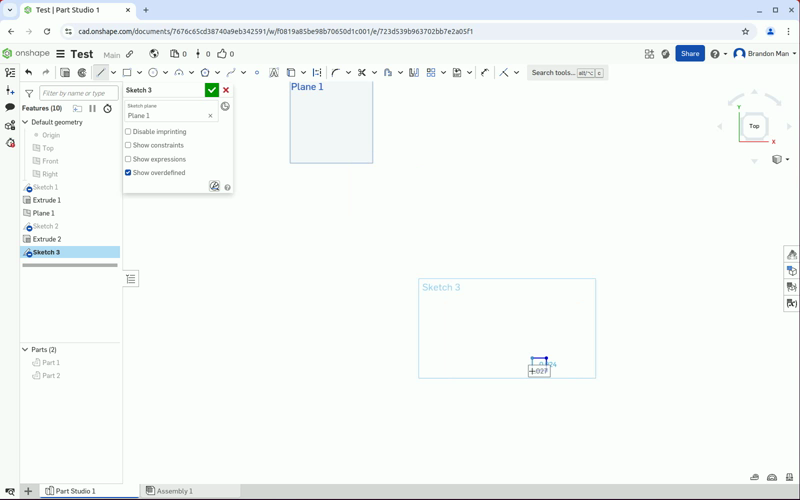
scroll(6)
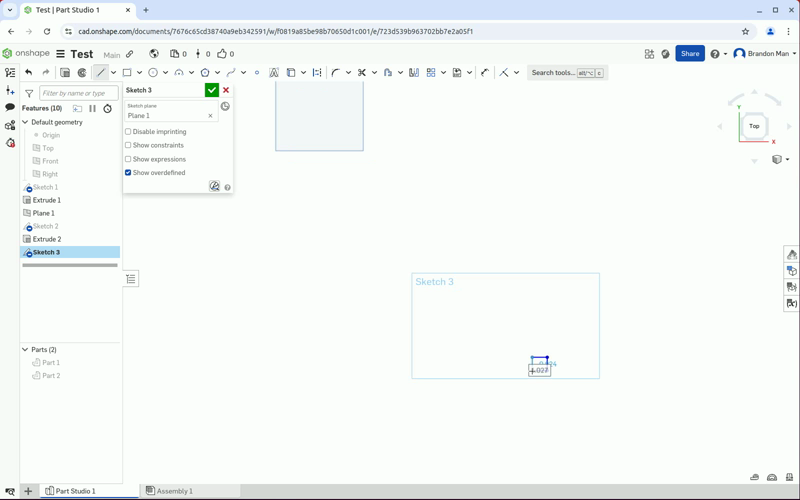
scroll(6)
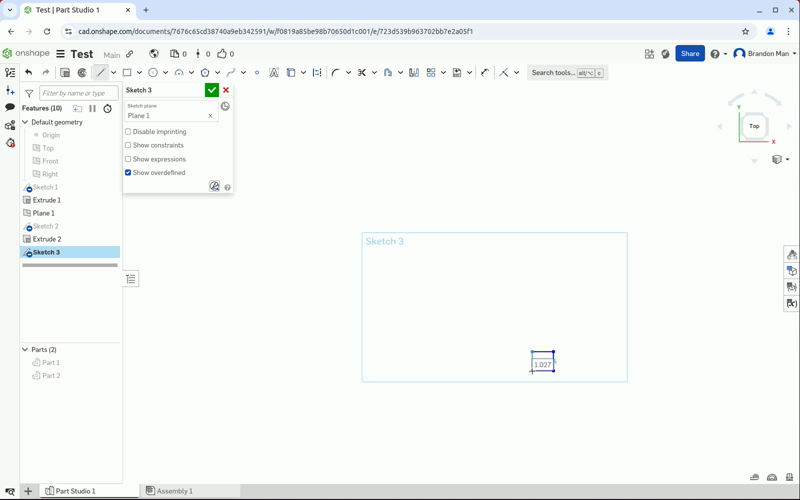
scroll(6)
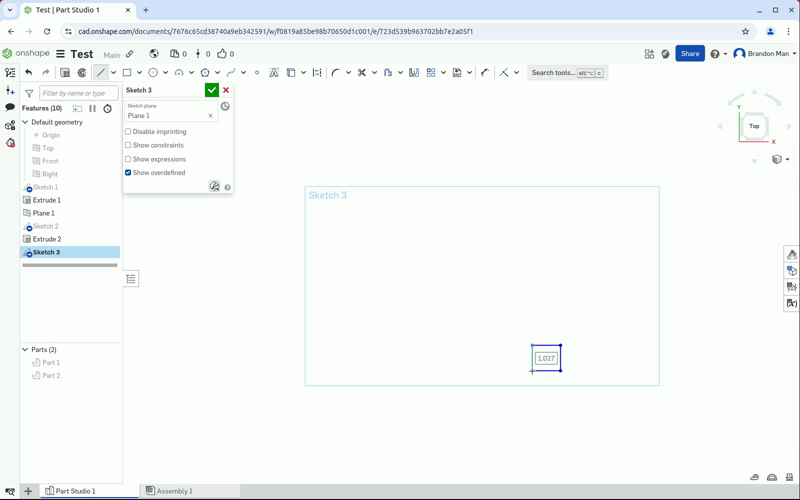
scroll(6)
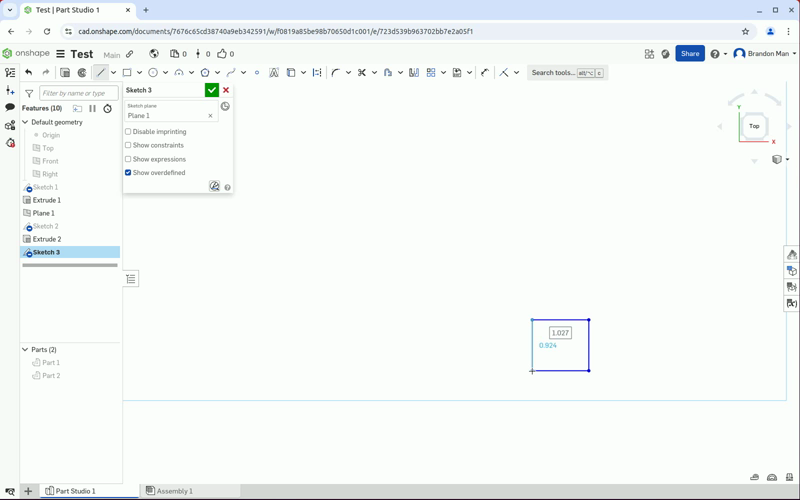
key_up(shift)
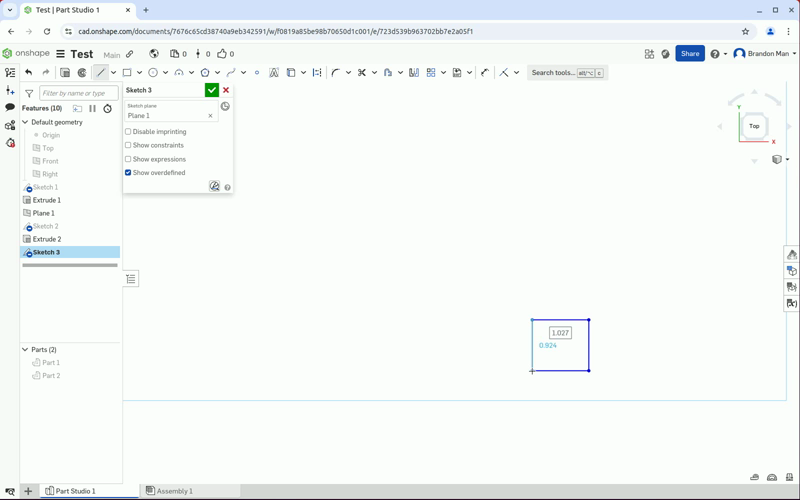
click(532, 370)
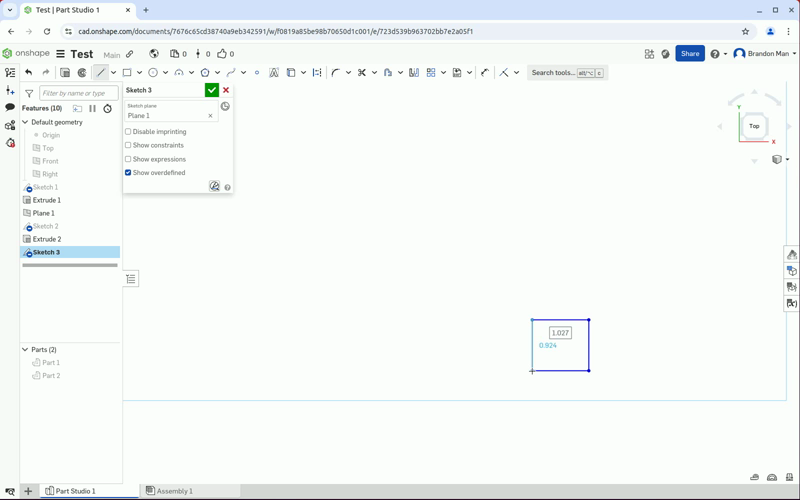
scroll(-6)
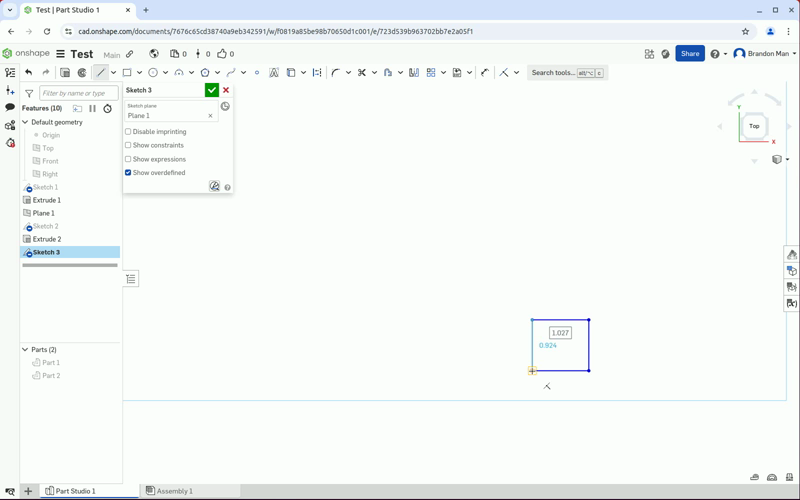
scroll(-6)
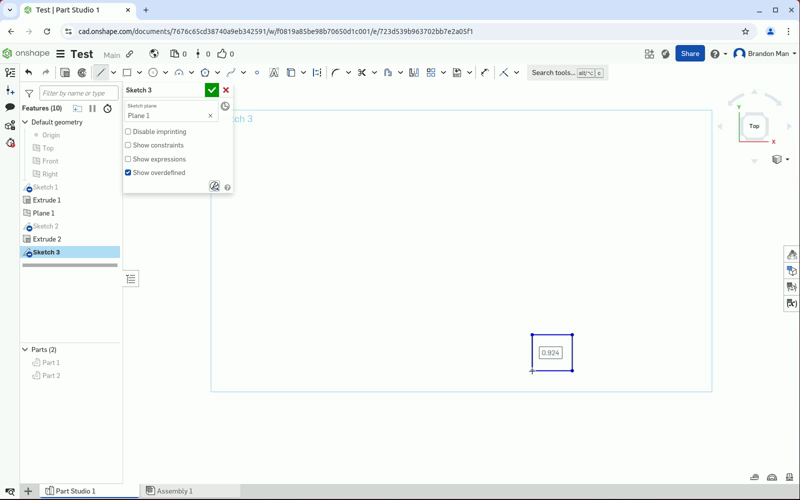
scroll(-6)
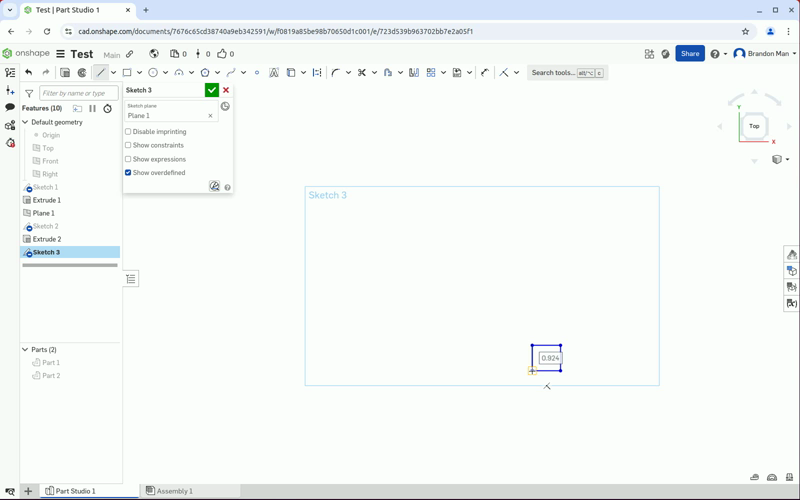
scroll(-6)
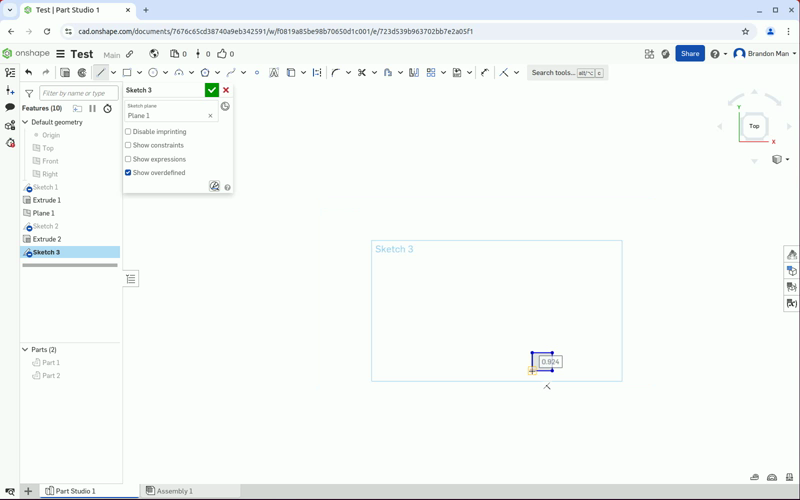
scroll(-6)
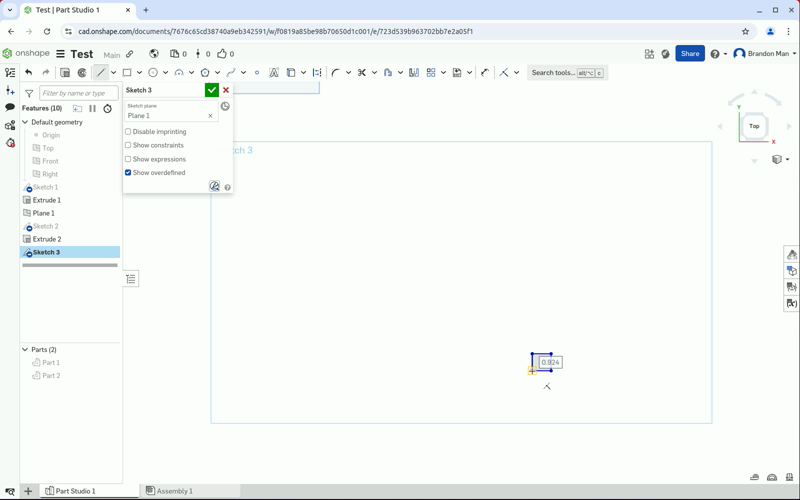
scroll(-6)
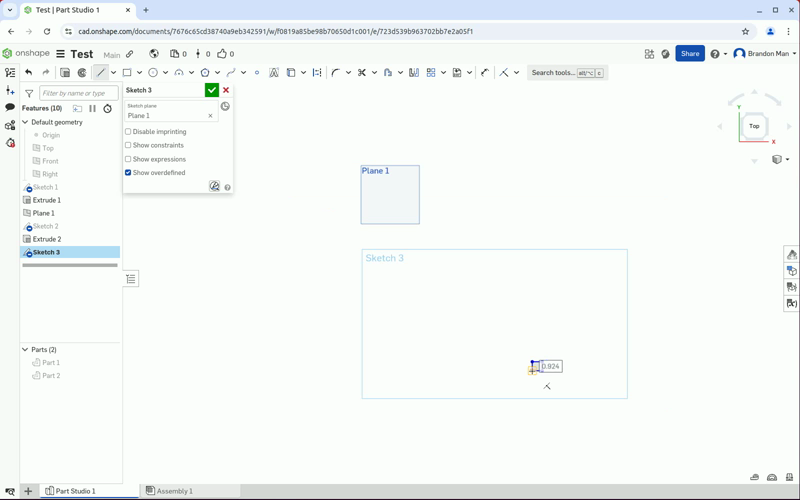
scroll(-6)
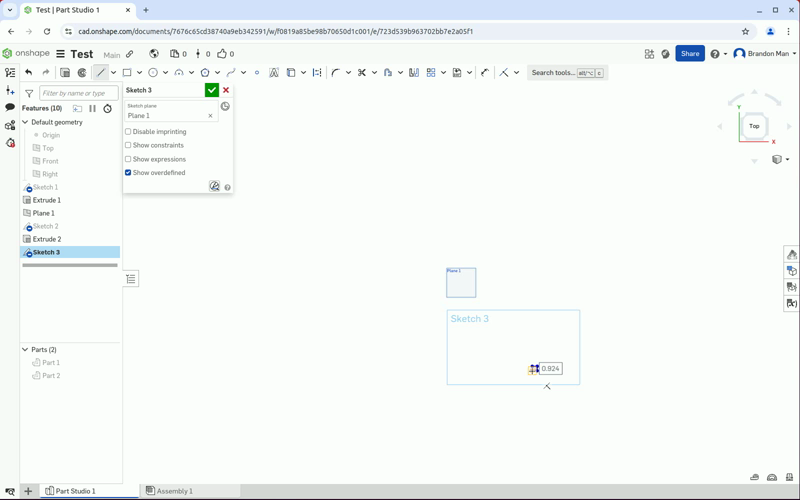
key(esc)
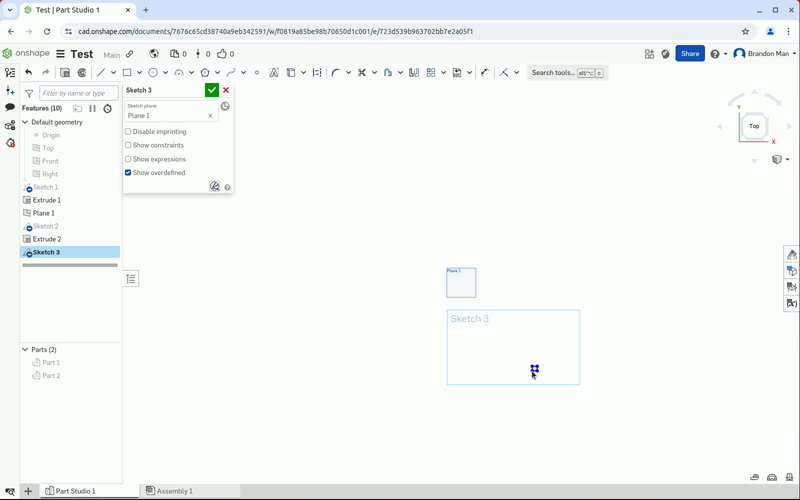
mouse_move(532, 370)
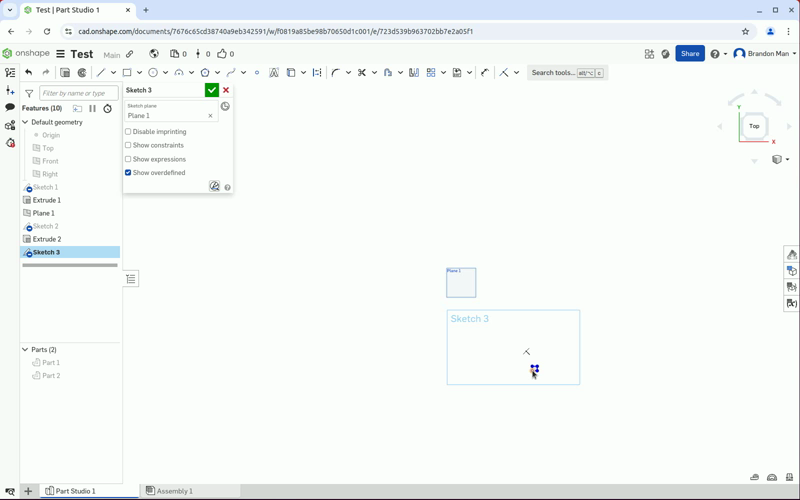
scroll(6)
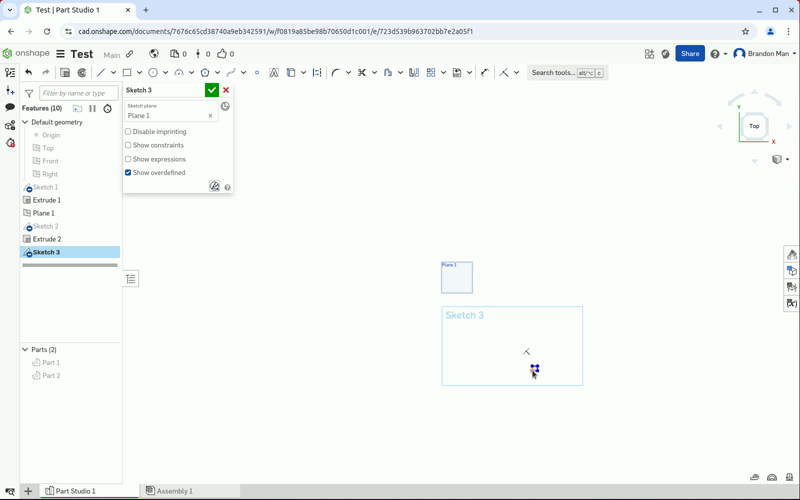
scroll(6)
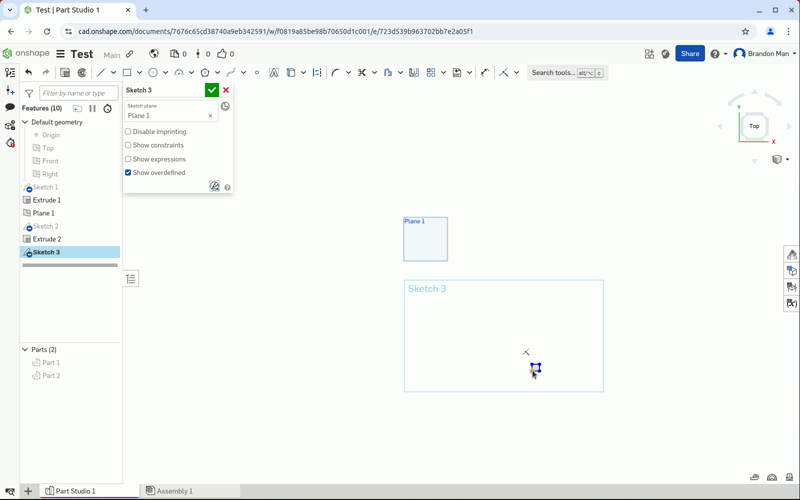
scroll(6)
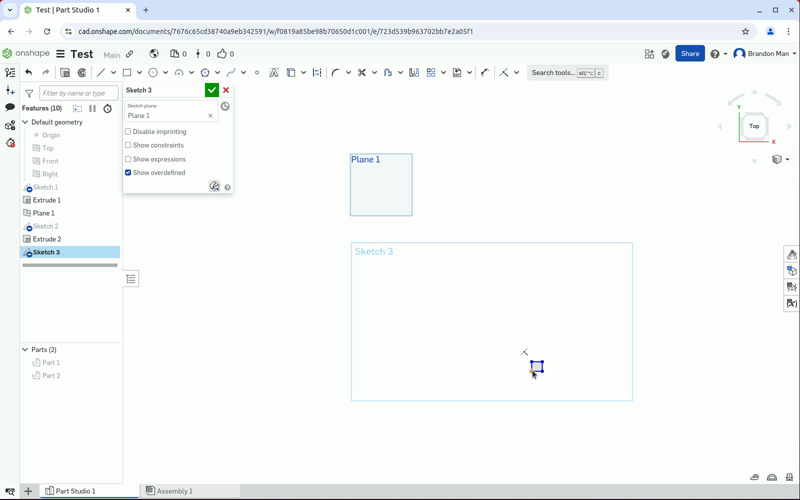
scroll(6)
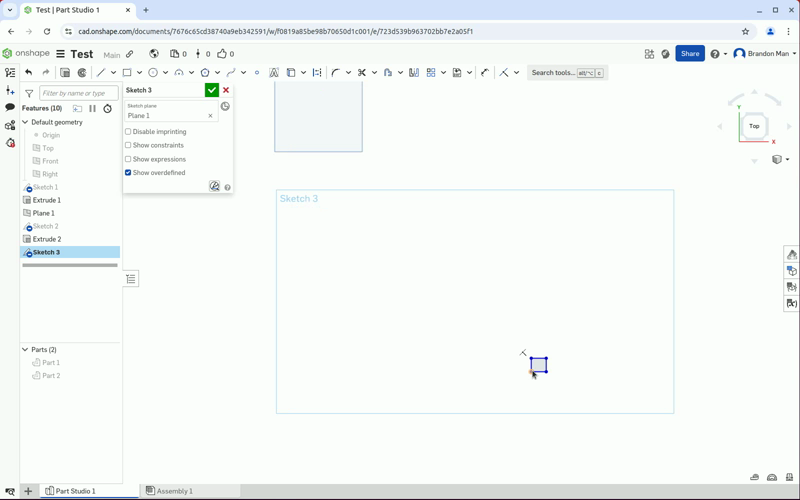
scroll(6)
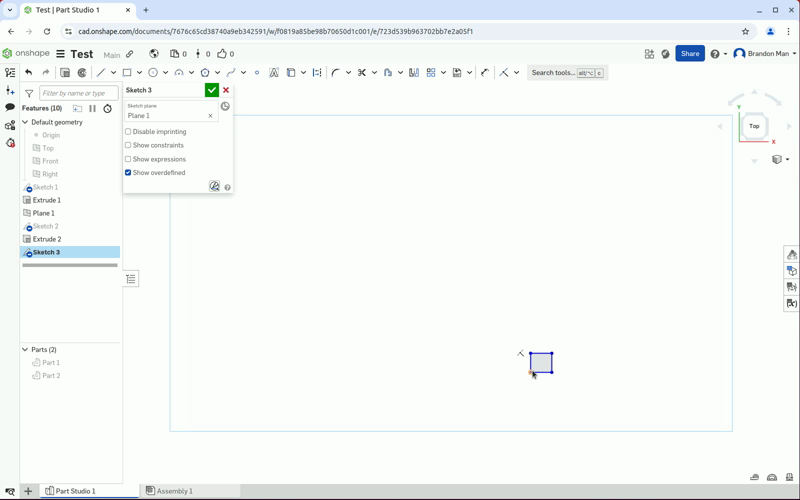
scroll(6)
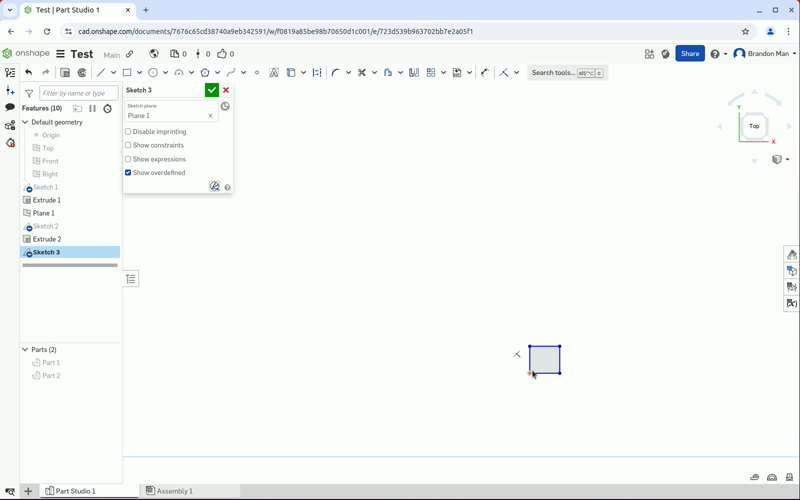
scroll(6)
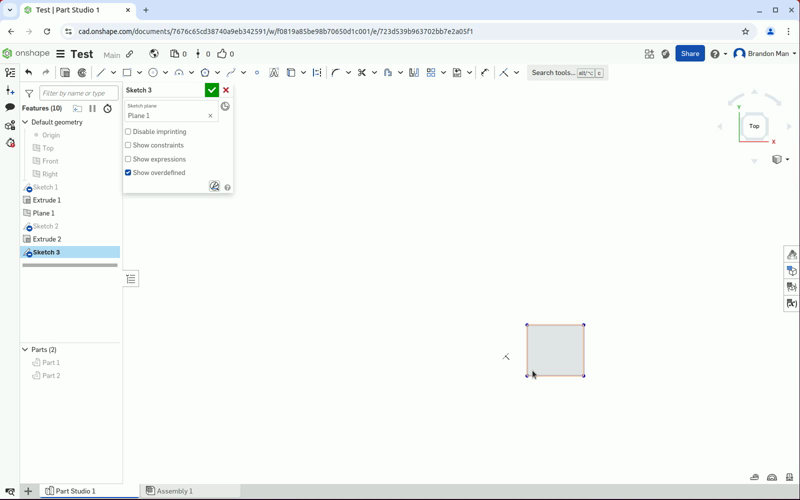
click(532, 370)
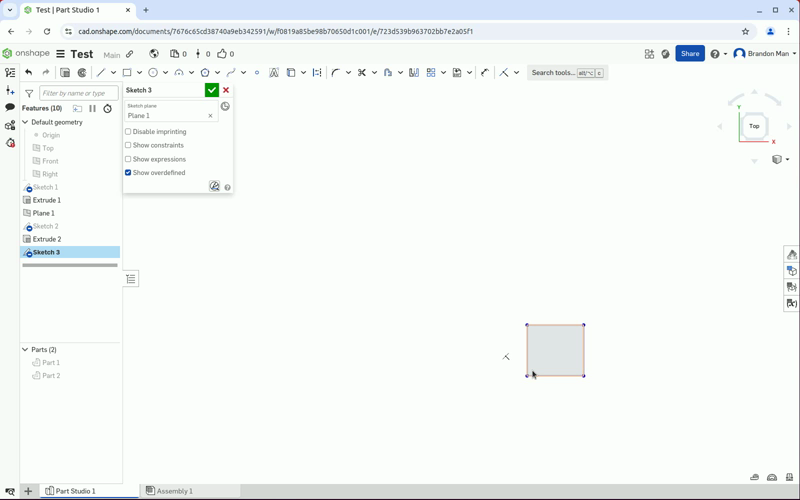
scroll(-6)
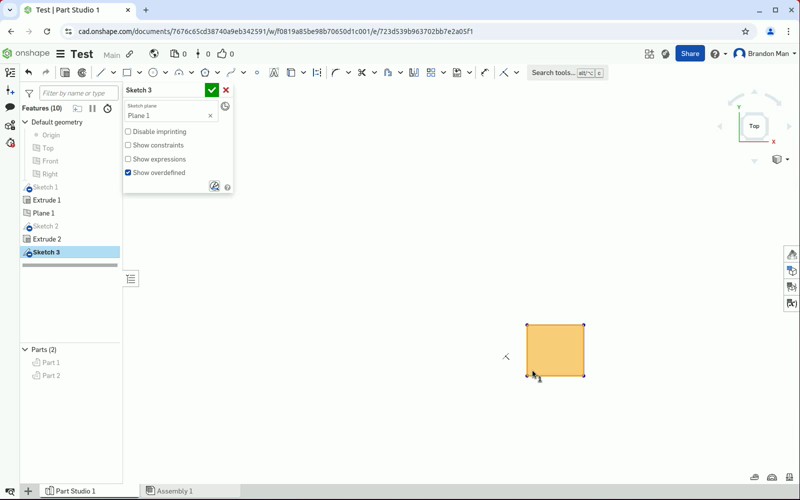
scroll(-6)
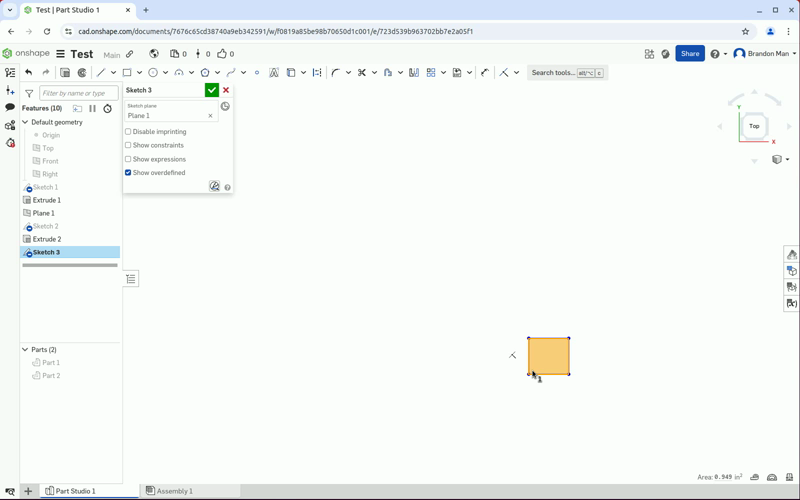
scroll(-6)
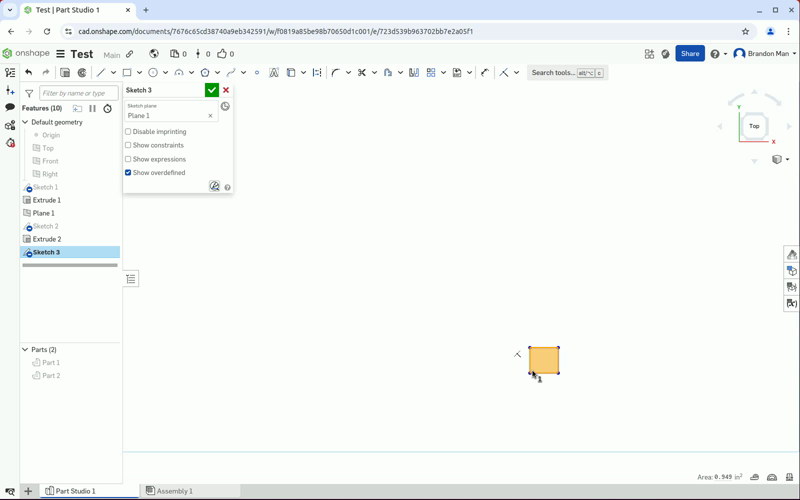
scroll(-6)
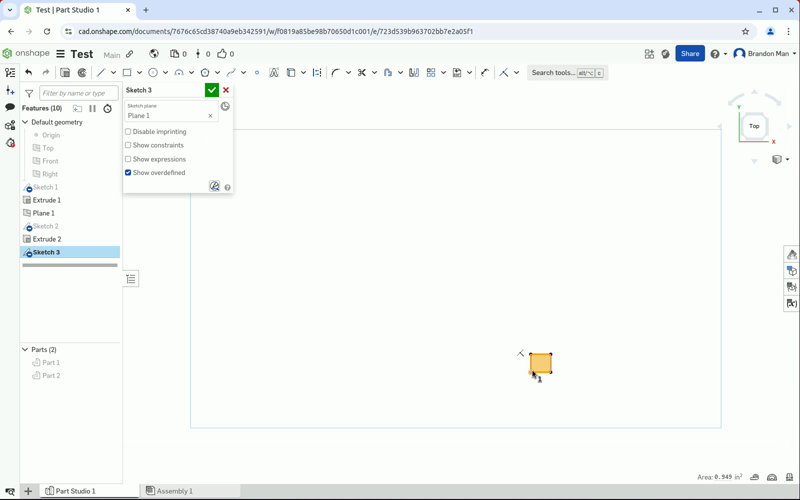
scroll(-6)
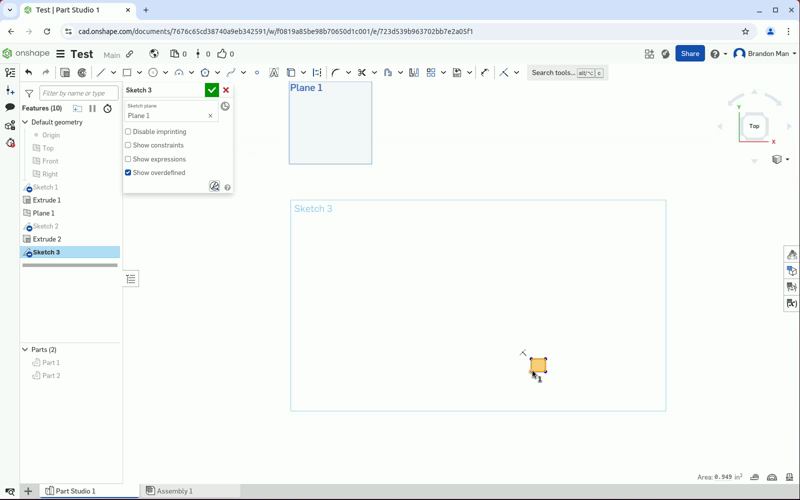
scroll(-6)
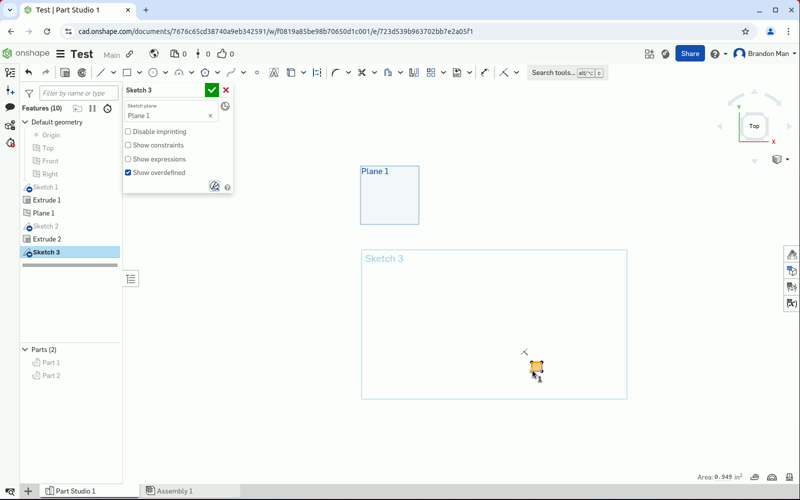
scroll(-6)
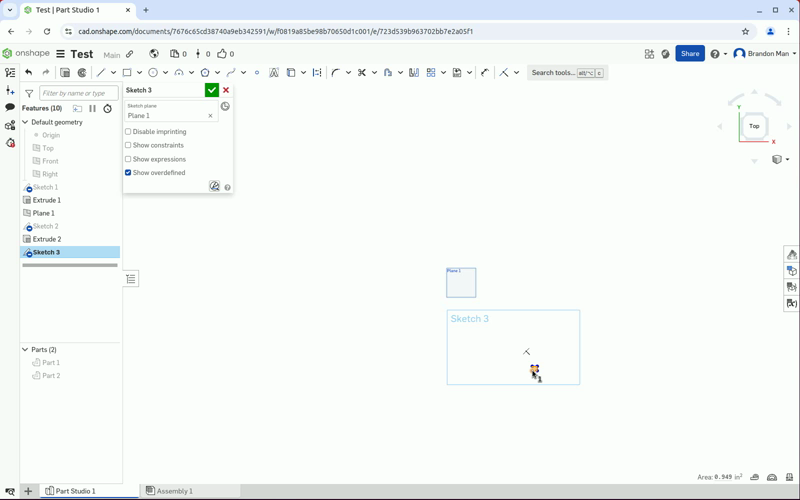
mouse_move(73, 352)
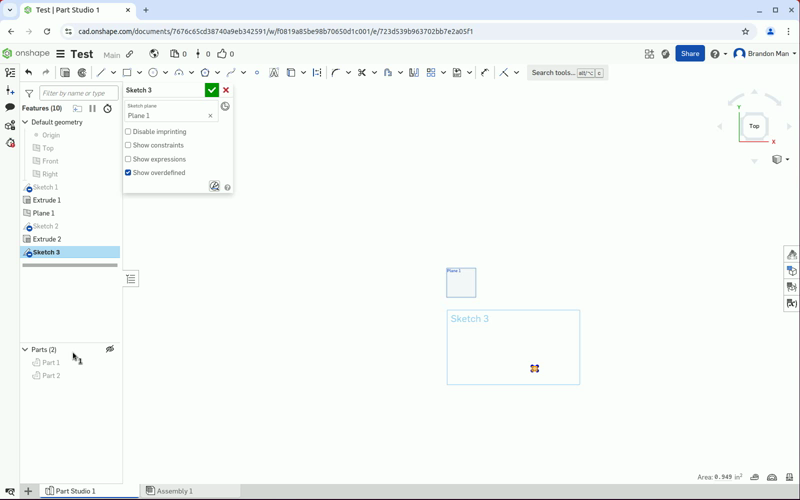
key(shift+y)
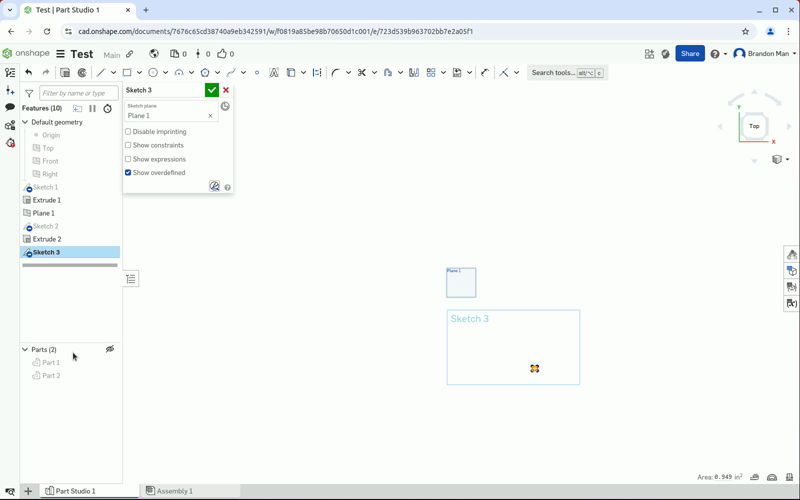
key(shift+e)
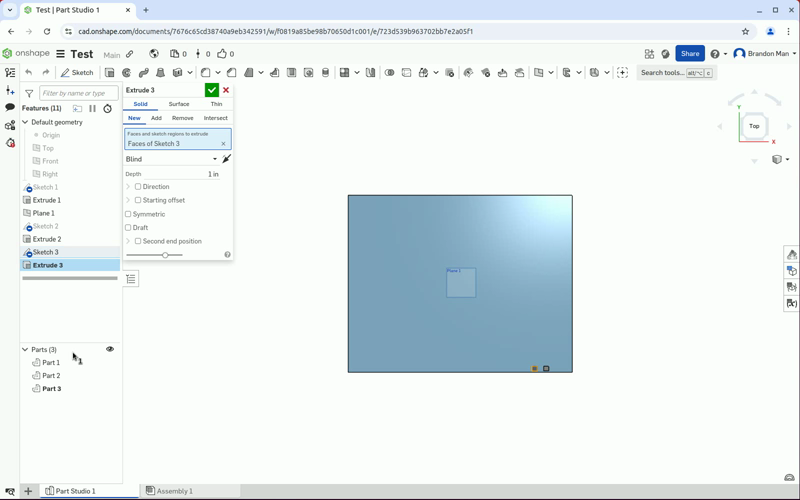
mouse_move(143, 106)
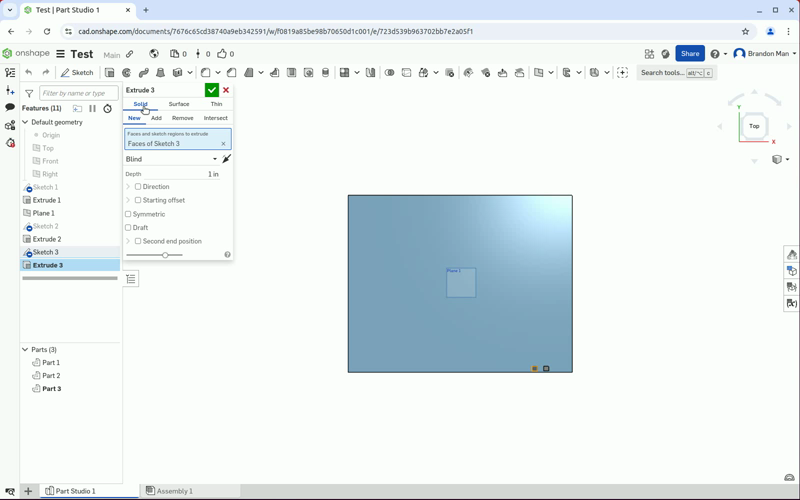
click(143, 106)
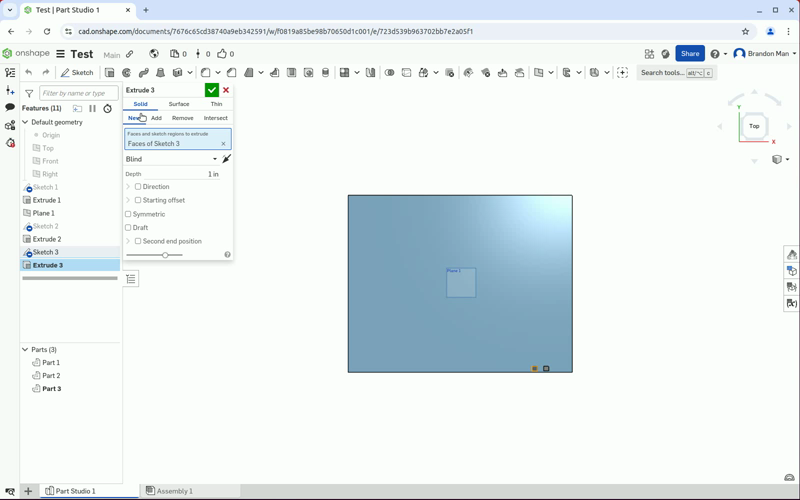
mouse_move(137, 120)
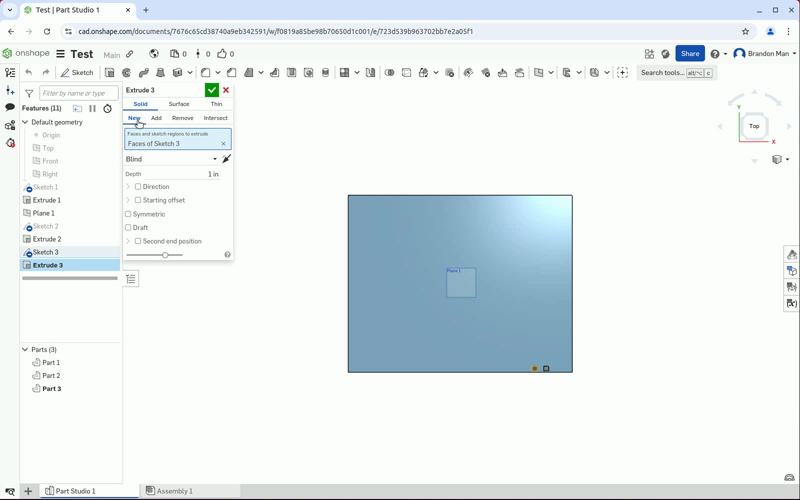
click(137, 120)
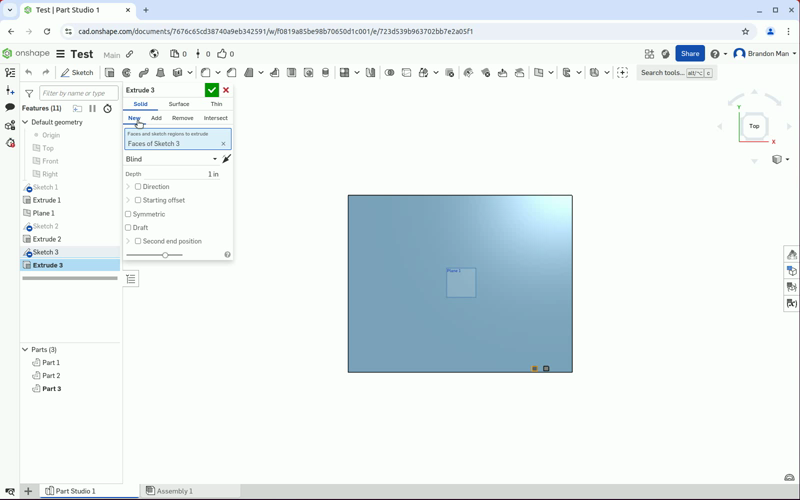
key(tab, 4)
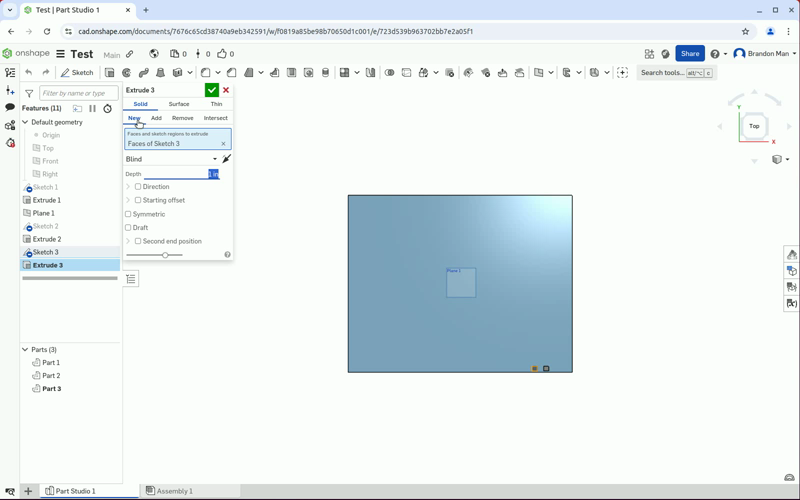
text(0.241)
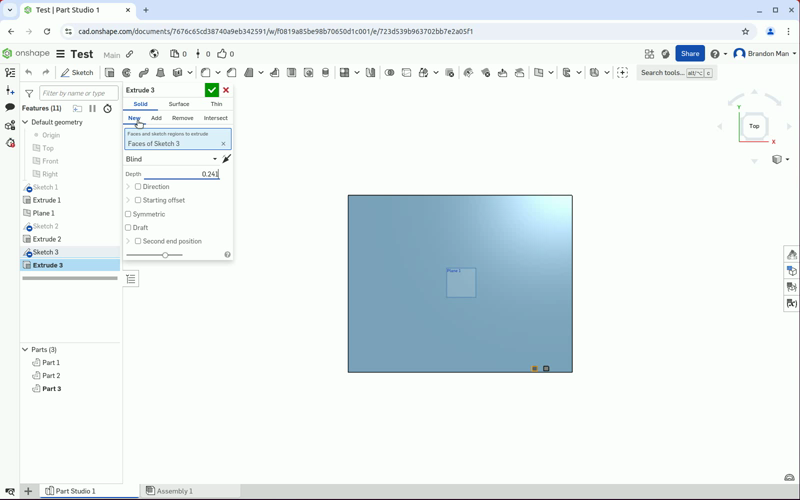
key(enter)
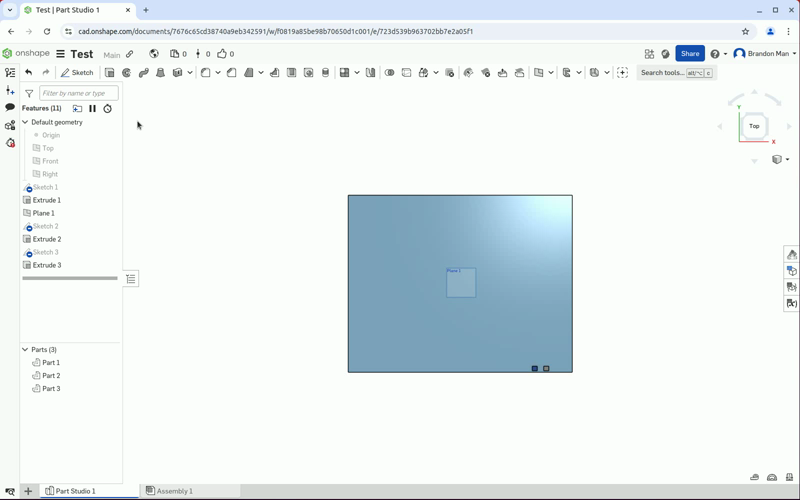
key(shift+h)
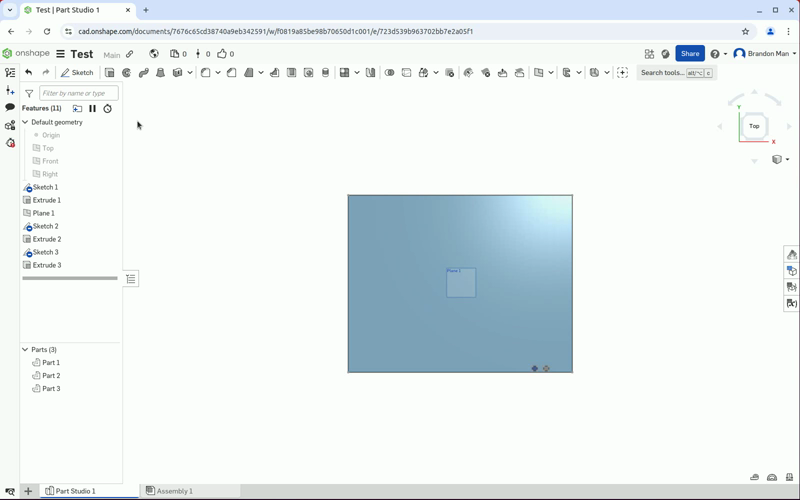
key(shift+h)
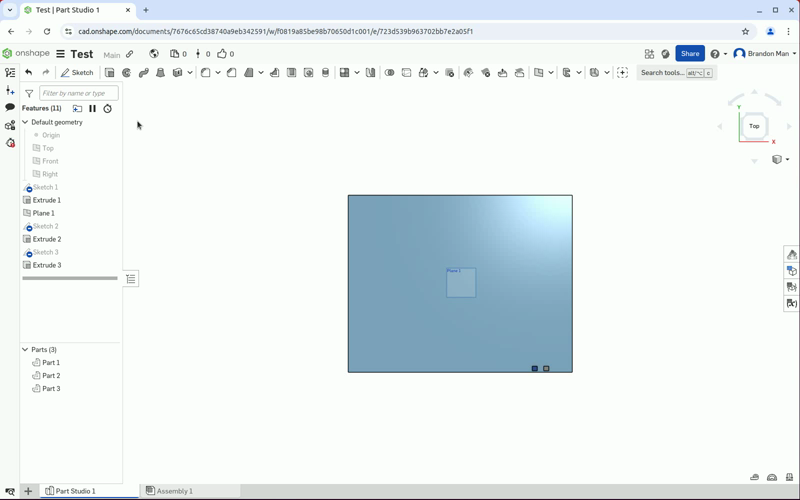
mouse_move(73, 189)
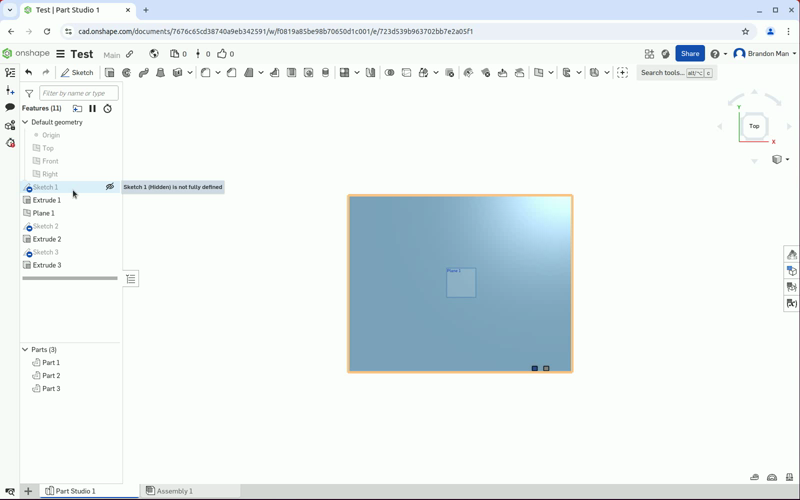
click(73, 189)
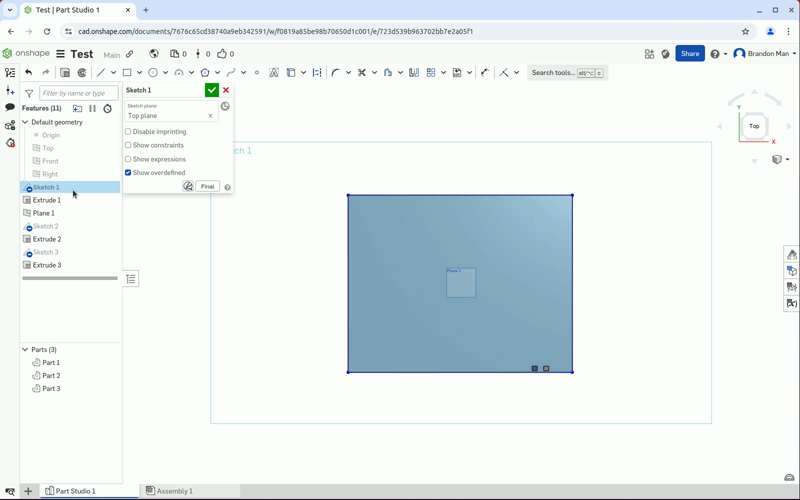
mouse_move(229, 92)
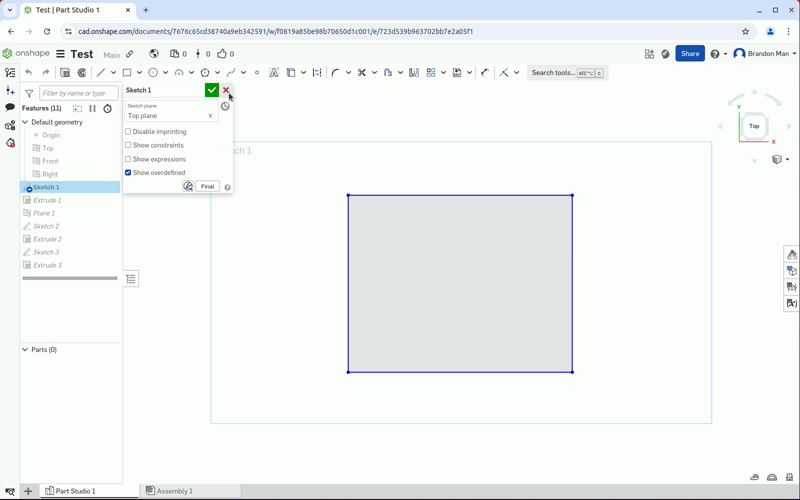
click(229, 92)
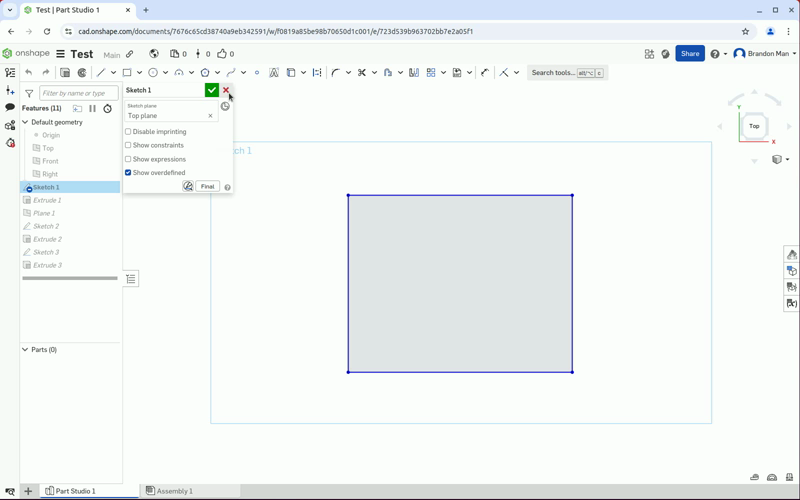
key(shift+s)
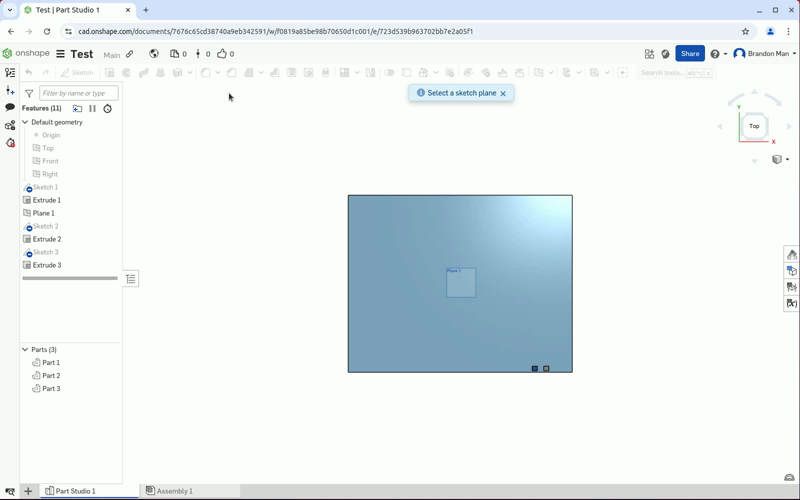
mouse_move(73, 215)
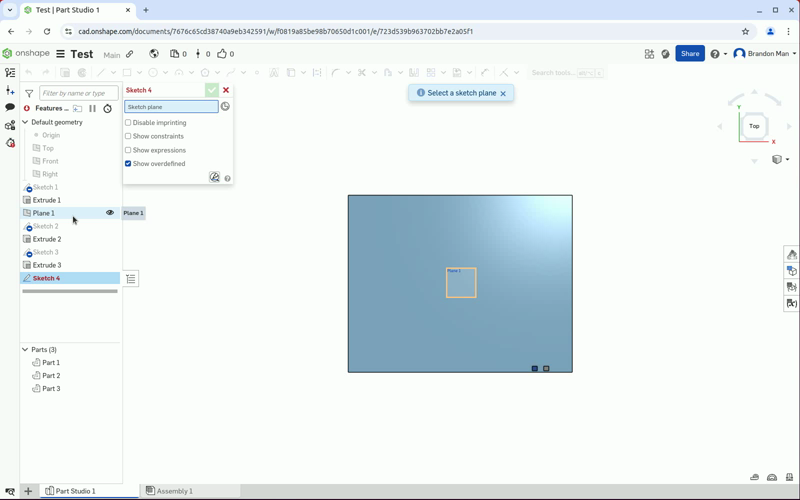
click(73, 215)
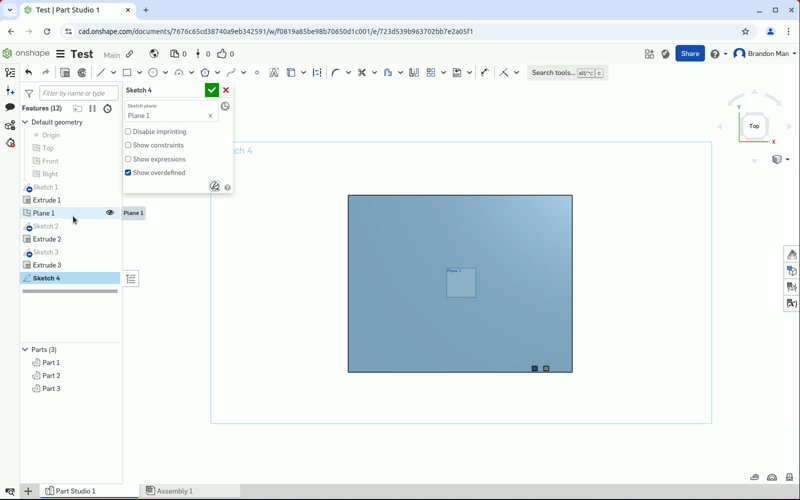
mouse_move(73, 352)
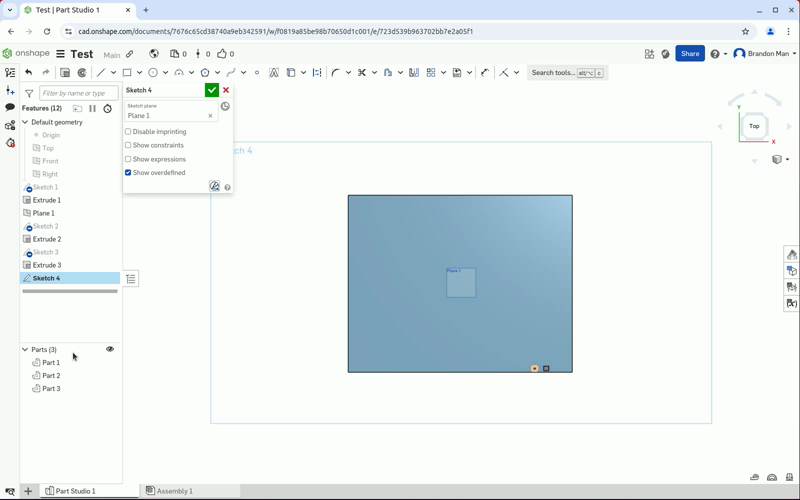
key(y)
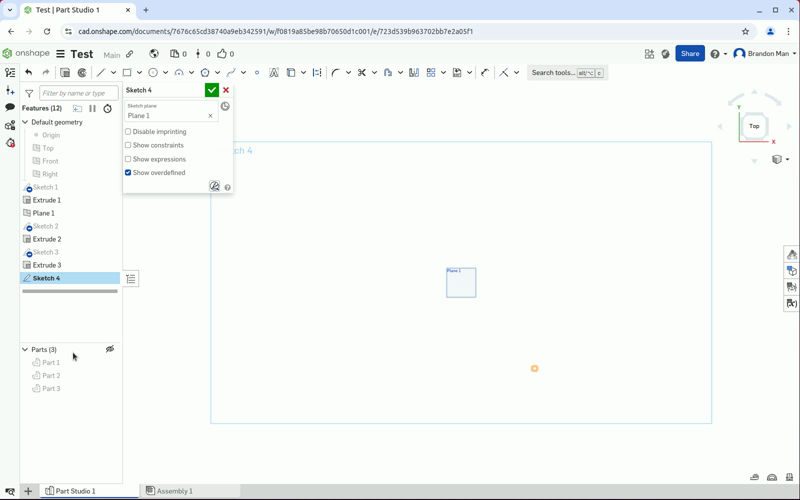
key(l)
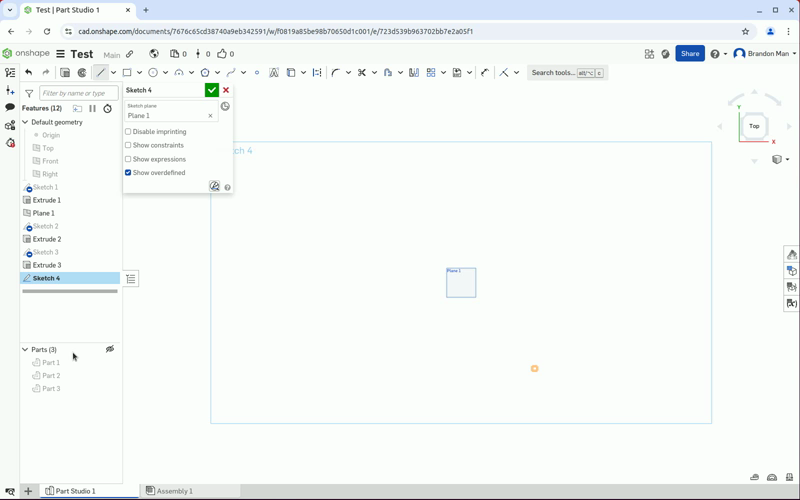
key_down(shift)
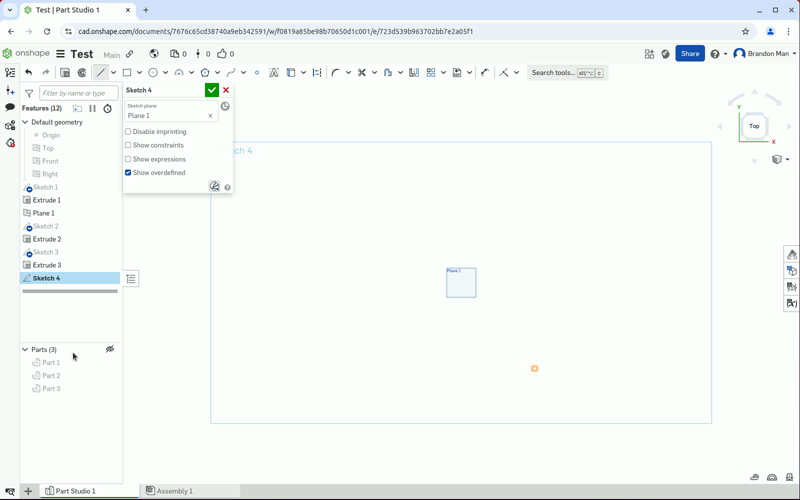
mouse_move(520, 370)
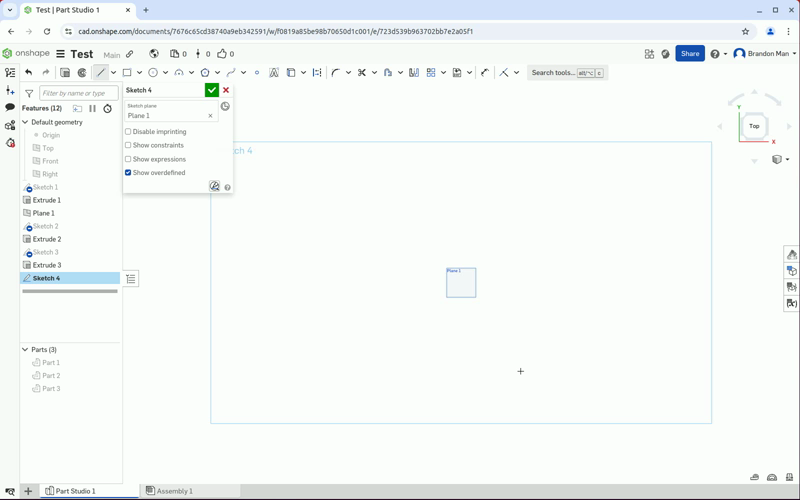
click(520, 370)
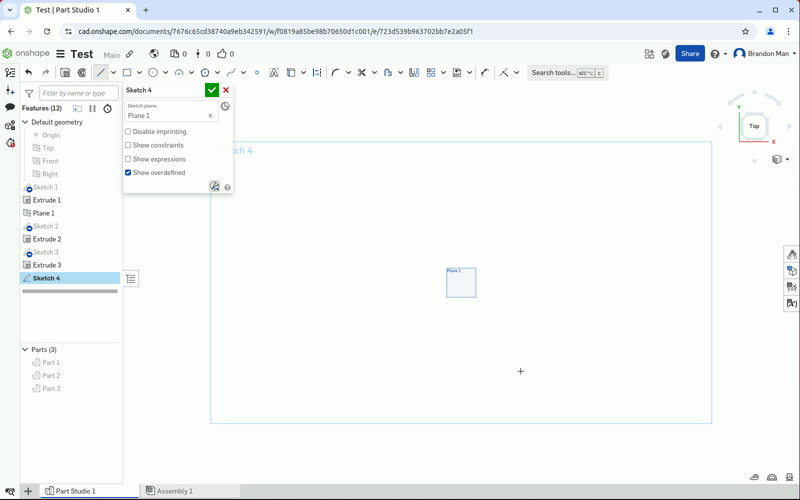
key_up(shift)
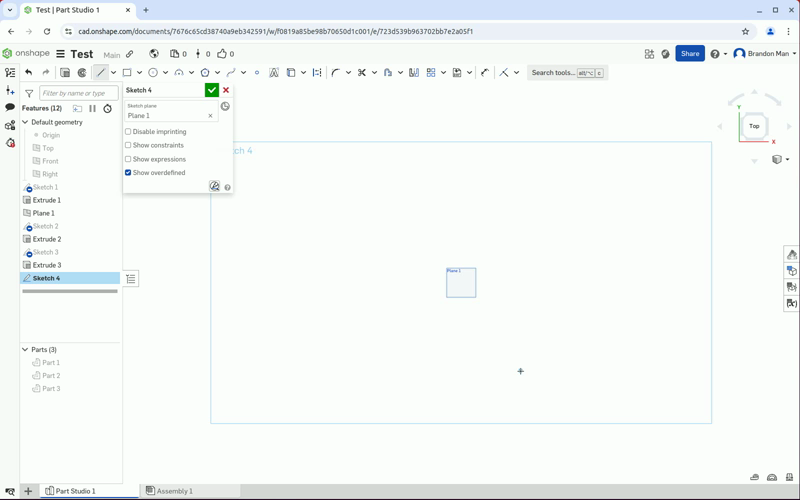
key_down(shift)
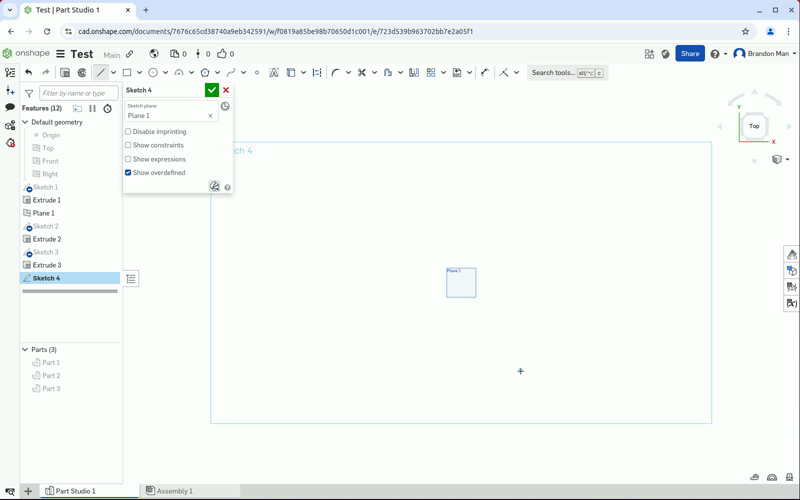
mouse_move(550, 370)
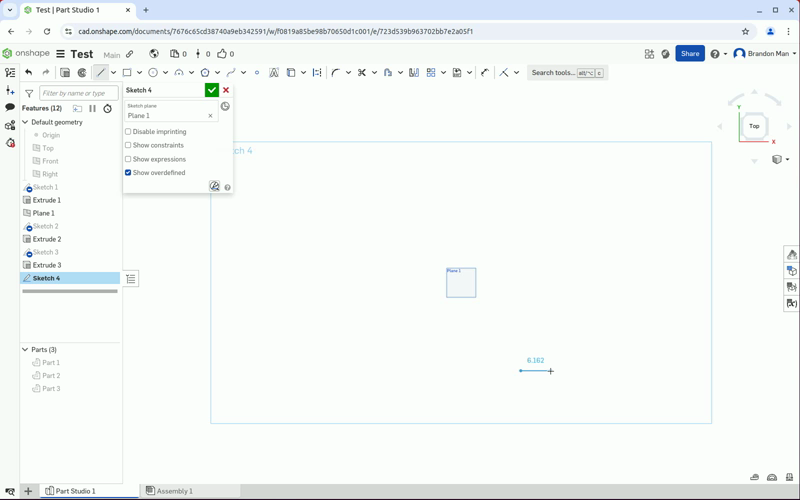
mouse_move(525, 370)
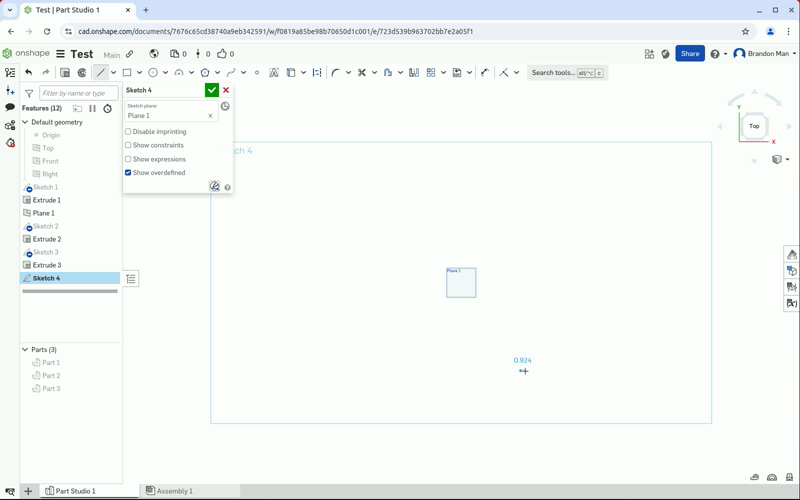
scroll(6)
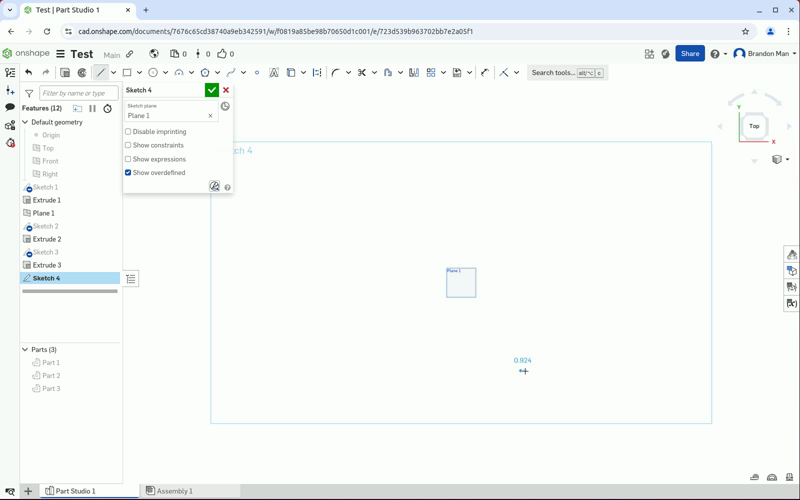
scroll(6)
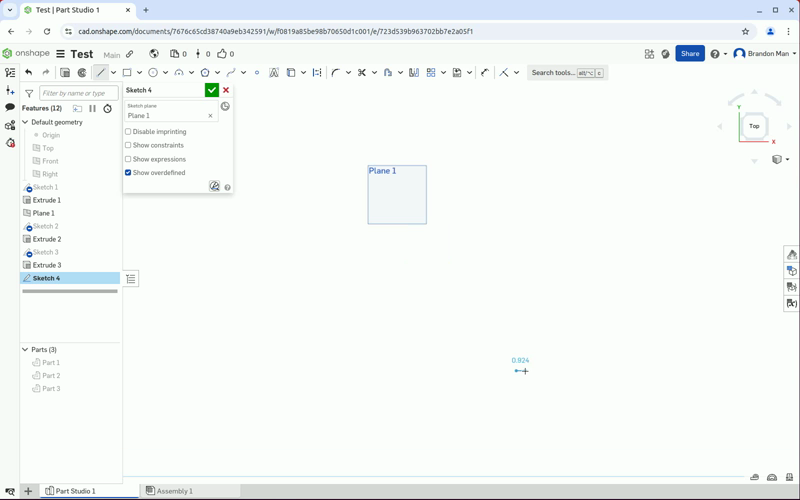
scroll(6)
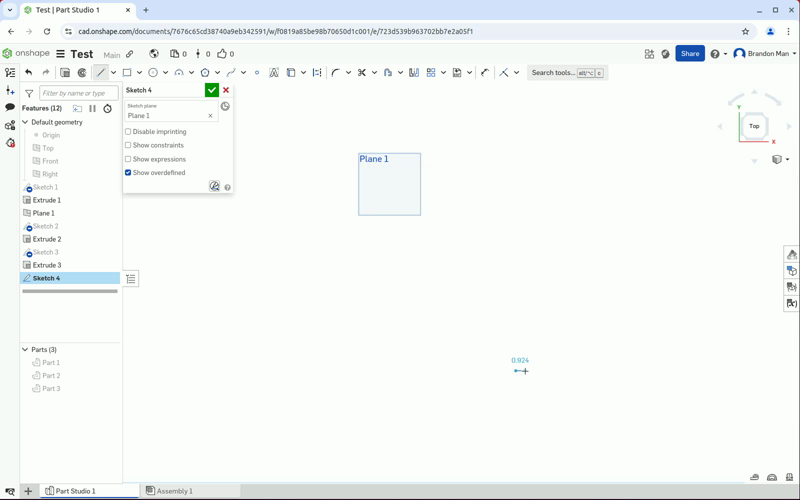
scroll(6)
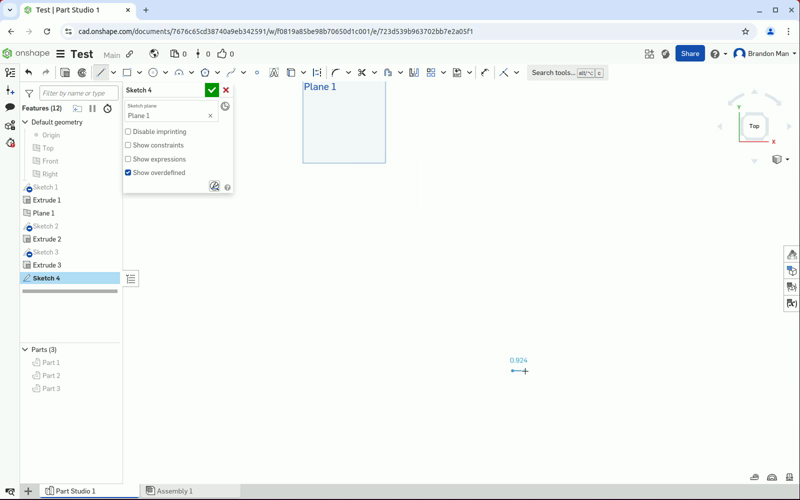
scroll(6)
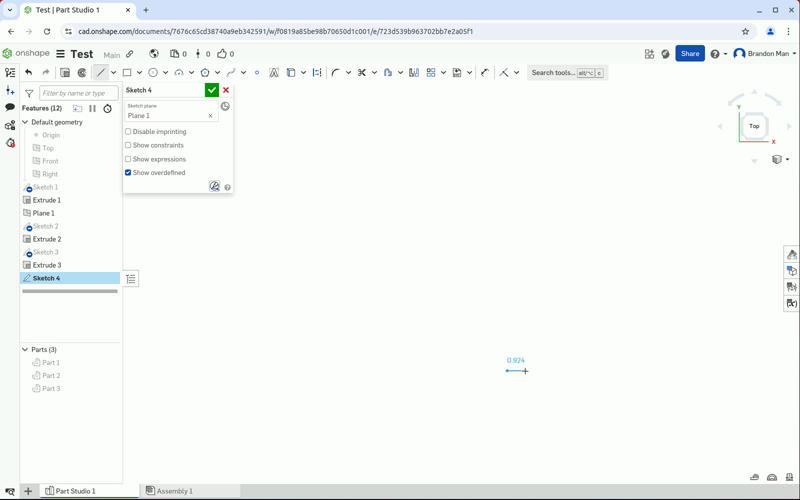
scroll(6)
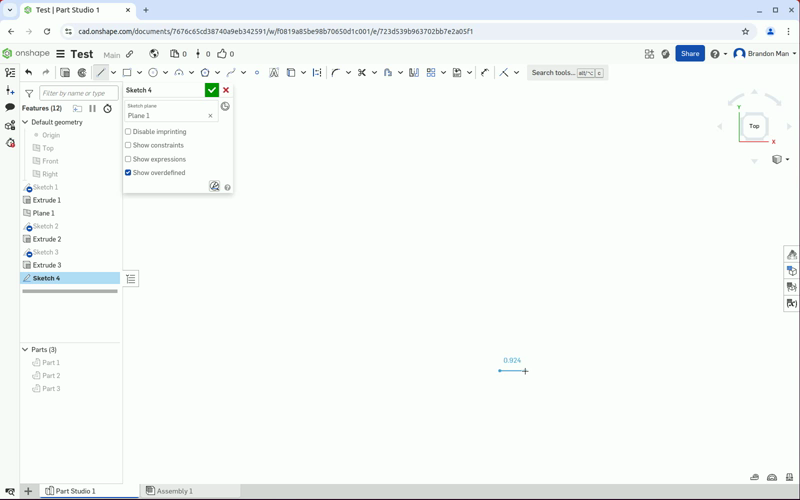
scroll(6)
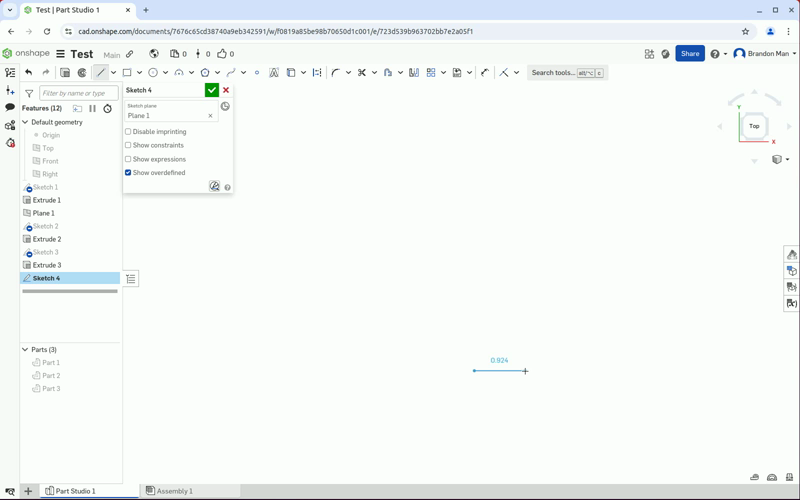
click(525, 370)
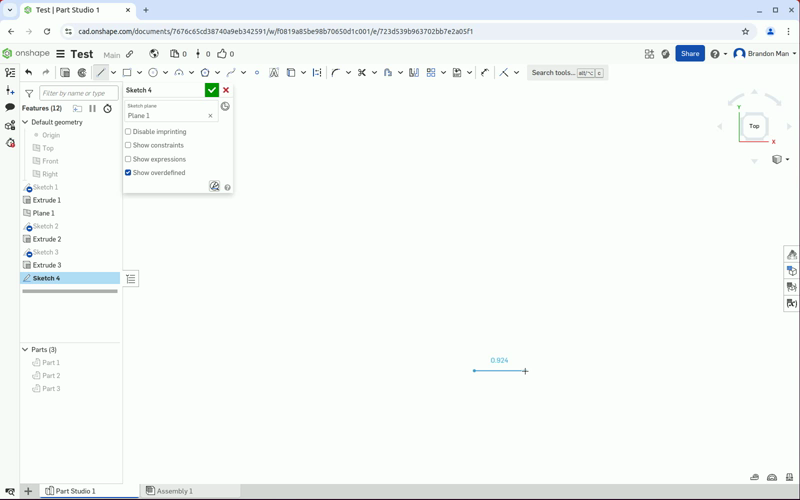
scroll(-6)
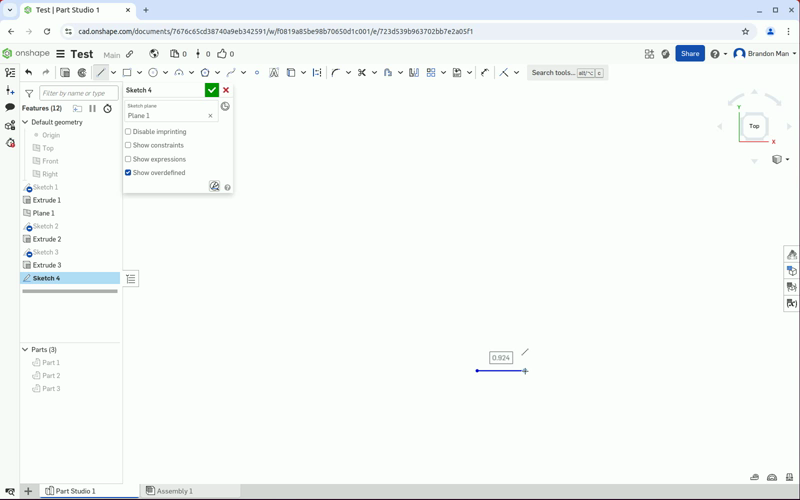
scroll(-6)
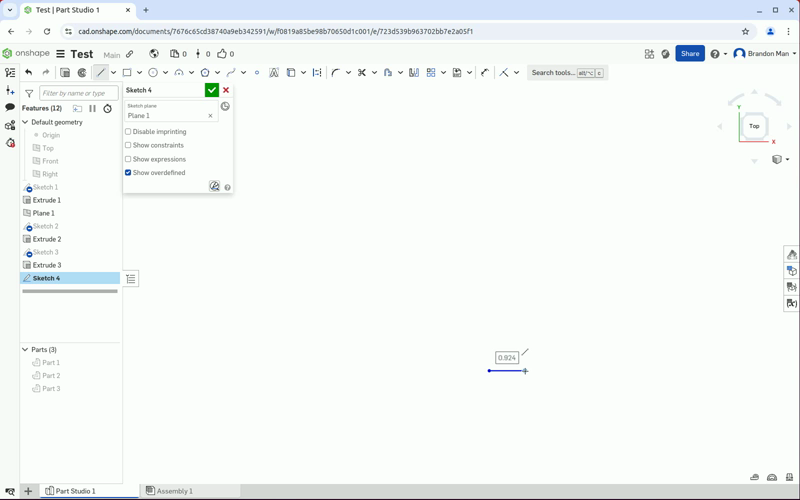
scroll(-6)
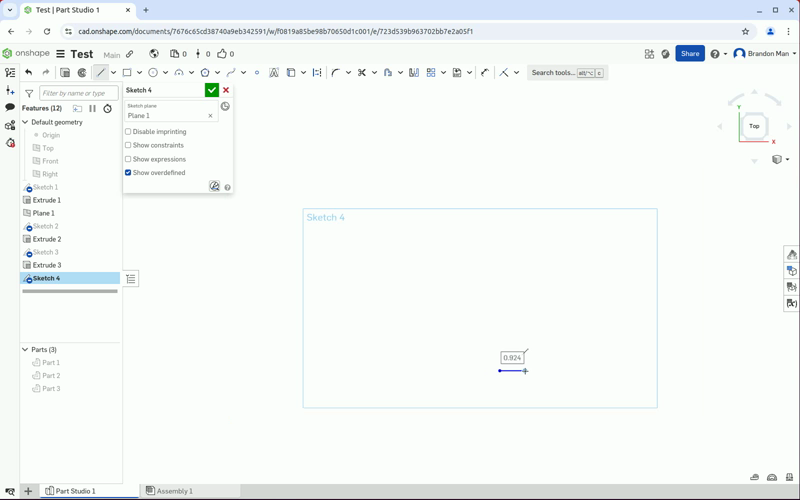
scroll(-6)
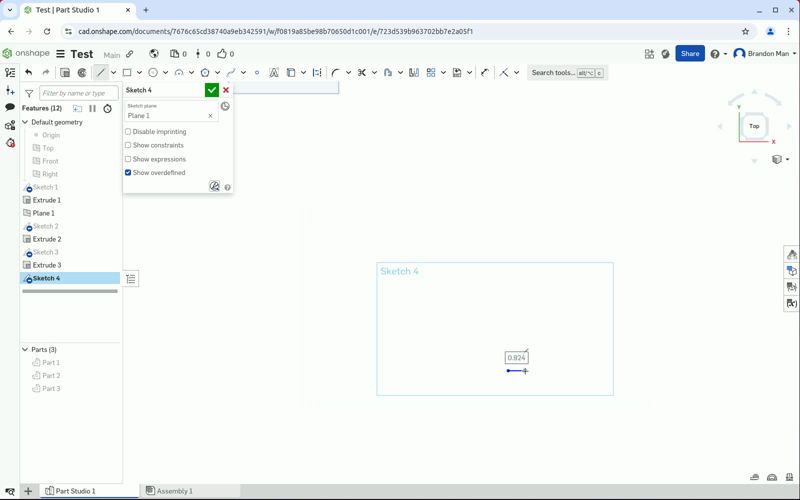
scroll(-6)
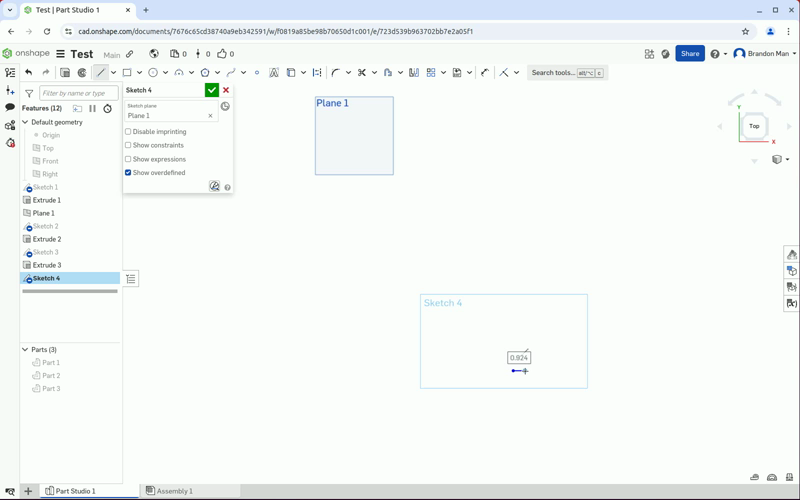
scroll(-6)
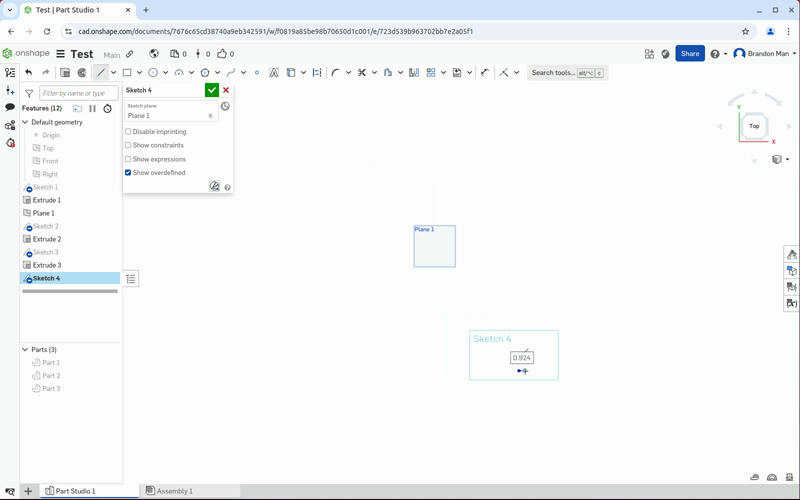
scroll(-6)
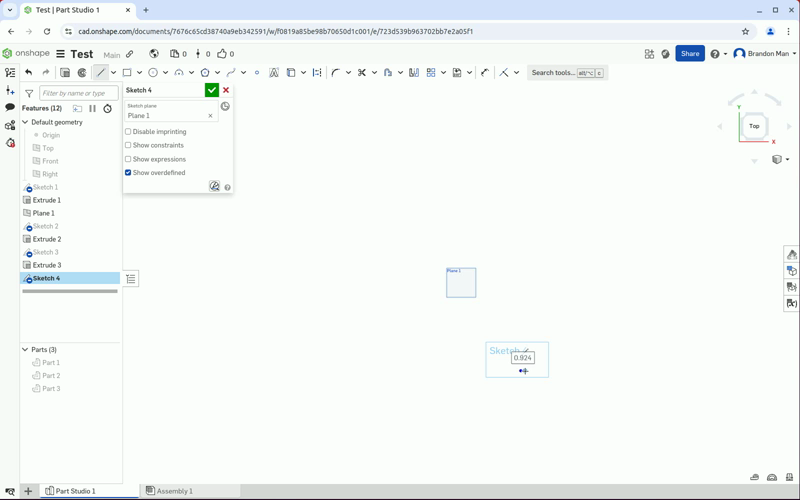
key_up(shift)
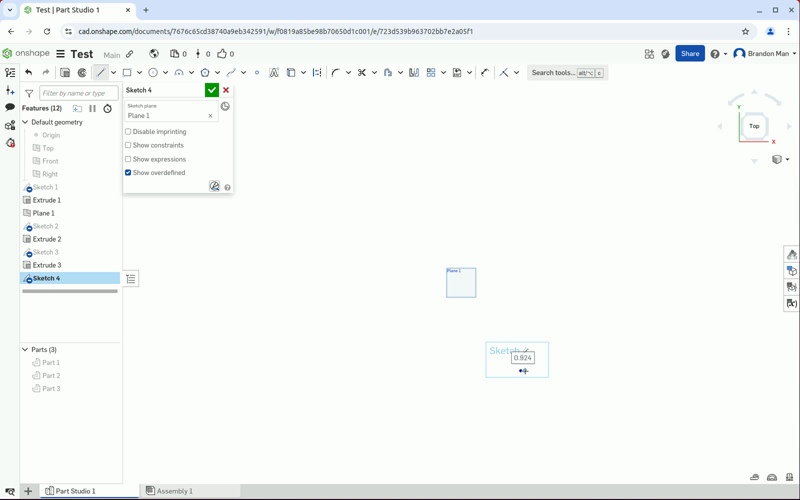
key_down(shift)
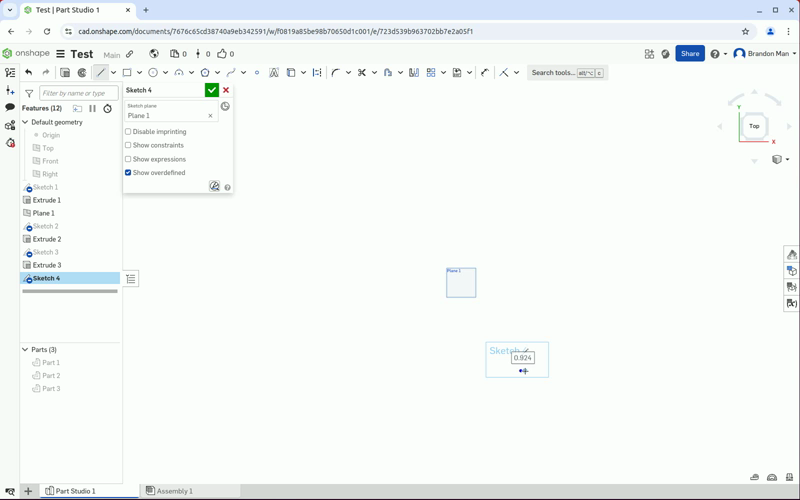
mouse_move(555, 370)
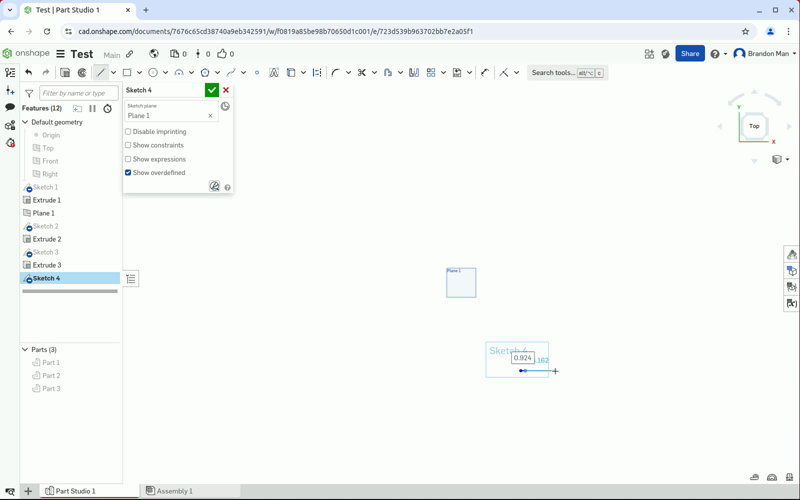
mouse_move(525, 366)
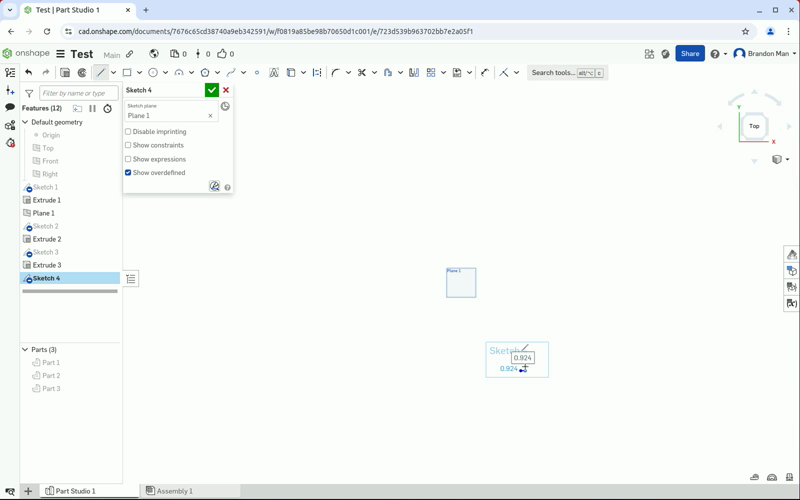
scroll(6)
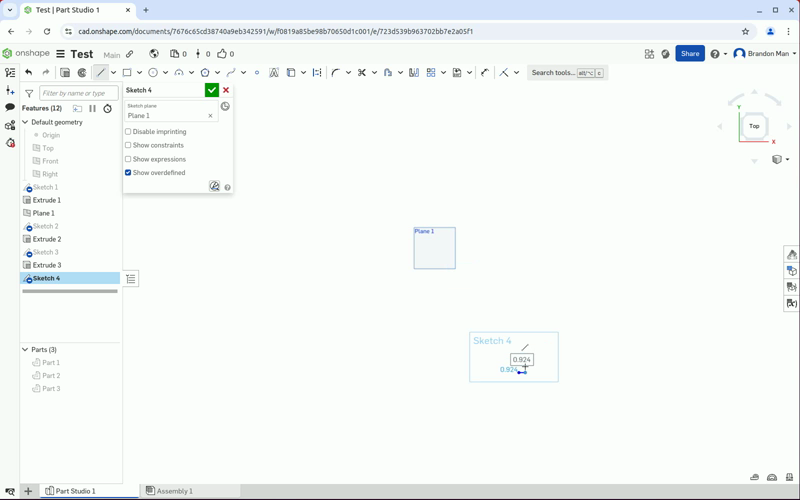
scroll(6)
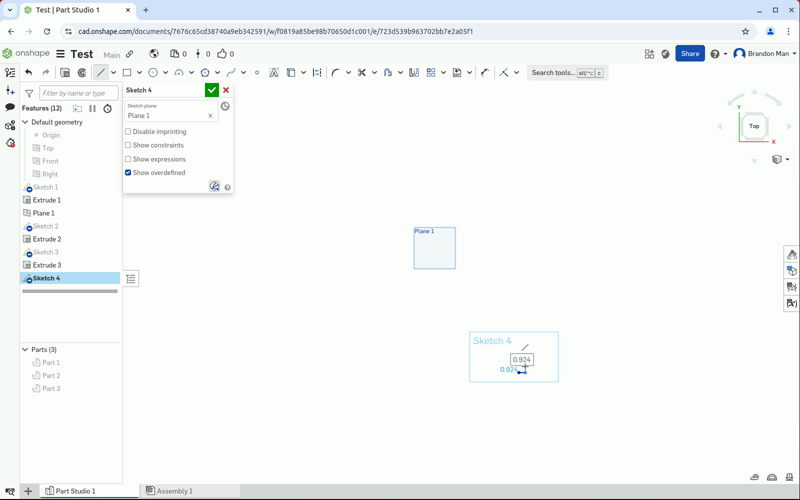
scroll(6)
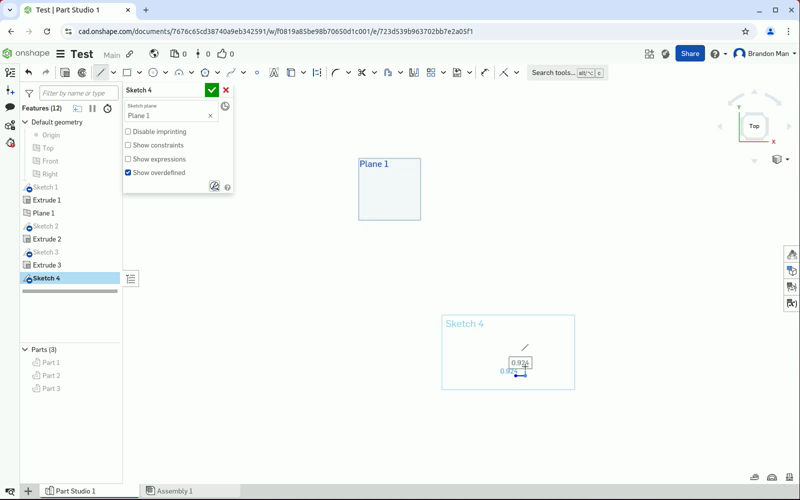
scroll(6)
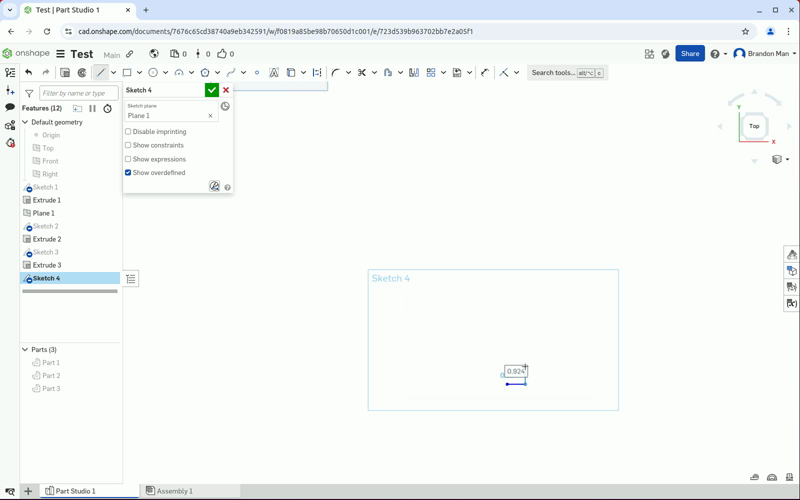
scroll(6)
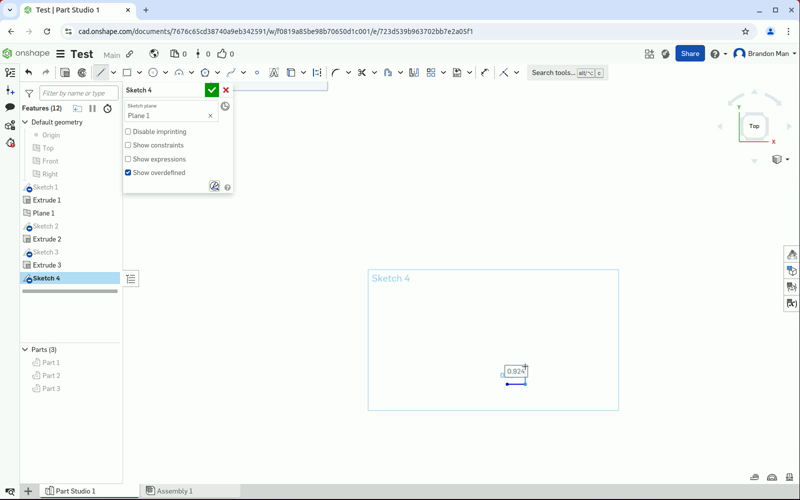
scroll(6)
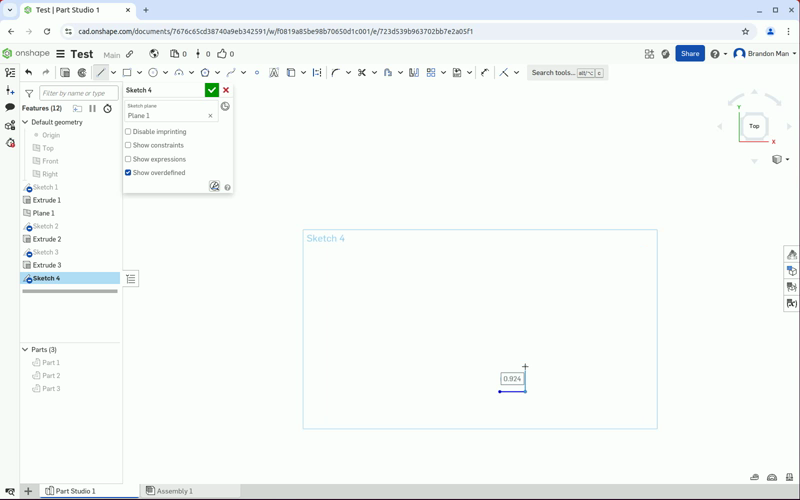
scroll(6)
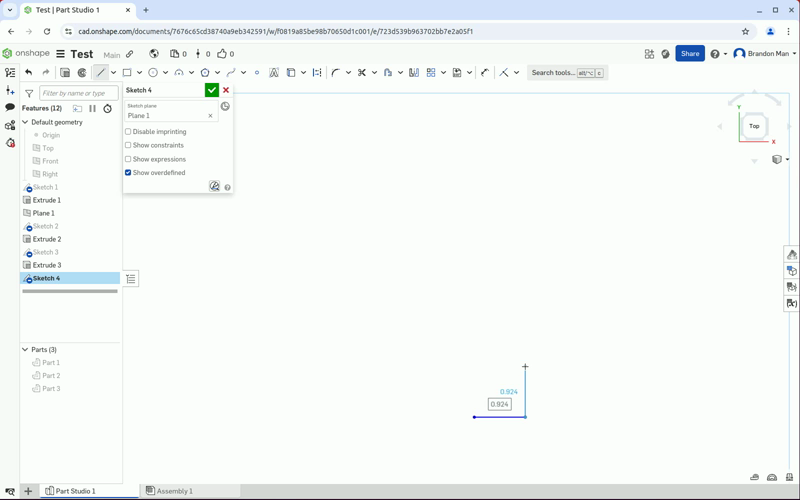
click(525, 366)
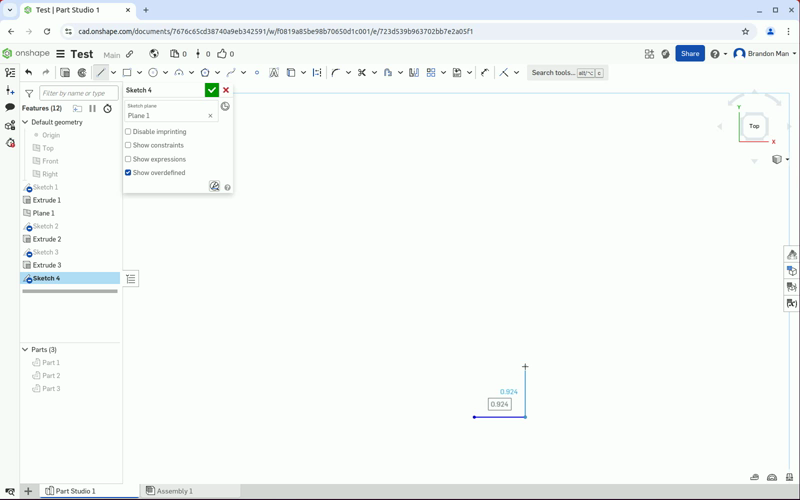
scroll(-6)
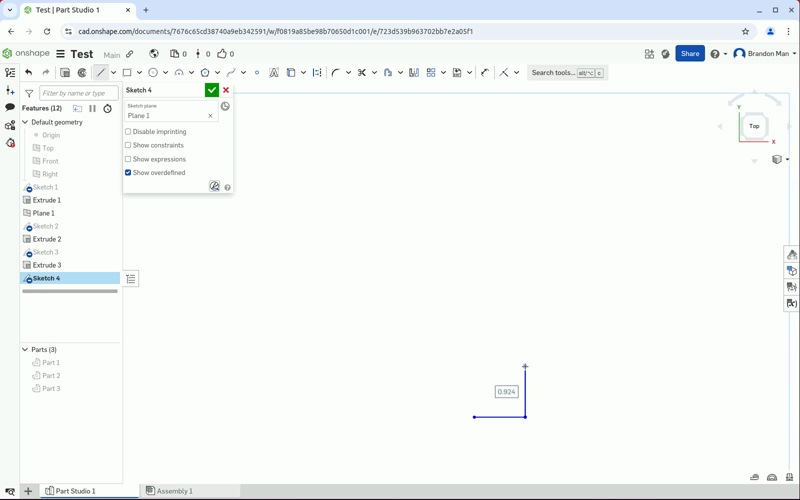
scroll(-6)
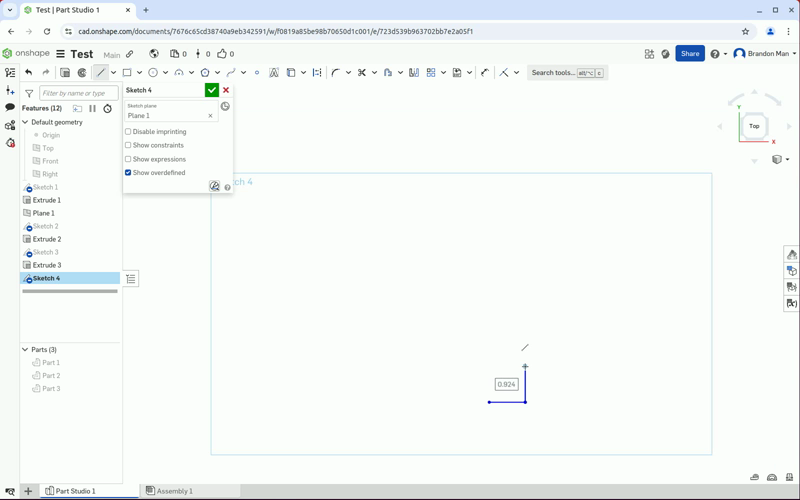
scroll(-6)
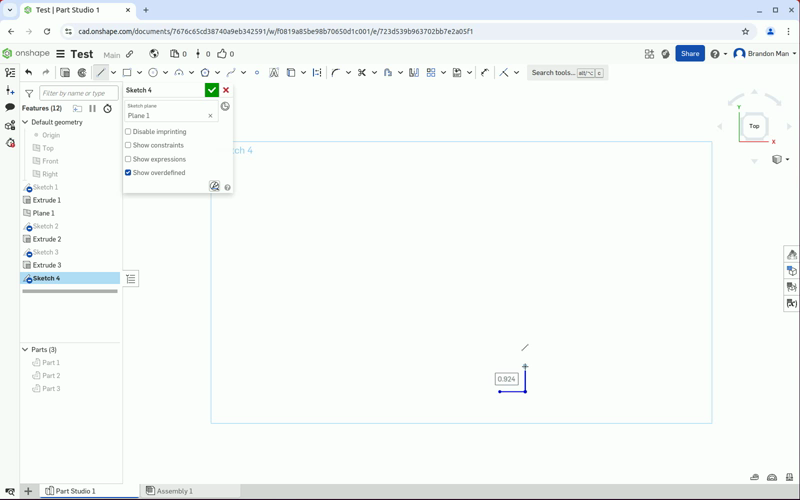
scroll(-6)
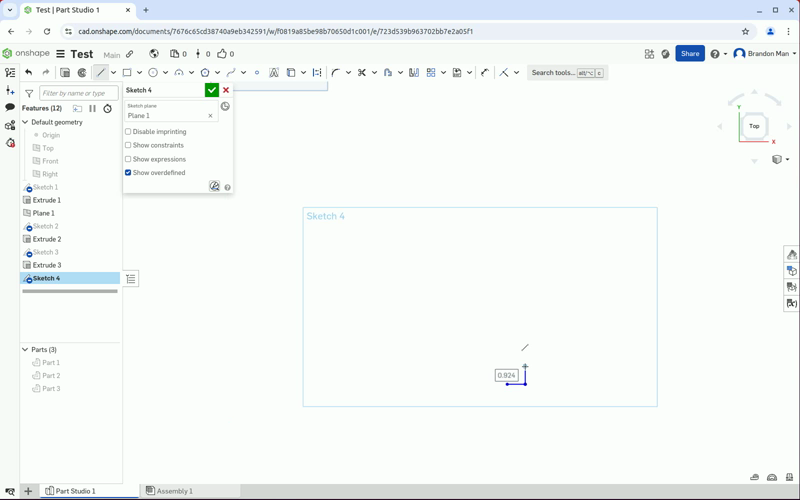
scroll(-6)
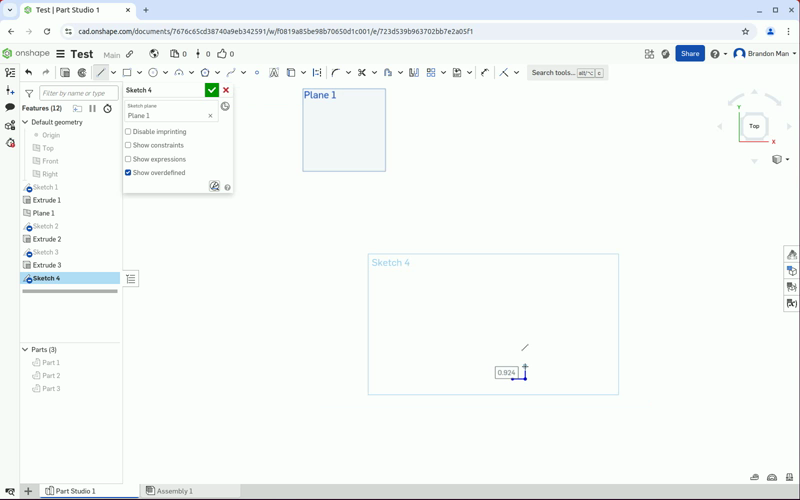
scroll(-6)
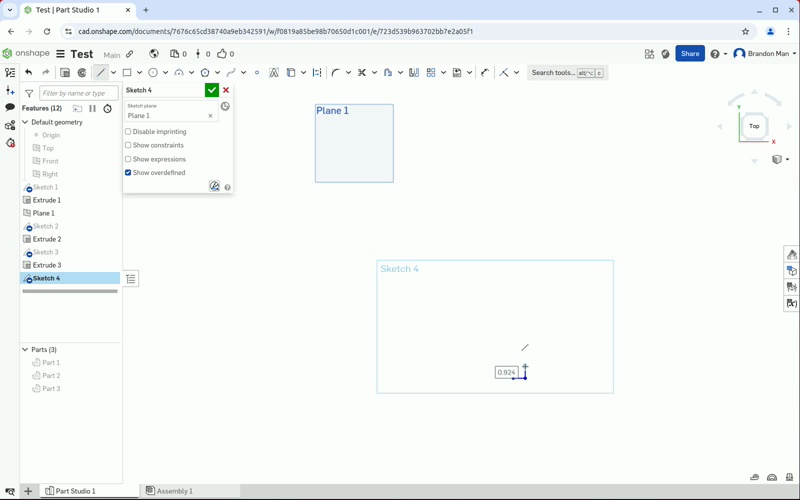
scroll(-6)
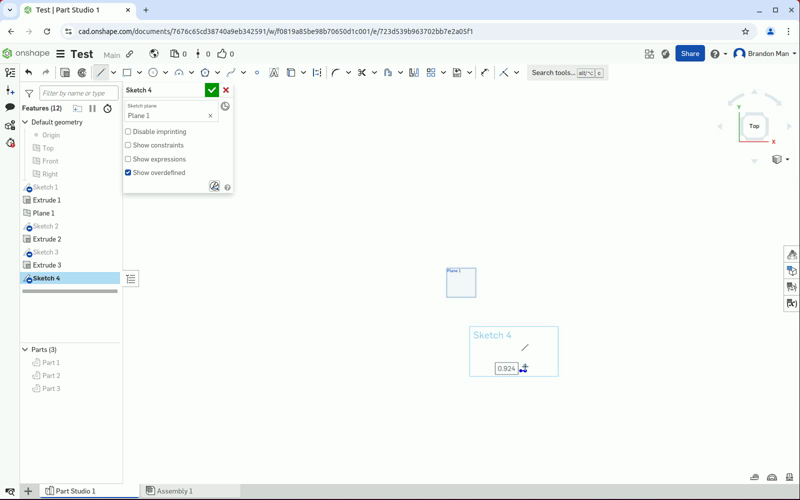
key_up(shift)
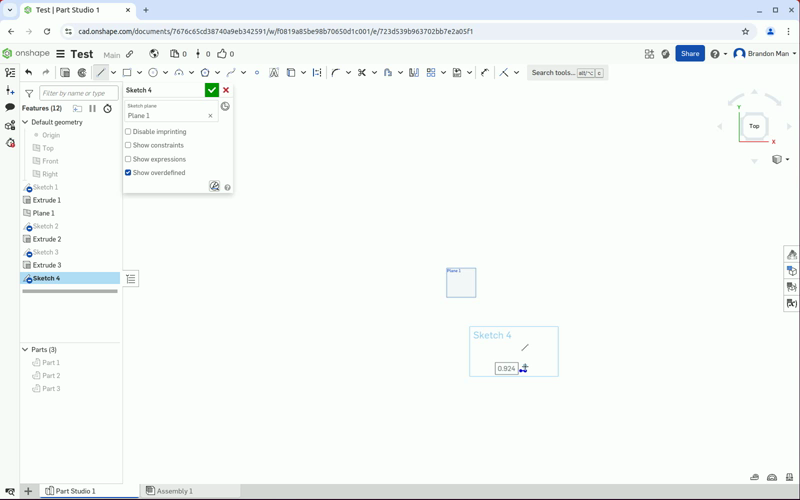
key_down(shift)
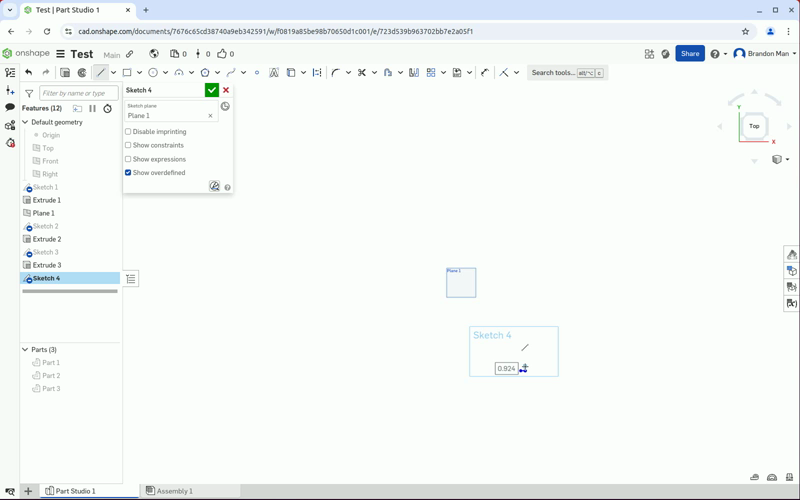
mouse_move(555, 366)
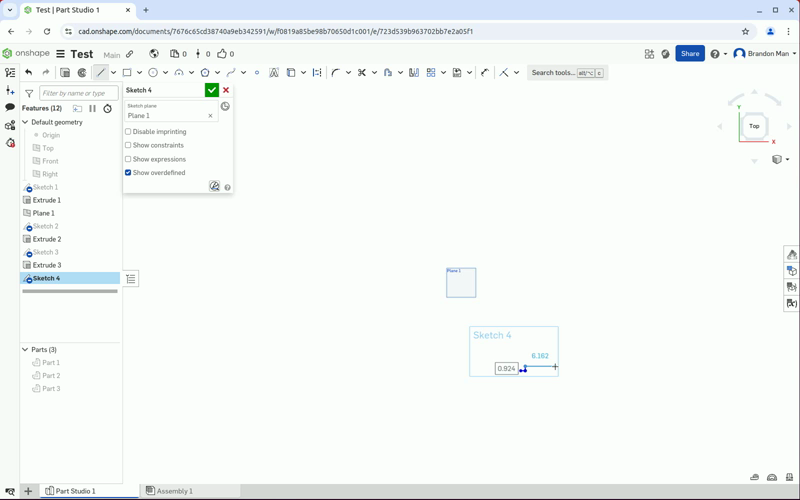
mouse_move(520, 366)
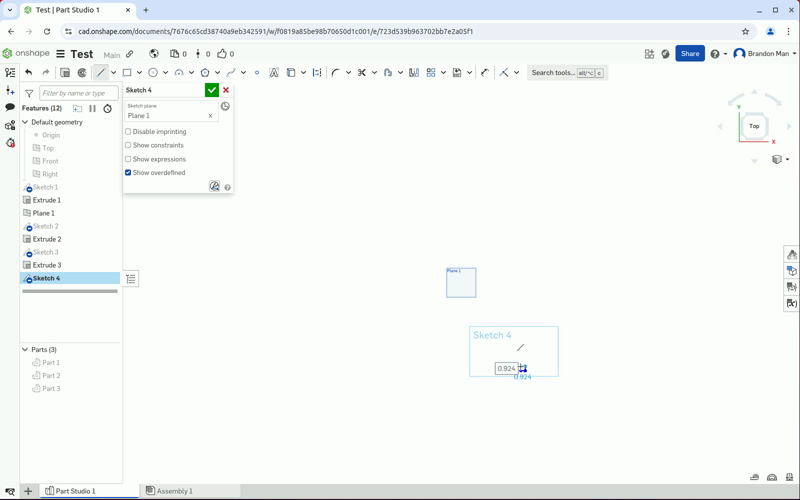
scroll(6)
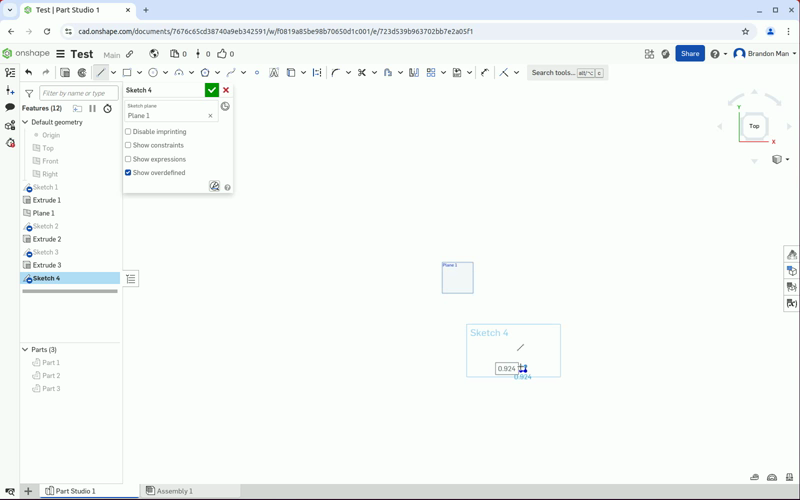
scroll(6)
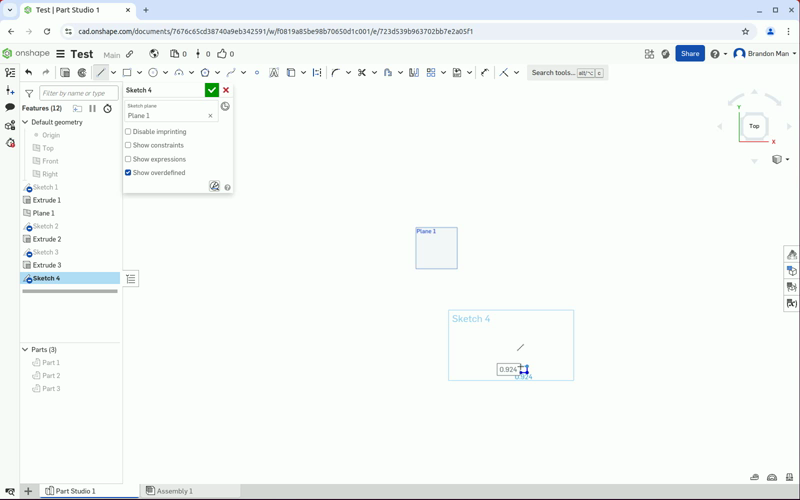
scroll(6)
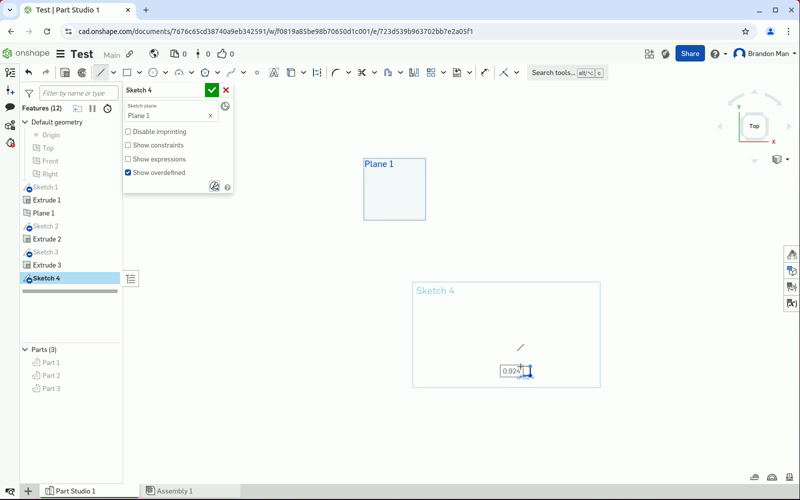
scroll(6)
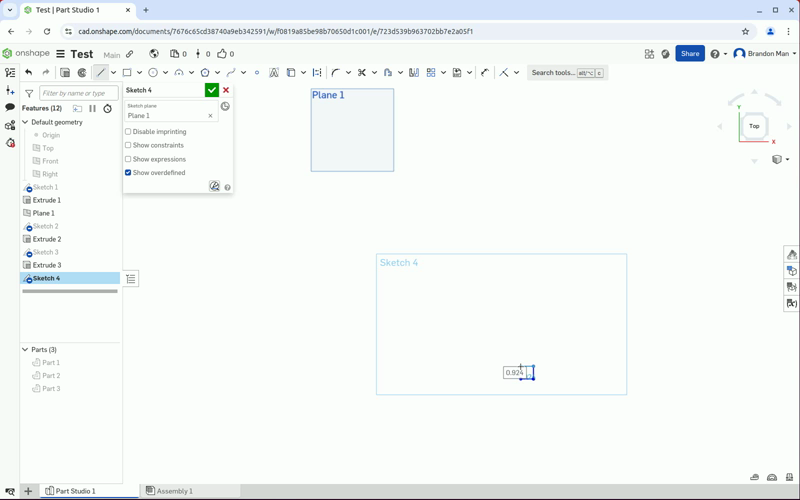
scroll(6)
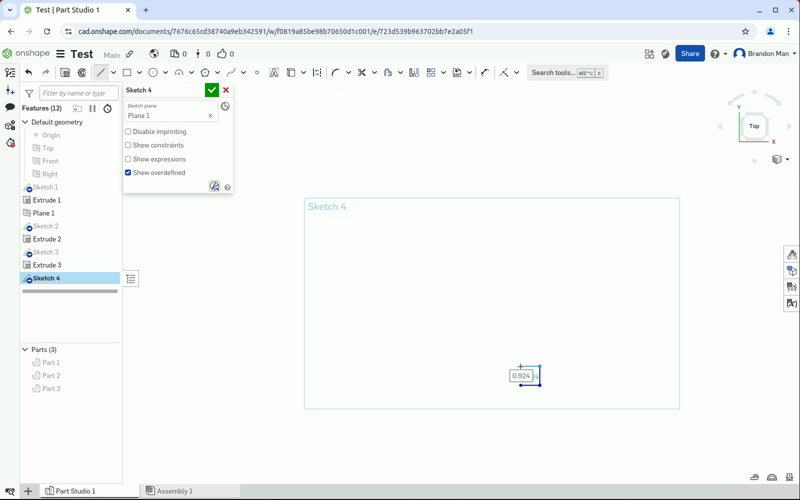
scroll(6)
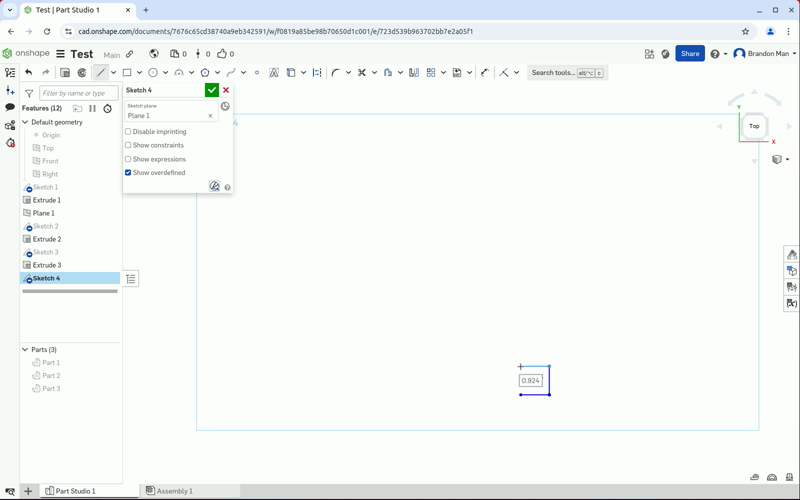
scroll(6)
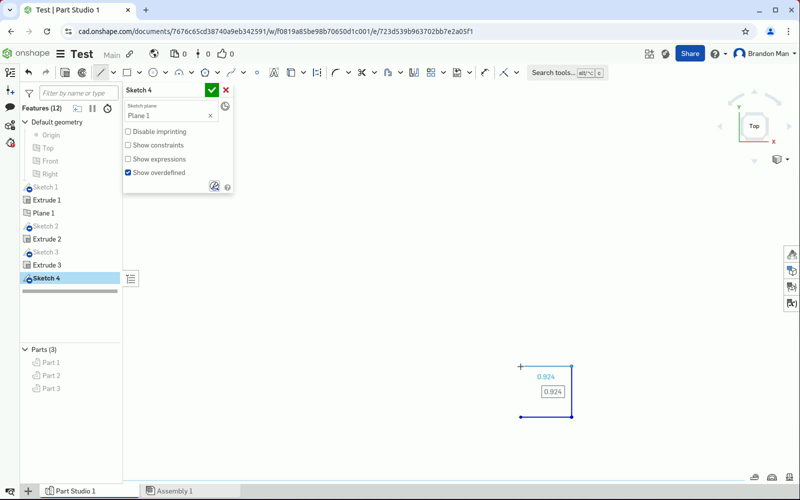
click(520, 366)
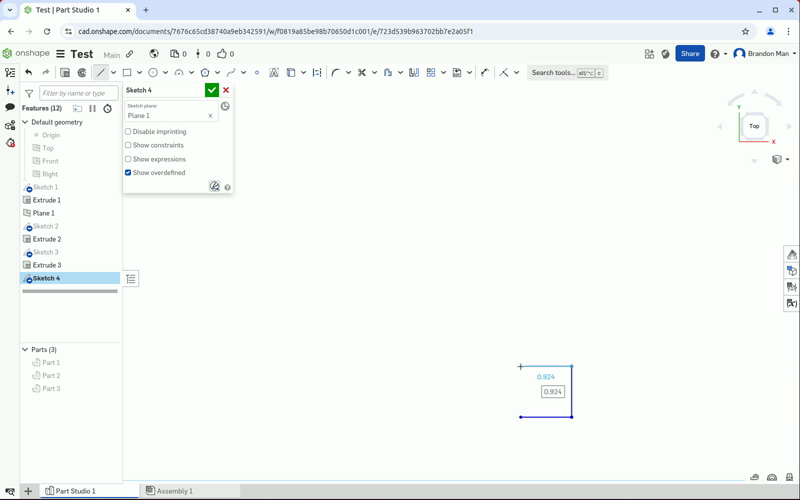
scroll(-6)
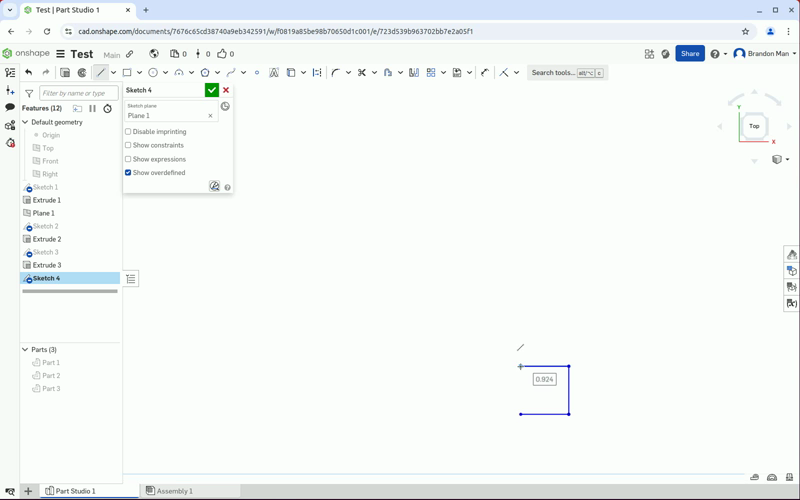
scroll(-6)
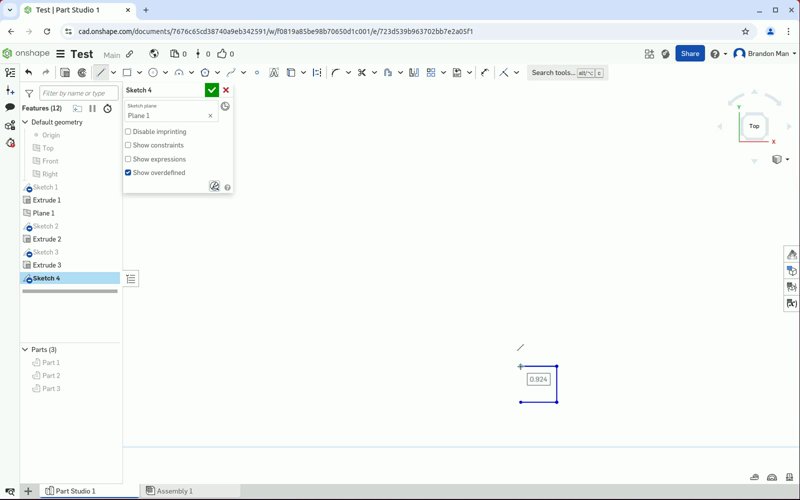
scroll(-6)
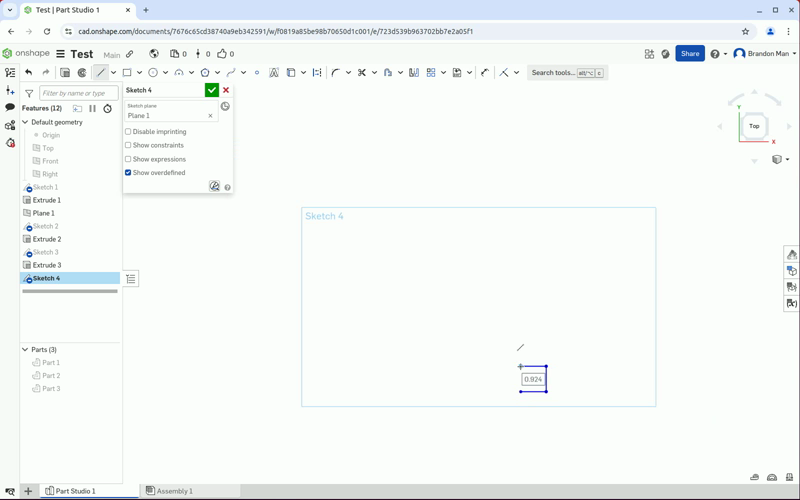
scroll(-6)
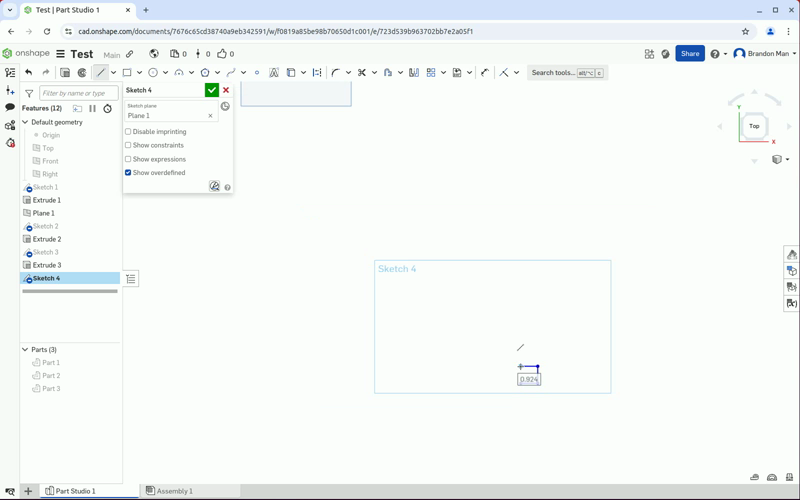
scroll(-6)
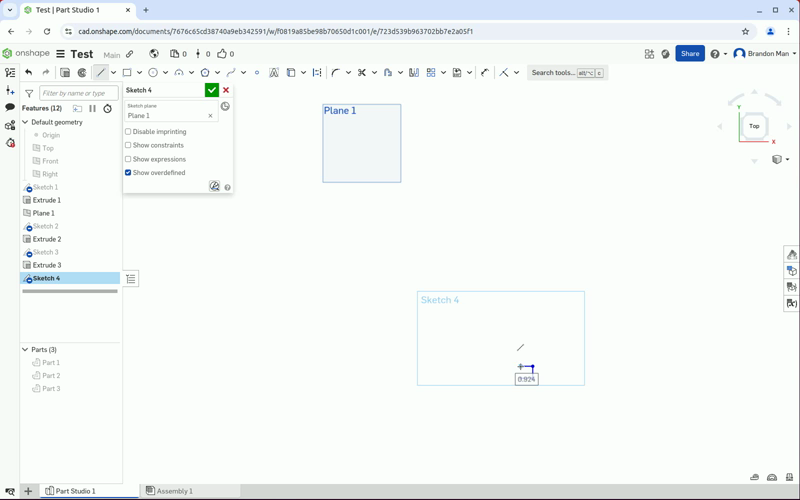
scroll(-6)
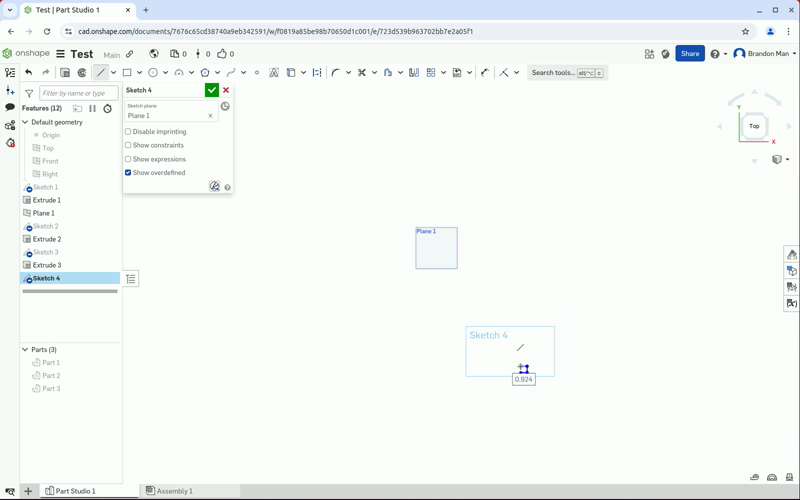
scroll(-6)
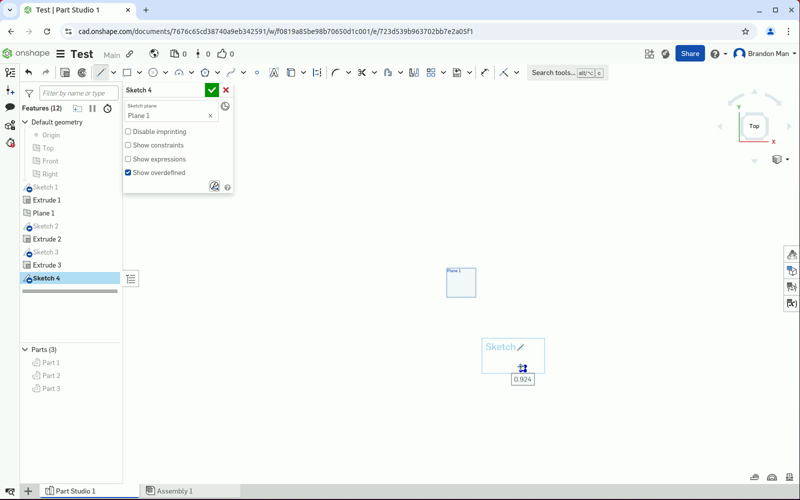
key_up(shift)
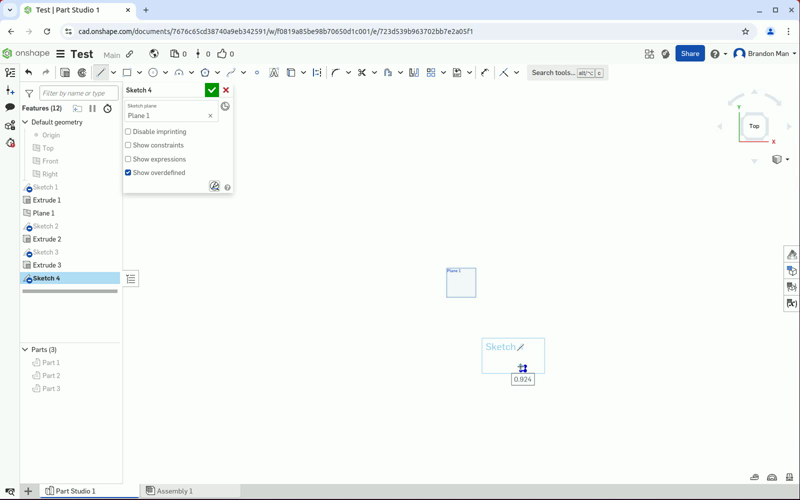
mouse_move(550, 366)
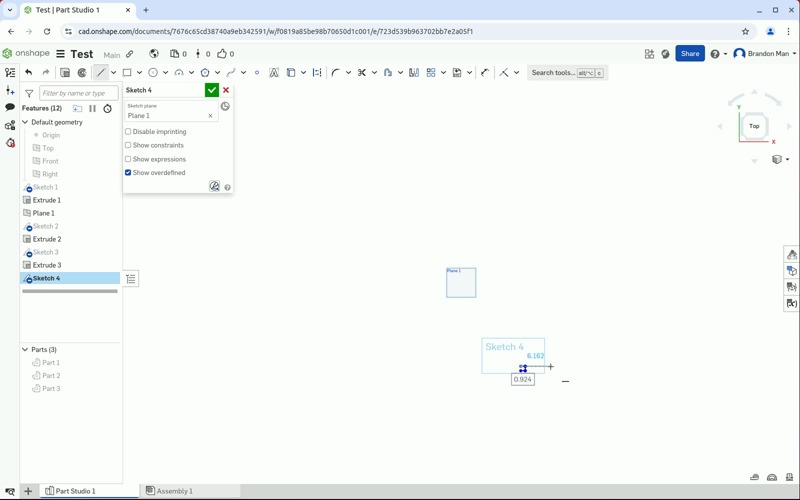
key_down(shift)
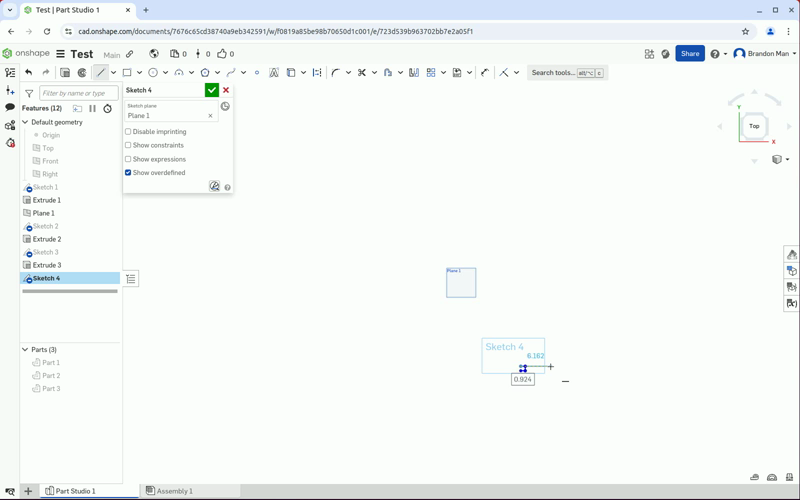
mouse_move(520, 370)
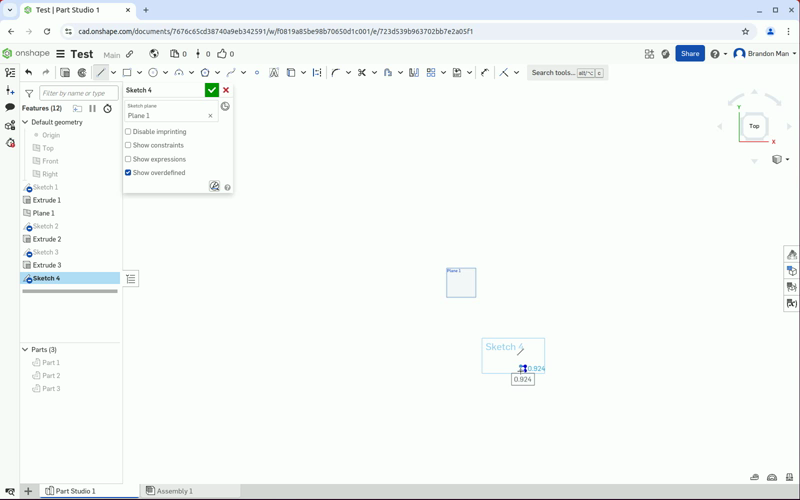
scroll(6)
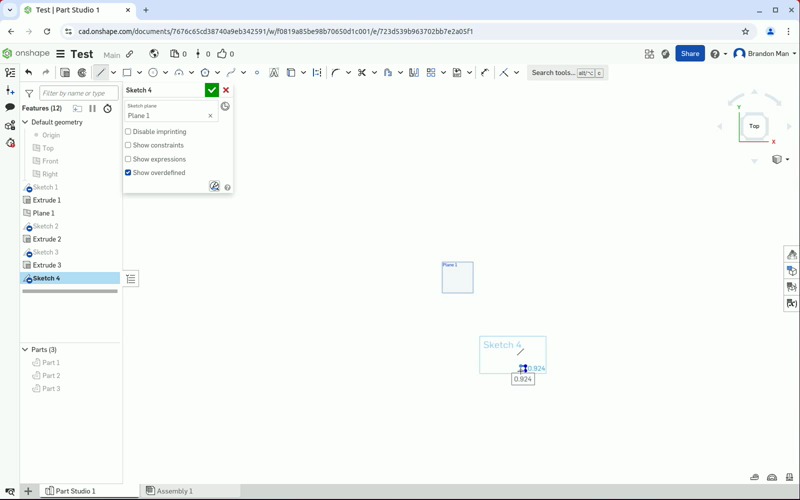
scroll(6)
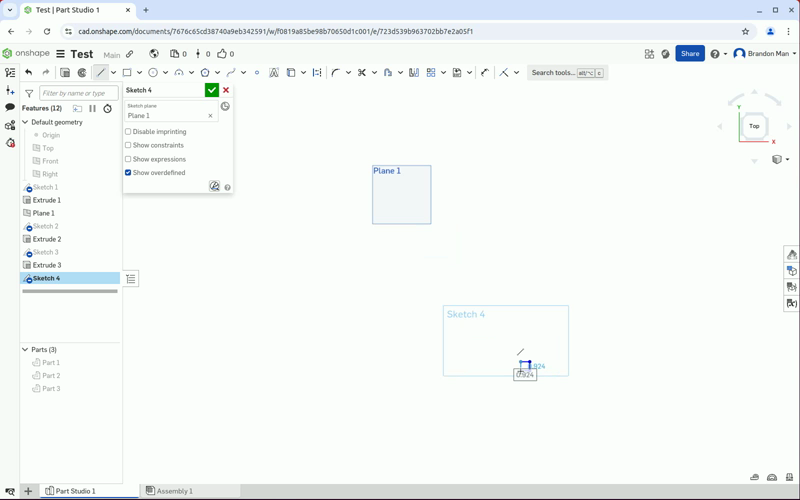
scroll(6)
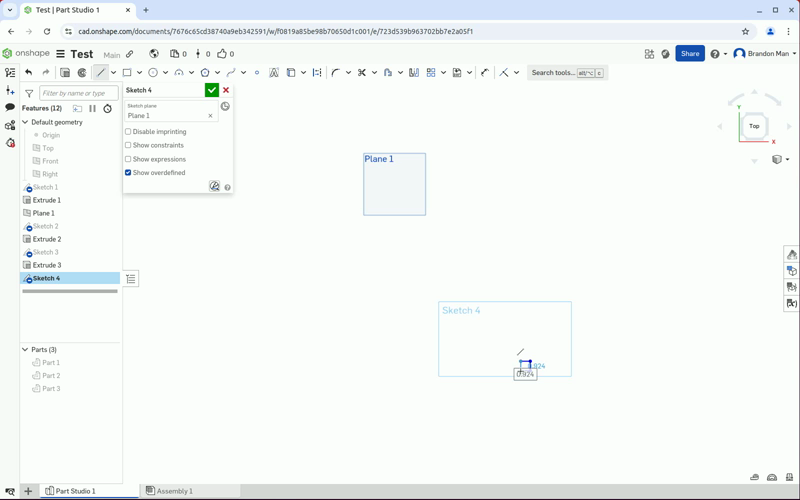
scroll(6)
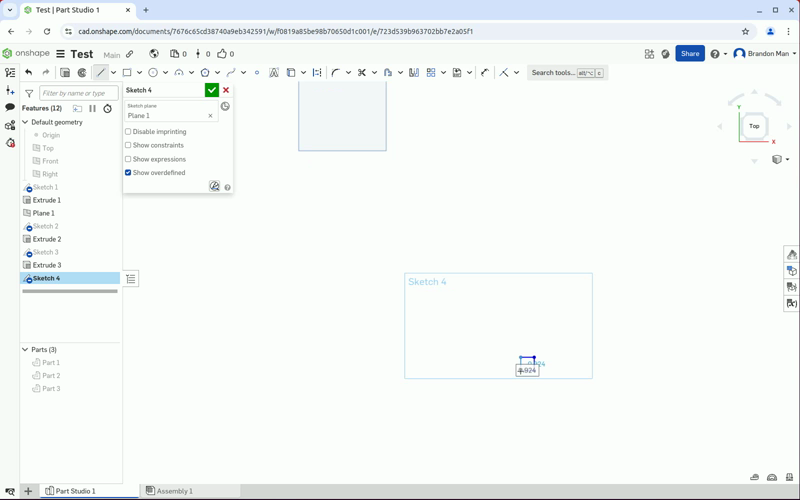
scroll(6)
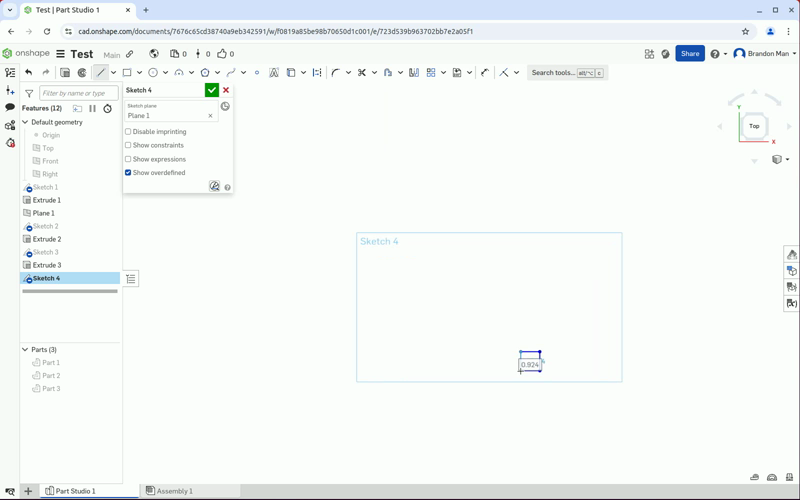
scroll(6)
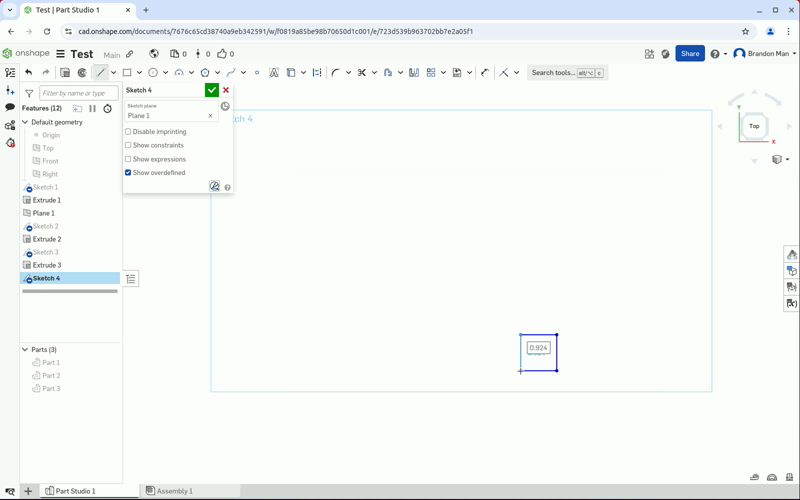
scroll(6)
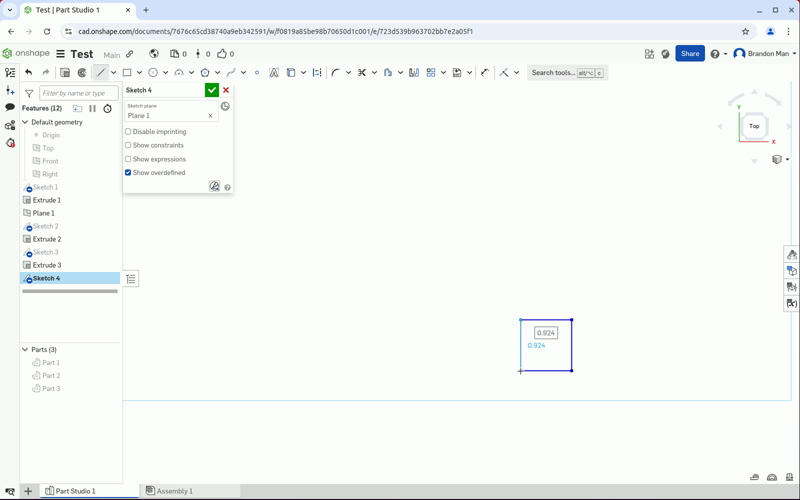
key_up(shift)
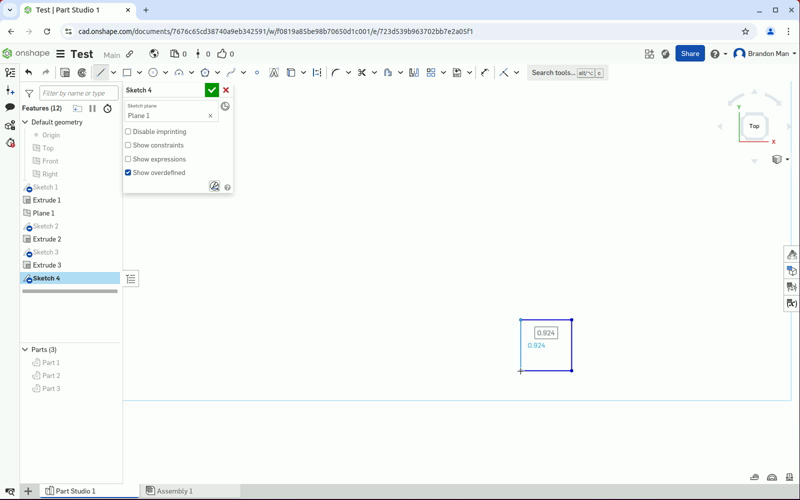
click(520, 370)
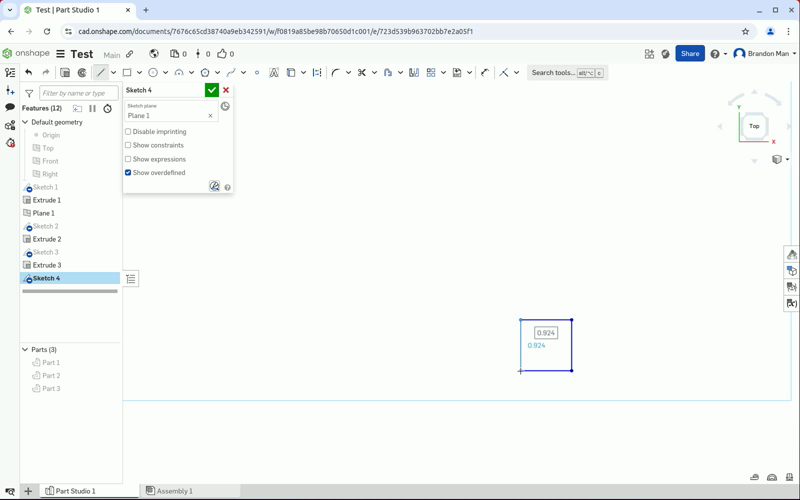
scroll(-6)
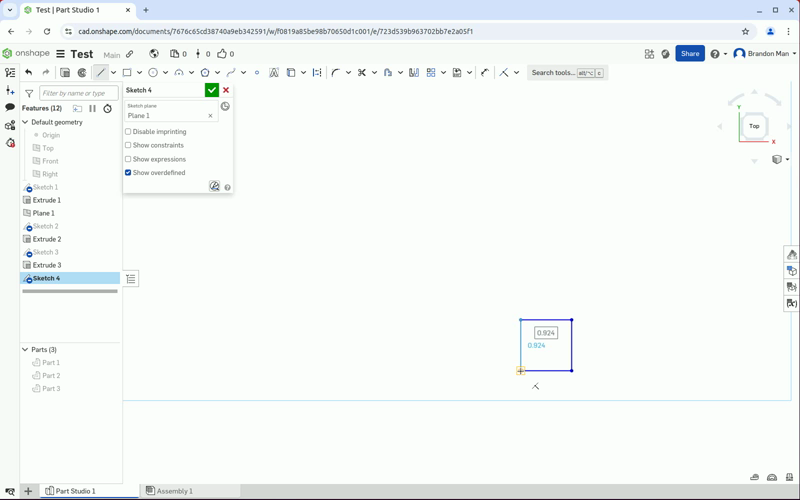
scroll(-6)
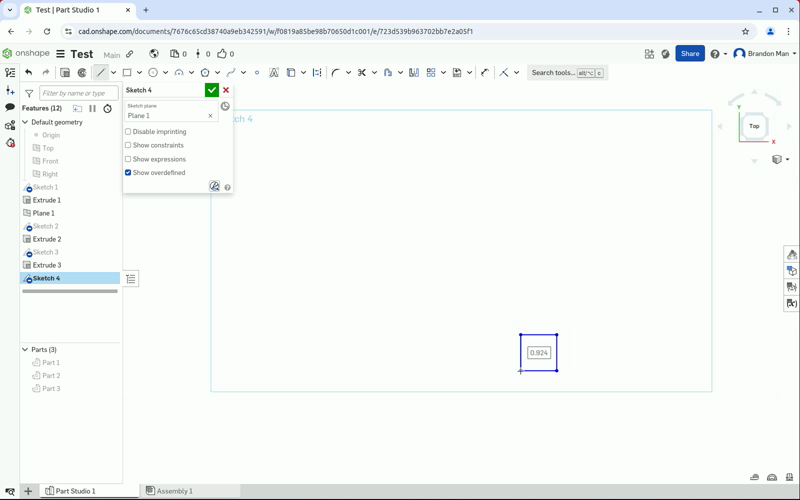
scroll(-6)
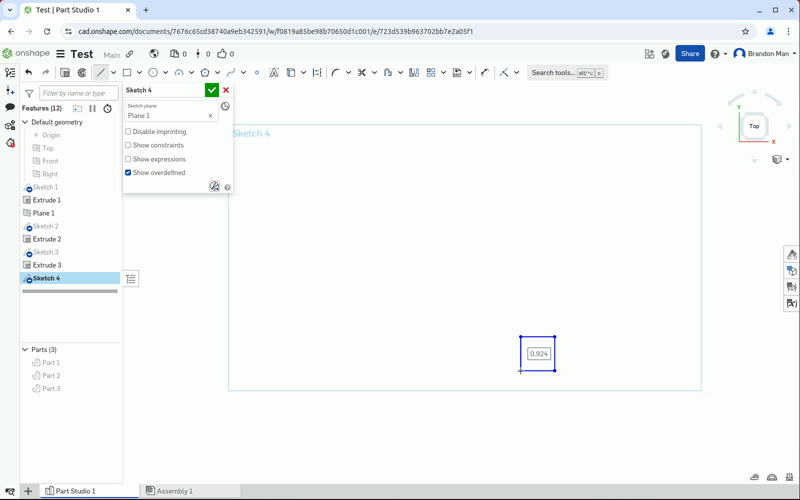
scroll(-6)
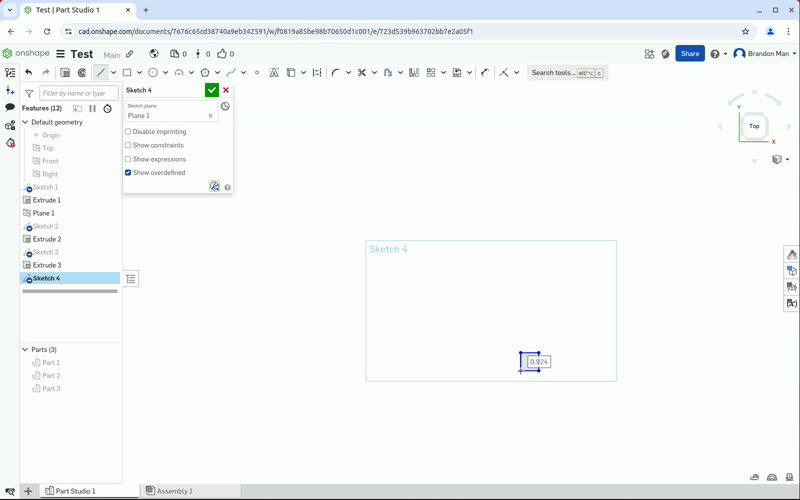
scroll(-6)
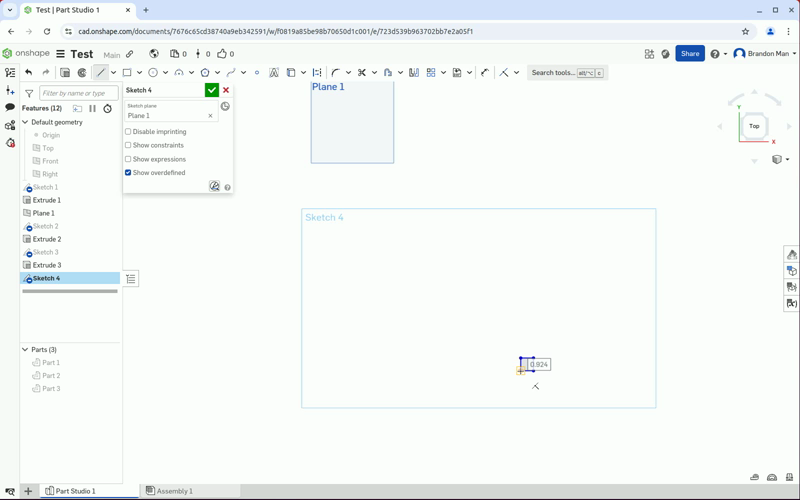
scroll(-6)
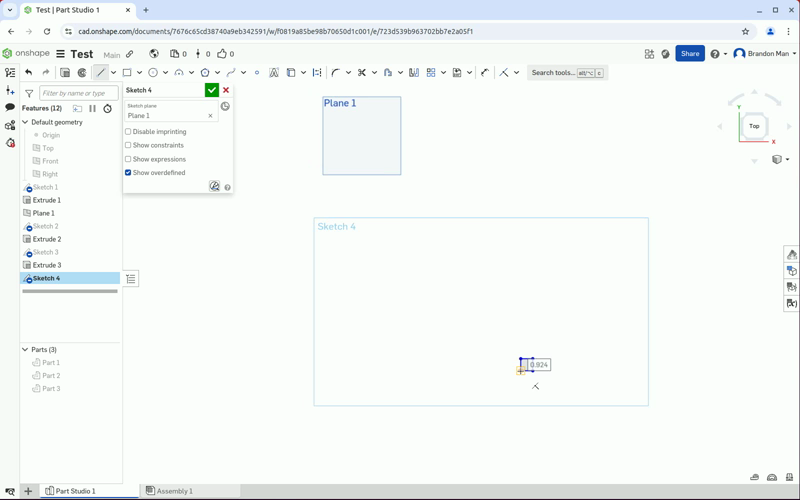
scroll(-6)
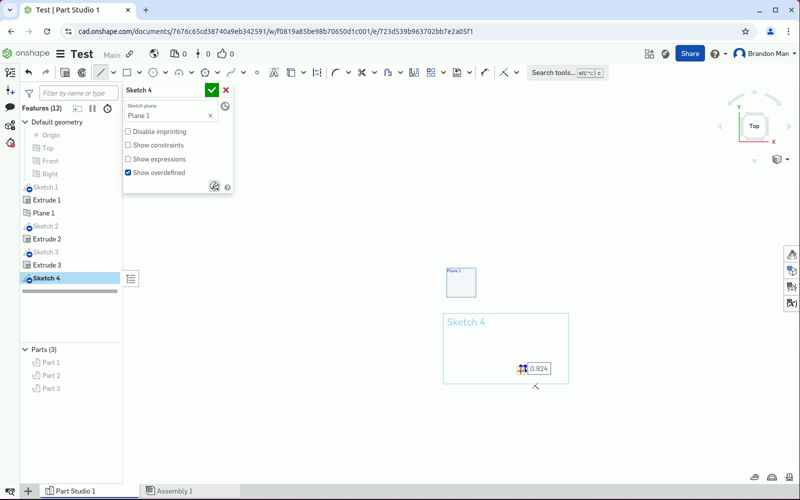
key(esc)
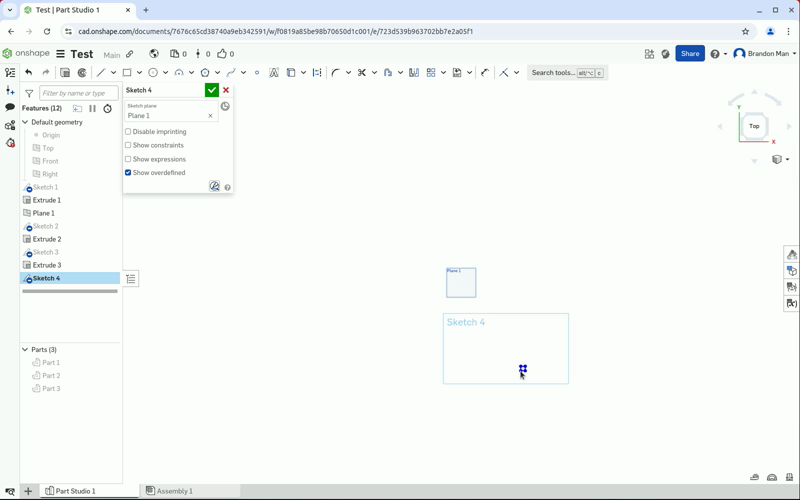
mouse_move(522, 367)
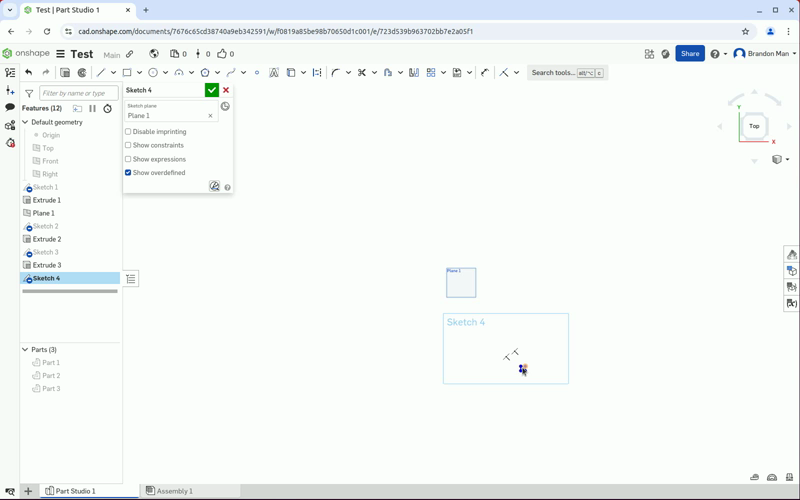
scroll(6)
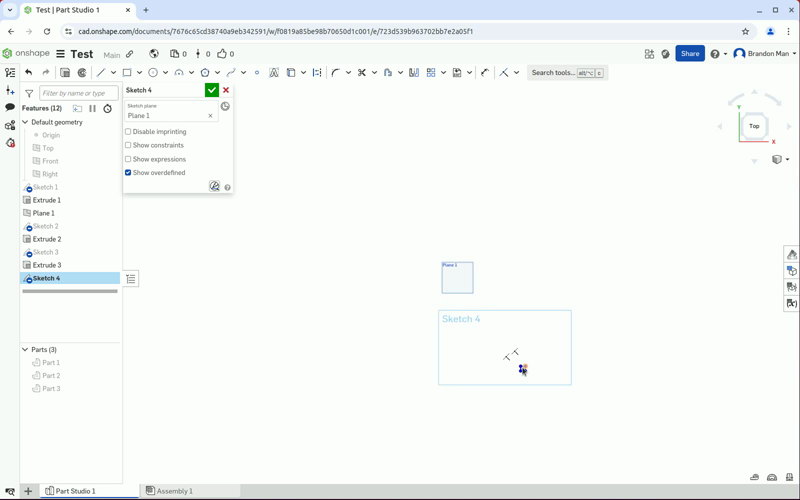
scroll(6)
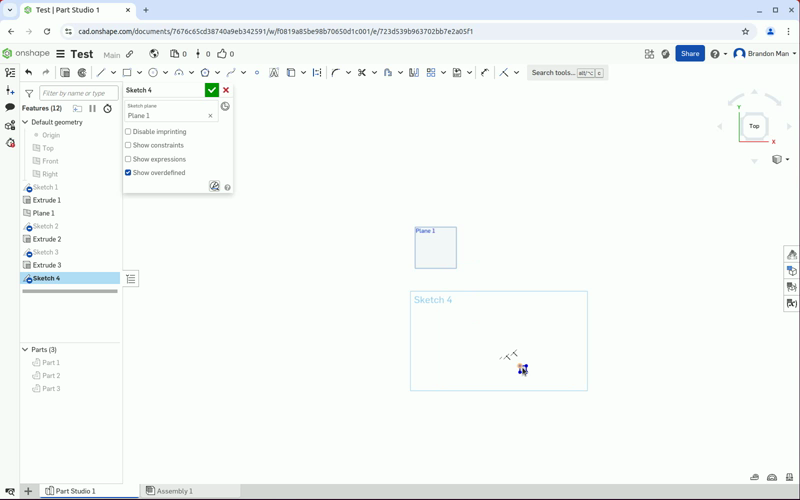
scroll(6)
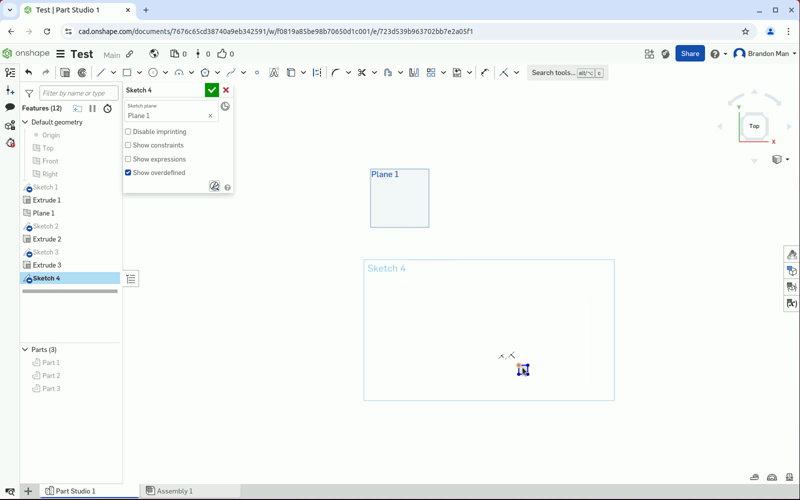
scroll(6)
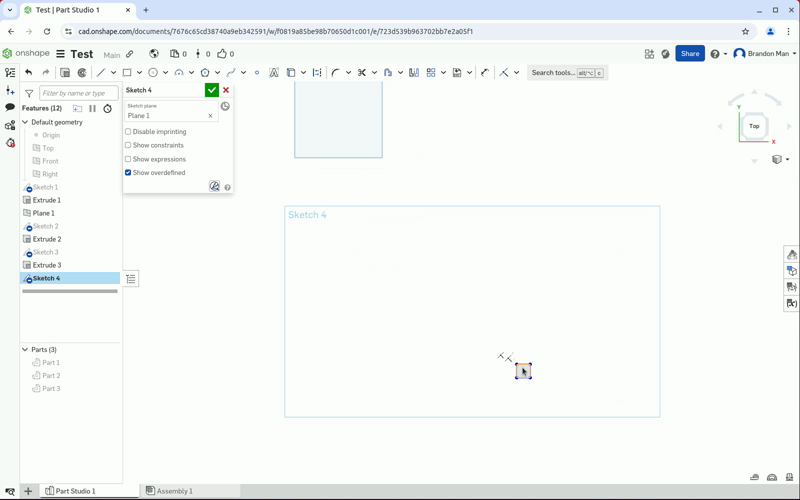
scroll(6)
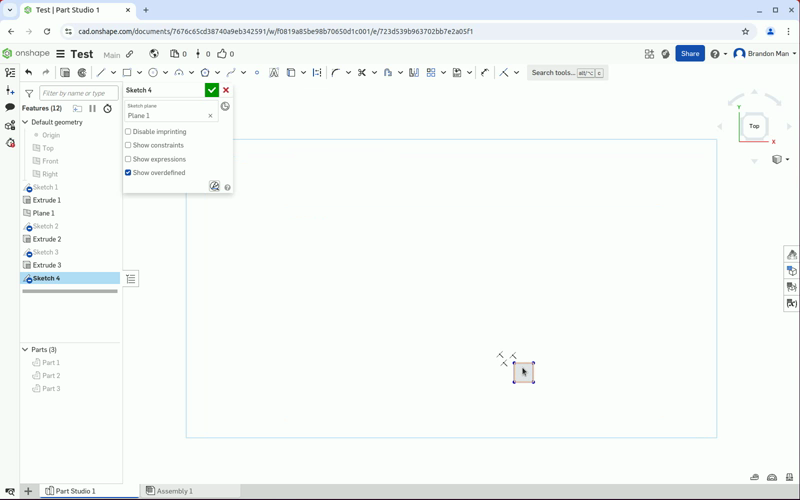
scroll(6)
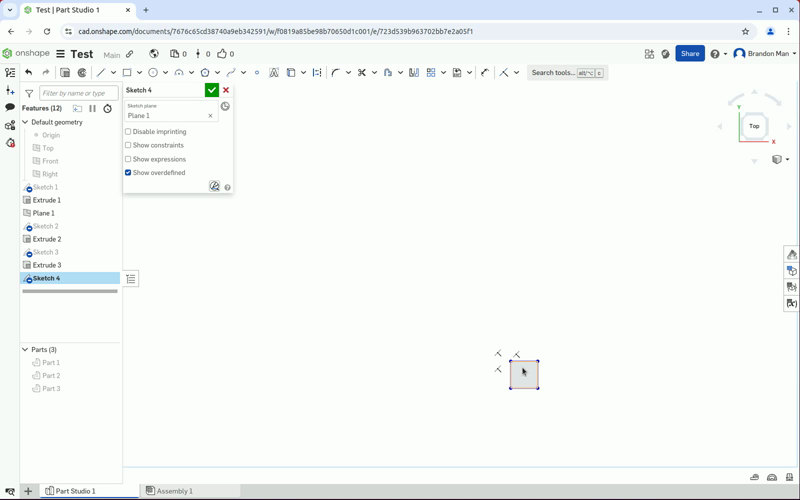
scroll(6)
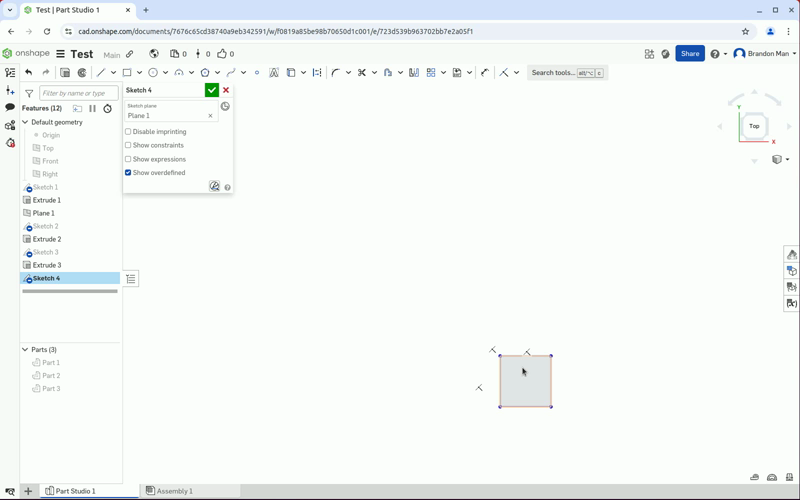
click(522, 367)
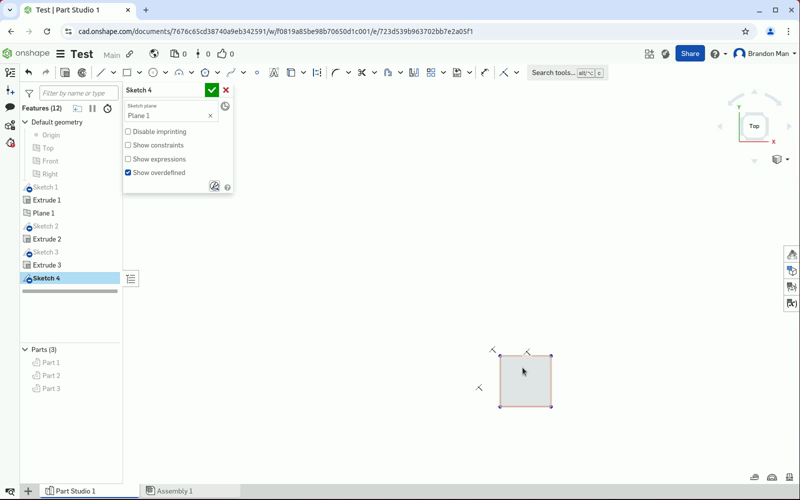
scroll(-6)
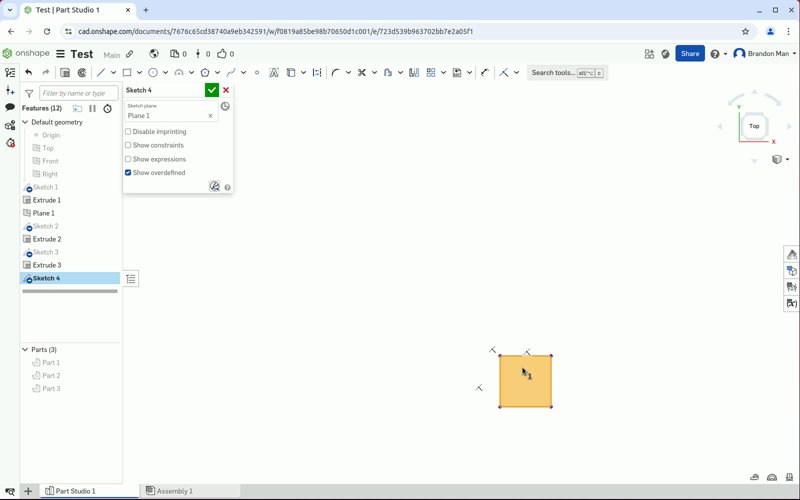
scroll(-6)
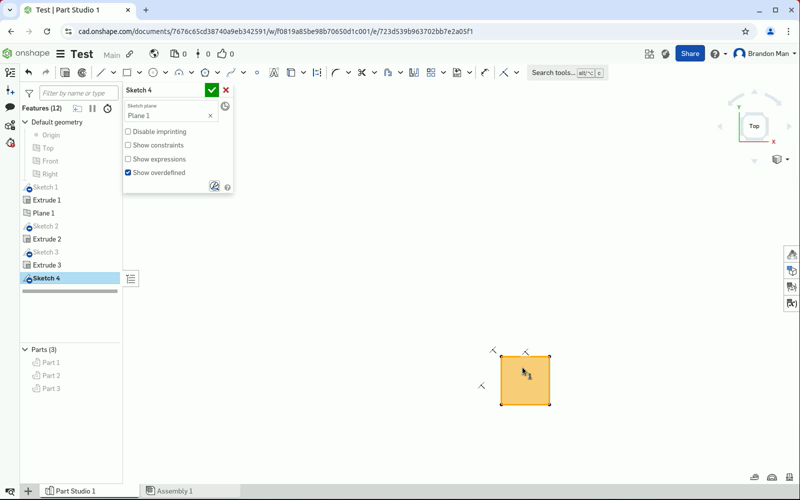
scroll(-6)
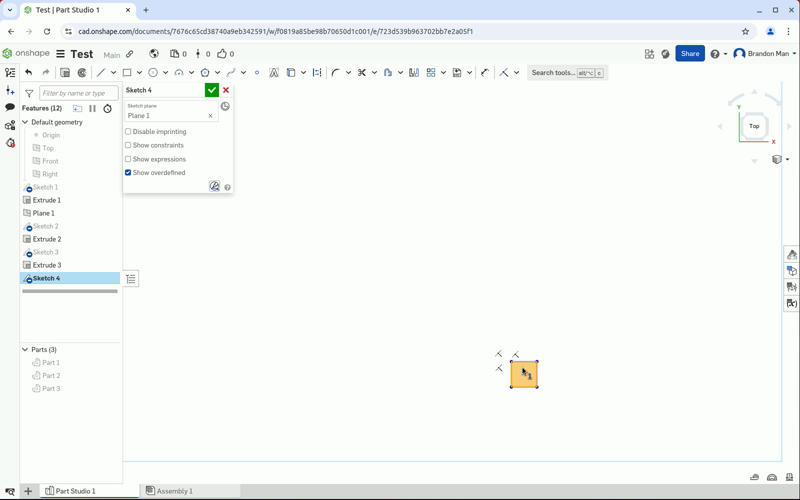
scroll(-6)
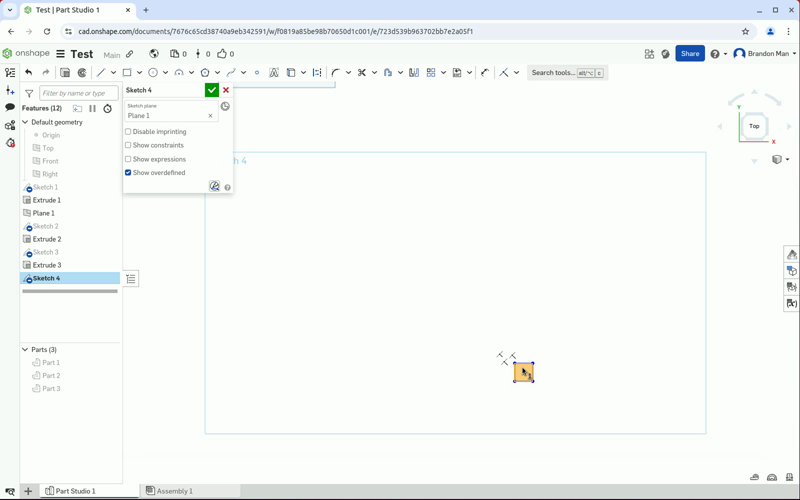
scroll(-6)
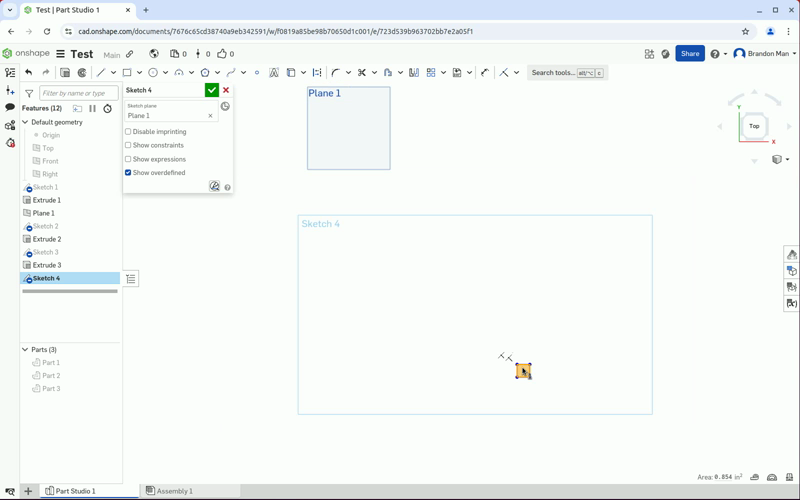
scroll(-6)
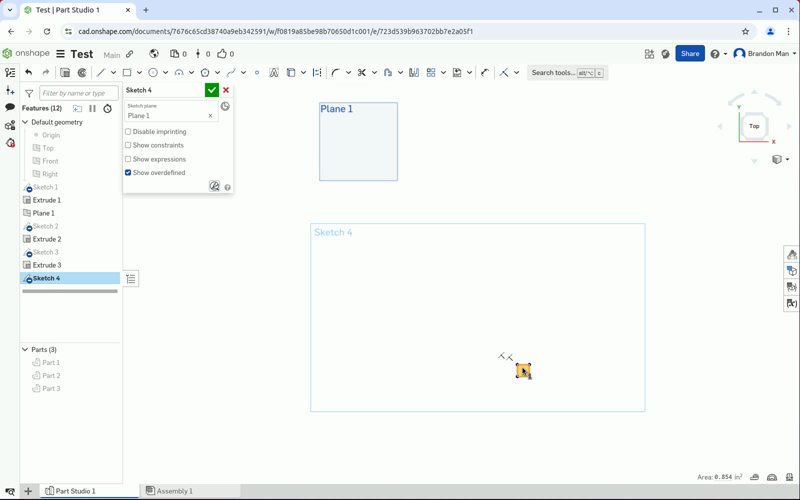
scroll(-6)
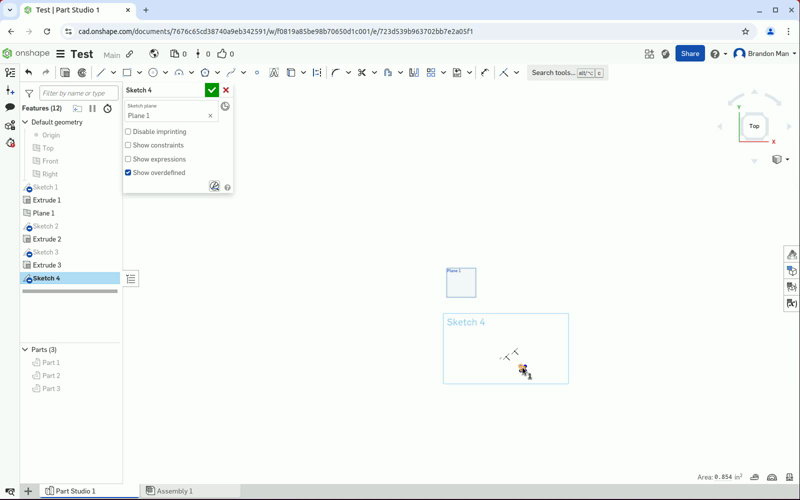
mouse_move(73, 352)
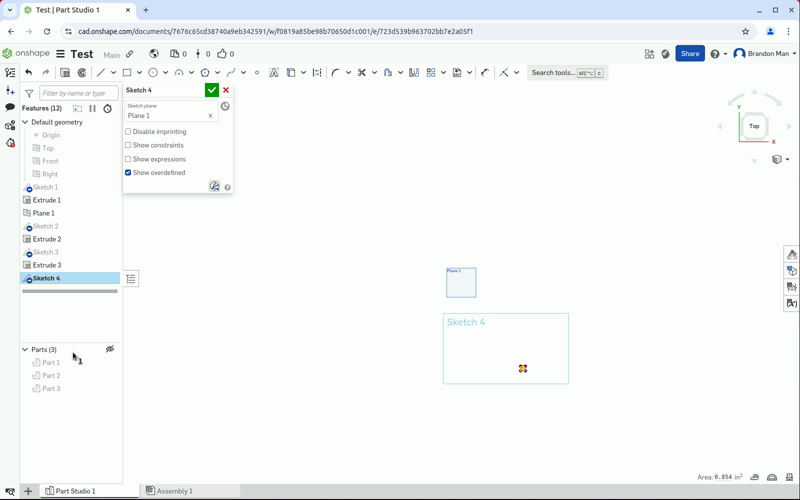
key(shift+y)
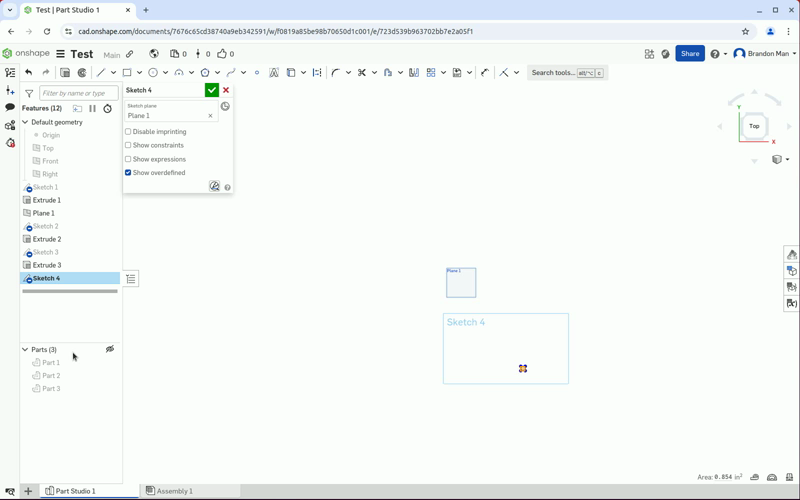
key(shift+e)
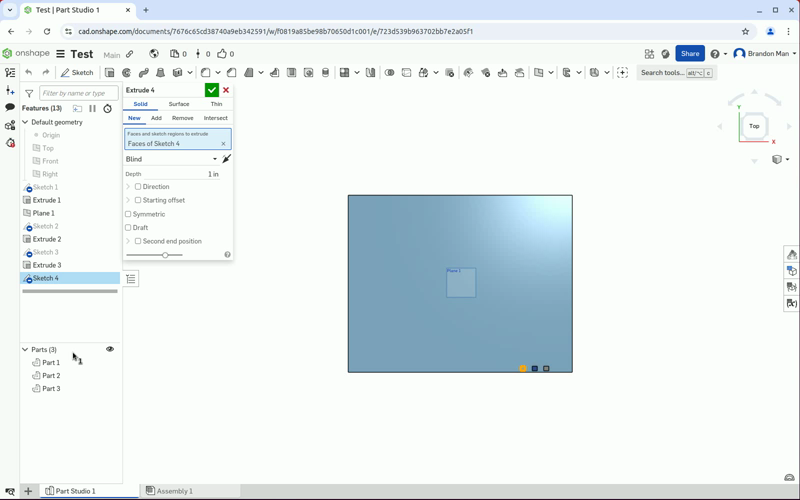
mouse_move(143, 106)
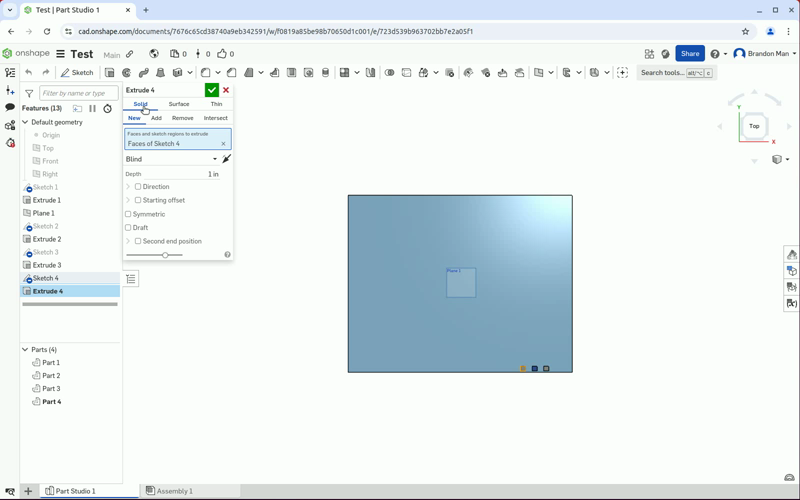
click(143, 106)
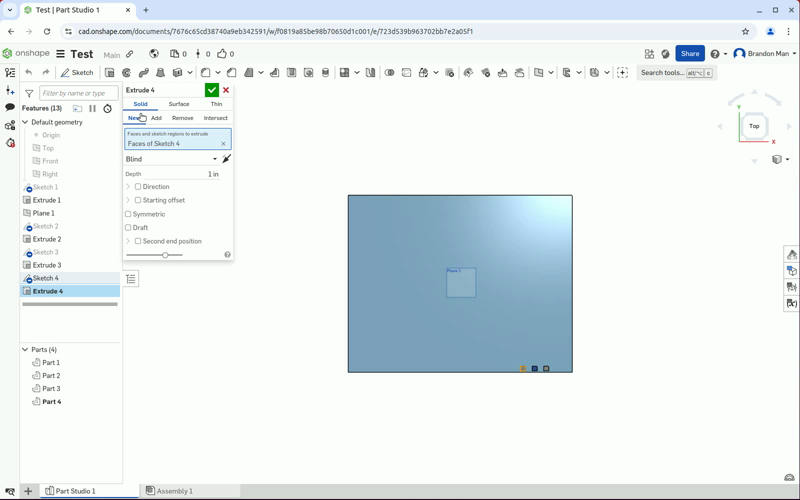
mouse_move(137, 120)
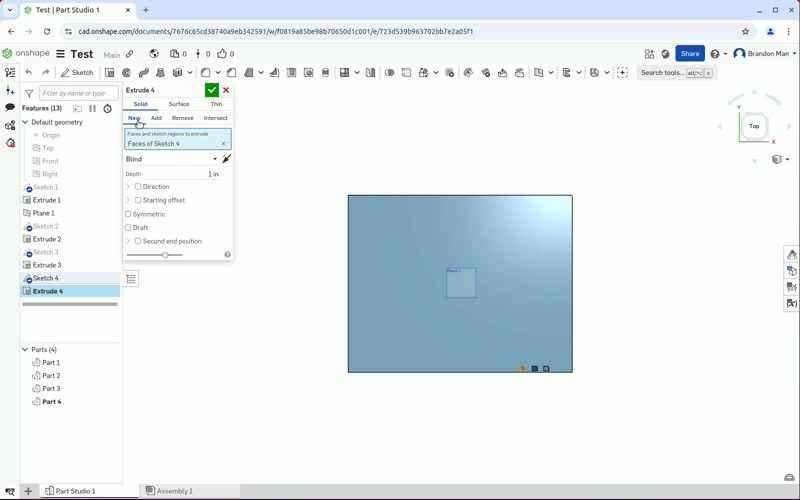
click(137, 120)
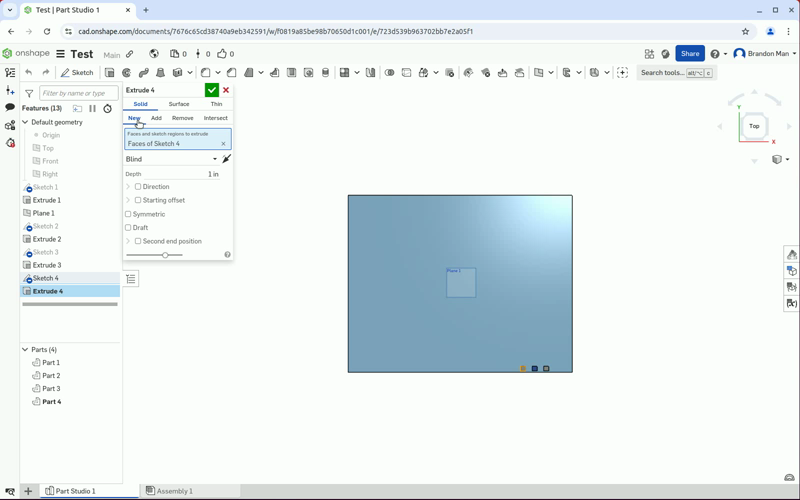
key(tab, 4)
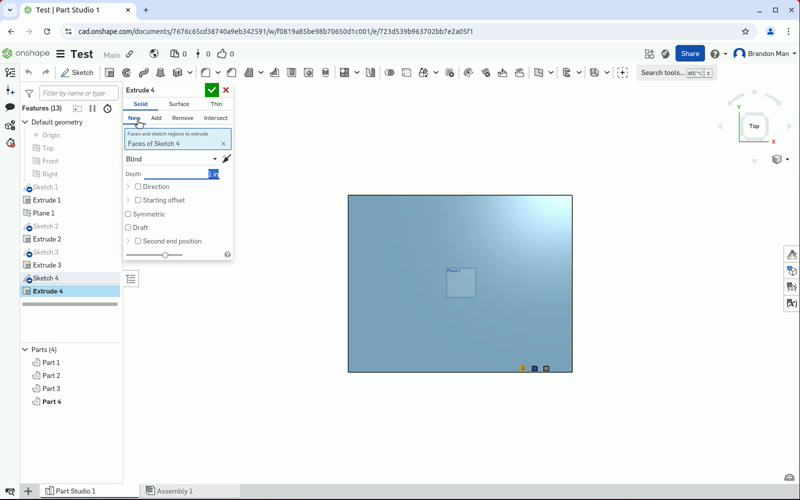
text(0.241)
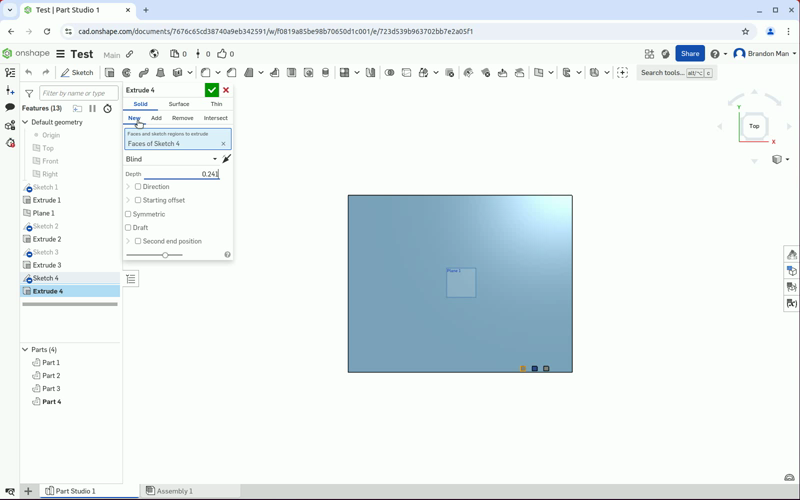
key(enter)
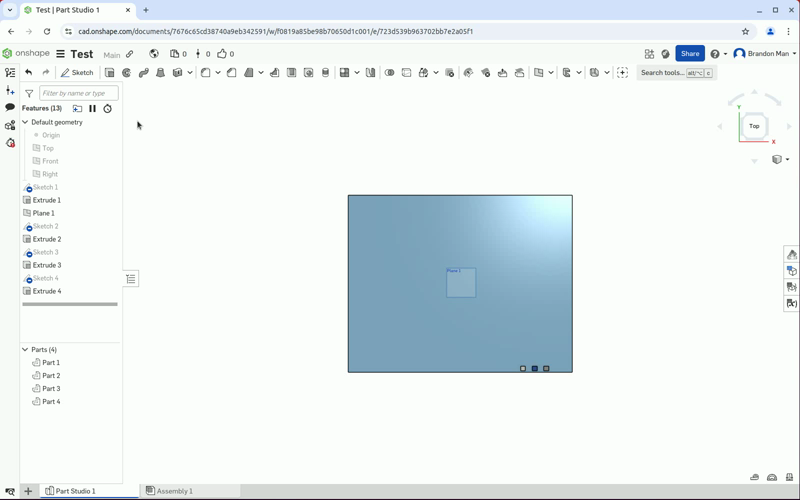
key(shift+h)
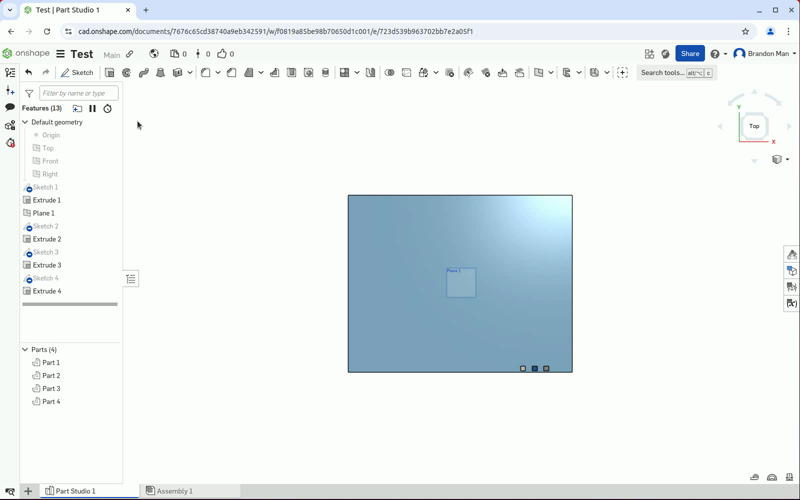
key(shift+h)
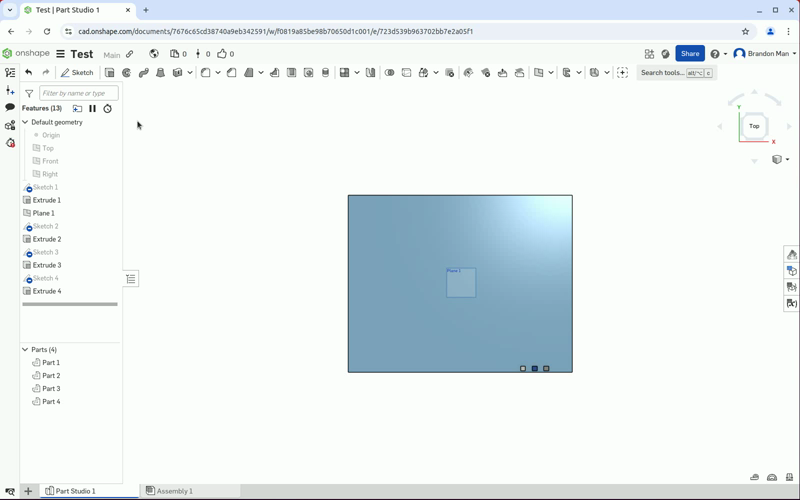
mouse_move(73, 189)
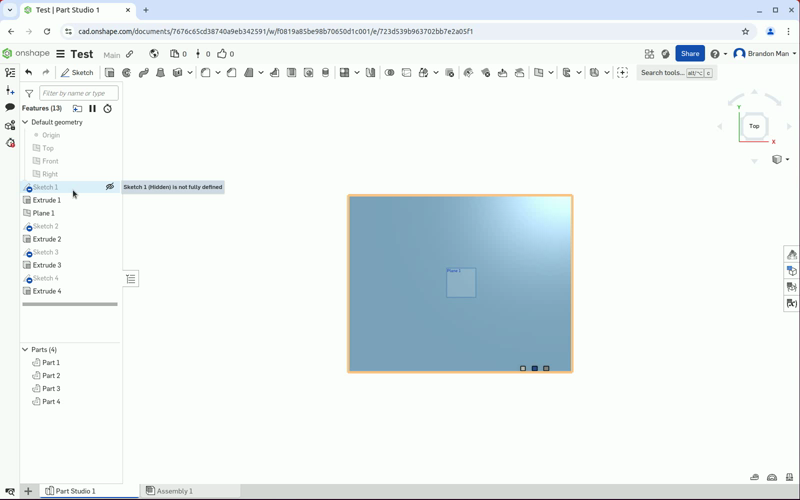
click(73, 189)
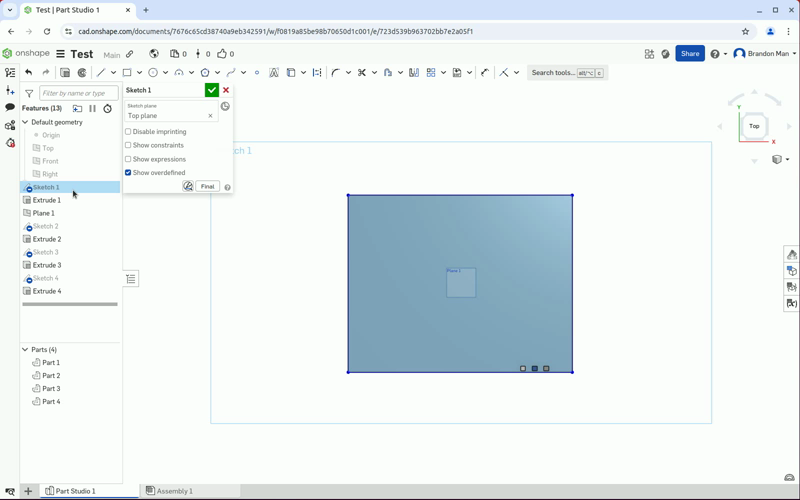
mouse_move(229, 92)
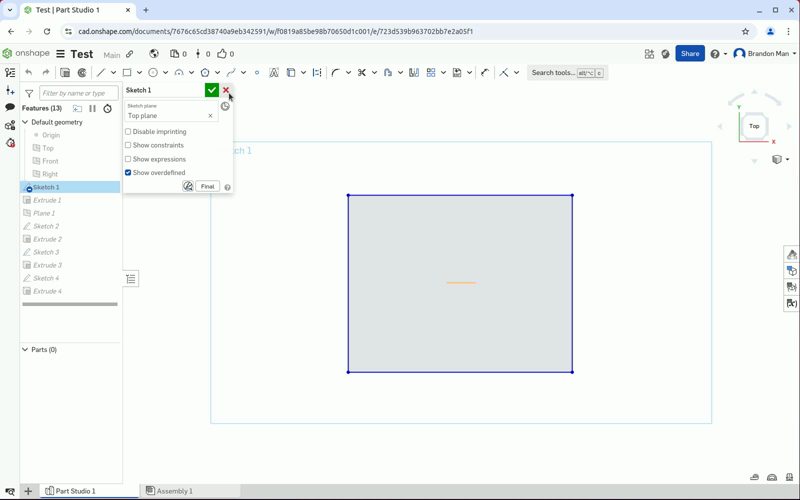
click(229, 92)
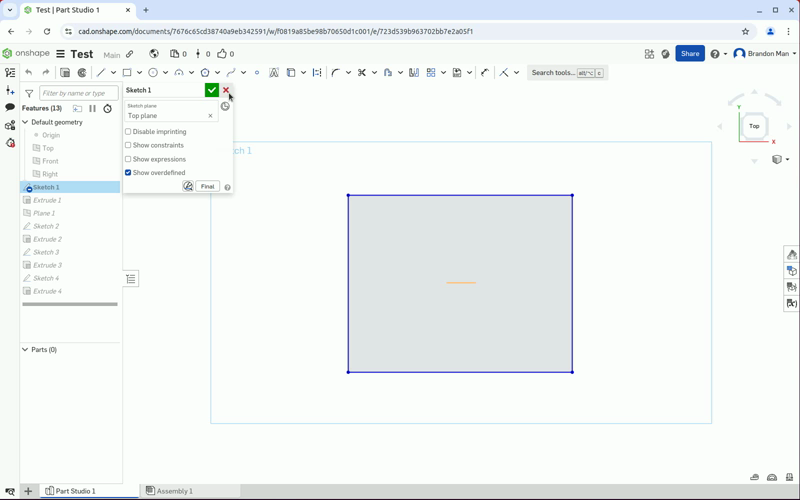
key(shift+s)
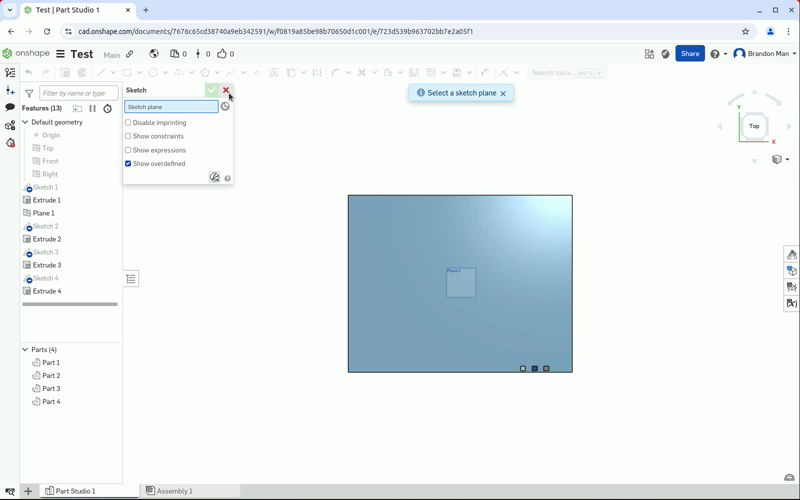
mouse_move(73, 215)
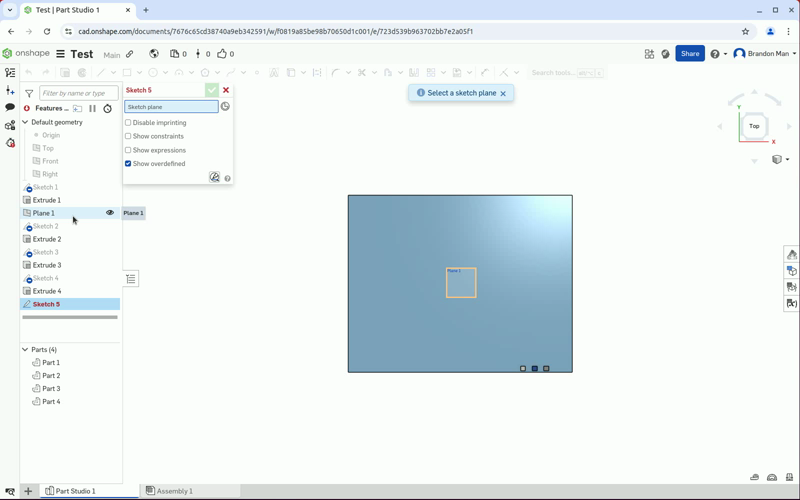
click(73, 215)
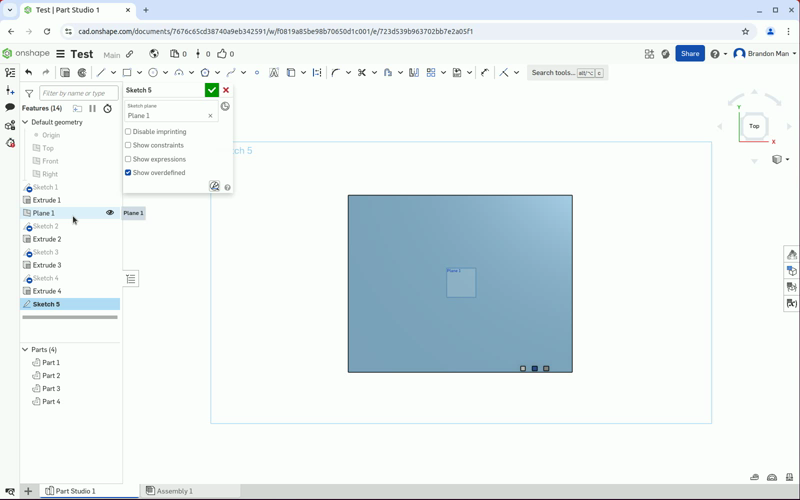
mouse_move(73, 352)
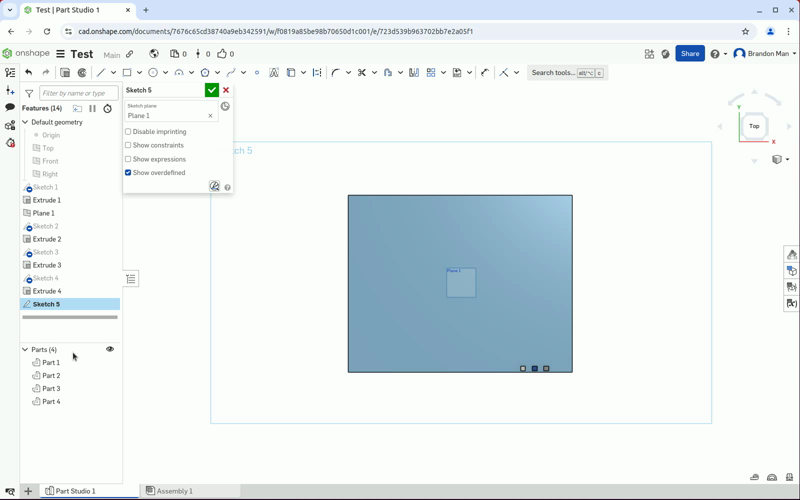
key(y)
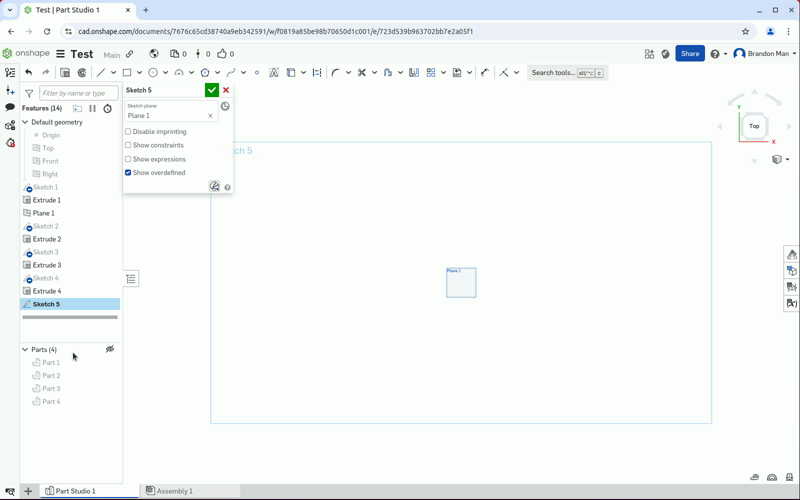
key(l)
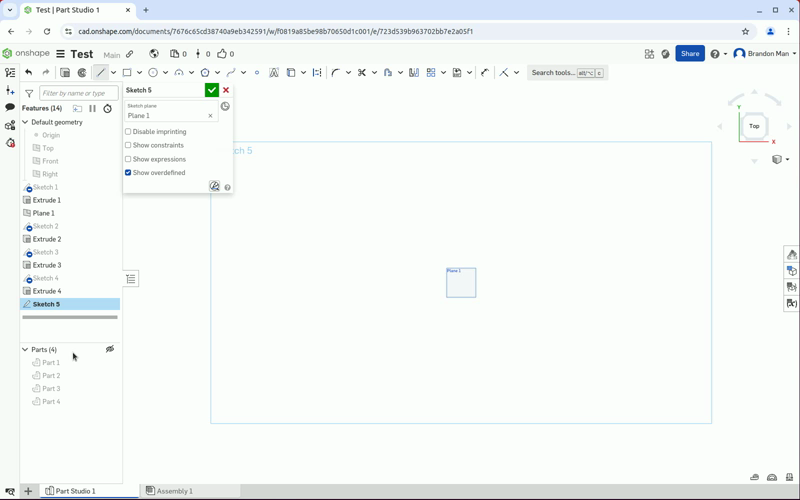
key_down(shift)
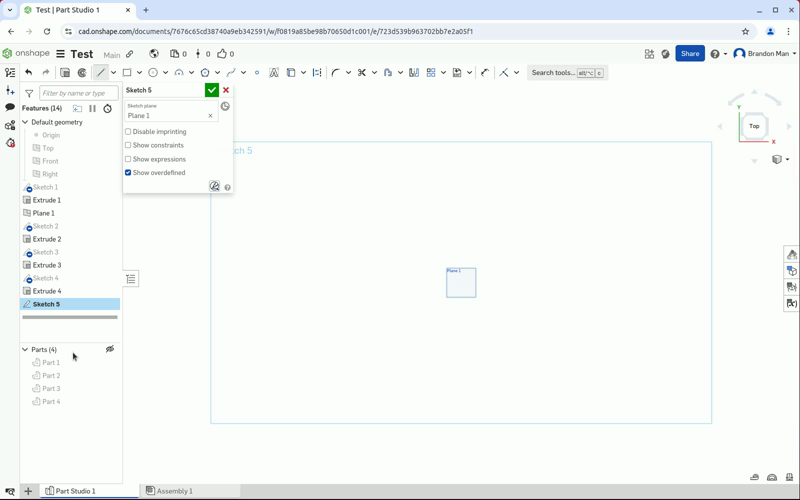
mouse_move(508, 370)
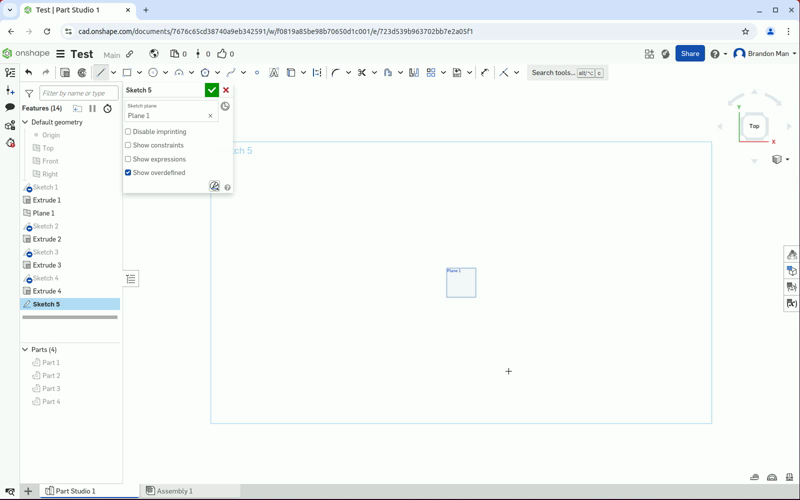
click(508, 370)
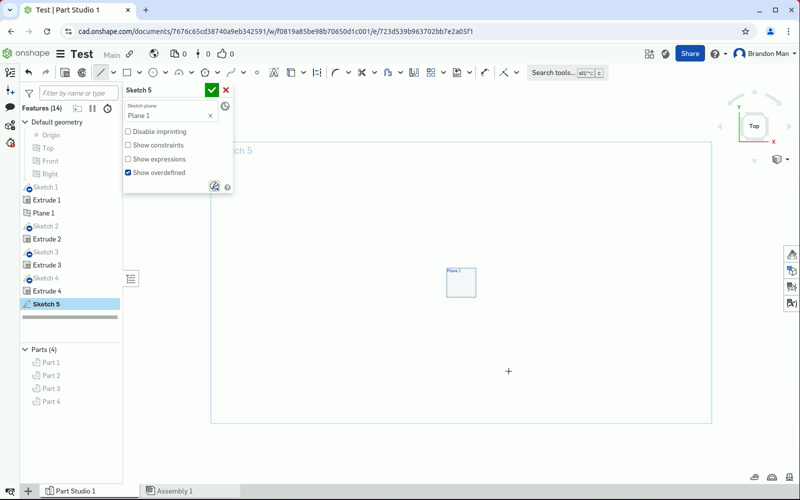
key_up(shift)
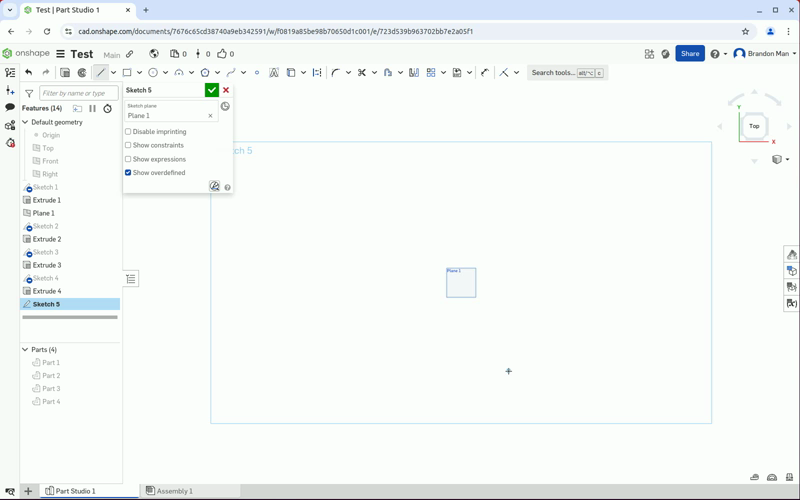
key_down(shift)
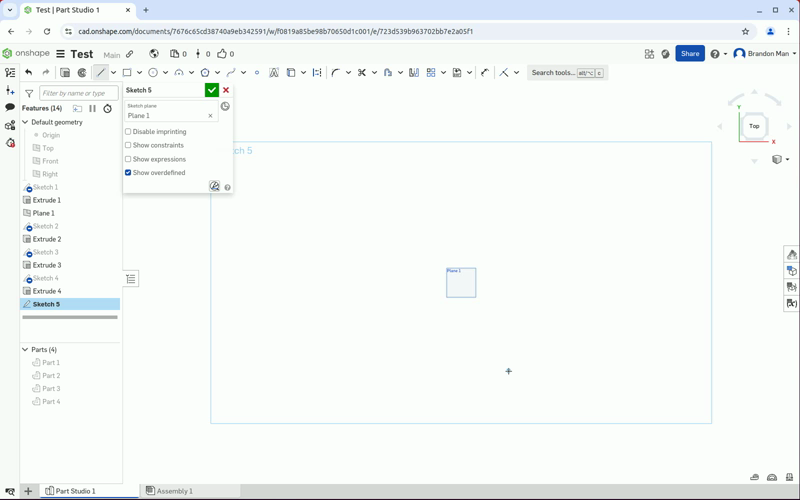
mouse_move(538, 370)
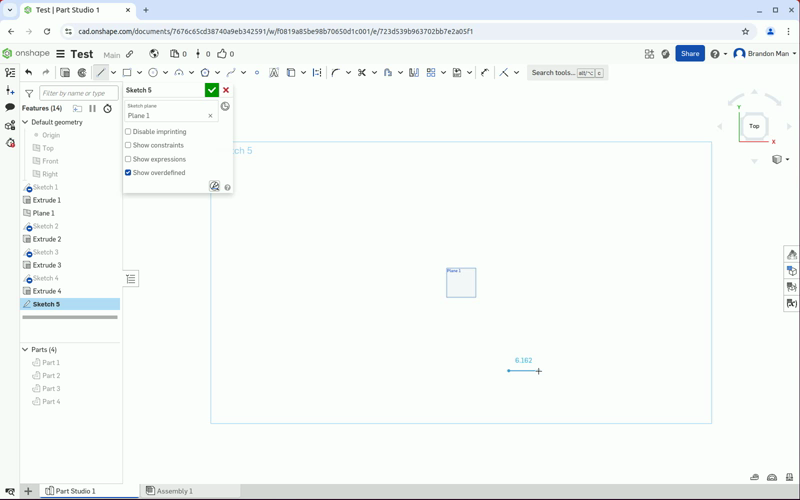
mouse_move(513, 370)
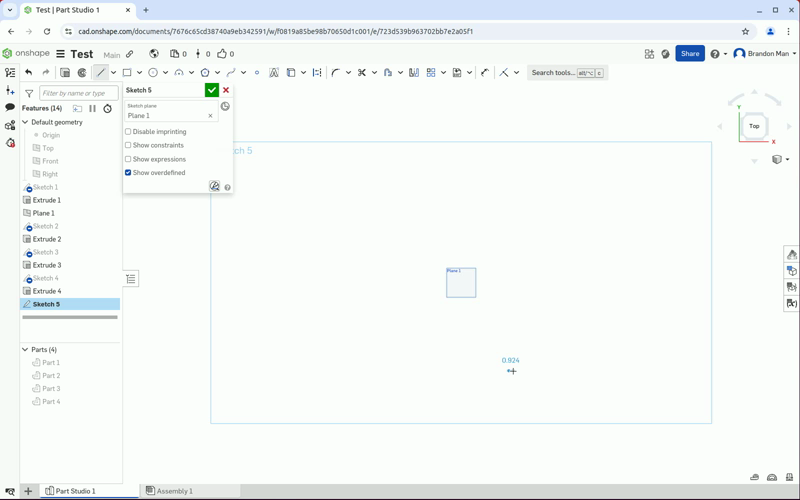
scroll(6)
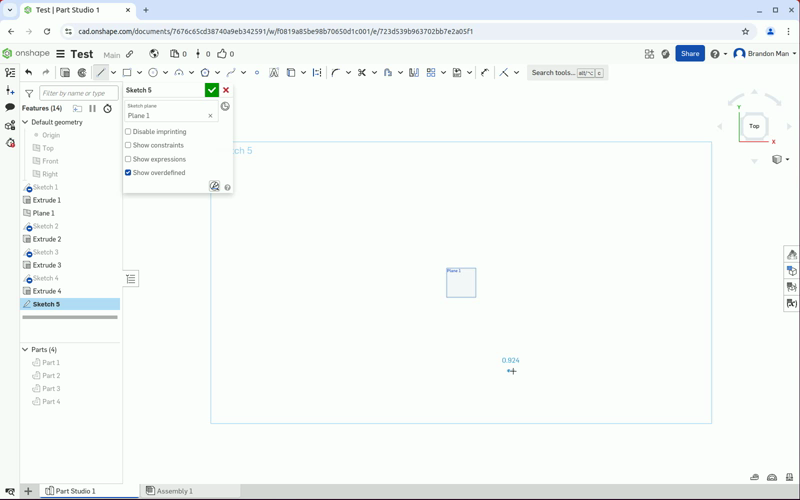
scroll(6)
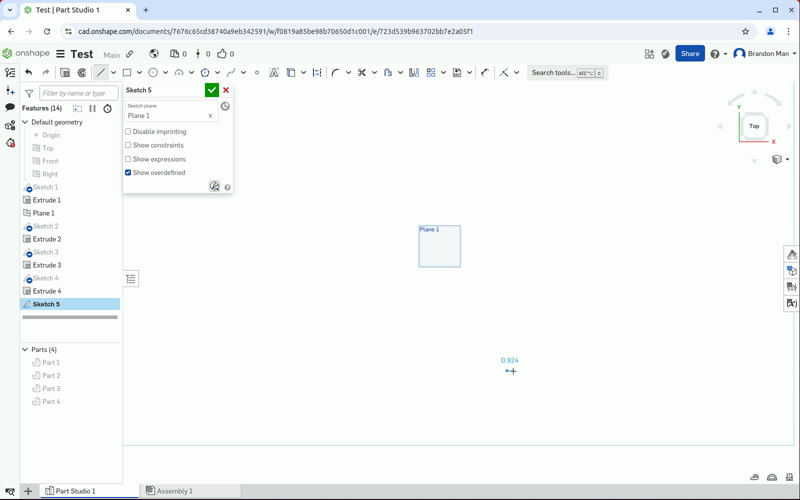
scroll(6)
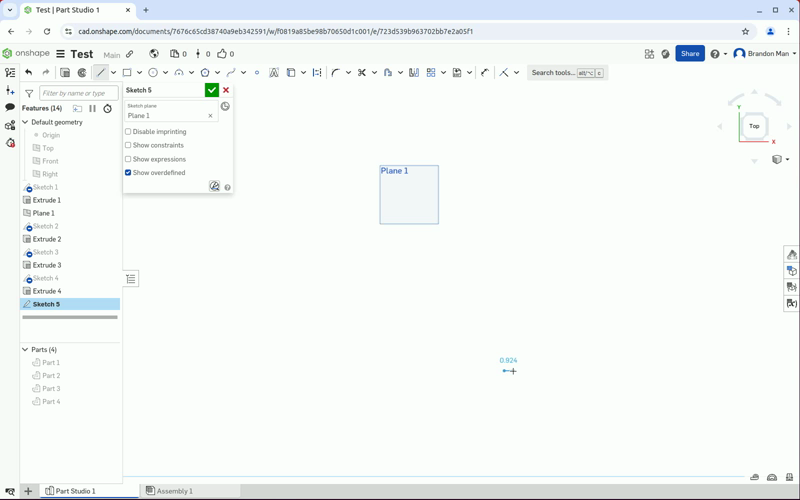
scroll(6)
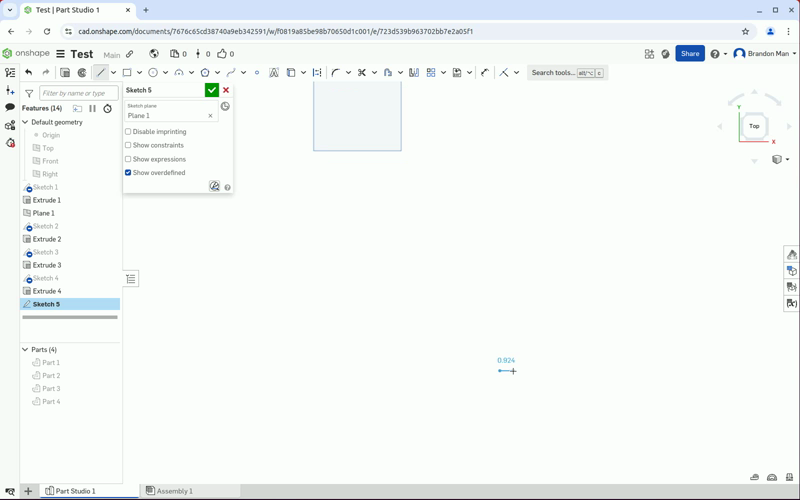
scroll(6)
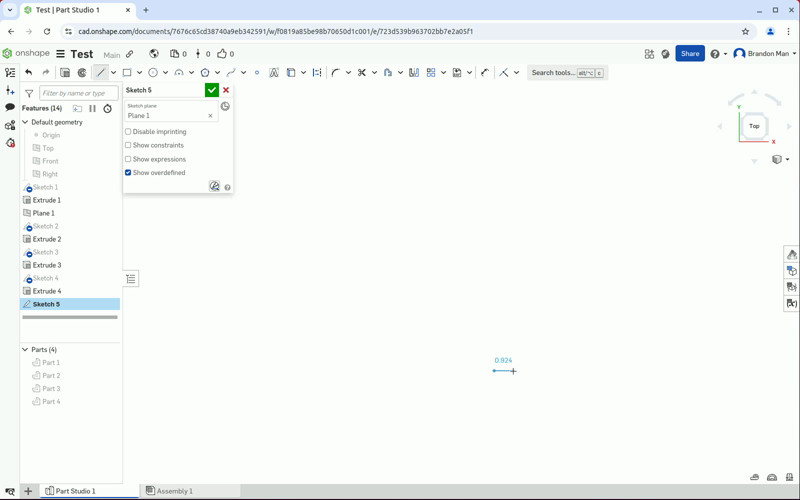
scroll(6)
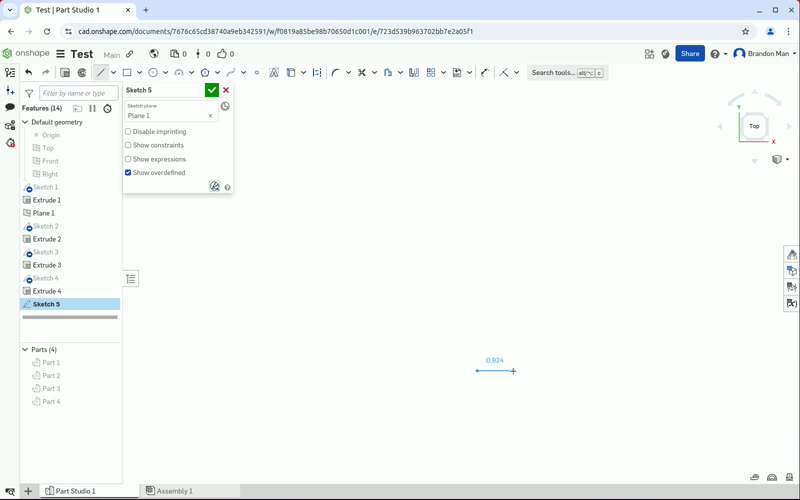
scroll(6)
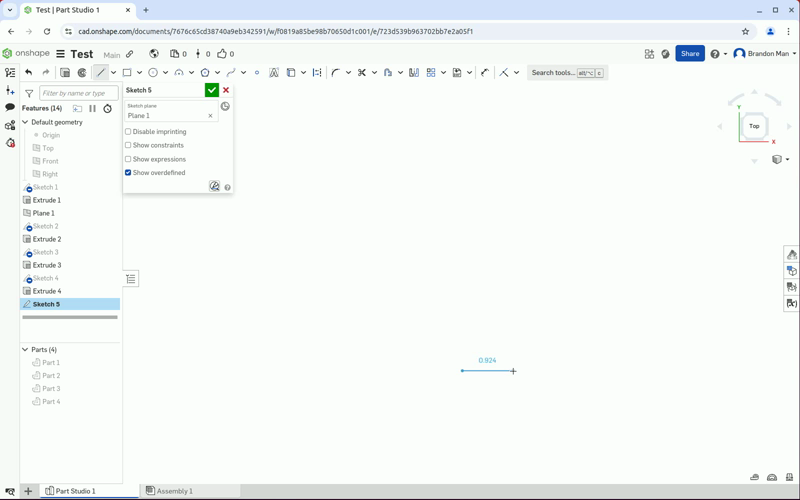
click(513, 370)
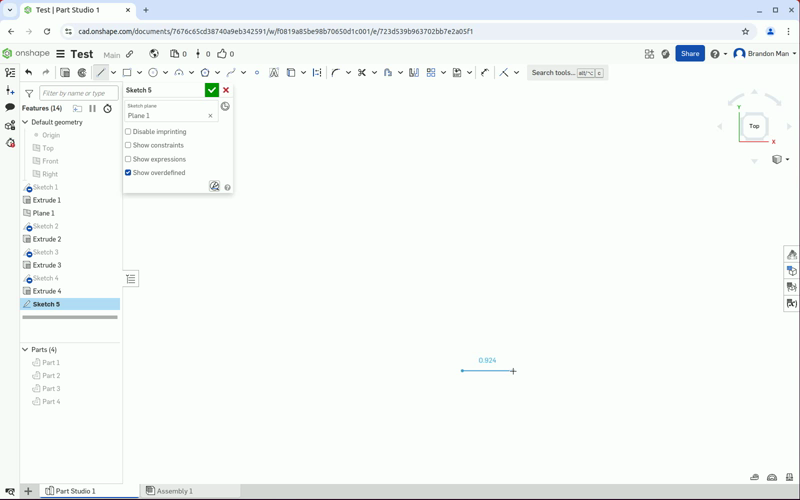
scroll(-6)
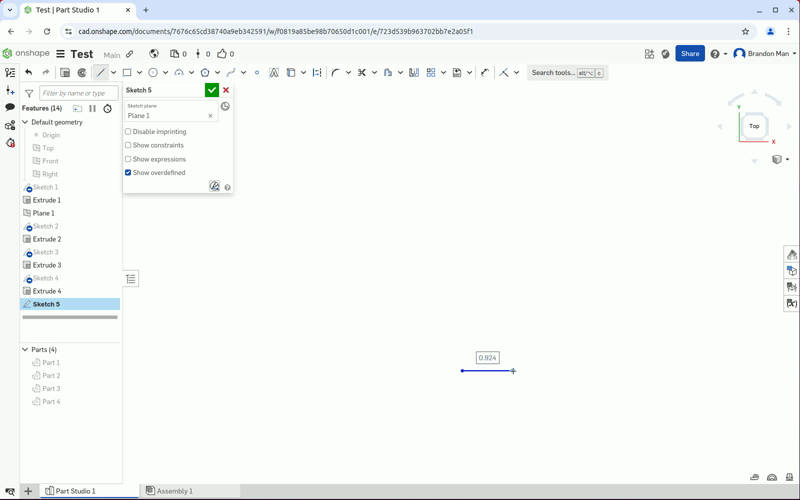
scroll(-6)
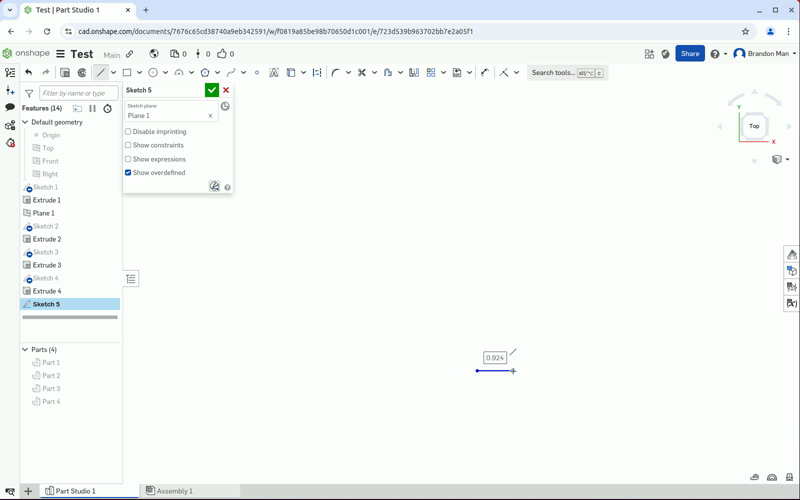
scroll(-6)
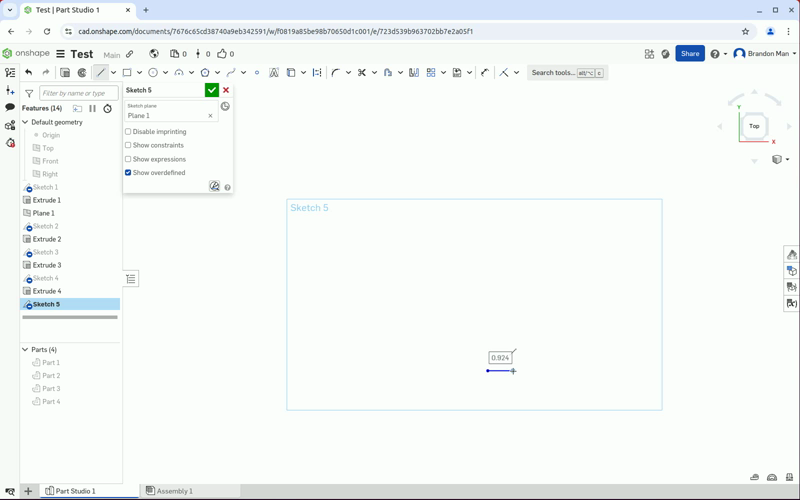
scroll(-6)
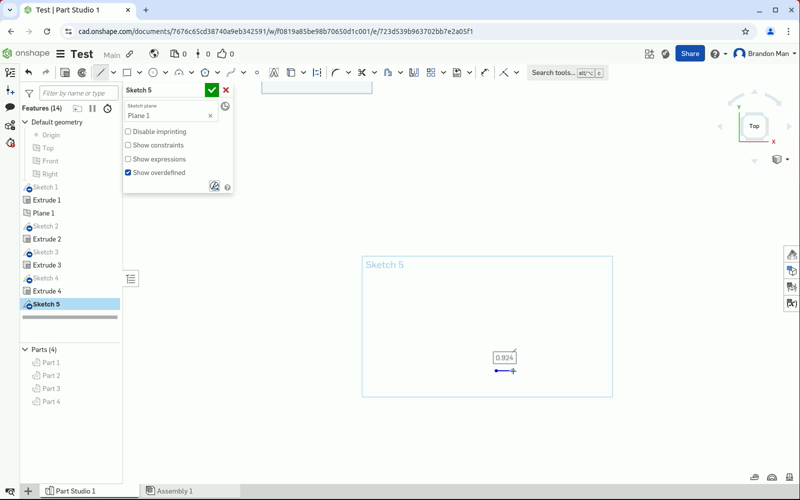
scroll(-6)
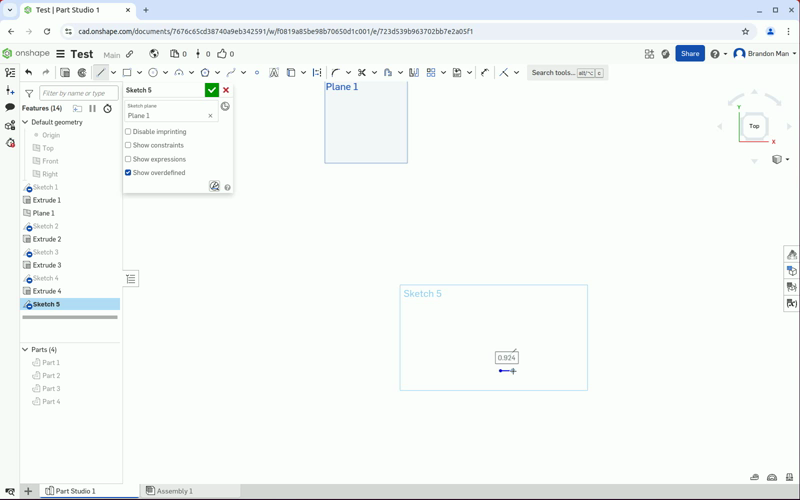
scroll(-6)
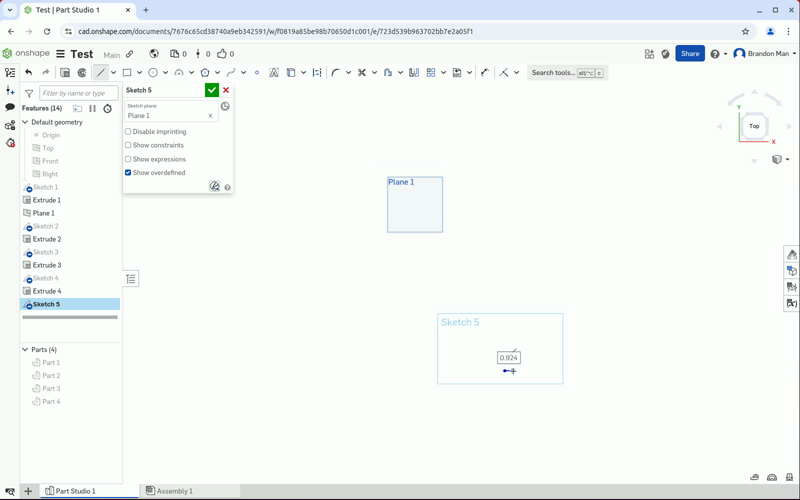
scroll(-6)
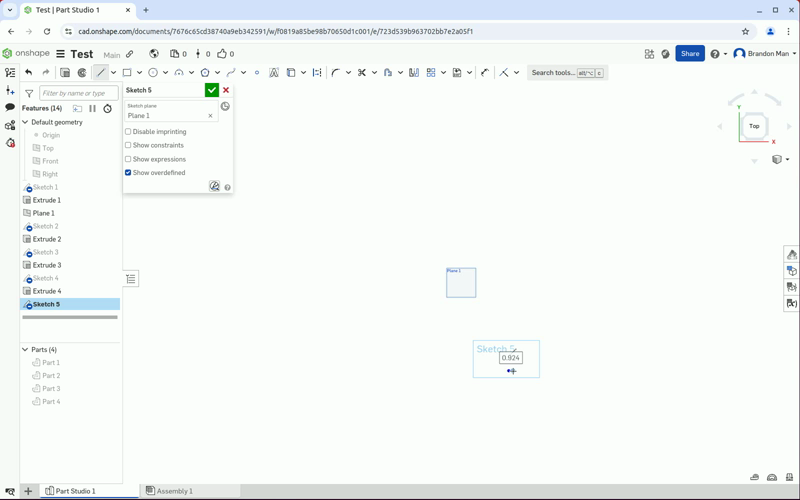
key_up(shift)
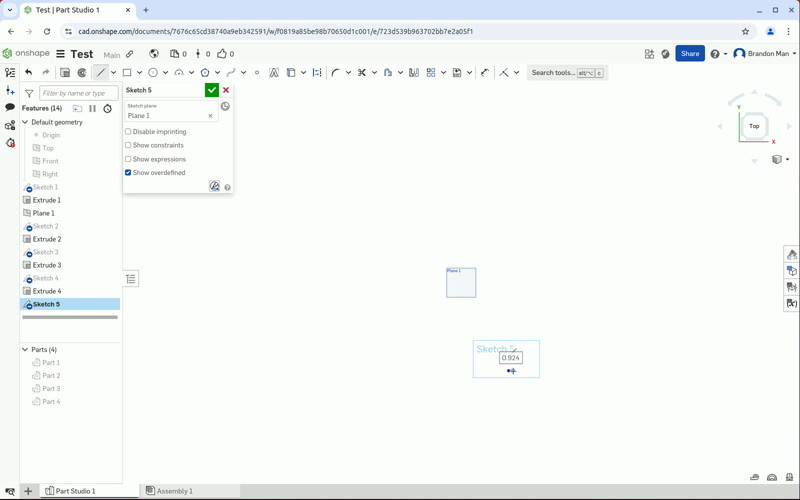
key_down(shift)
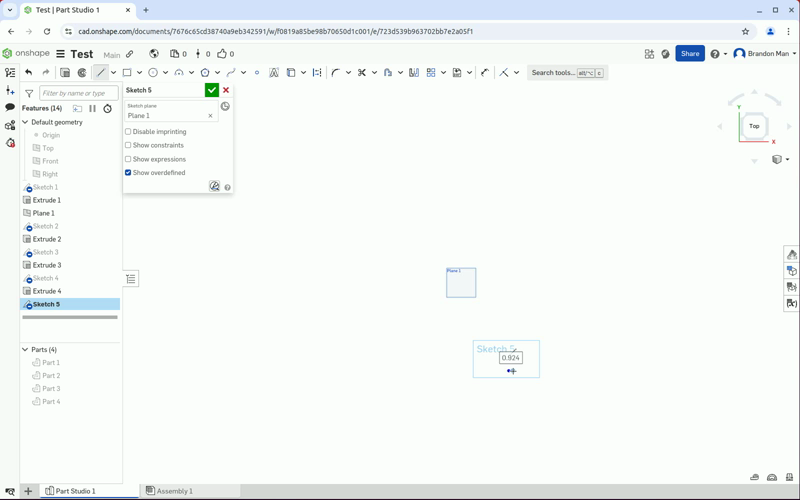
mouse_move(543, 370)
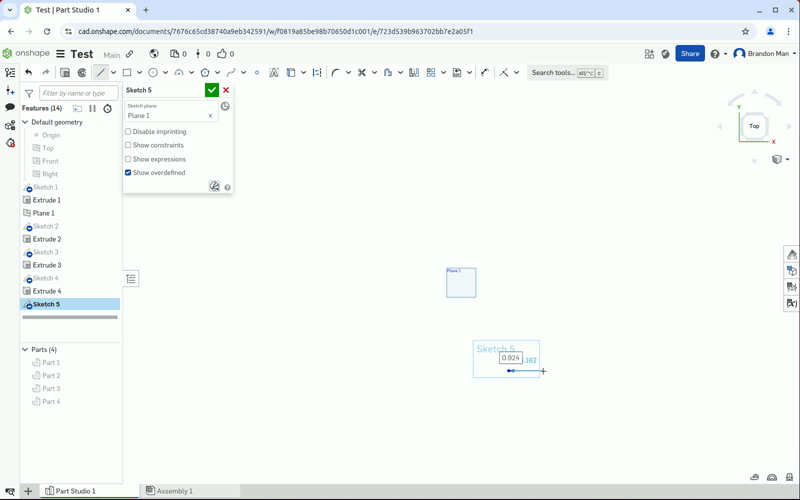
mouse_move(513, 366)
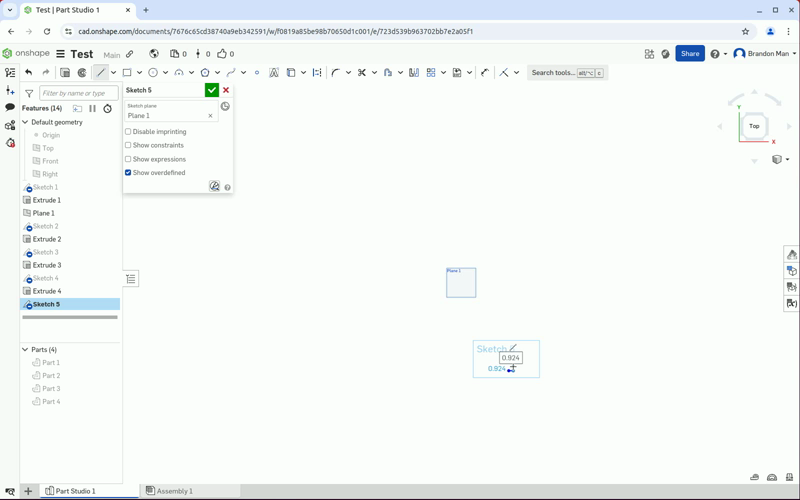
scroll(6)
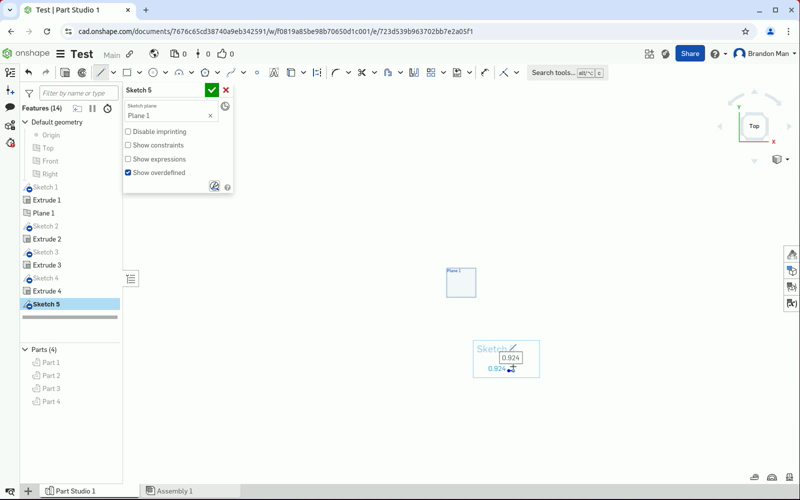
scroll(6)
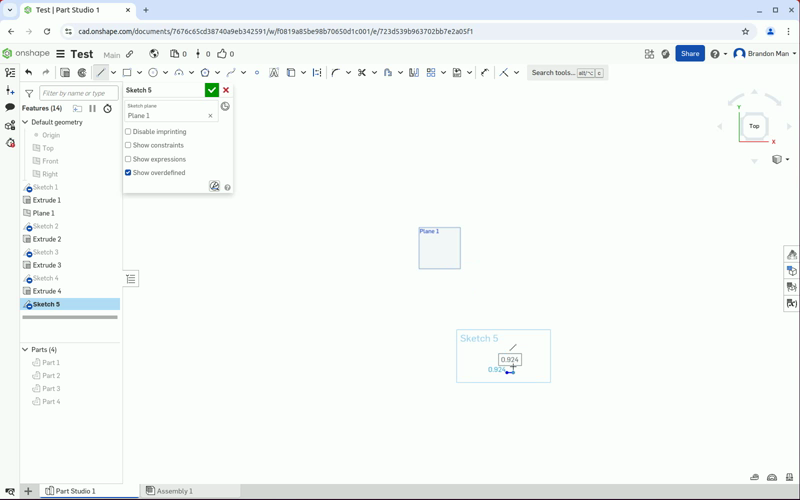
scroll(6)
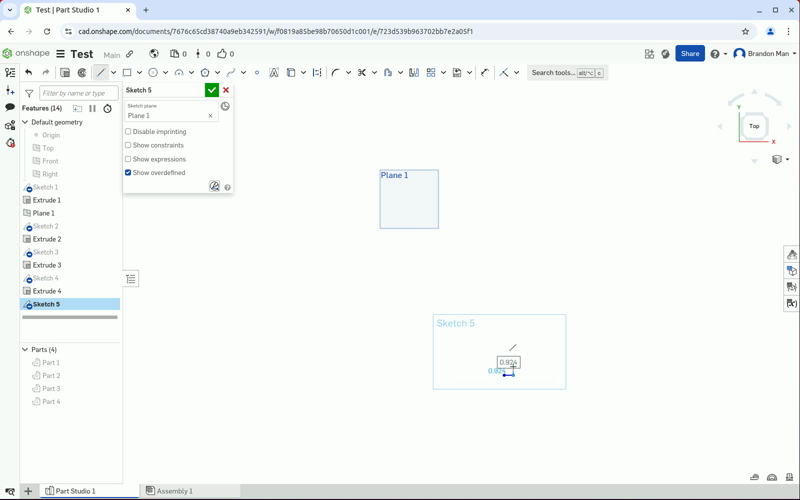
scroll(6)
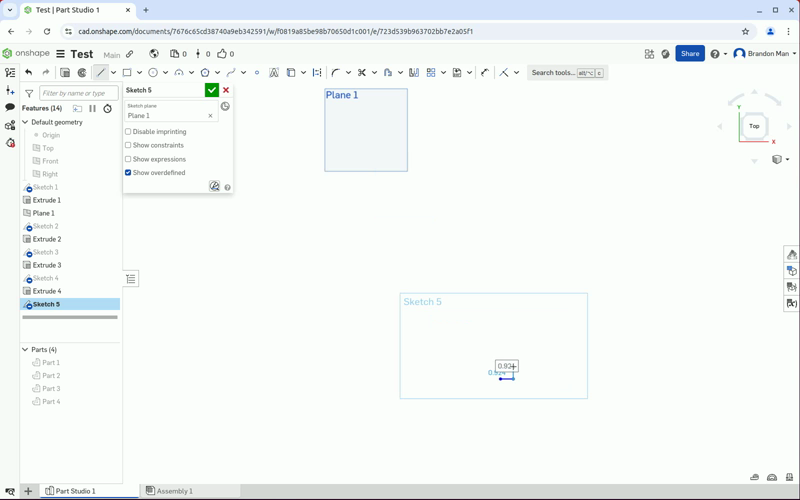
scroll(6)
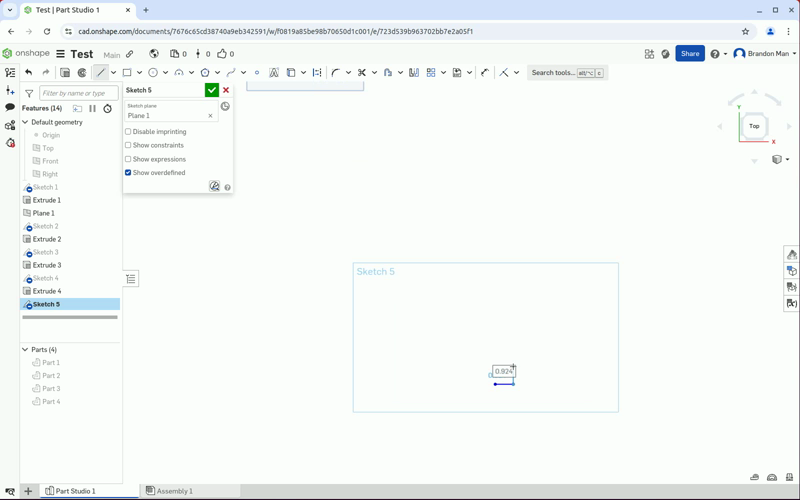
scroll(6)
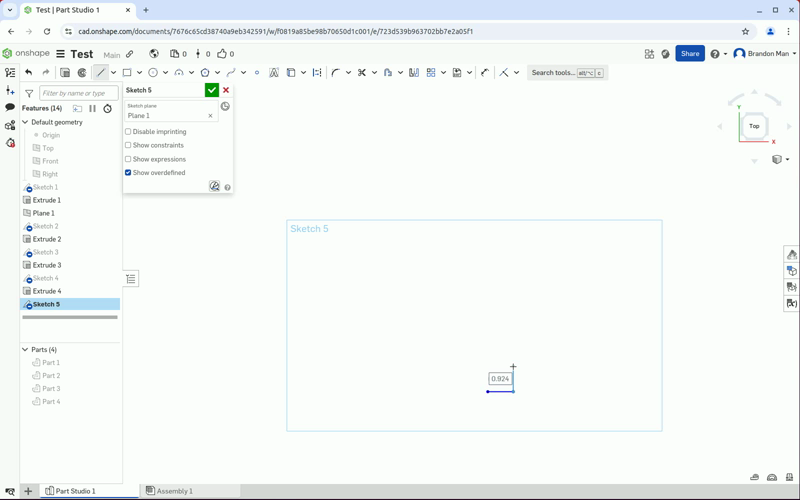
scroll(6)
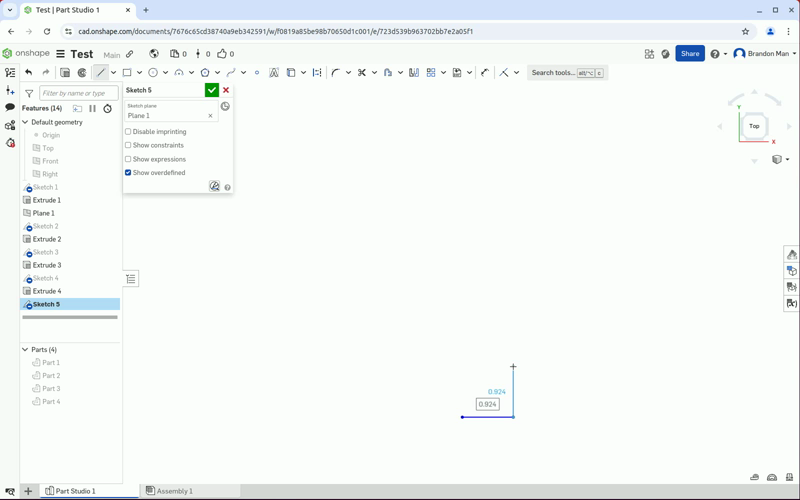
click(513, 366)
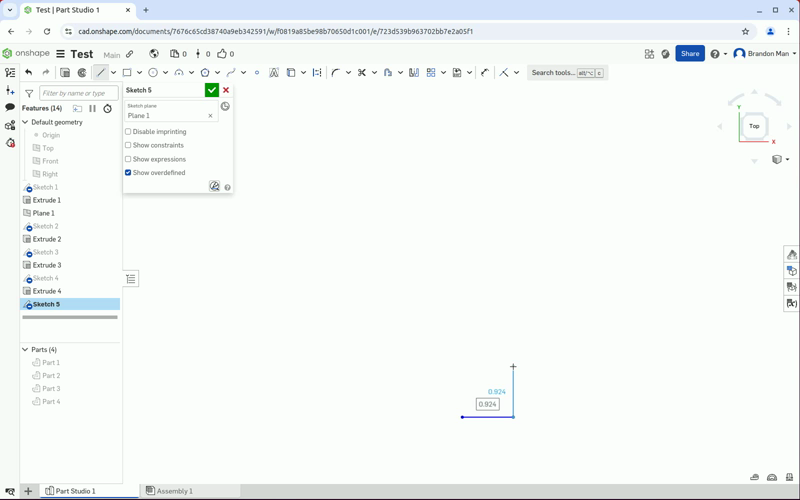
scroll(-6)
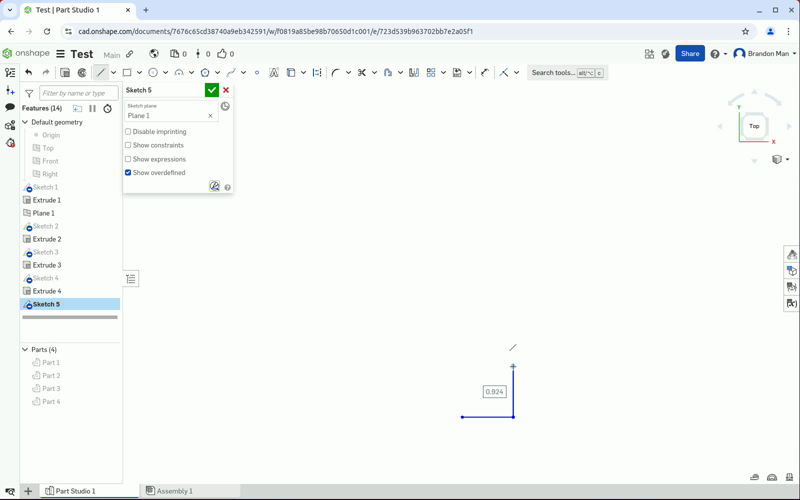
scroll(-6)
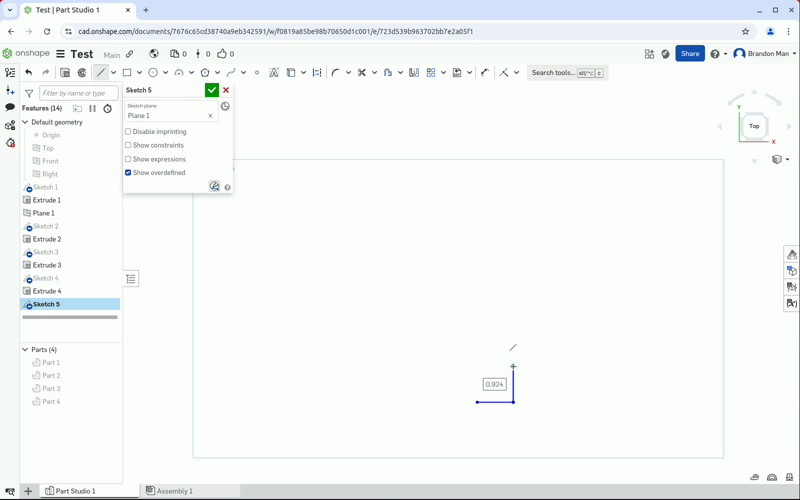
scroll(-6)
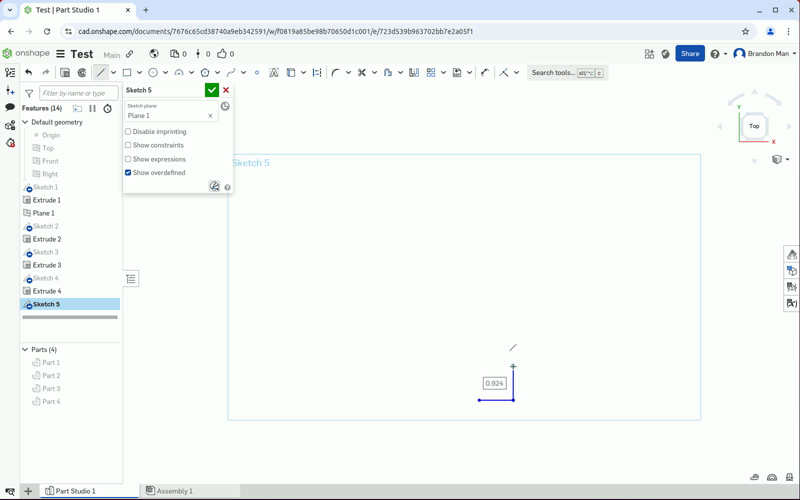
scroll(-6)
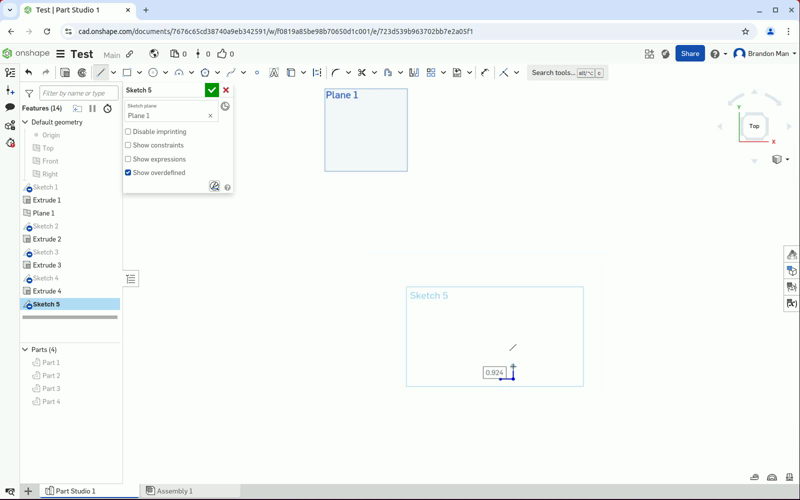
scroll(-6)
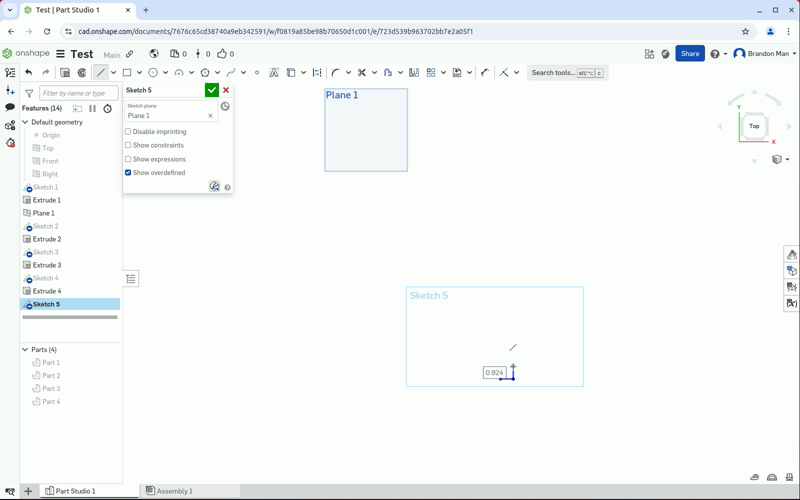
scroll(-6)
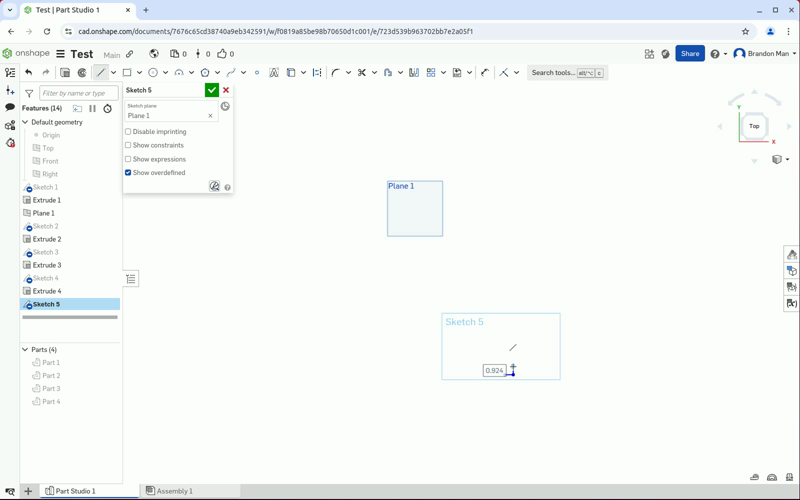
scroll(-6)
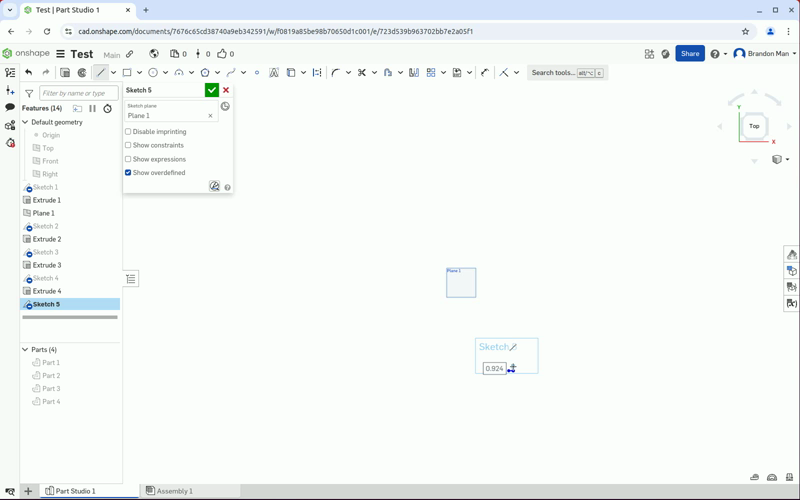
key_up(shift)
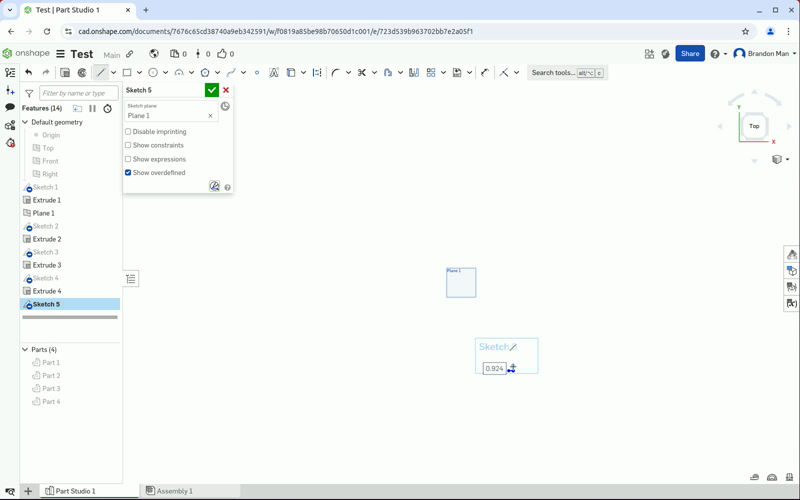
key_down(shift)
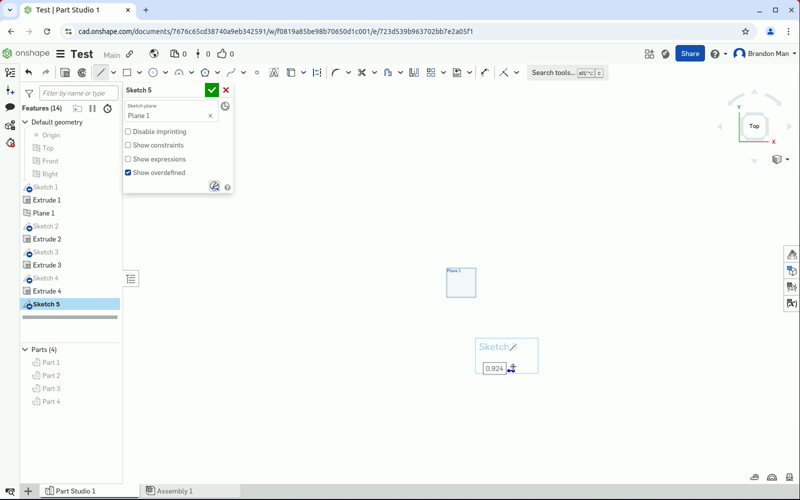
mouse_move(543, 366)
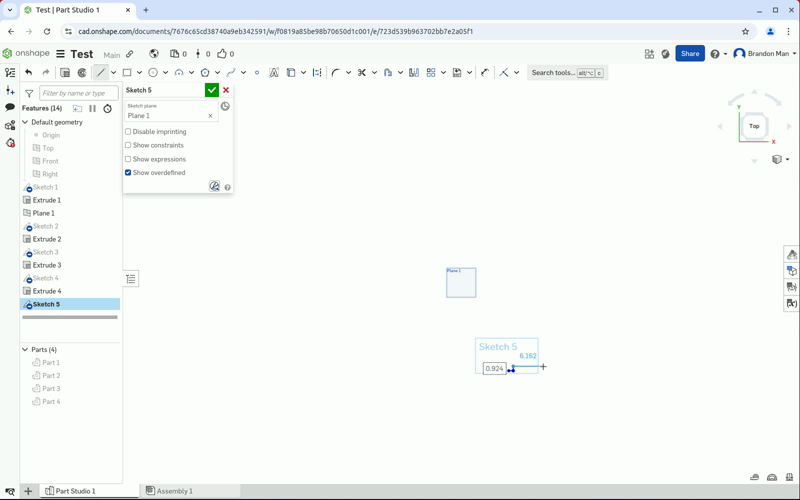
mouse_move(508, 366)
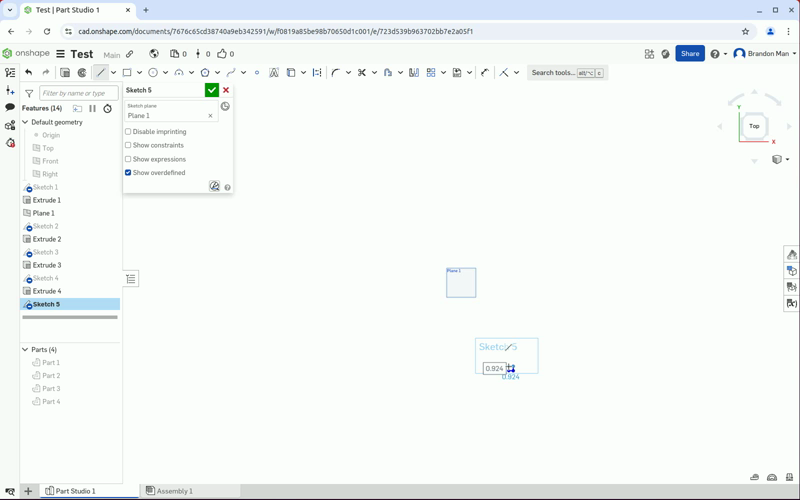
scroll(6)
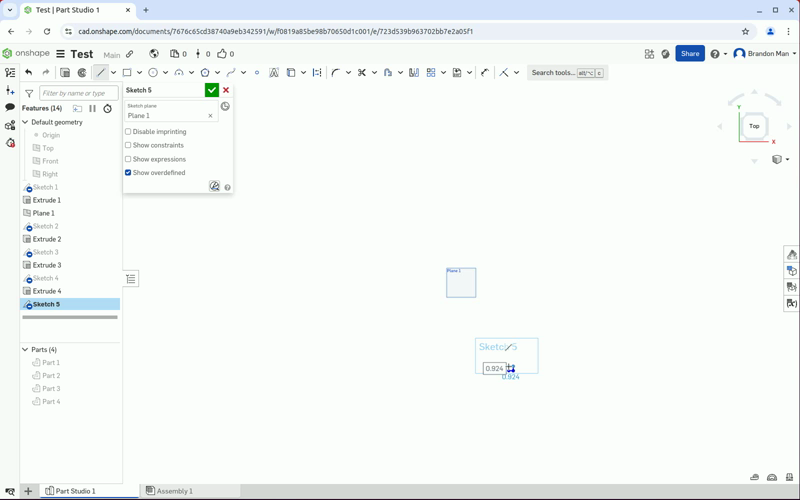
scroll(6)
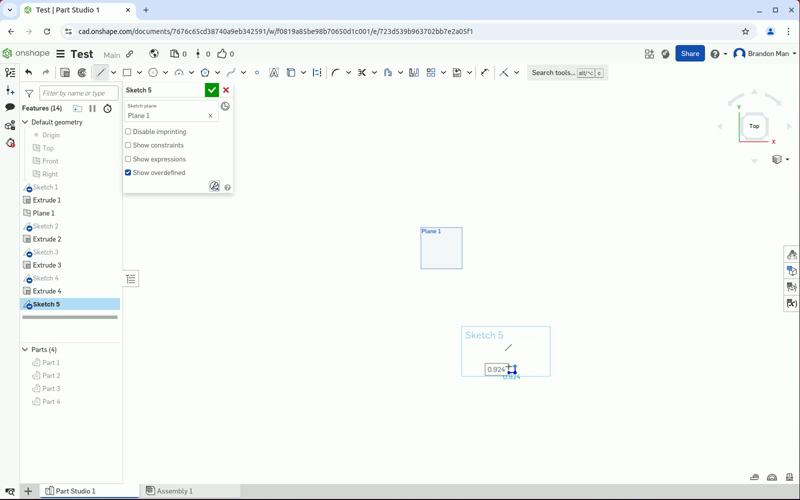
scroll(6)
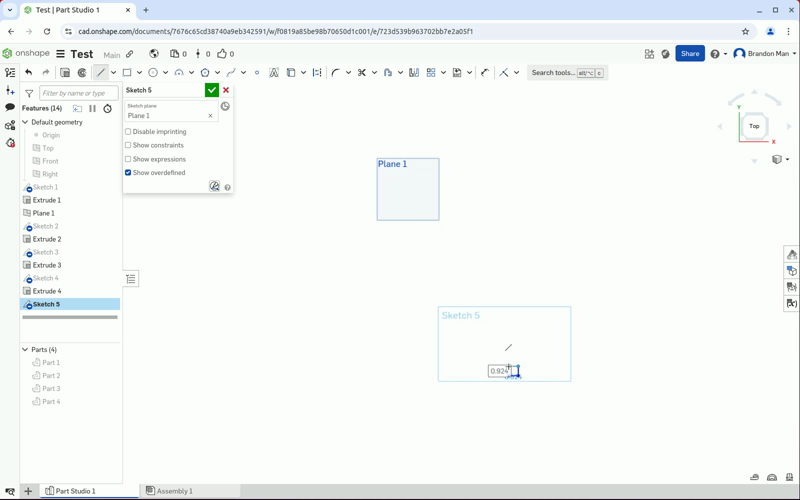
scroll(6)
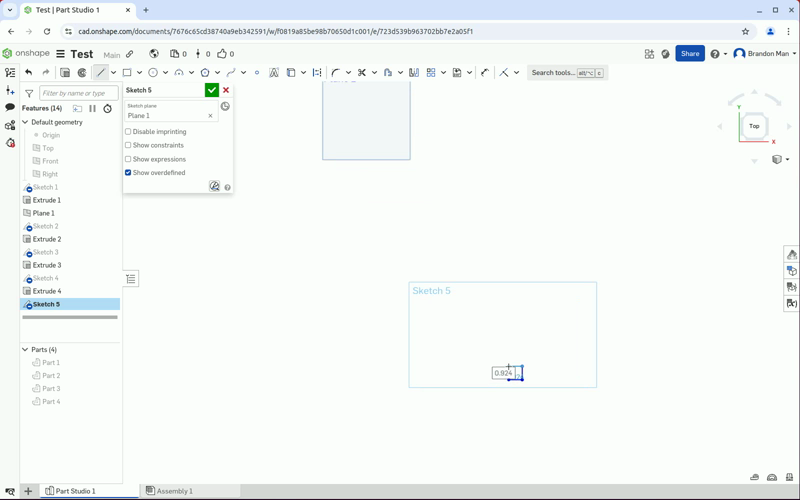
scroll(6)
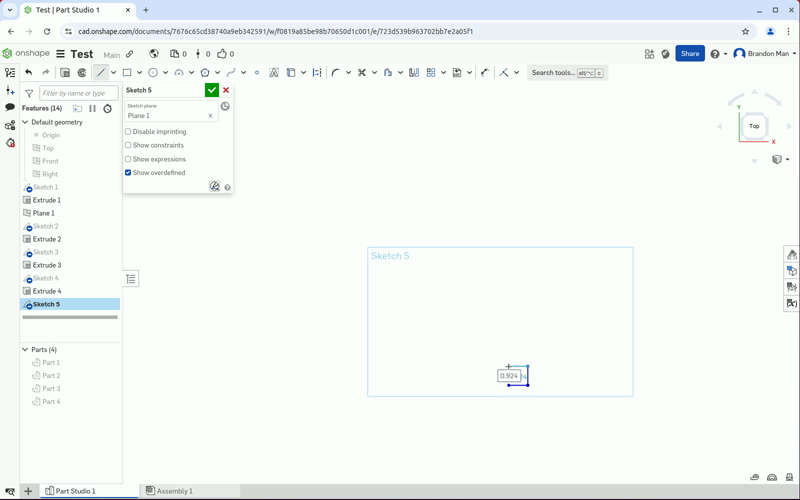
scroll(6)
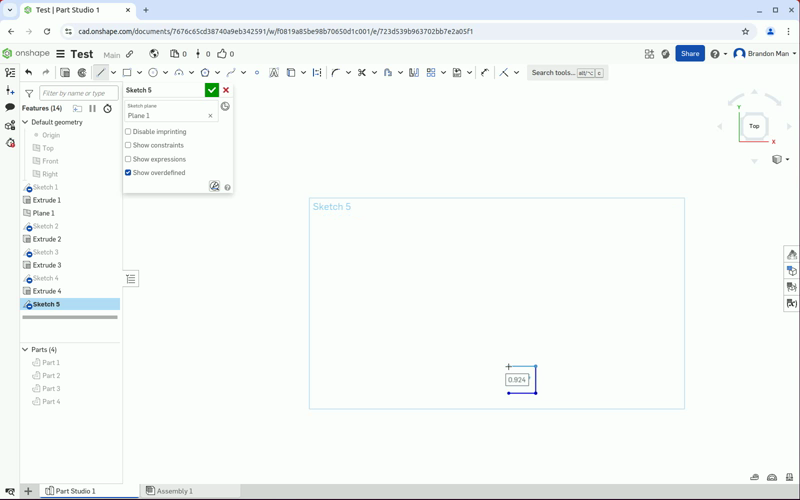
scroll(6)
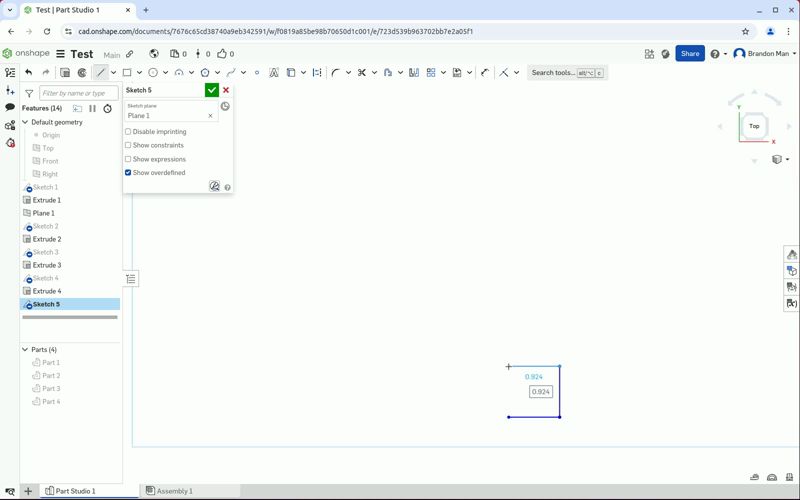
click(508, 366)
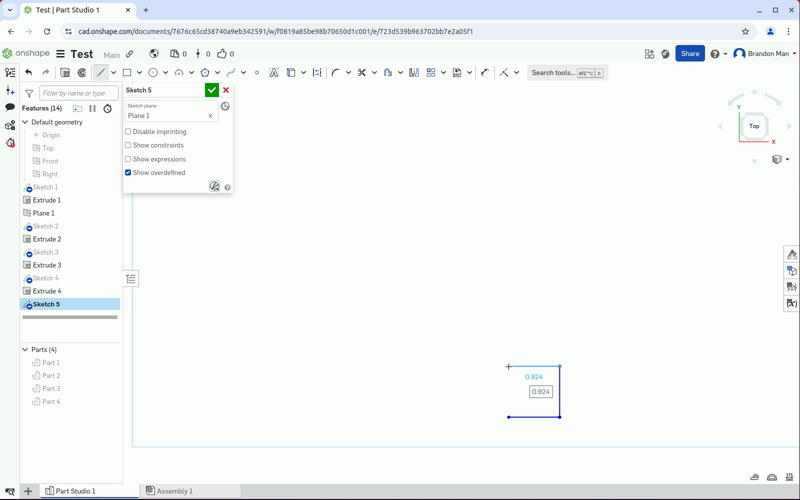
scroll(-6)
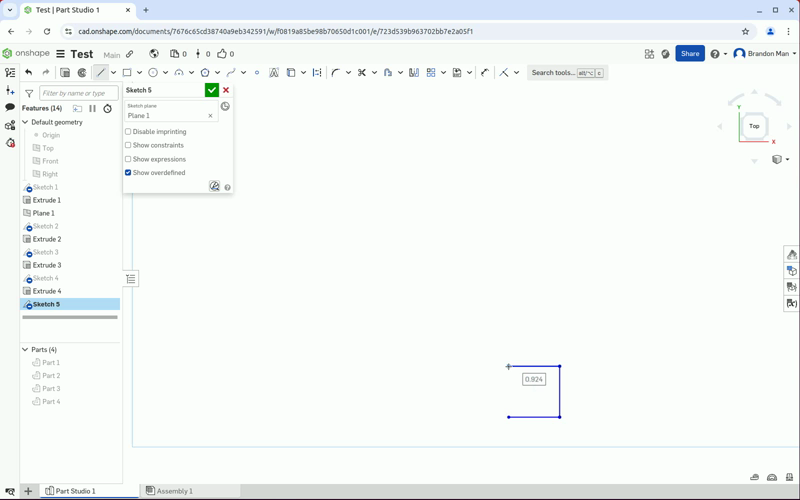
scroll(-6)
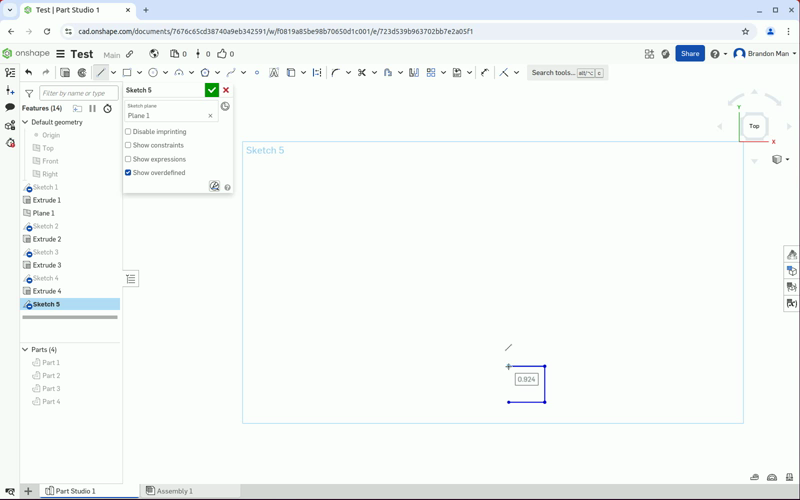
scroll(-6)
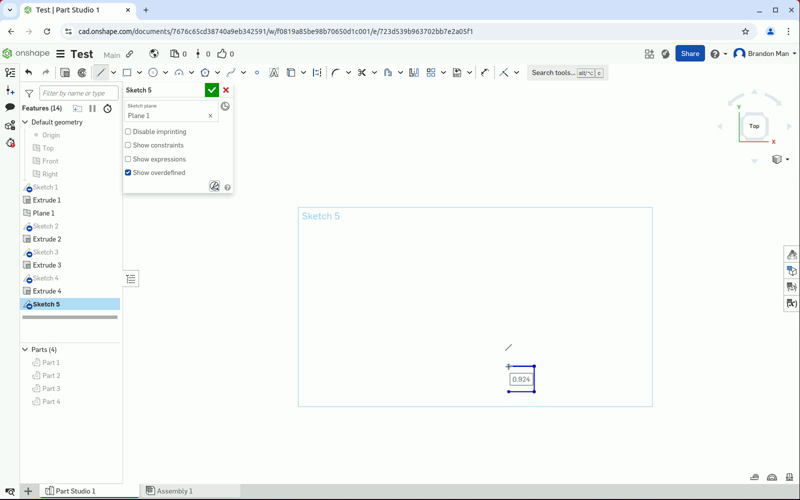
scroll(-6)
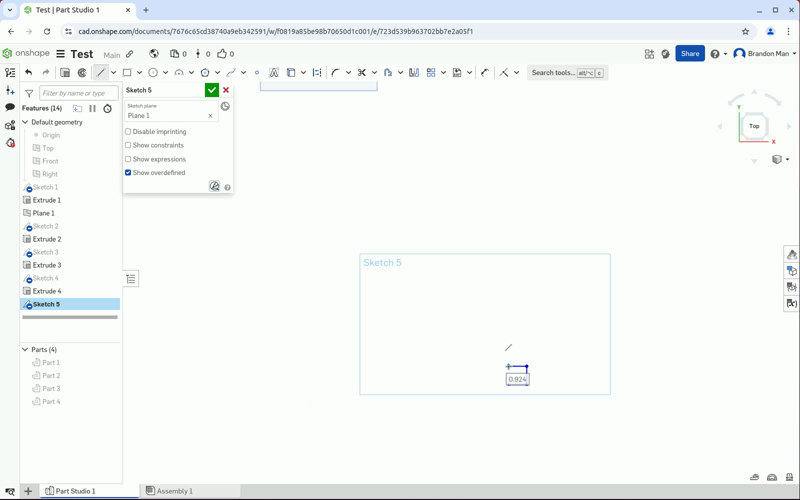
scroll(-6)
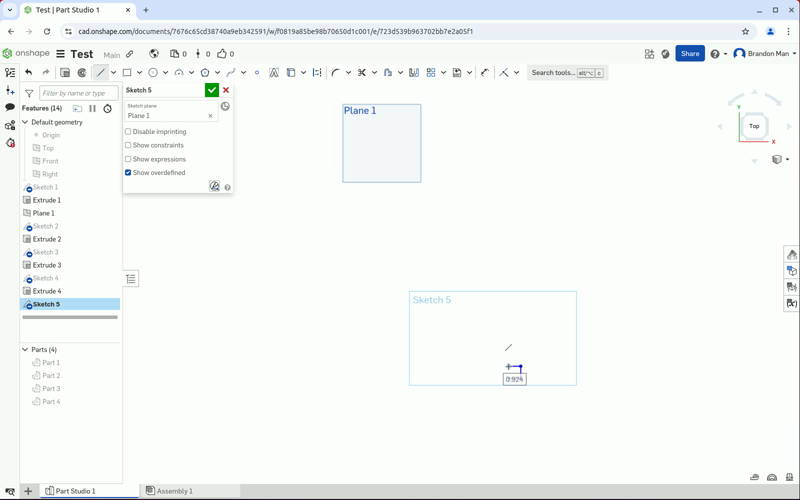
scroll(-6)
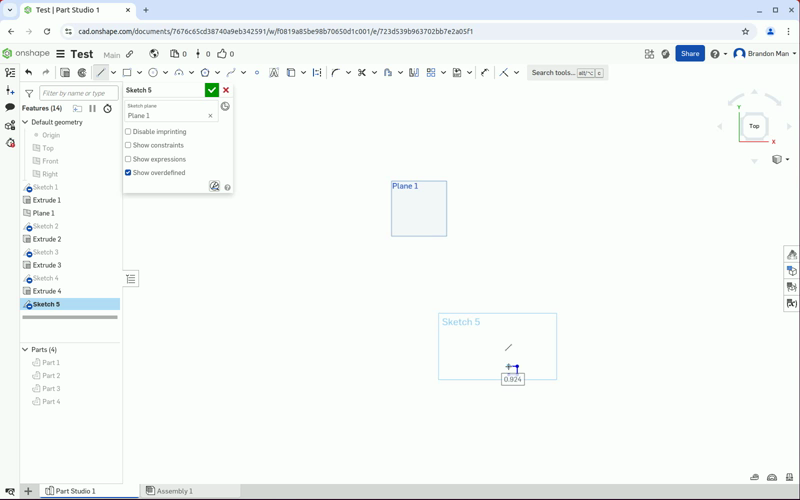
scroll(-6)
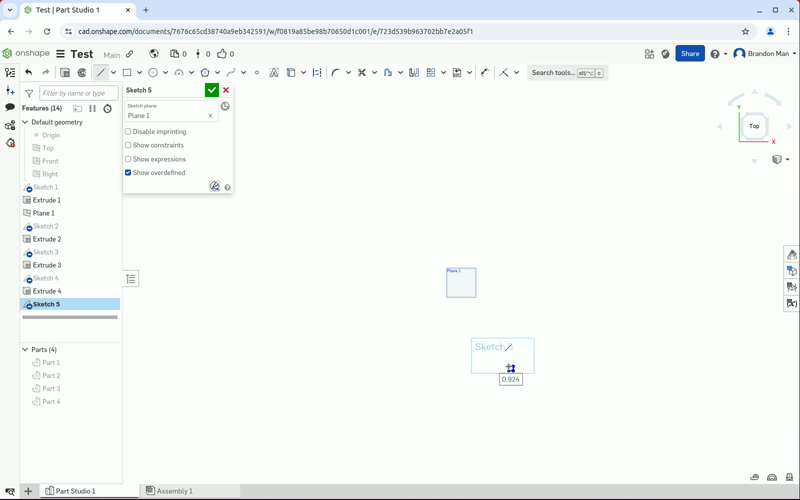
key_up(shift)
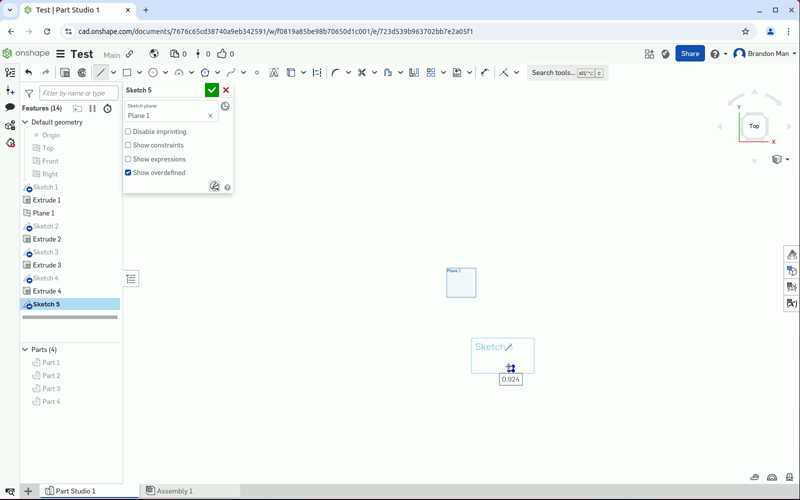
mouse_move(538, 366)
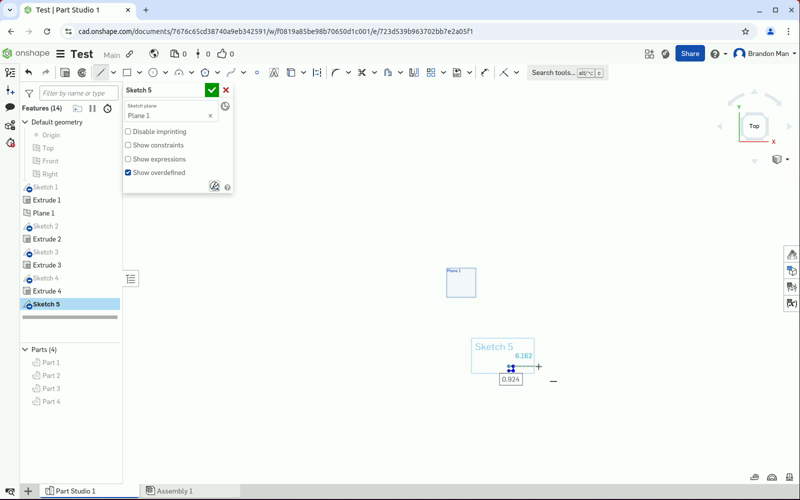
key_down(shift)
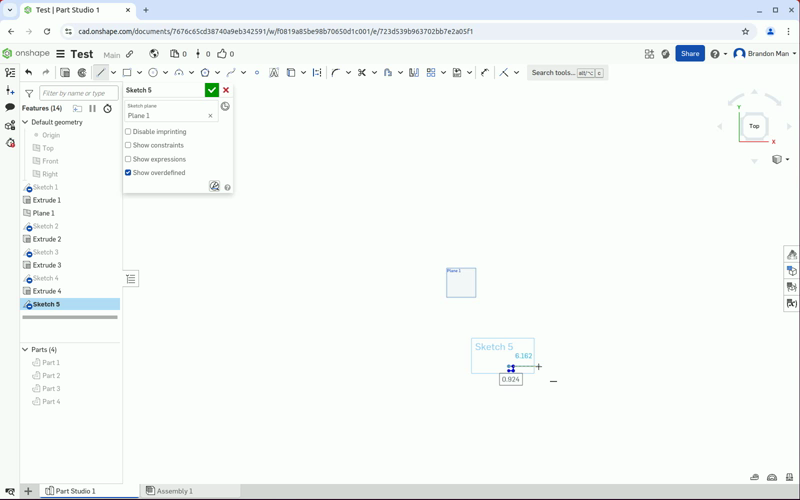
mouse_move(508, 370)
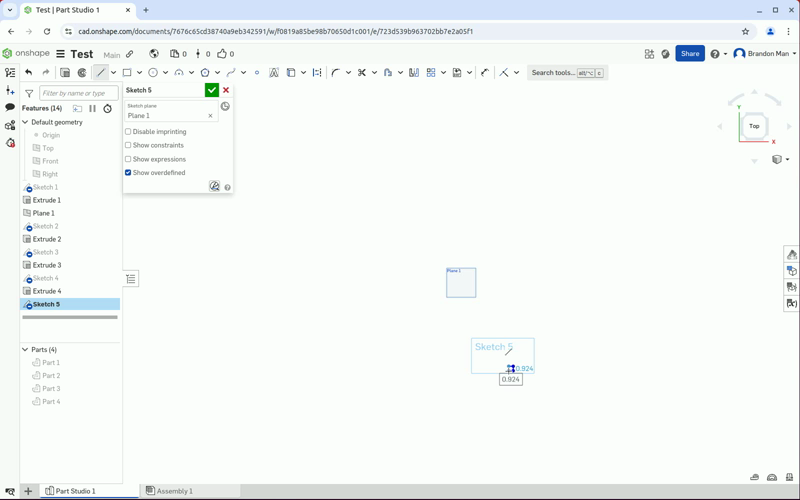
scroll(6)
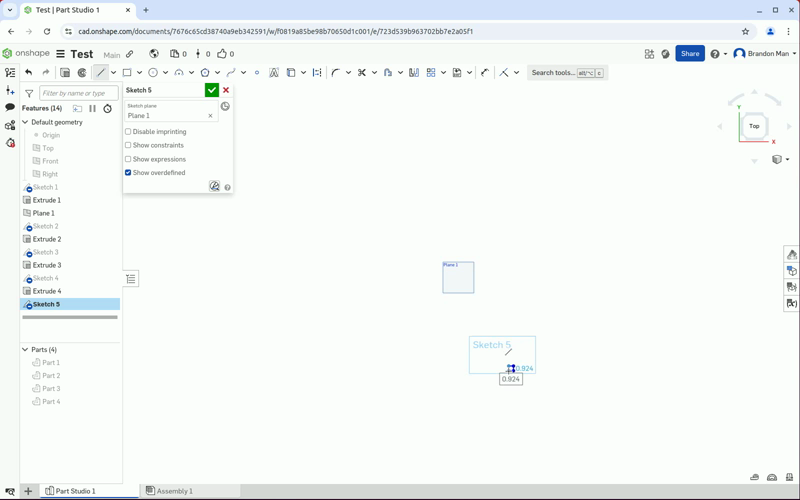
scroll(6)
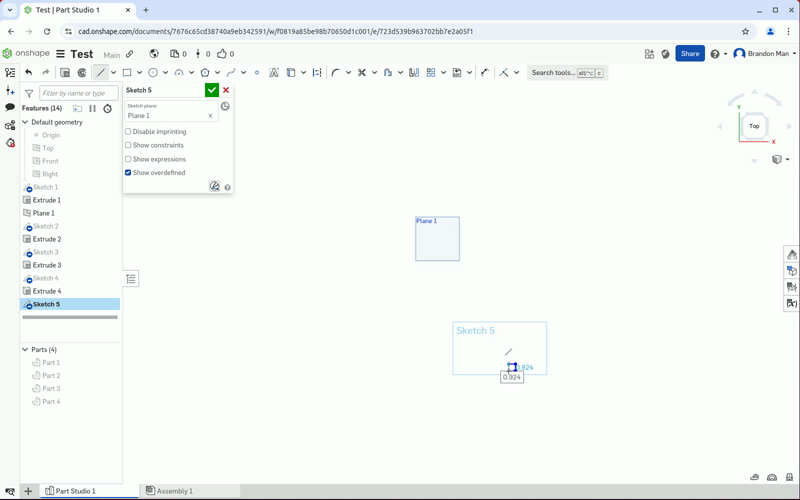
scroll(6)
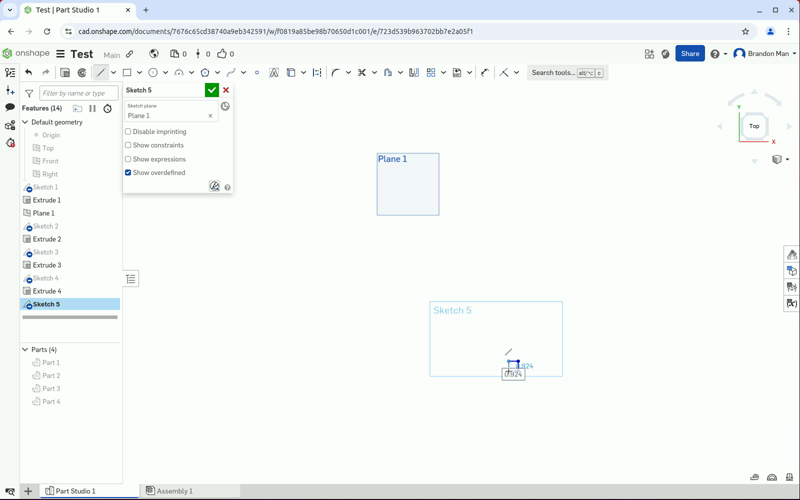
scroll(6)
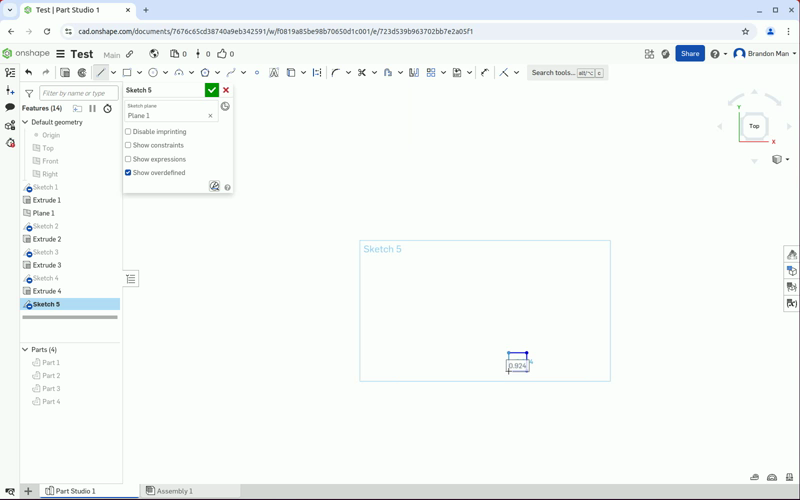
scroll(6)
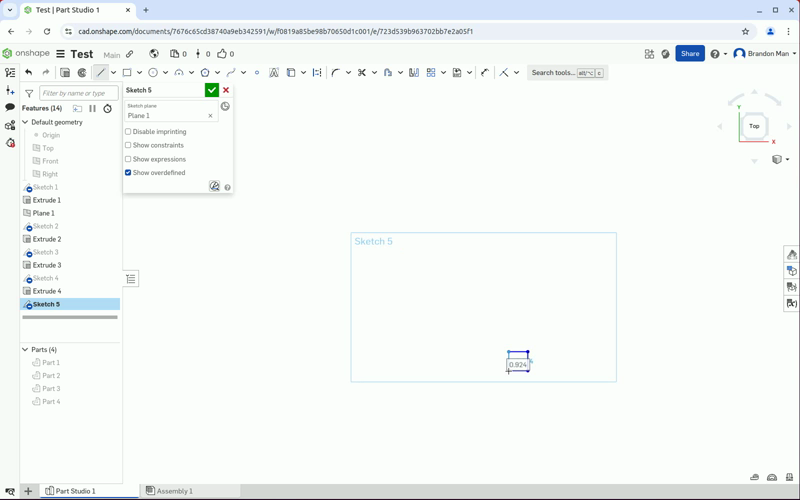
scroll(6)
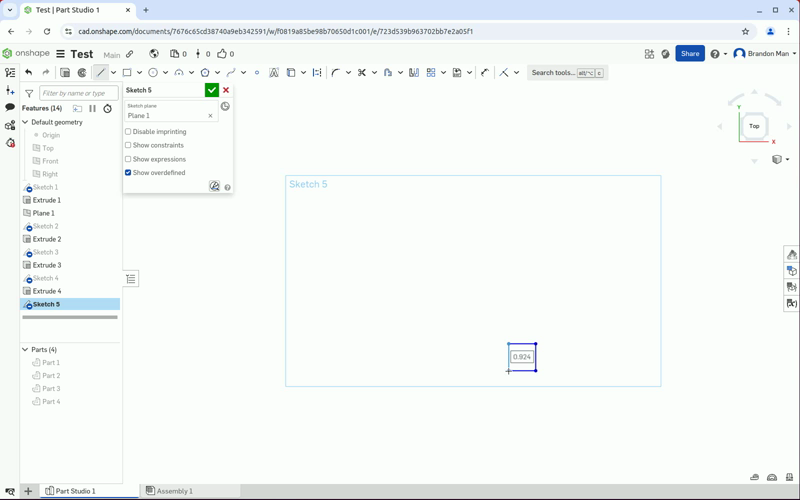
scroll(6)
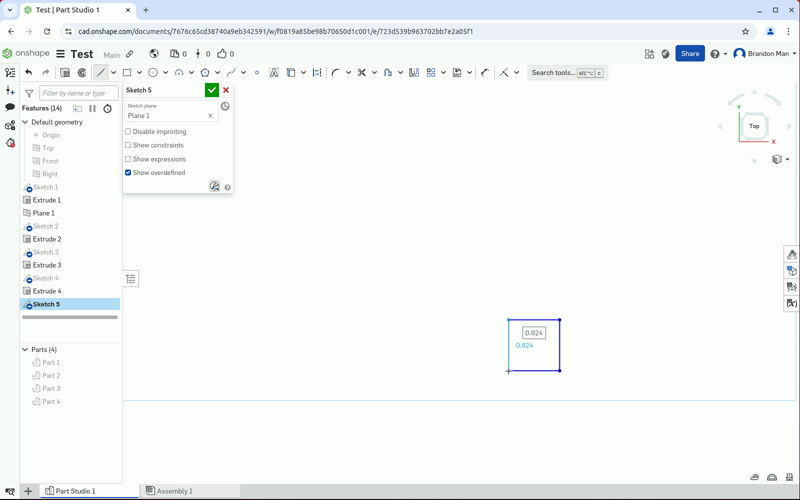
key_up(shift)
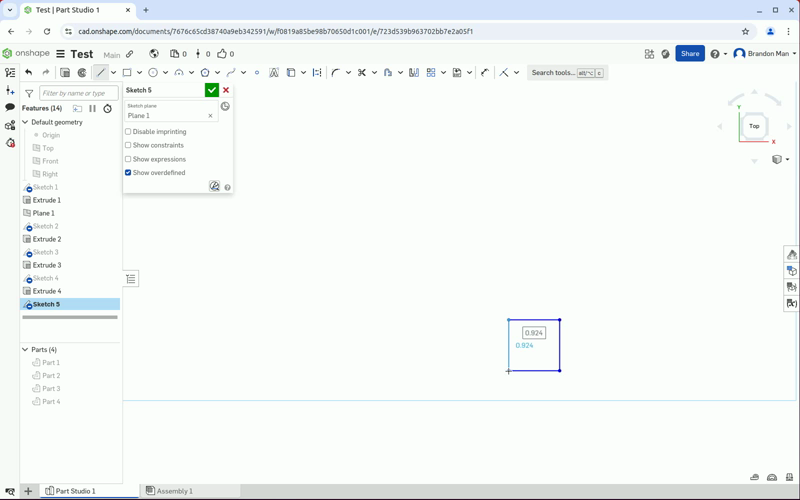
click(508, 370)
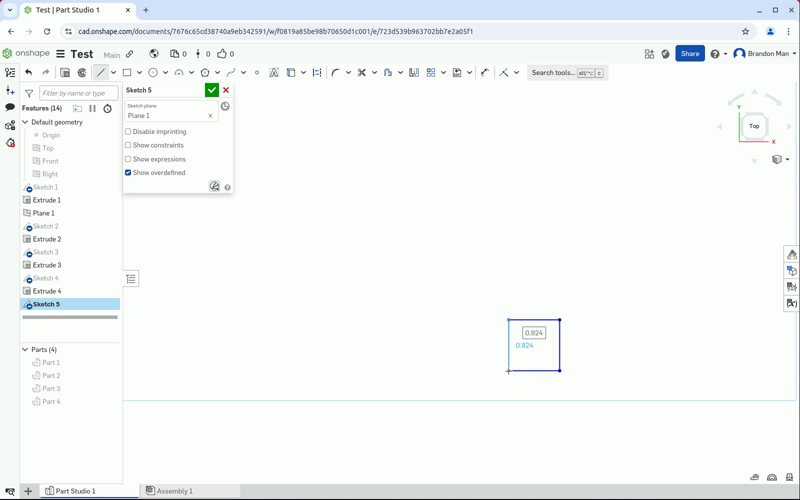
scroll(-6)
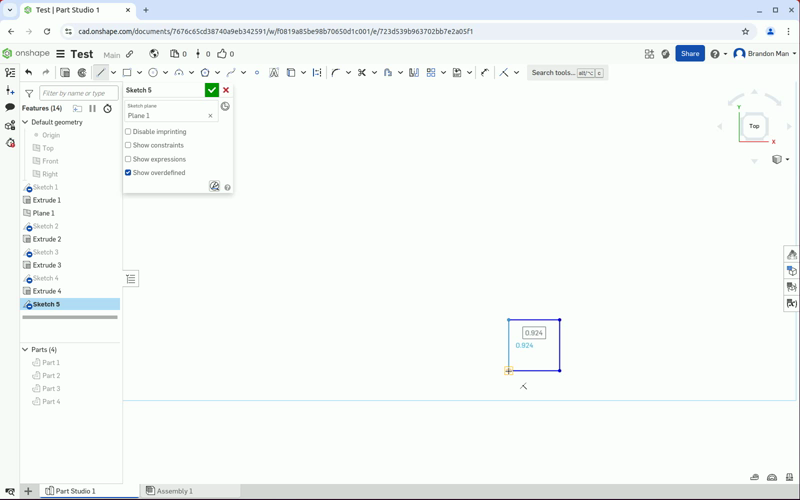
scroll(-6)
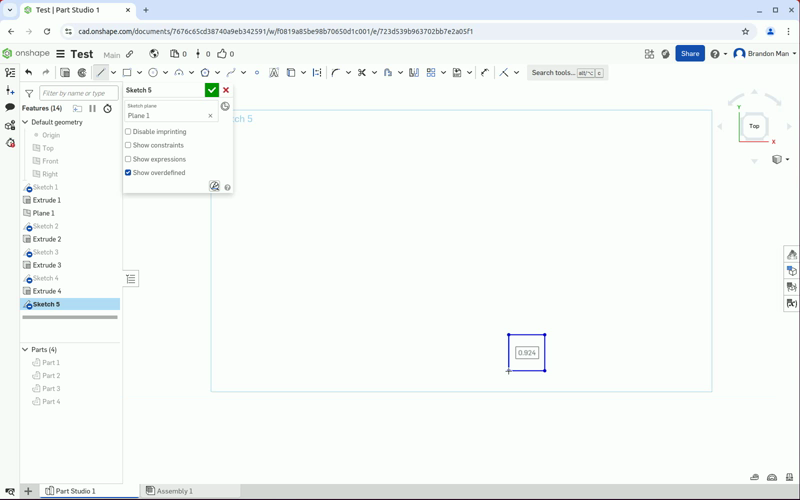
scroll(-6)
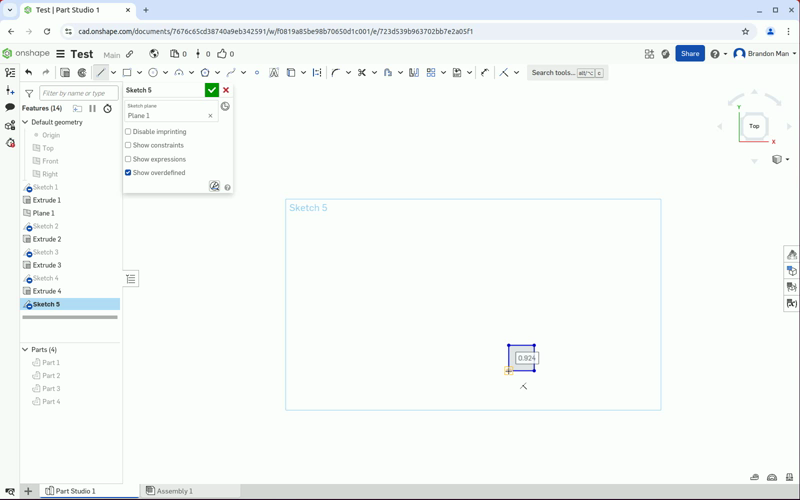
scroll(-6)
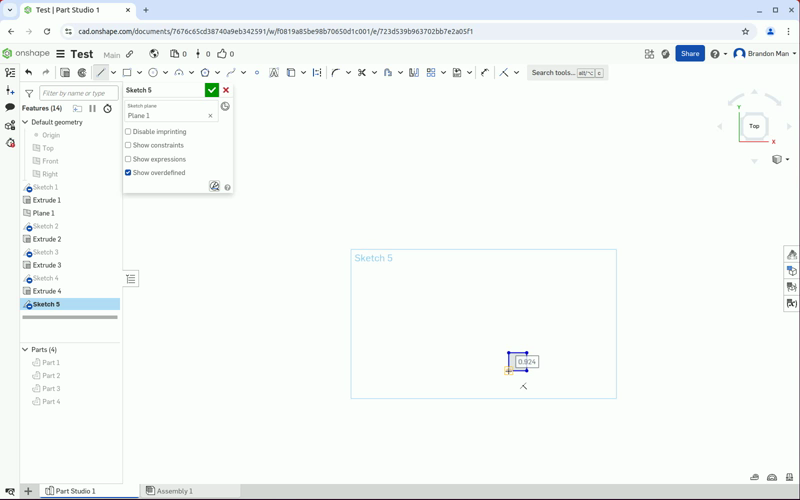
scroll(-6)
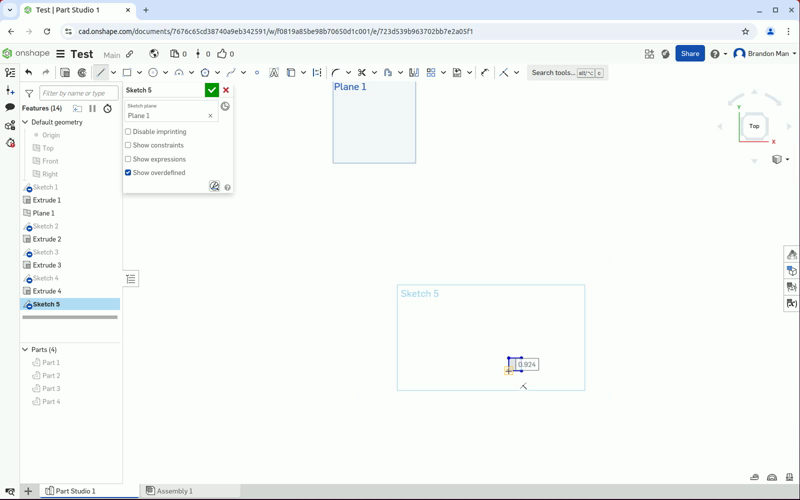
scroll(-6)
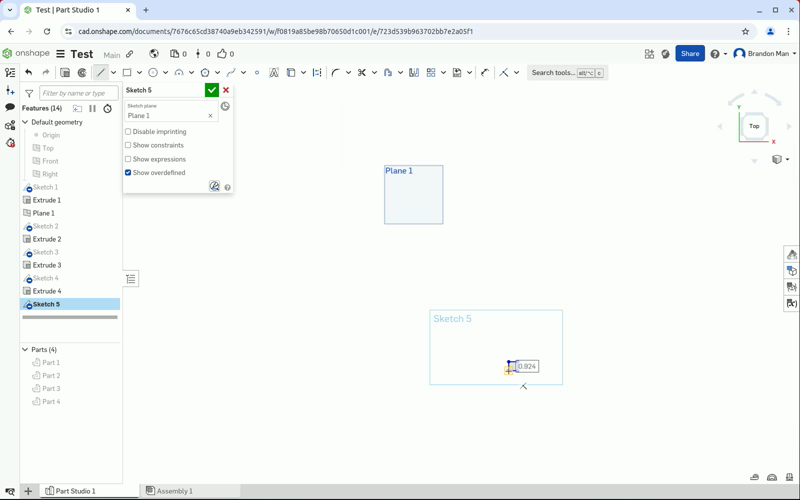
scroll(-6)
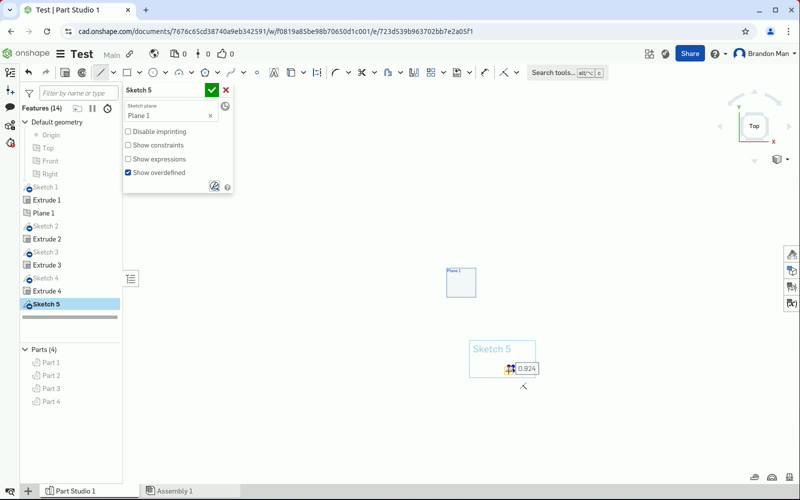
key(esc)
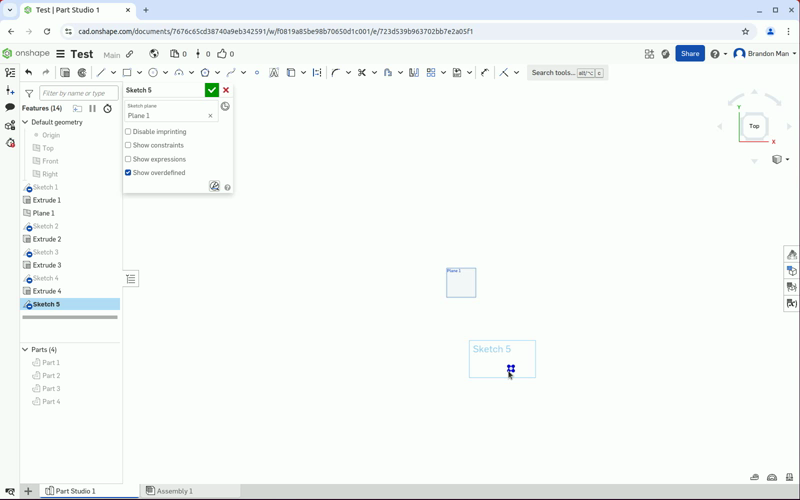
mouse_move(510, 370)
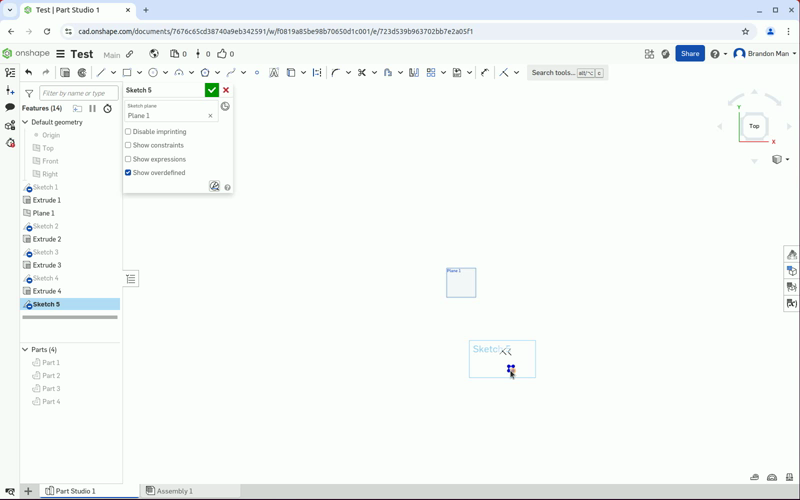
scroll(6)
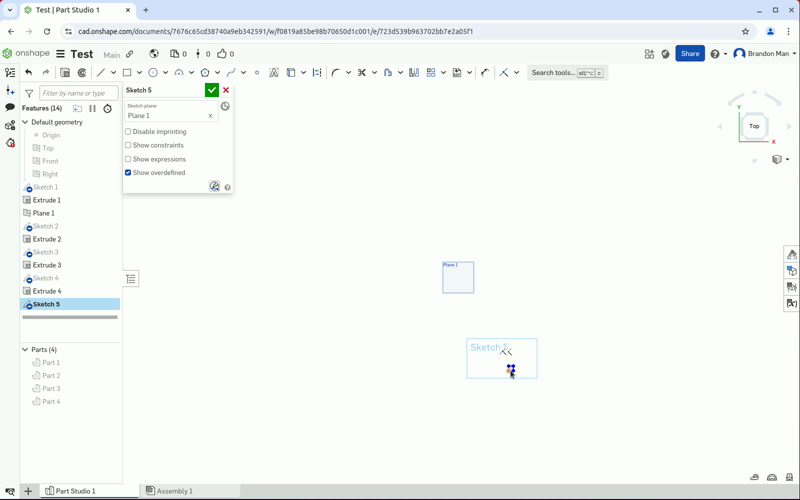
scroll(6)
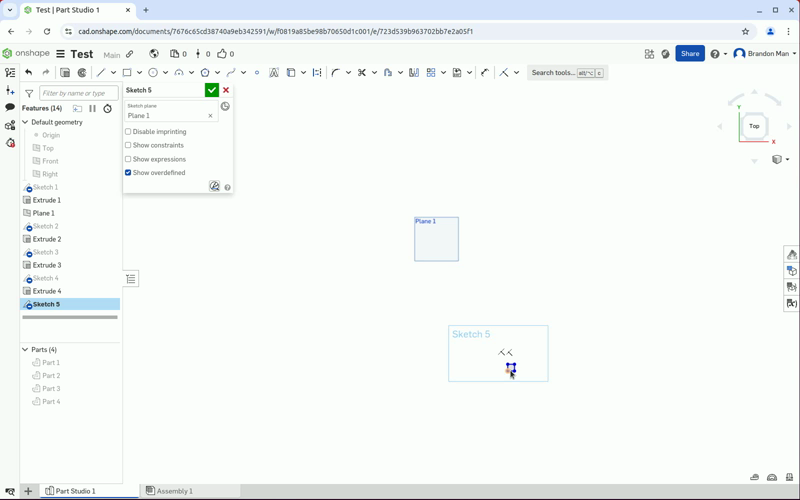
scroll(6)
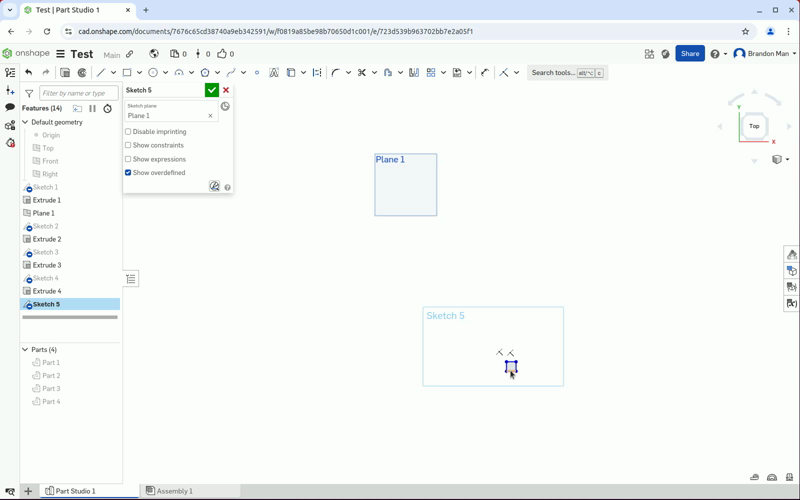
scroll(6)
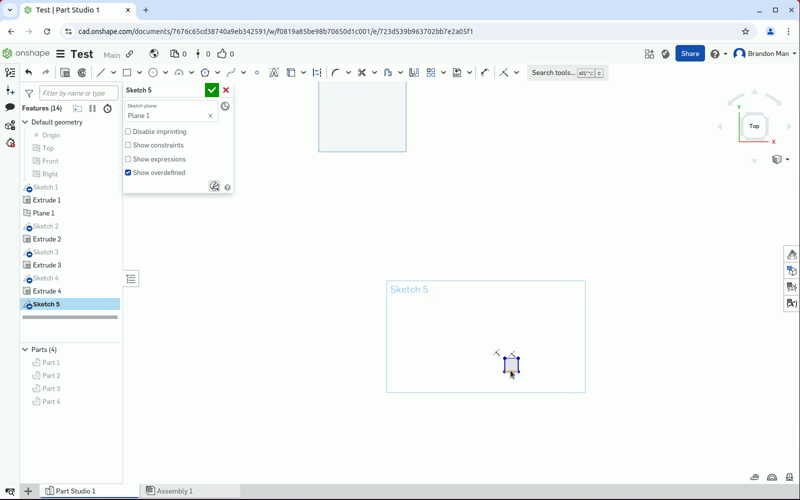
scroll(6)
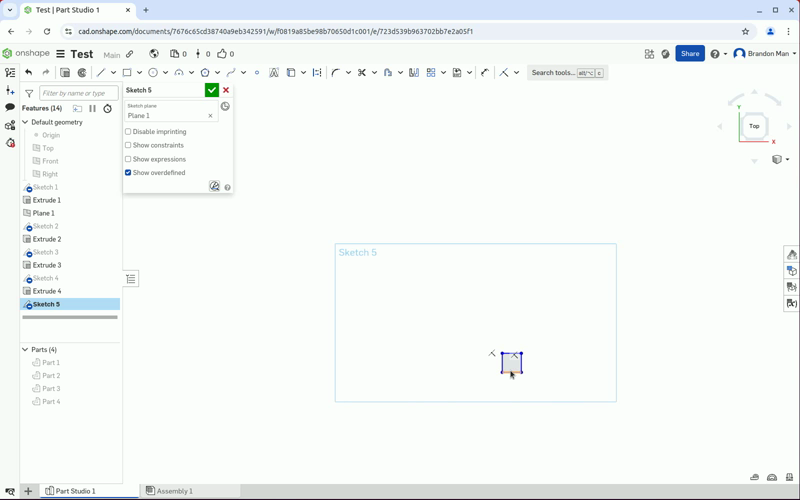
scroll(6)
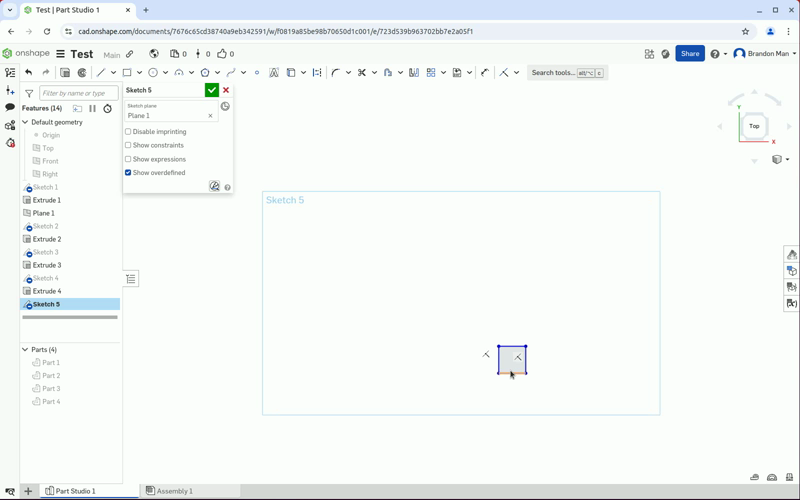
scroll(6)
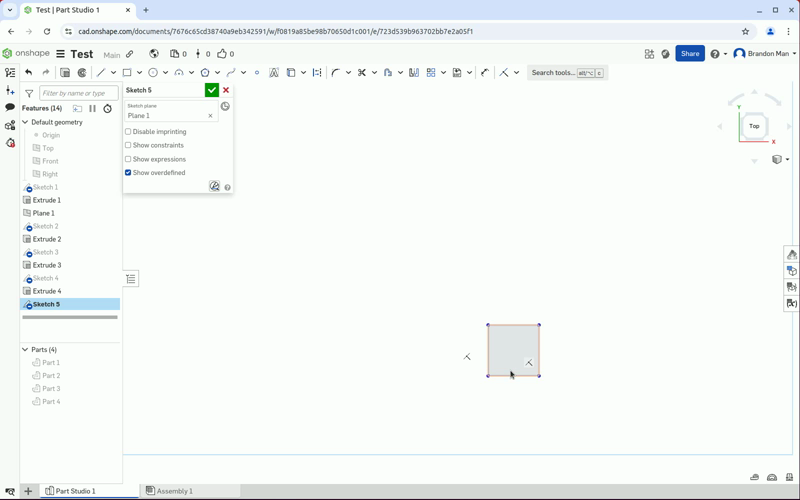
click(510, 370)
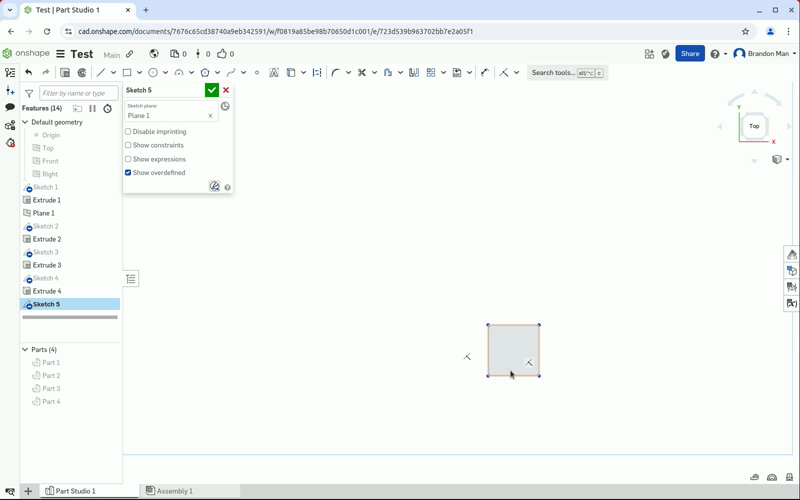
scroll(-6)
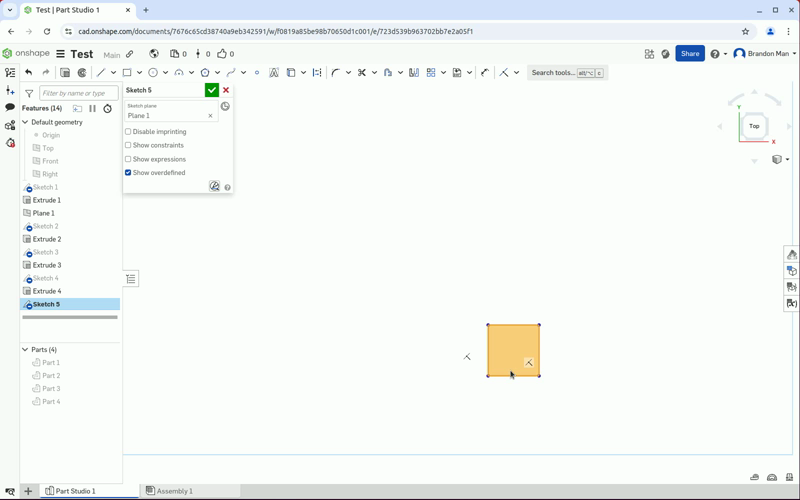
scroll(-6)
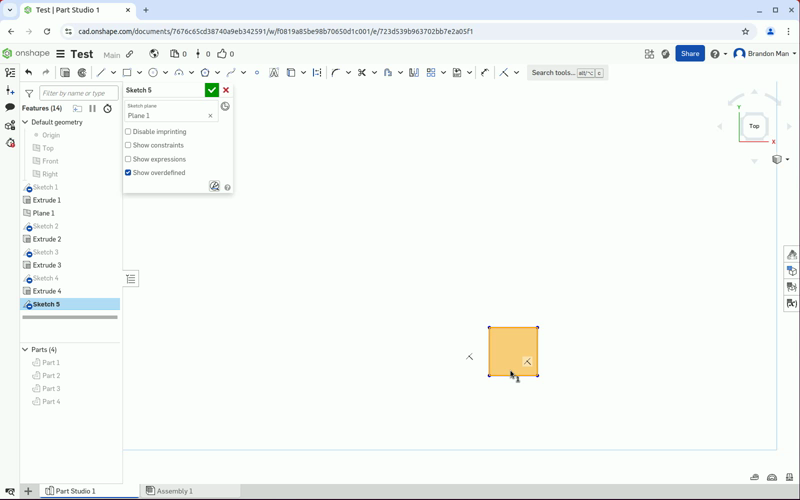
scroll(-6)
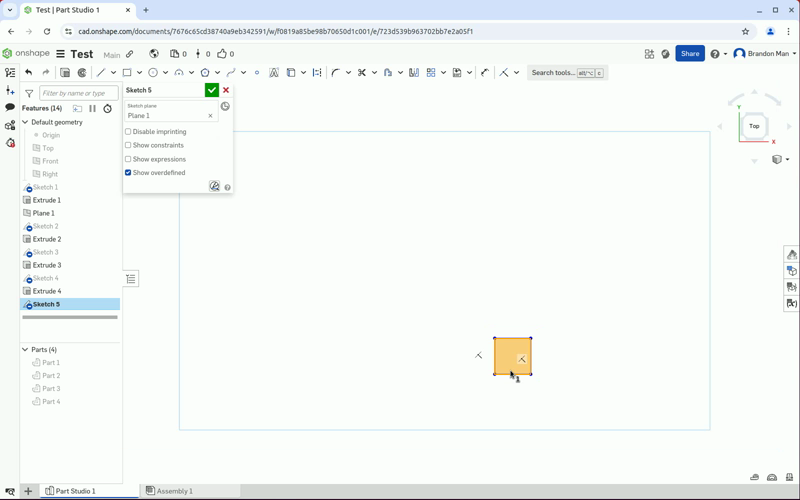
scroll(-6)
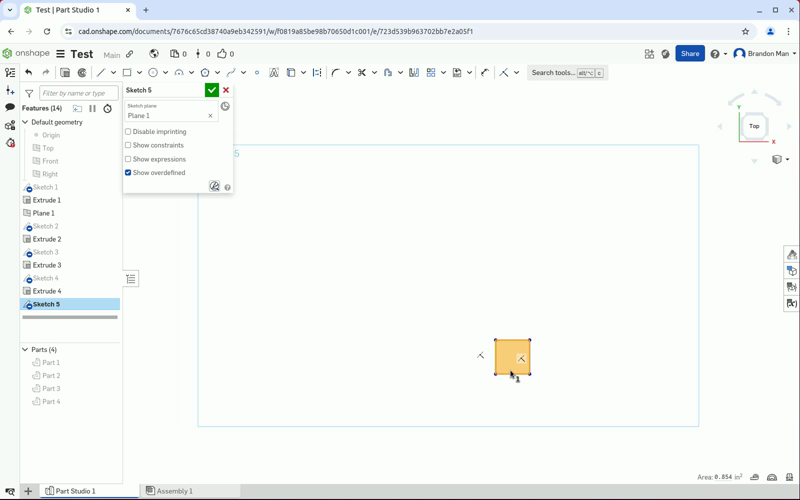
scroll(-6)
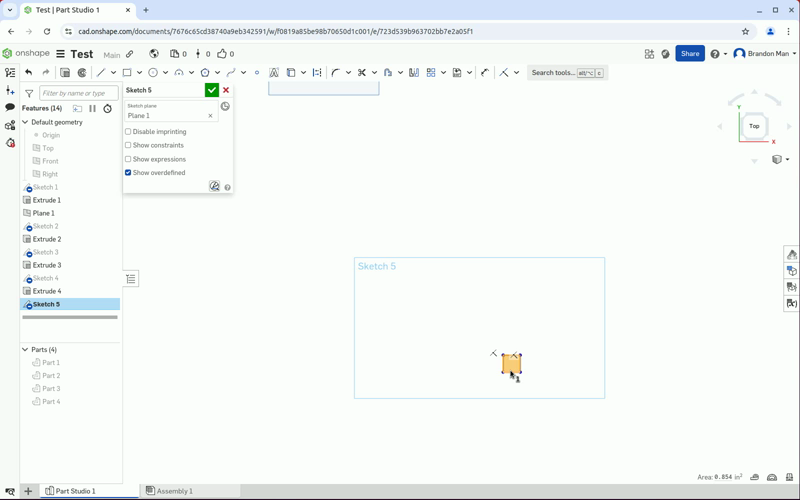
scroll(-6)
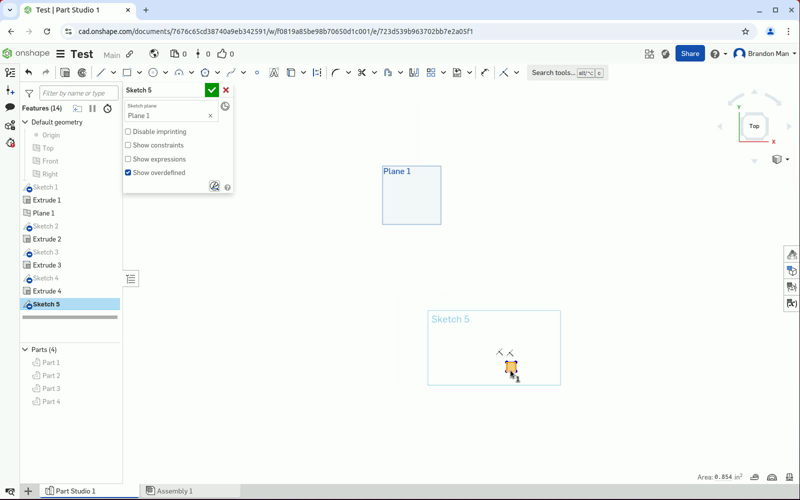
scroll(-6)
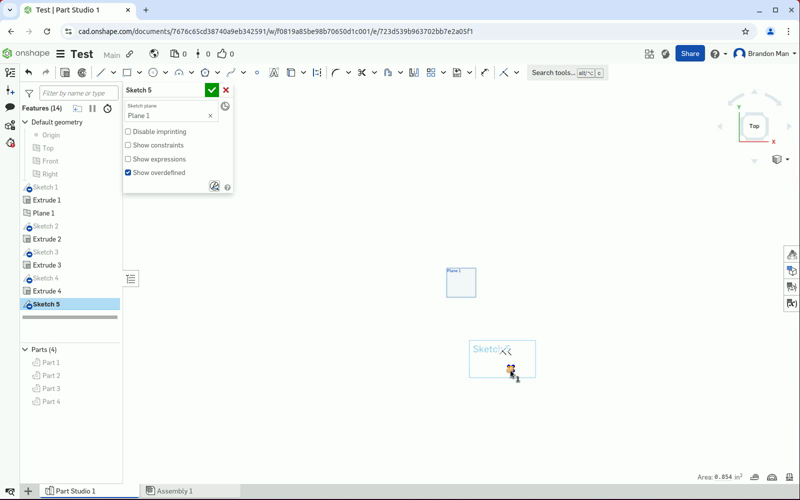
mouse_move(73, 352)
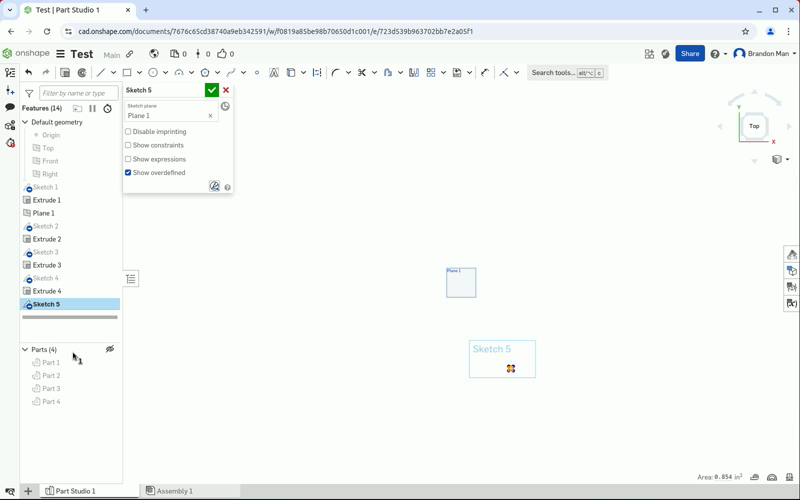
key(shift+y)
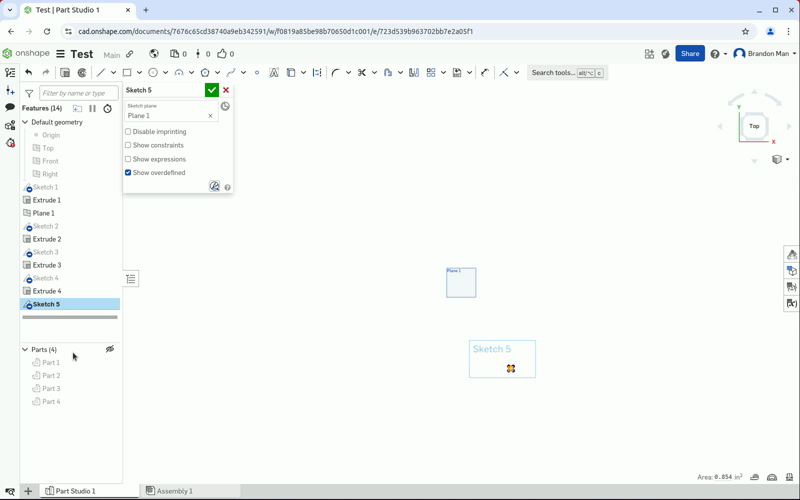
key(shift+e)
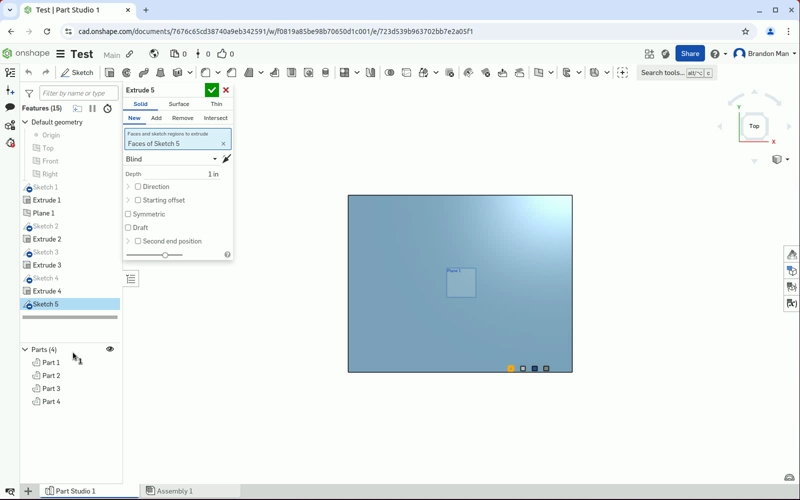
mouse_move(143, 106)
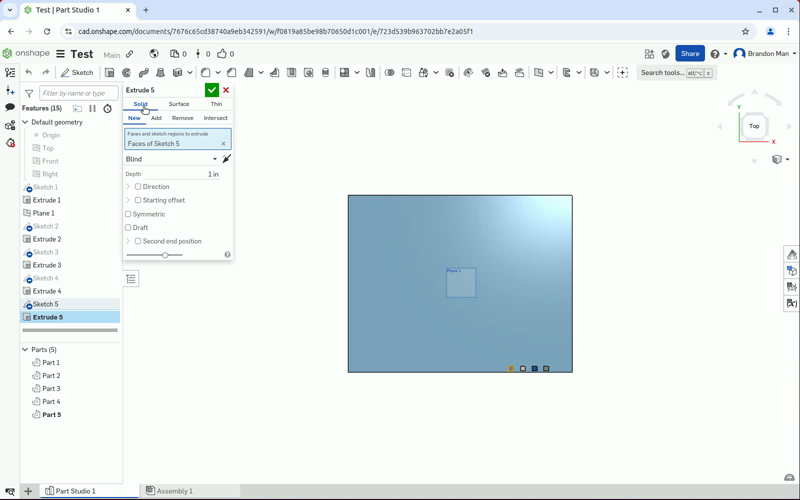
click(143, 106)
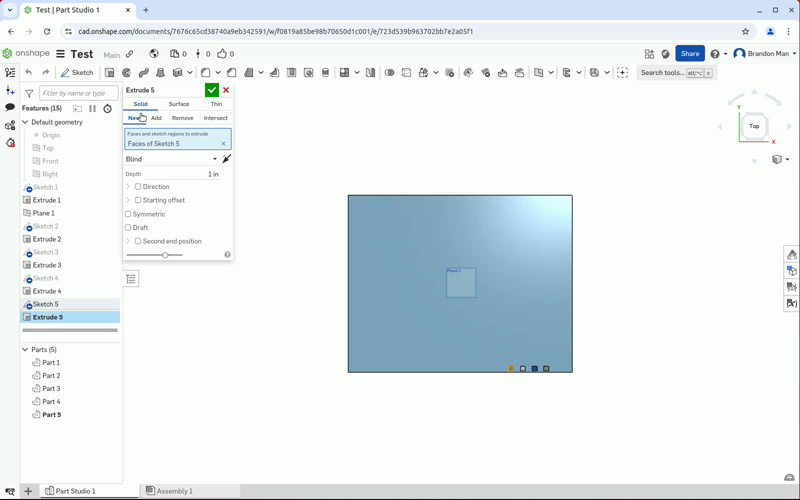
mouse_move(137, 120)
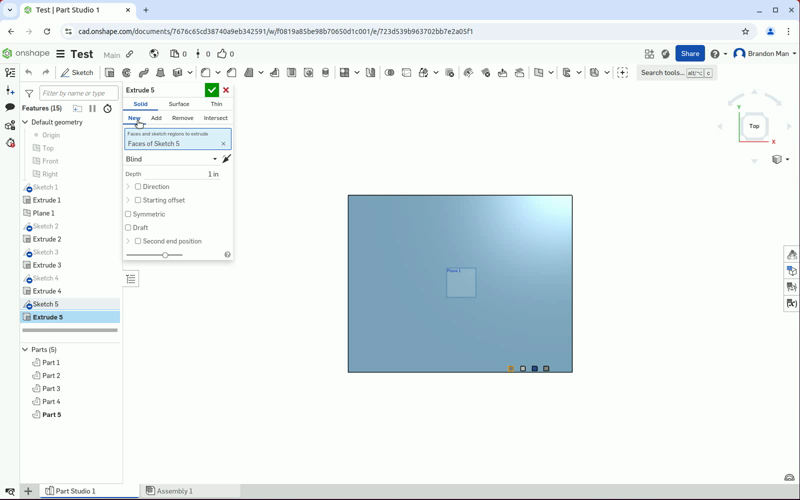
click(137, 120)
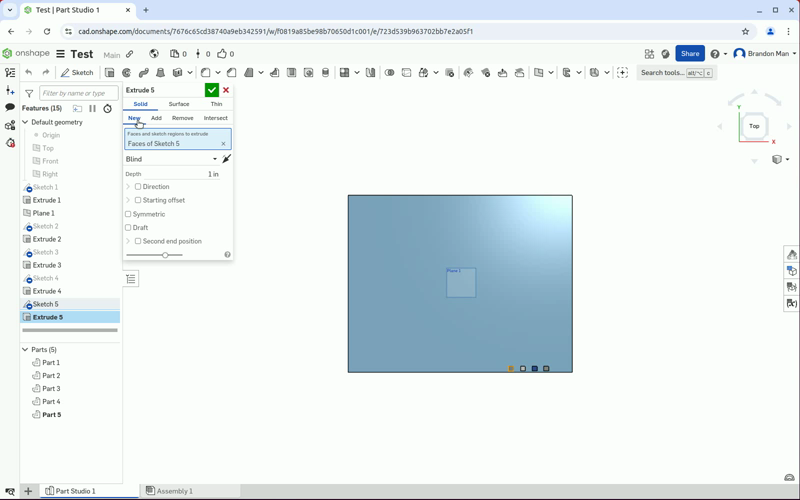
key(tab, 4)
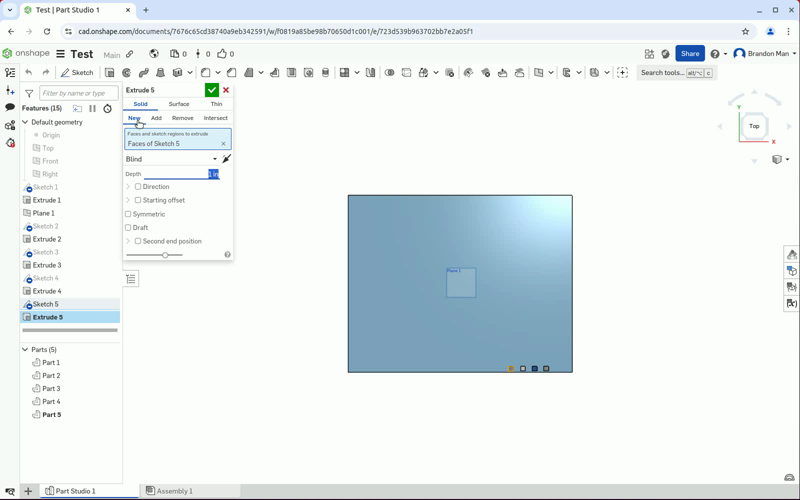
text(0.241)
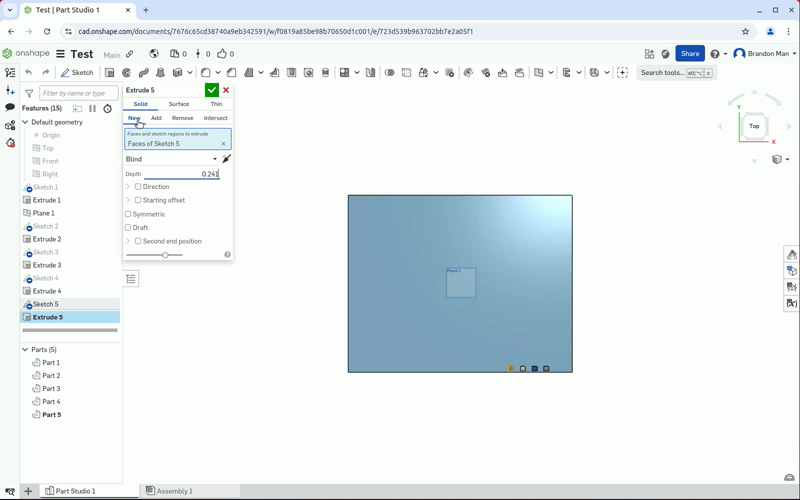
key(enter)
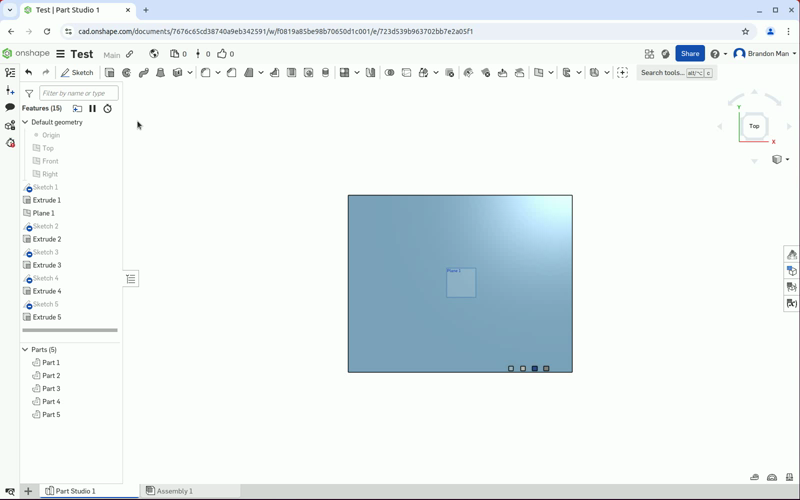
key(shift+h)
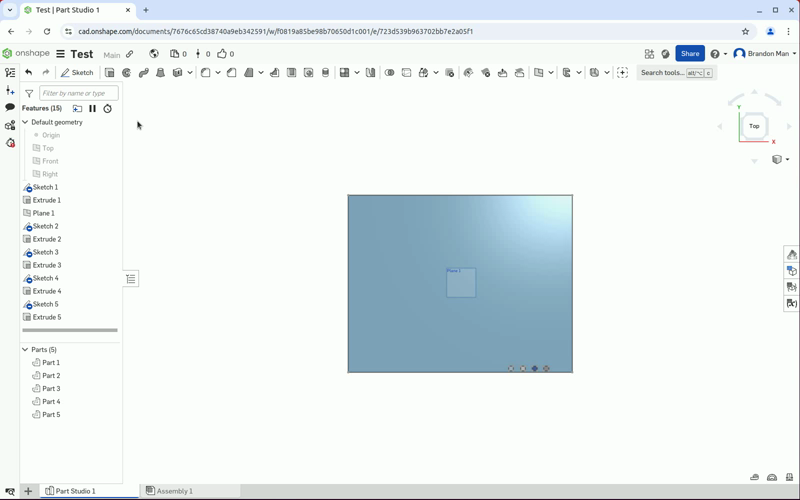
key(shift+h)
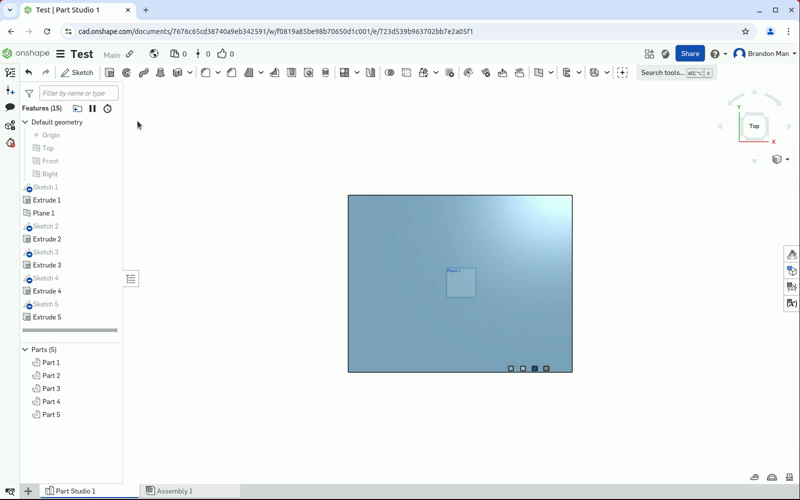
mouse_move(73, 189)
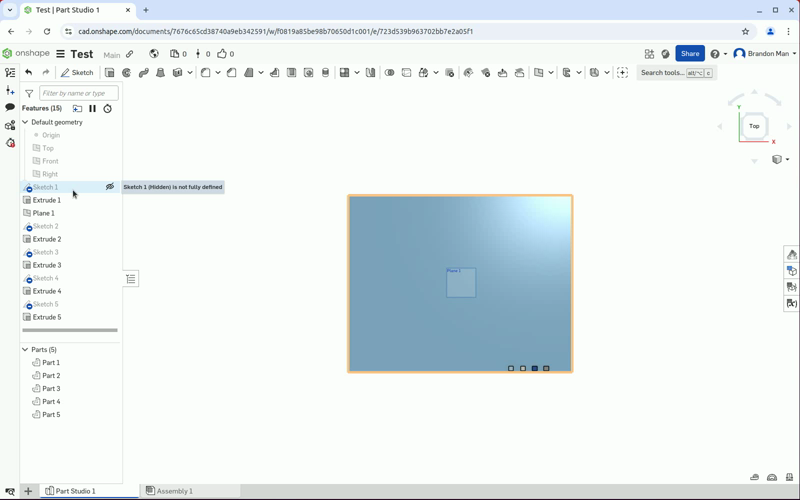
click(73, 189)
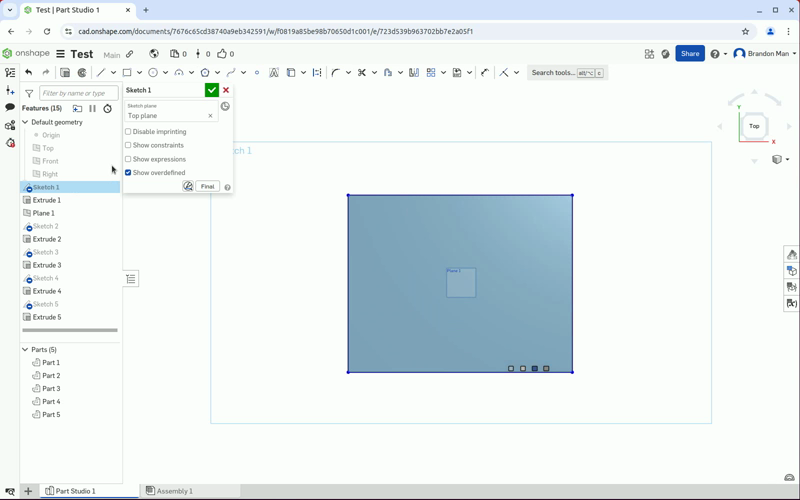
mouse_move(229, 92)
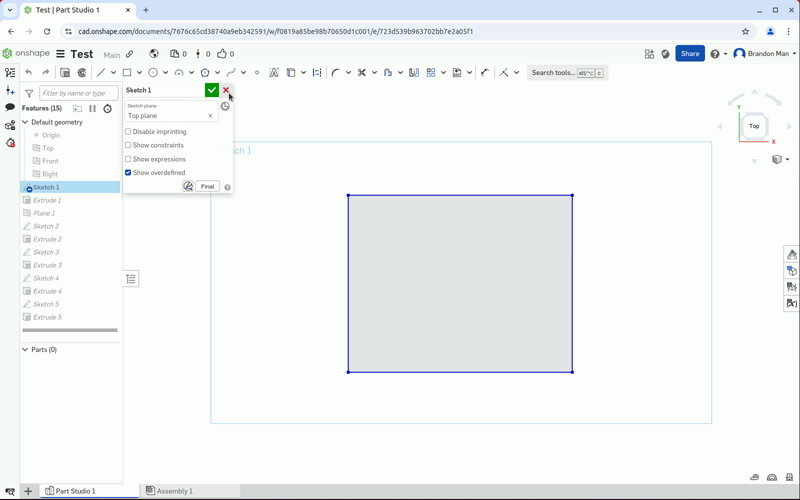
click(229, 92)
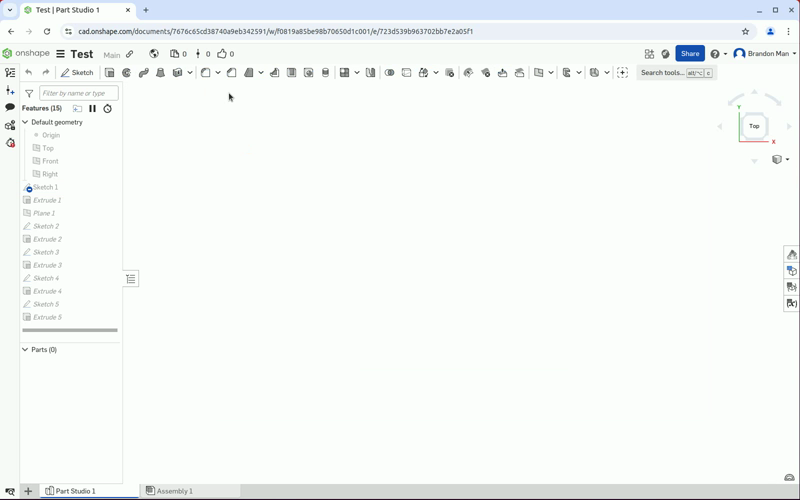
key(shift+s)
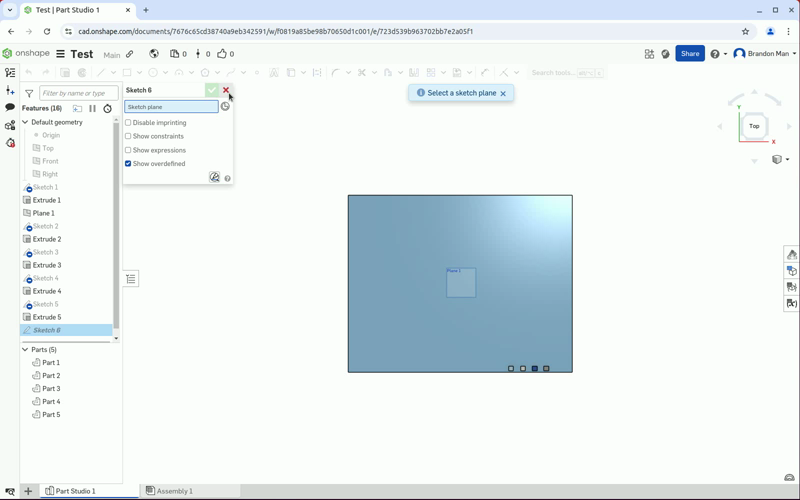
mouse_move(69, 215)
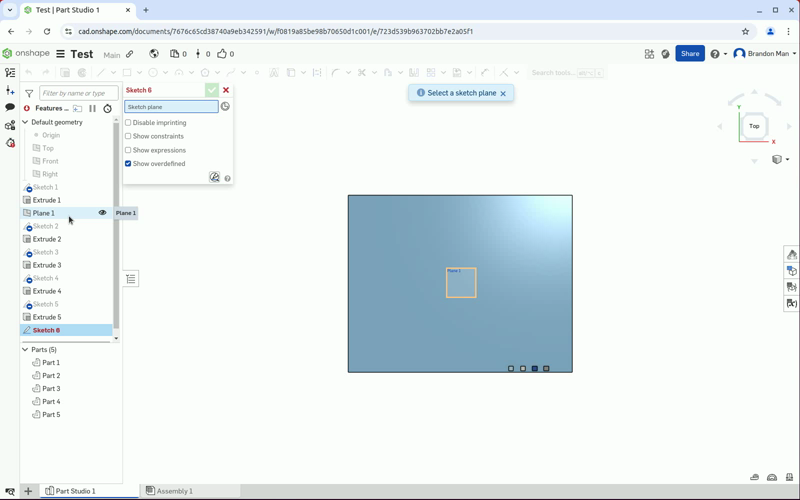
click(69, 215)
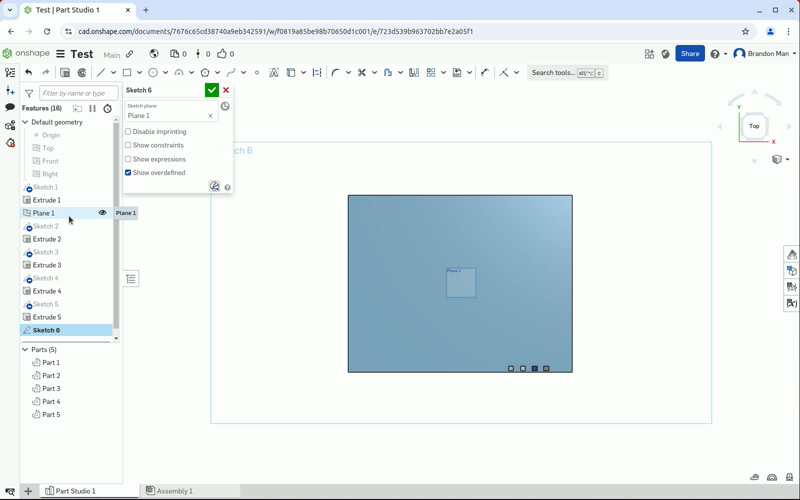
mouse_move(73, 352)
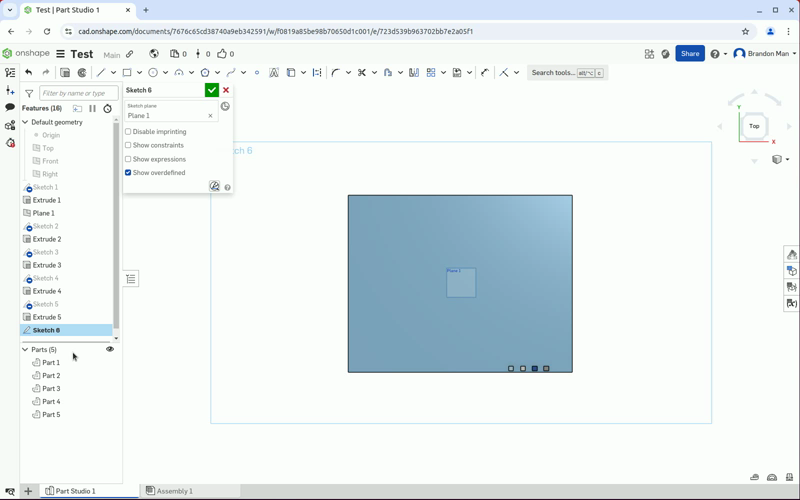
key(y)
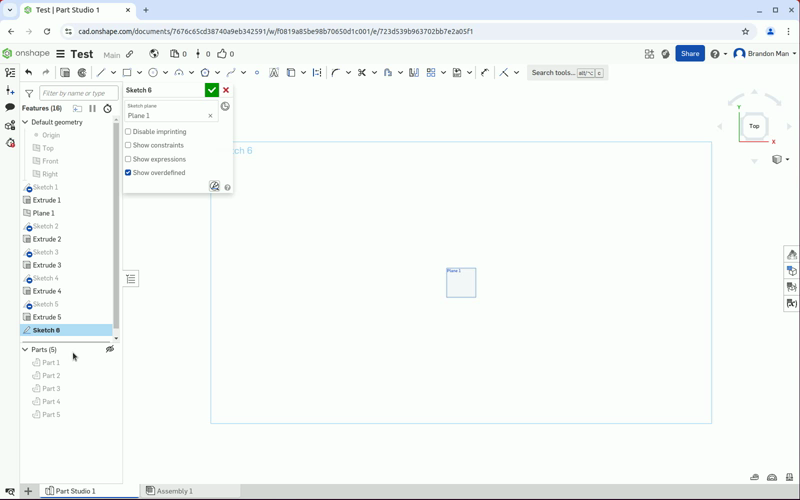
key(l)
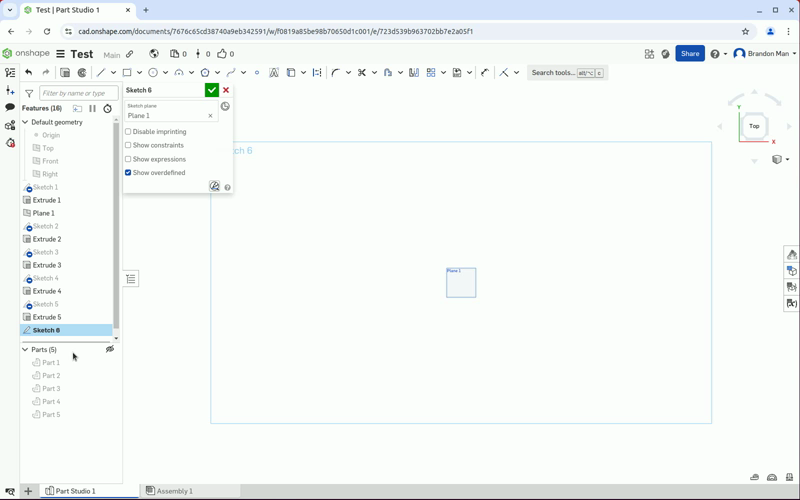
key_down(shift)
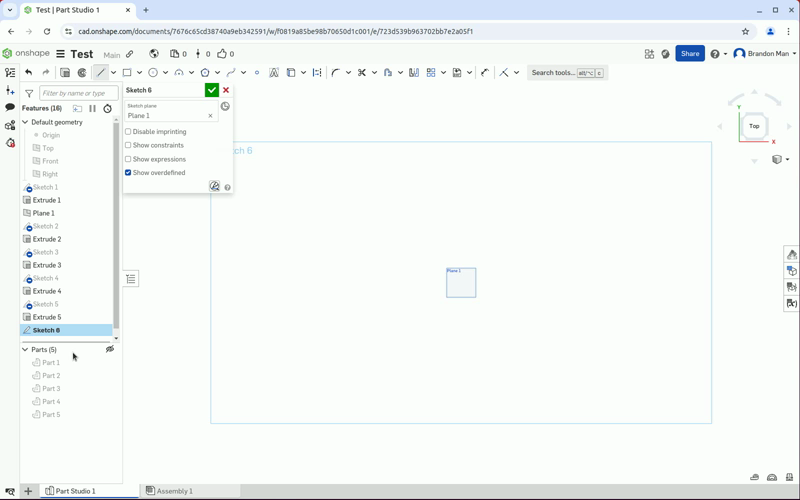
mouse_move(495, 370)
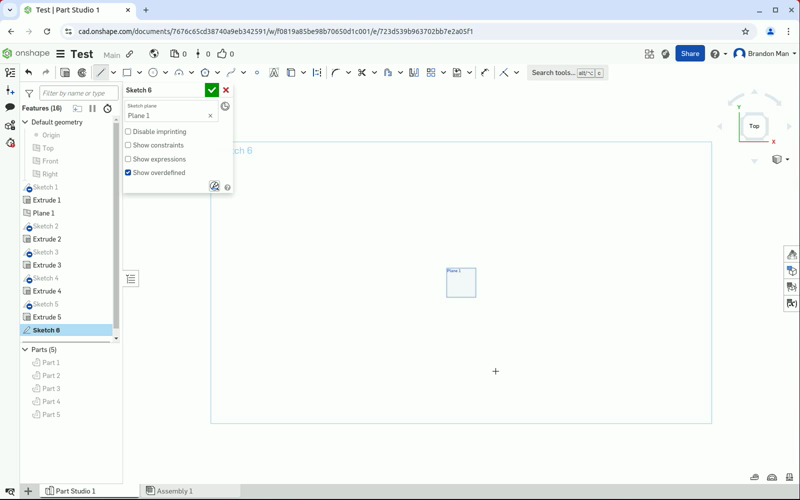
click(495, 370)
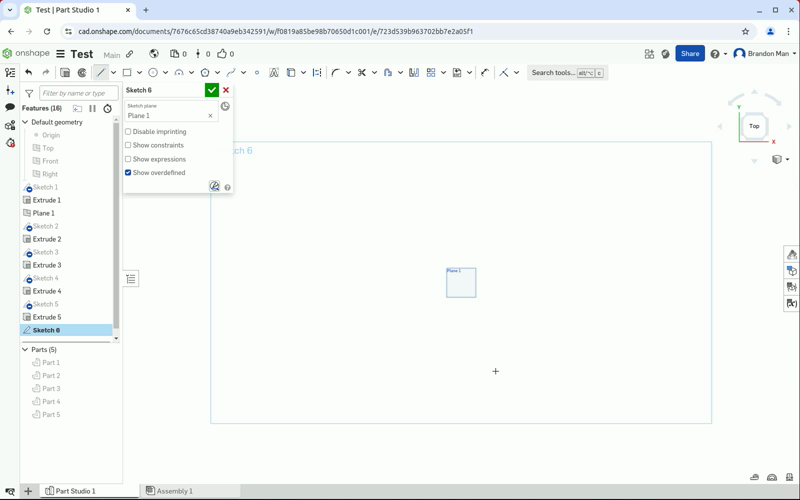
key_up(shift)
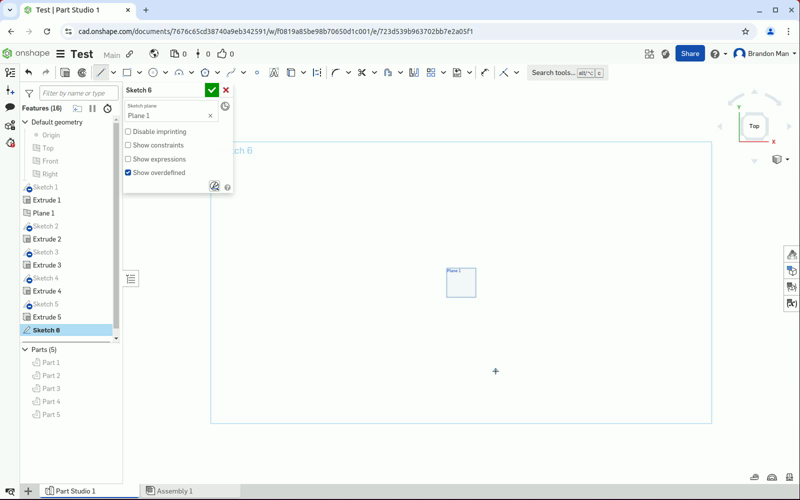
key_down(shift)
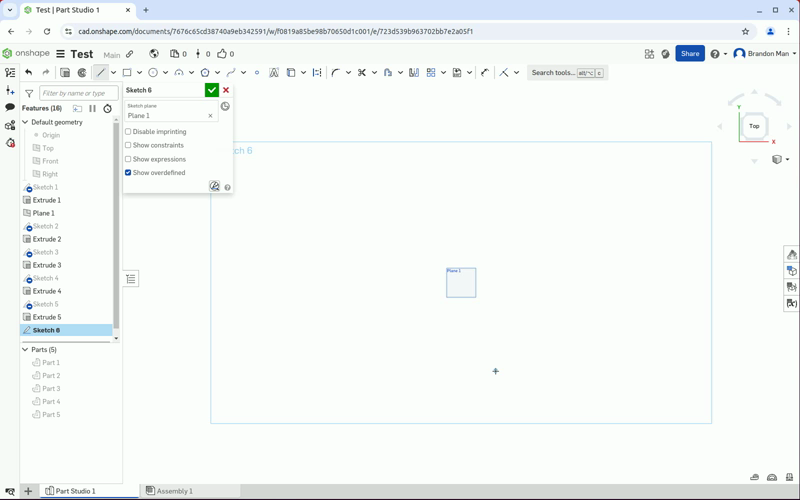
mouse_move(525, 370)
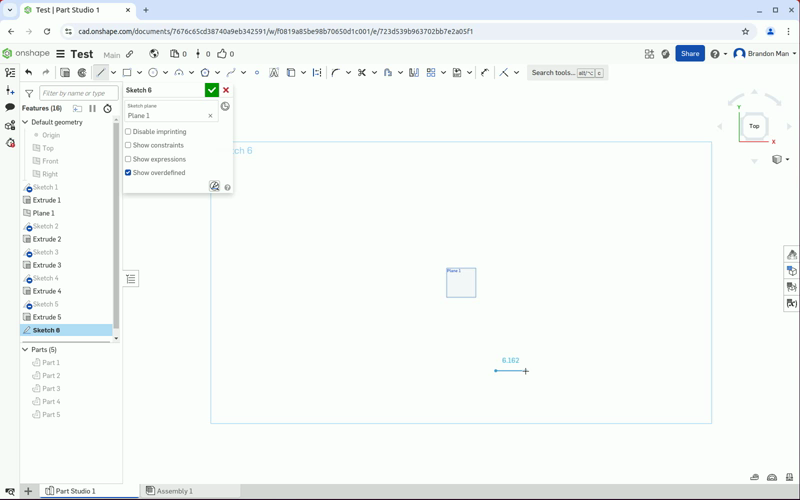
mouse_move(500, 370)
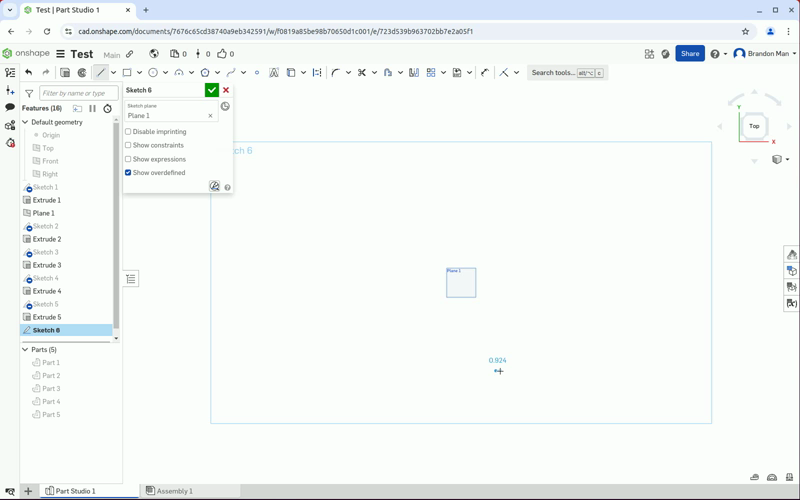
scroll(6)
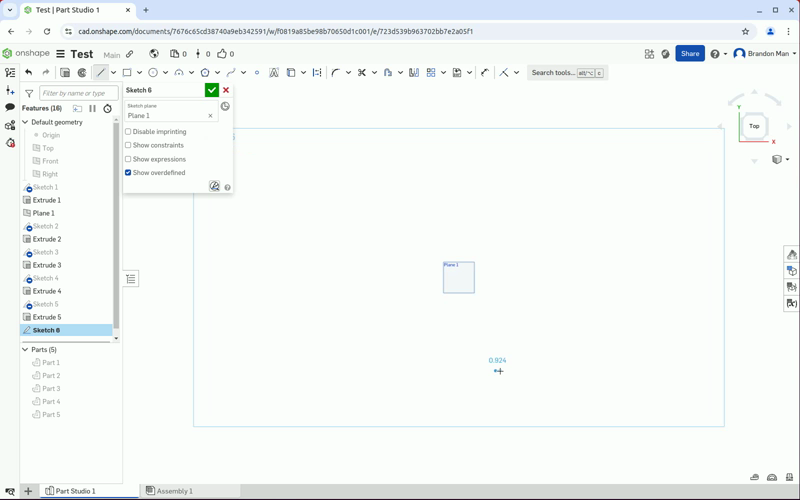
scroll(6)
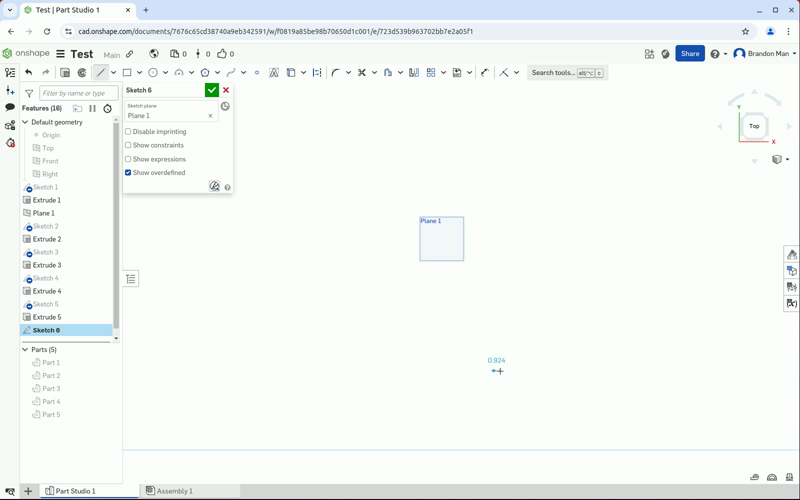
scroll(6)
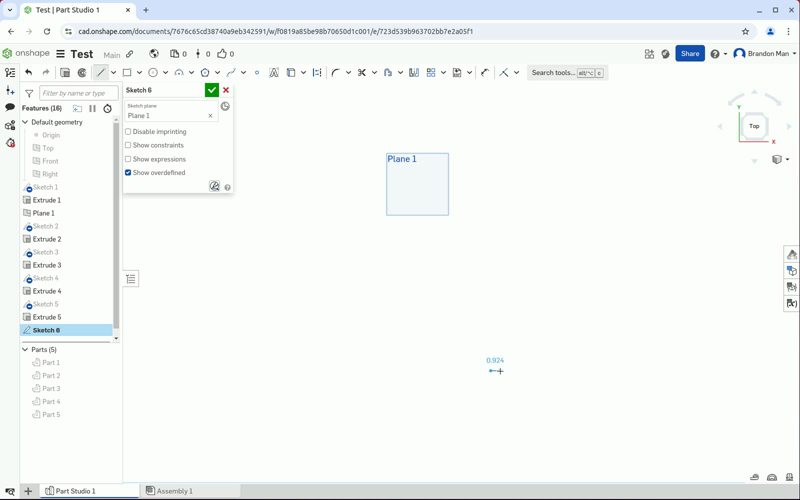
scroll(6)
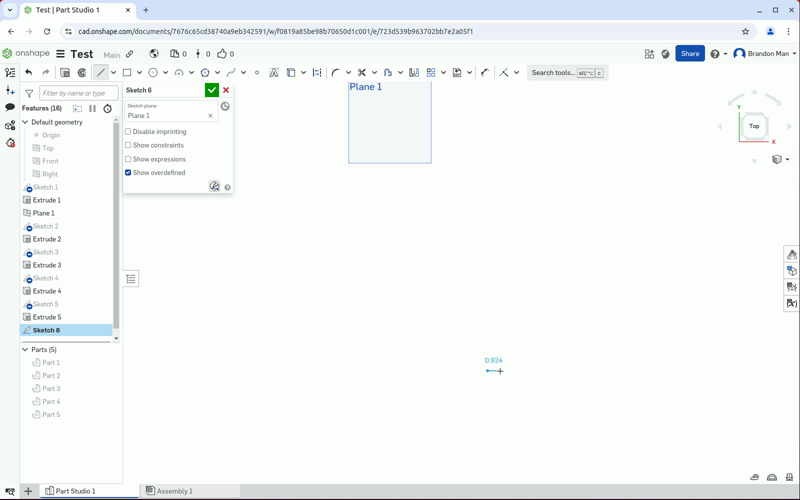
scroll(6)
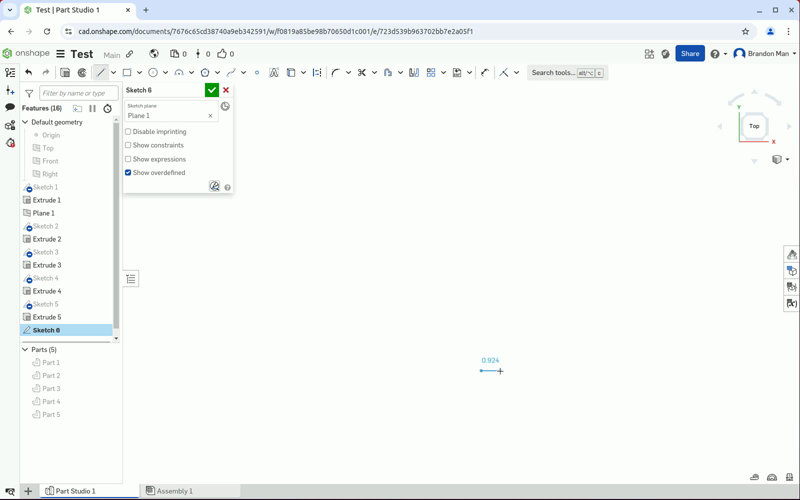
scroll(6)
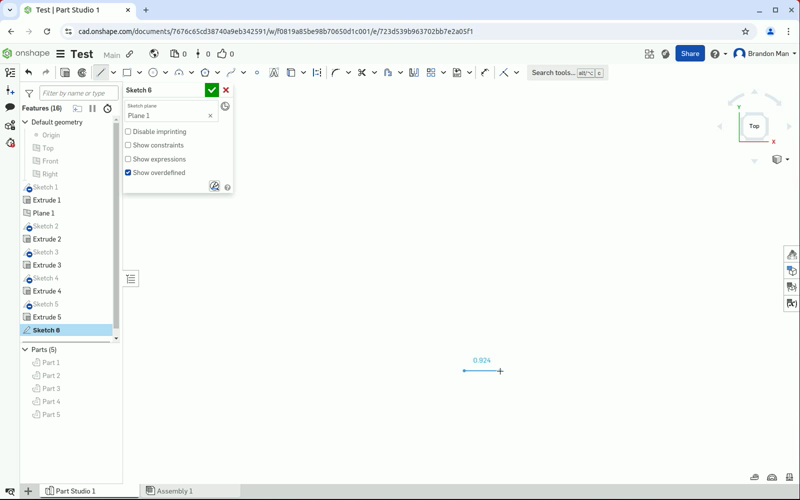
scroll(6)
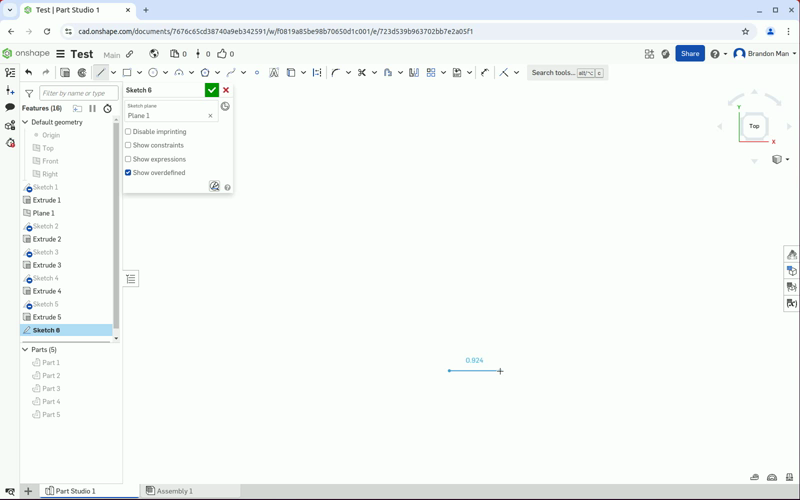
click(500, 370)
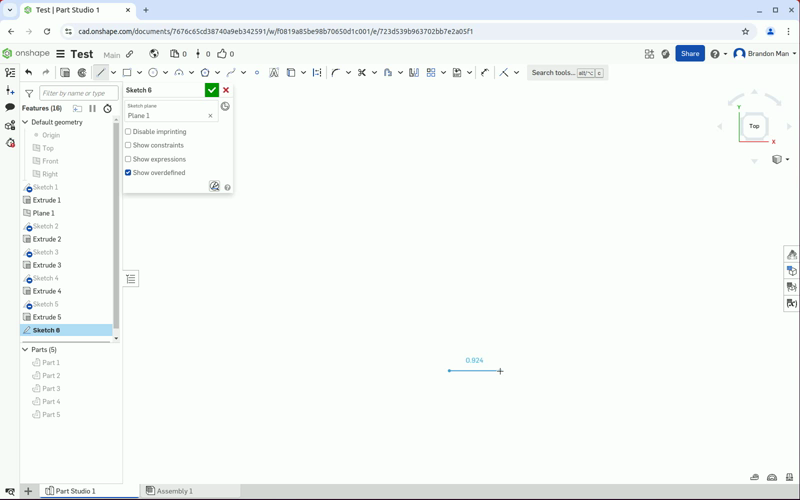
scroll(-6)
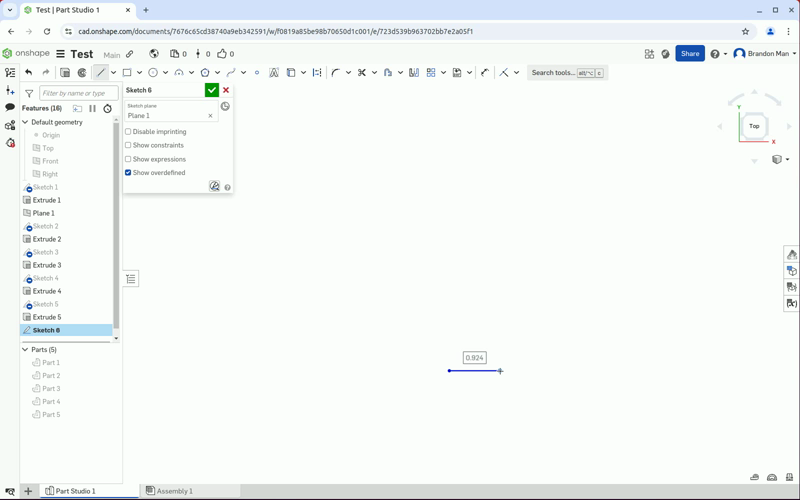
scroll(-6)
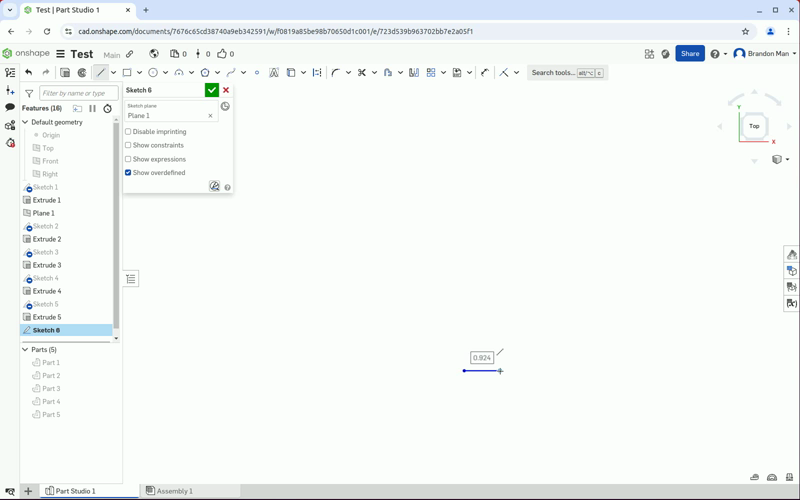
scroll(-6)
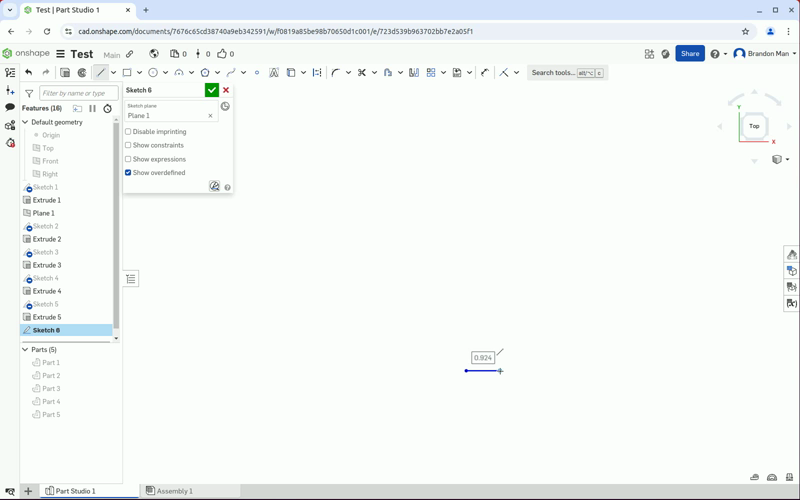
scroll(-6)
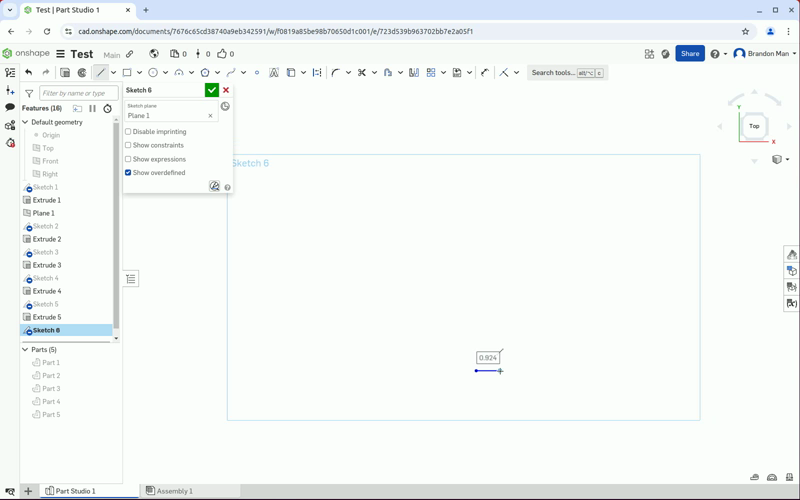
scroll(-6)
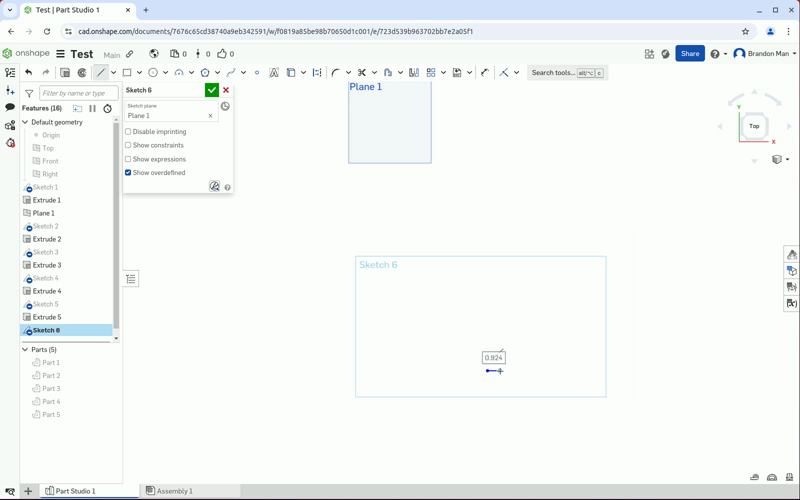
scroll(-6)
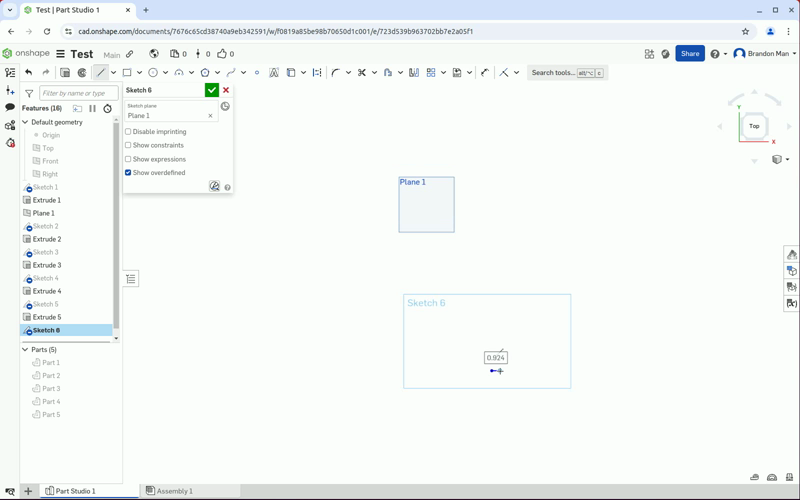
scroll(-6)
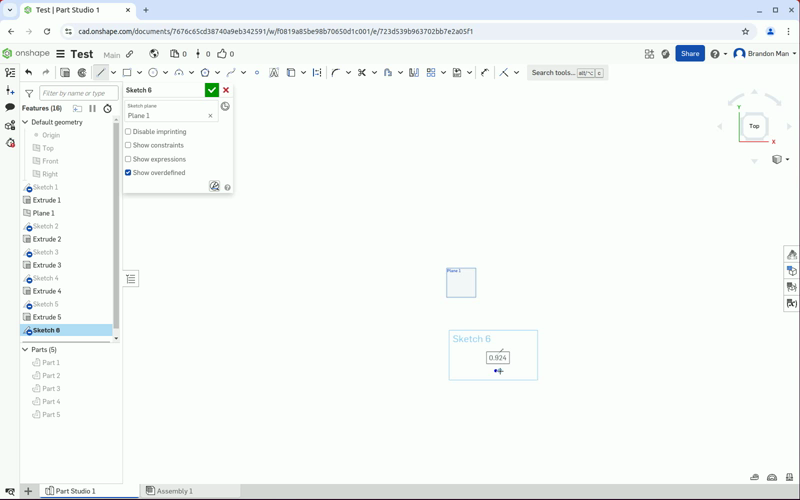
key_up(shift)
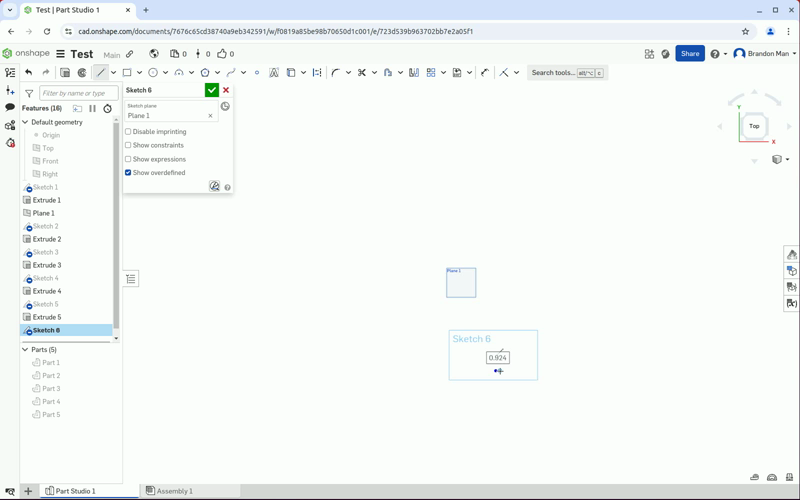
key_down(shift)
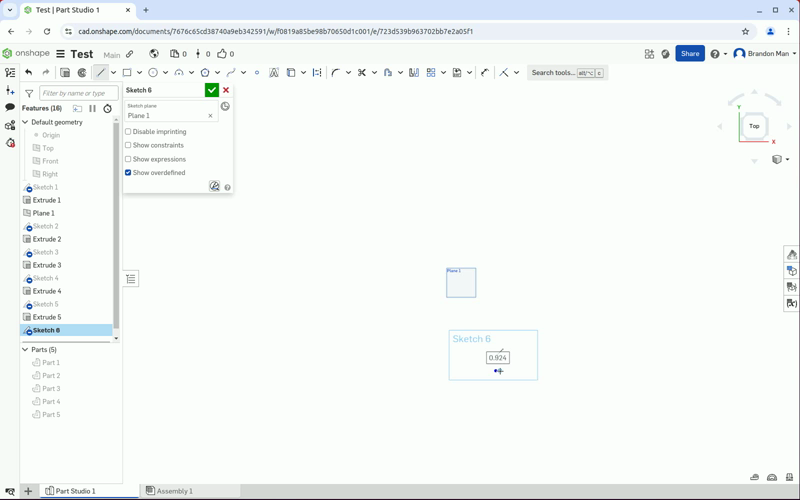
mouse_move(530, 370)
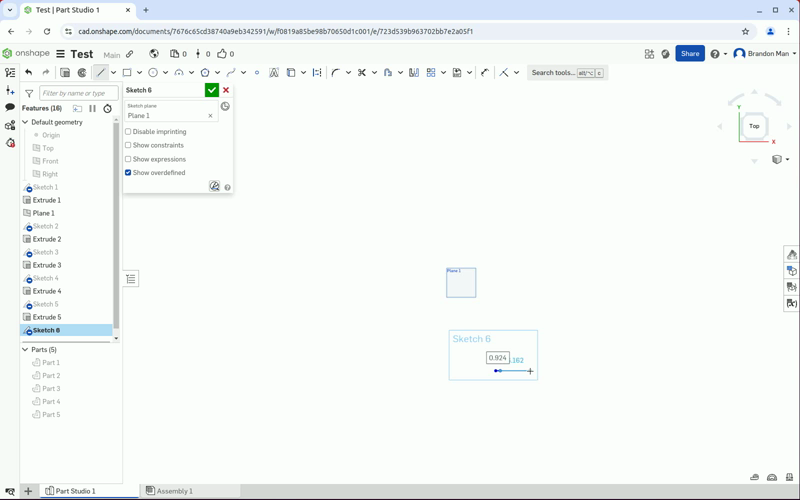
mouse_move(500, 366)
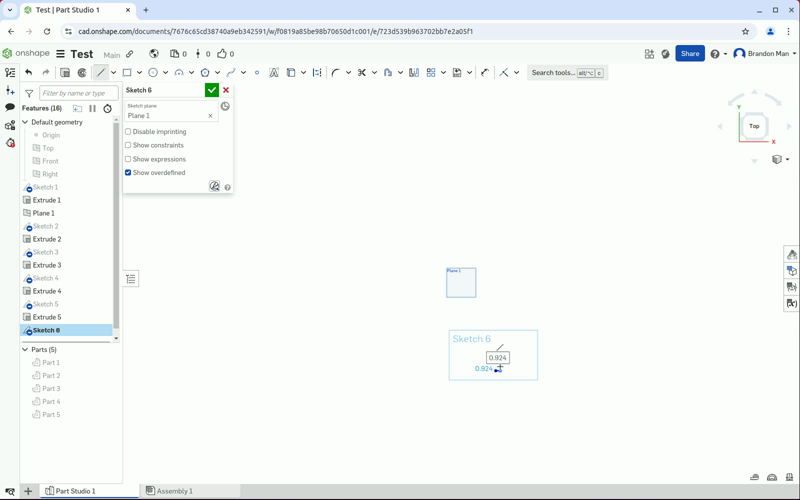
scroll(6)
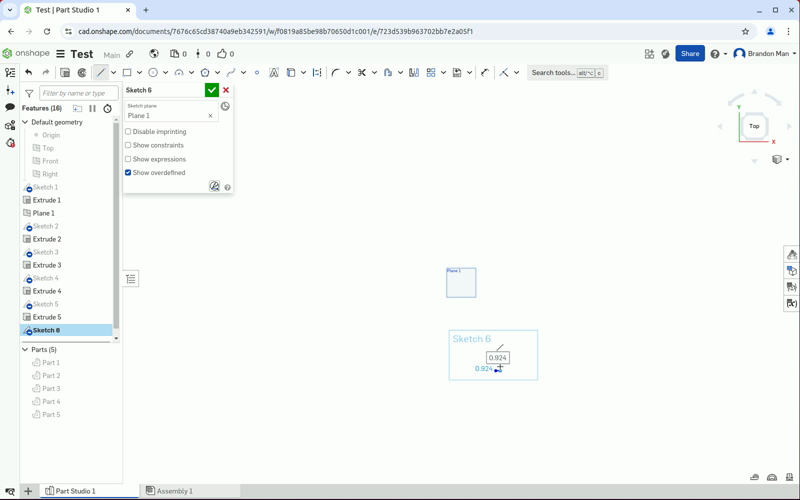
scroll(6)
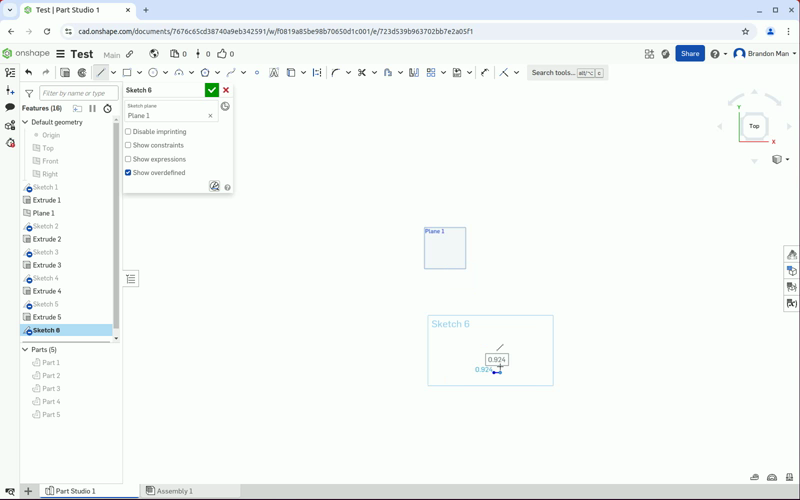
scroll(6)
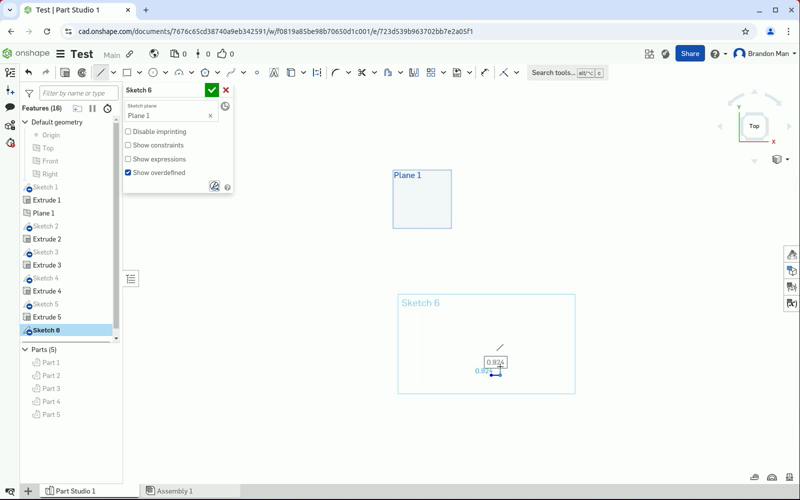
scroll(6)
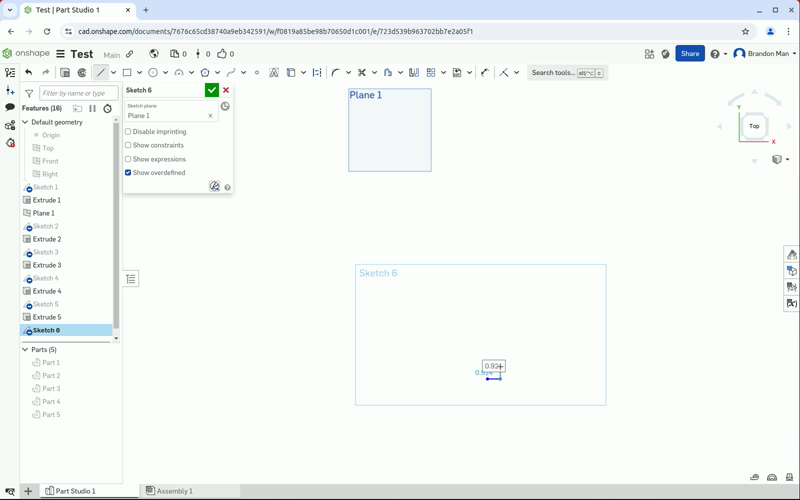
scroll(6)
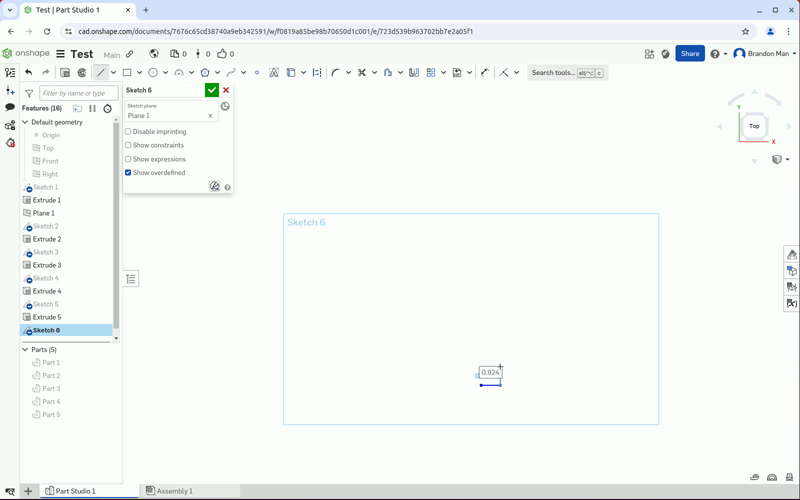
scroll(6)
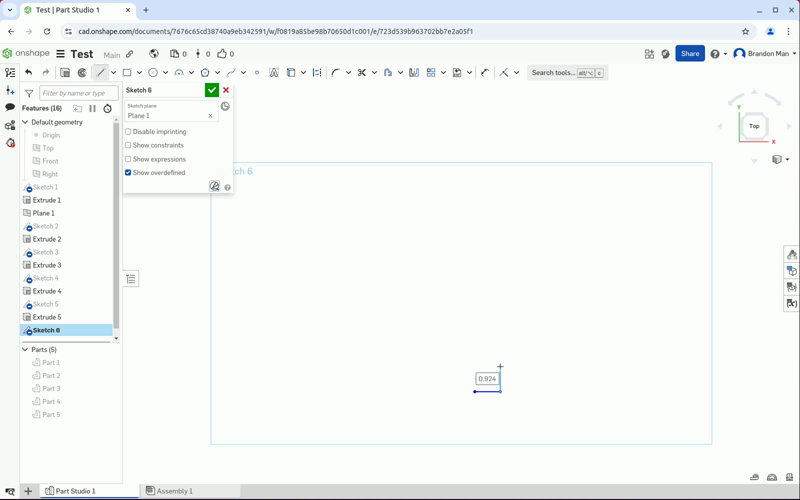
scroll(6)
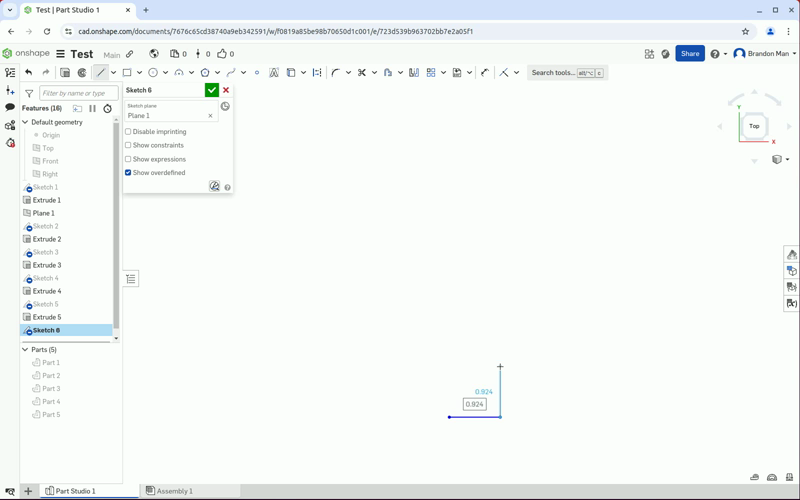
click(500, 366)
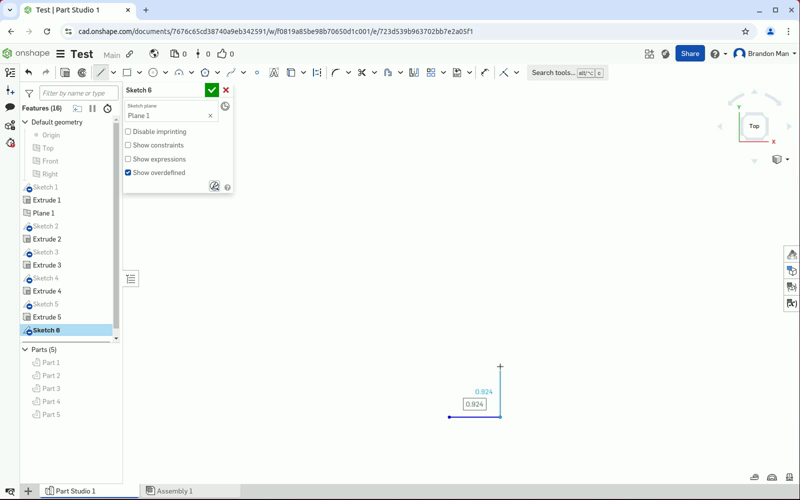
scroll(-6)
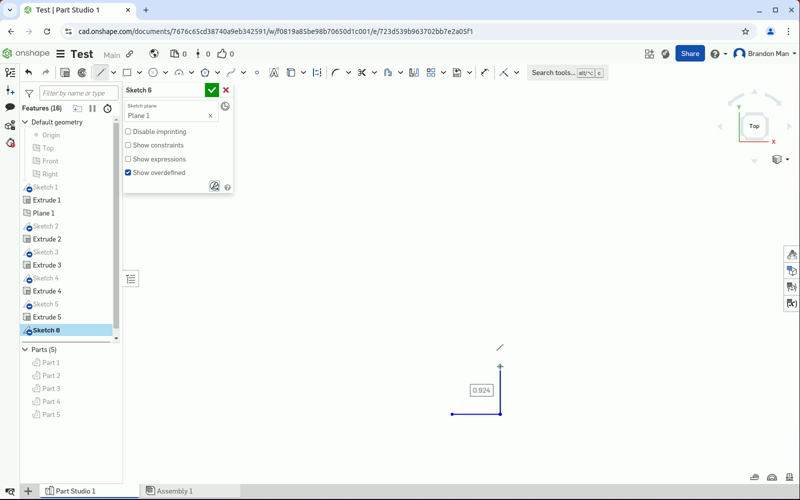
scroll(-6)
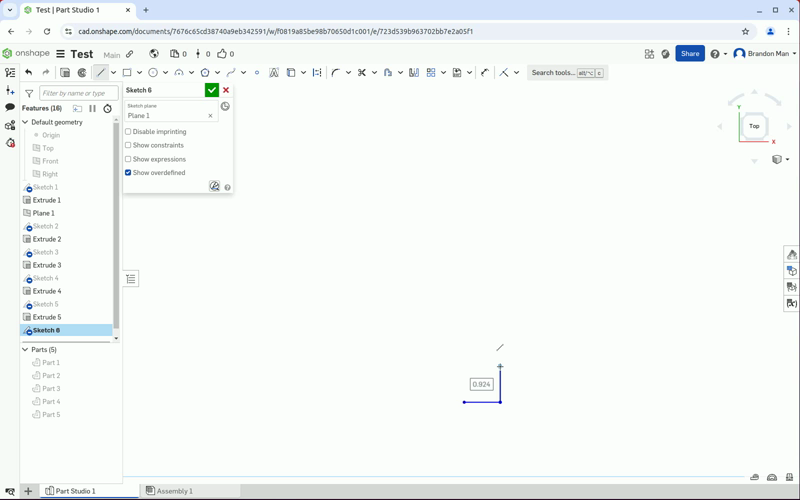
scroll(-6)
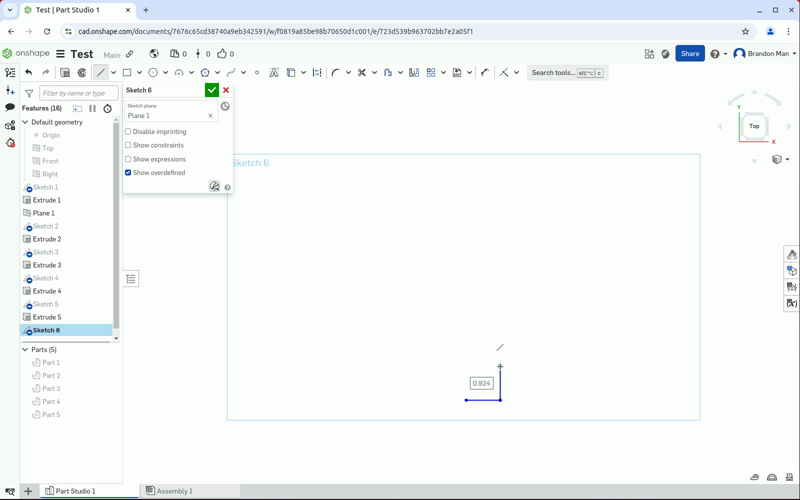
scroll(-6)
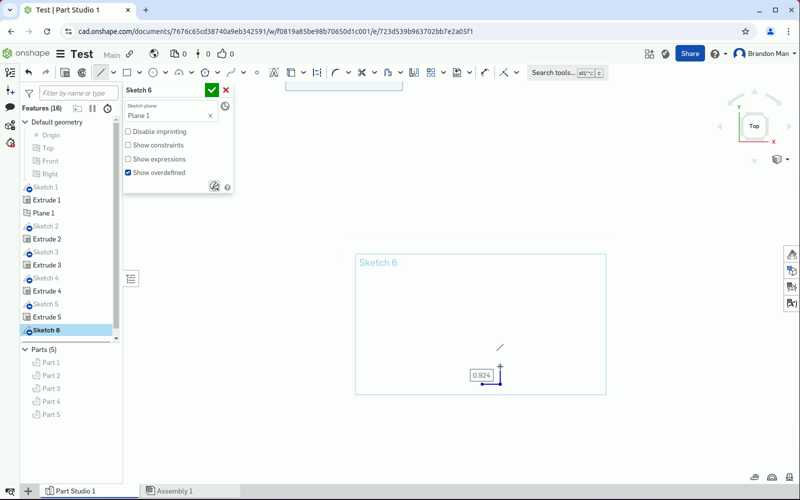
scroll(-6)
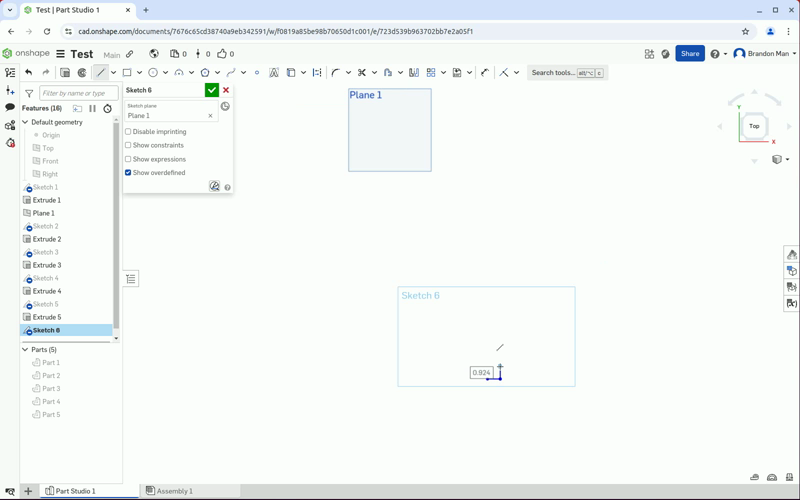
scroll(-6)
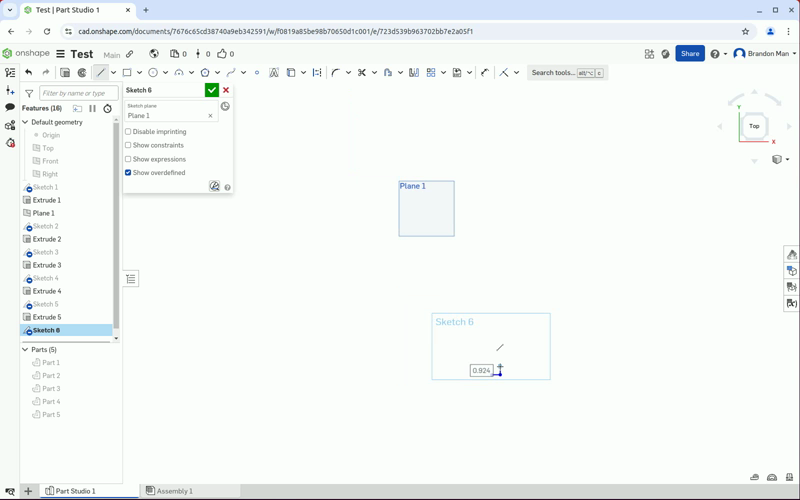
scroll(-6)
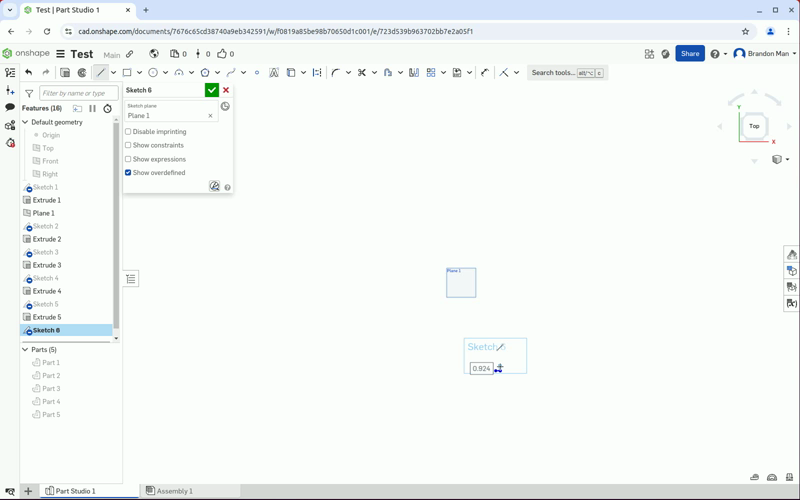
key_up(shift)
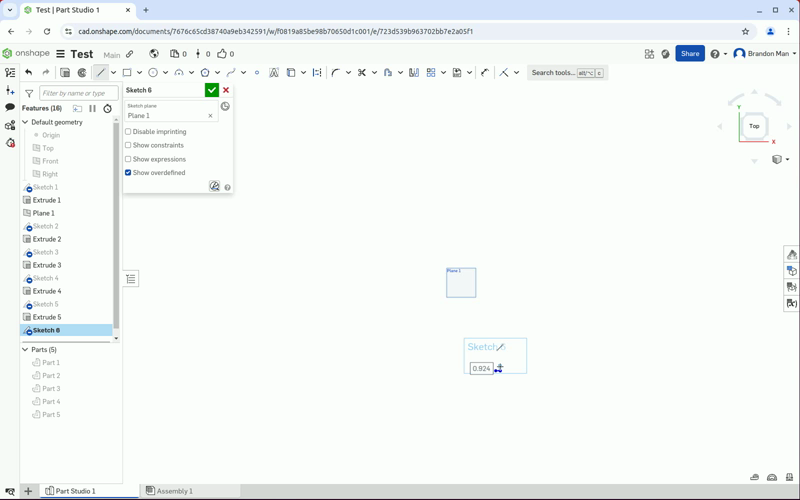
key_down(shift)
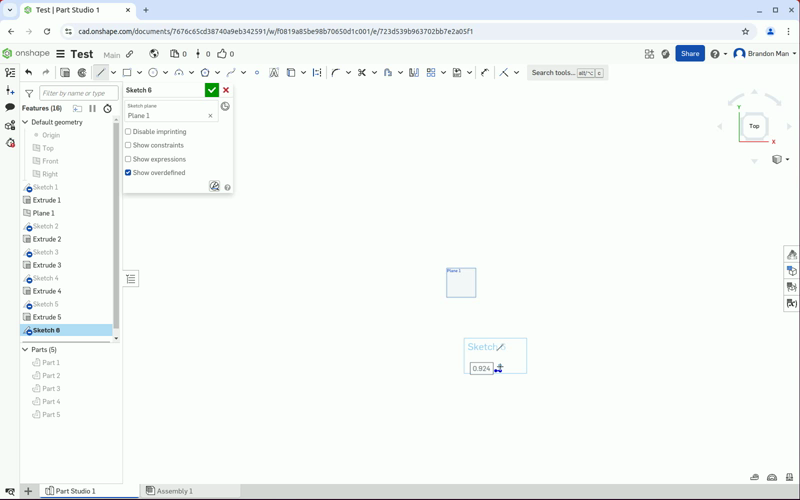
mouse_move(530, 366)
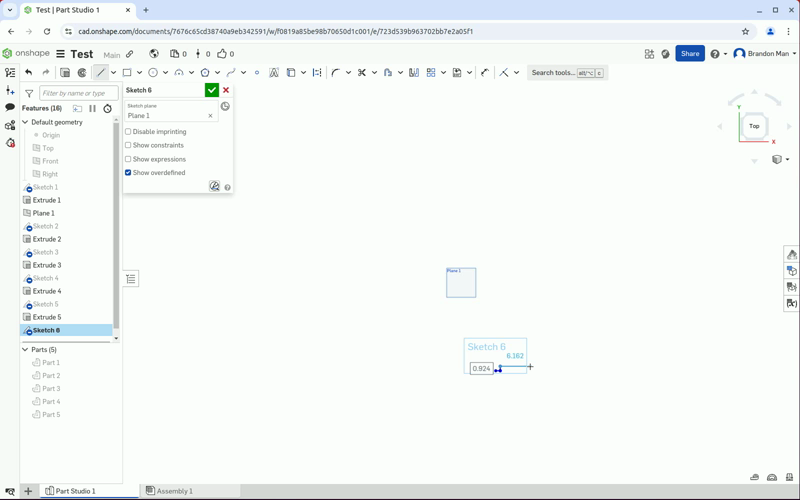
mouse_move(495, 366)
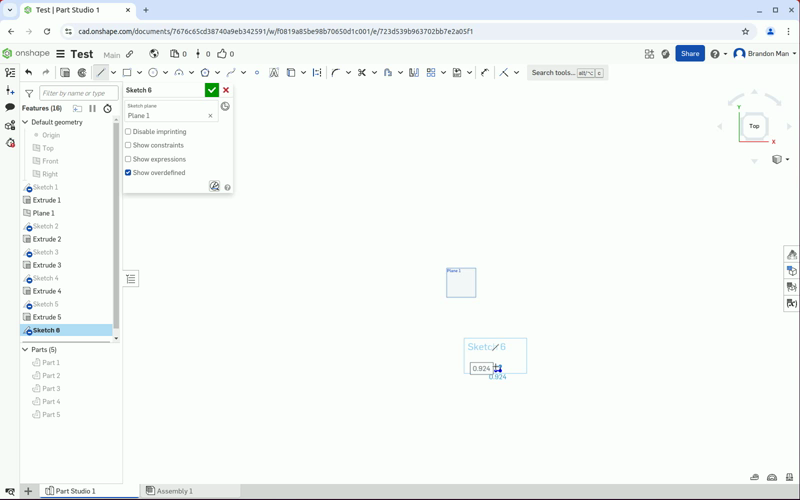
scroll(6)
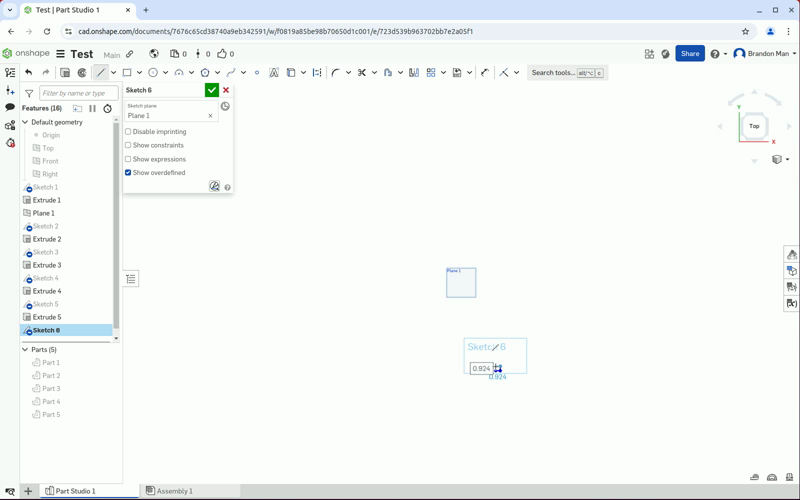
scroll(6)
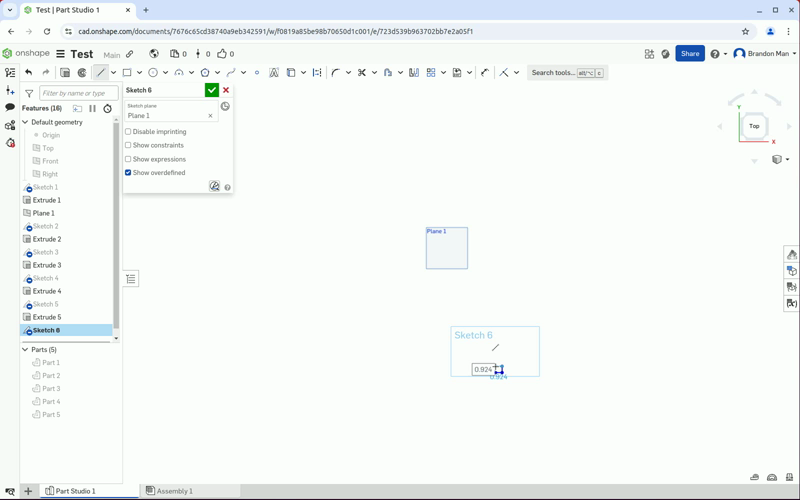
scroll(6)
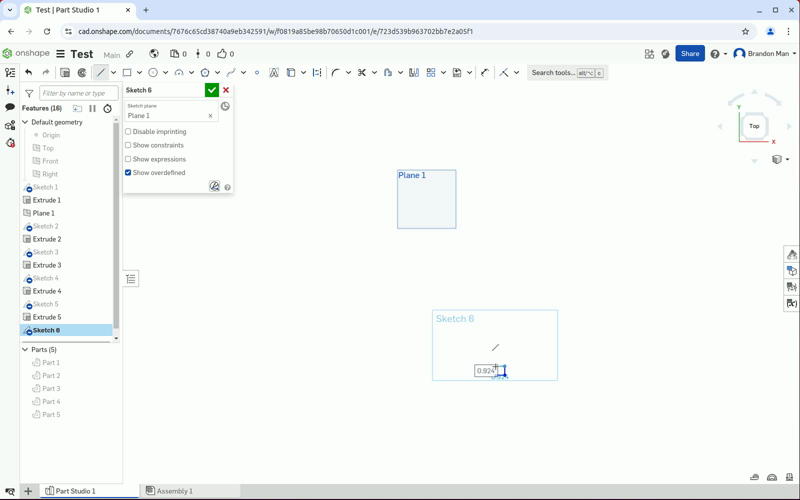
scroll(6)
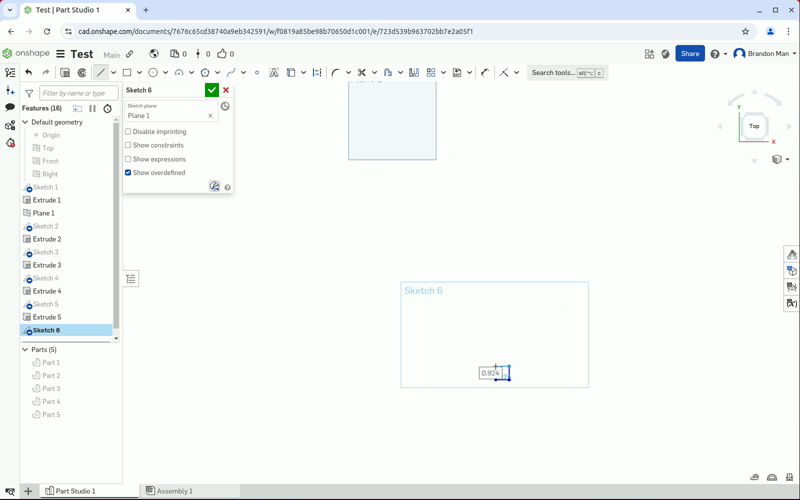
scroll(6)
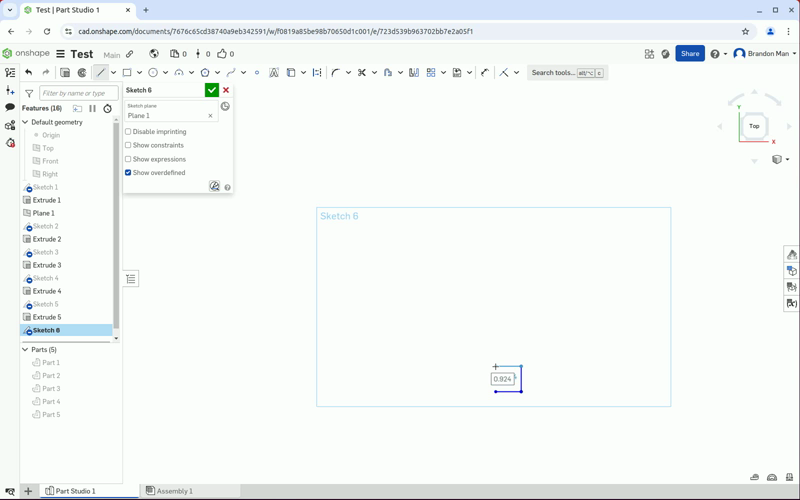
scroll(6)
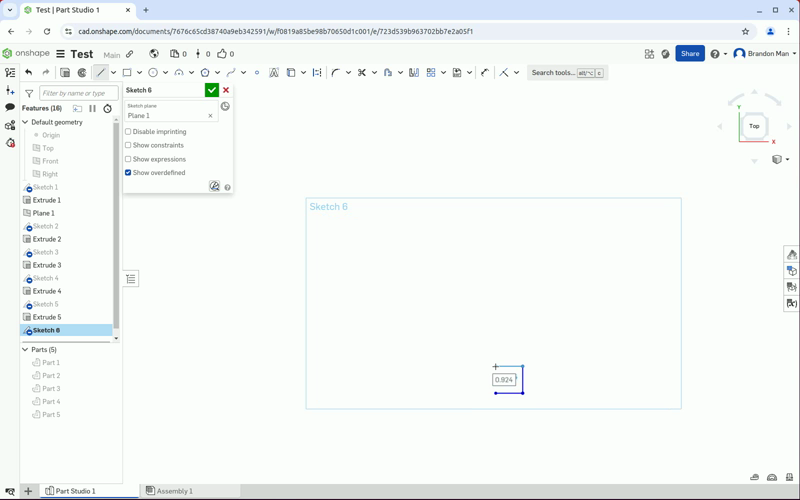
scroll(6)
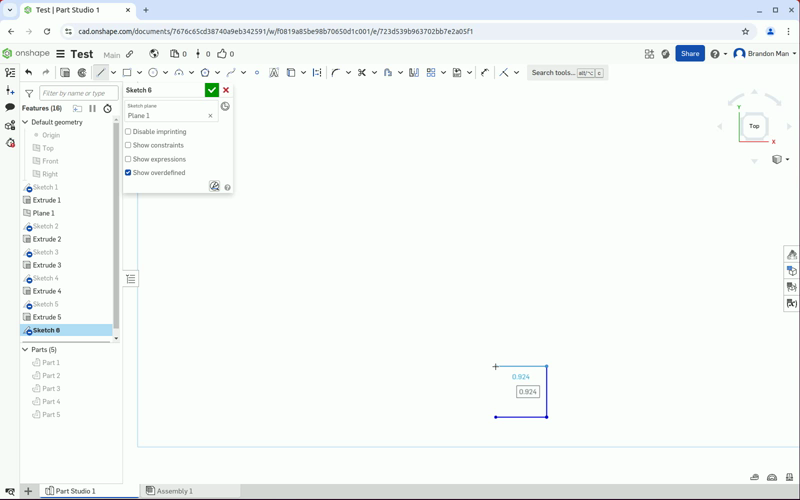
click(495, 366)
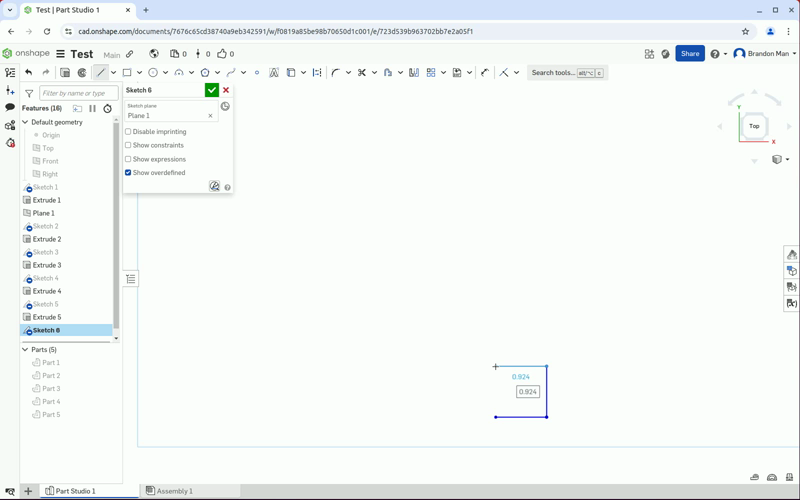
scroll(-6)
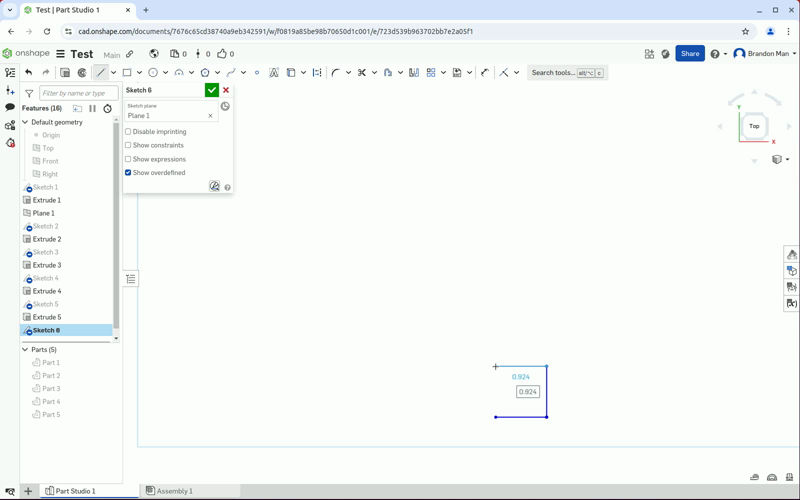
scroll(-6)
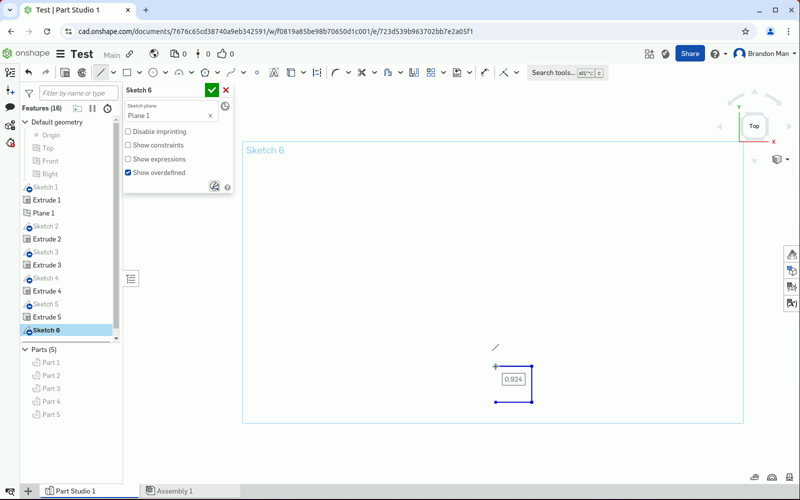
scroll(-6)
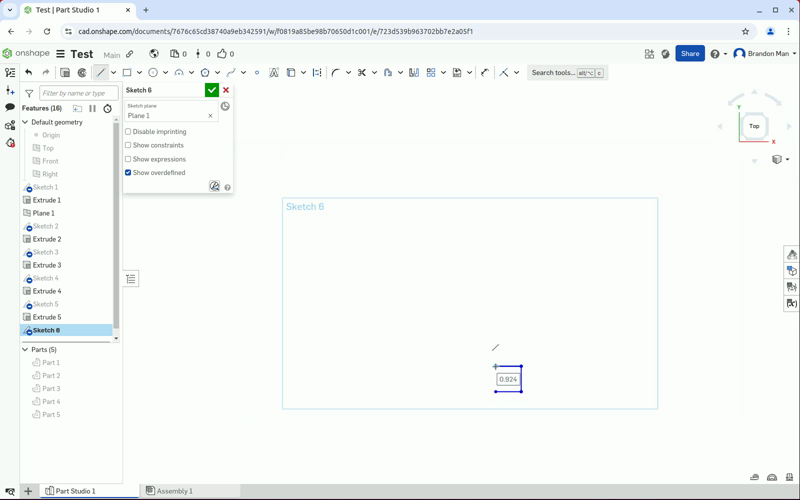
scroll(-6)
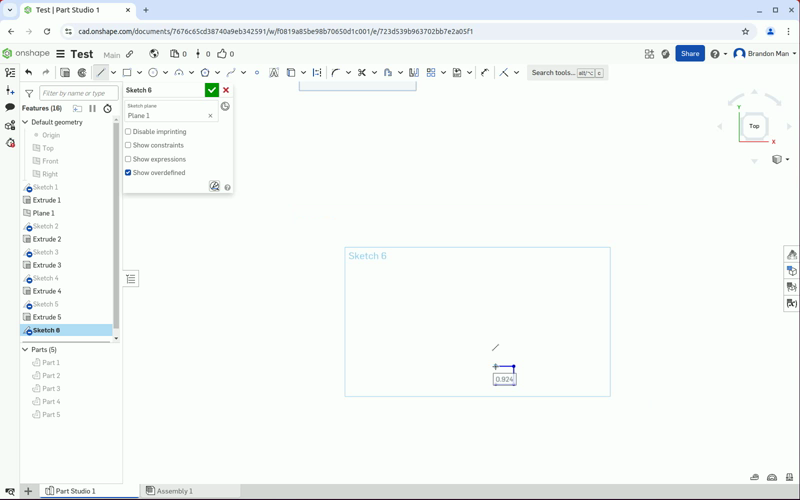
scroll(-6)
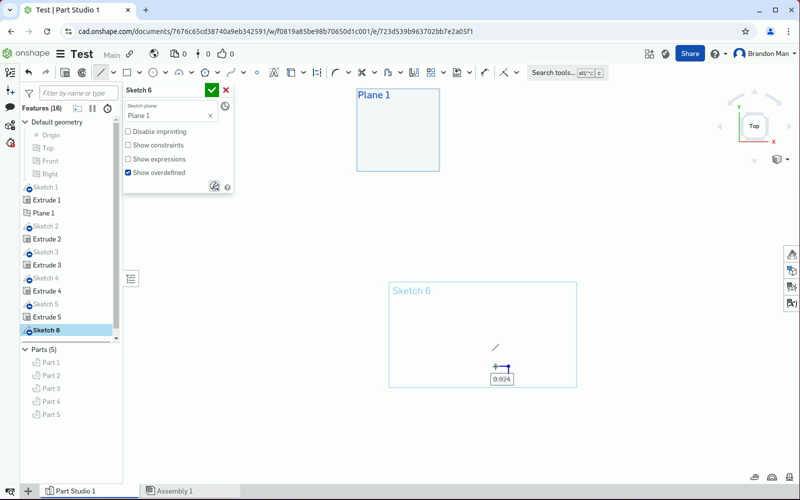
scroll(-6)
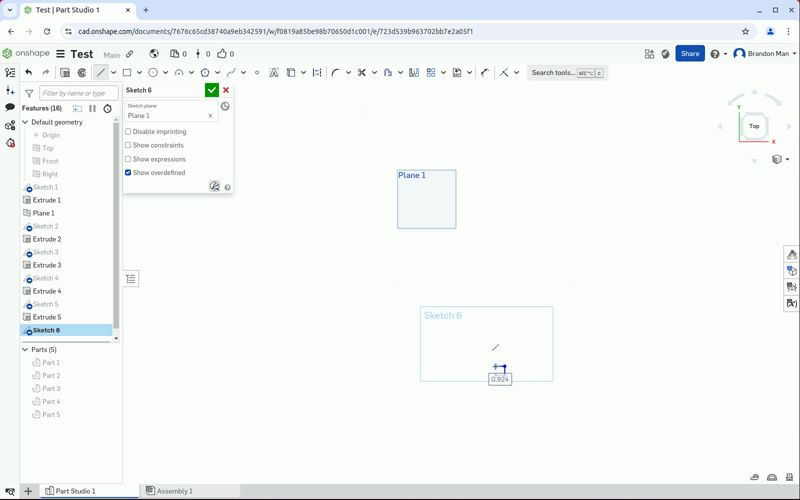
scroll(-6)
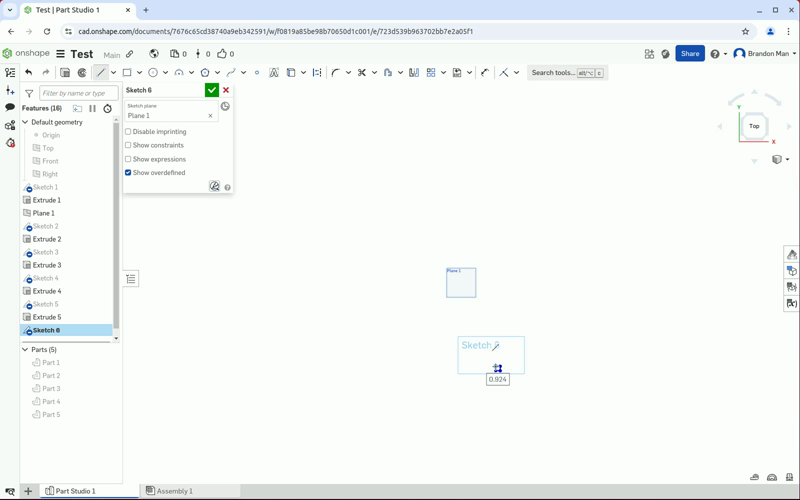
key_up(shift)
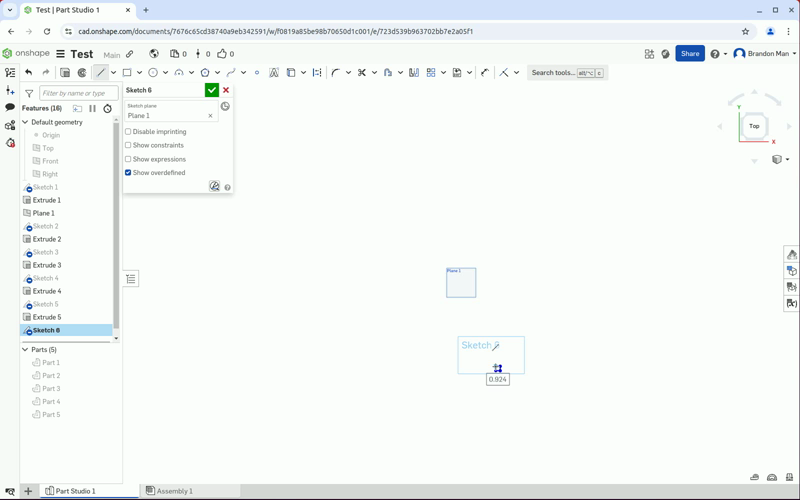
mouse_move(525, 366)
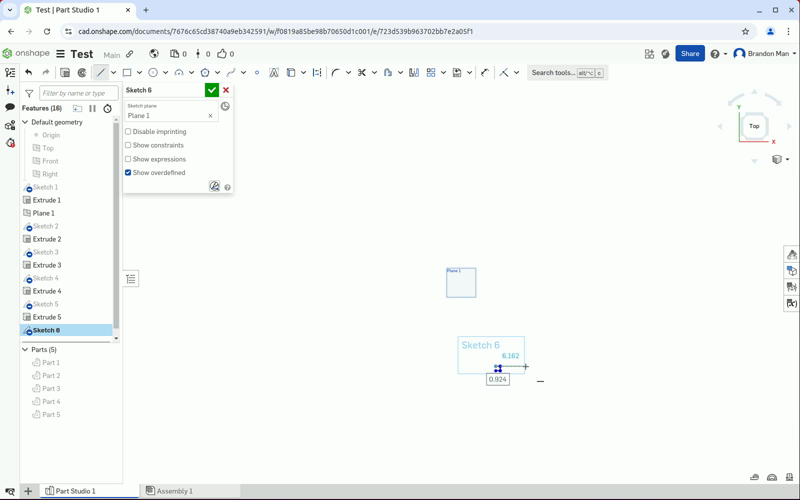
key_down(shift)
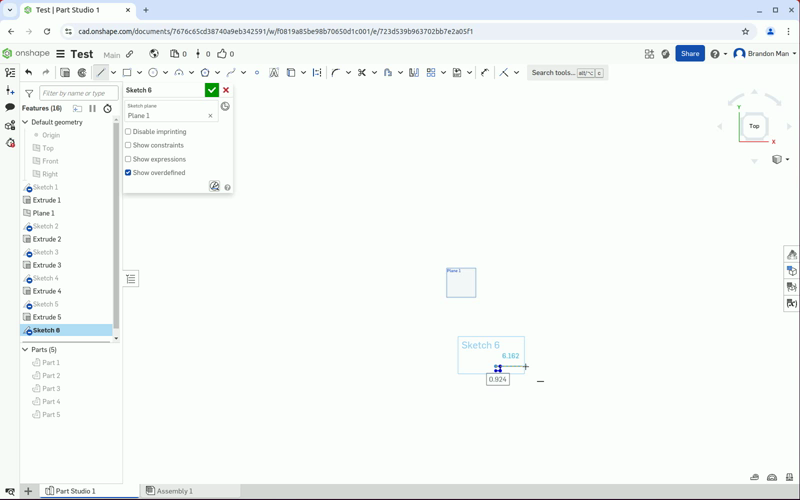
mouse_move(495, 370)
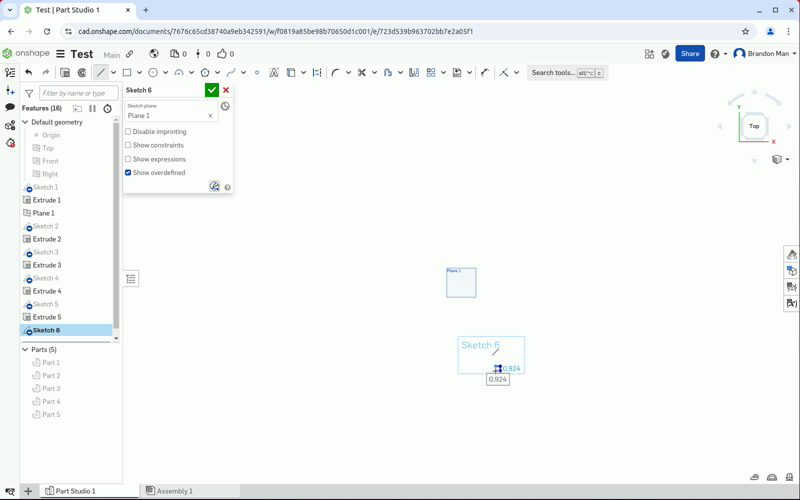
scroll(6)
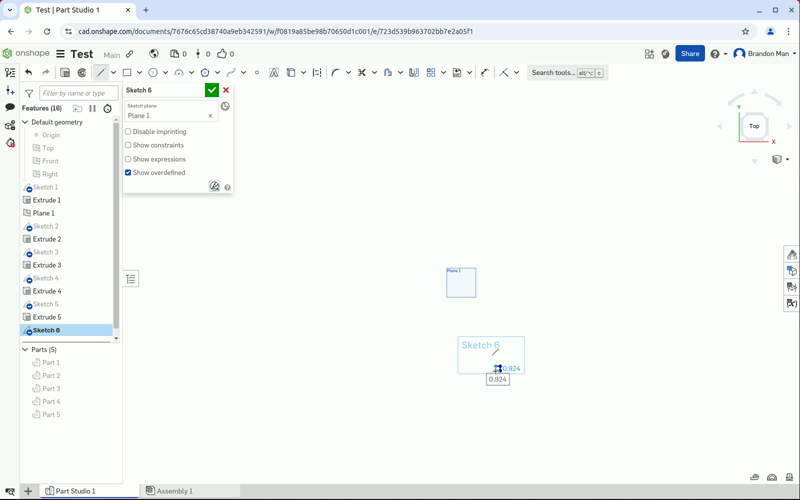
scroll(6)
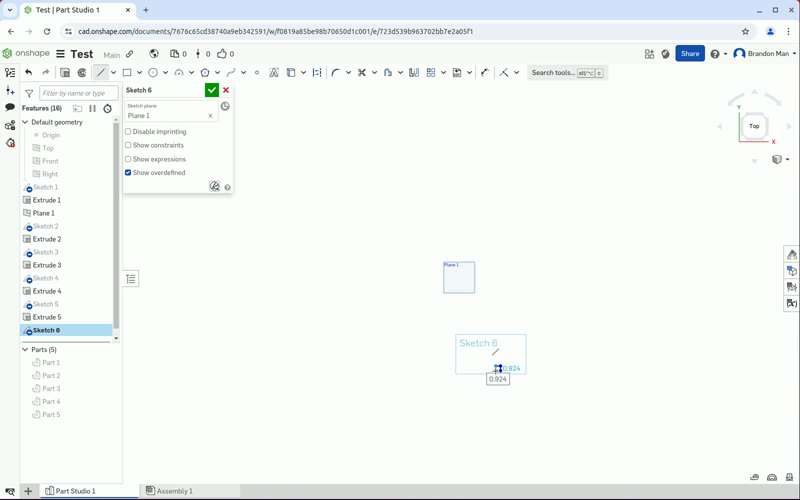
scroll(6)
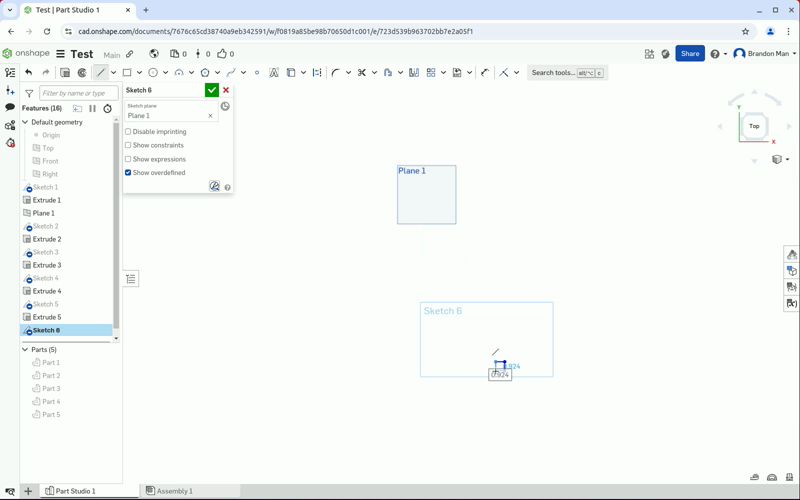
scroll(6)
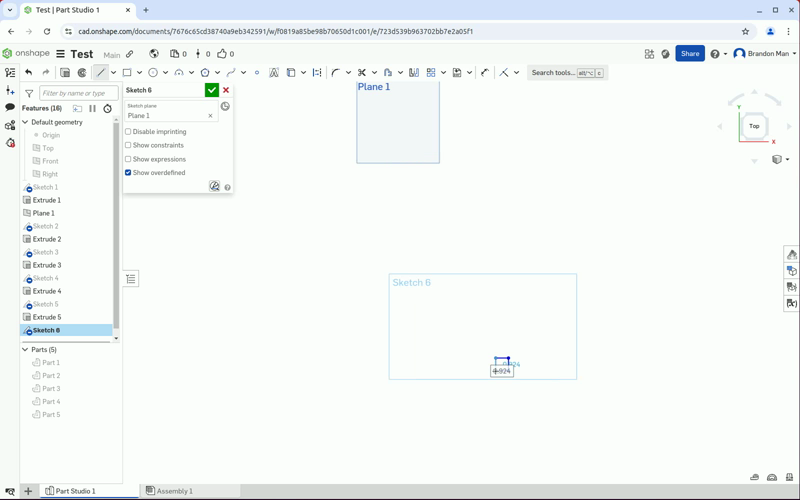
scroll(6)
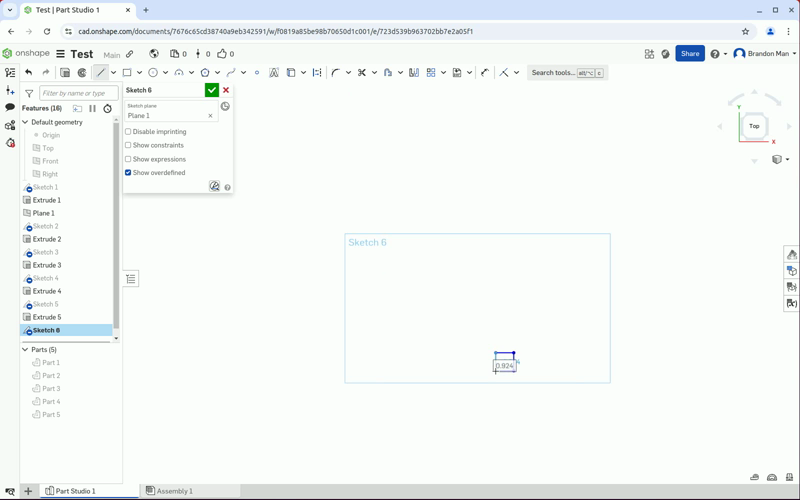
scroll(6)
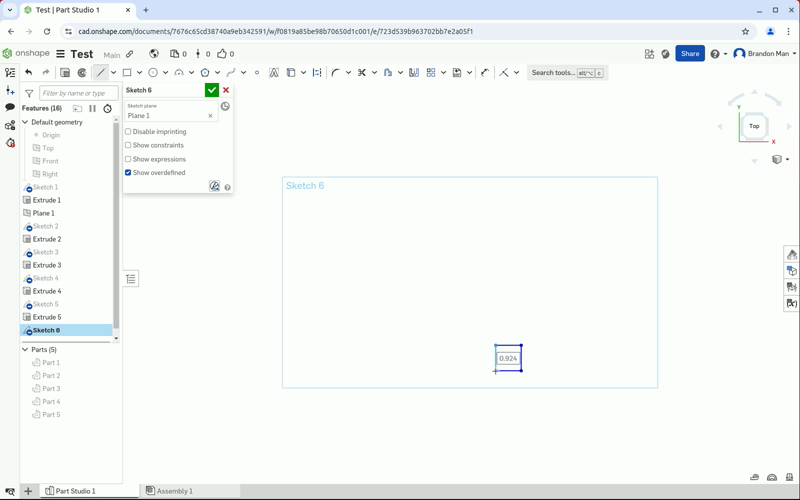
scroll(6)
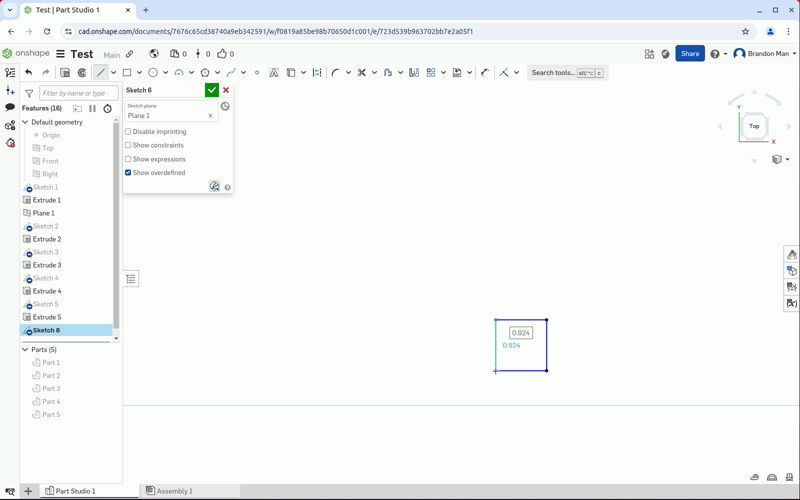
key_up(shift)
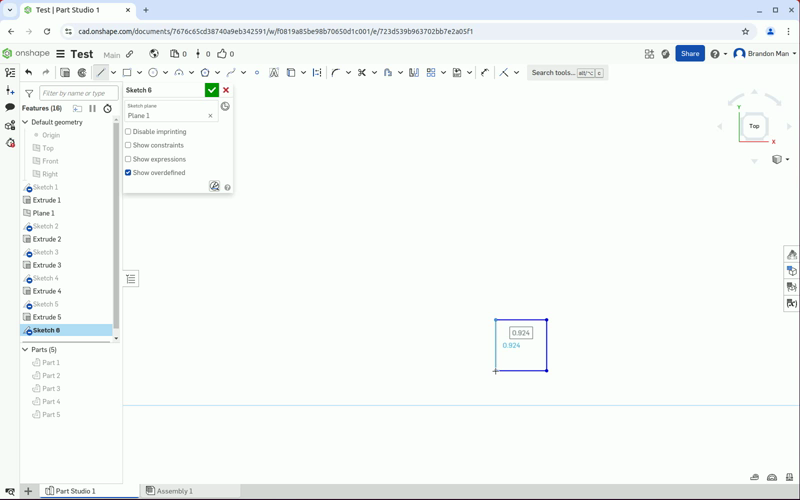
click(495, 370)
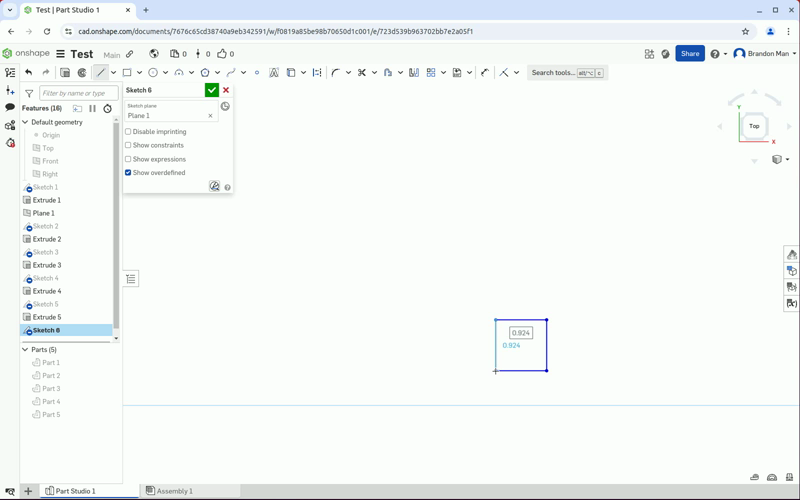
scroll(-6)
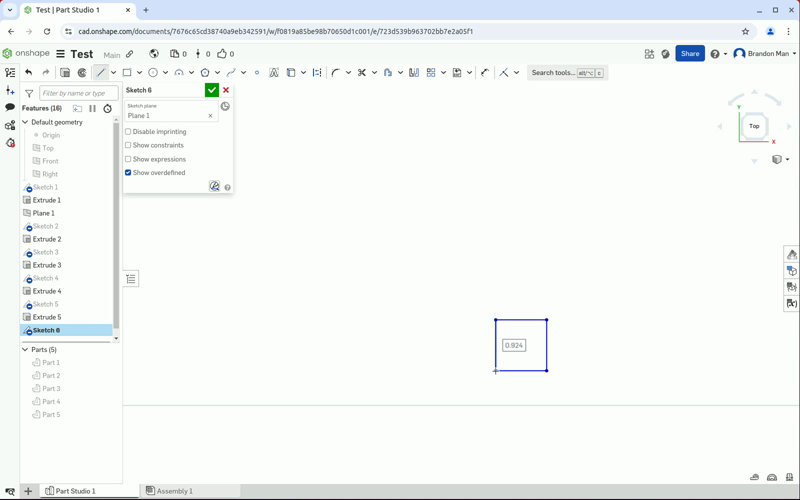
scroll(-6)
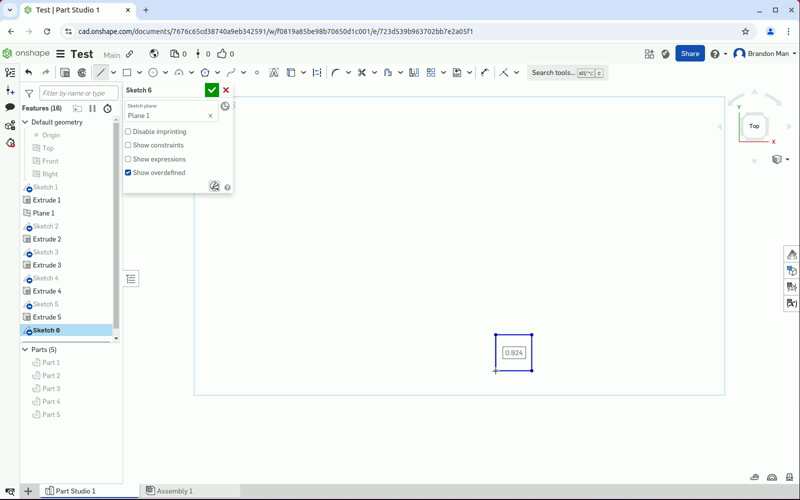
scroll(-6)
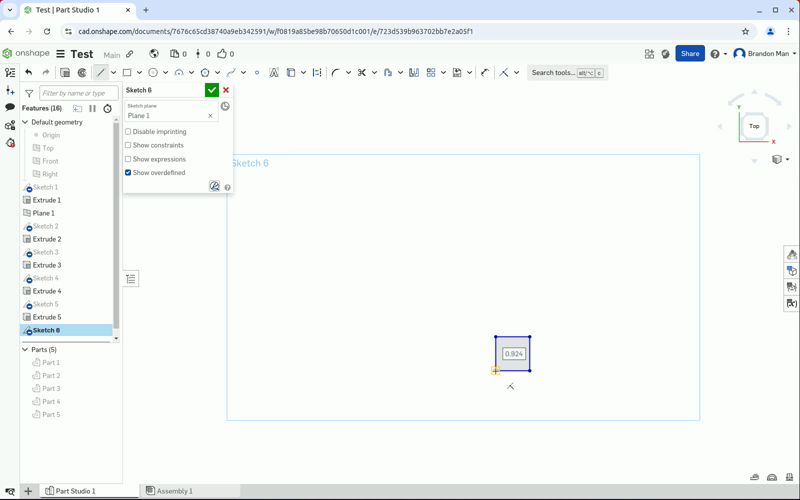
scroll(-6)
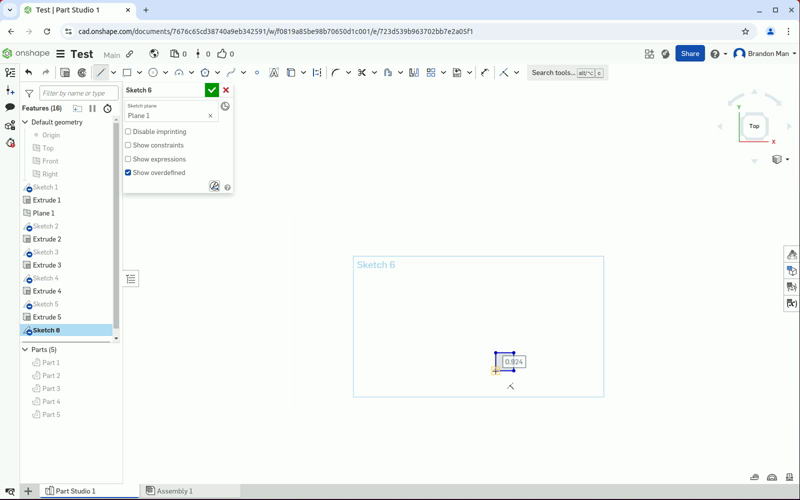
scroll(-6)
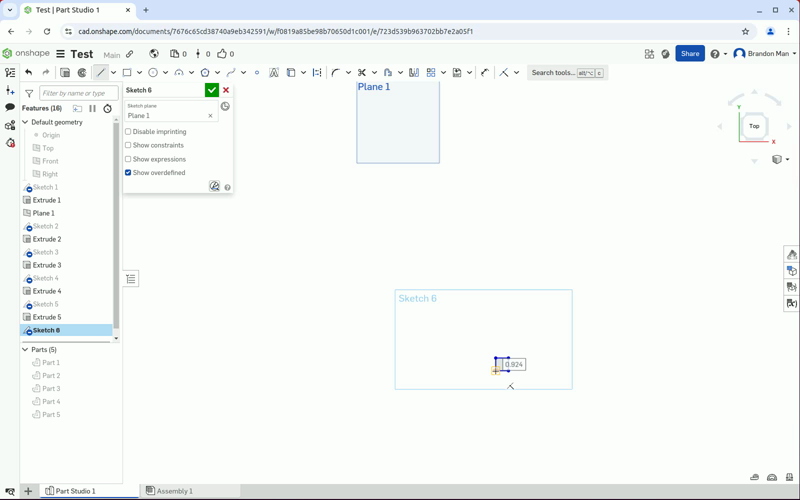
scroll(-6)
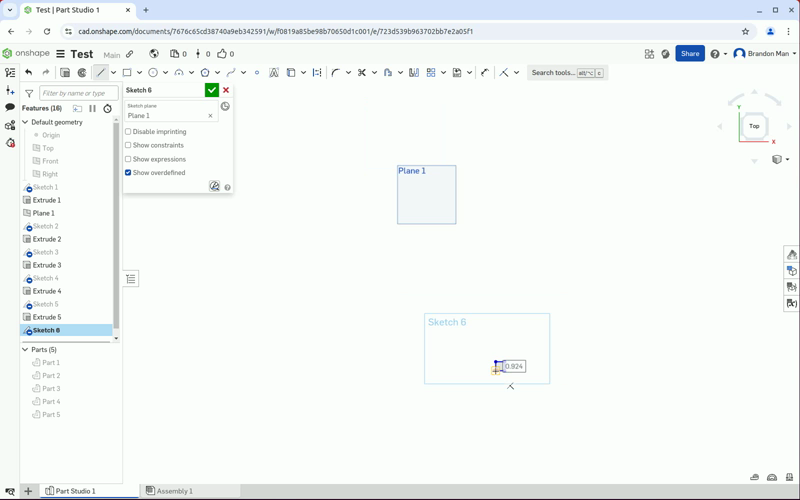
scroll(-6)
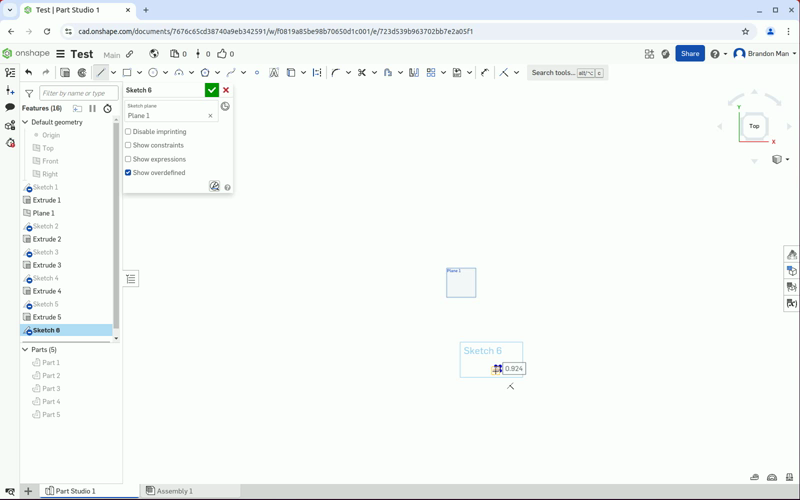
key(esc)
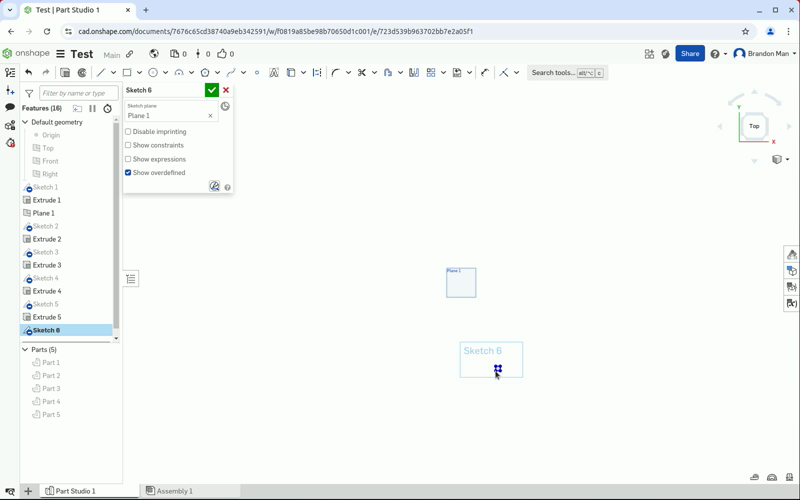
mouse_move(499, 368)
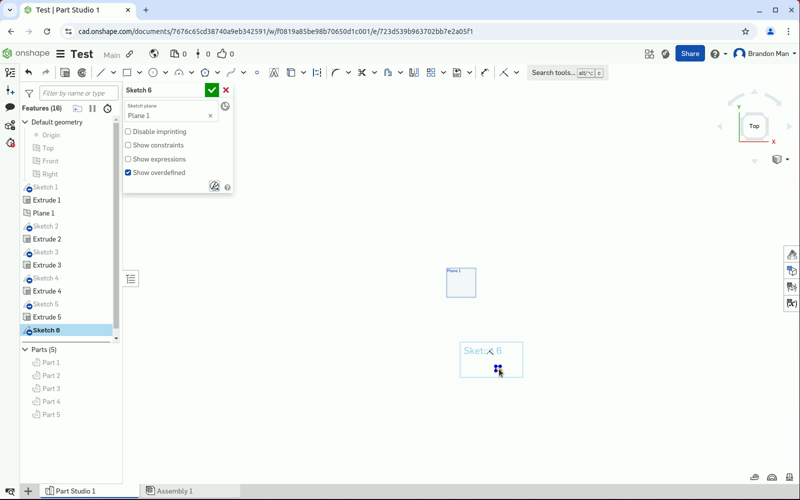
scroll(6)
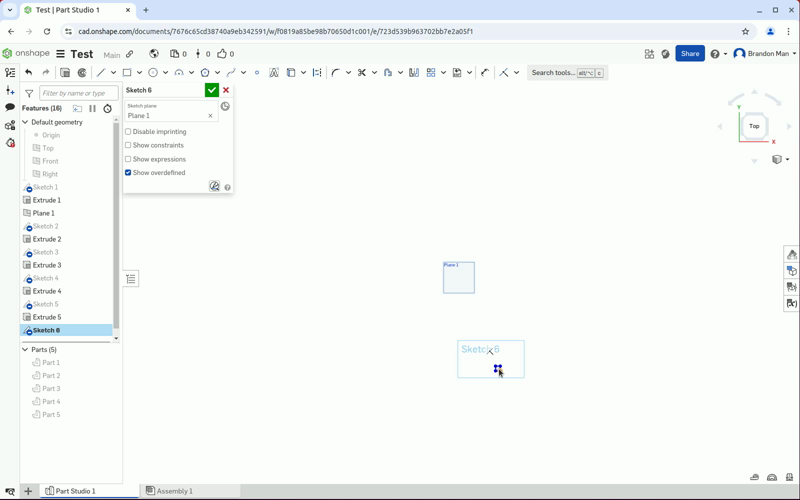
scroll(6)
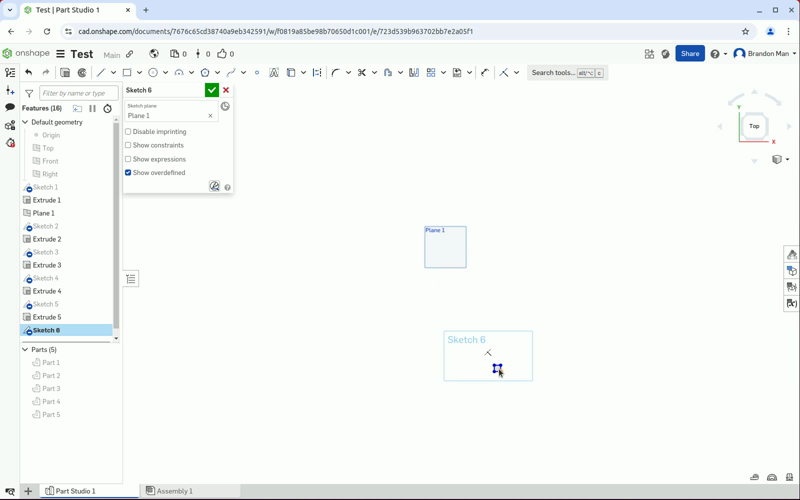
scroll(6)
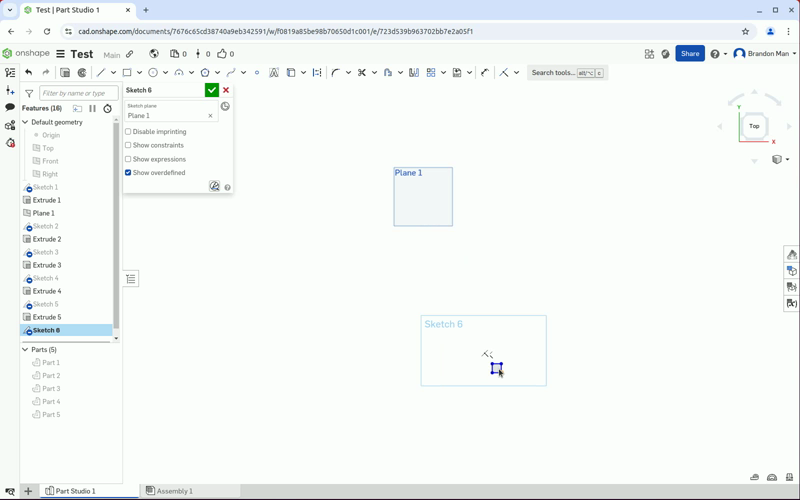
scroll(6)
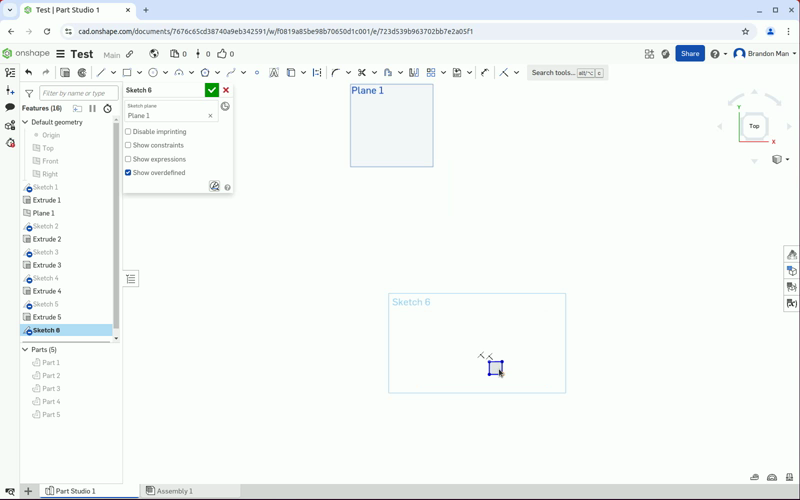
scroll(6)
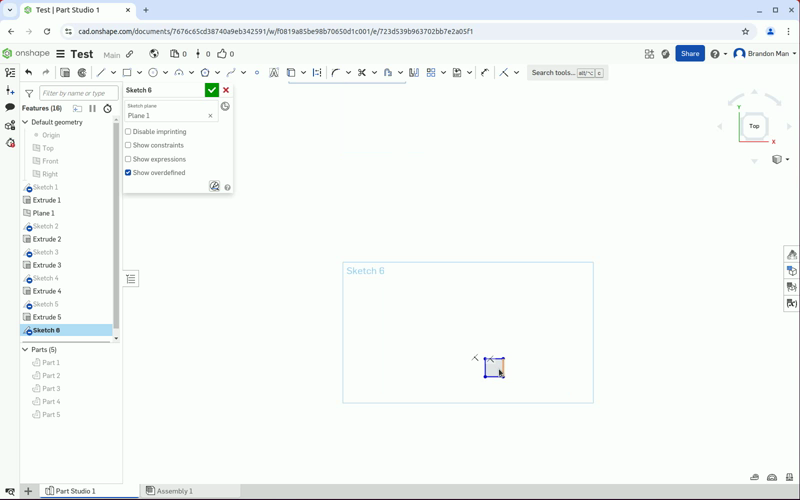
scroll(6)
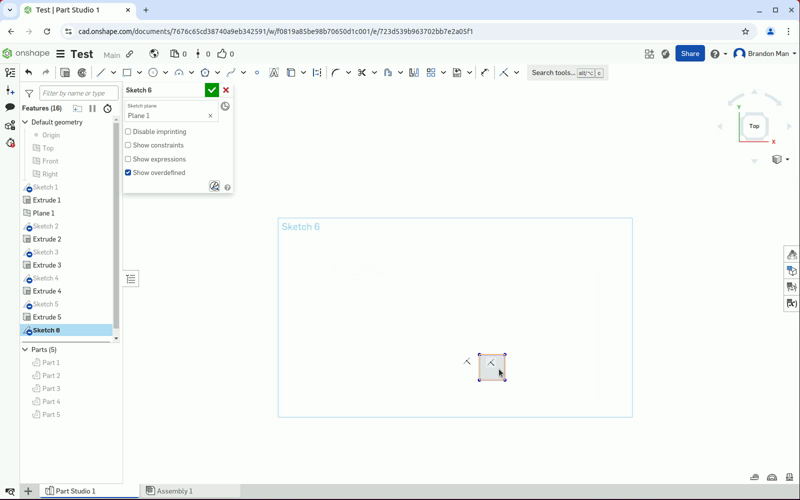
scroll(6)
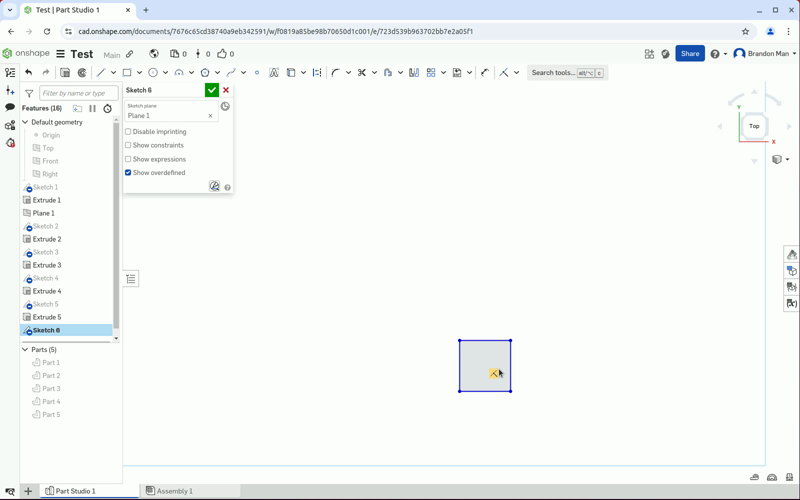
click(499, 368)
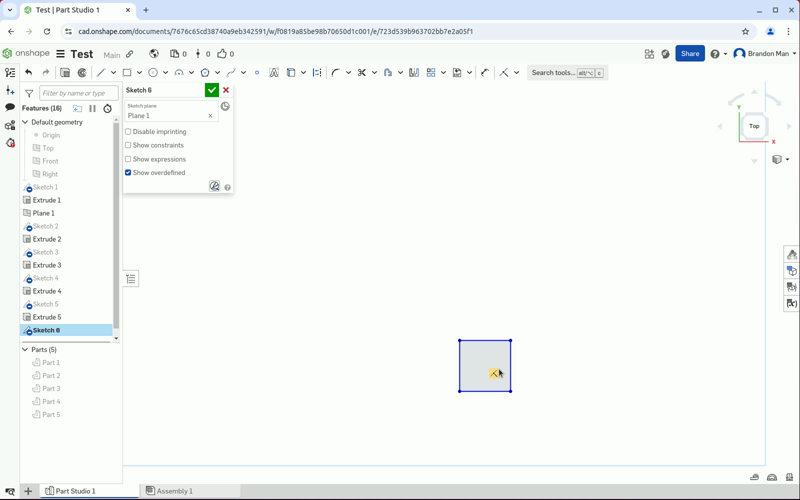
scroll(-6)
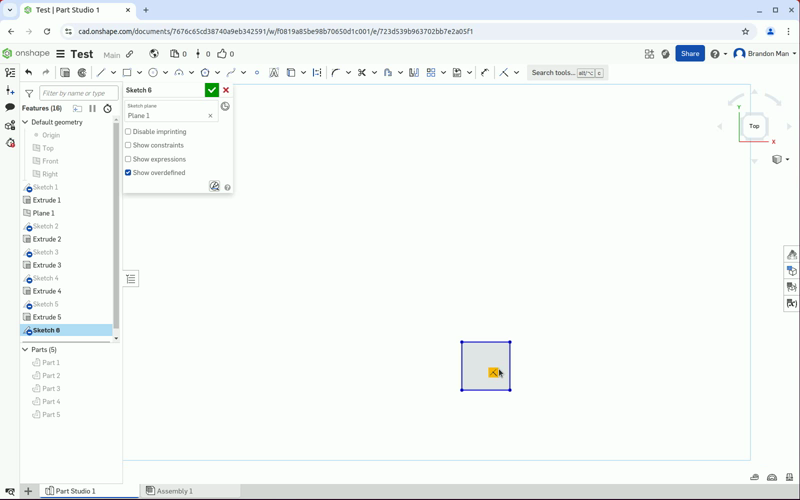
scroll(-6)
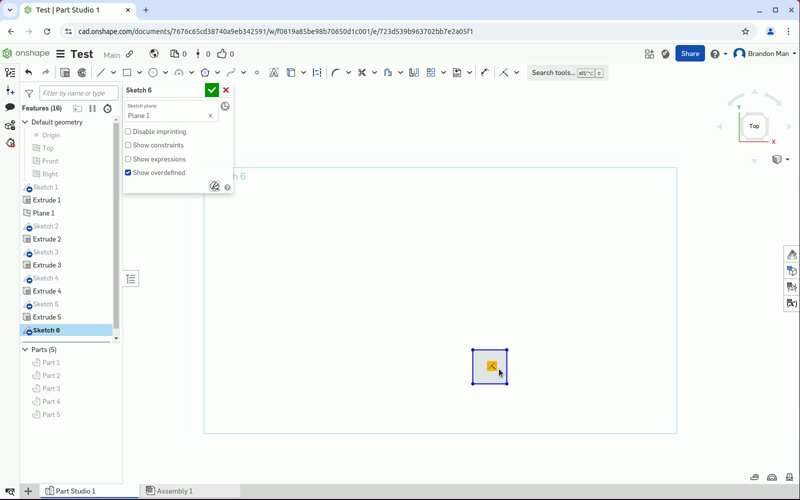
scroll(-6)
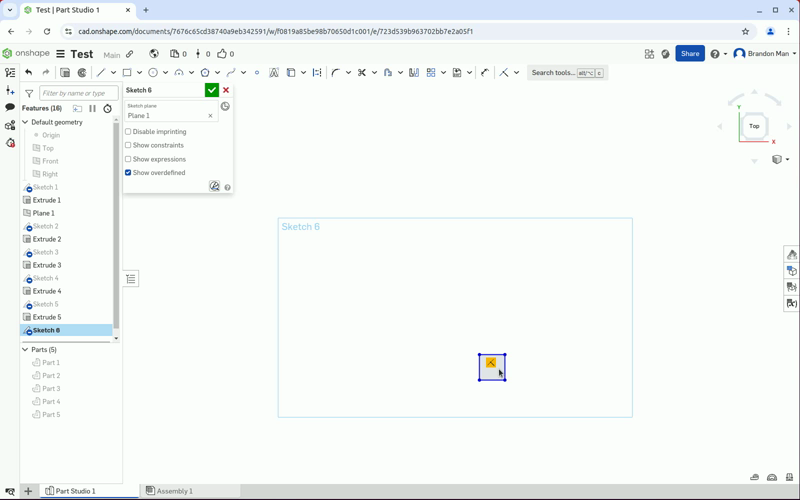
scroll(-6)
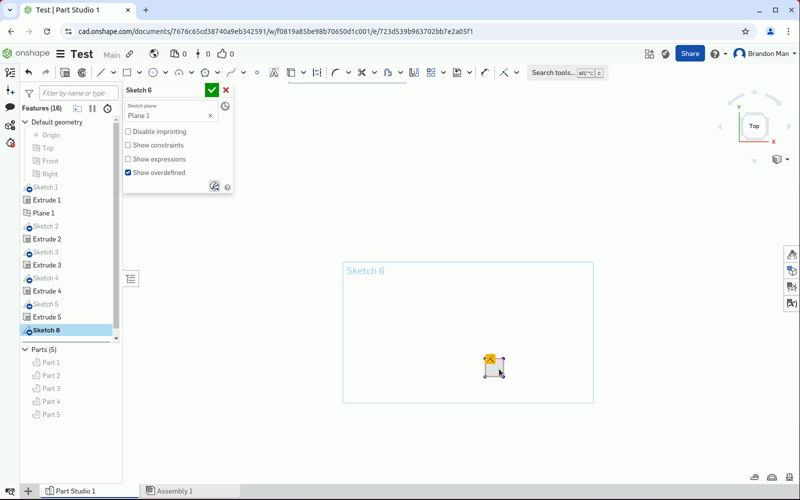
scroll(-6)
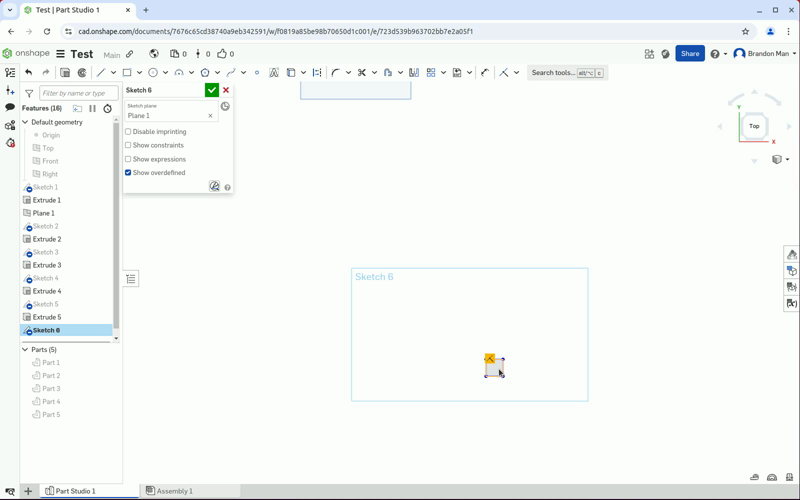
scroll(-6)
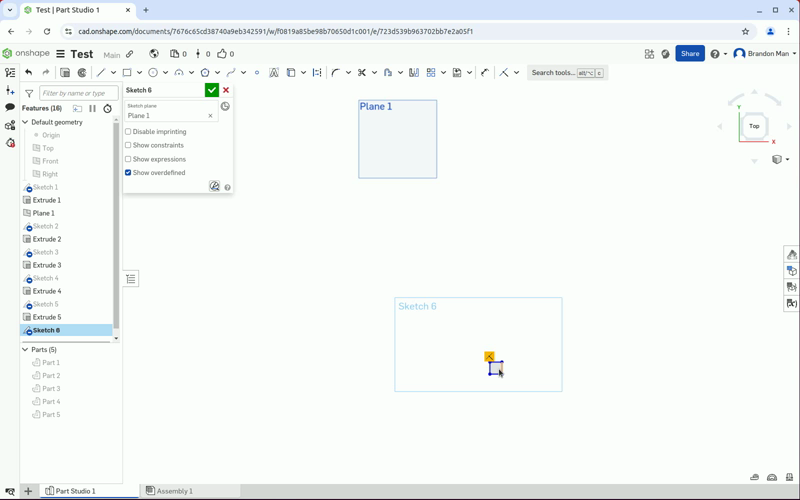
scroll(-6)
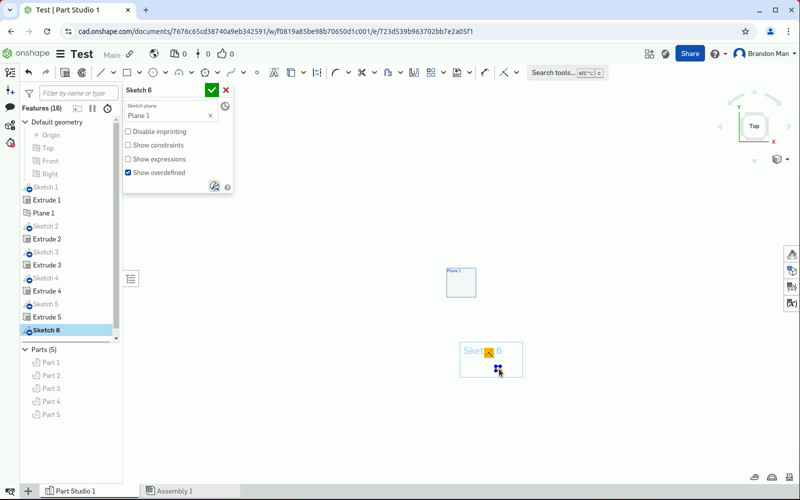
mouse_move(73, 352)
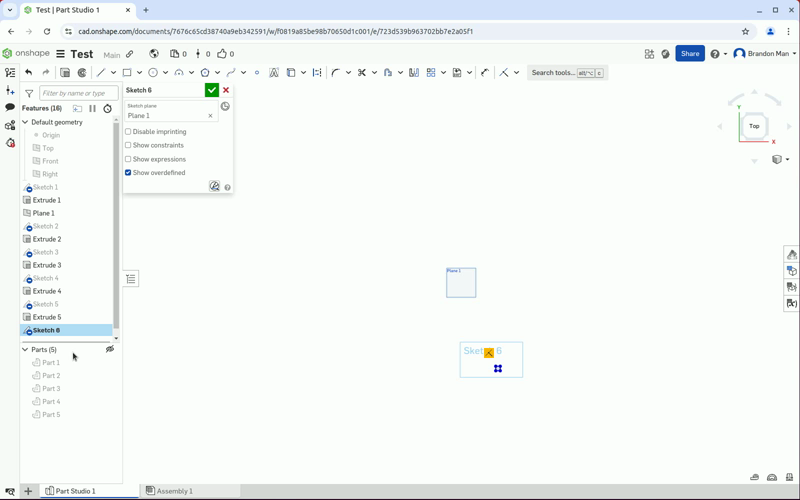
key(shift+y)
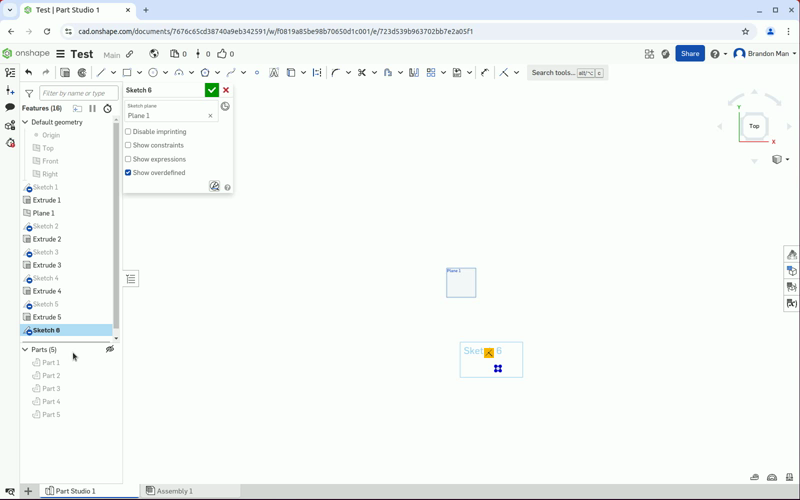
key(shift+e)
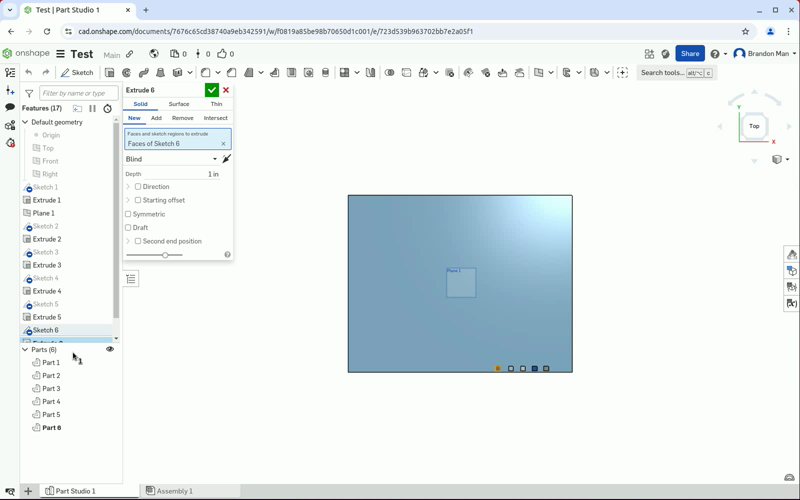
mouse_move(143, 106)
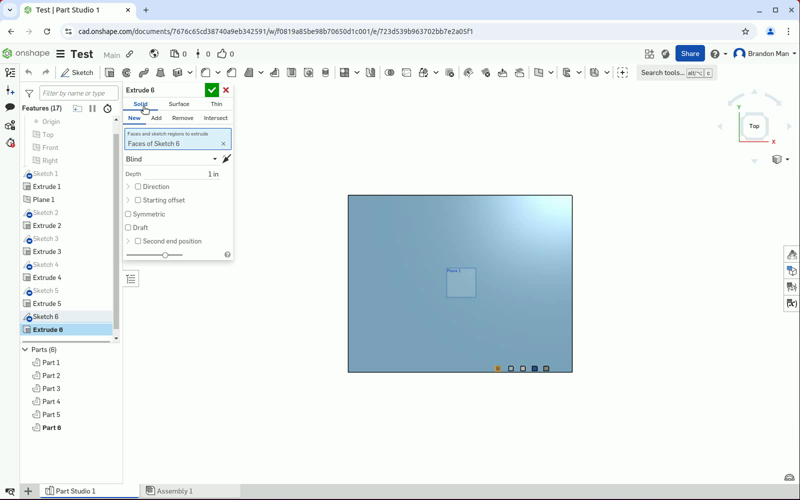
click(143, 106)
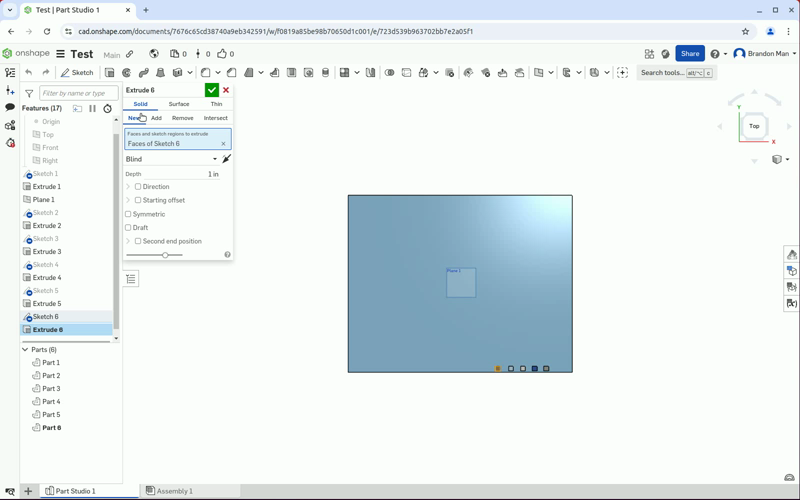
mouse_move(137, 120)
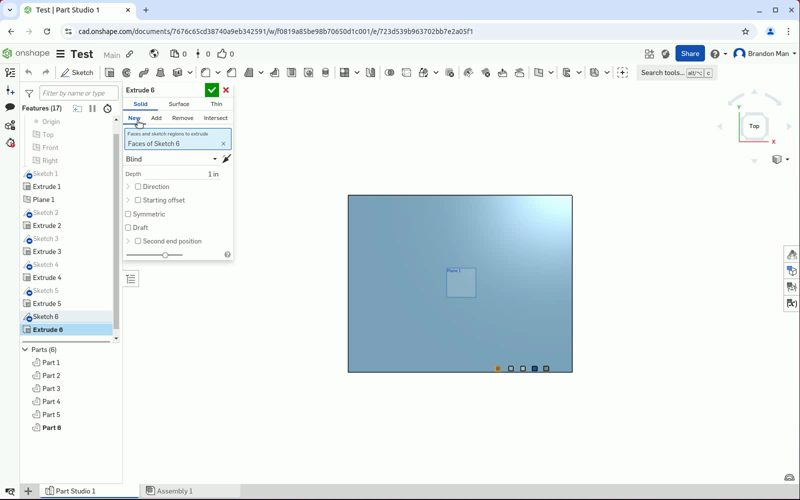
click(137, 120)
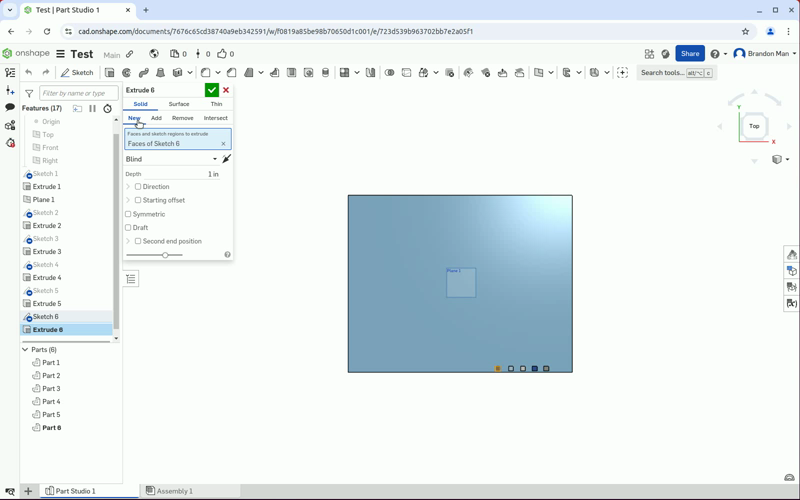
key(tab, 4)
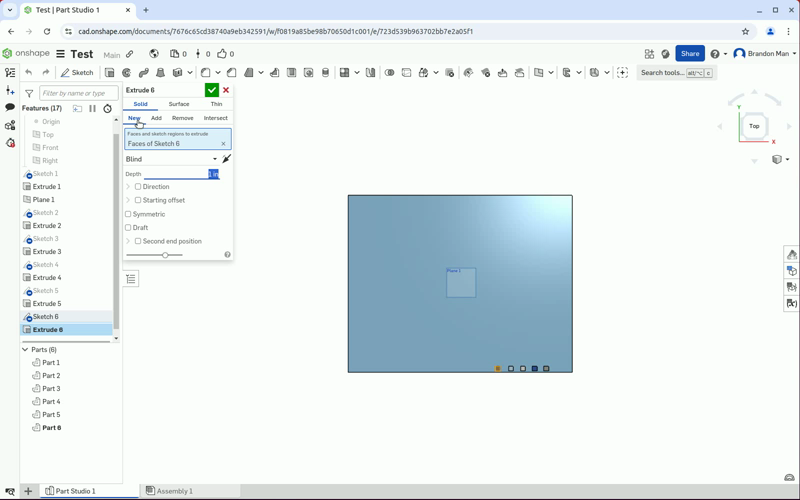
text(0.241)
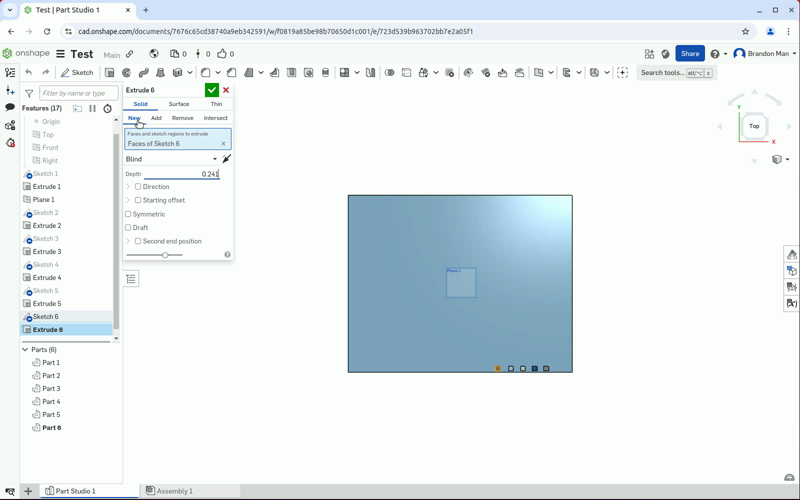
key(enter)
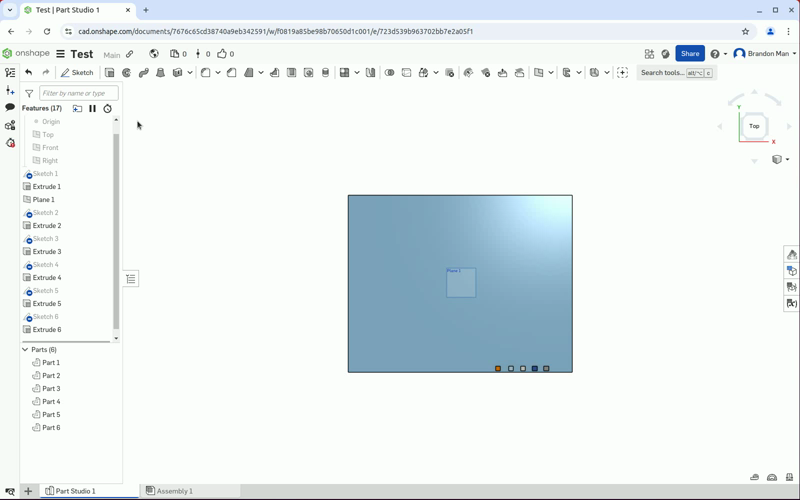
key(shift+h)
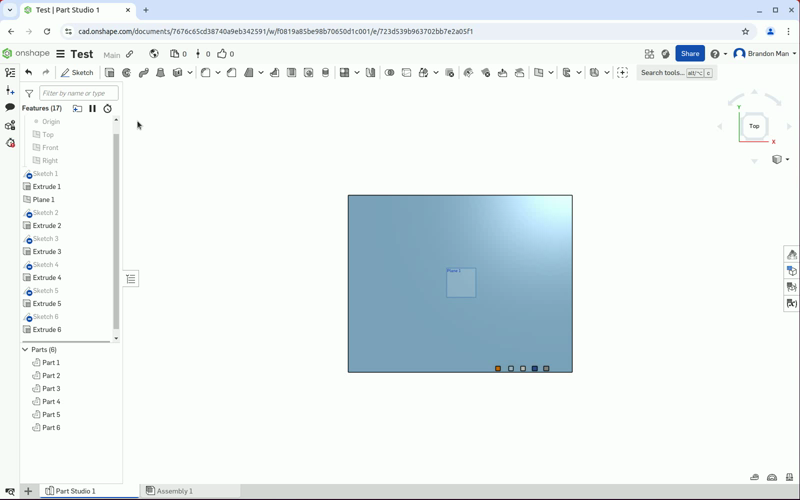
key(shift+h)
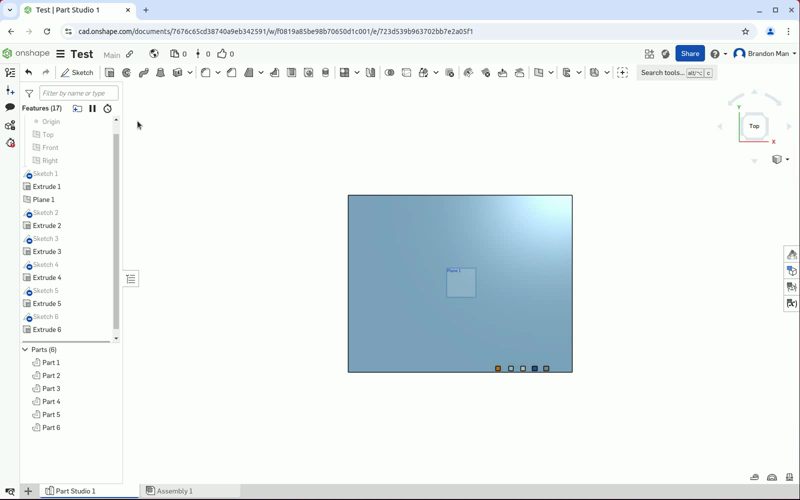
mouse_move(69, 176)
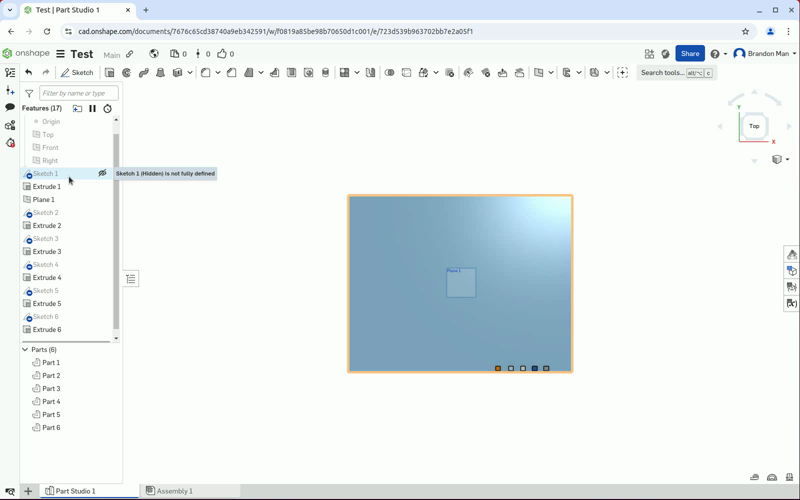
click(69, 176)
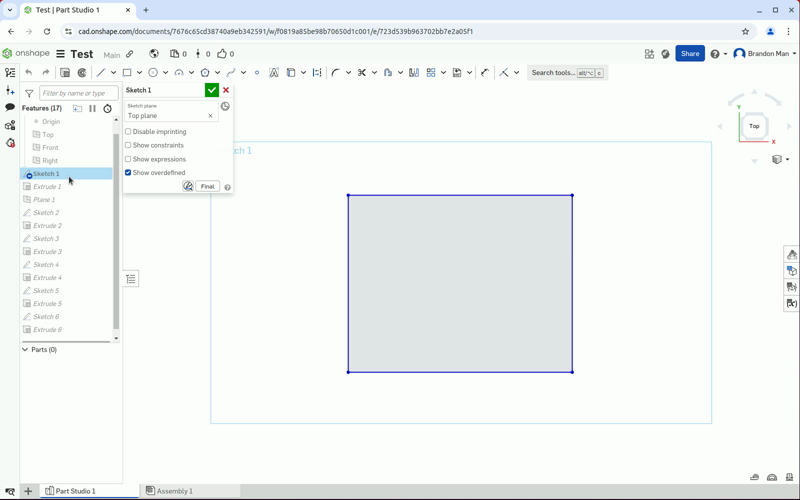
mouse_move(229, 92)
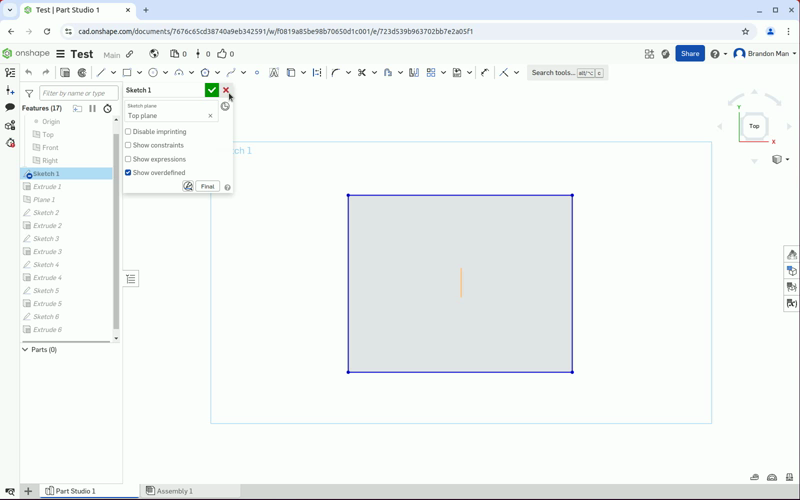
click(229, 92)
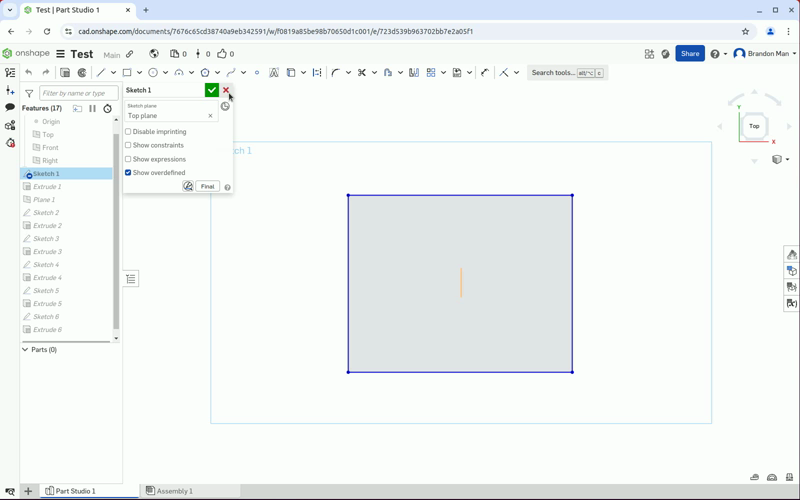
key(shift+s)
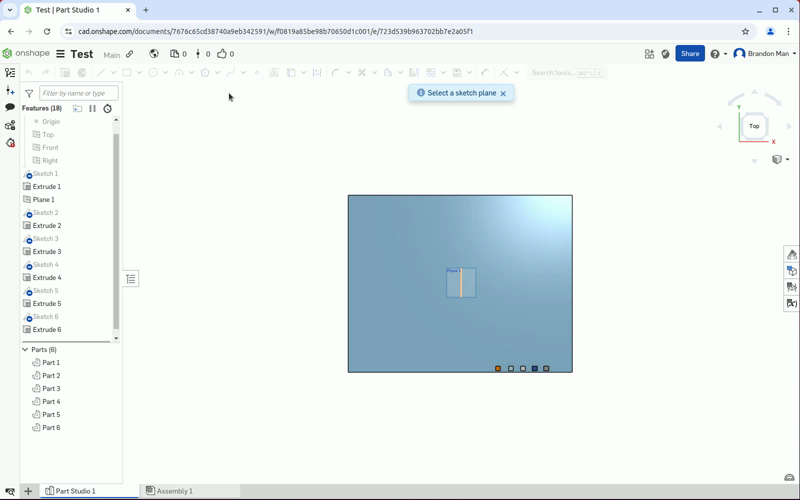
mouse_move(69, 189)
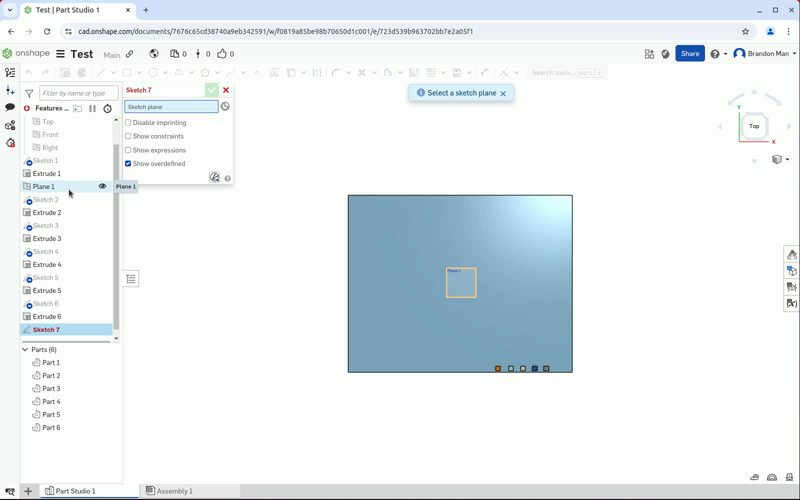
click(69, 189)
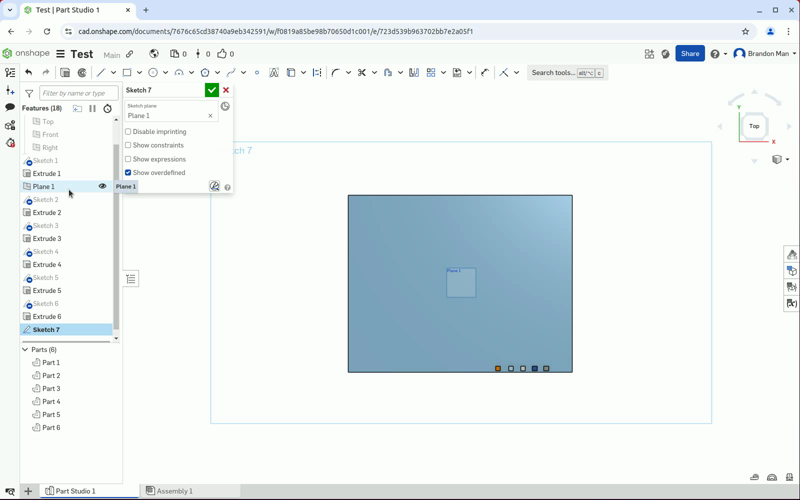
mouse_move(73, 352)
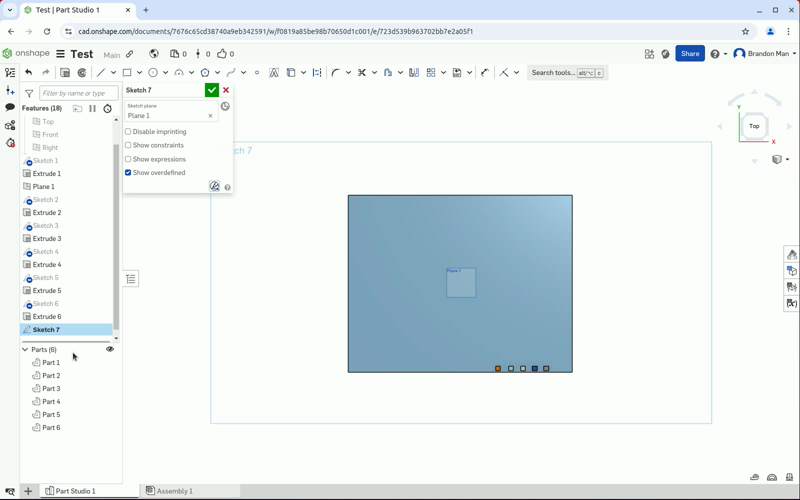
key(y)
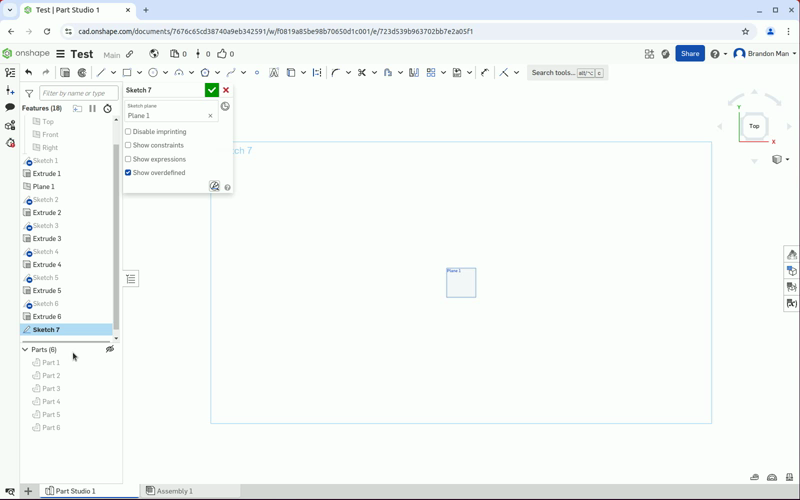
key(l)
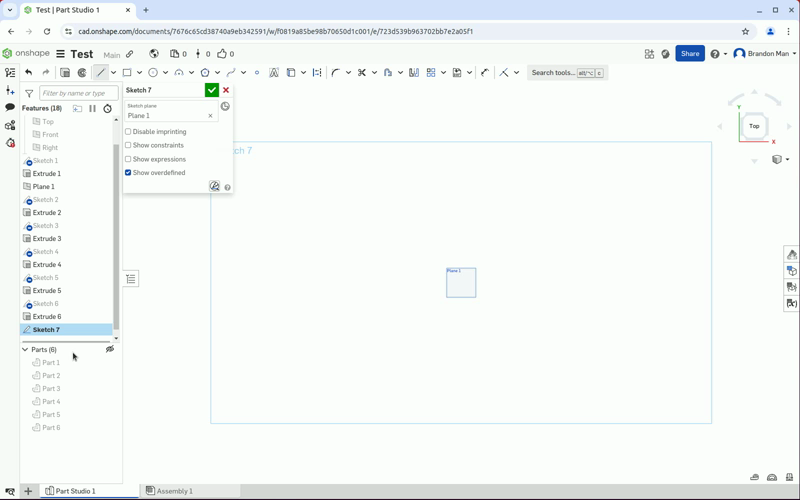
key_down(shift)
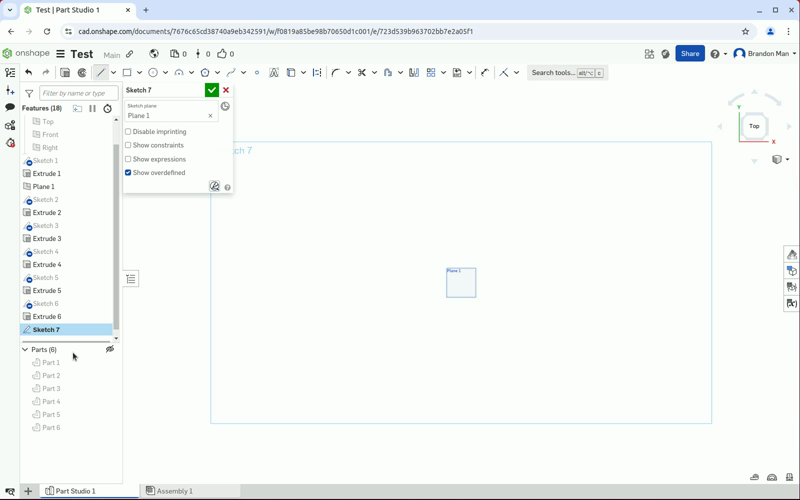
mouse_move(484, 370)
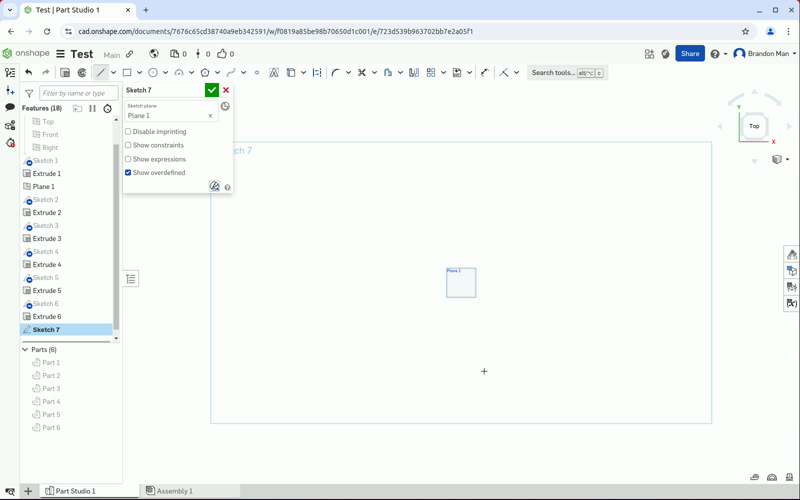
click(484, 370)
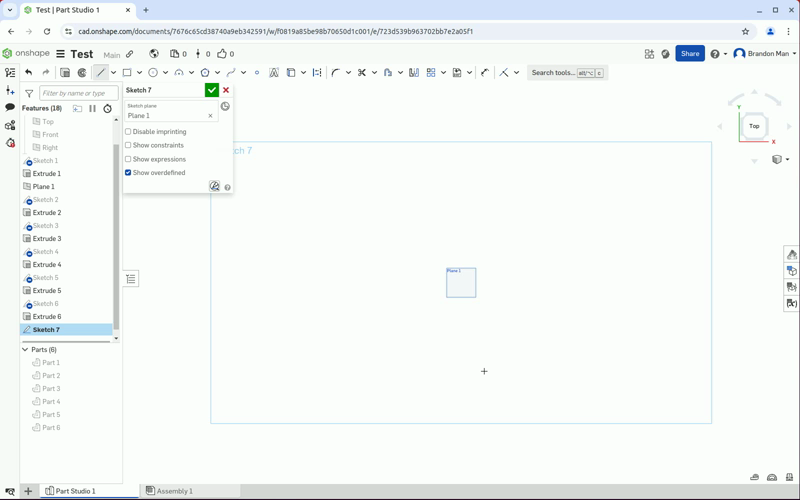
key_up(shift)
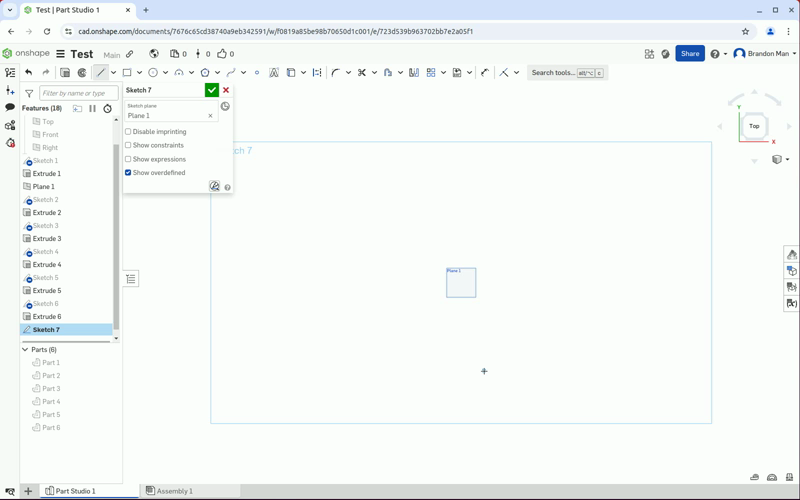
key_down(shift)
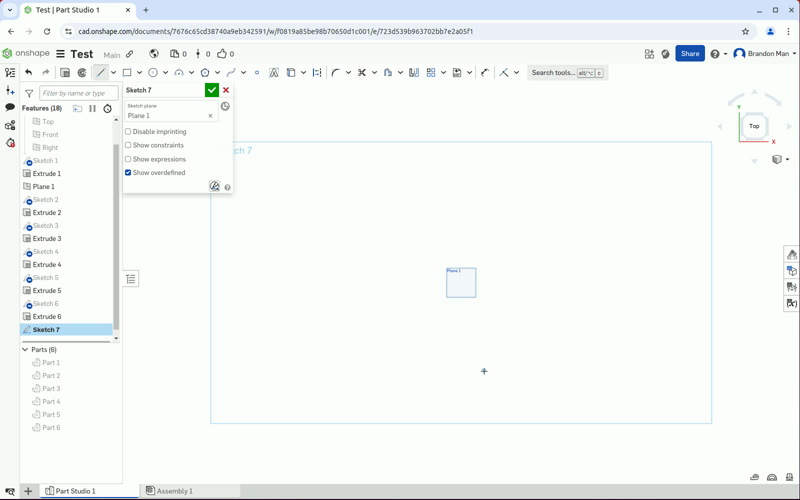
mouse_move(514, 370)
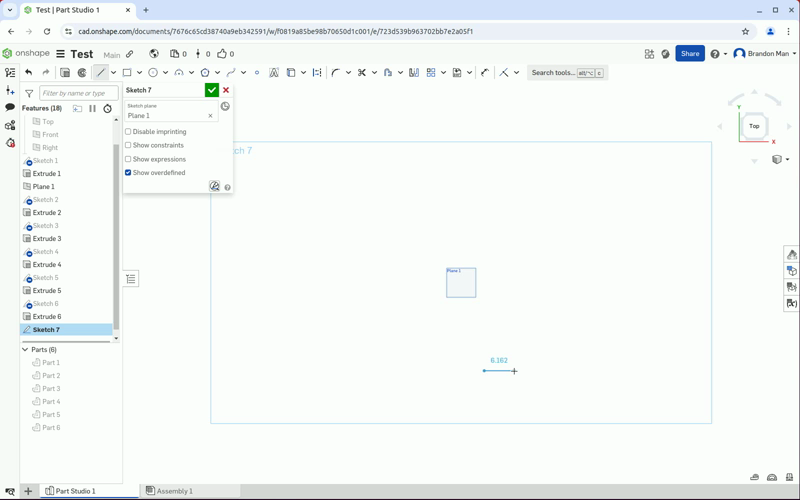
mouse_move(488, 370)
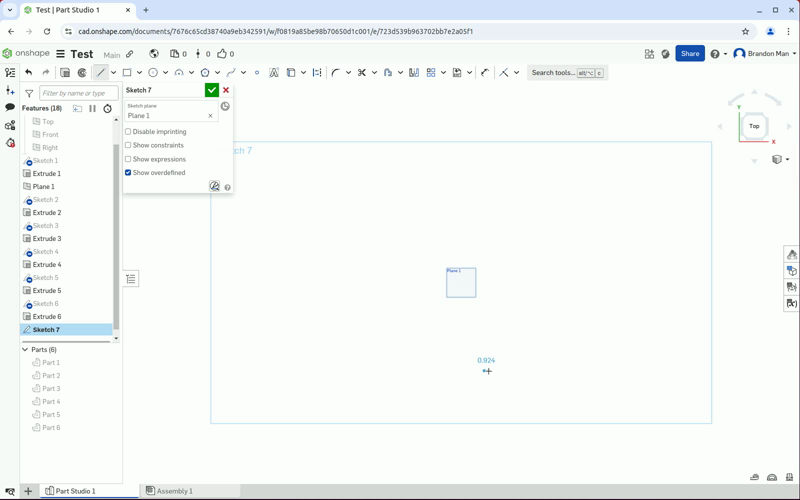
scroll(6)
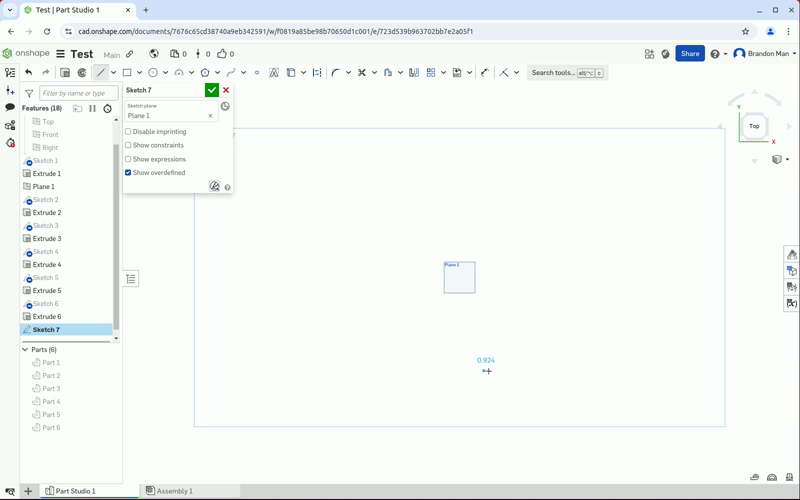
scroll(6)
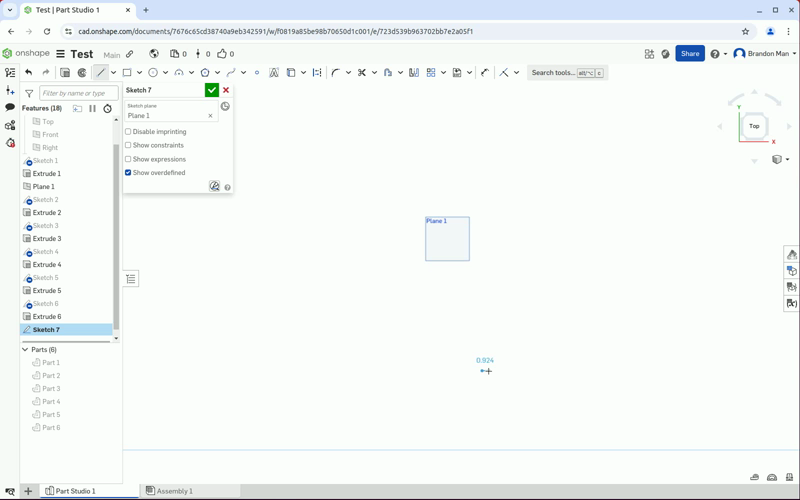
scroll(6)
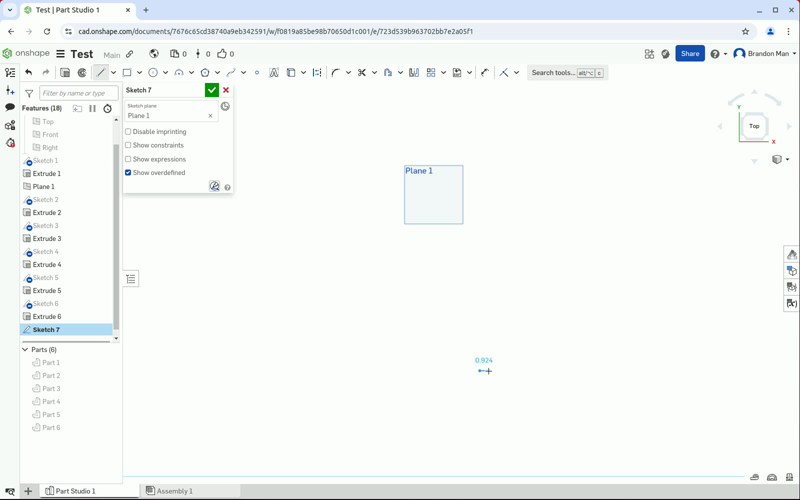
scroll(6)
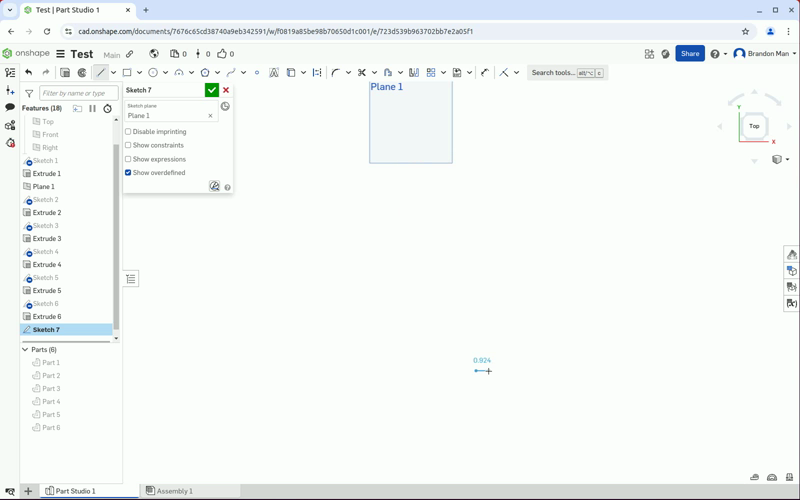
scroll(6)
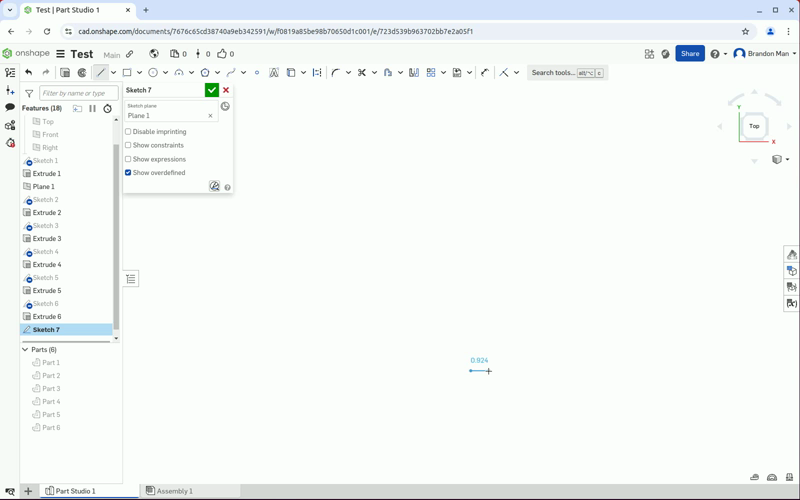
scroll(6)
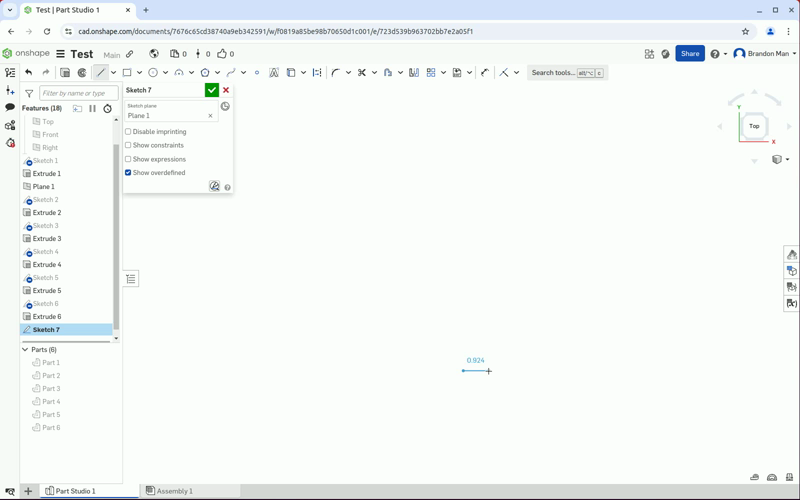
scroll(6)
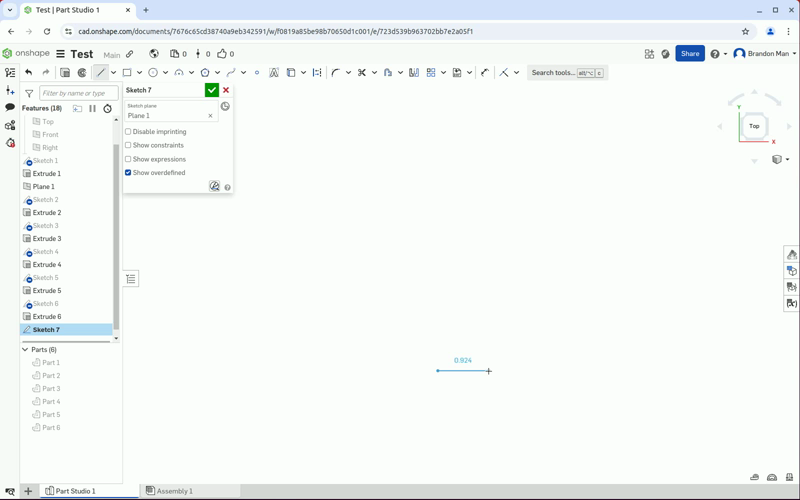
click(488, 370)
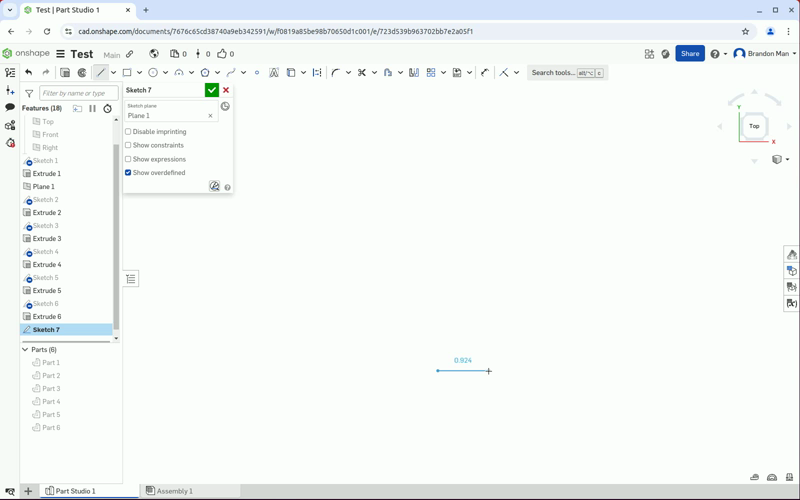
scroll(-6)
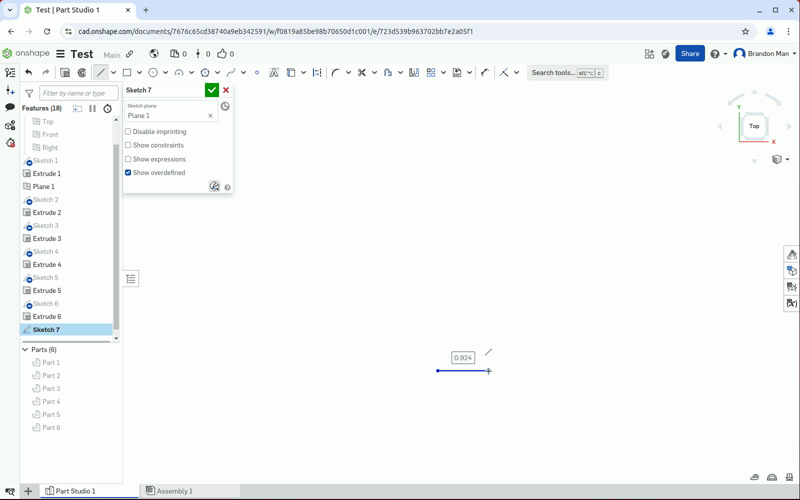
scroll(-6)
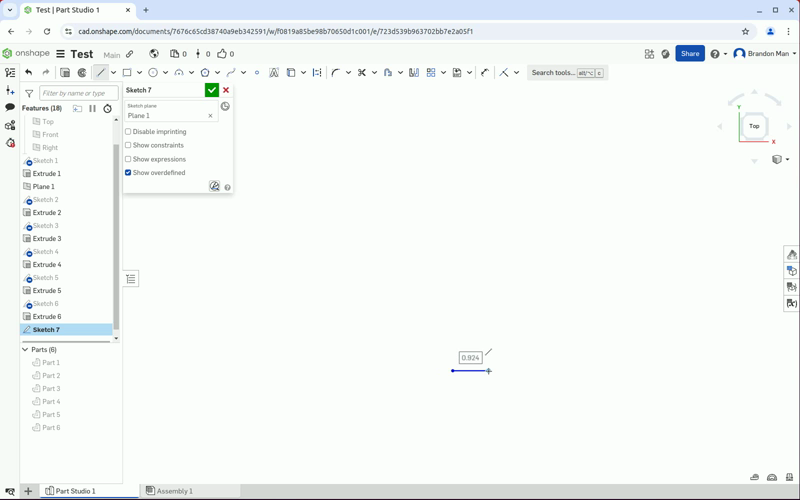
scroll(-6)
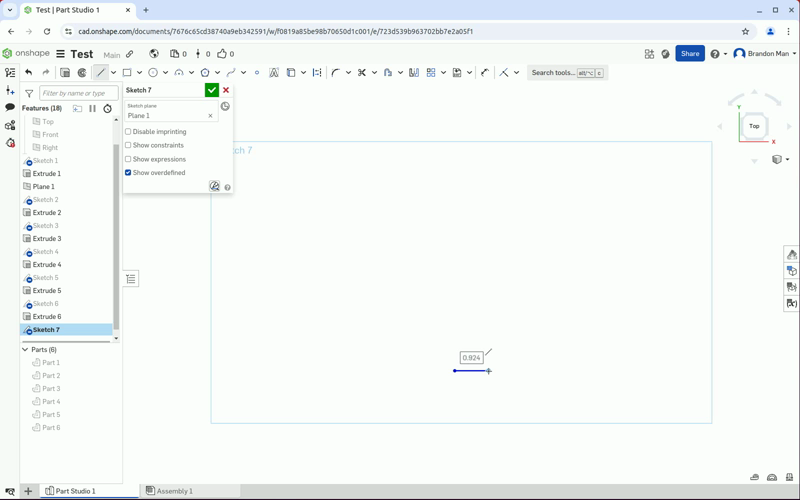
scroll(-6)
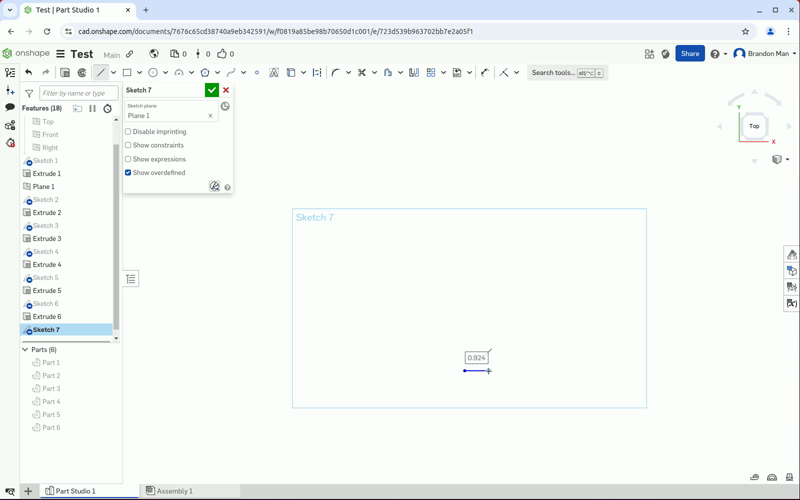
scroll(-6)
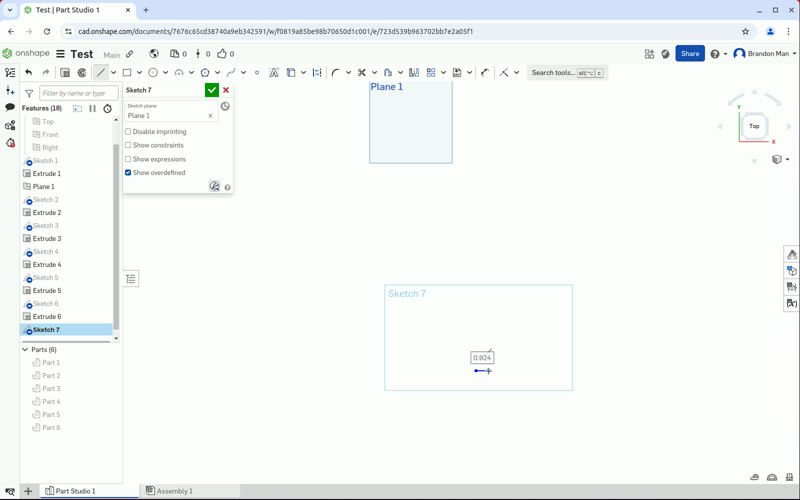
scroll(-6)
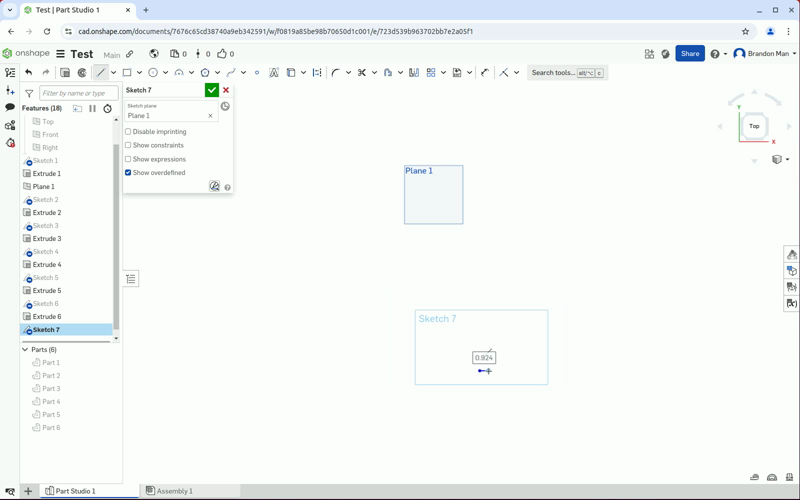
scroll(-6)
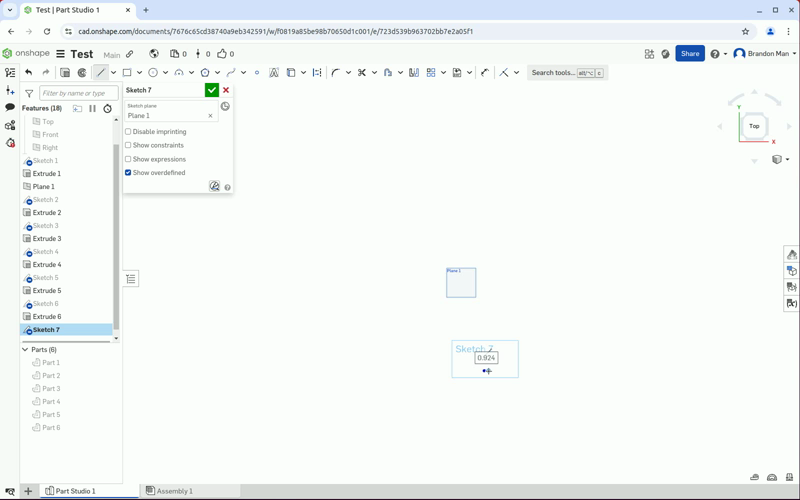
key_up(shift)
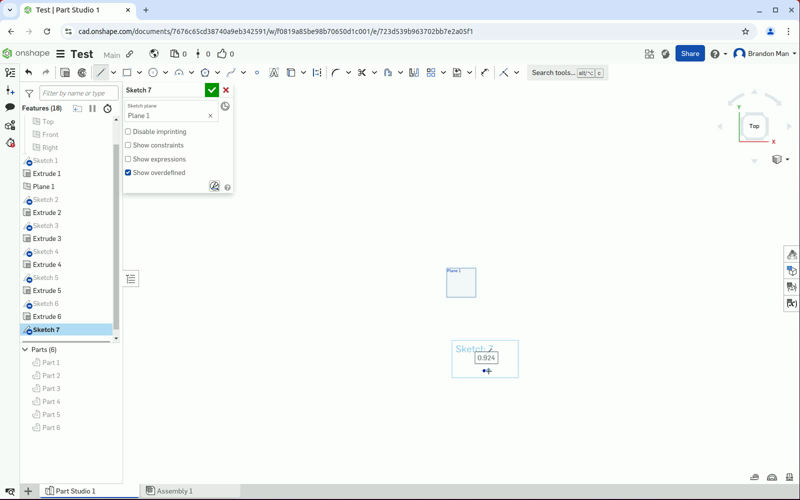
key_down(shift)
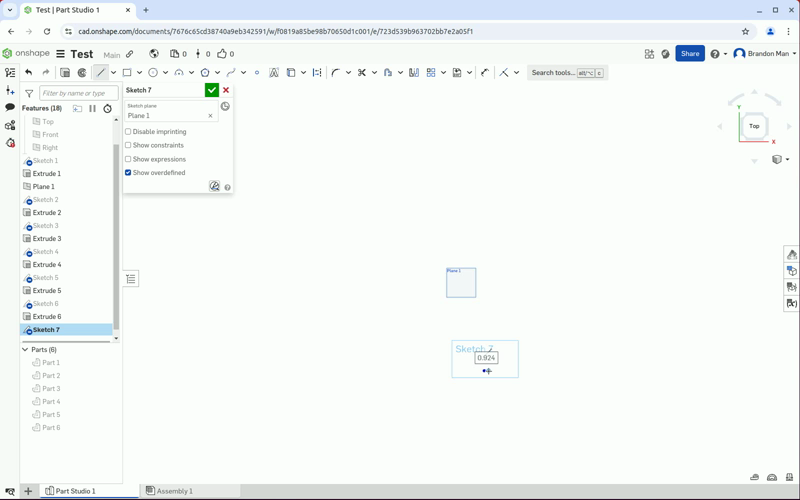
mouse_move(518, 370)
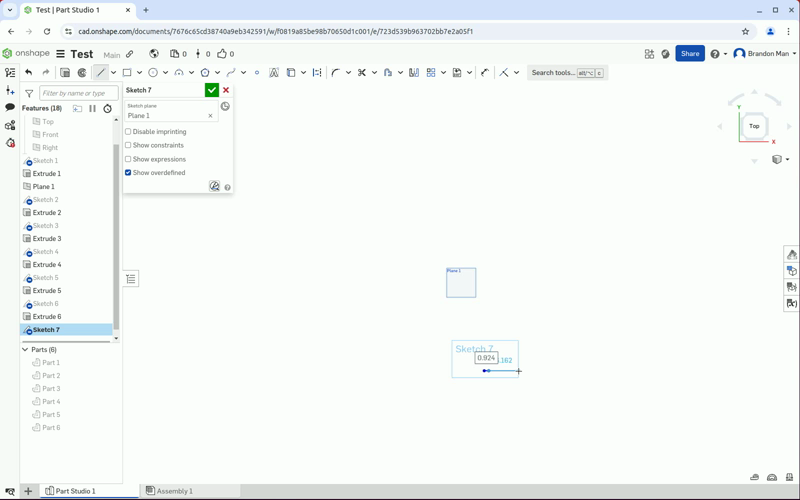
mouse_move(488, 366)
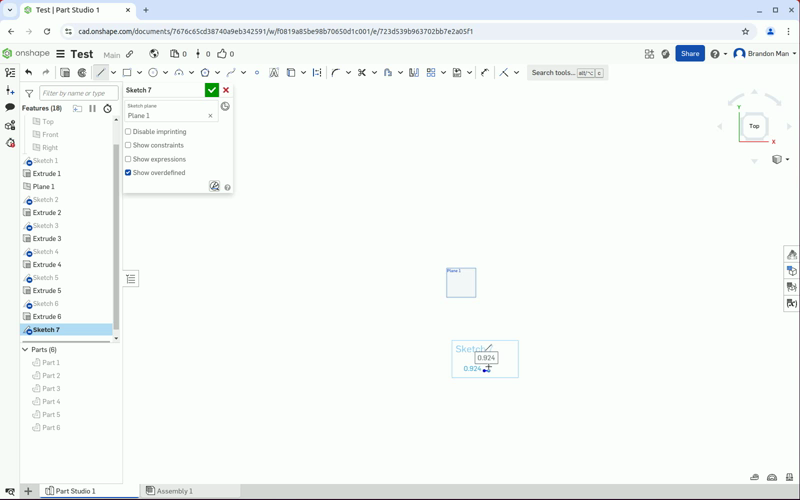
scroll(6)
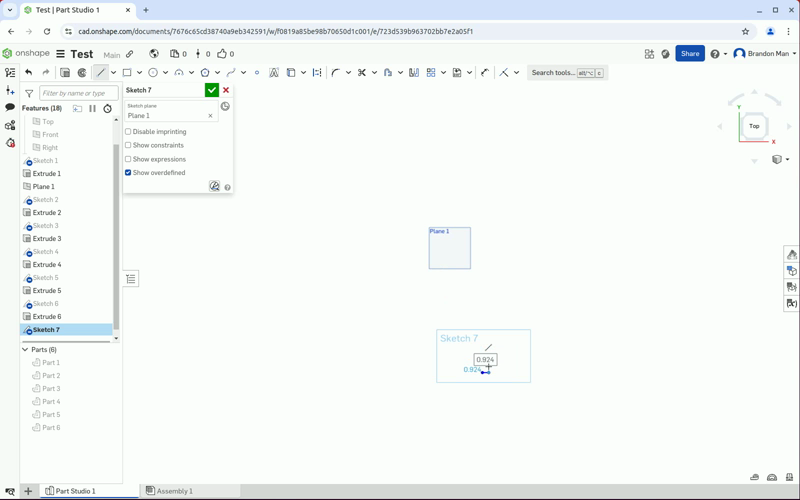
scroll(6)
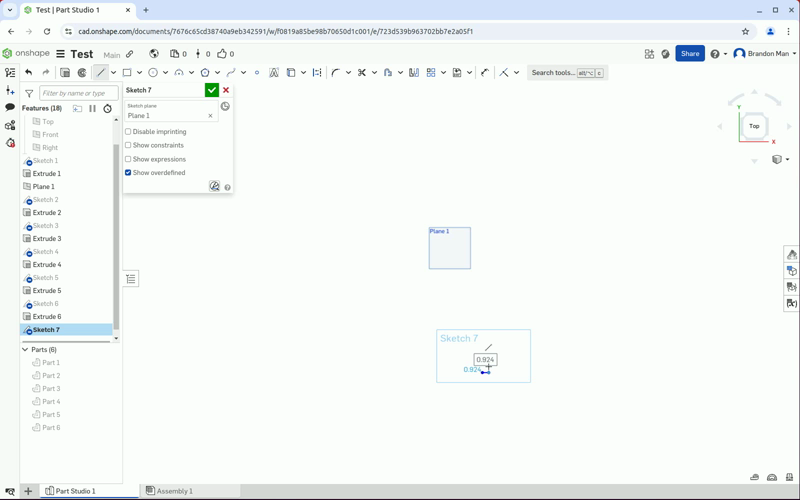
scroll(6)
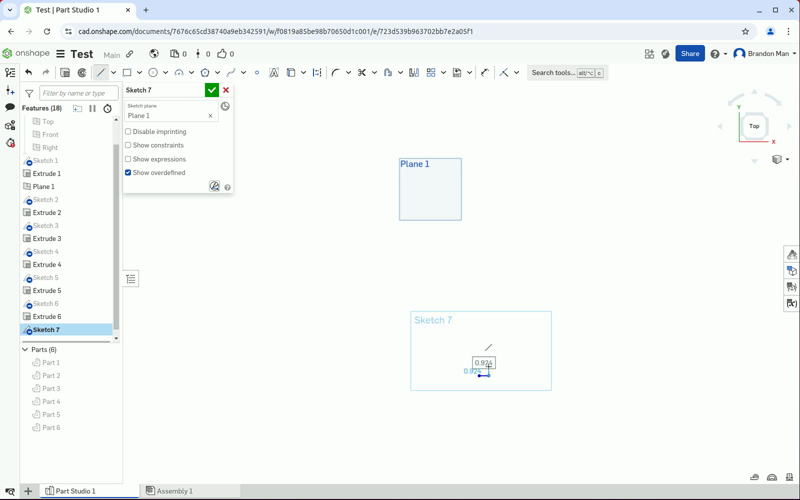
scroll(6)
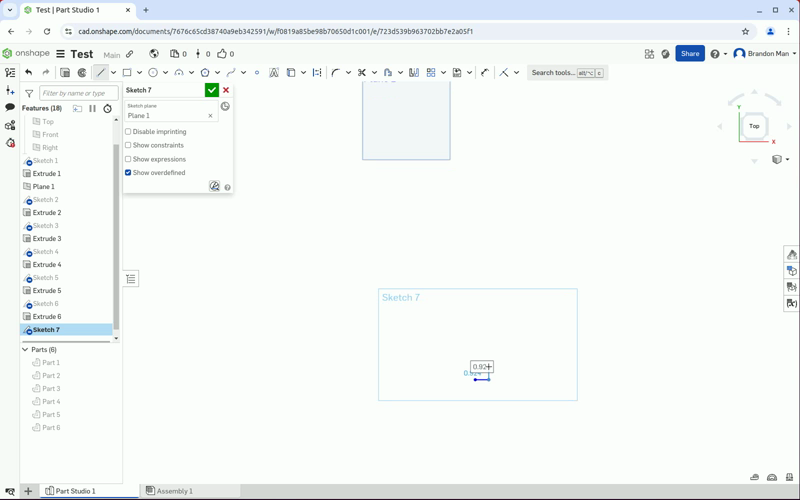
scroll(6)
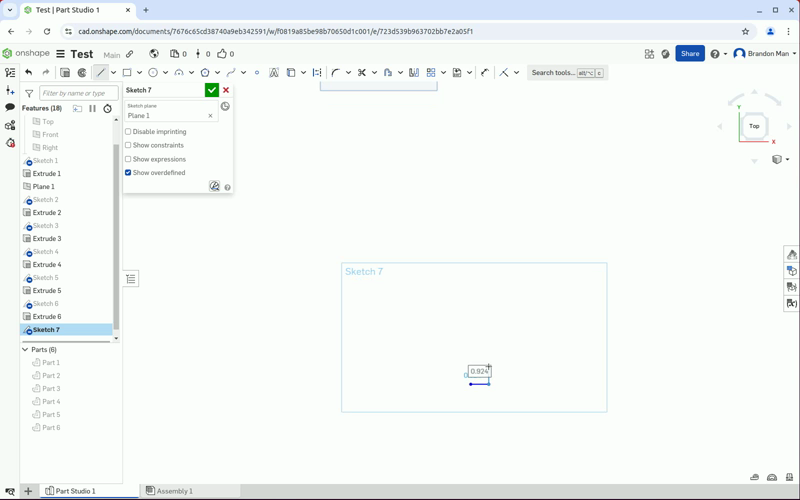
scroll(6)
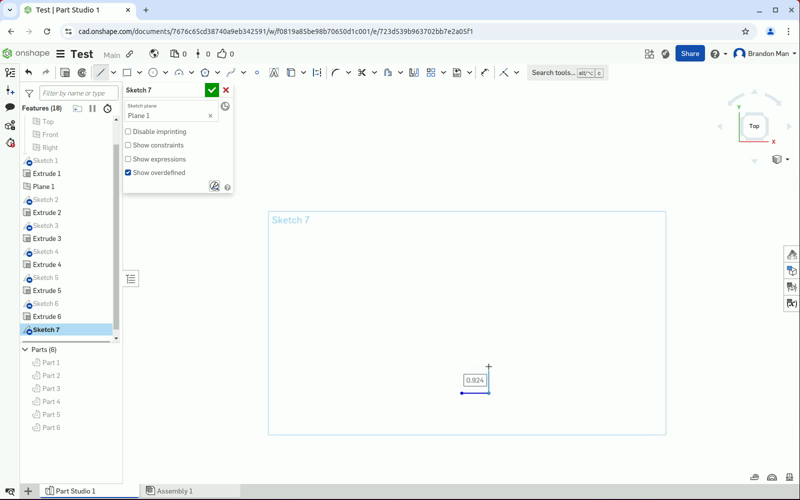
scroll(6)
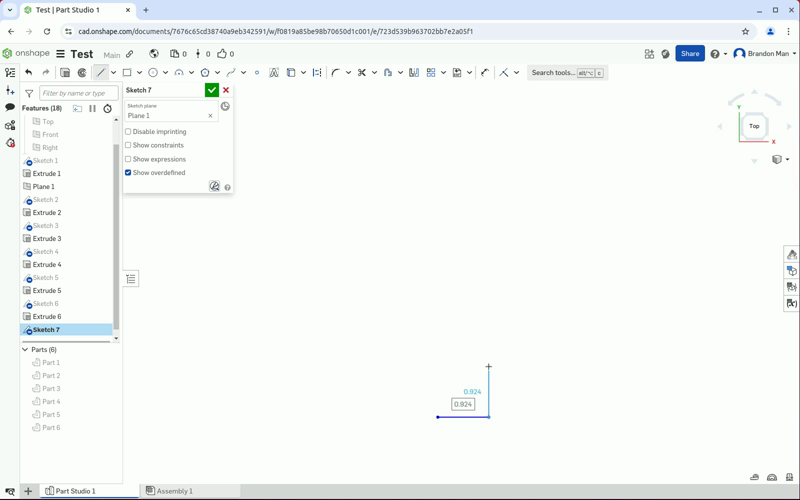
click(488, 366)
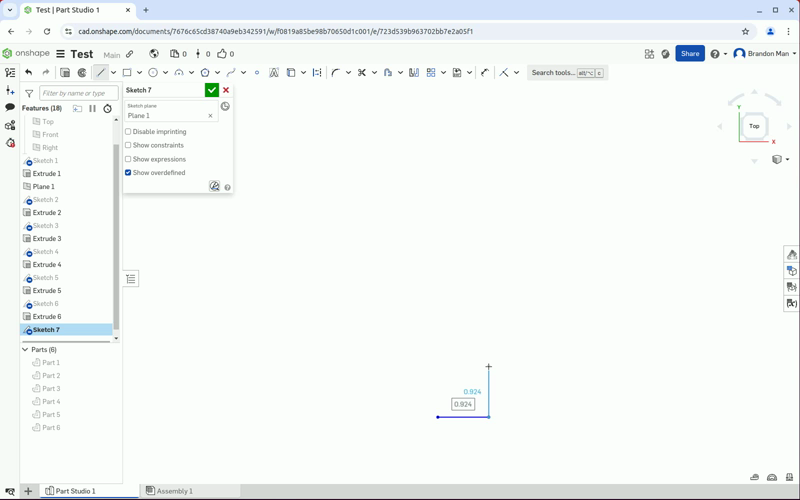
scroll(-6)
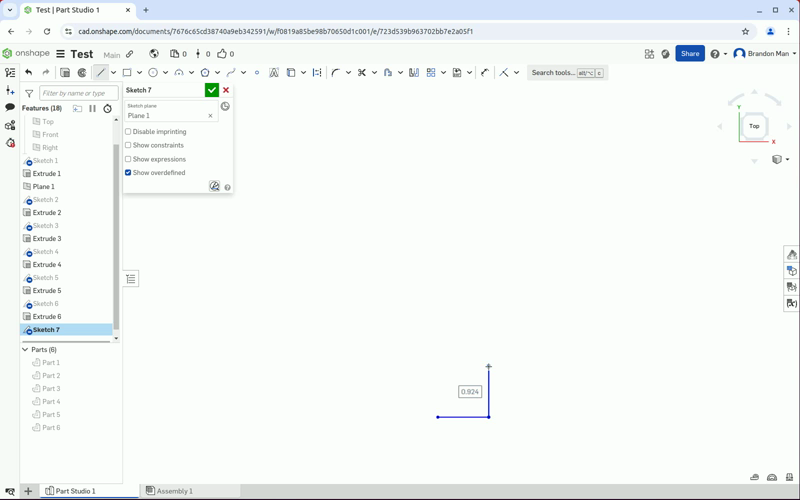
scroll(-6)
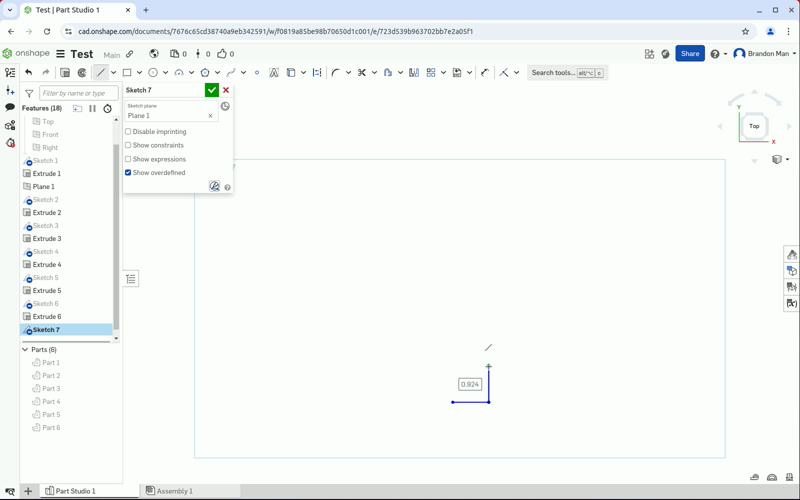
scroll(-6)
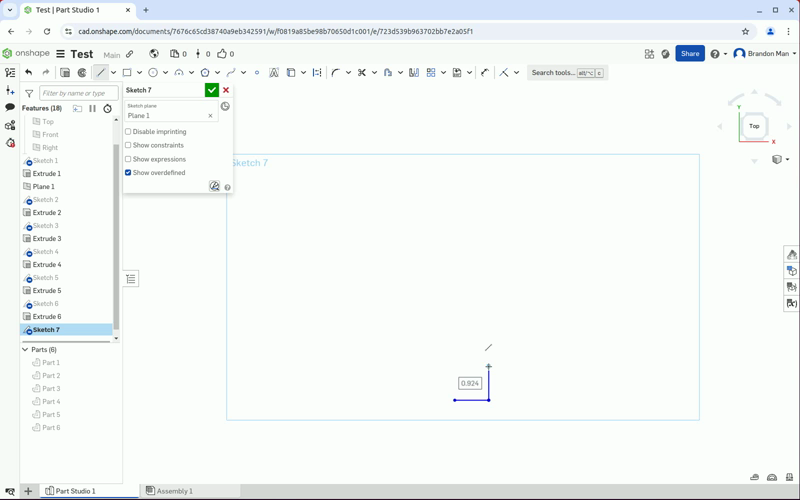
scroll(-6)
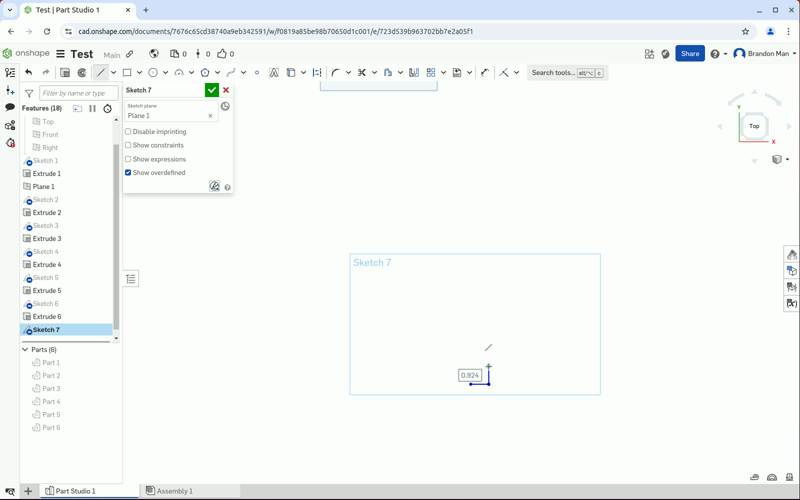
scroll(-6)
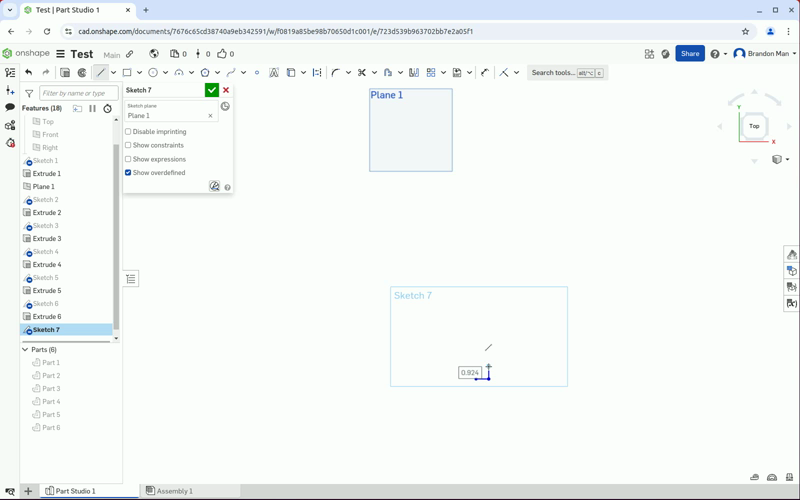
scroll(-6)
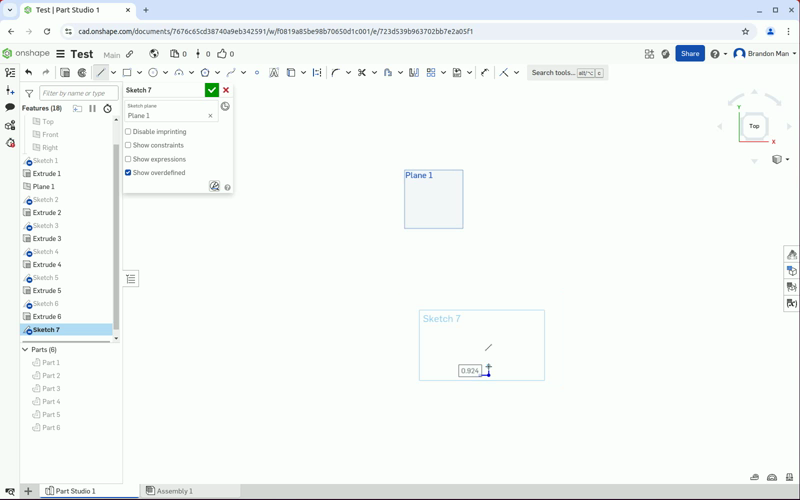
scroll(-6)
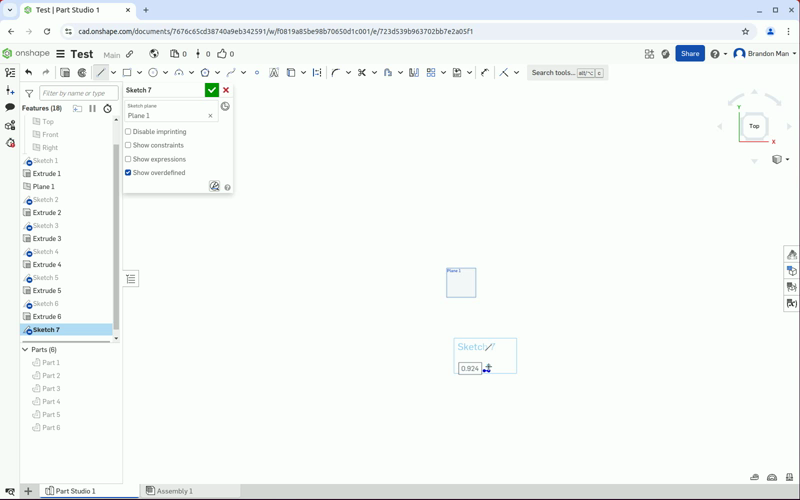
key_up(shift)
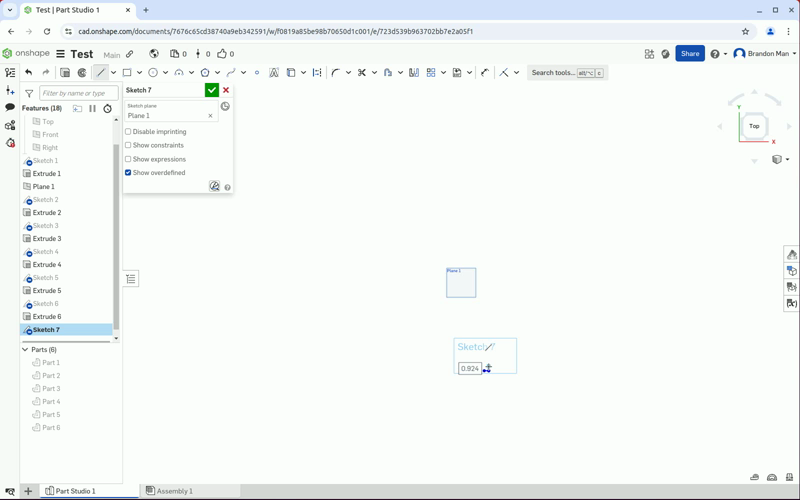
key_down(shift)
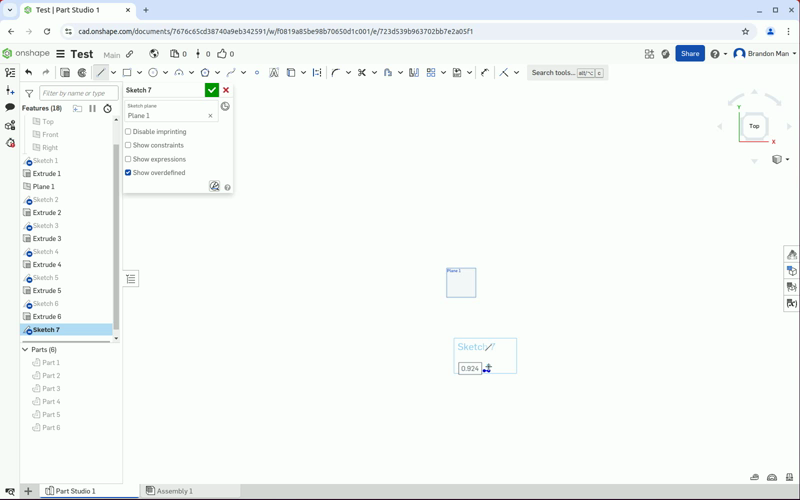
mouse_move(518, 366)
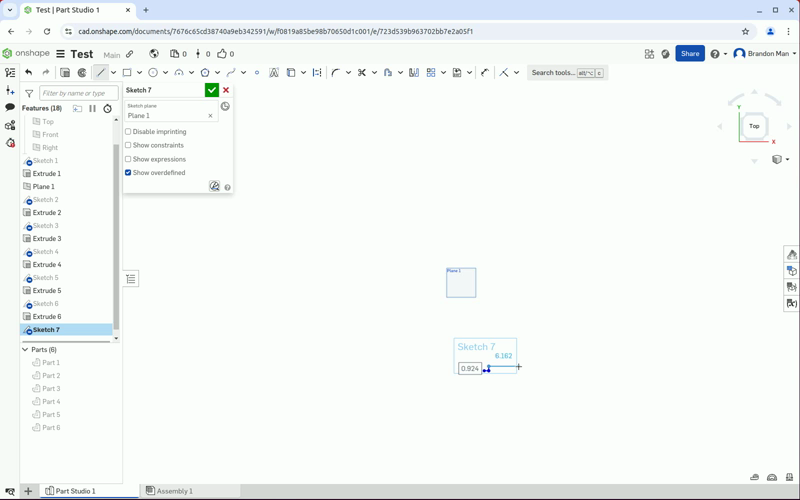
mouse_move(484, 366)
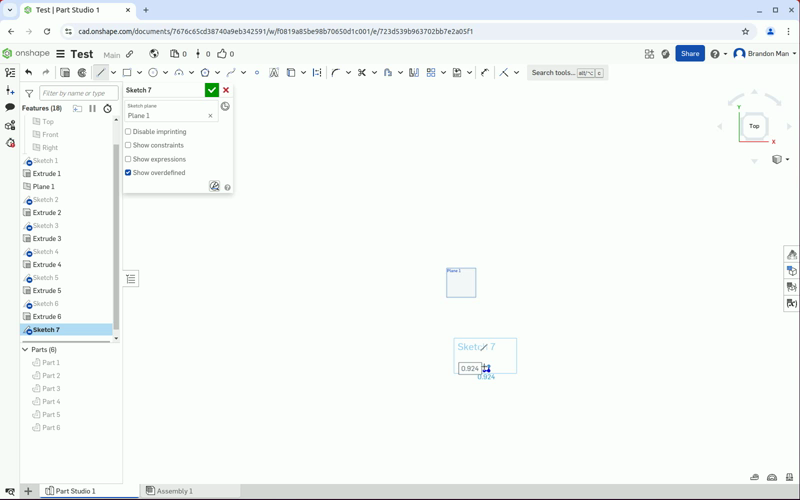
scroll(6)
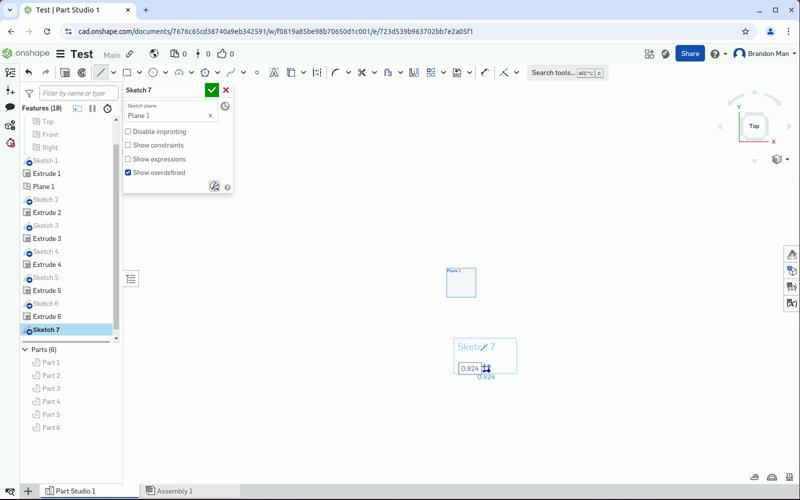
scroll(6)
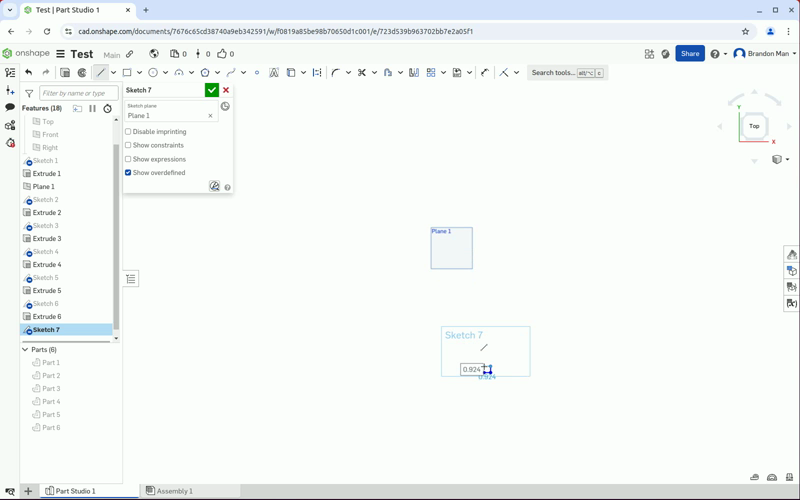
scroll(6)
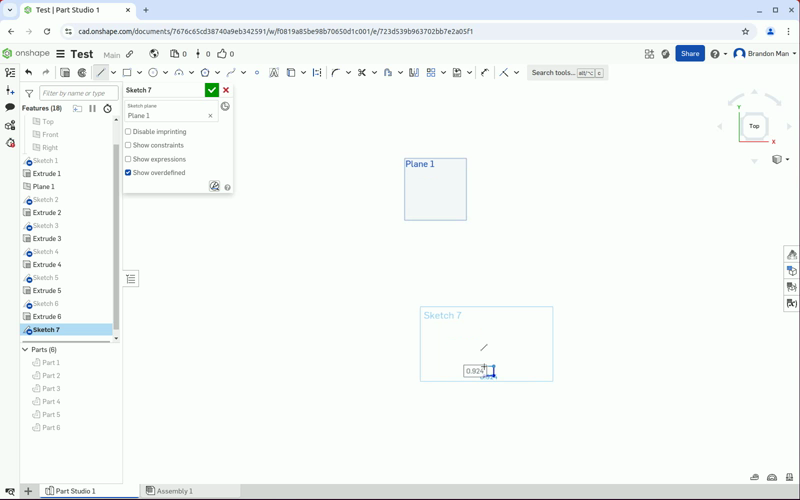
scroll(6)
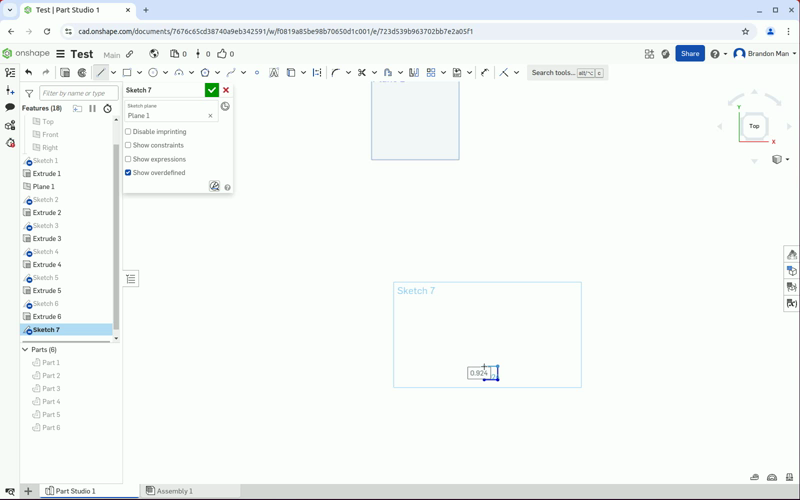
scroll(6)
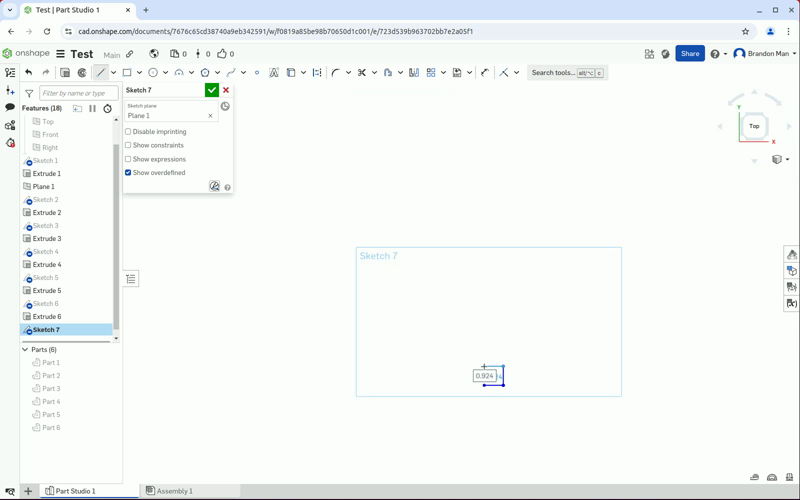
scroll(6)
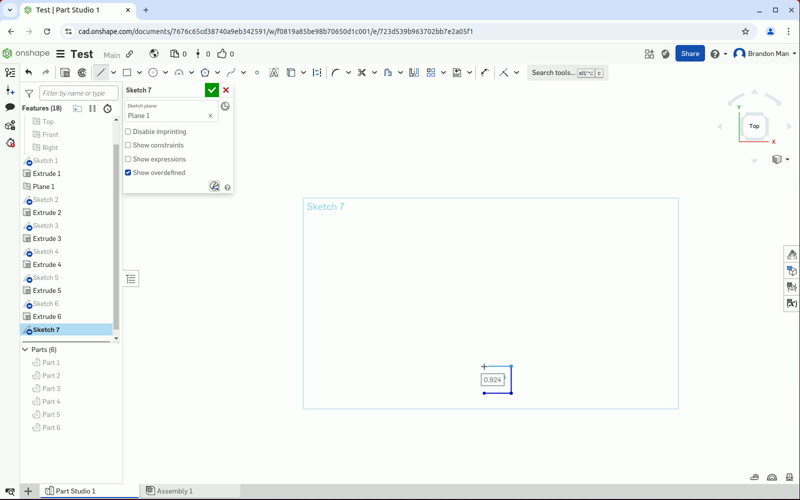
scroll(6)
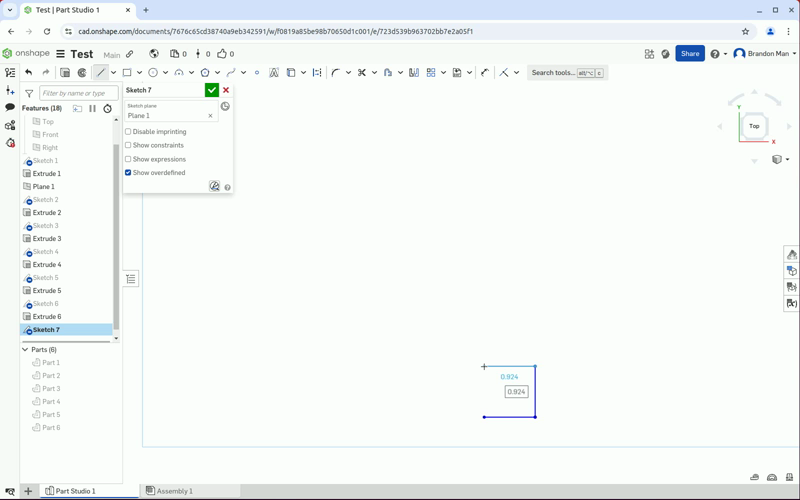
click(484, 366)
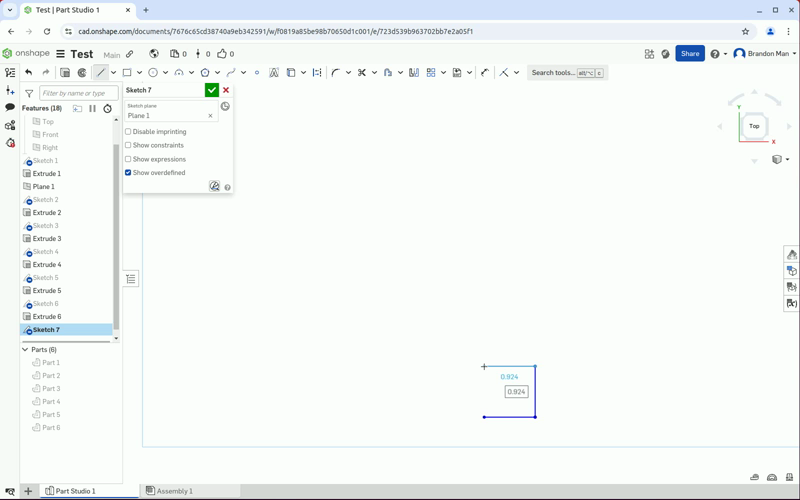
scroll(-6)
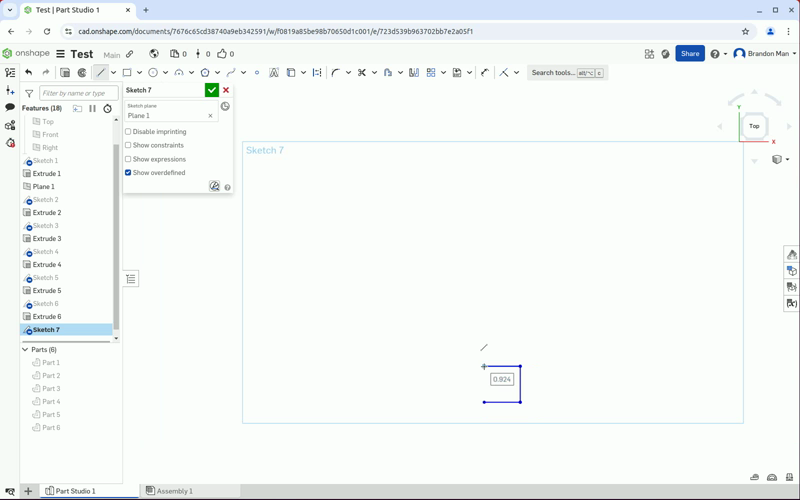
scroll(-6)
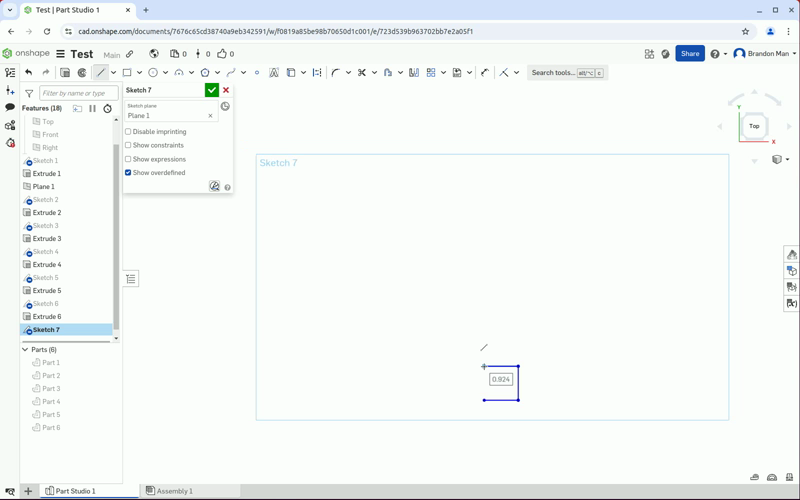
scroll(-6)
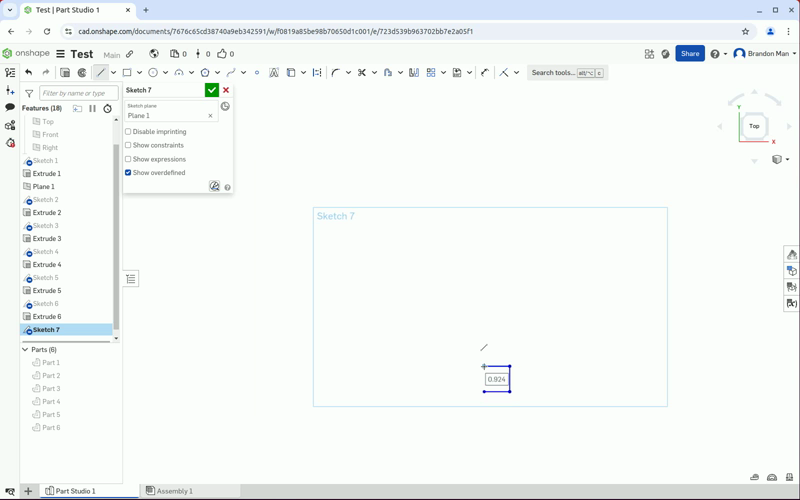
scroll(-6)
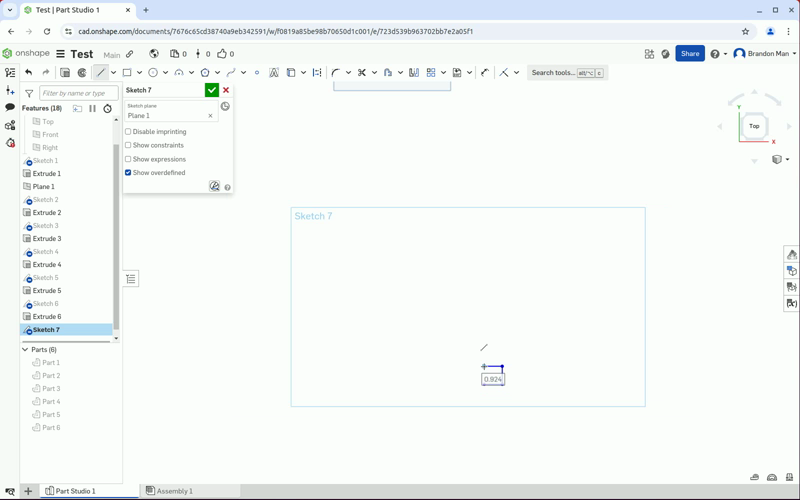
scroll(-6)
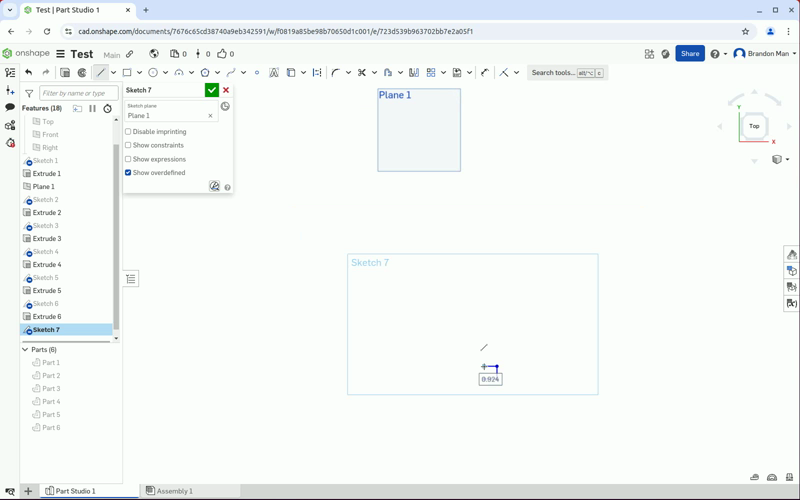
scroll(-6)
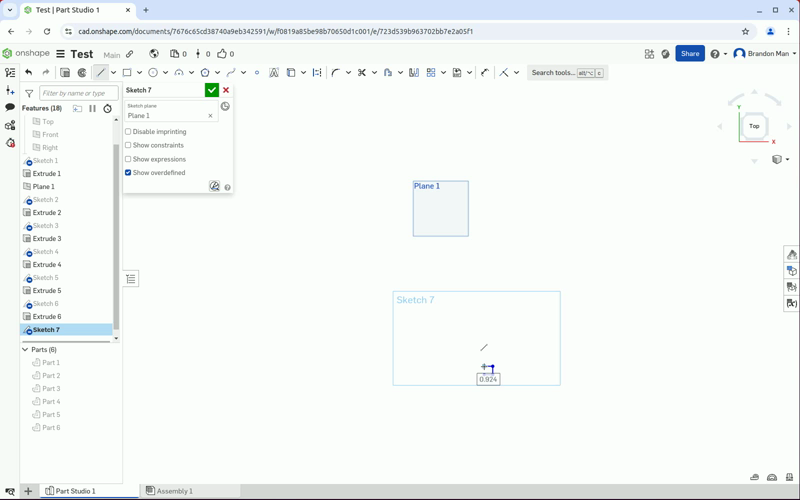
scroll(-6)
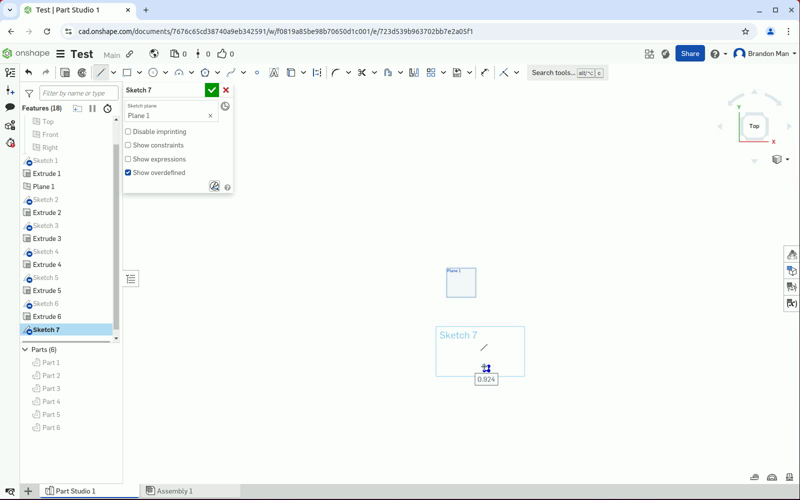
key_up(shift)
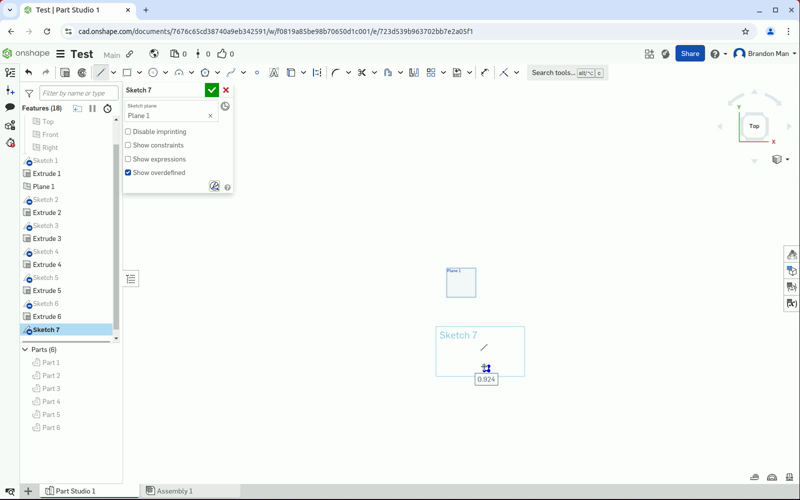
mouse_move(514, 366)
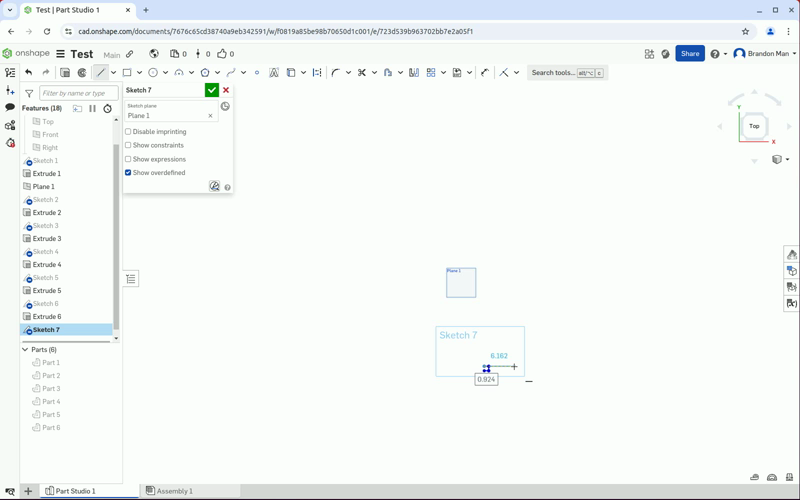
key_down(shift)
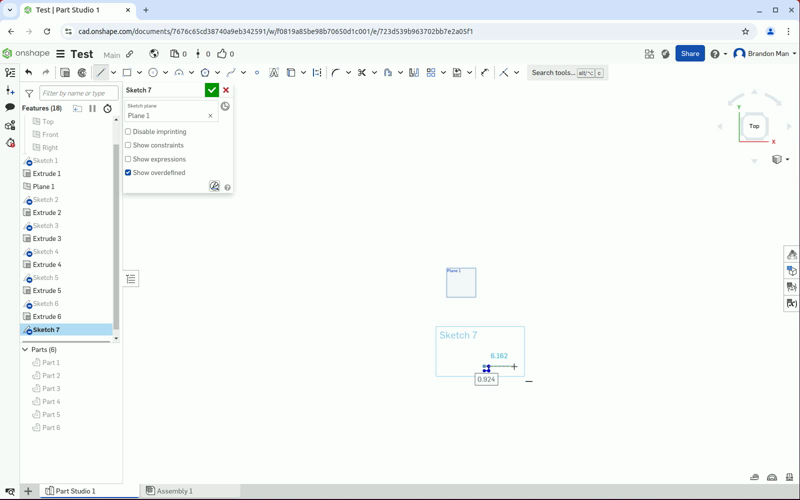
mouse_move(484, 370)
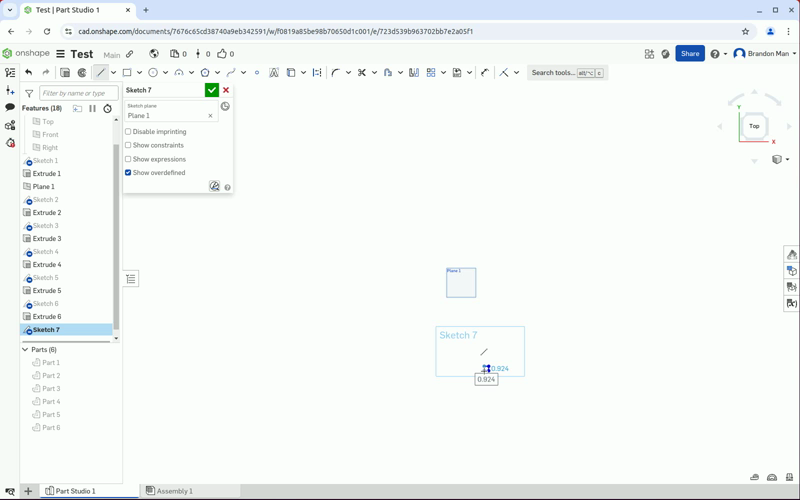
scroll(6)
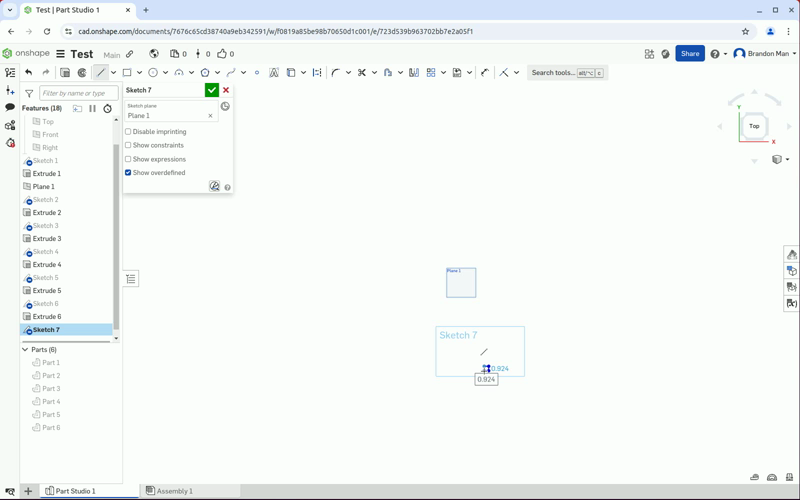
scroll(6)
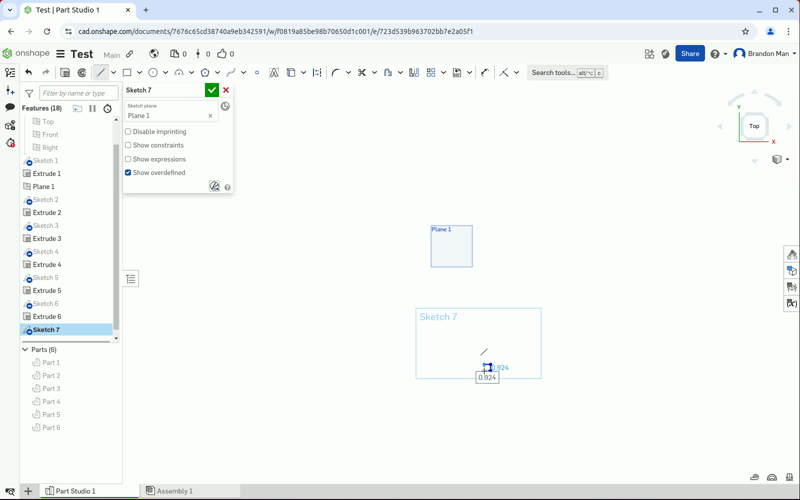
scroll(6)
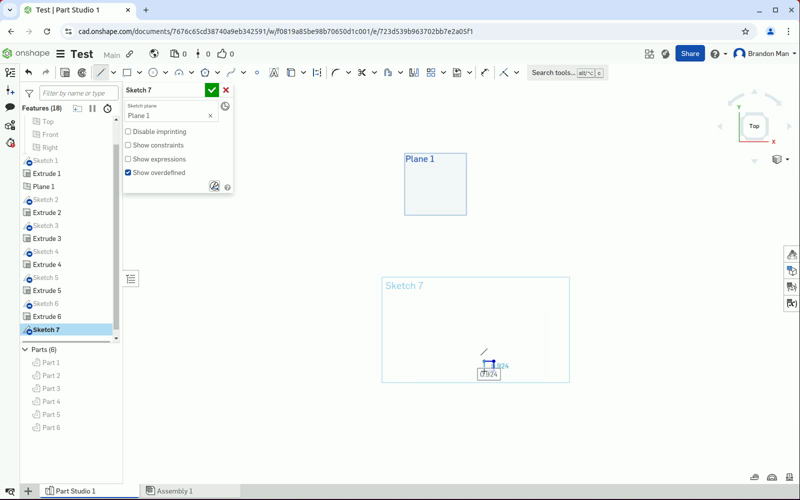
scroll(6)
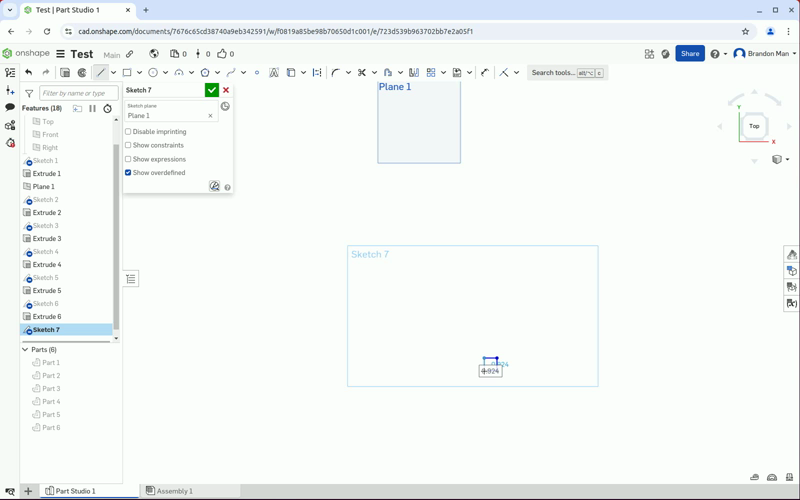
scroll(6)
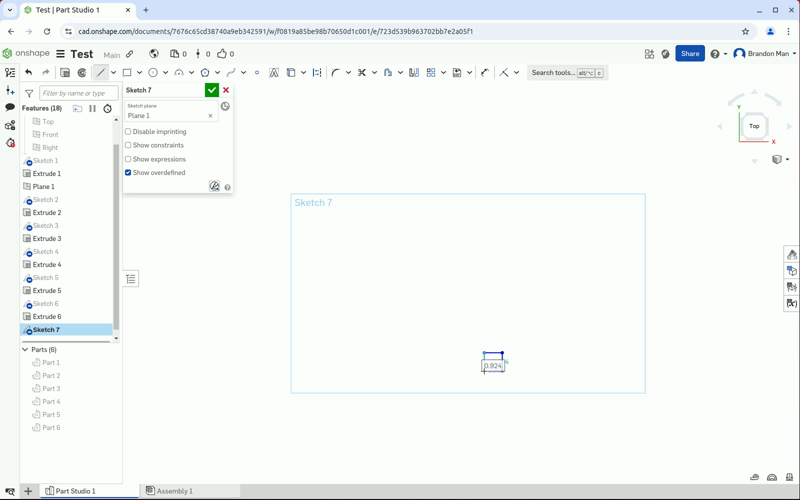
scroll(6)
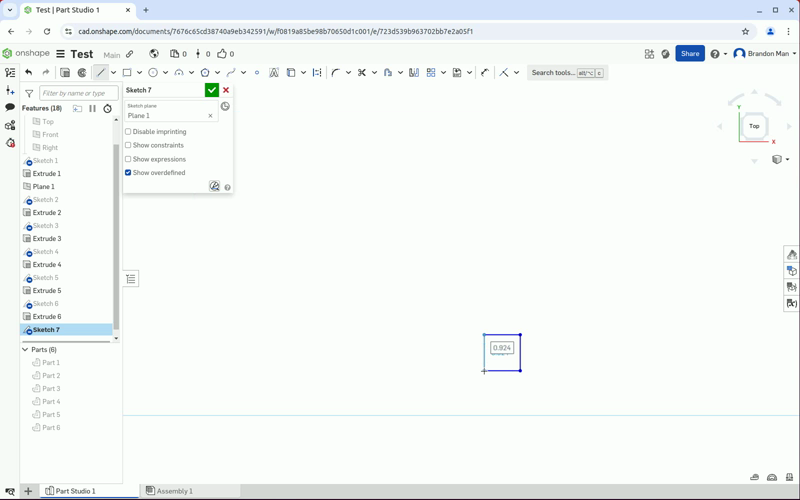
scroll(6)
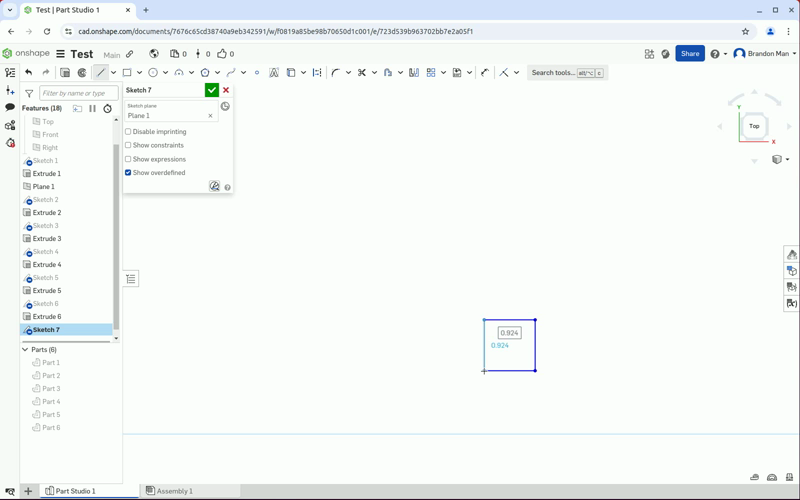
key_up(shift)
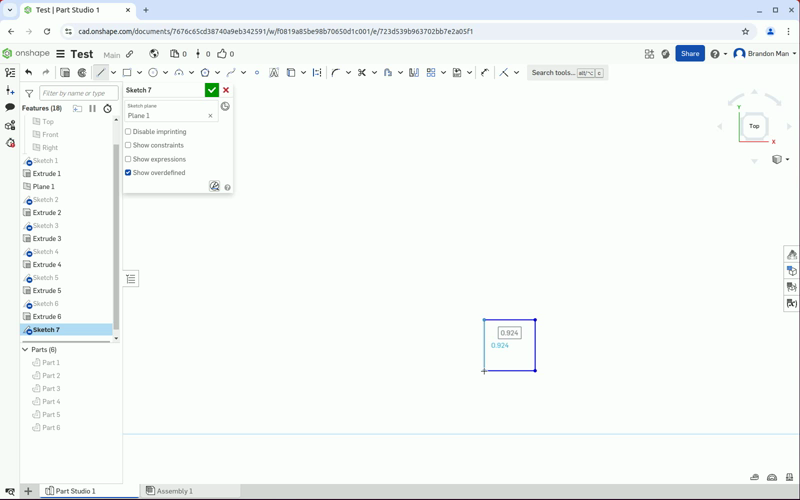
click(484, 370)
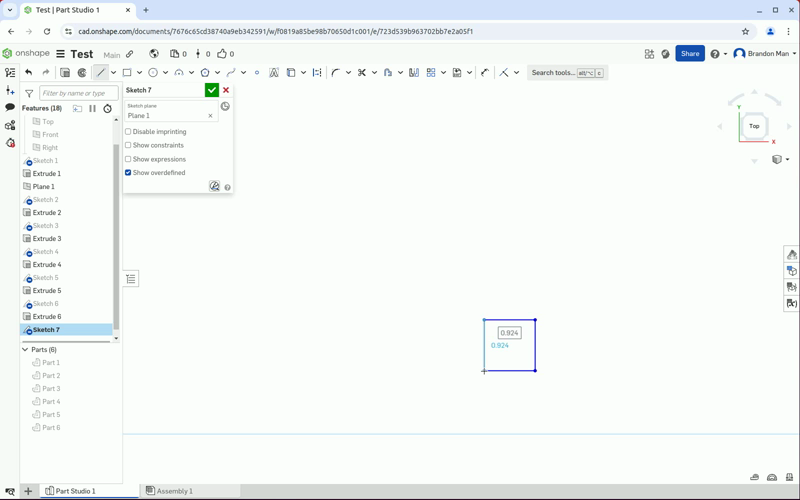
scroll(-6)
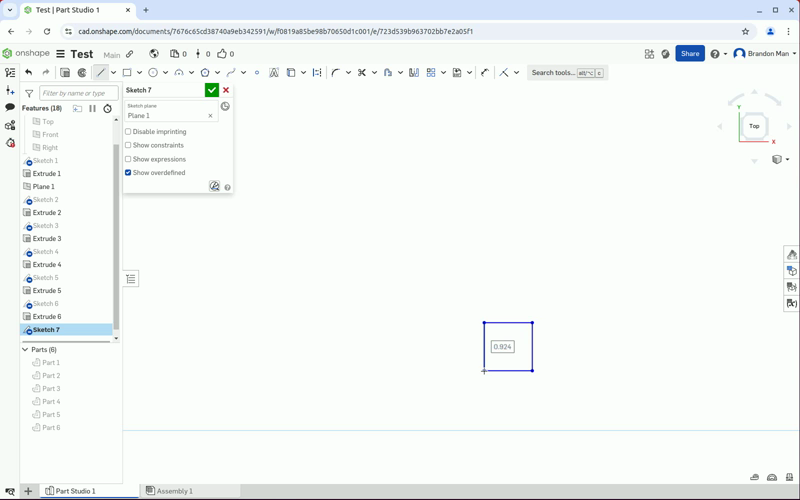
scroll(-6)
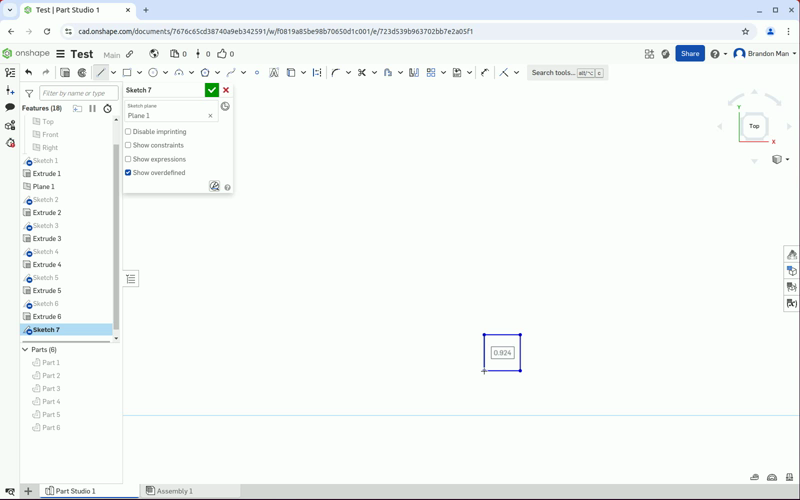
scroll(-6)
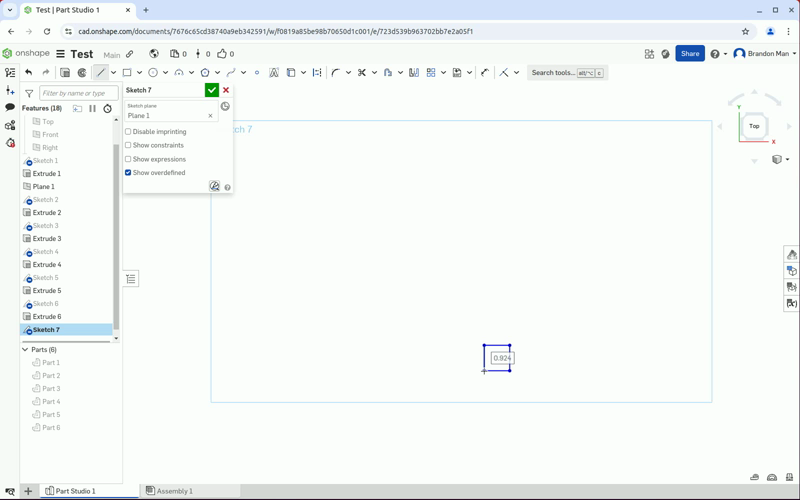
scroll(-6)
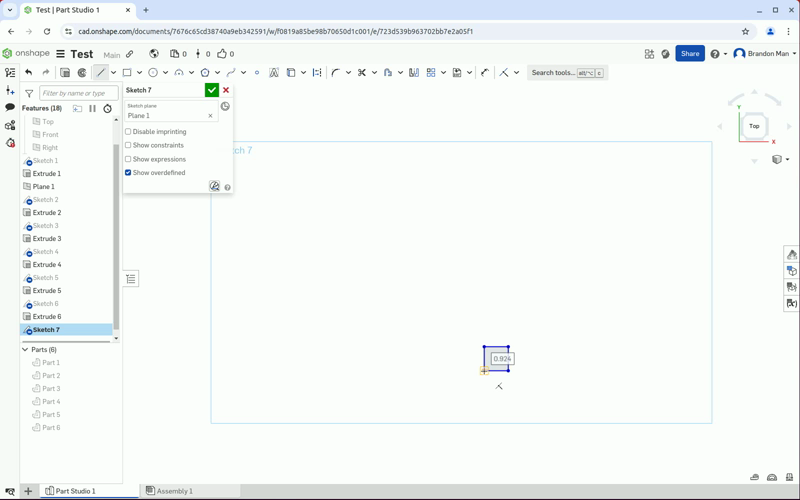
scroll(-6)
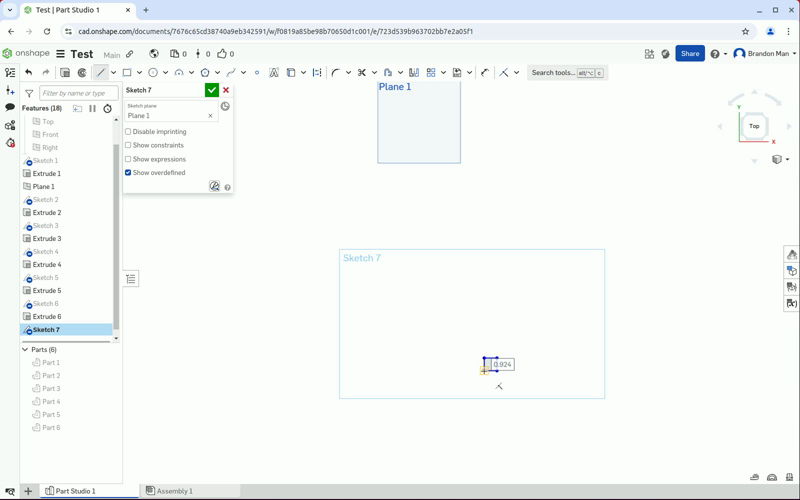
scroll(-6)
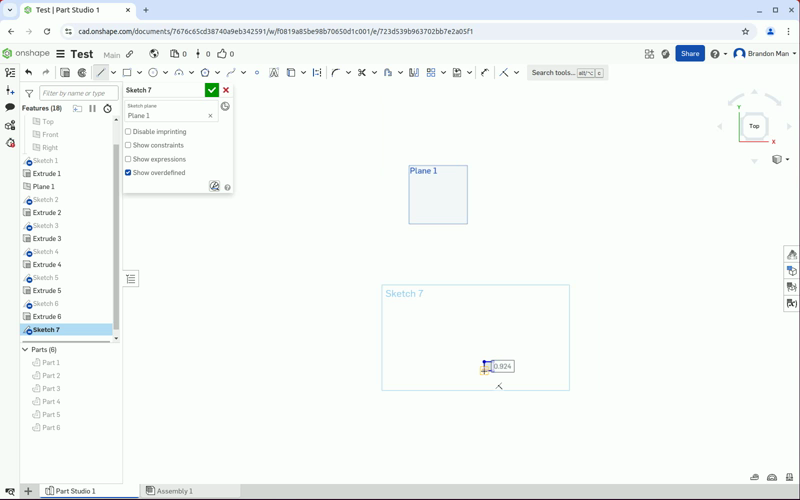
scroll(-6)
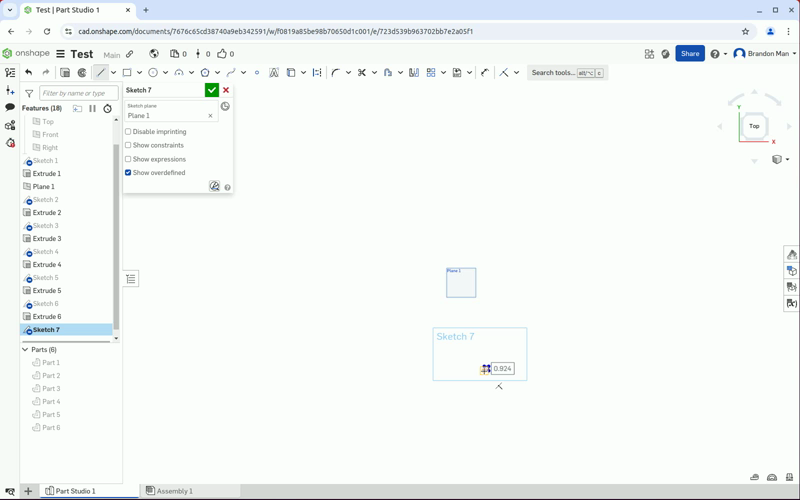
key(esc)
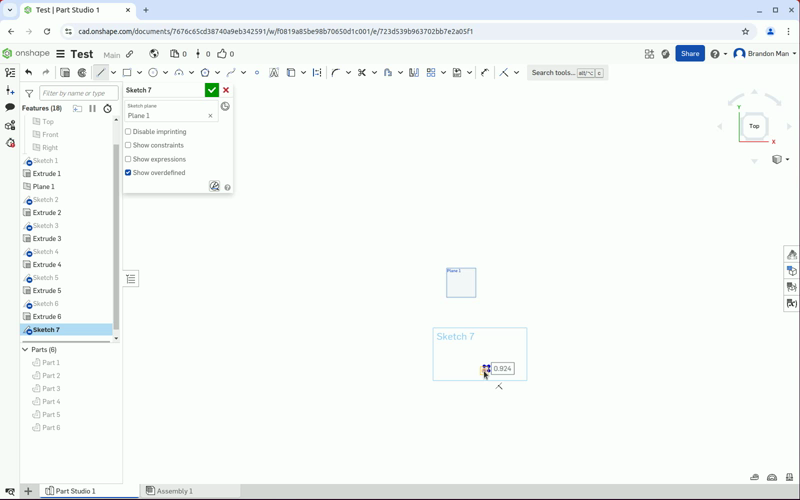
mouse_move(486, 369)
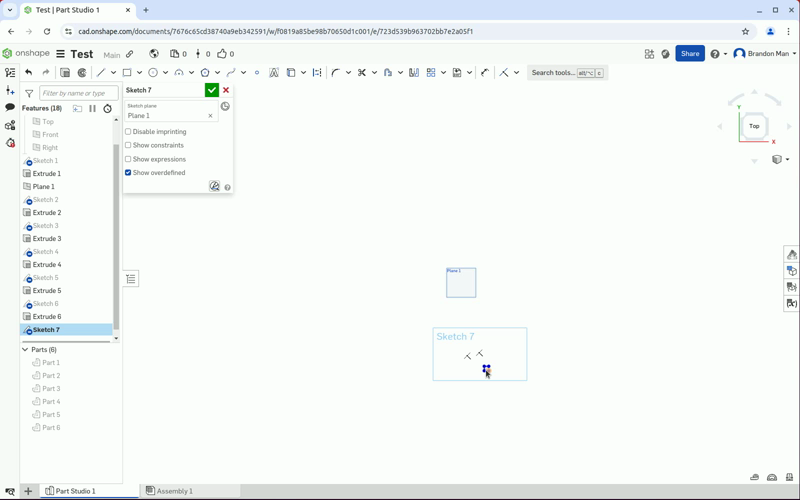
scroll(6)
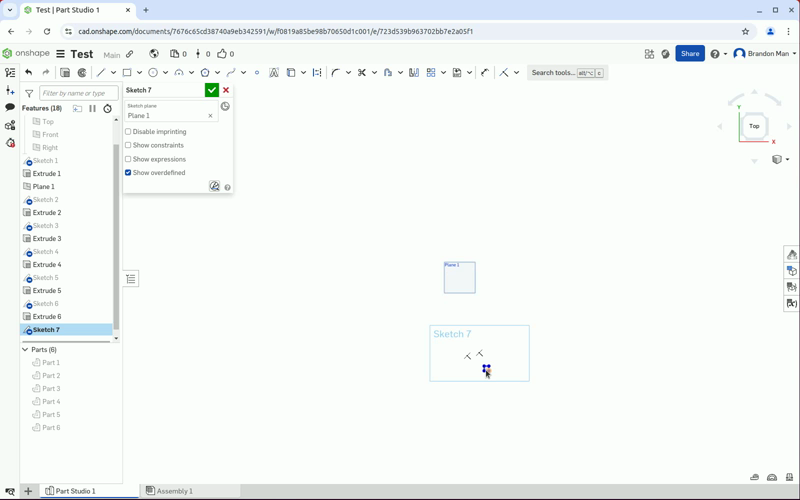
scroll(6)
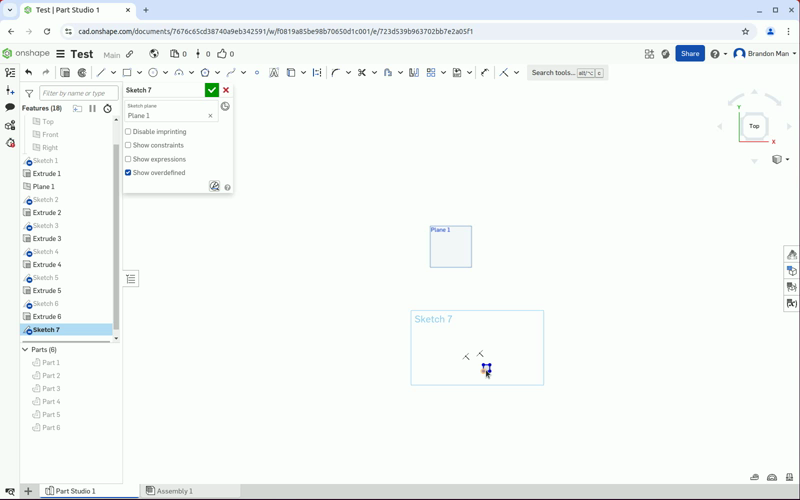
scroll(6)
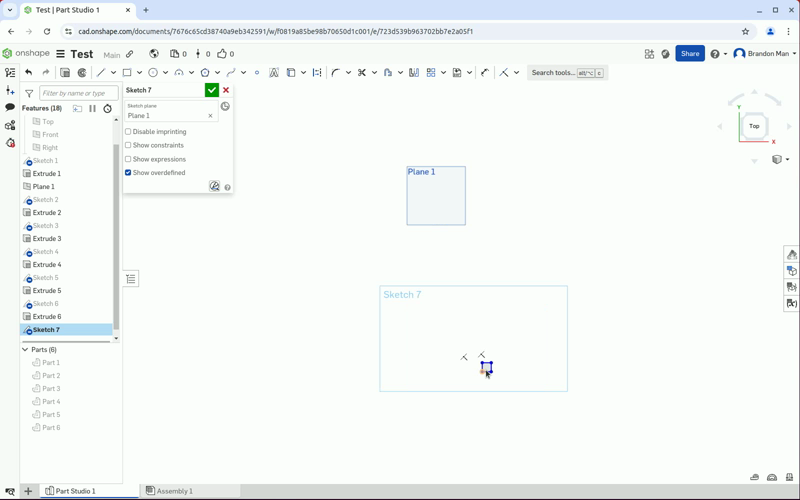
scroll(6)
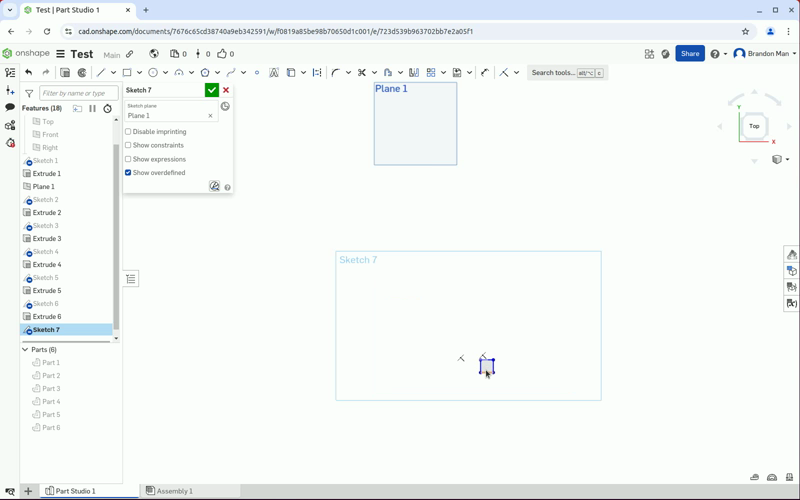
scroll(6)
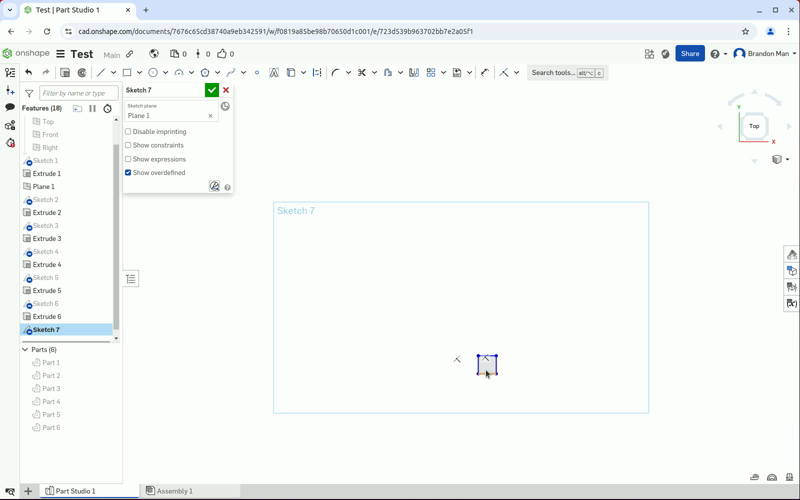
scroll(6)
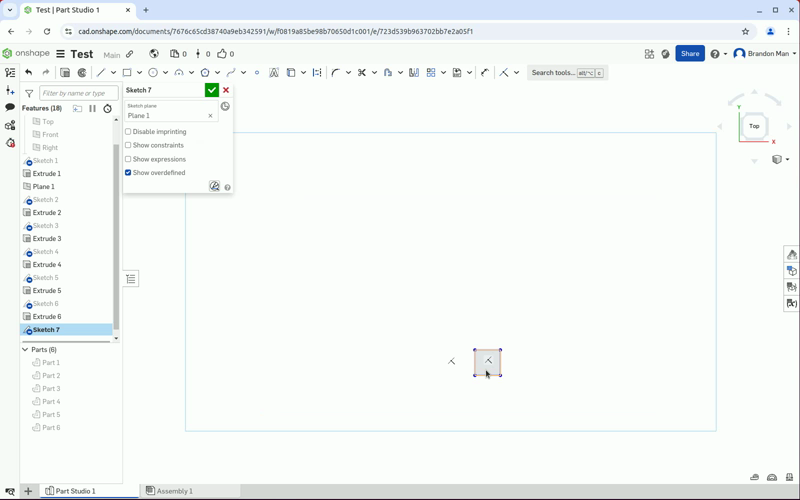
scroll(6)
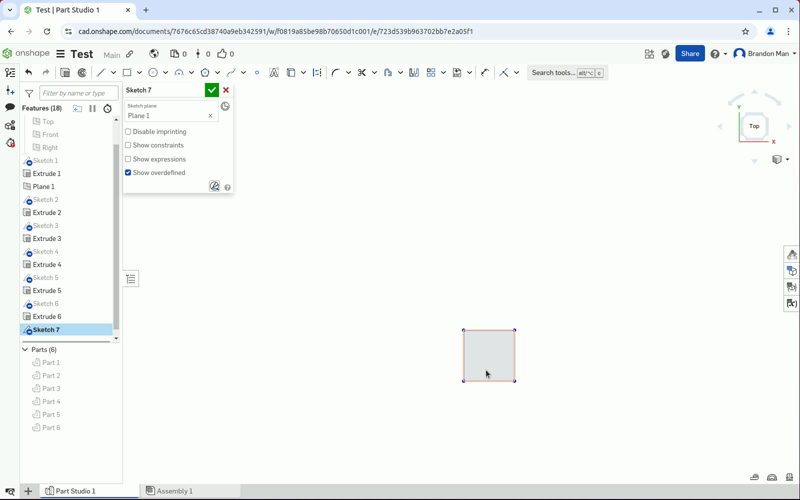
click(486, 369)
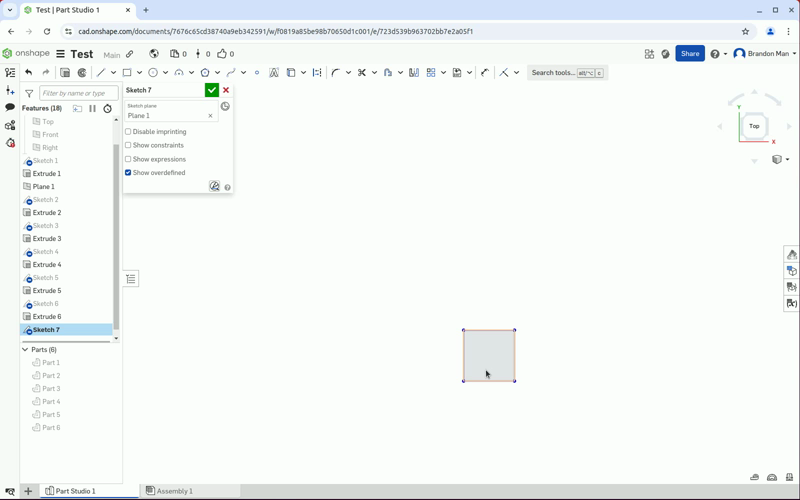
scroll(-6)
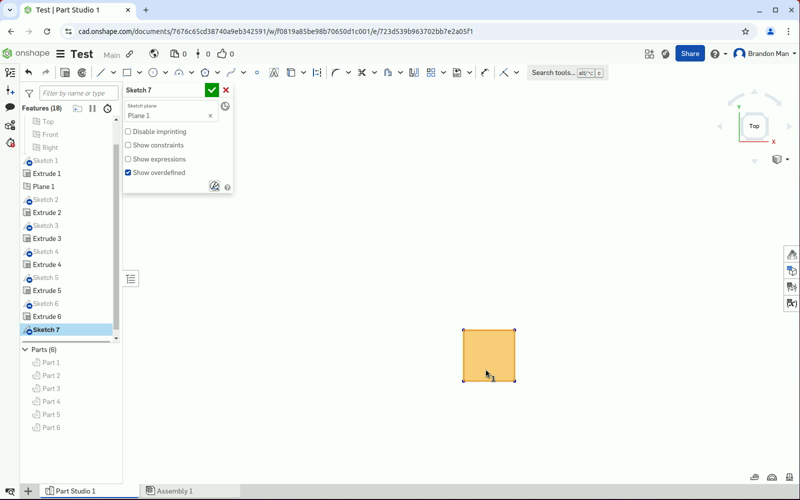
scroll(-6)
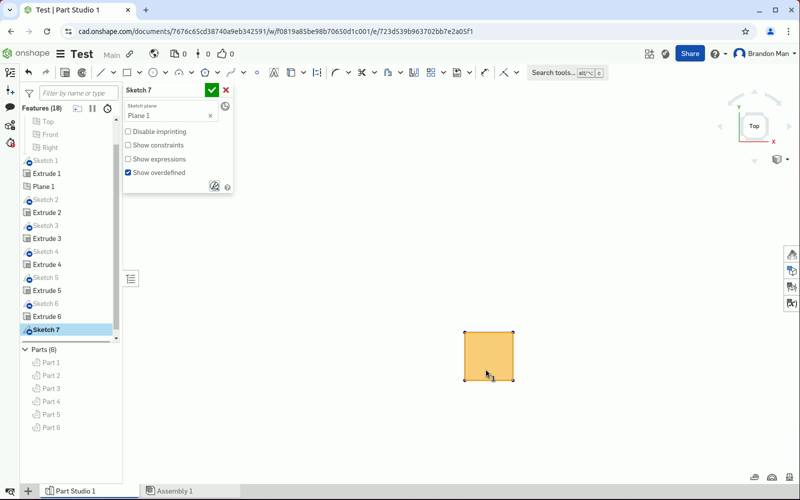
scroll(-6)
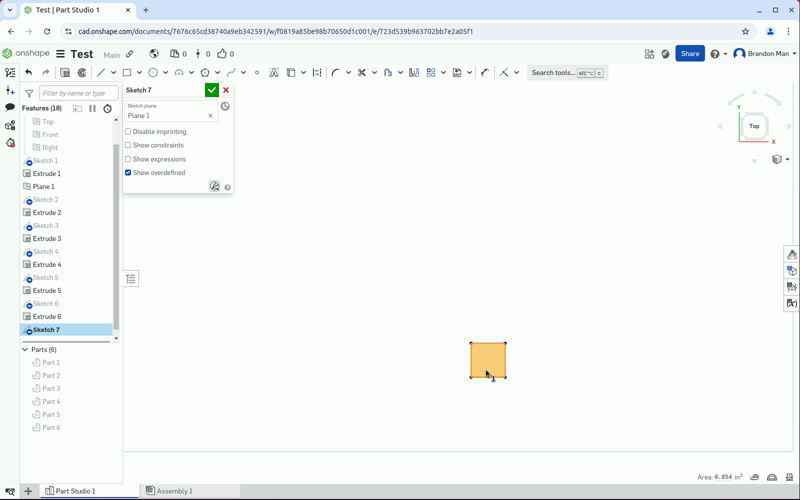
scroll(-6)
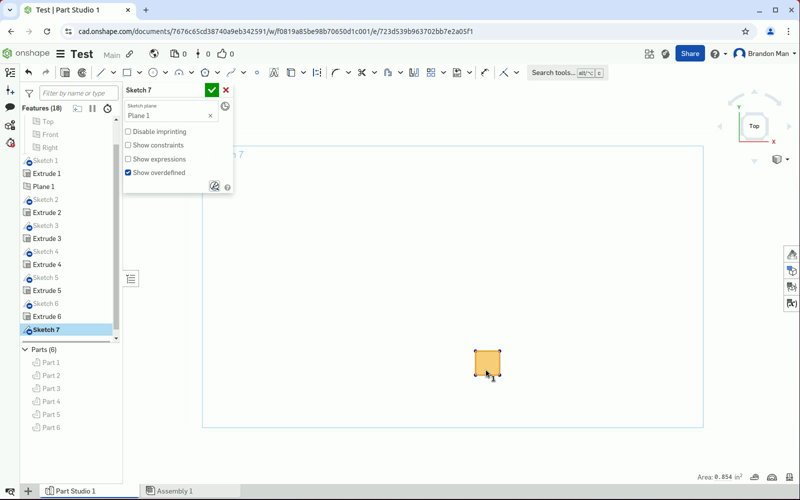
scroll(-6)
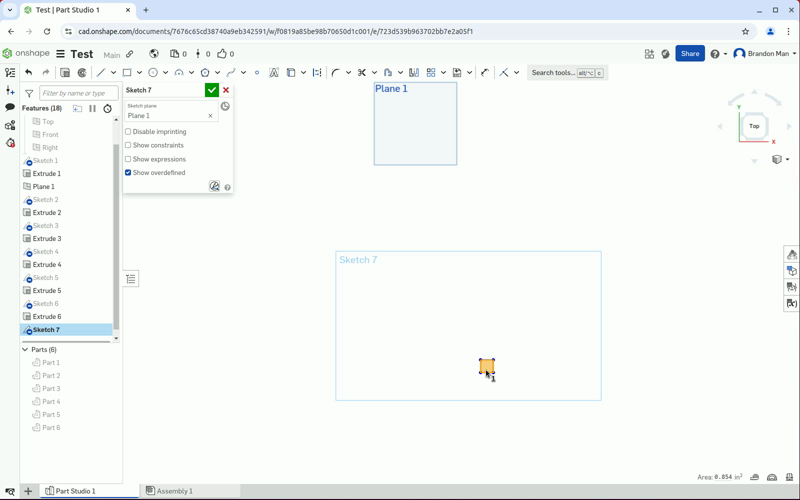
scroll(-6)
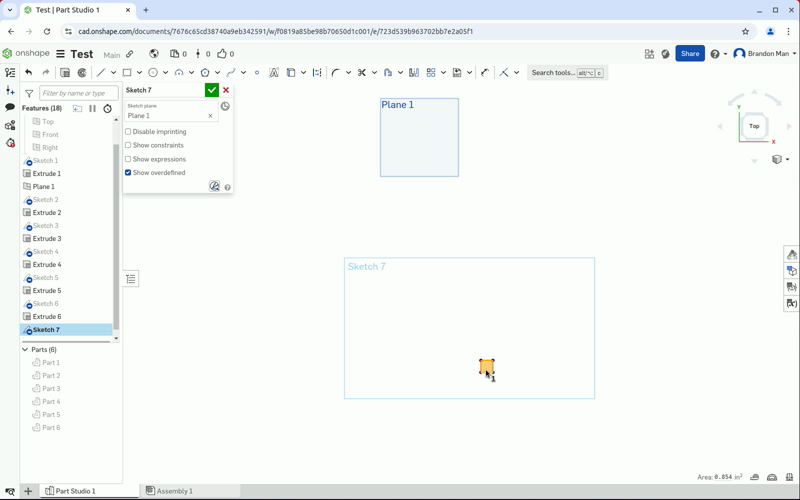
scroll(-6)
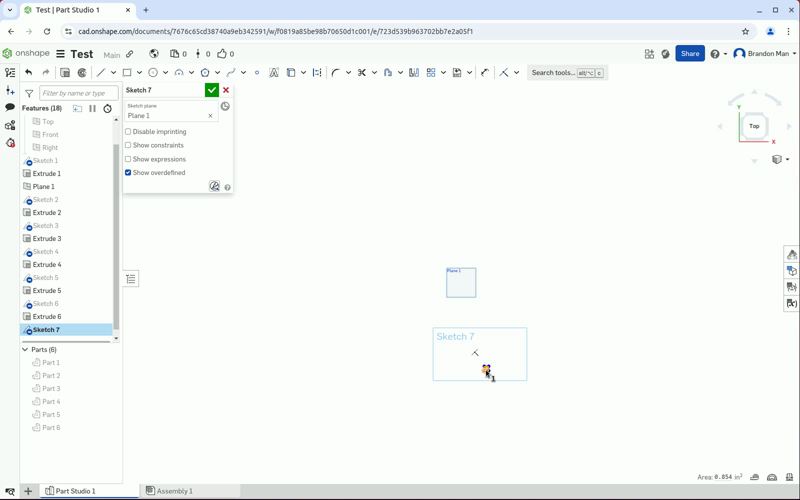
mouse_move(73, 352)
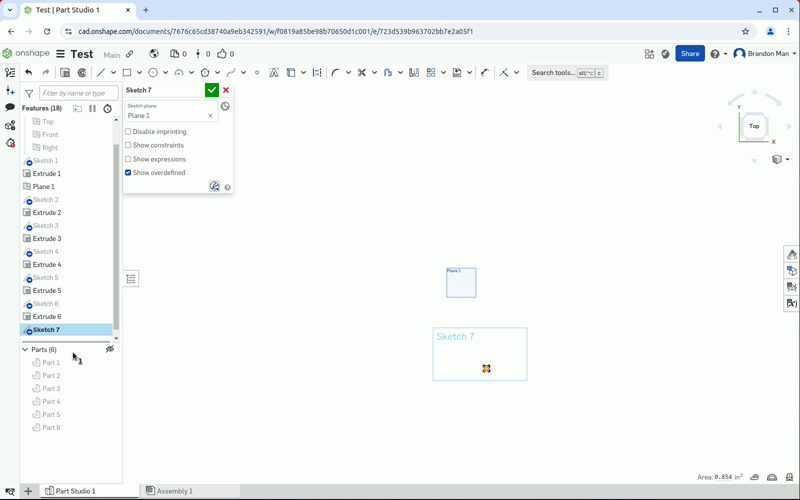
key(shift+y)
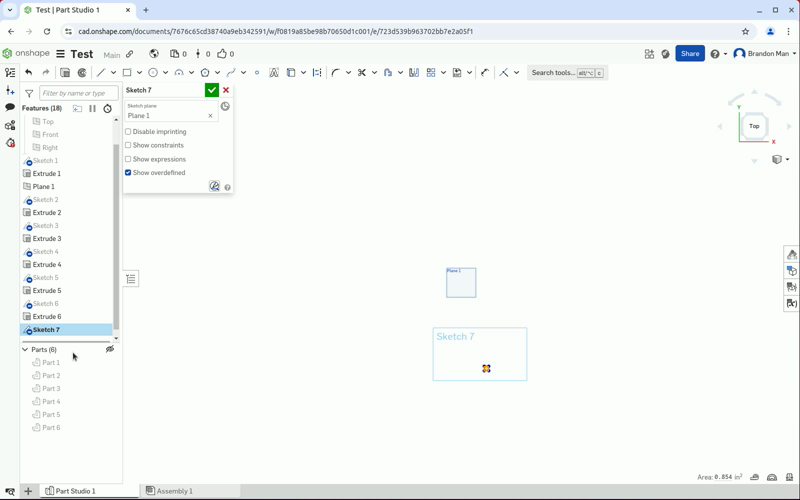
key(shift+e)
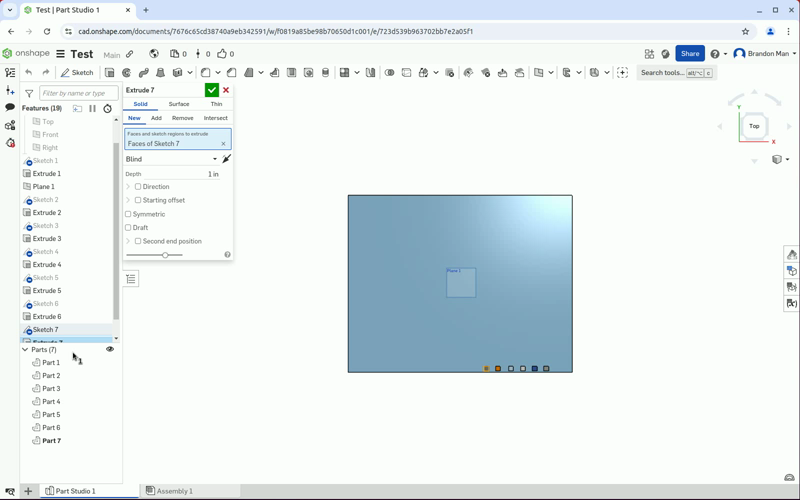
mouse_move(143, 106)
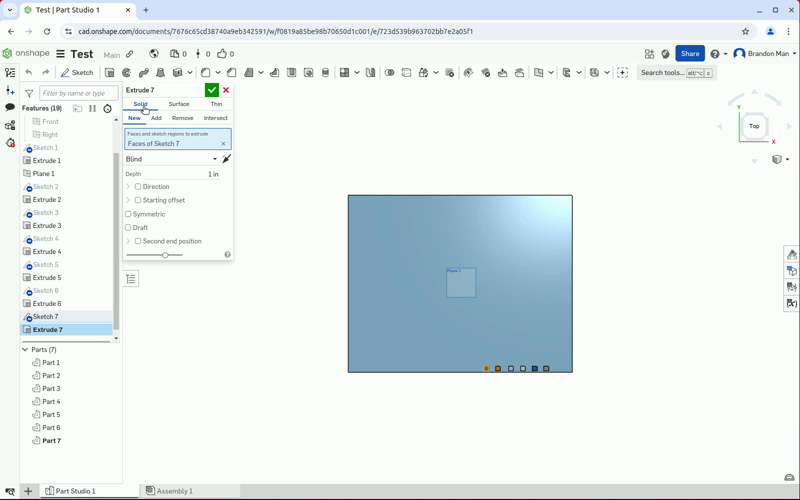
click(143, 106)
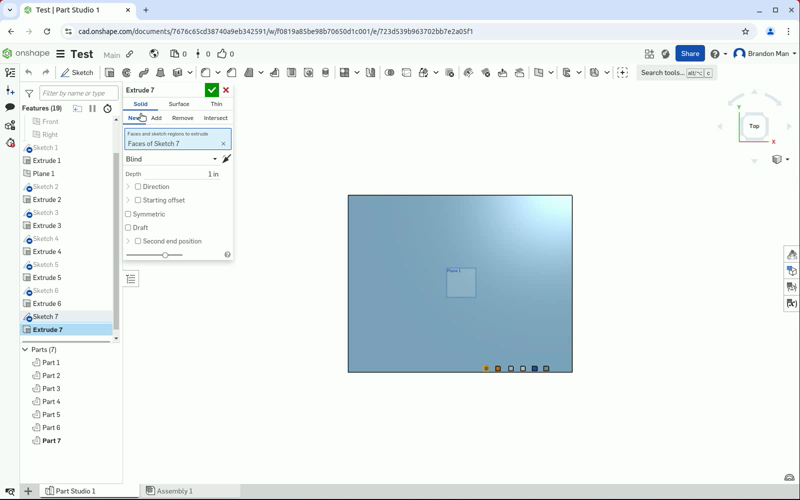
mouse_move(137, 120)
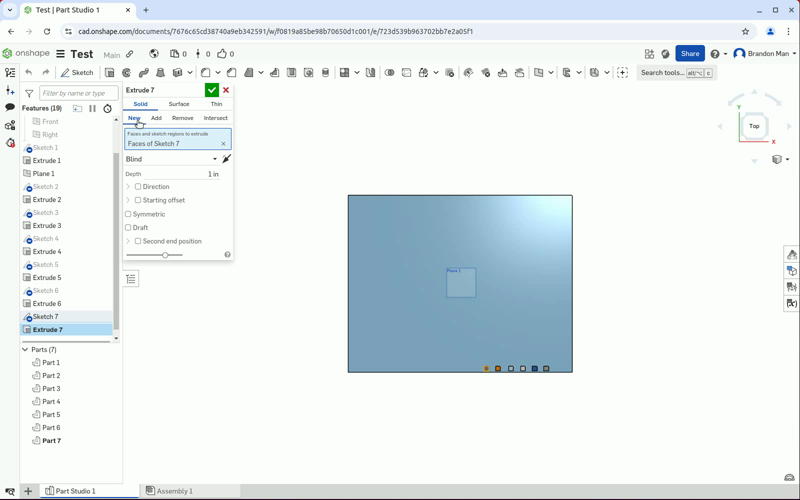
click(137, 120)
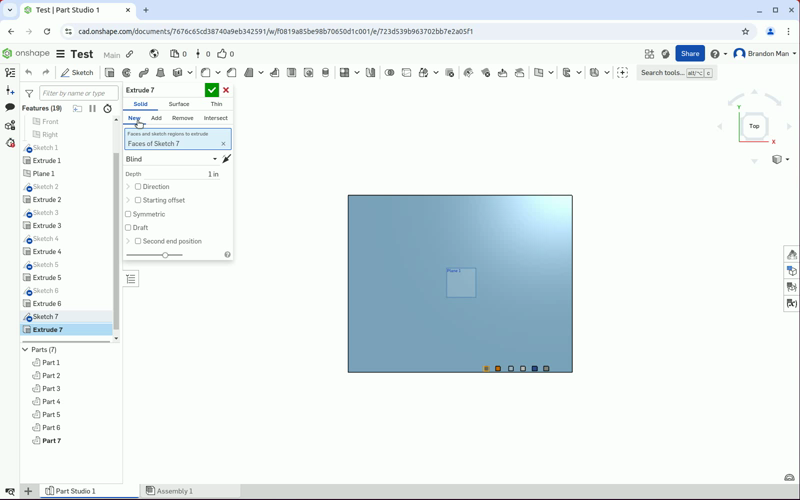
key(tab, 4)
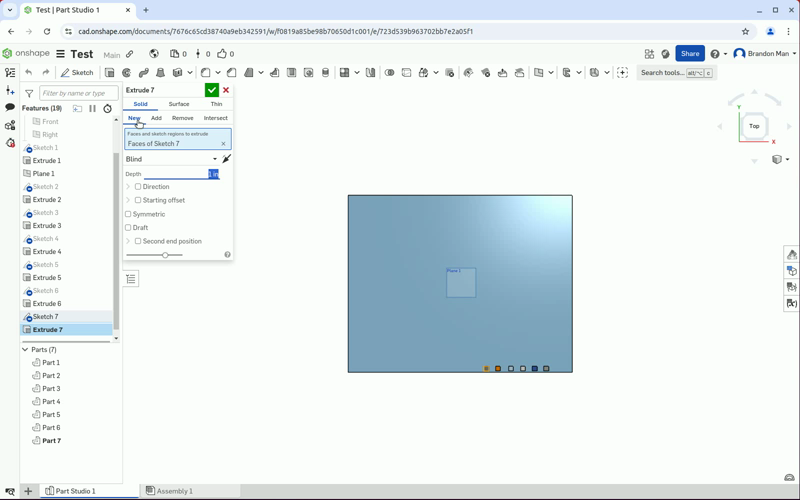
text(0.241)
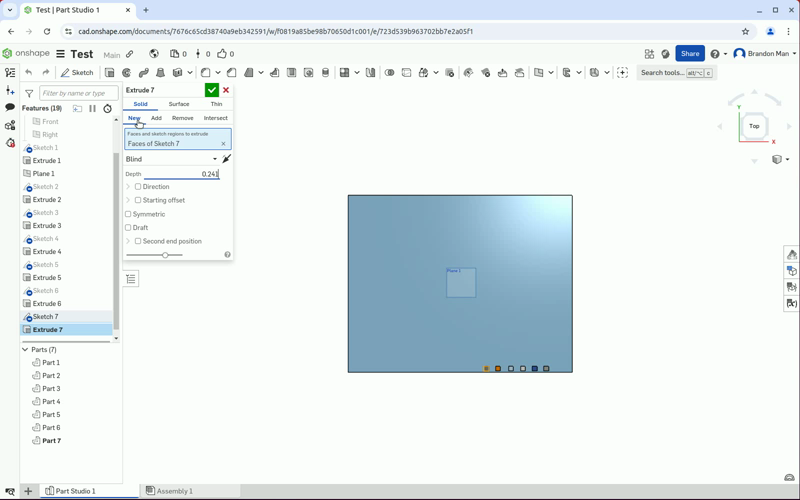
key(enter)
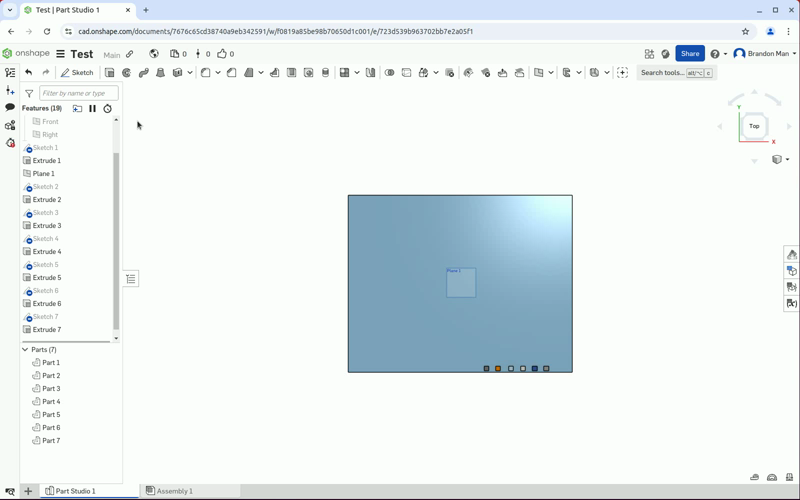
key(shift+h)
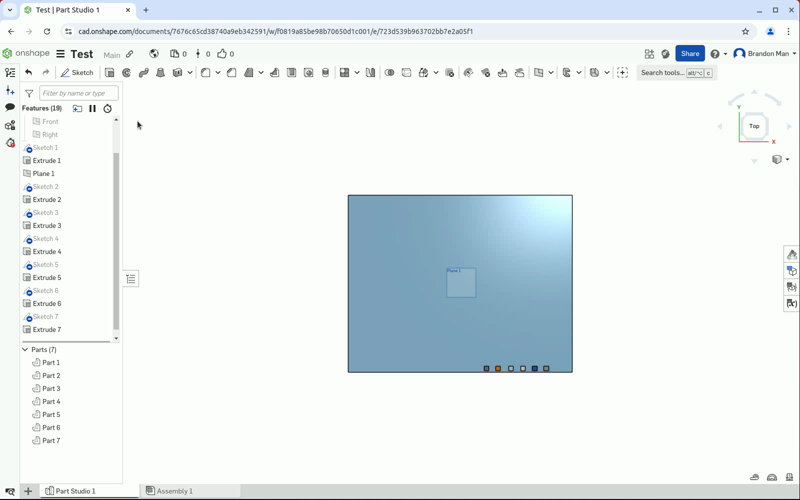
key(shift+h)
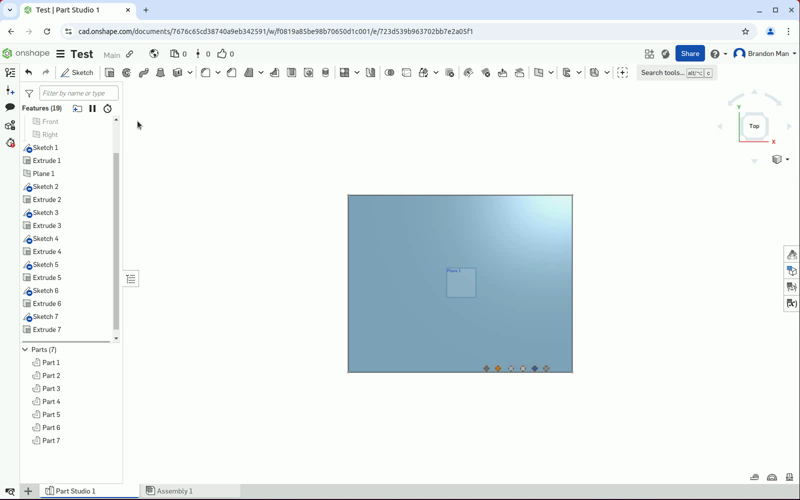
key(shift+7)
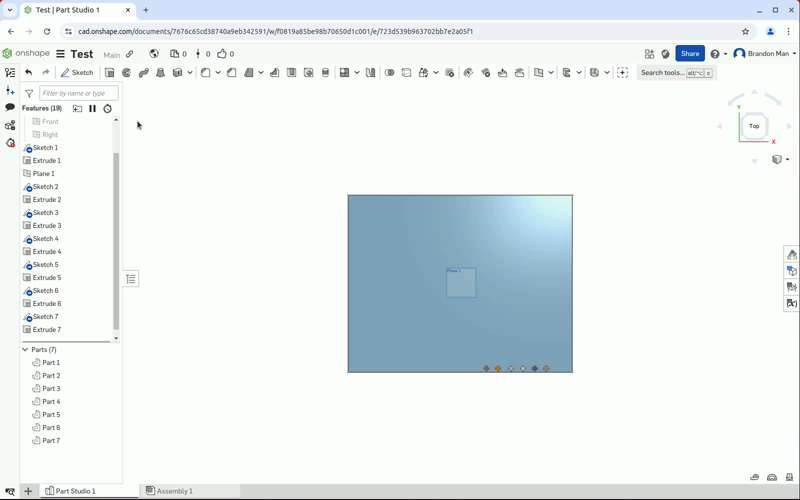
key(up, 3)
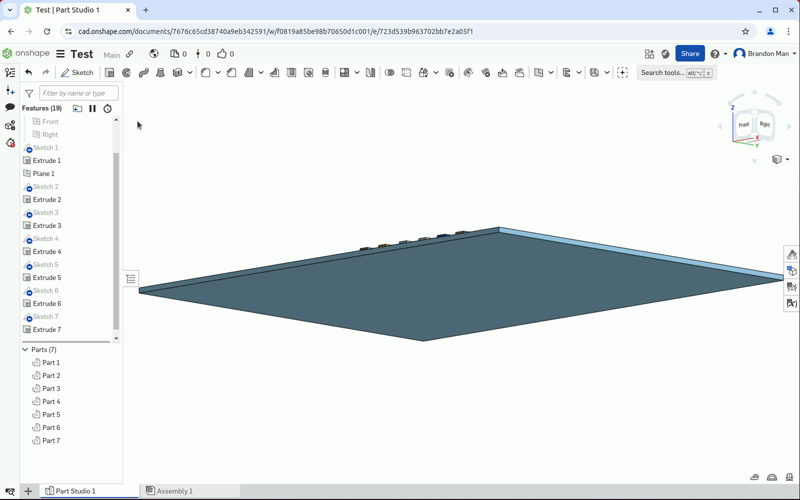
key(left, 3)
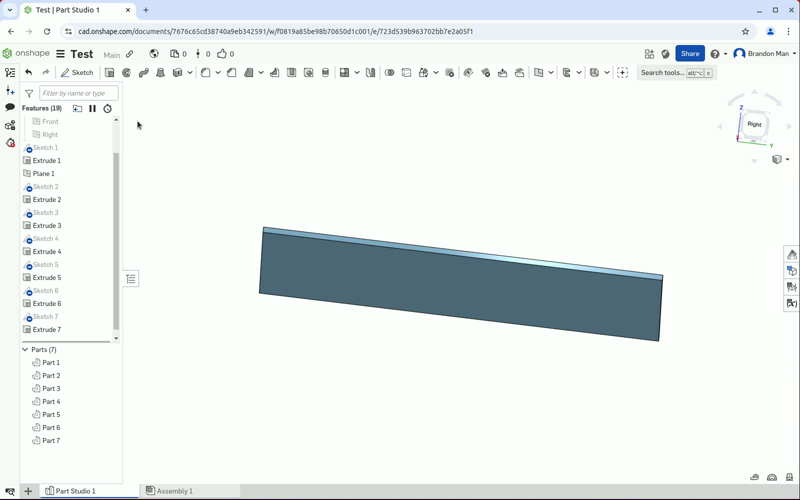
key(right, 3)
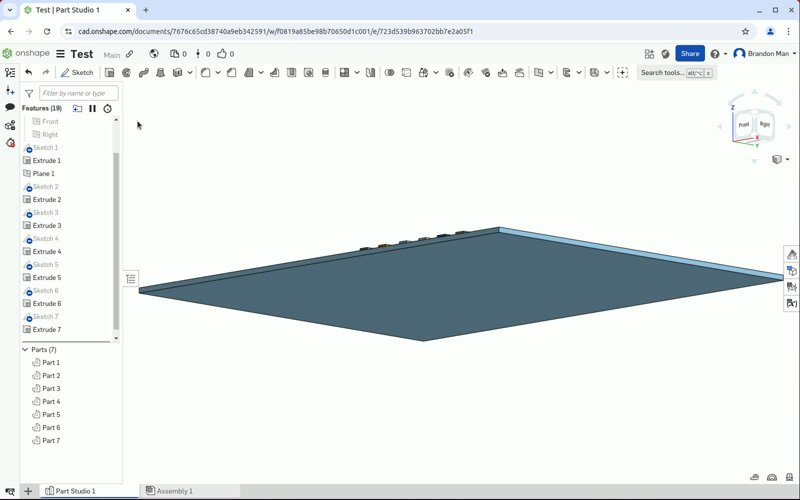
key(down, 3)
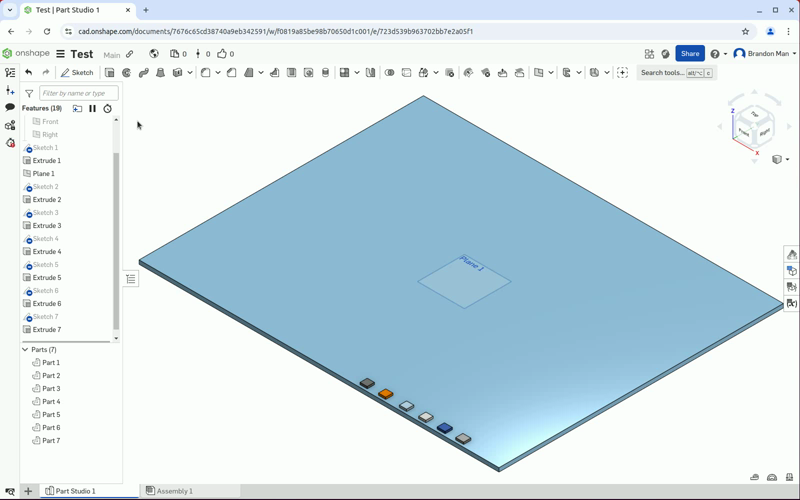
mouse_move(69, 150)
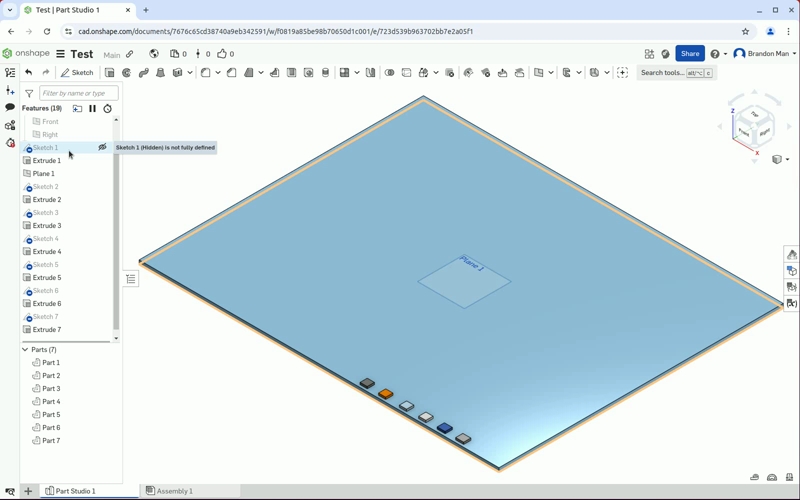
click(69, 150)